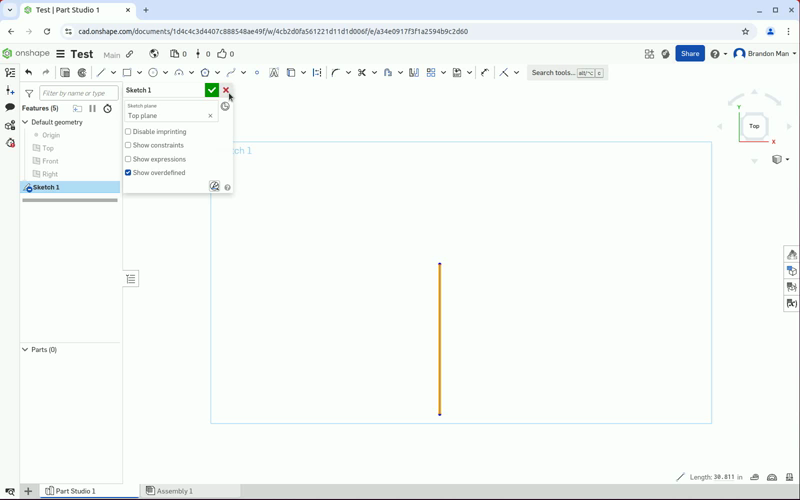
key(shift+h)
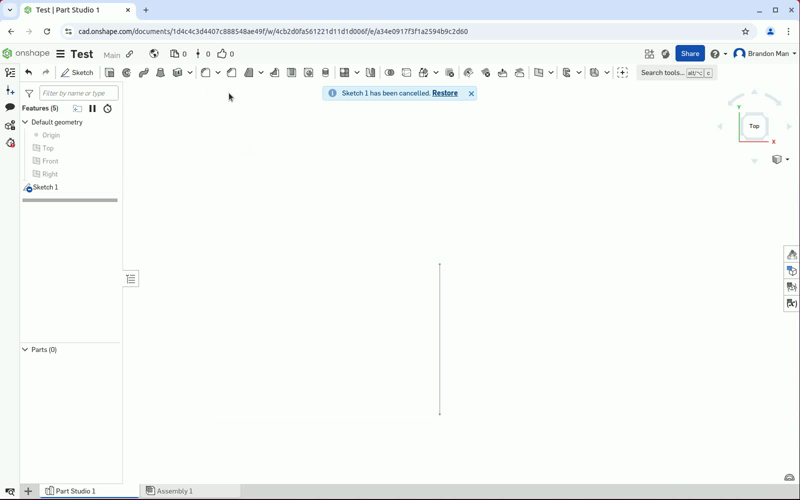
key(shift+s)
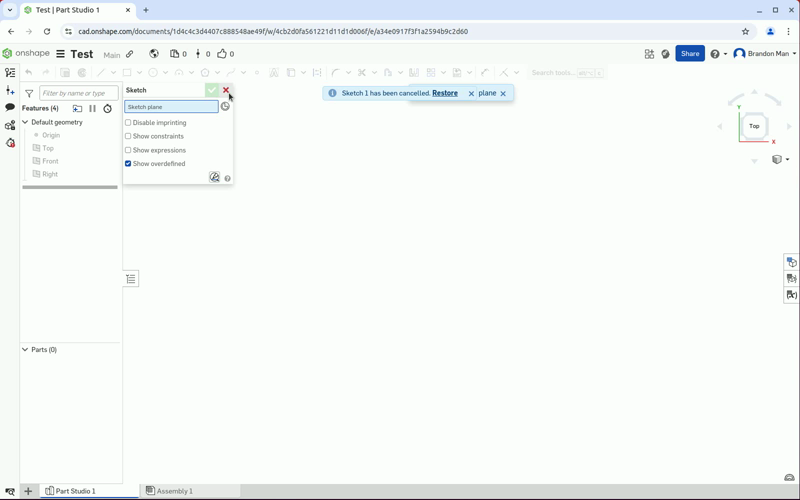
mouse_move(73, 150)
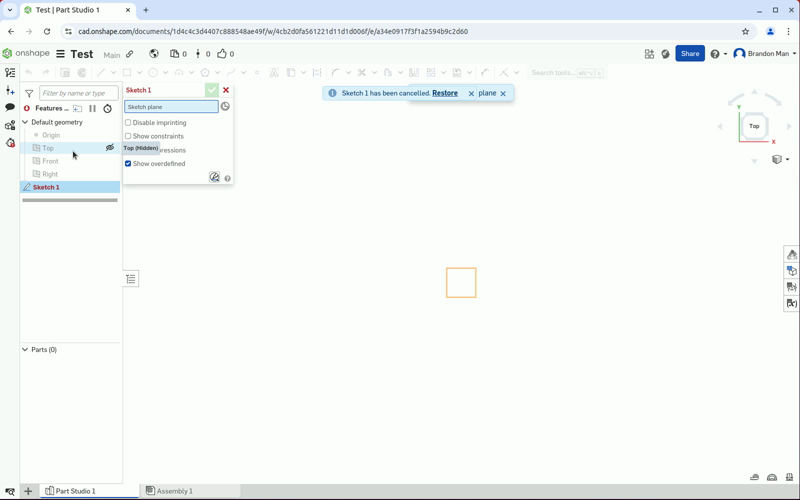
click(73, 150)
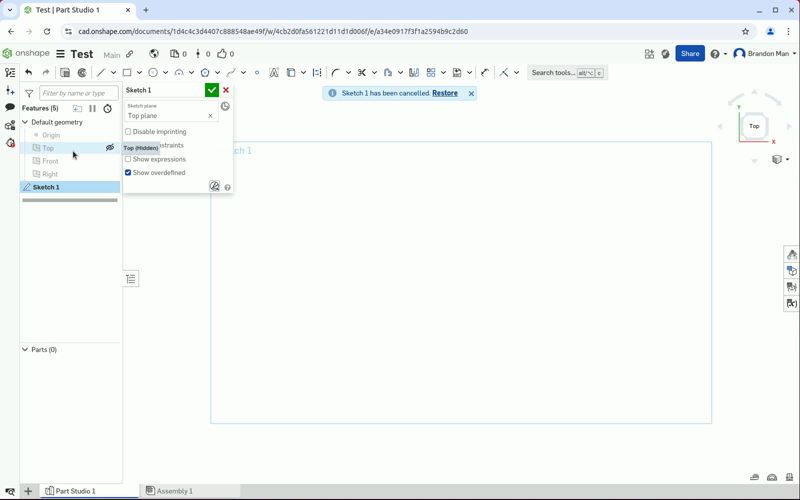
mouse_move(73, 352)
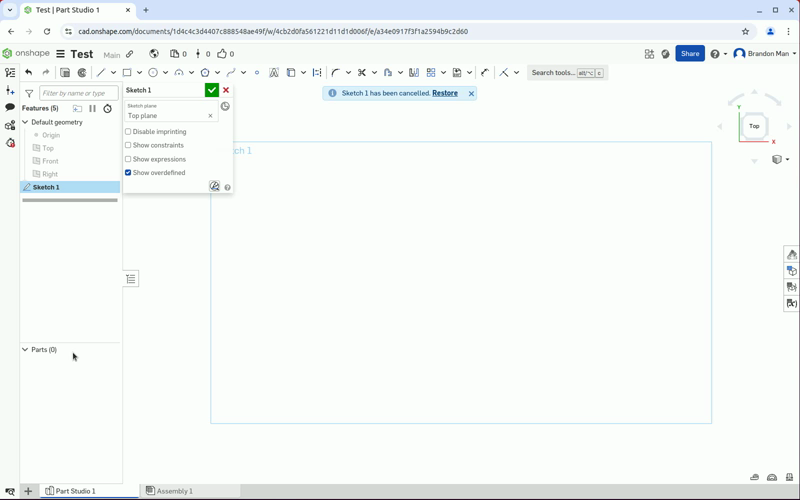
key(y)
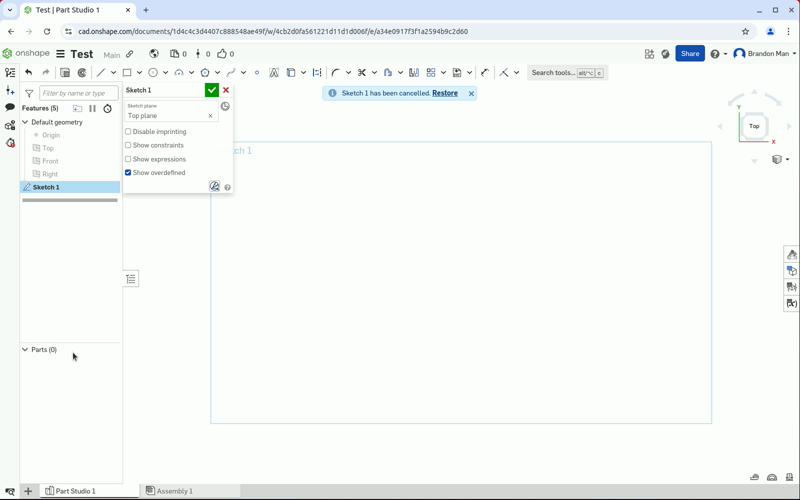
key(c)
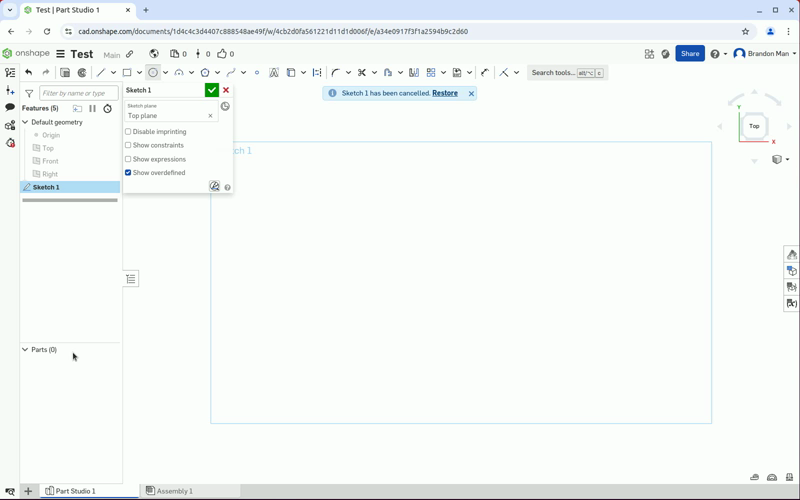
key_down(shift)
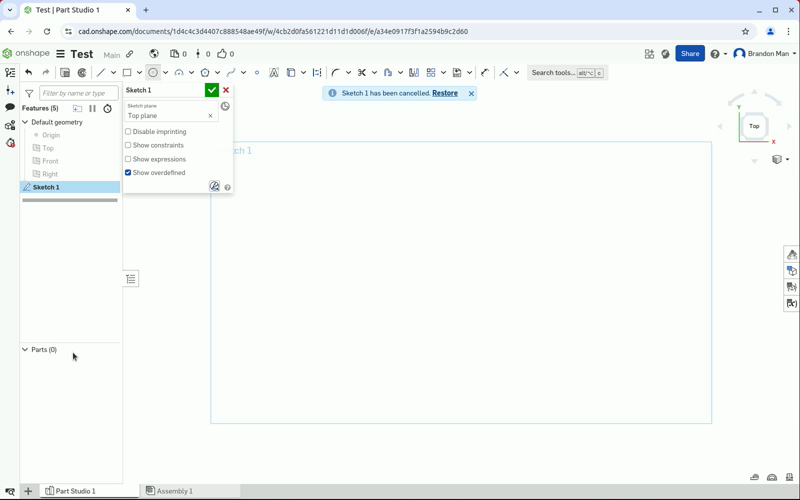
mouse_move(461, 282)
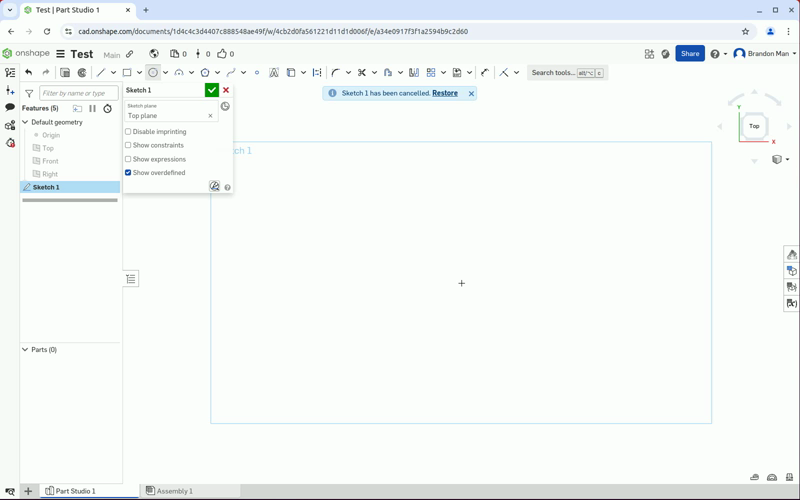
click(461, 282)
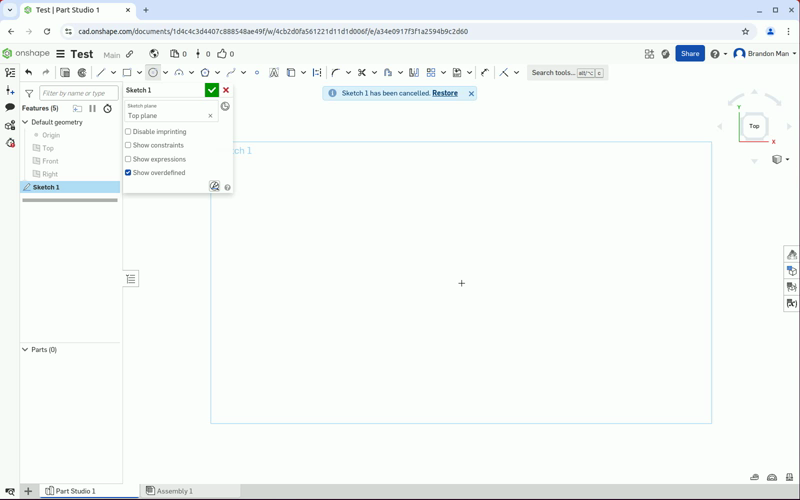
key_up(shift)
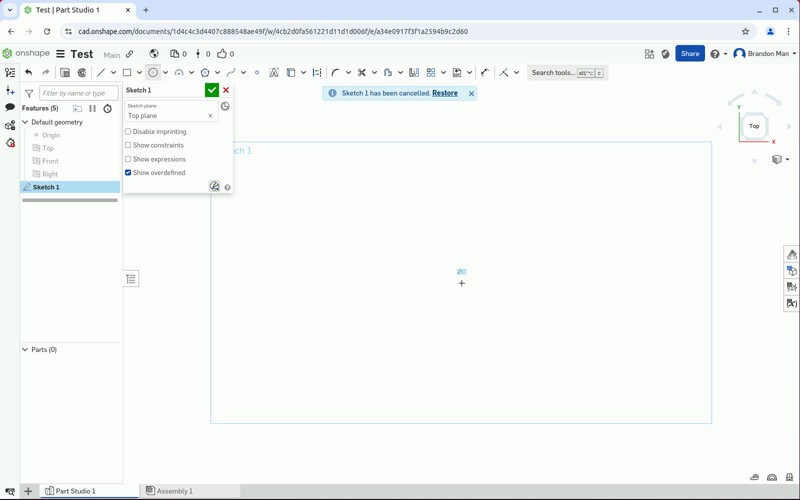
mouse_move(464, 282)
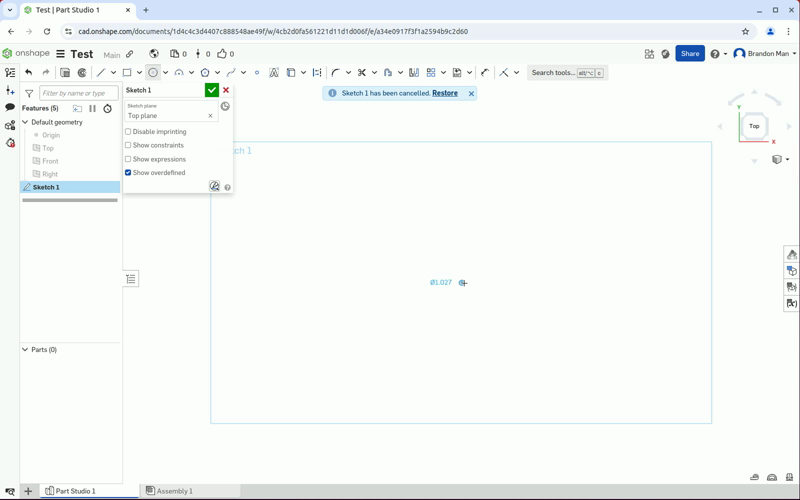
scroll(6)
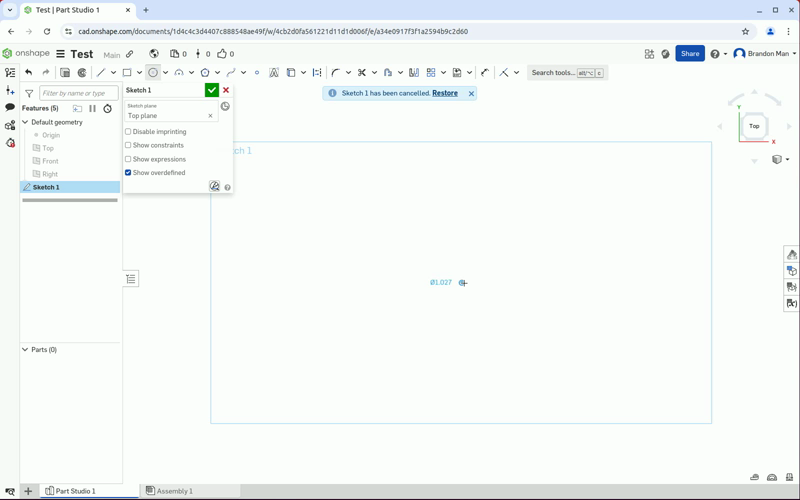
scroll(6)
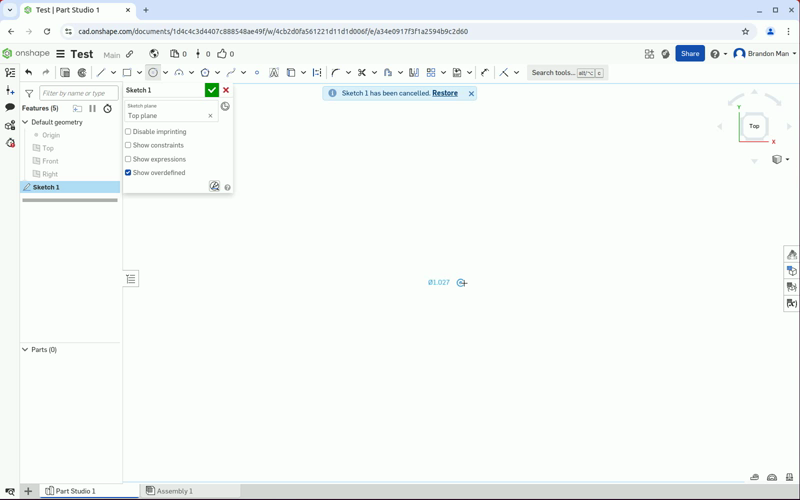
scroll(6)
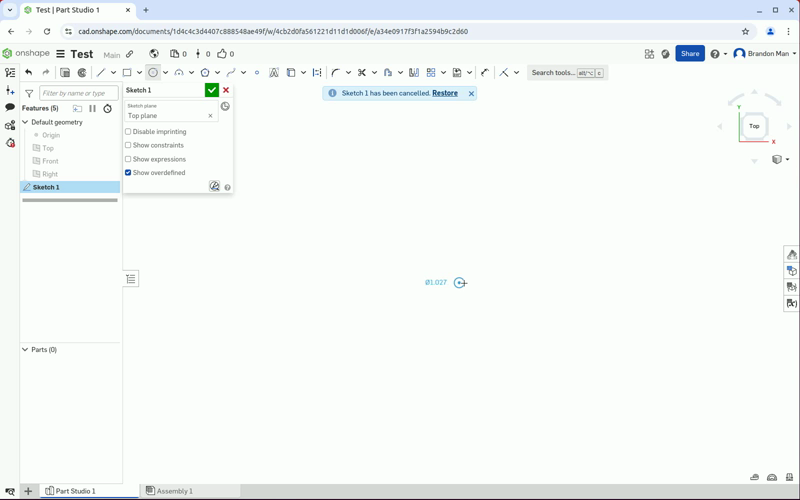
scroll(6)
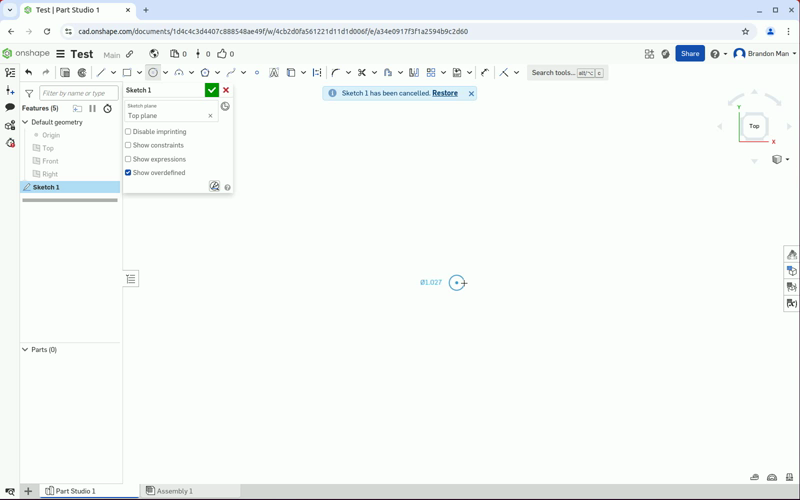
scroll(6)
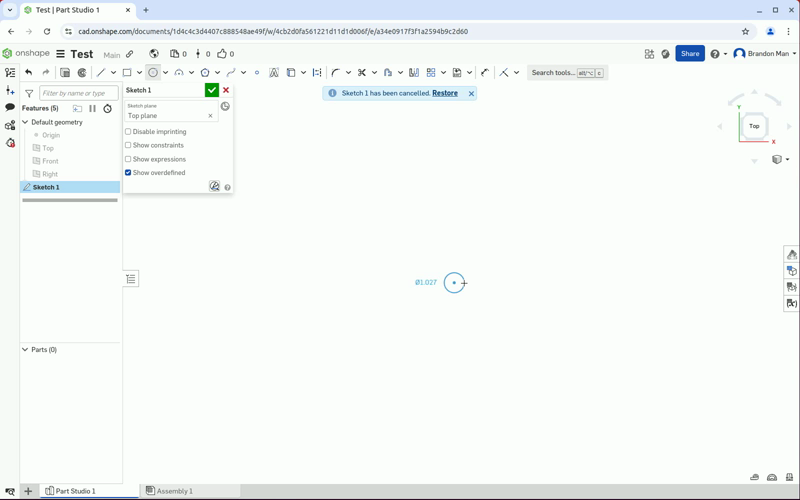
scroll(6)
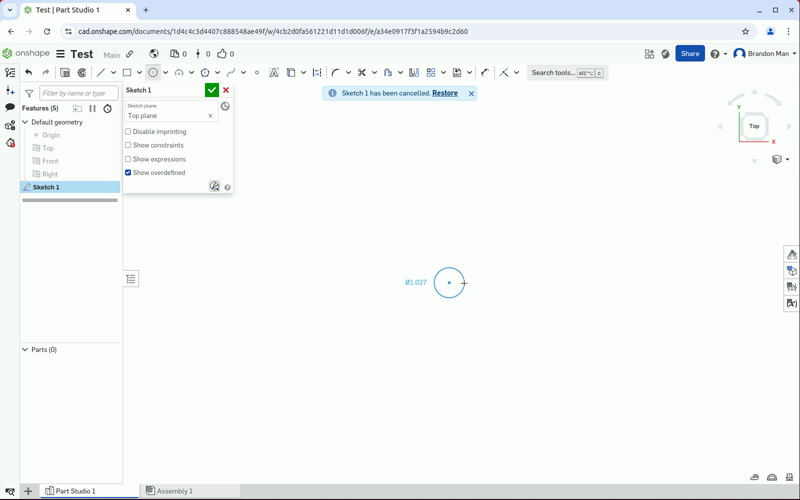
scroll(6)
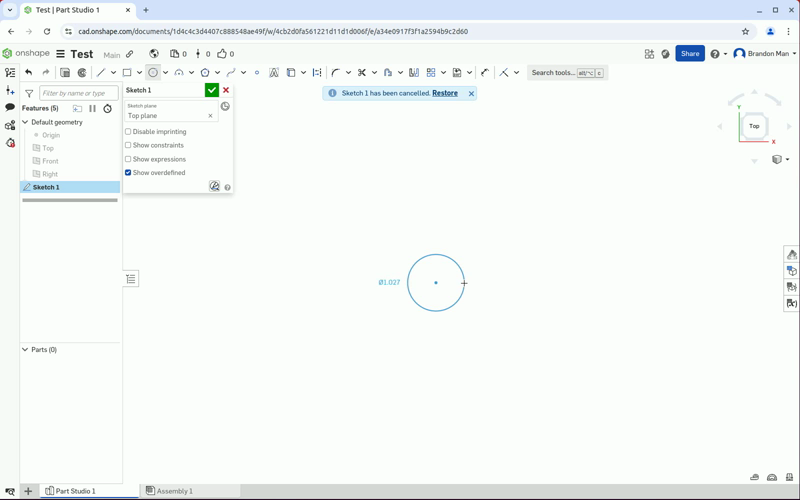
click(464, 282)
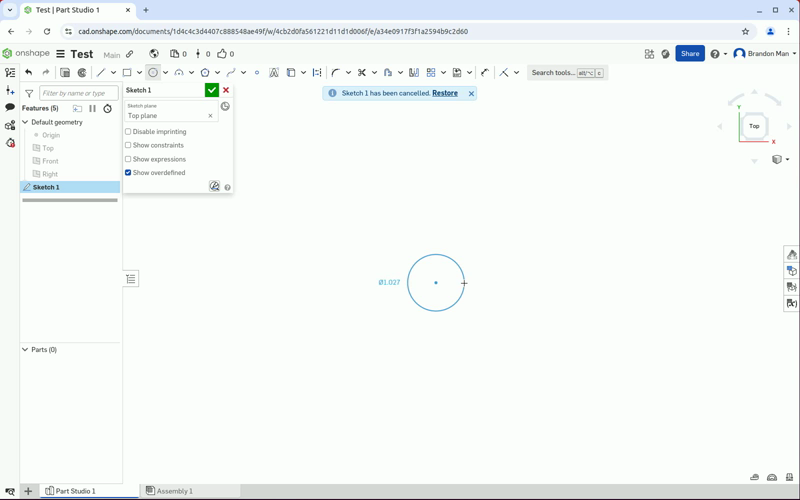
scroll(-6)
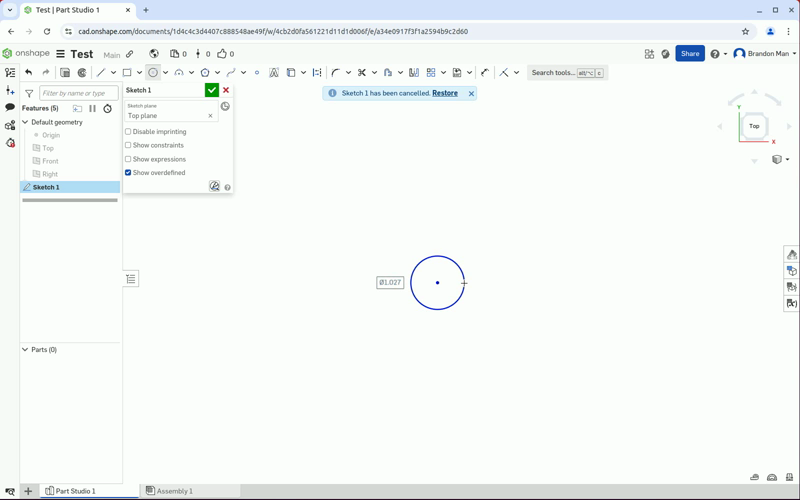
scroll(-6)
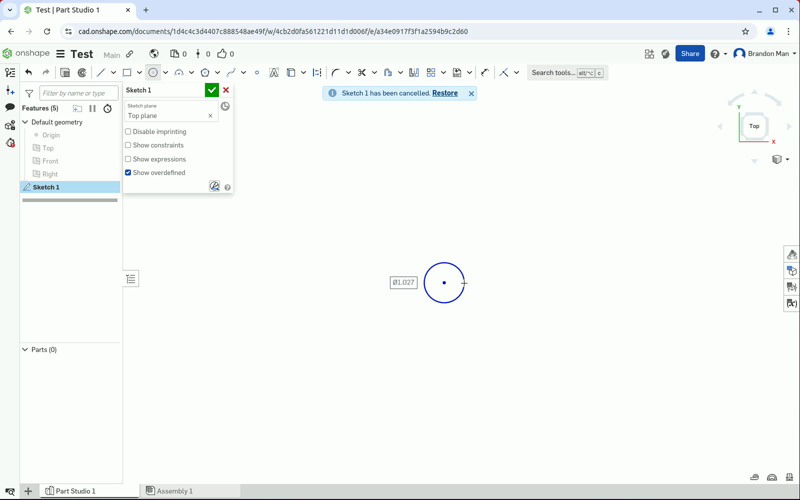
scroll(-6)
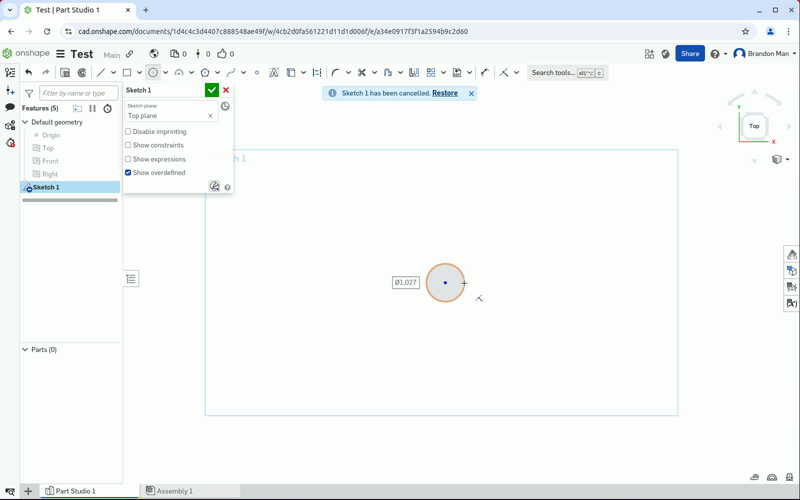
scroll(-6)
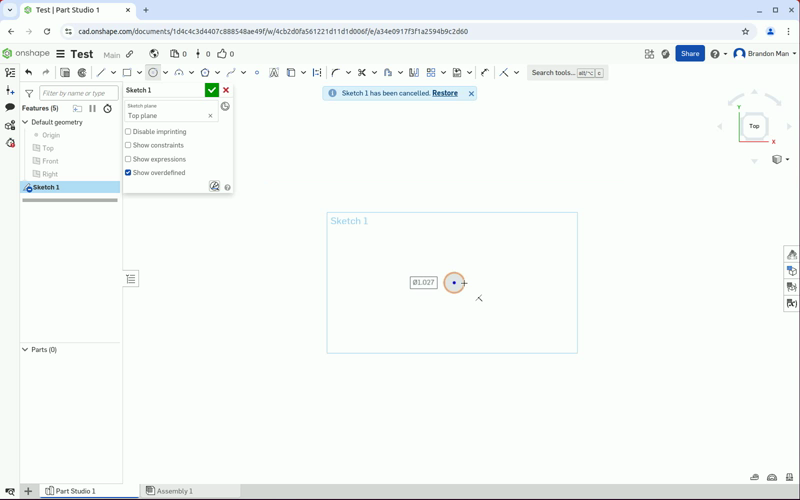
scroll(-6)
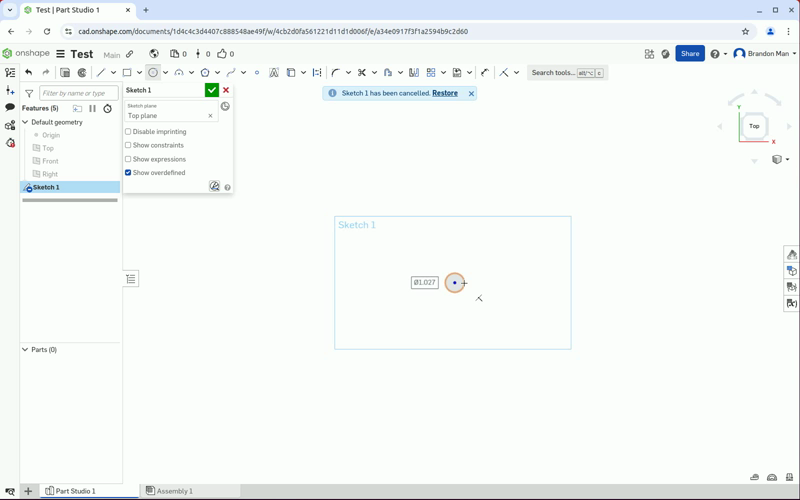
scroll(-6)
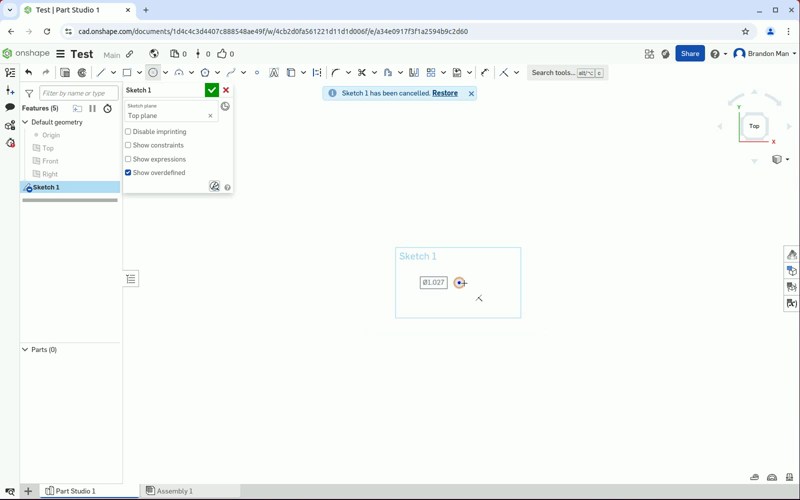
scroll(-6)
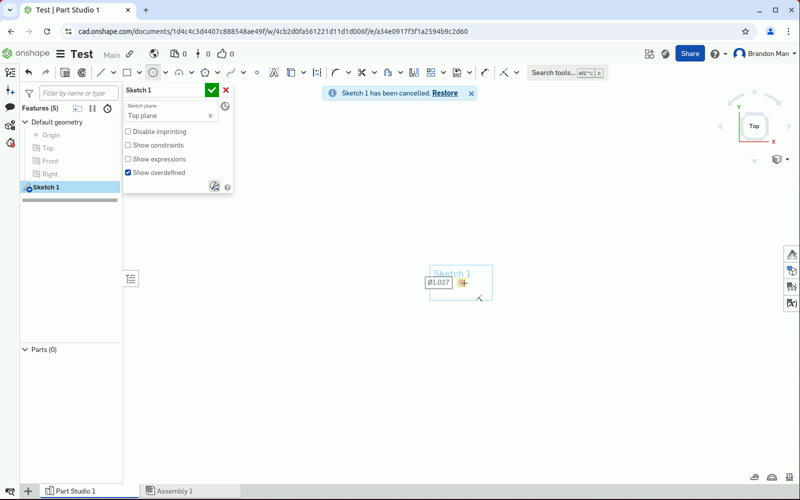
key(esc)
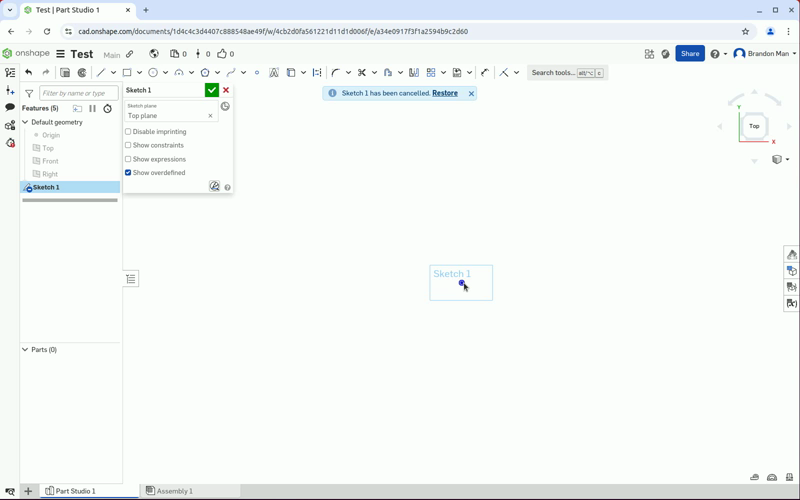
key(c)
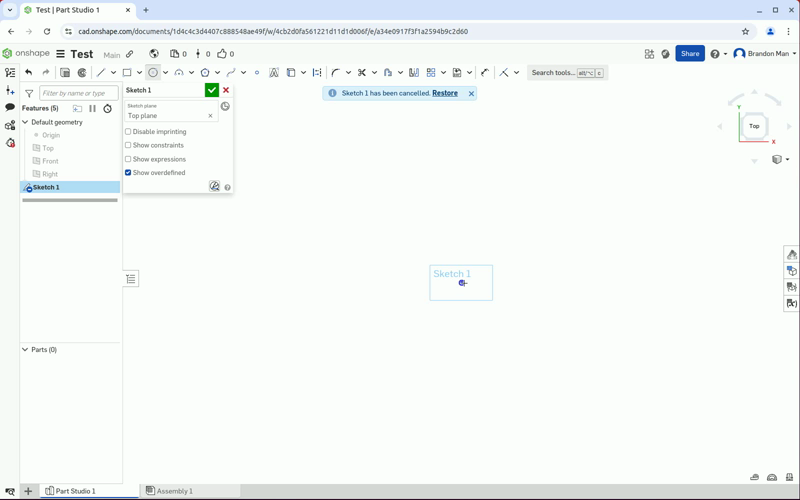
key_down(shift)
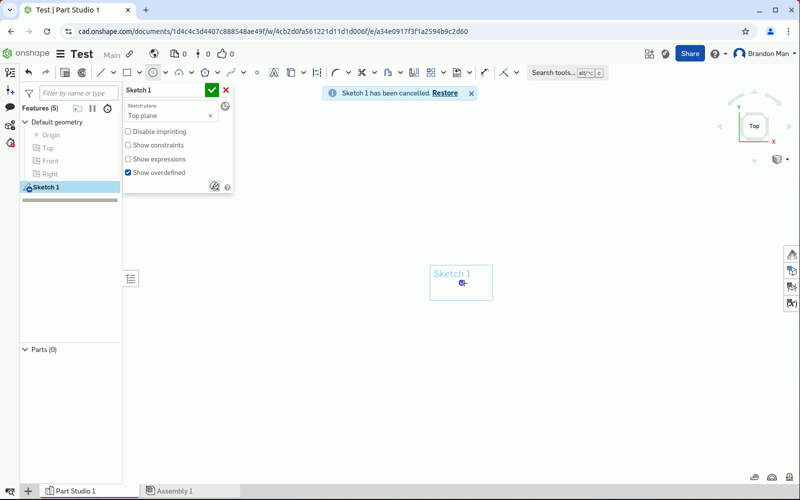
mouse_move(461, 282)
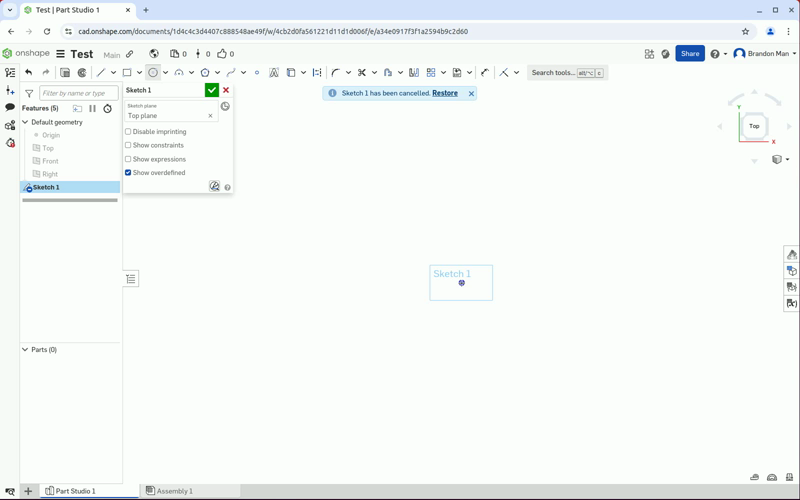
scroll(6)
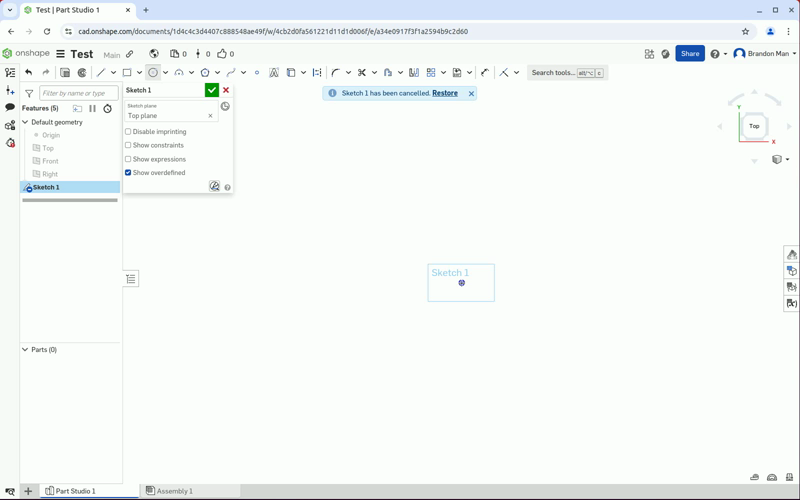
scroll(6)
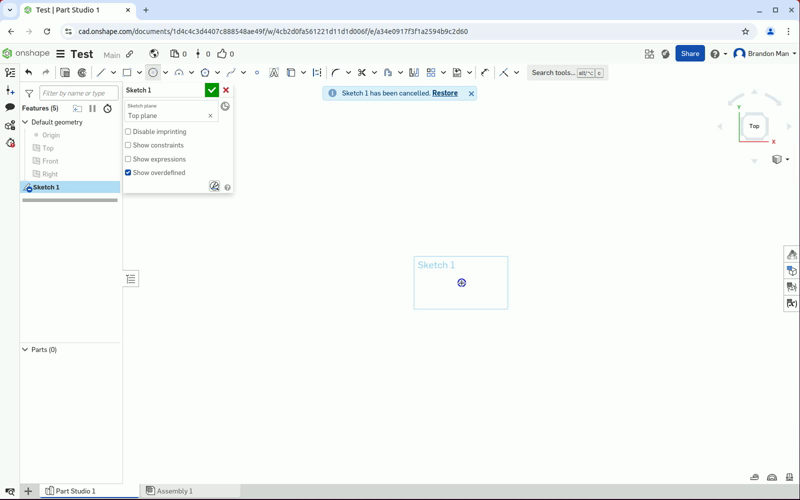
scroll(6)
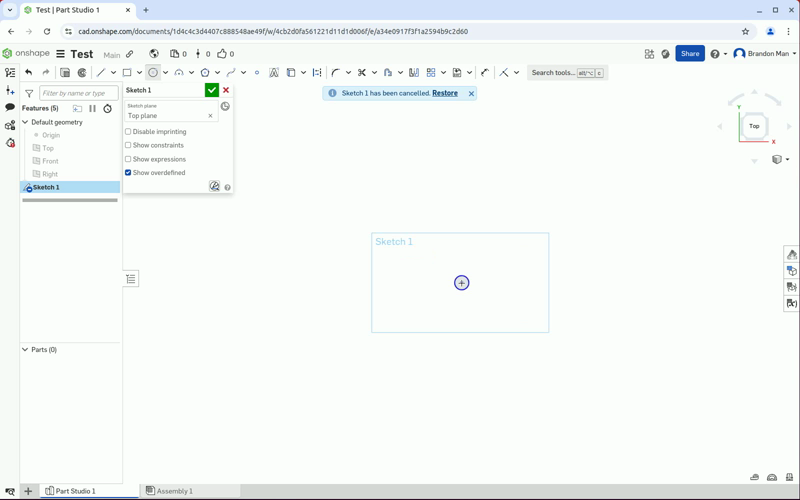
scroll(6)
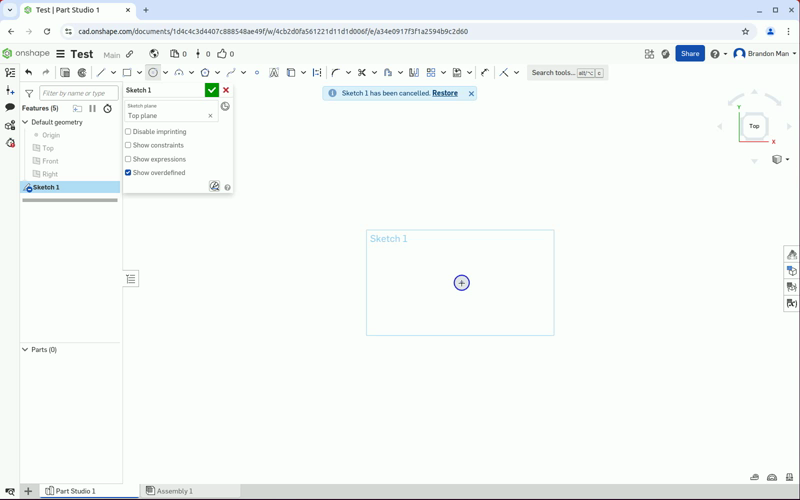
scroll(6)
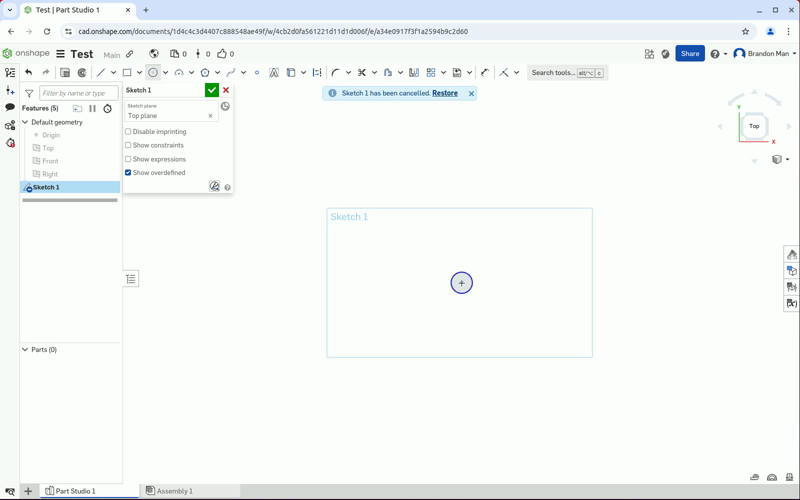
scroll(6)
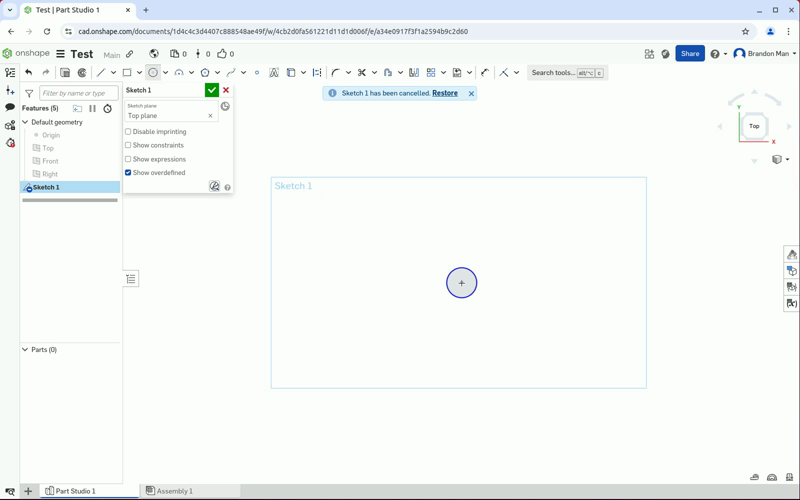
scroll(6)
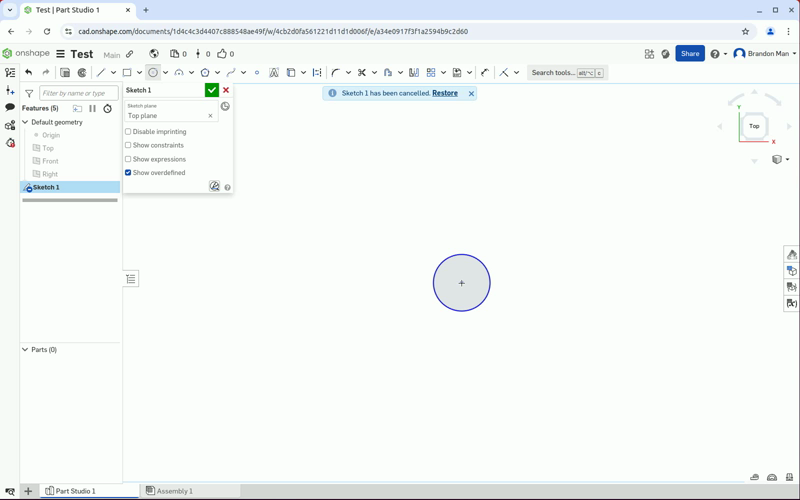
click(461, 282)
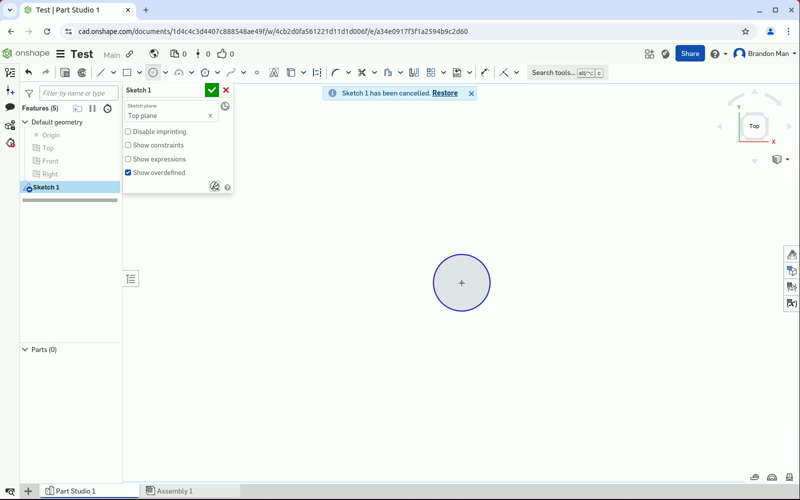
scroll(-6)
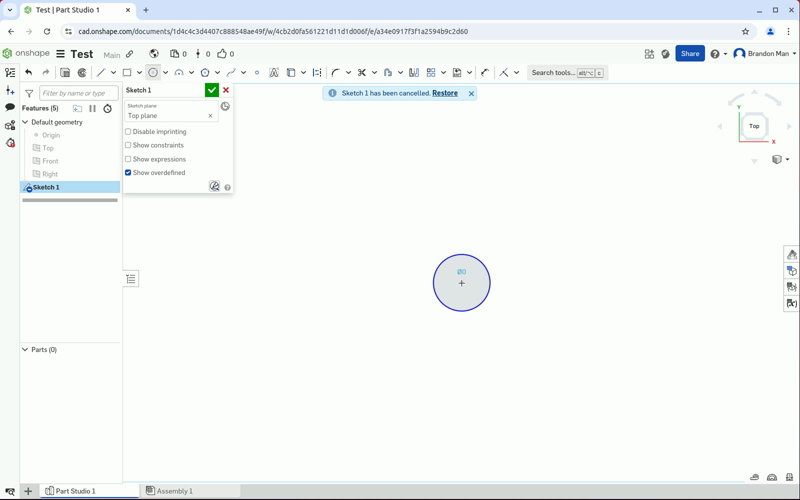
scroll(-6)
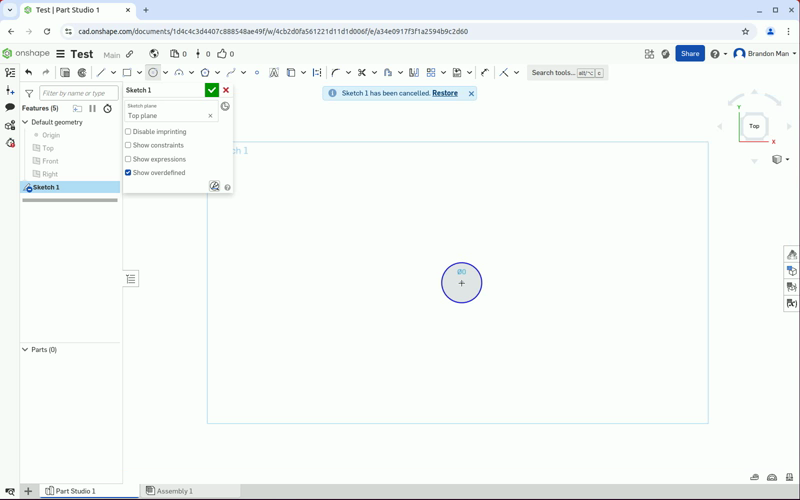
scroll(-6)
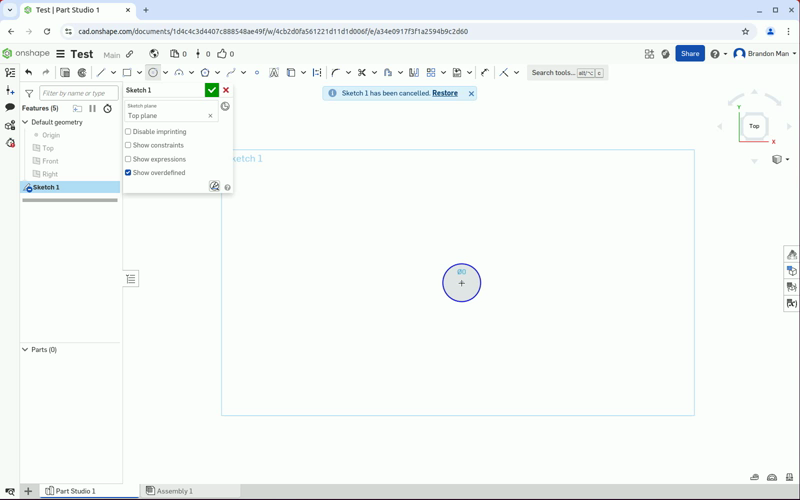
scroll(-6)
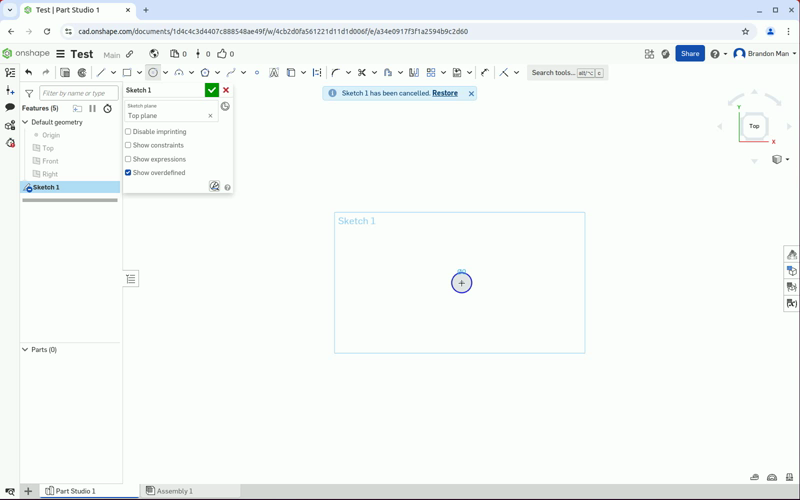
scroll(-6)
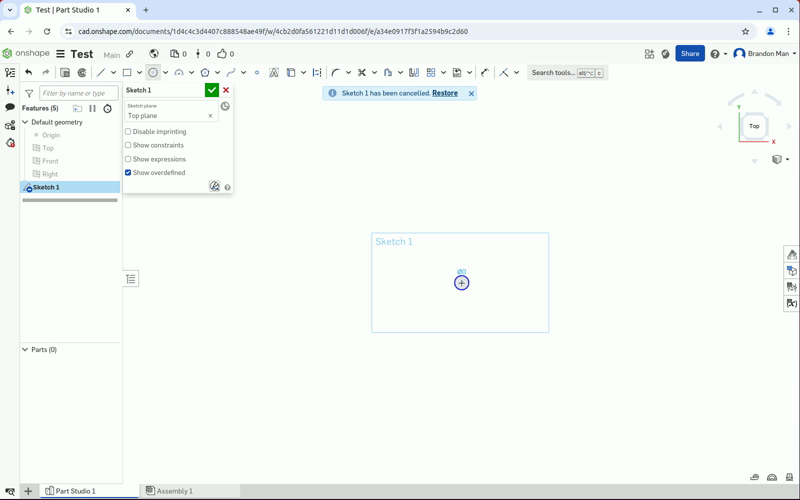
scroll(-6)
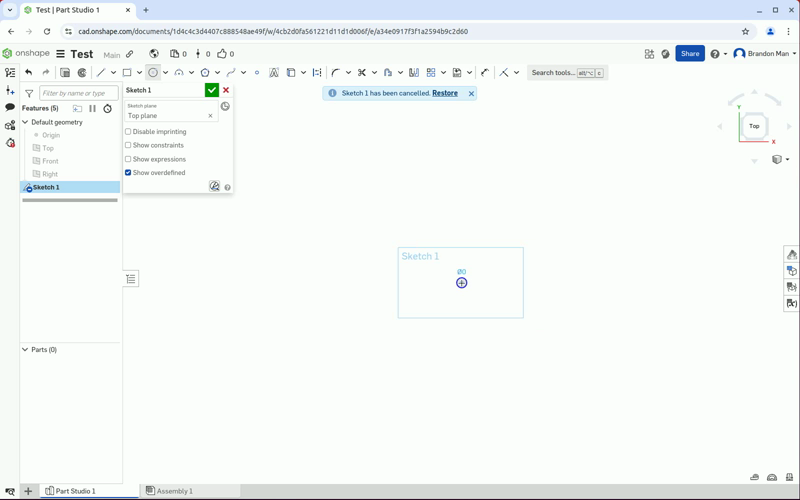
scroll(-6)
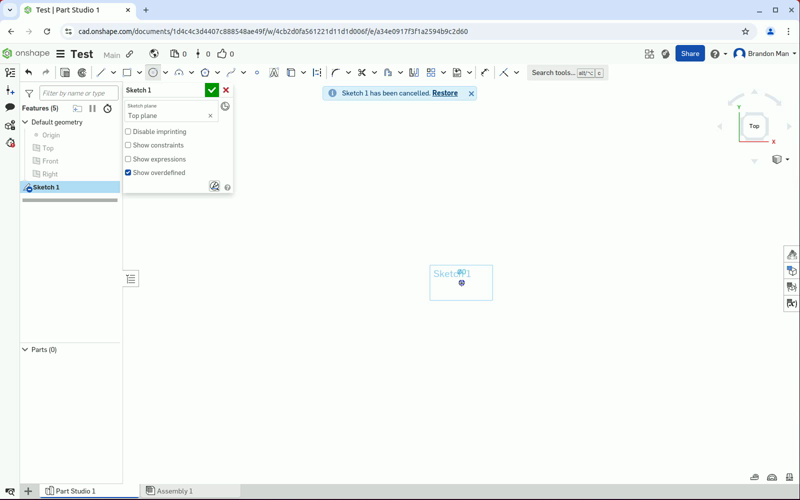
key_up(shift)
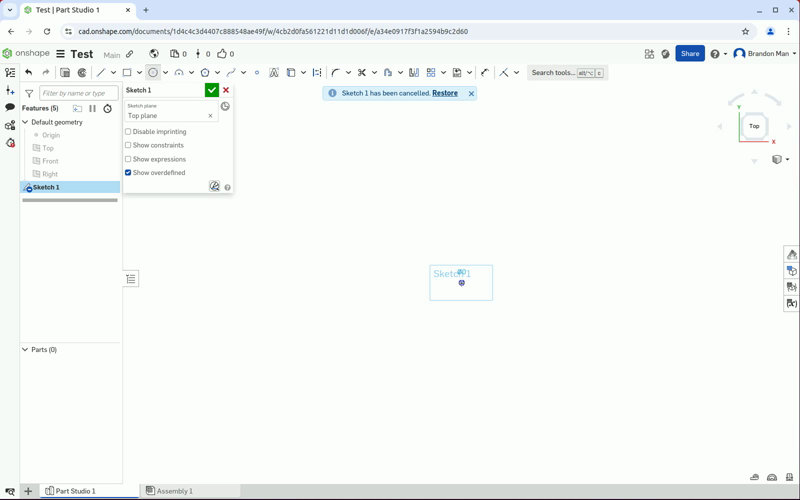
mouse_move(462, 282)
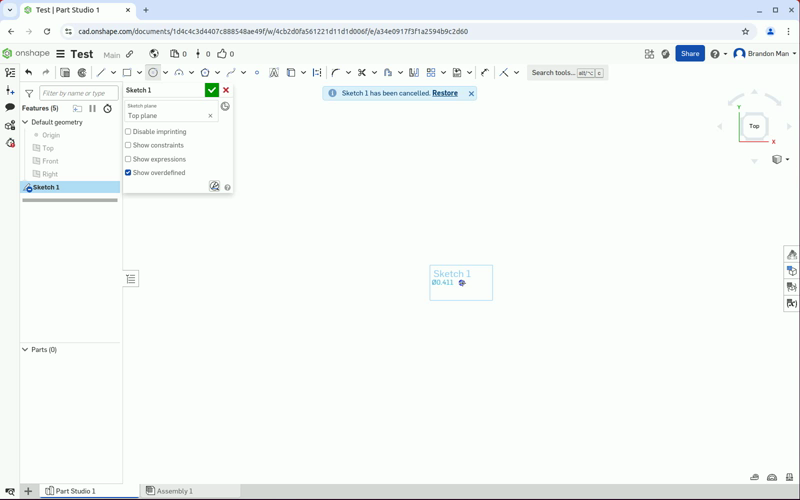
scroll(6)
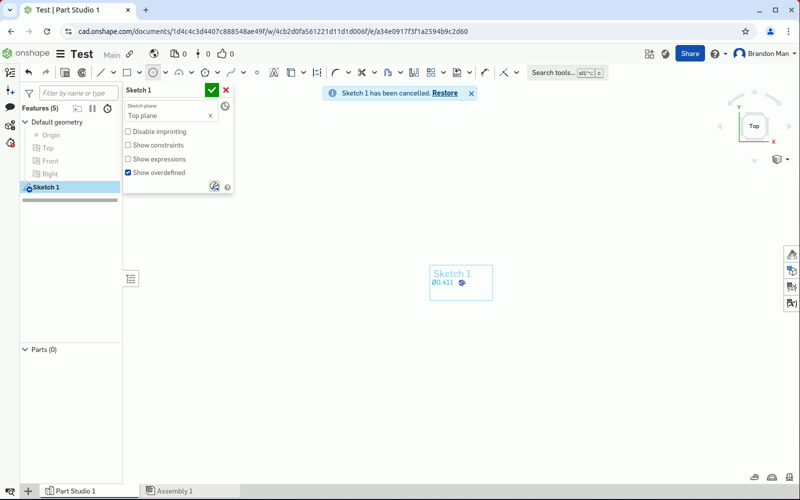
scroll(6)
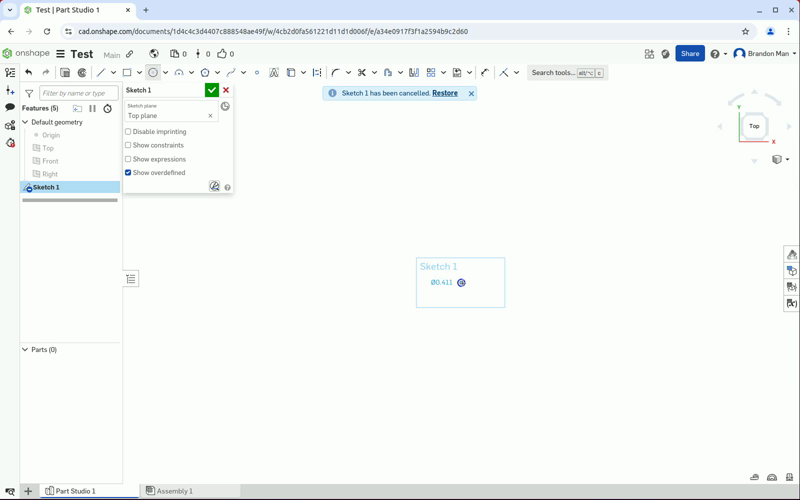
scroll(6)
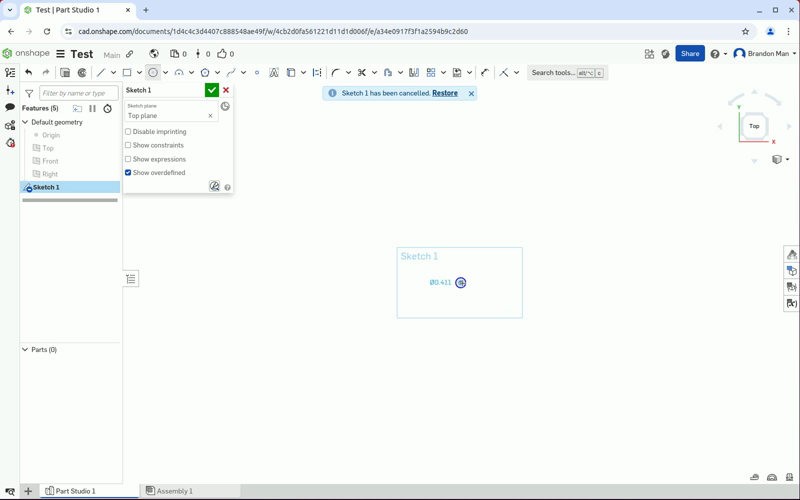
scroll(6)
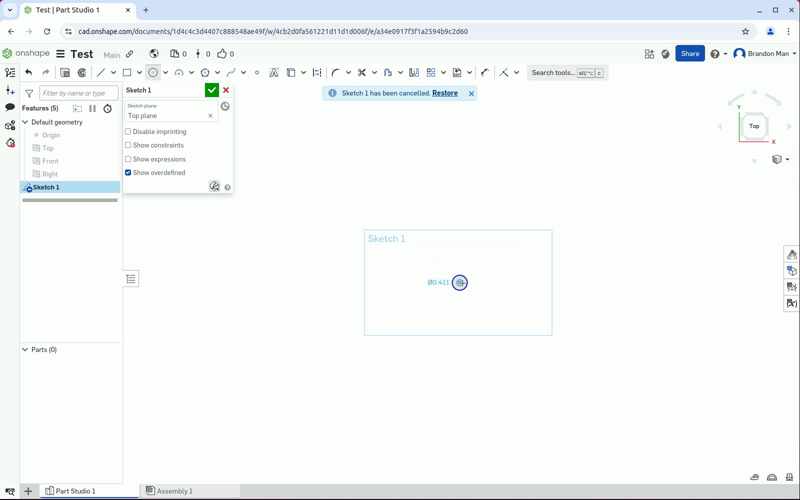
scroll(6)
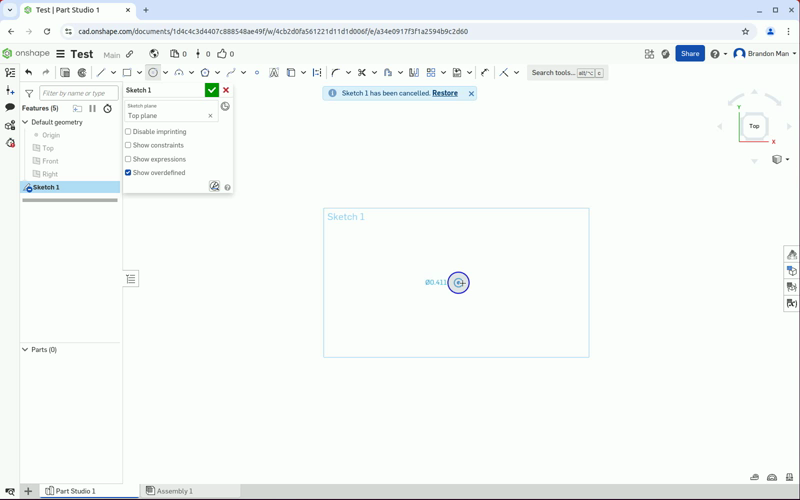
scroll(6)
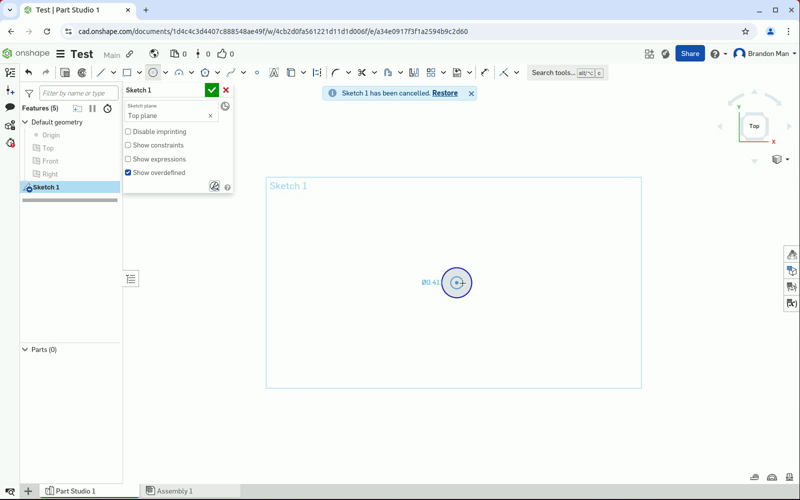
scroll(6)
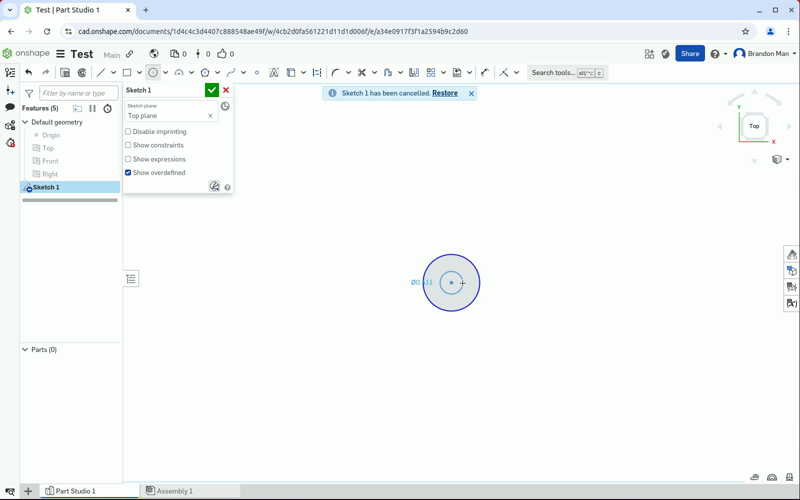
click(462, 282)
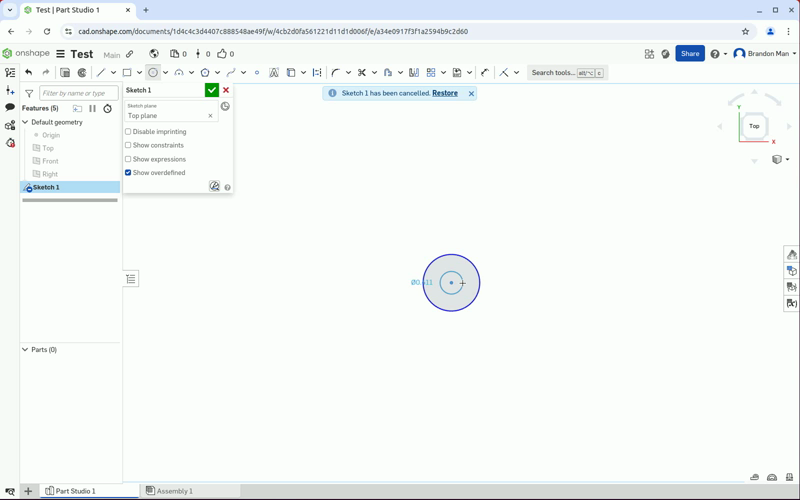
scroll(-6)
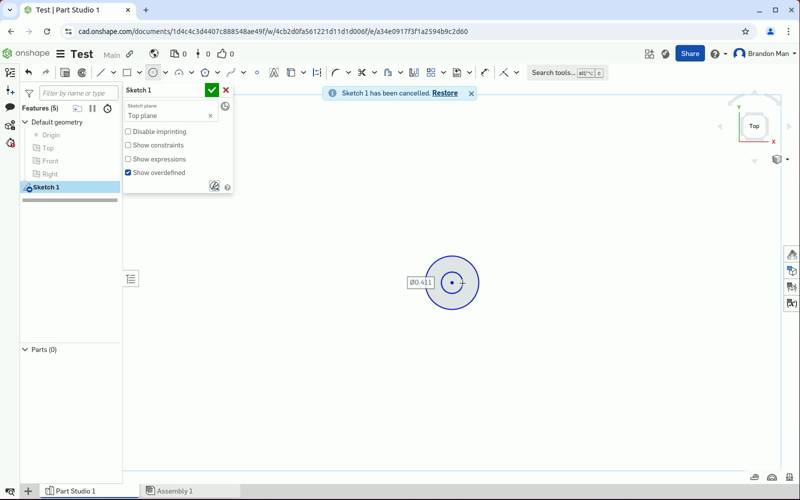
scroll(-6)
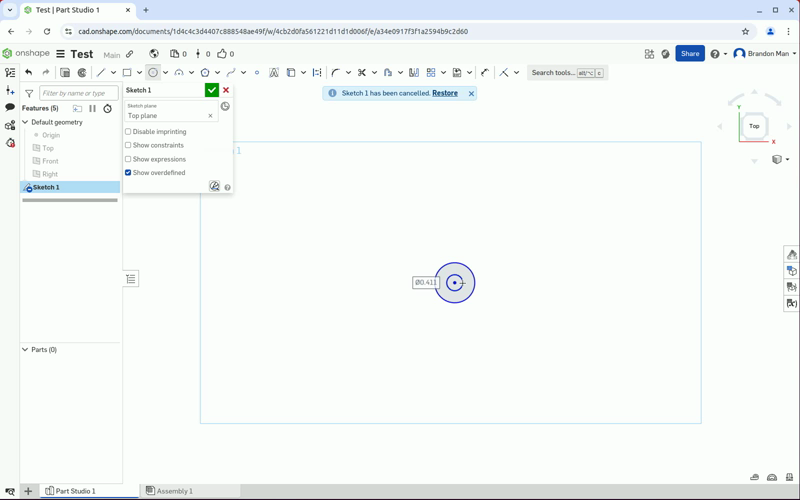
scroll(-6)
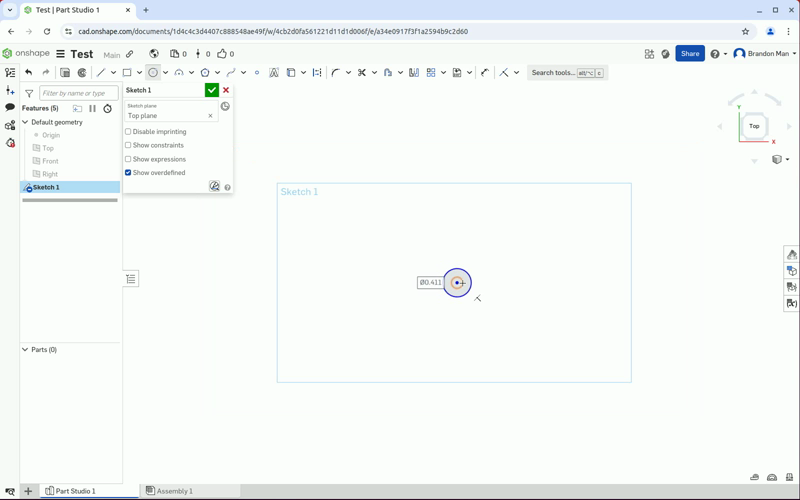
scroll(-6)
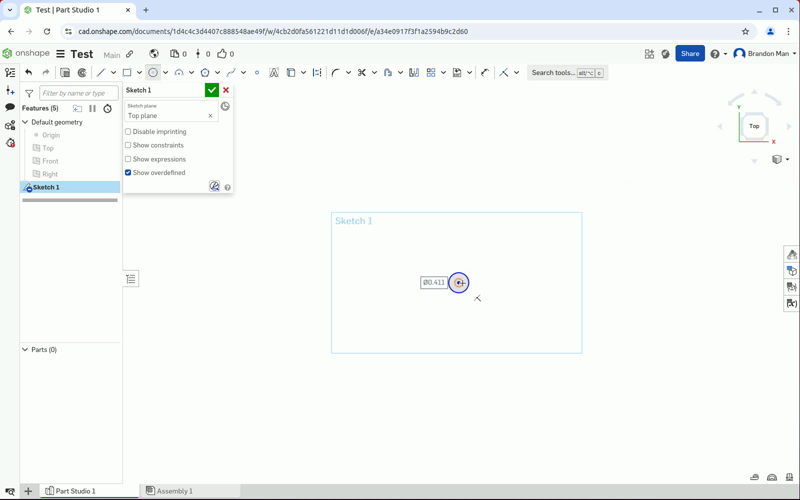
scroll(-6)
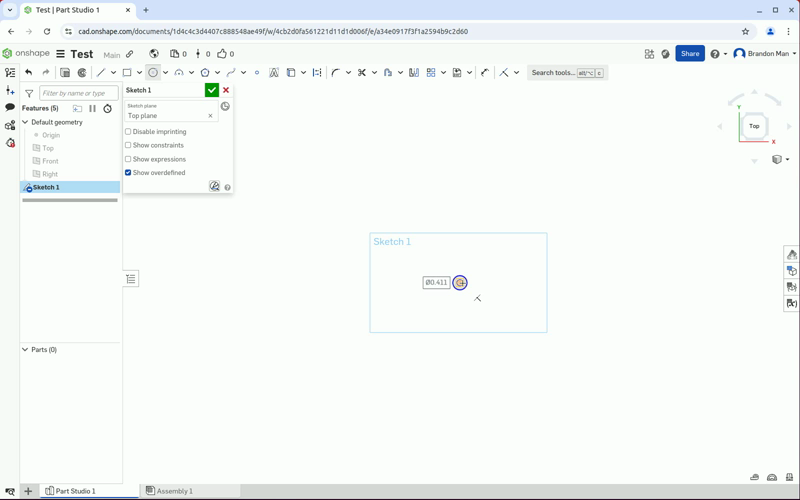
scroll(-6)
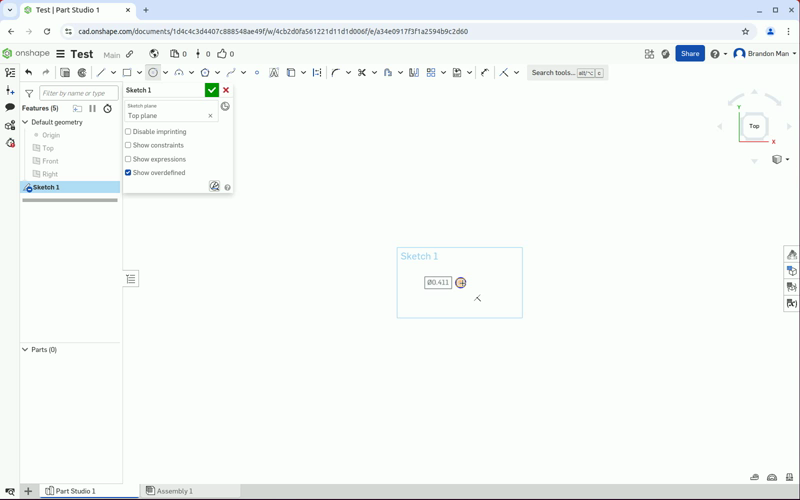
scroll(-6)
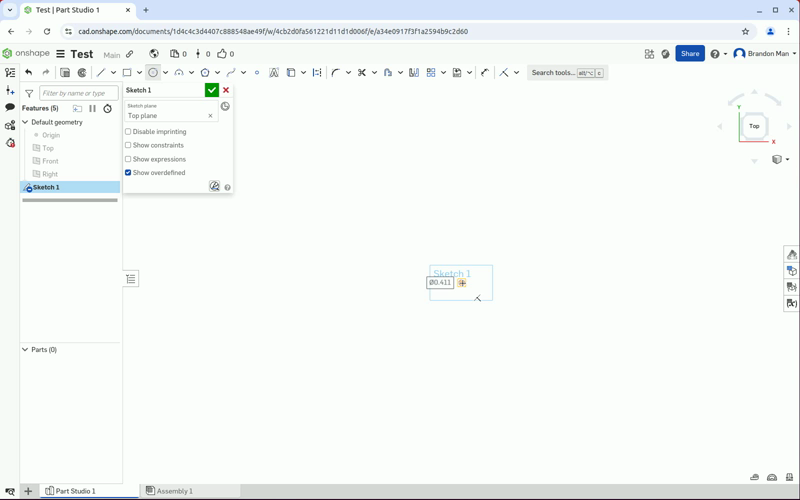
key(esc)
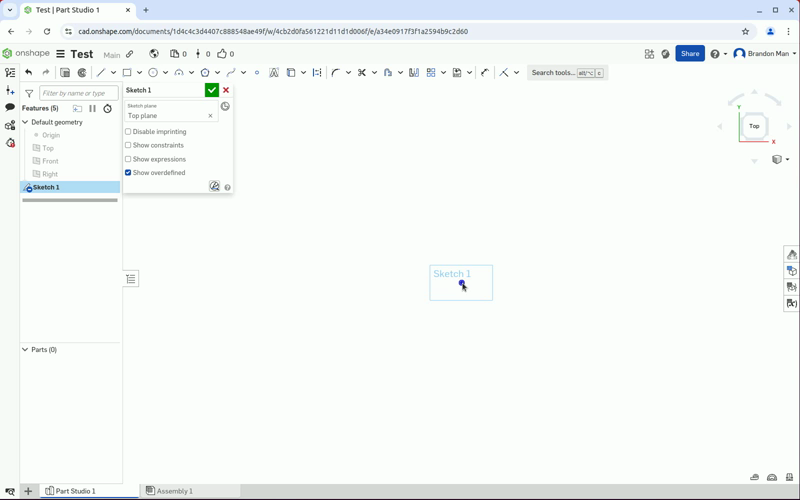
mouse_move(463, 282)
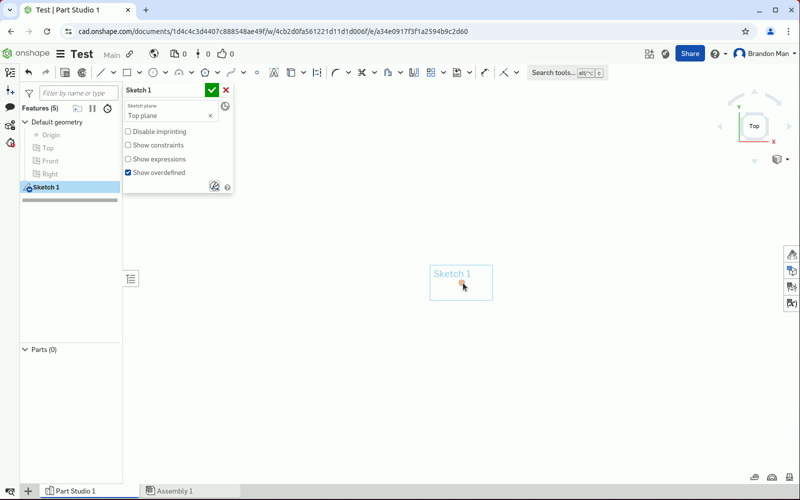
scroll(6)
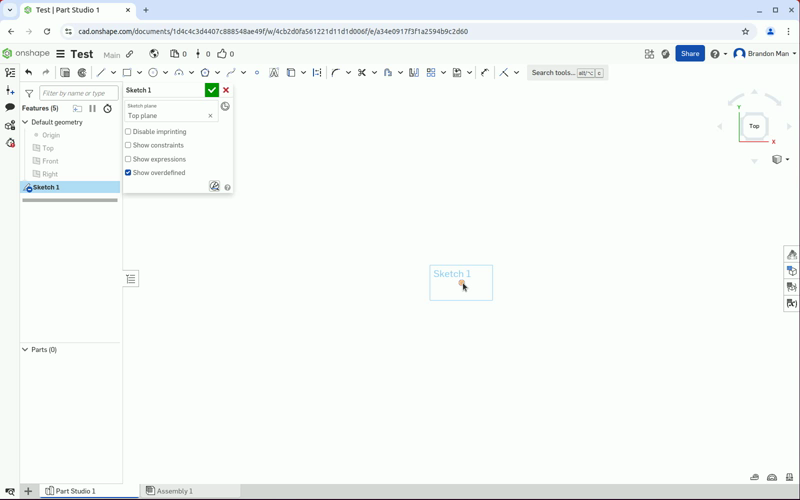
scroll(6)
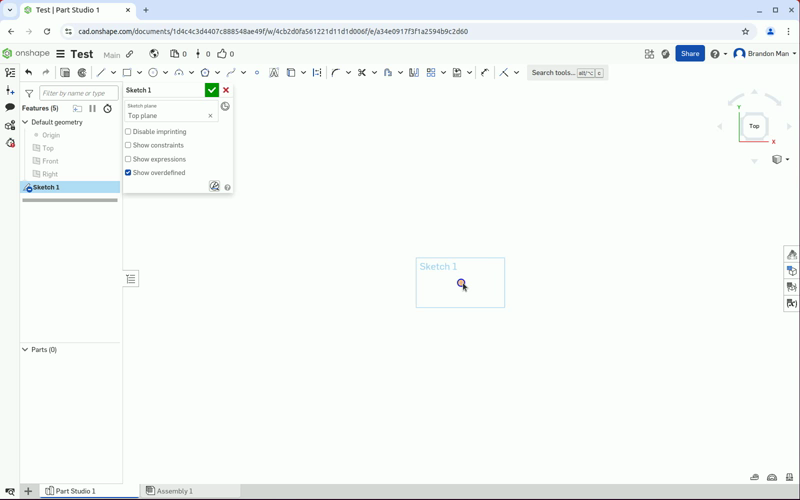
scroll(6)
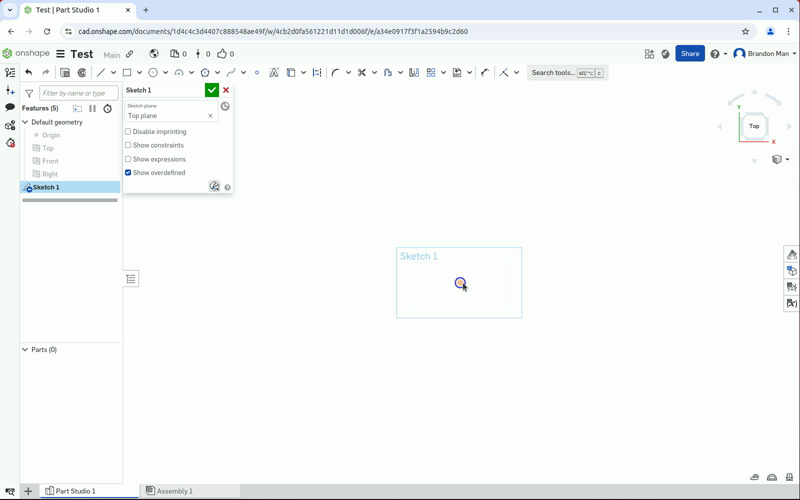
scroll(6)
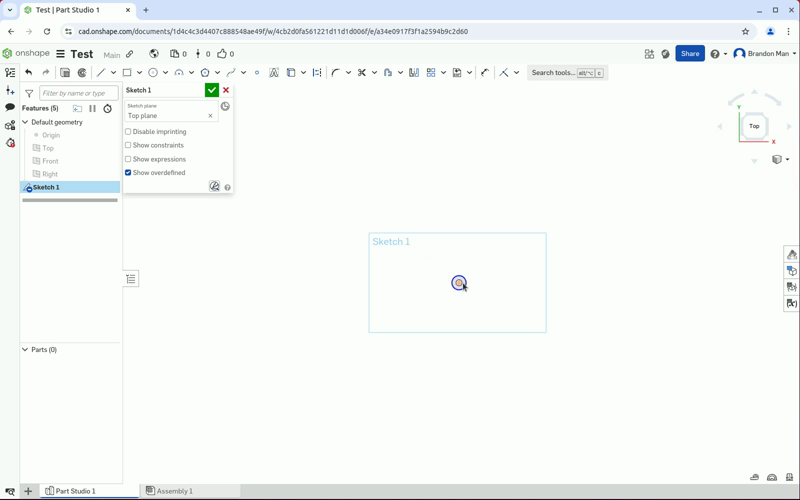
scroll(6)
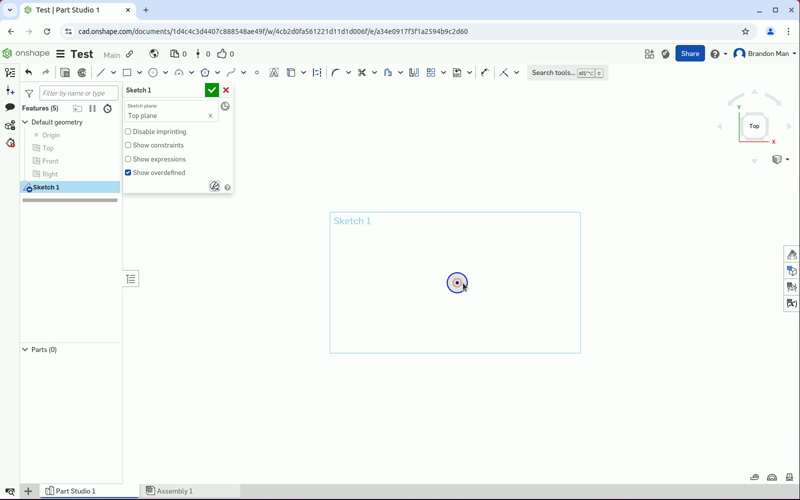
scroll(6)
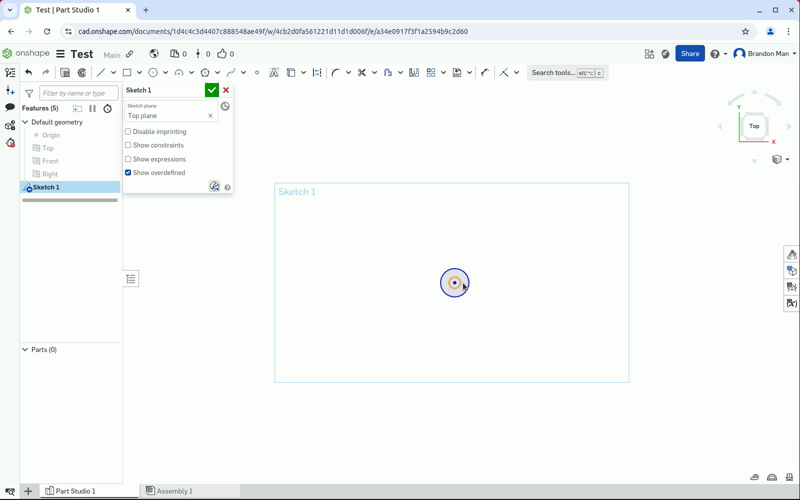
scroll(6)
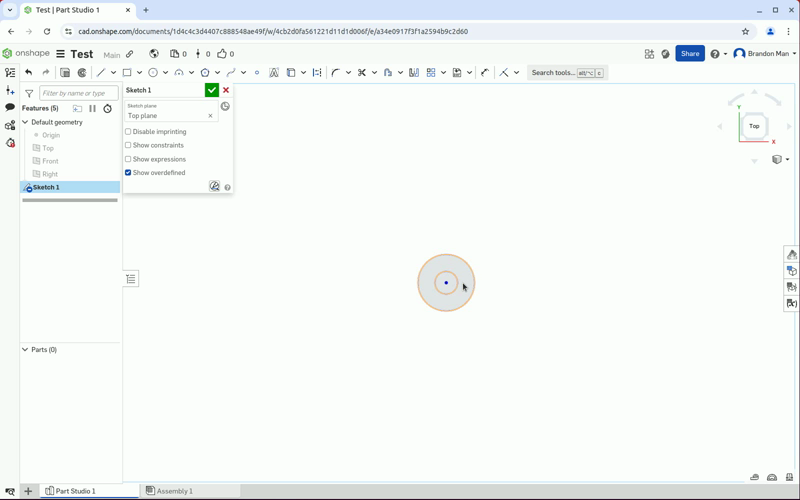
click(463, 282)
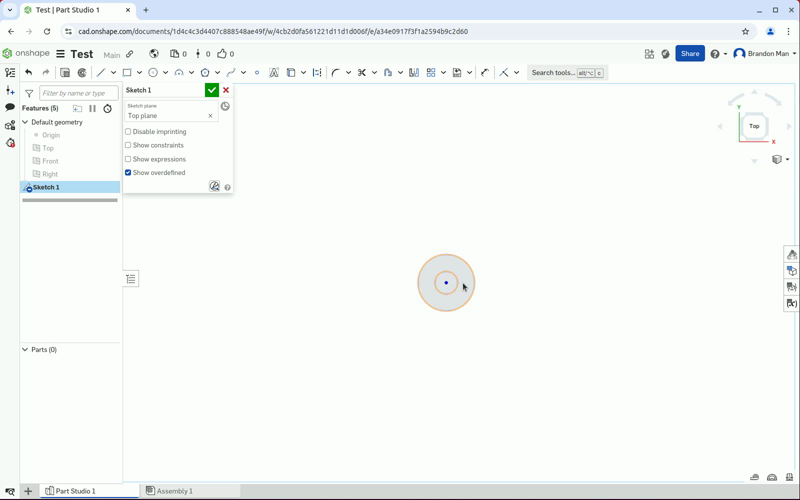
scroll(-6)
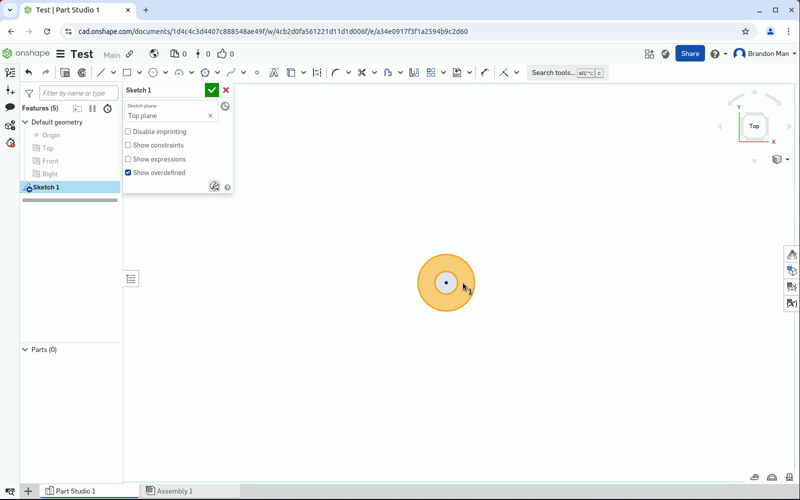
scroll(-6)
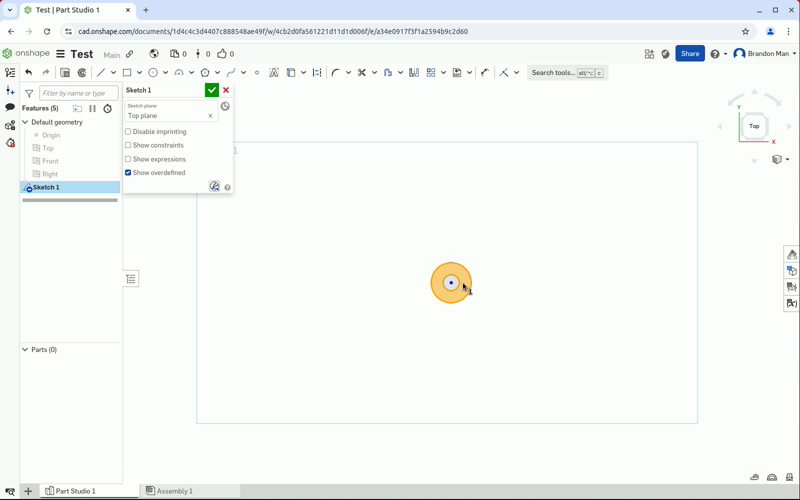
scroll(-6)
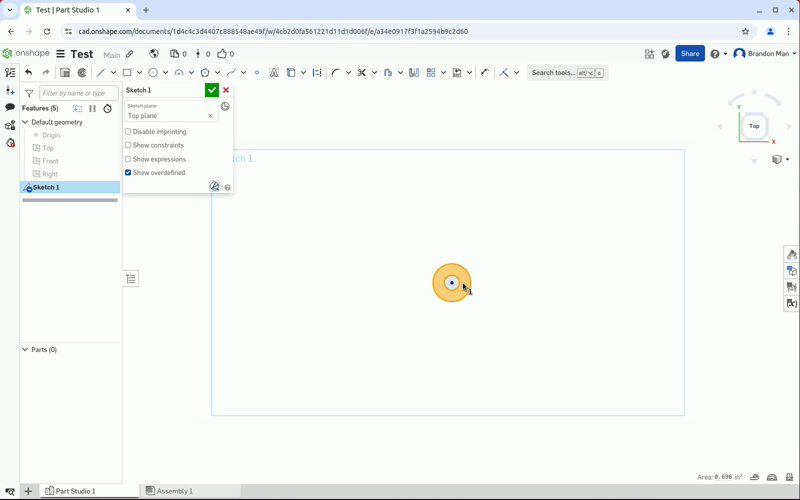
scroll(-6)
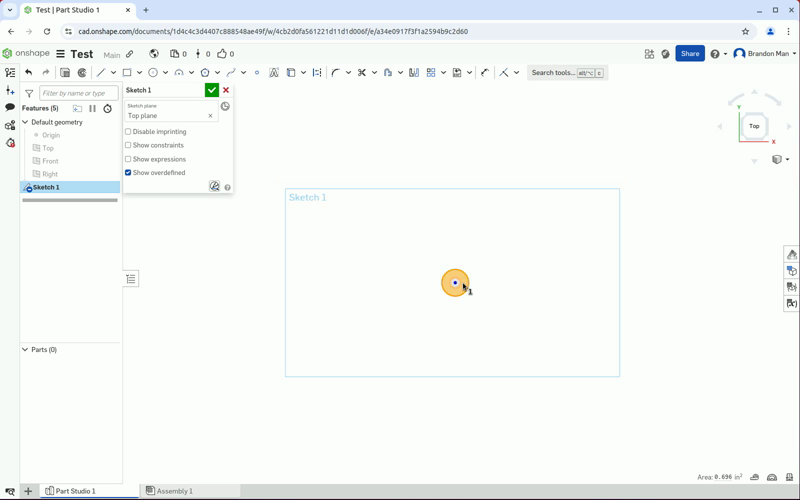
scroll(-6)
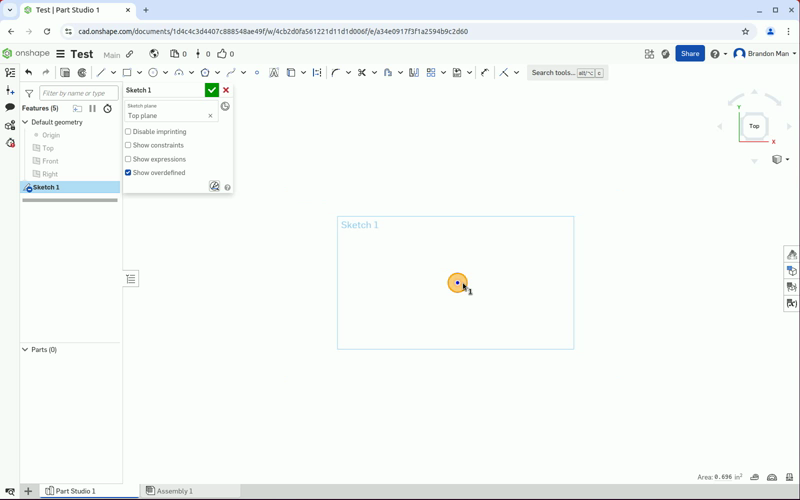
scroll(-6)
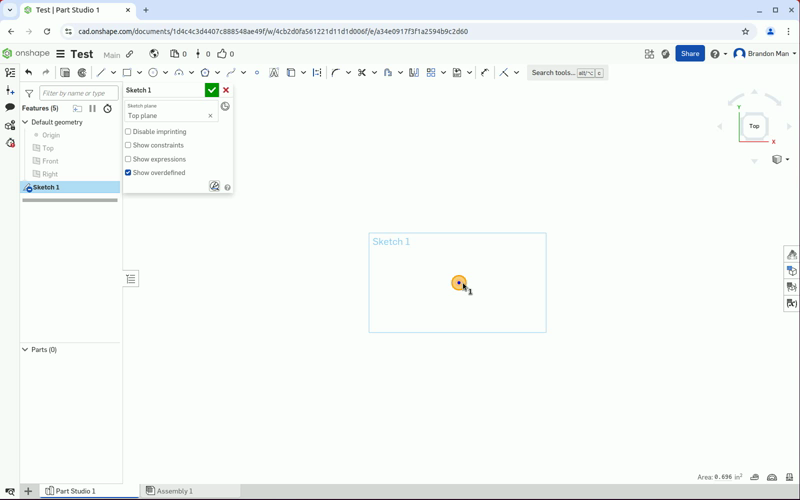
scroll(-6)
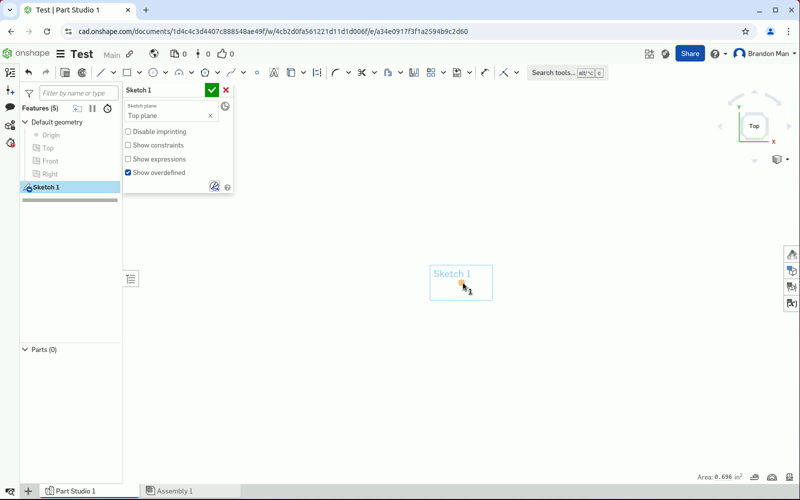
mouse_move(73, 352)
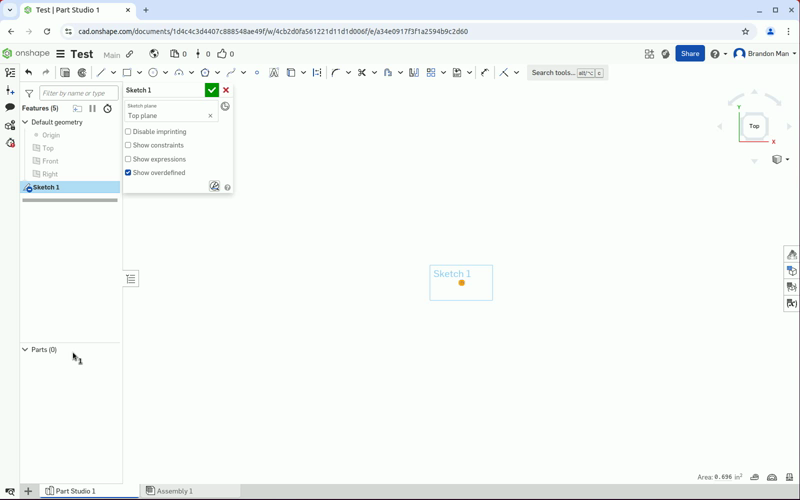
key(shift+y)
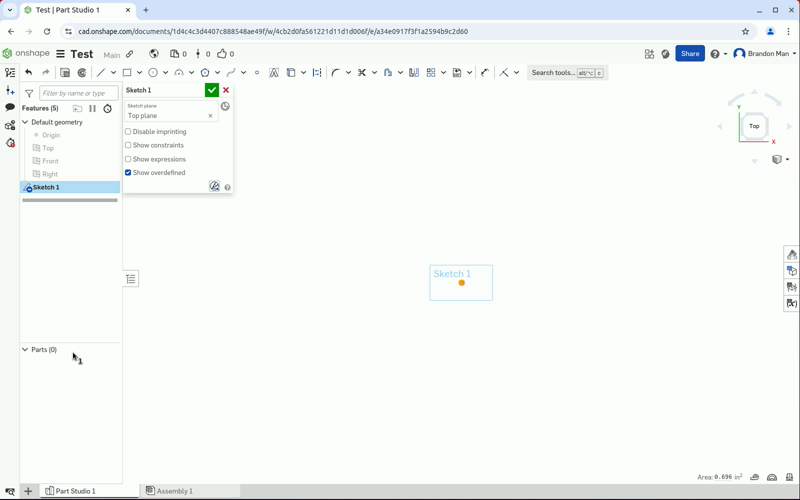
key(shift+e)
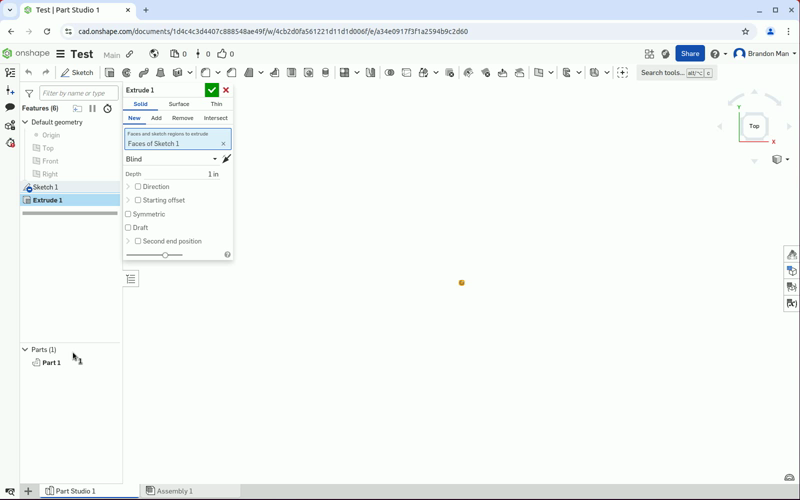
mouse_move(143, 106)
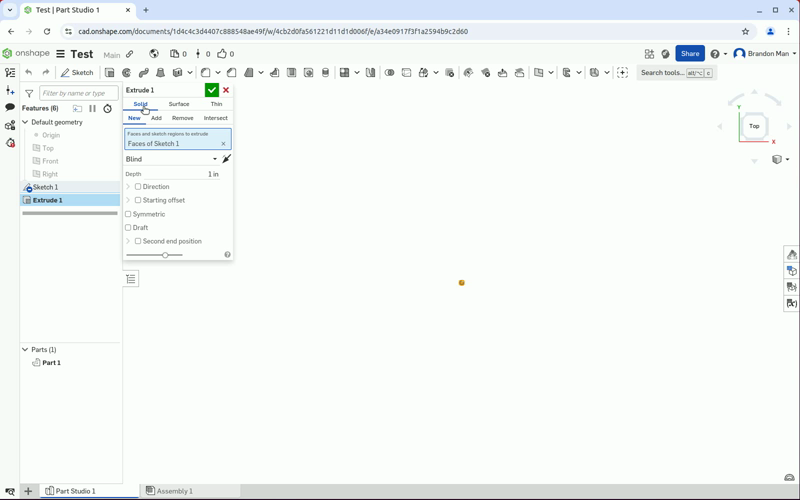
click(143, 106)
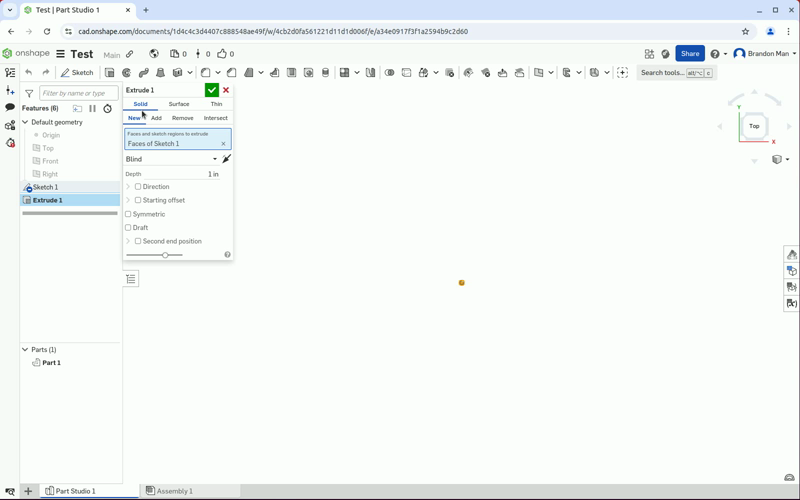
mouse_move(137, 120)
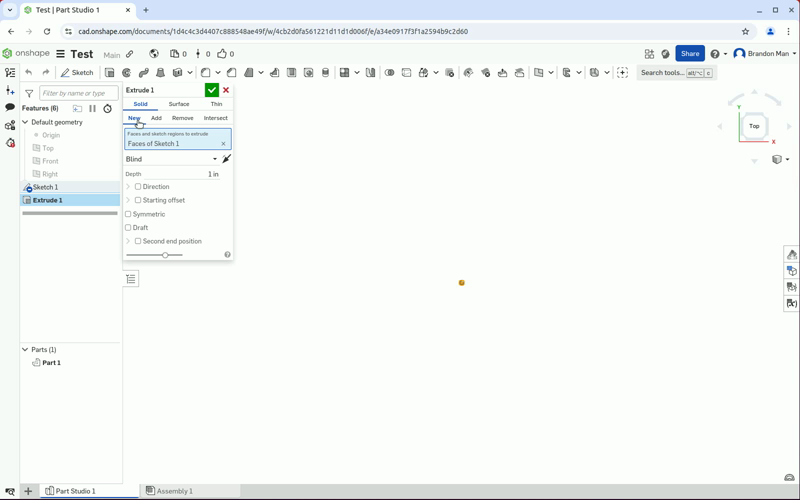
click(137, 120)
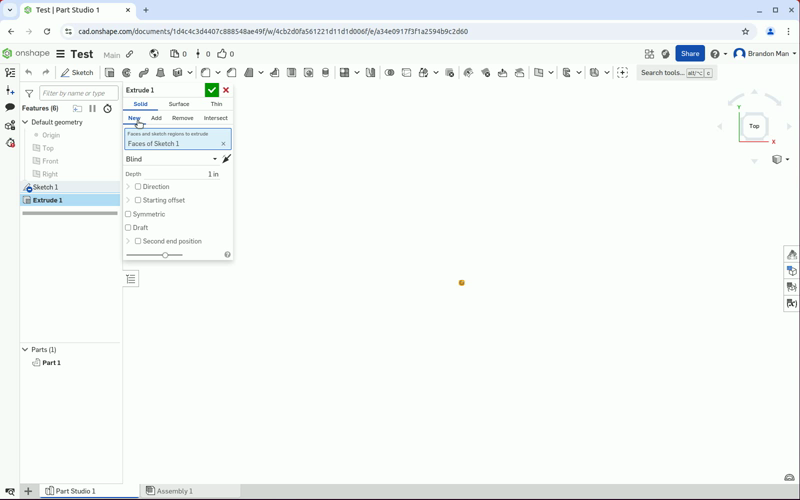
key(tab, 4)
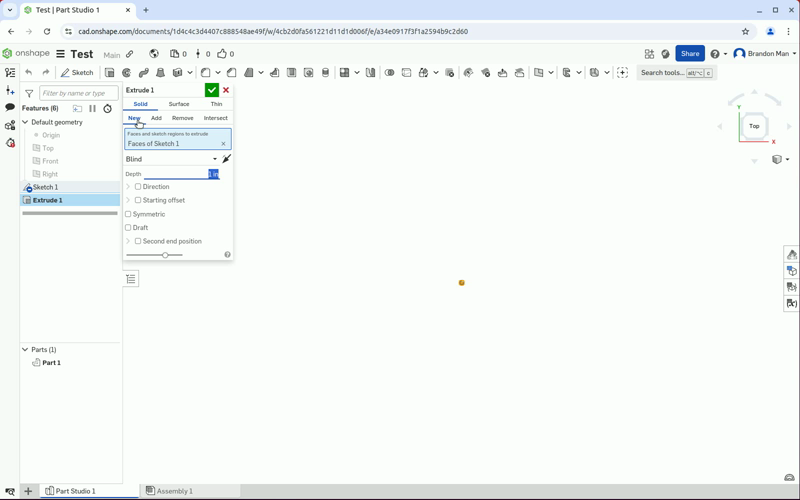
text(23.108)
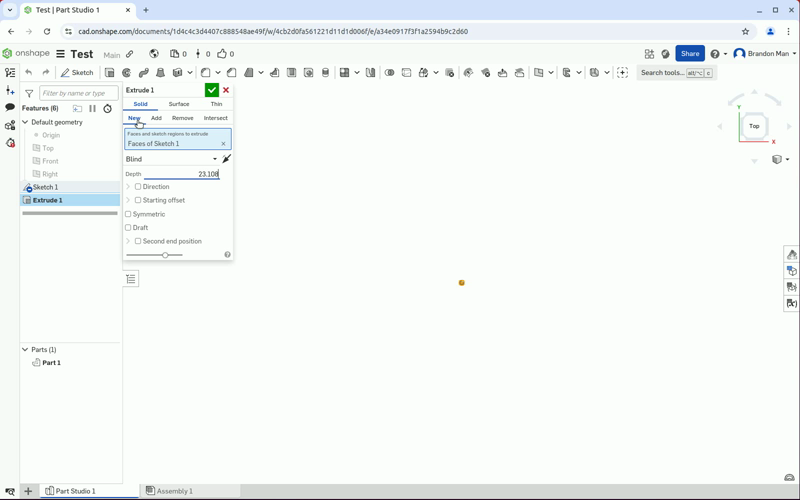
key(enter)
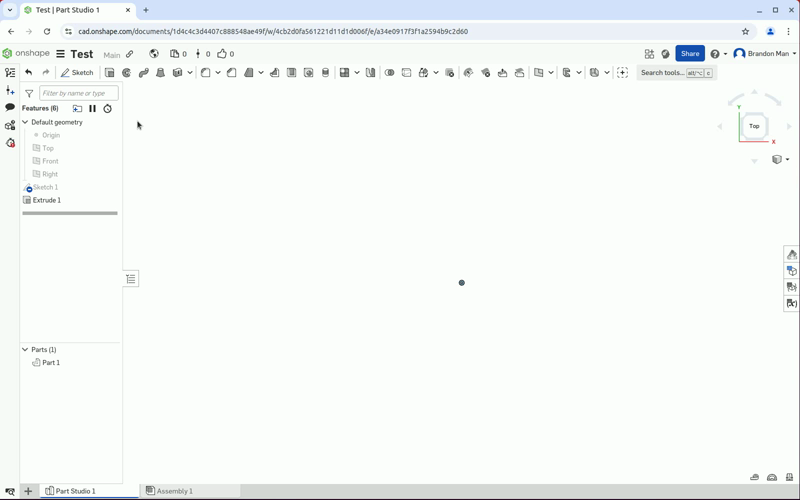
key(shift+h)
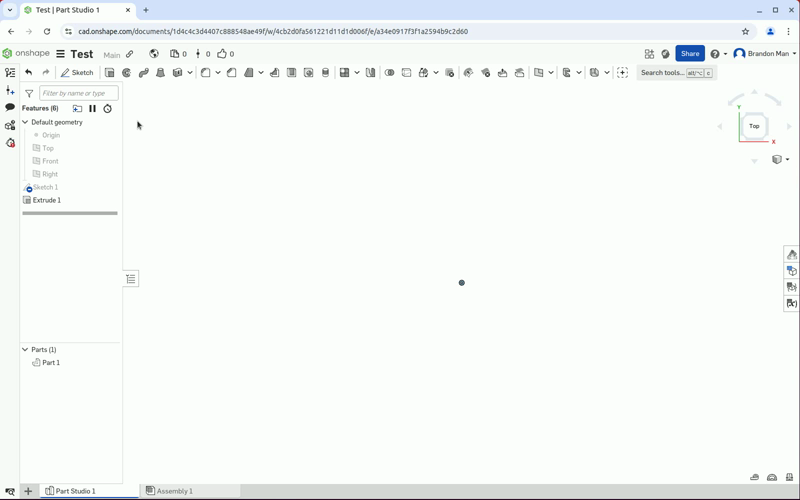
key(shift+h)
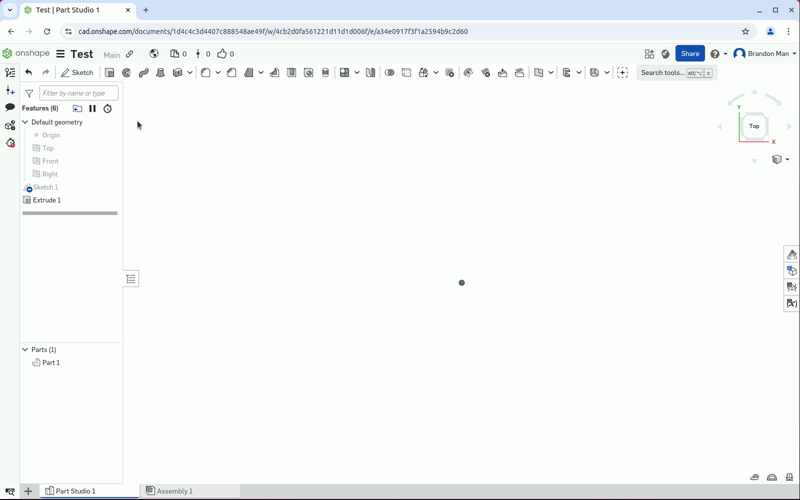
mouse_move(73, 189)
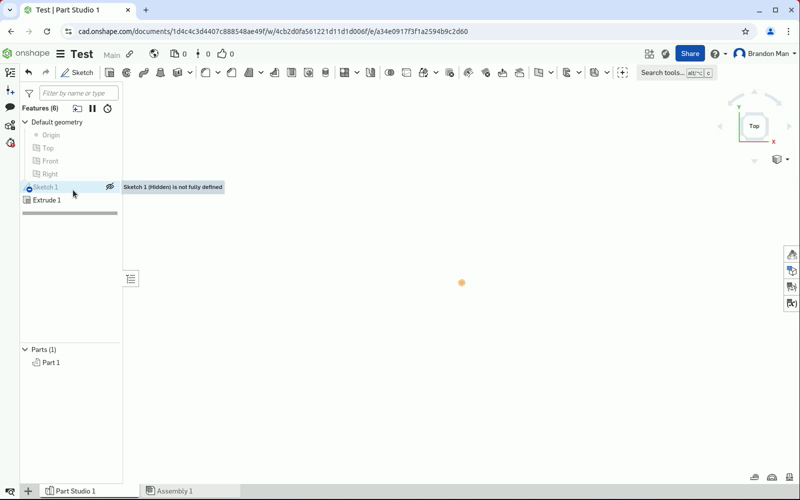
click(73, 189)
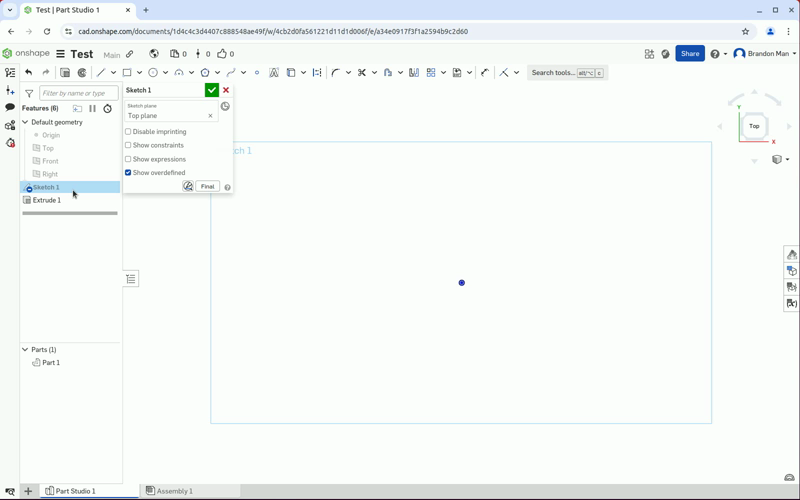
mouse_move(229, 92)
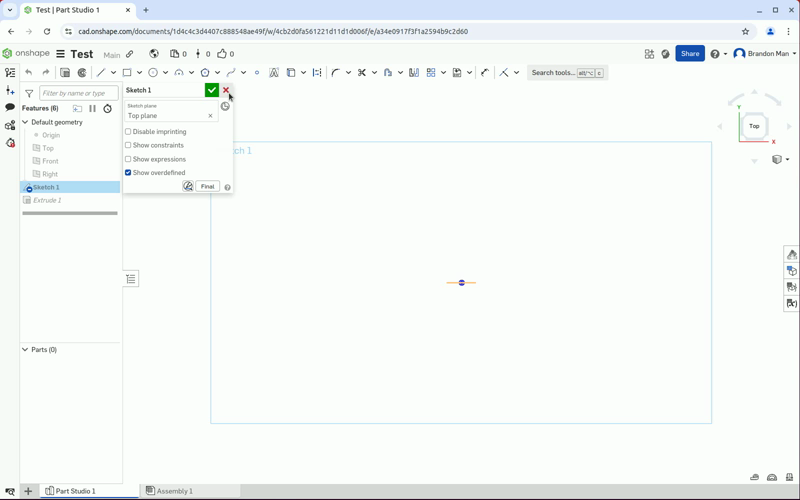
click(229, 92)
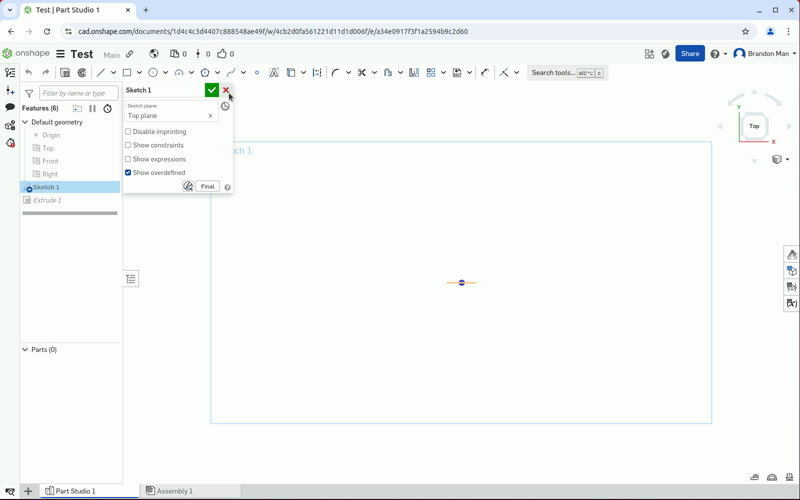
key(shift+s)
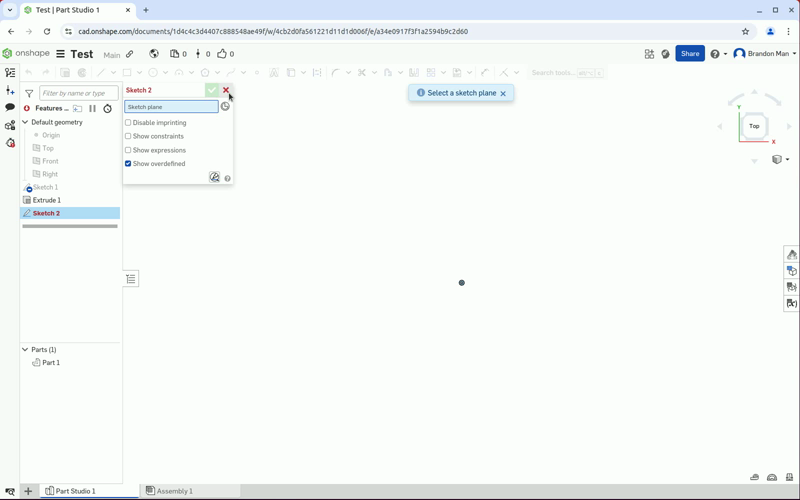
mouse_move(73, 150)
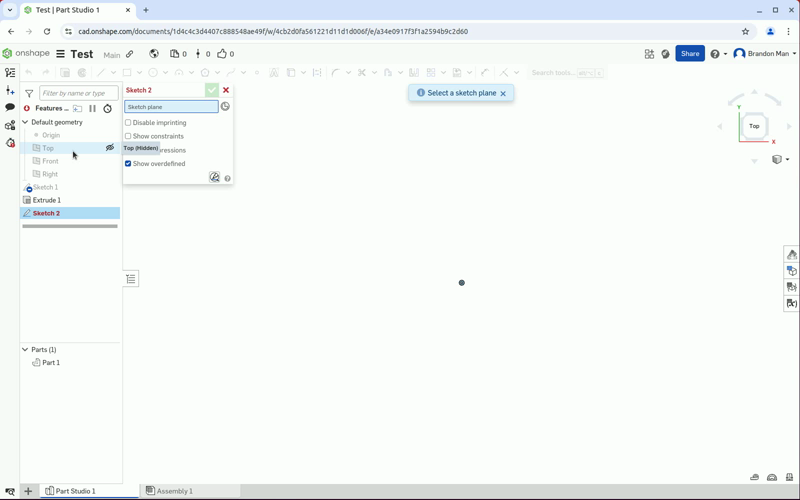
click(73, 150)
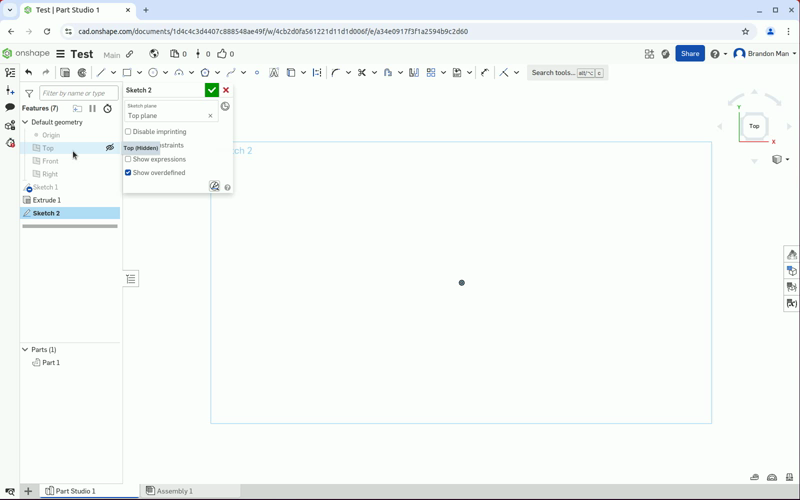
mouse_move(73, 352)
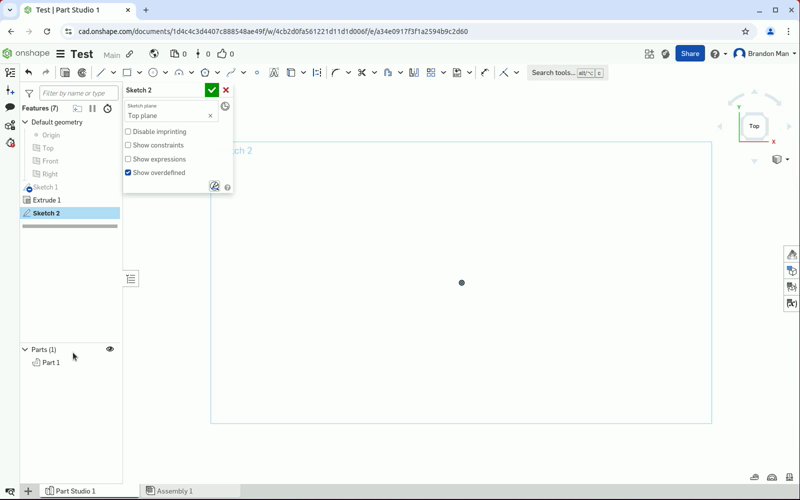
key(y)
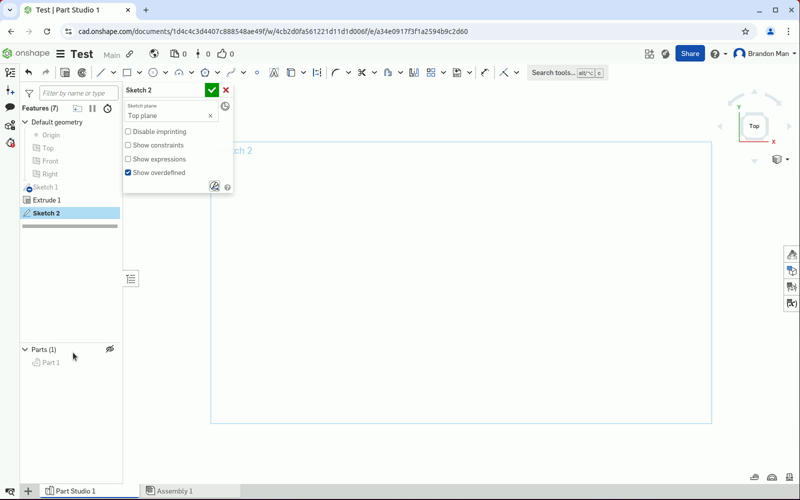
key(c)
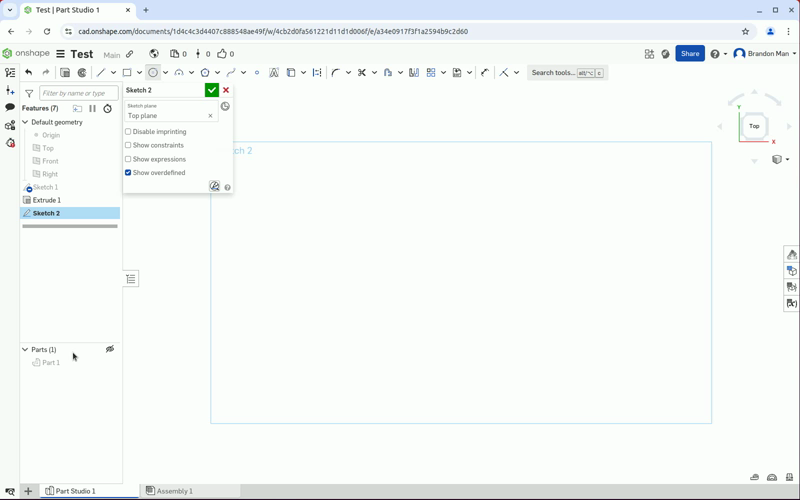
key_down(shift)
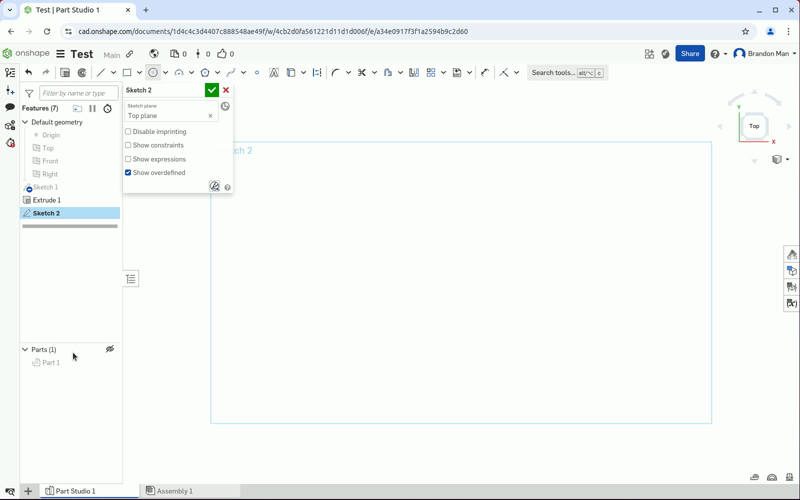
mouse_move(469, 282)
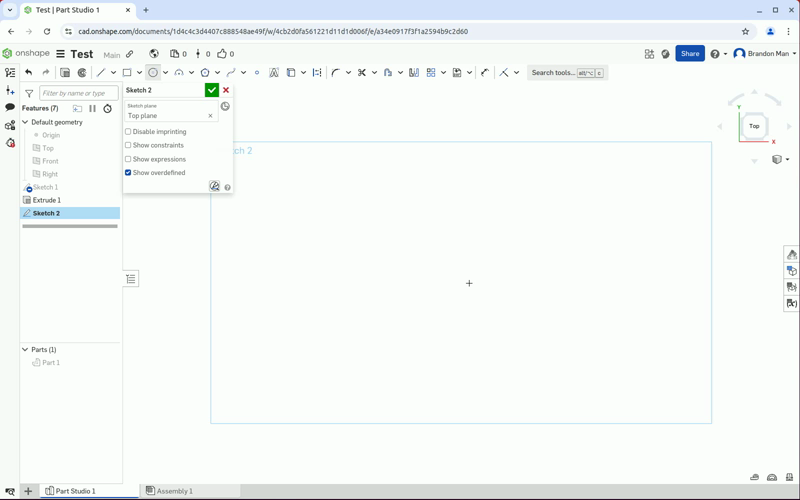
click(469, 282)
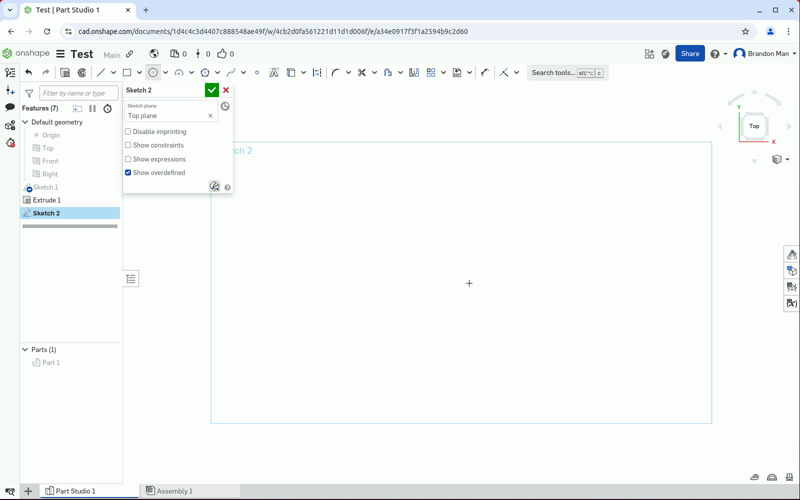
key_up(shift)
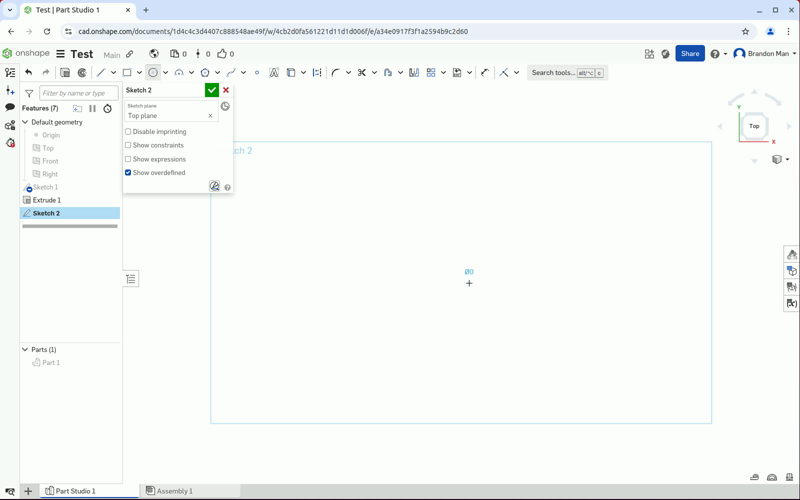
mouse_move(471, 282)
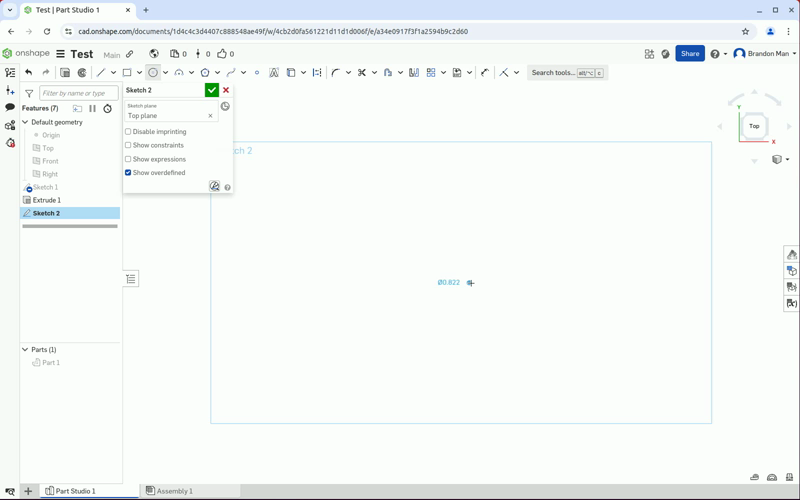
scroll(6)
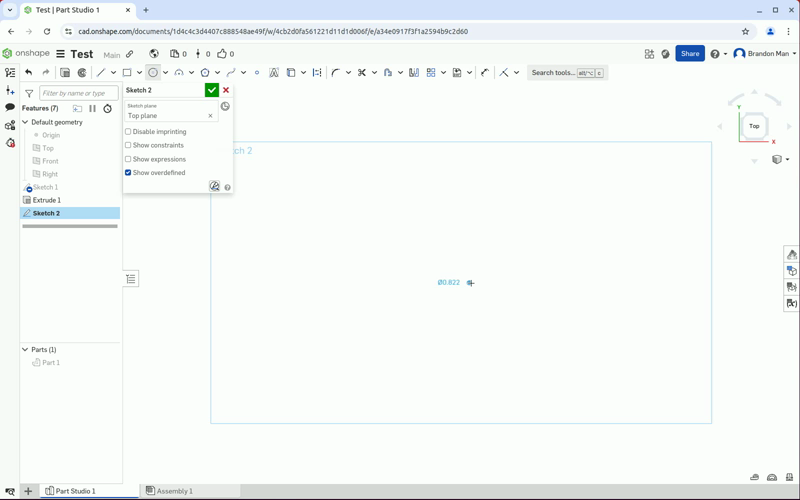
scroll(6)
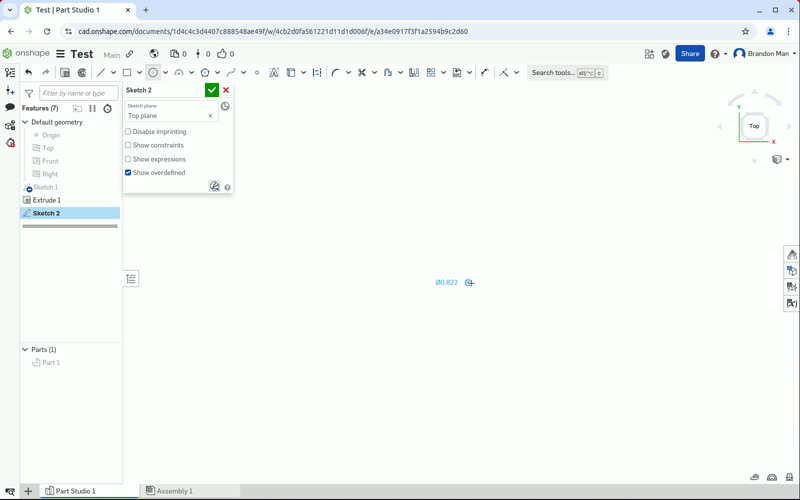
scroll(6)
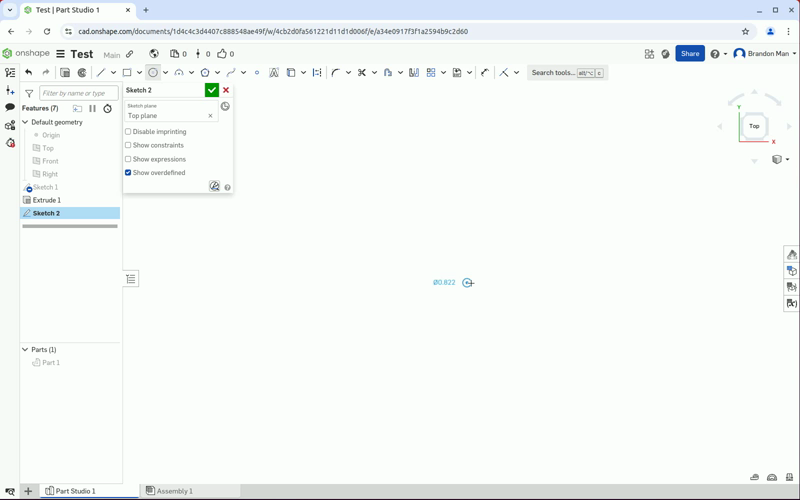
scroll(6)
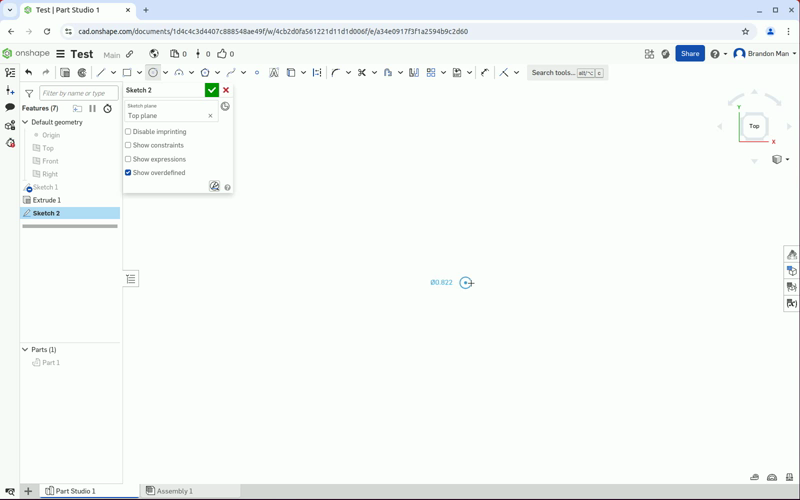
scroll(6)
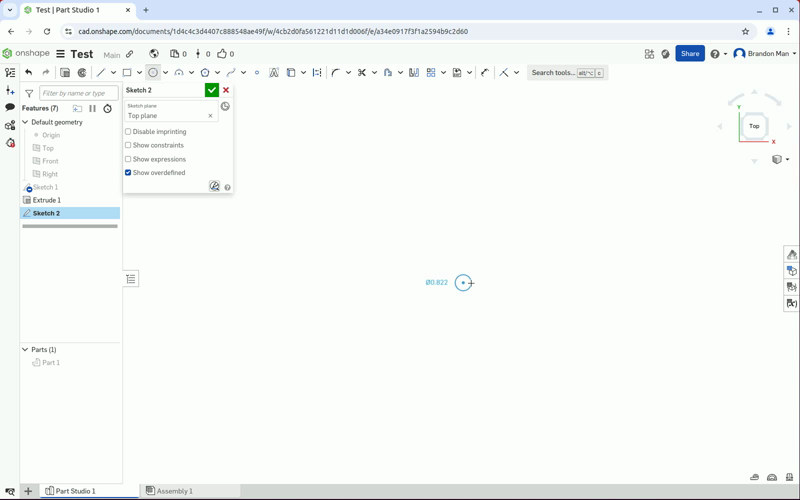
scroll(6)
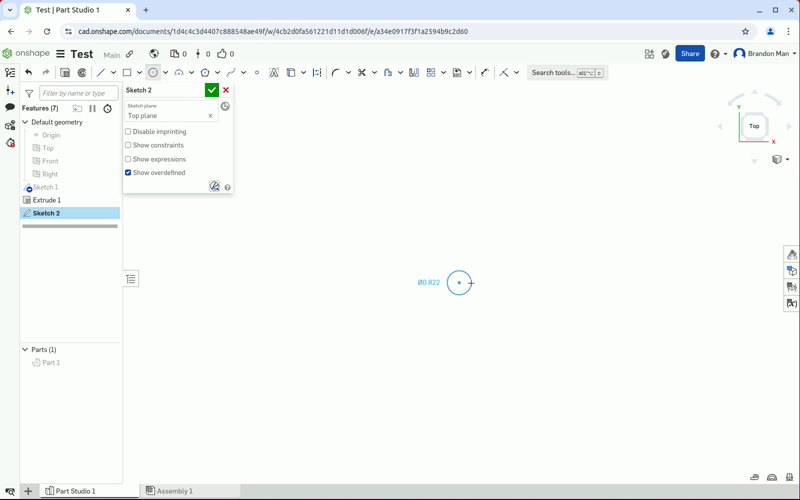
scroll(6)
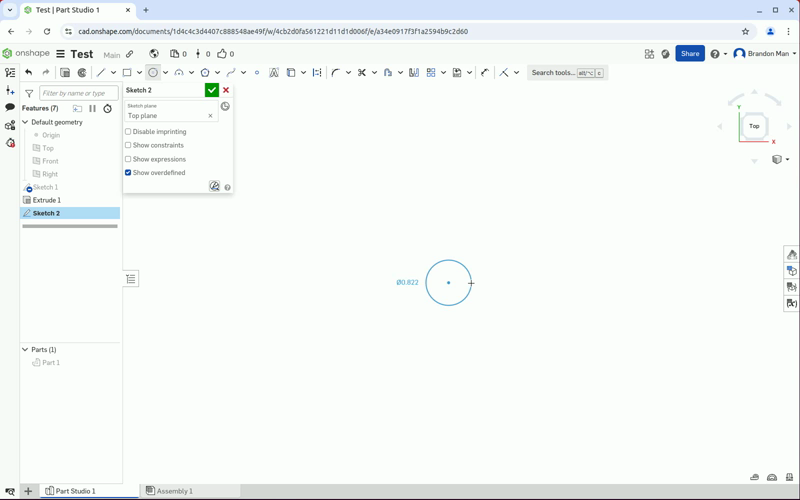
click(471, 282)
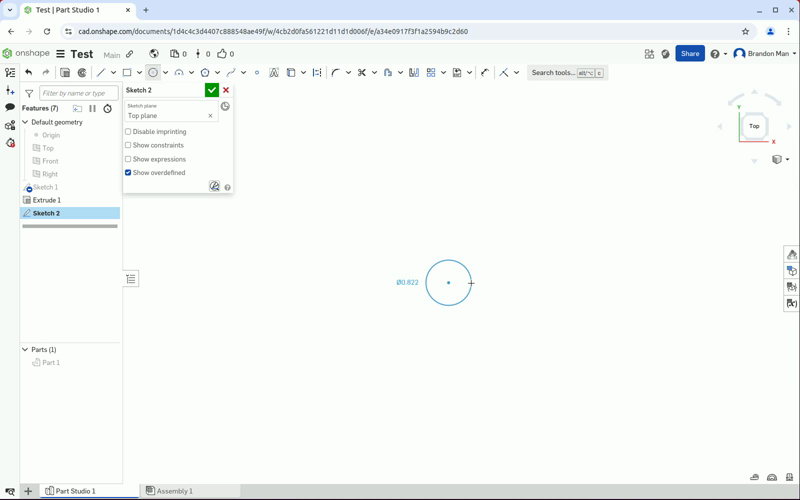
scroll(-6)
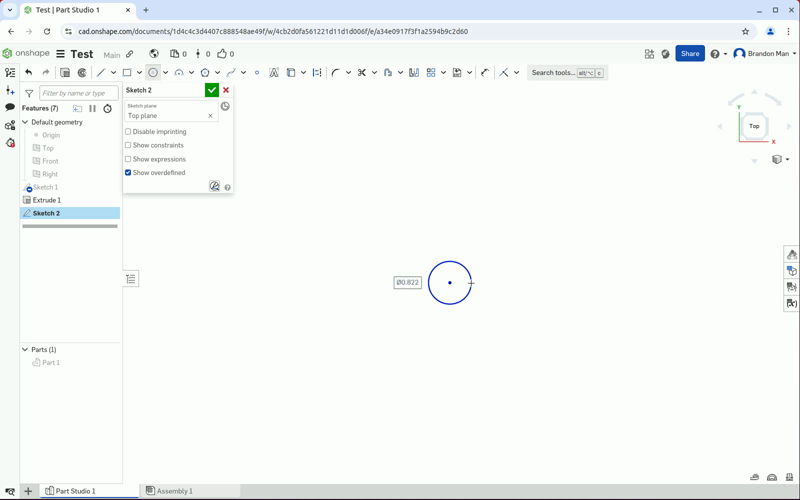
scroll(-6)
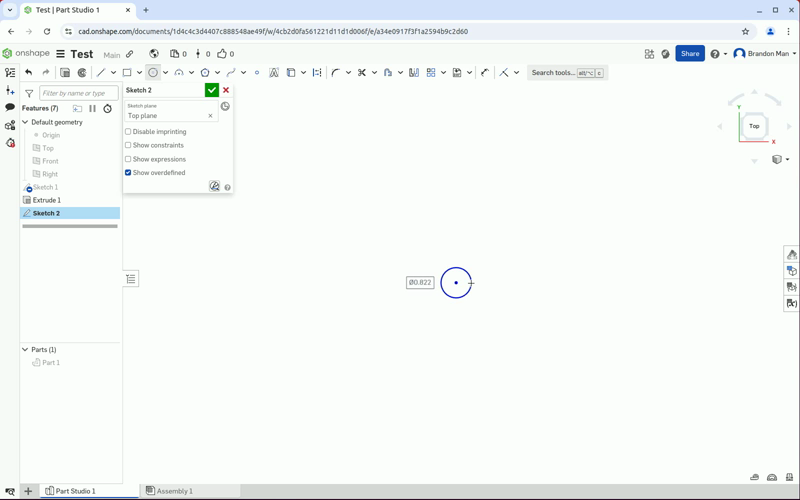
scroll(-6)
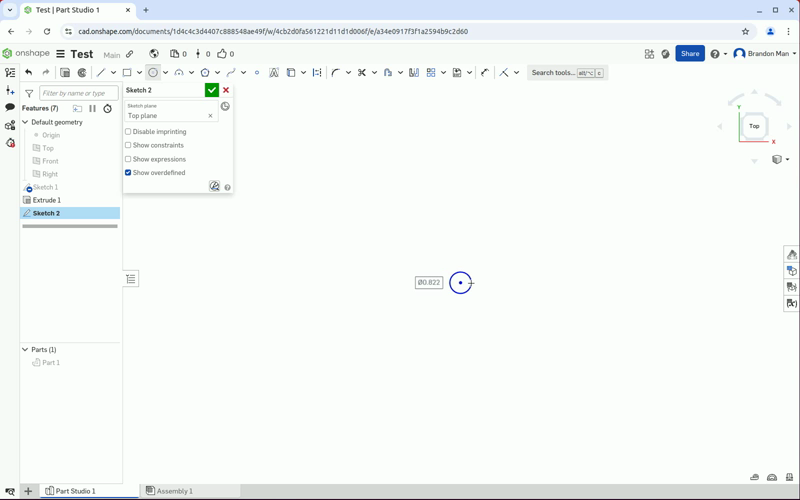
scroll(-6)
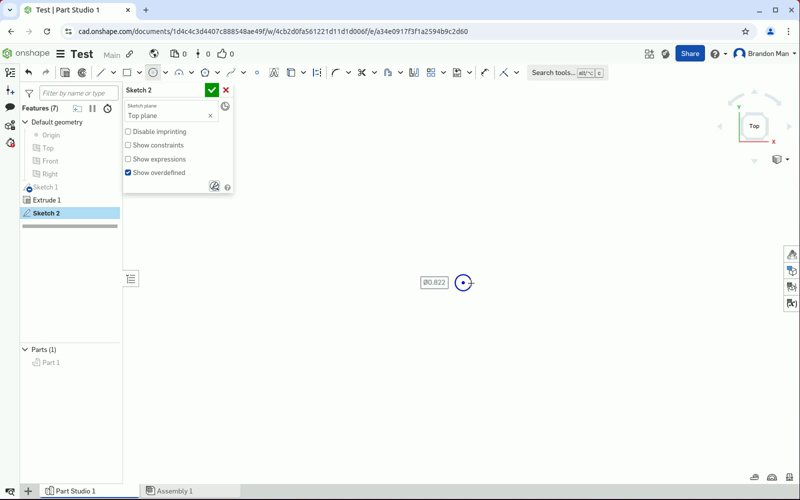
scroll(-6)
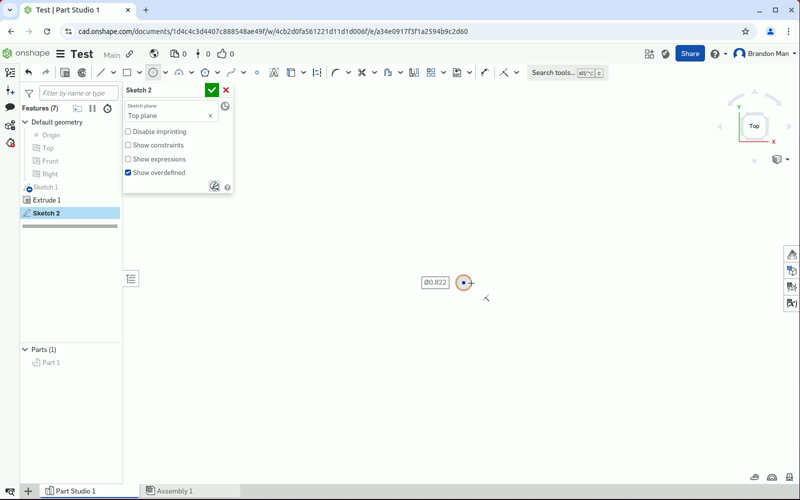
scroll(-6)
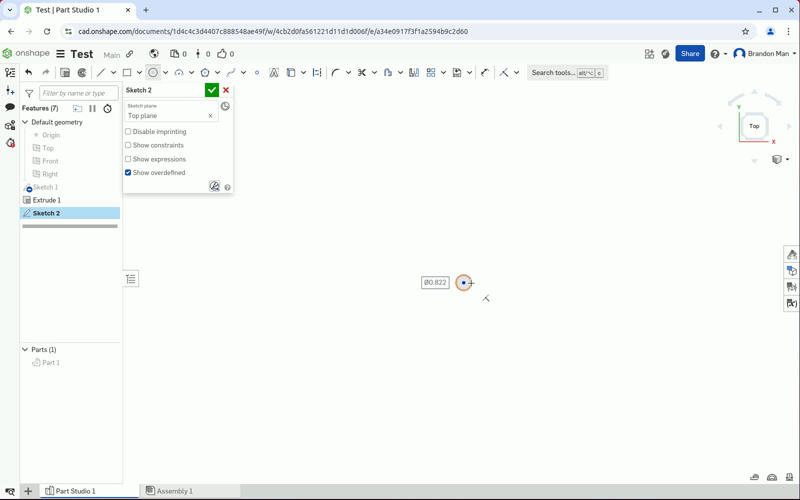
scroll(-6)
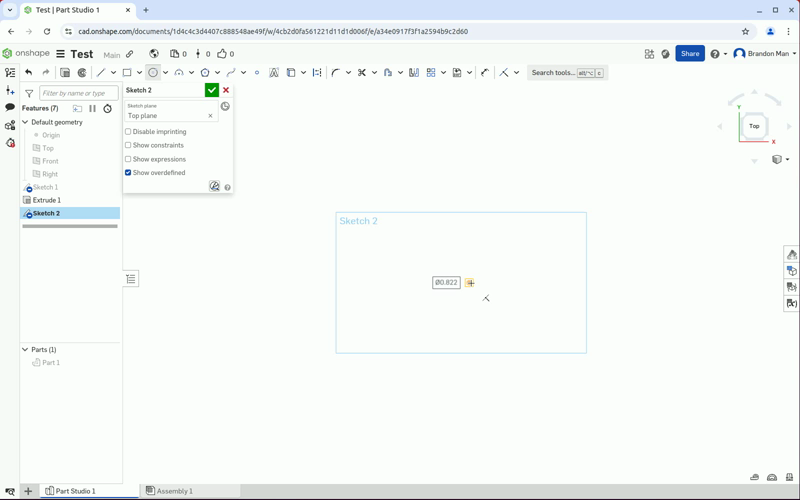
key(esc)
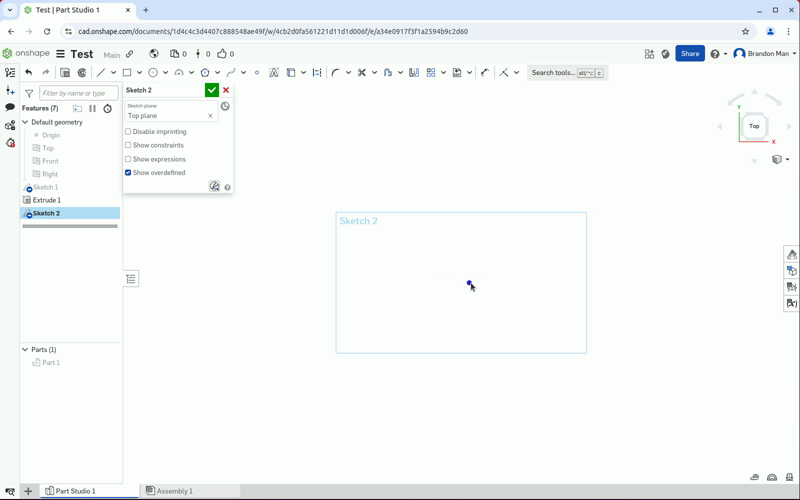
key(c)
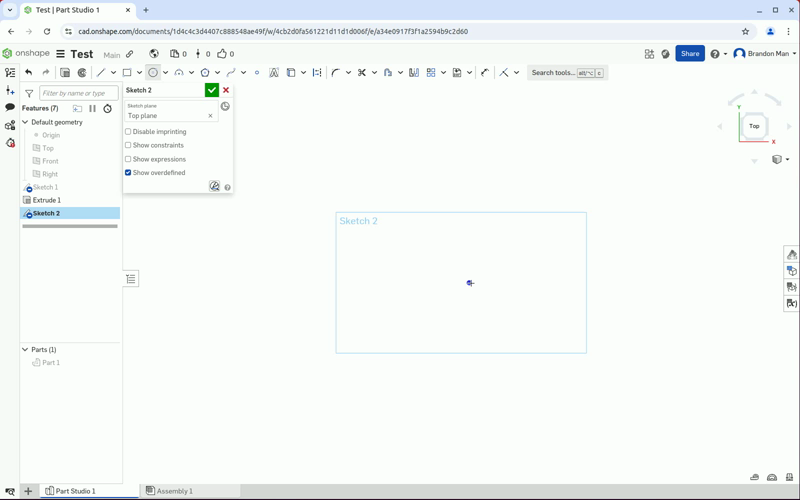
key_down(shift)
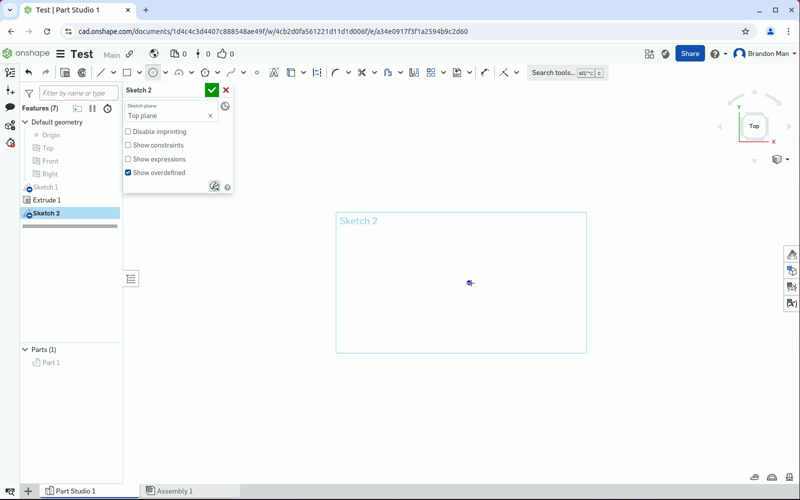
mouse_move(469, 282)
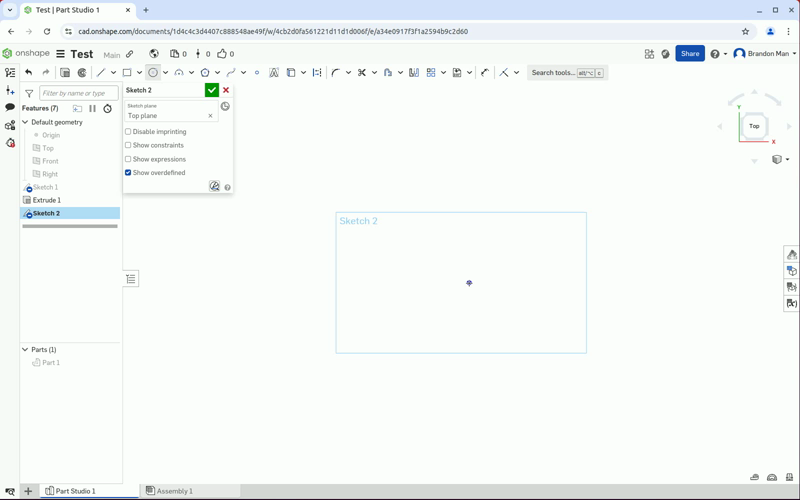
scroll(6)
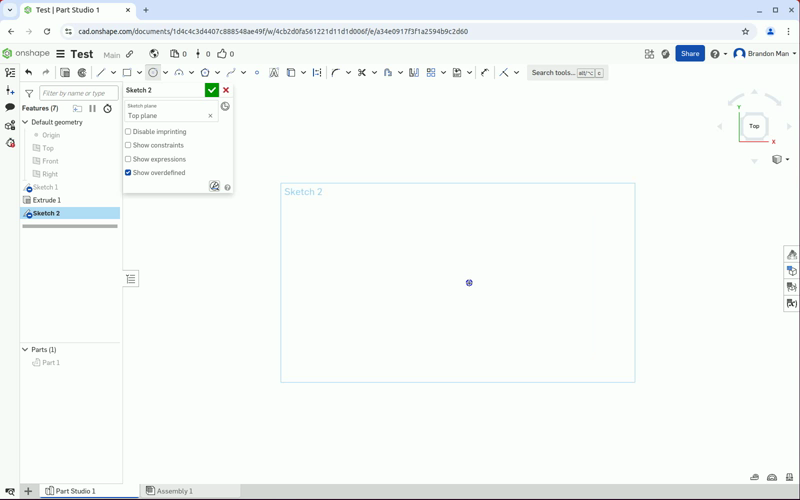
scroll(6)
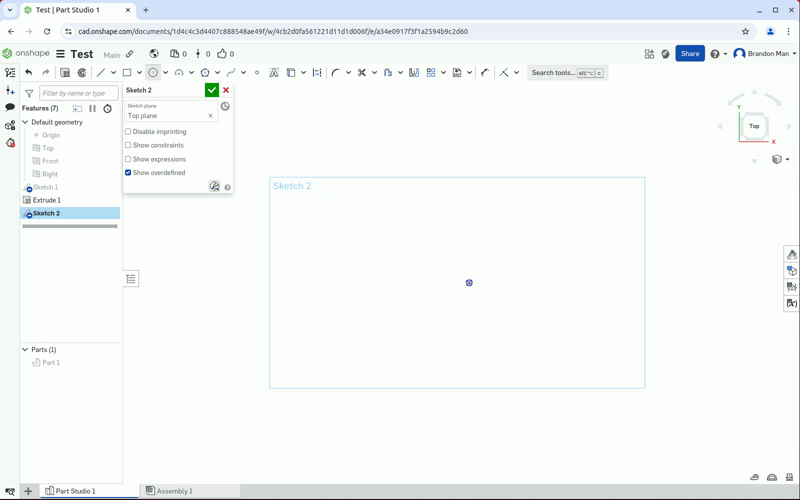
scroll(6)
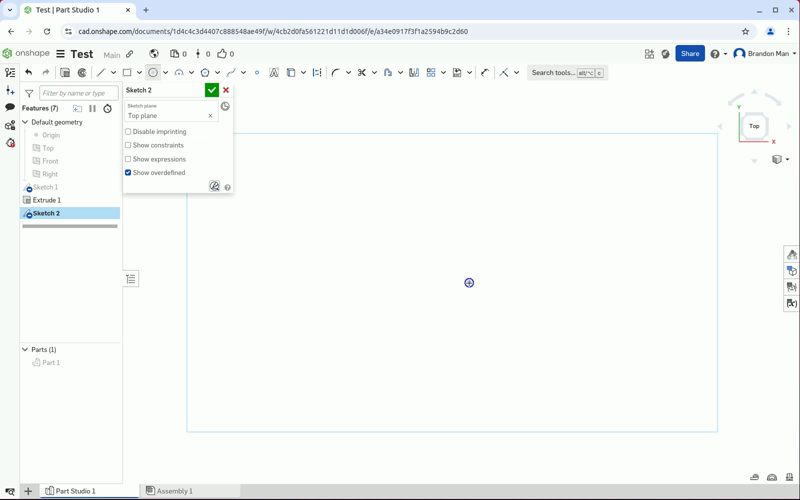
scroll(6)
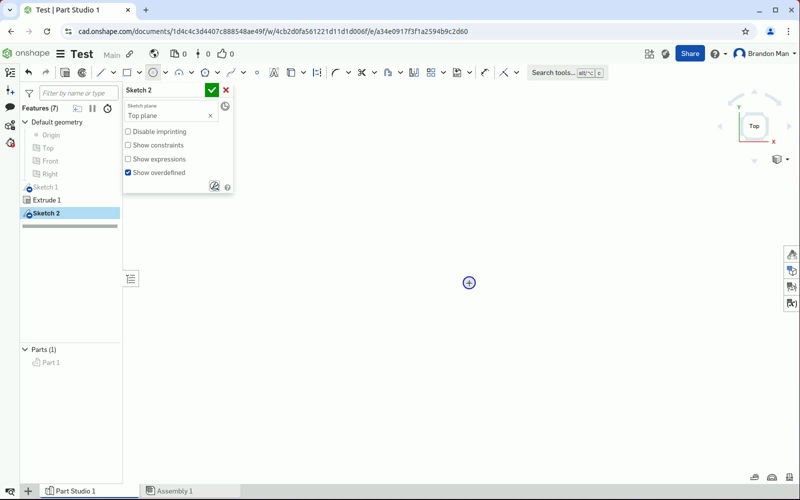
scroll(6)
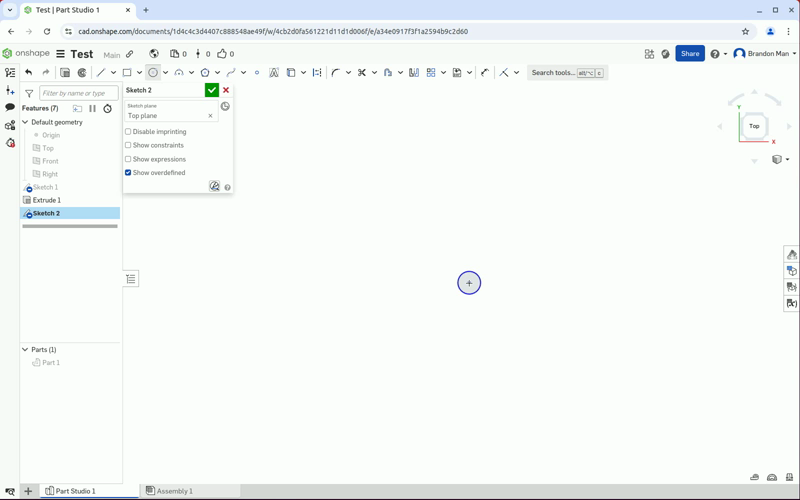
scroll(6)
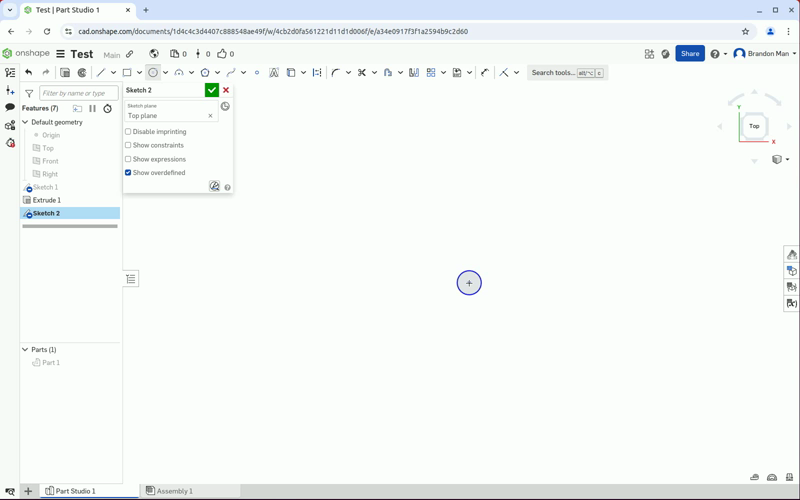
scroll(6)
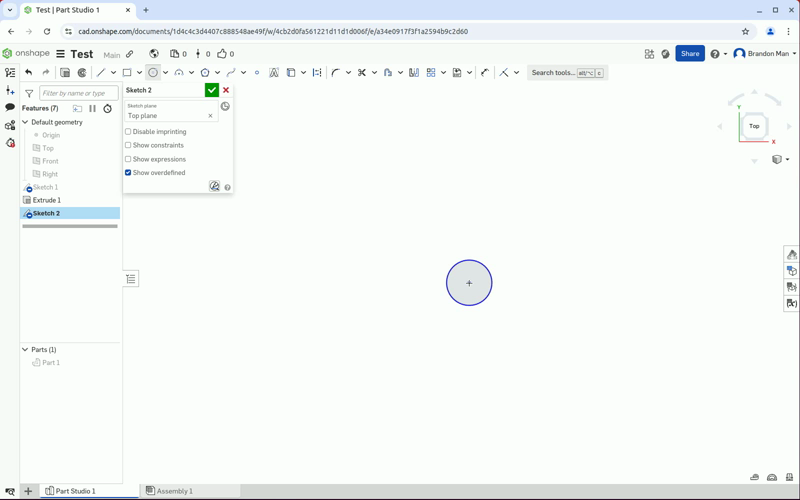
click(469, 282)
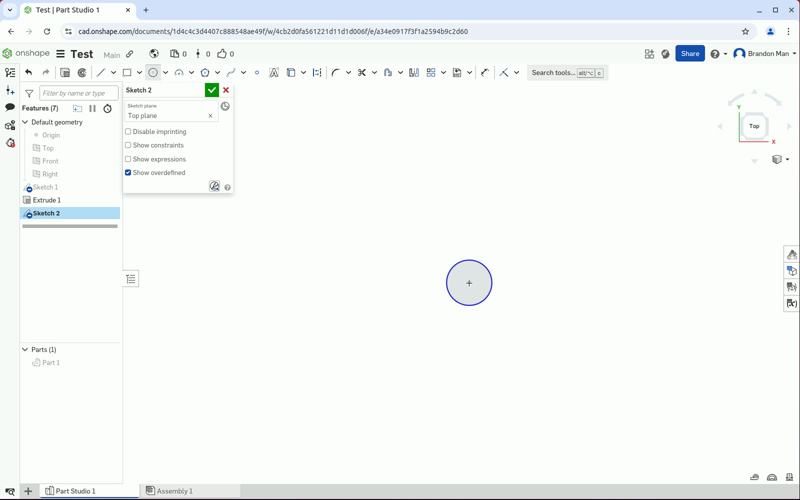
scroll(-6)
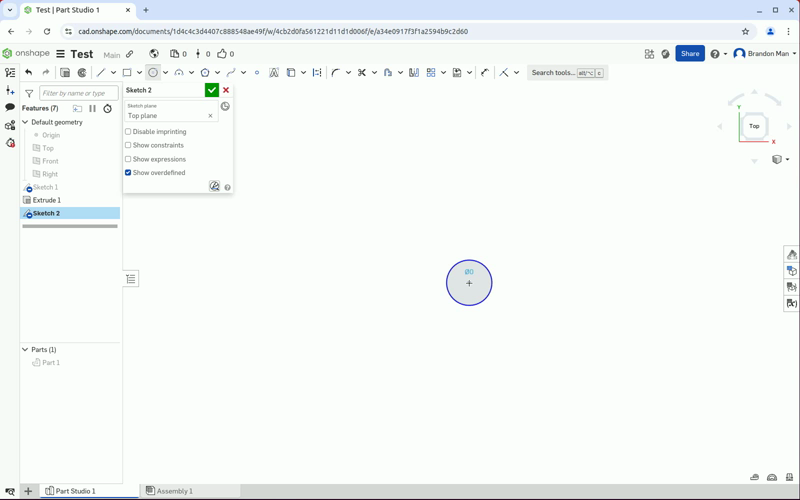
scroll(-6)
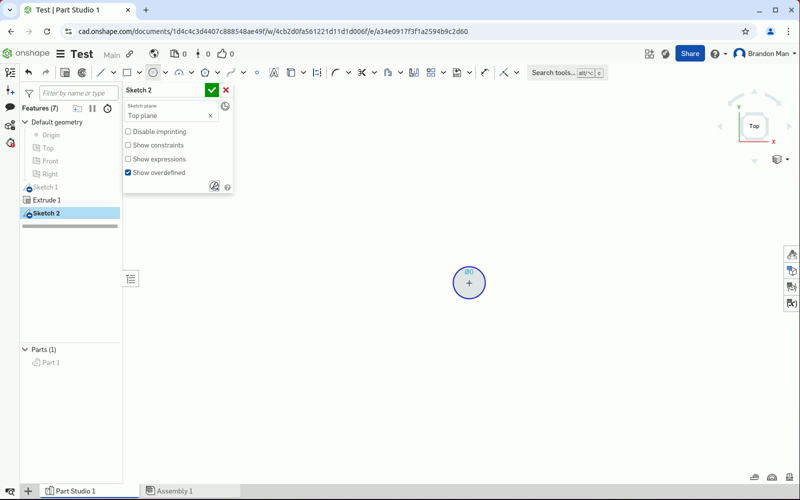
scroll(-6)
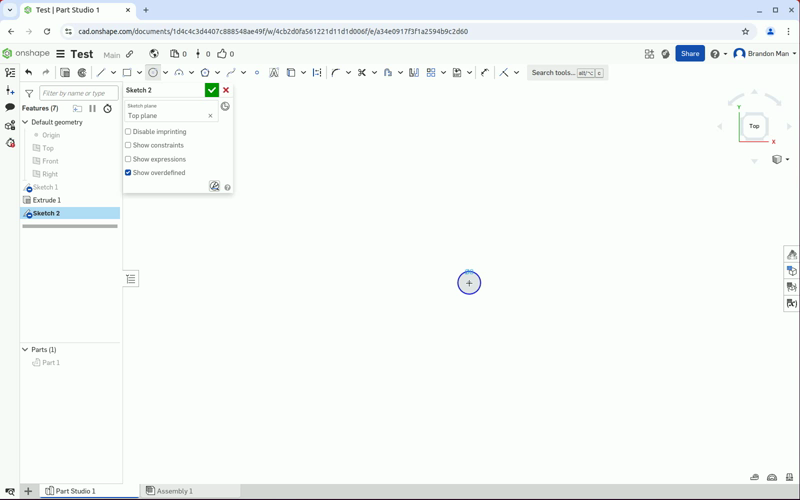
scroll(-6)
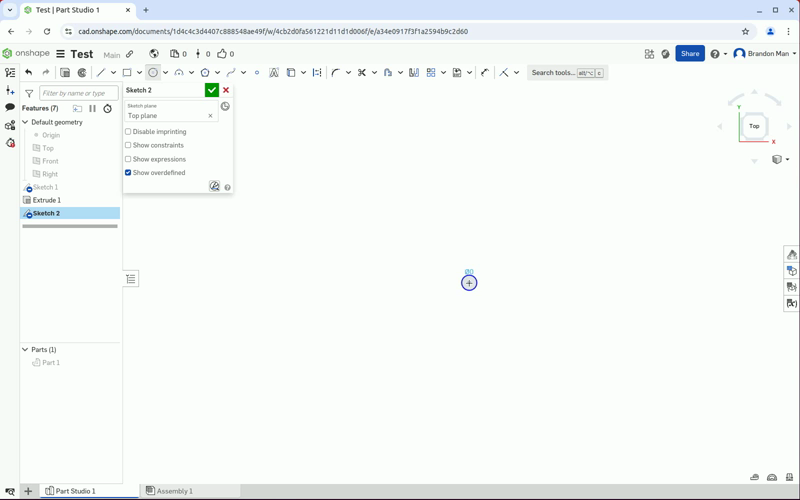
scroll(-6)
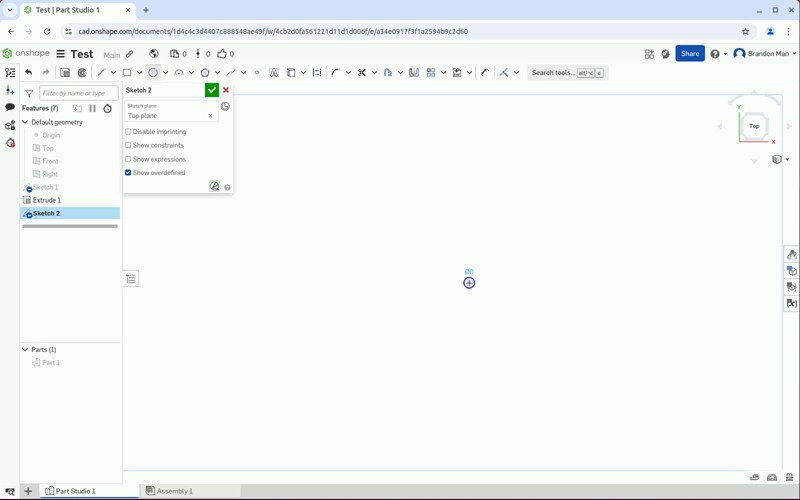
scroll(-6)
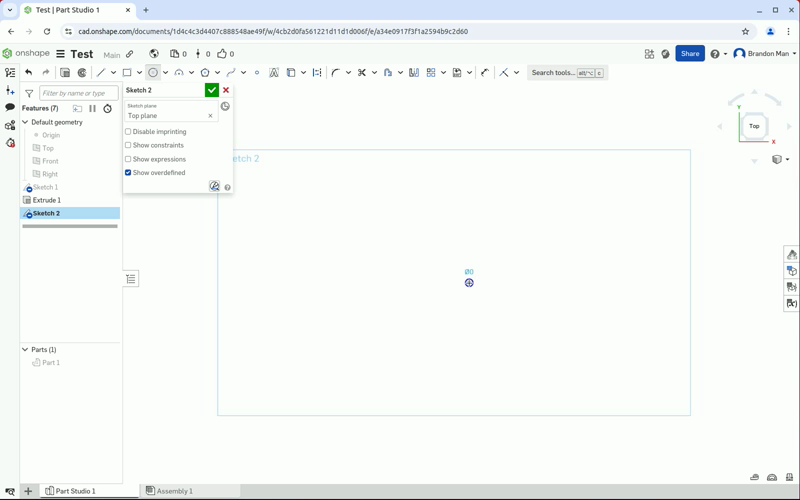
scroll(-6)
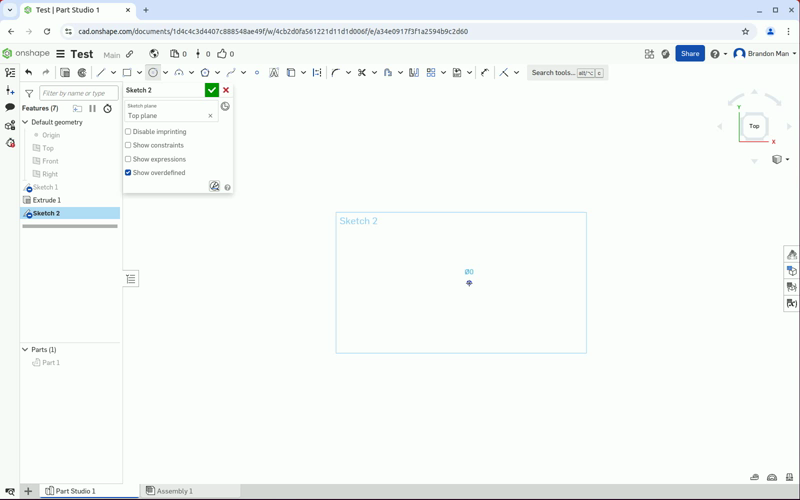
key_up(shift)
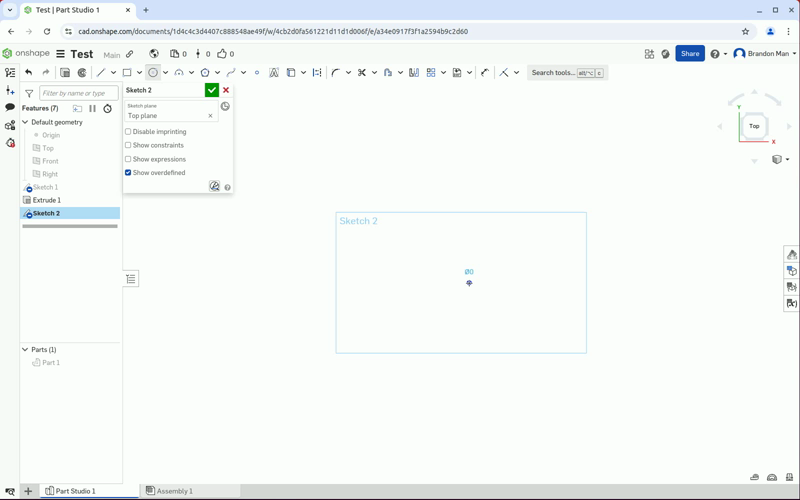
mouse_move(470, 282)
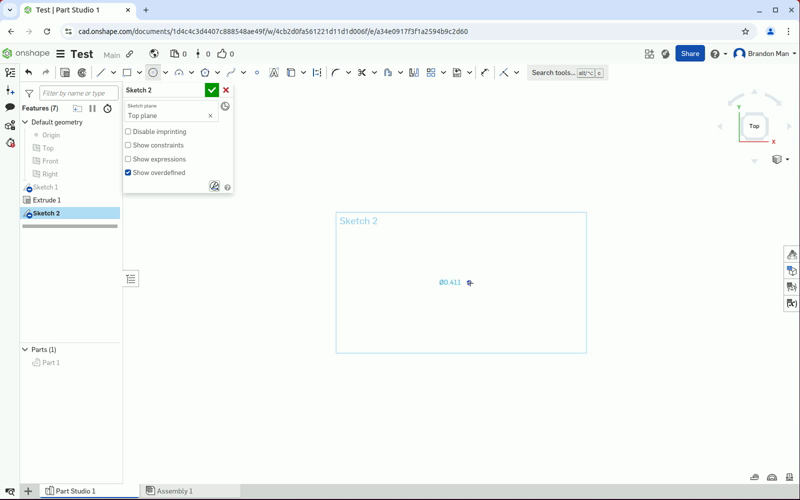
scroll(6)
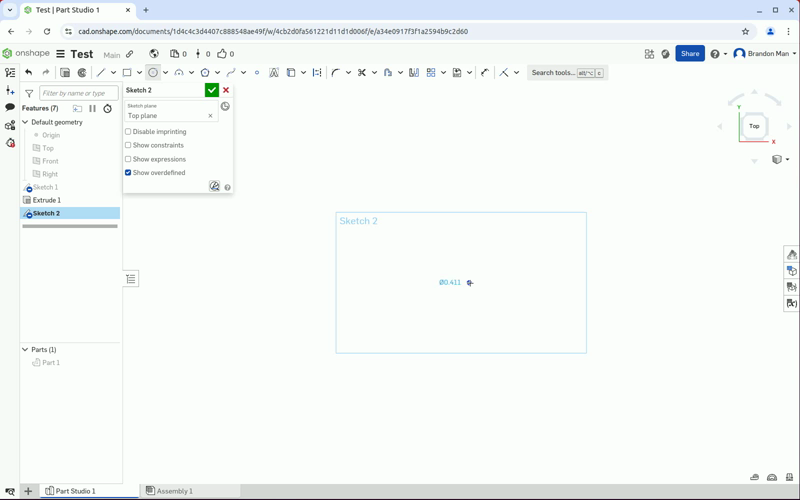
scroll(6)
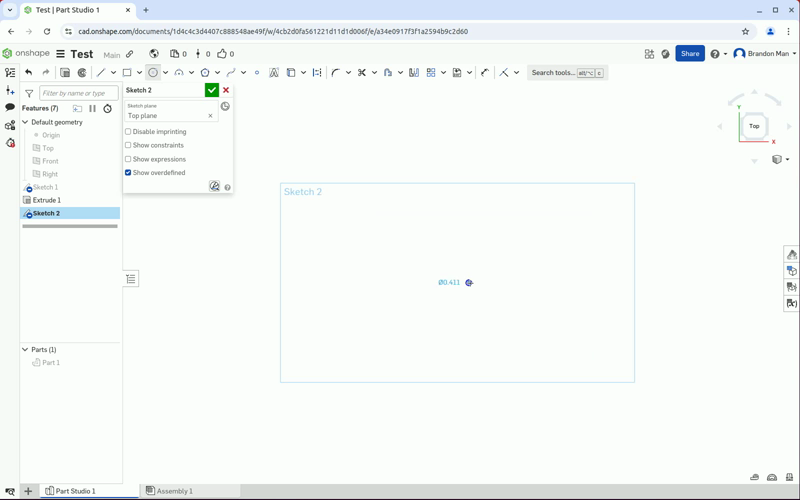
scroll(6)
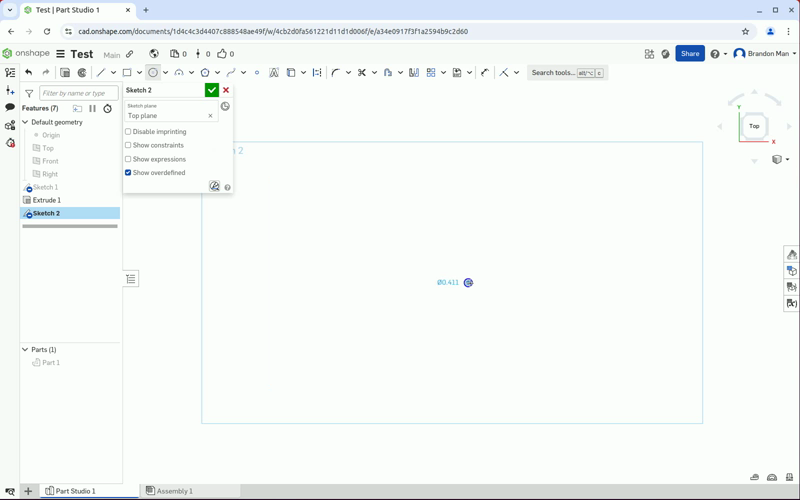
scroll(6)
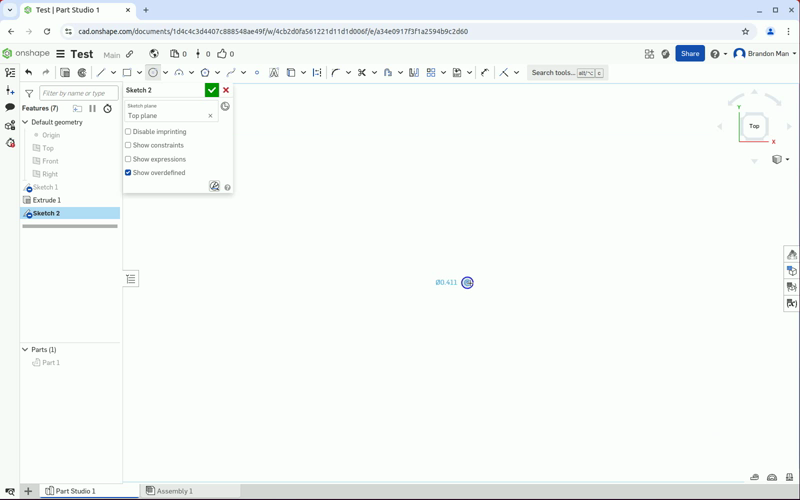
scroll(6)
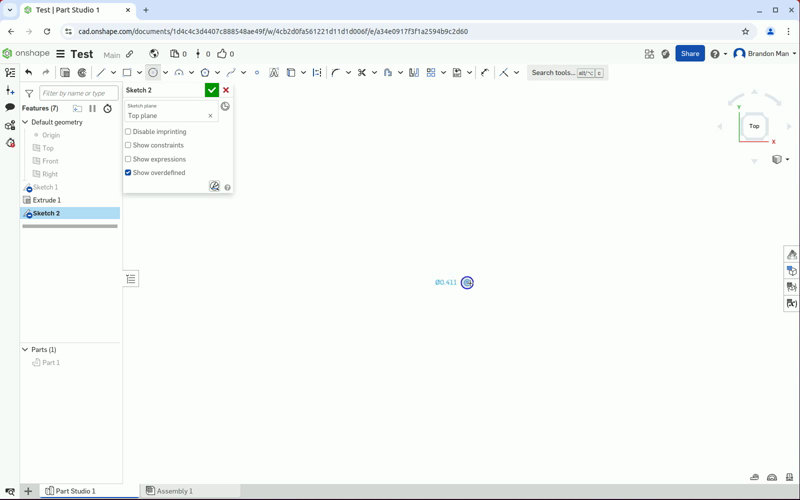
scroll(6)
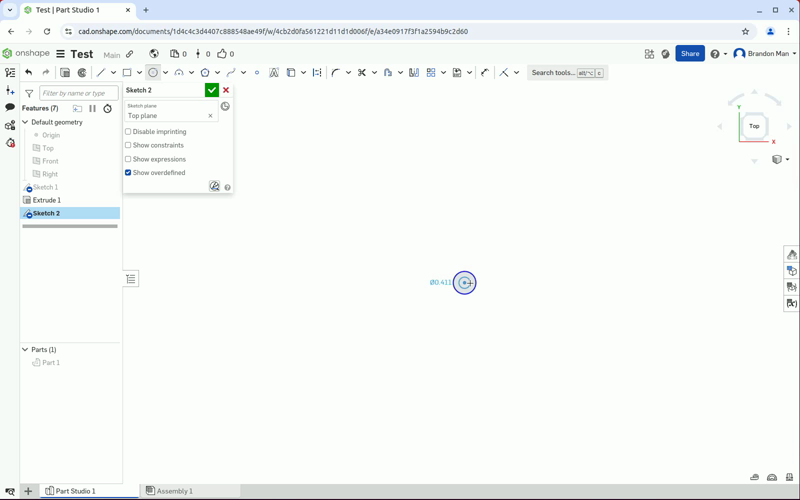
scroll(6)
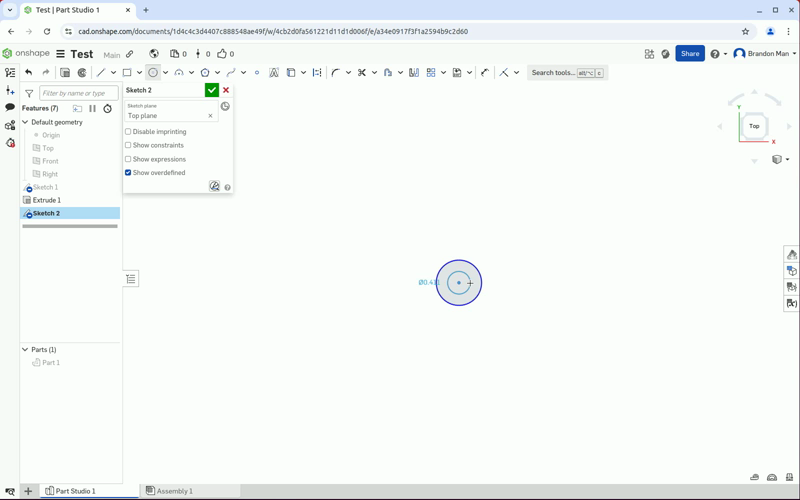
click(470, 282)
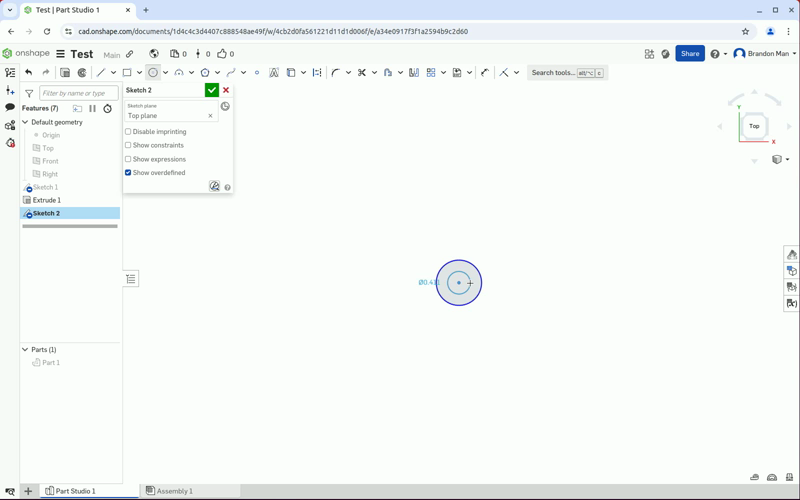
scroll(-6)
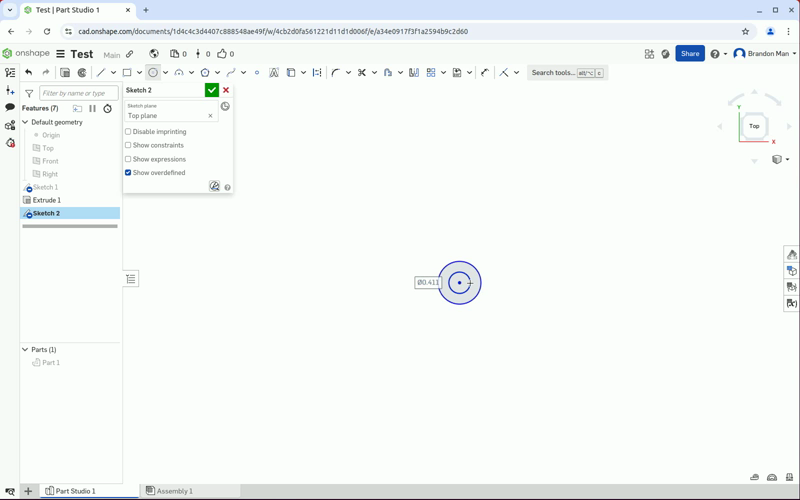
scroll(-6)
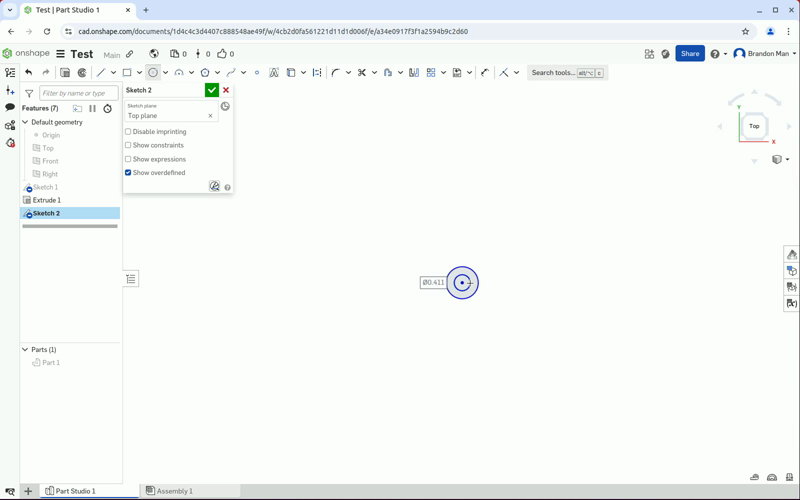
scroll(-6)
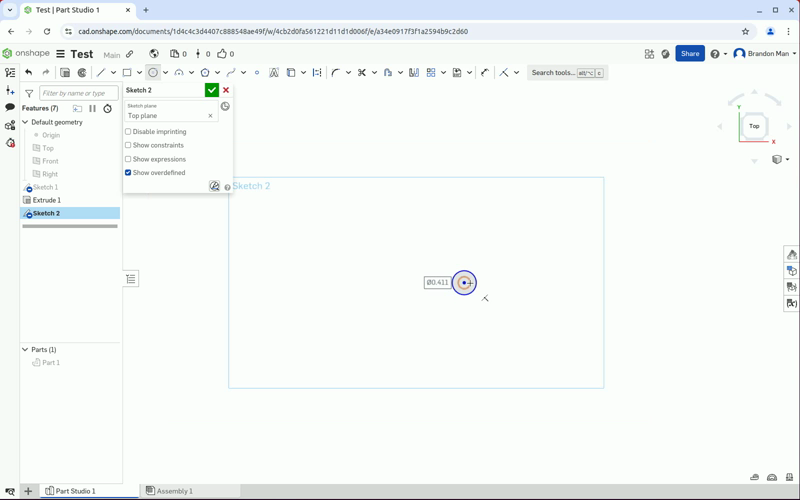
scroll(-6)
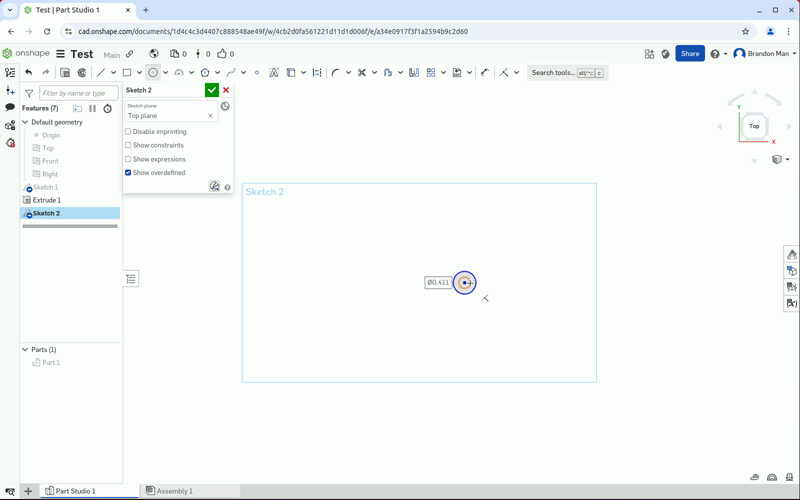
scroll(-6)
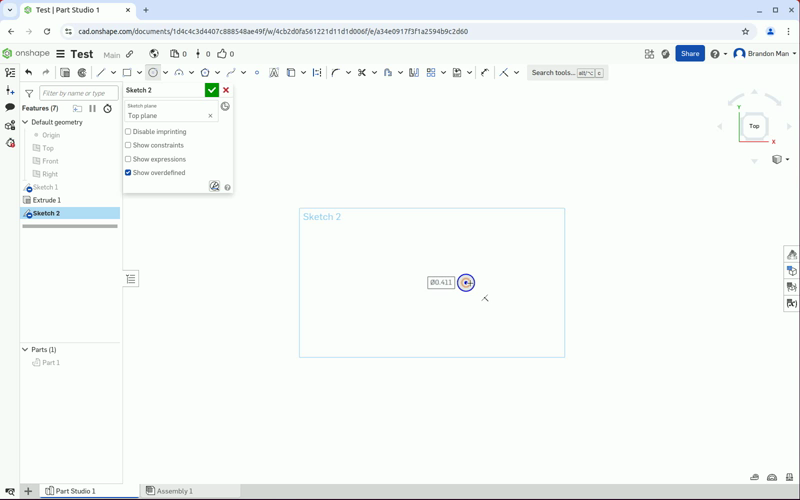
scroll(-6)
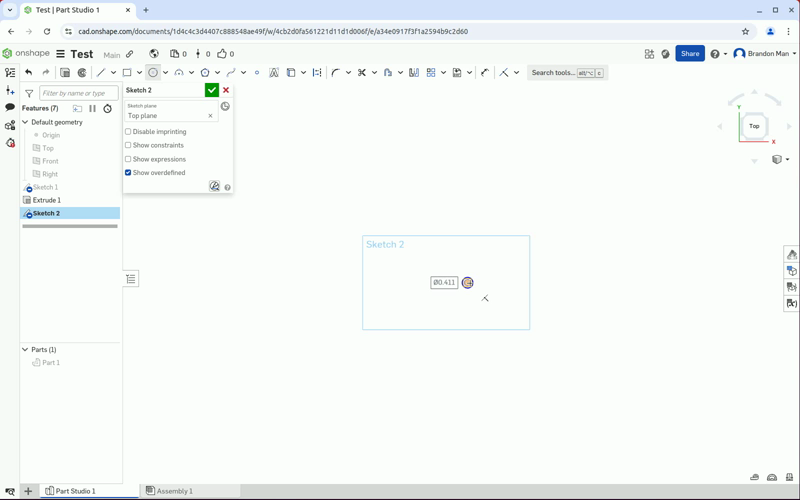
scroll(-6)
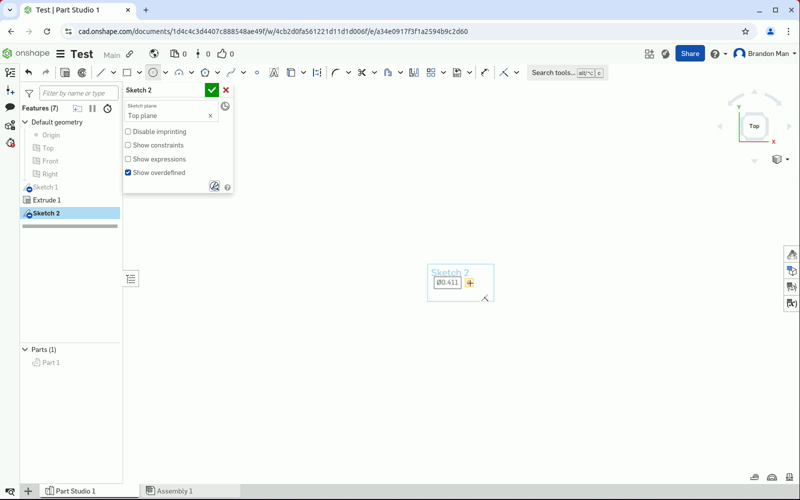
key(esc)
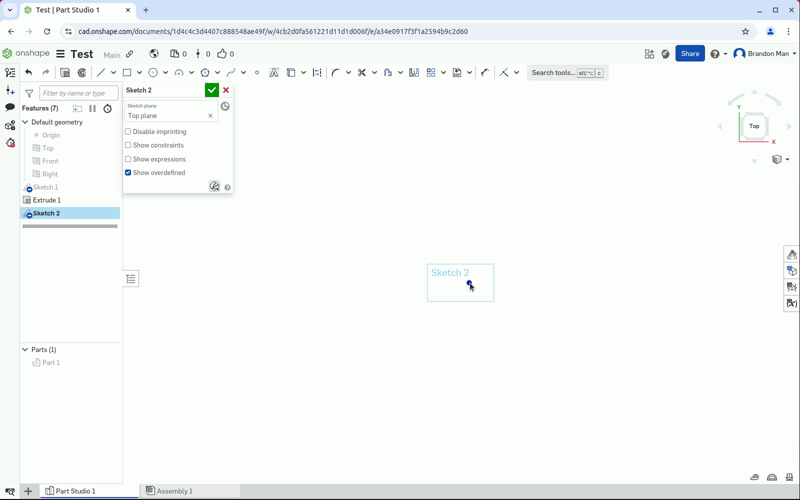
mouse_move(468, 282)
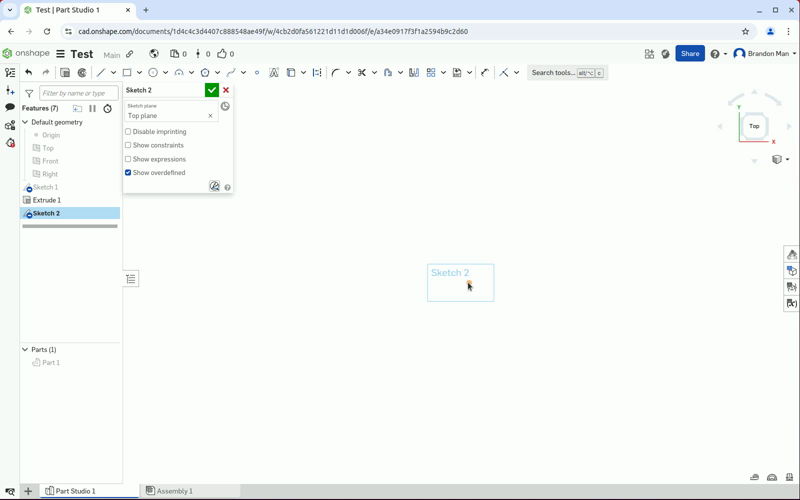
scroll(6)
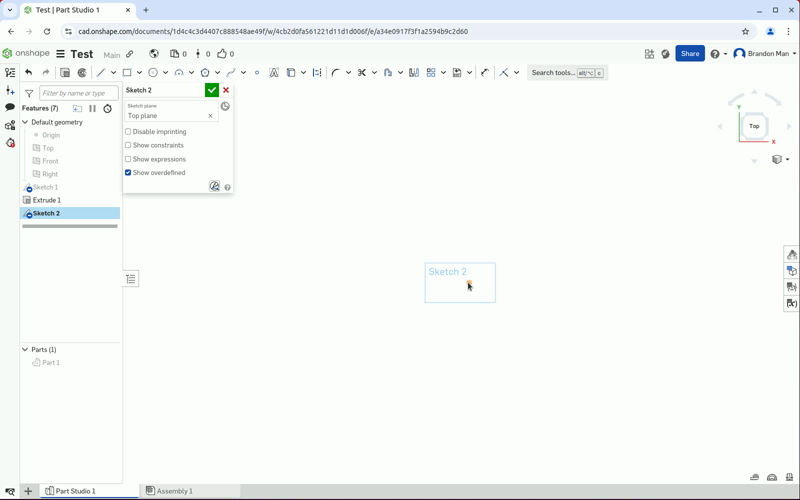
scroll(6)
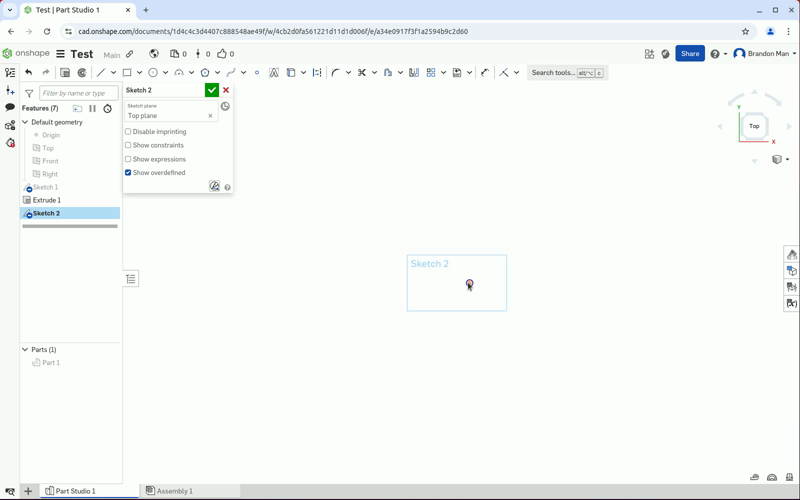
scroll(6)
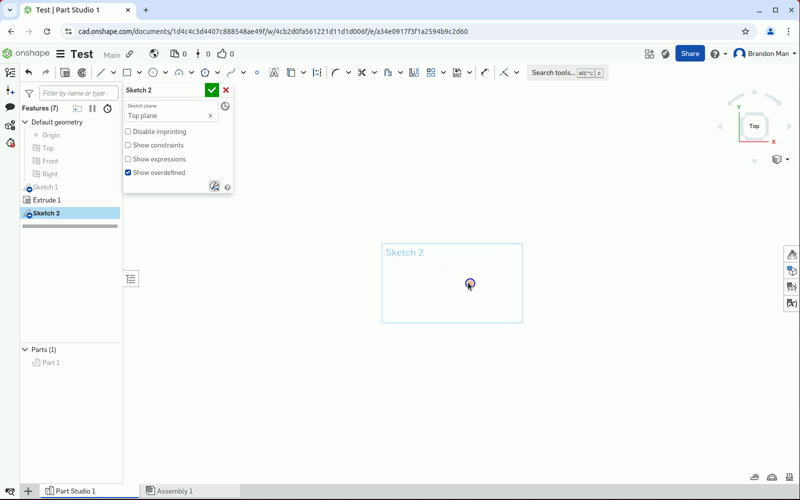
scroll(6)
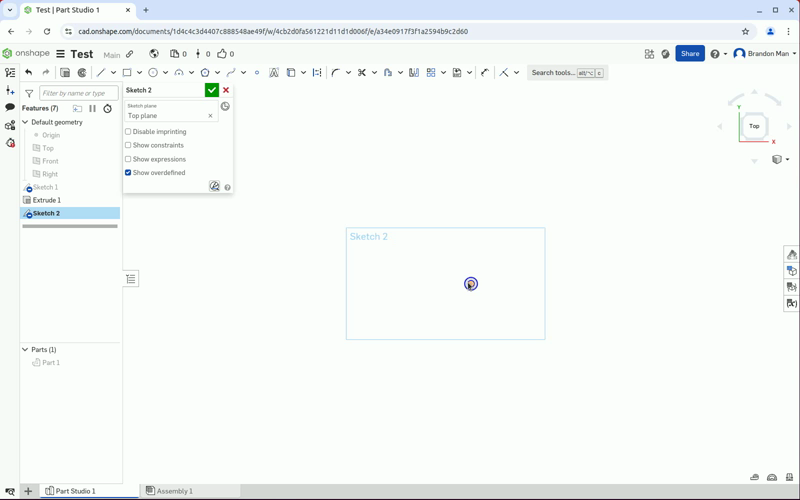
scroll(6)
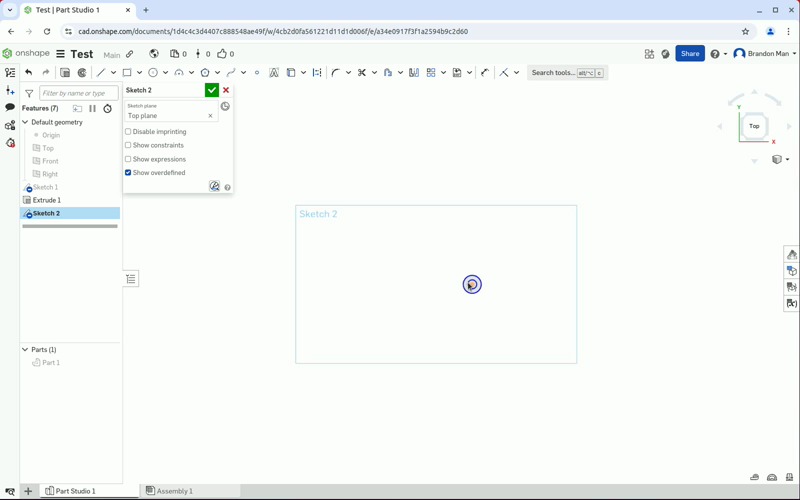
scroll(6)
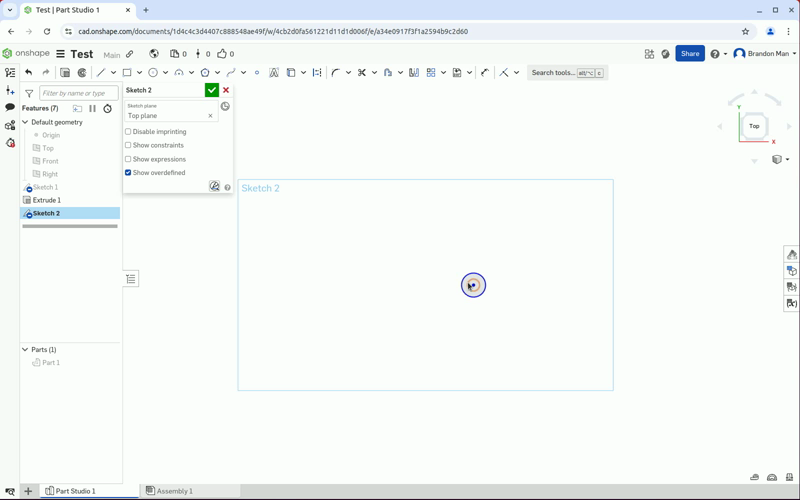
scroll(6)
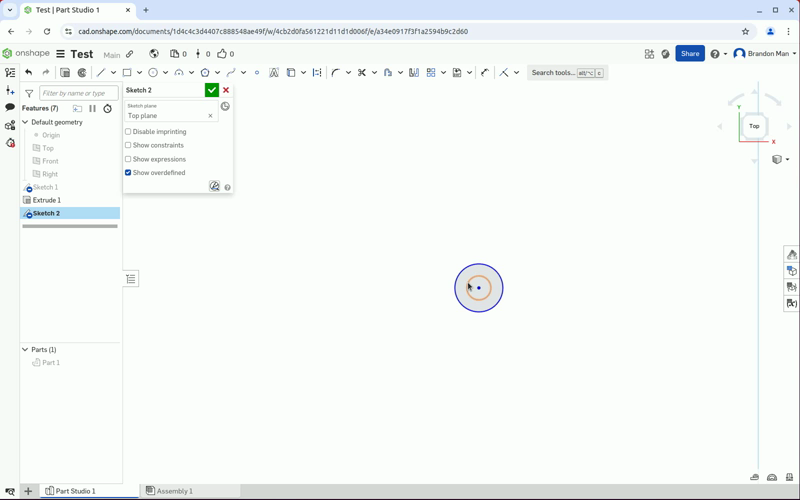
click(468, 282)
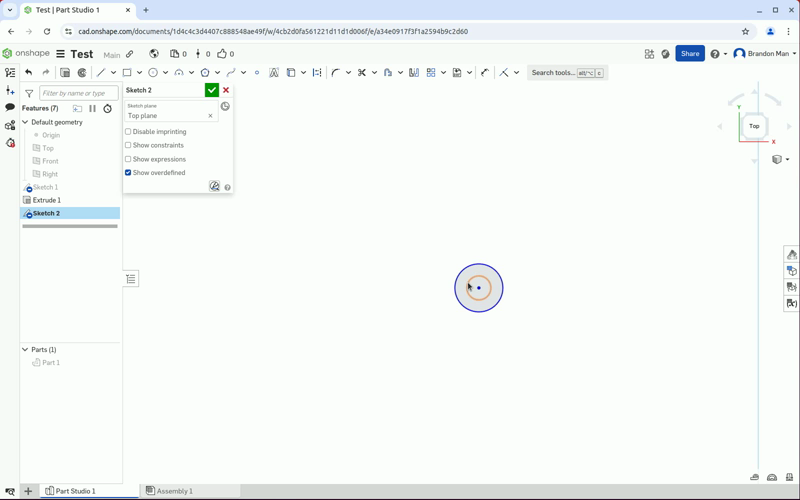
scroll(-6)
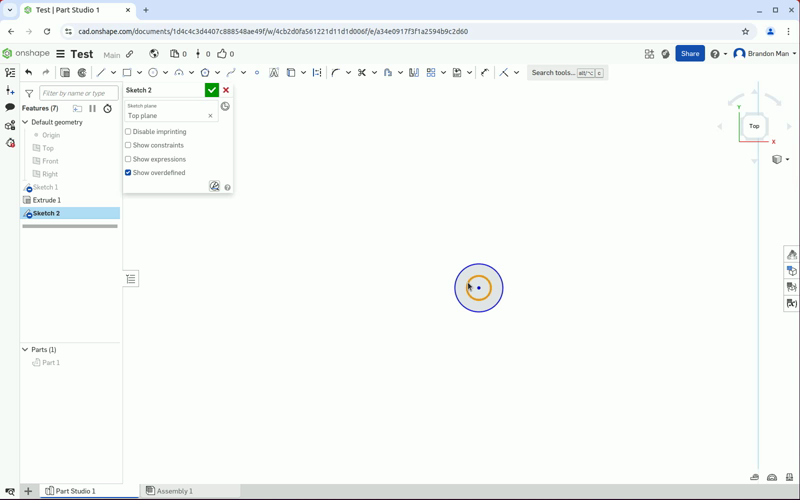
scroll(-6)
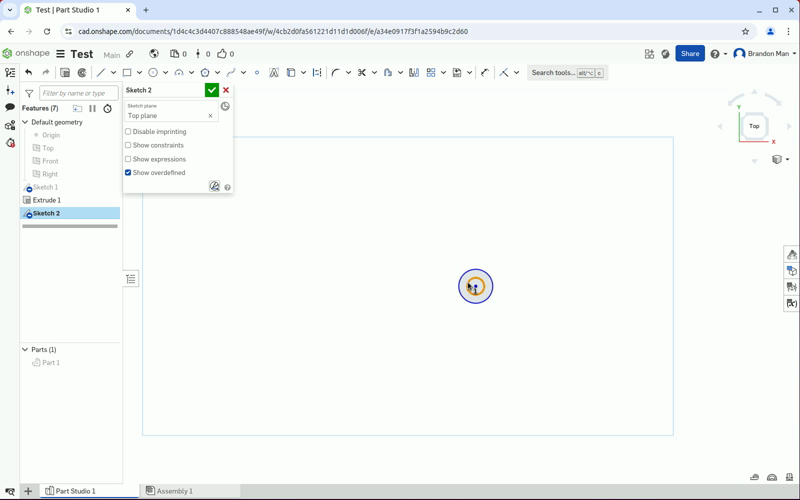
scroll(-6)
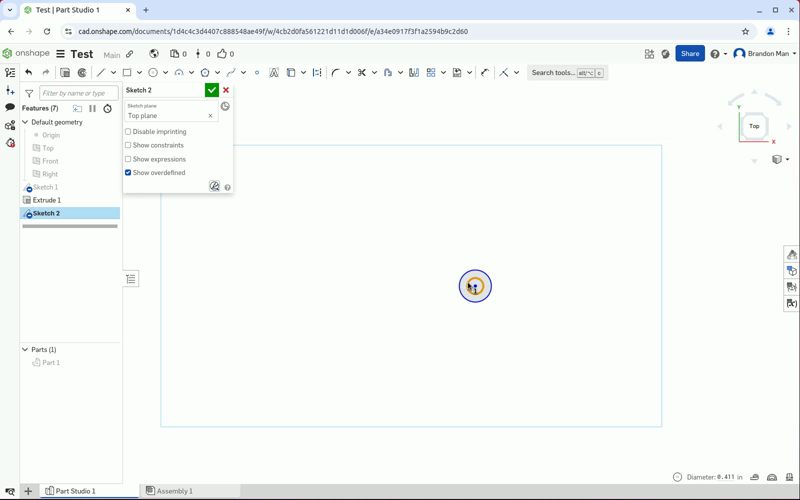
scroll(-6)
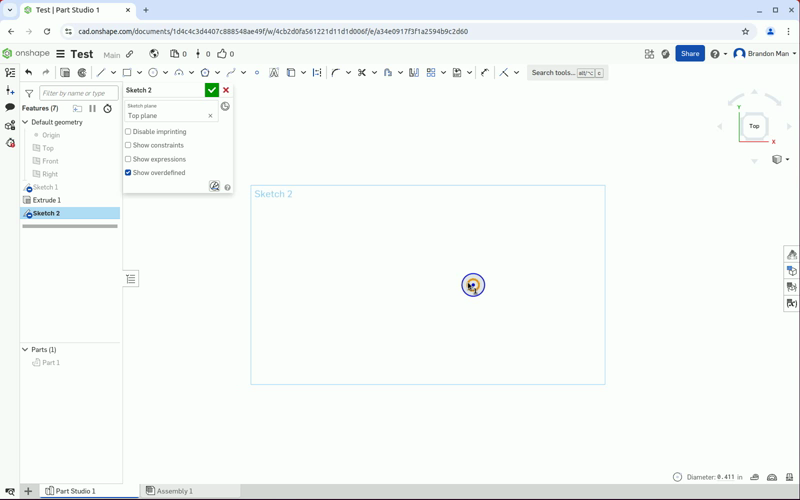
scroll(-6)
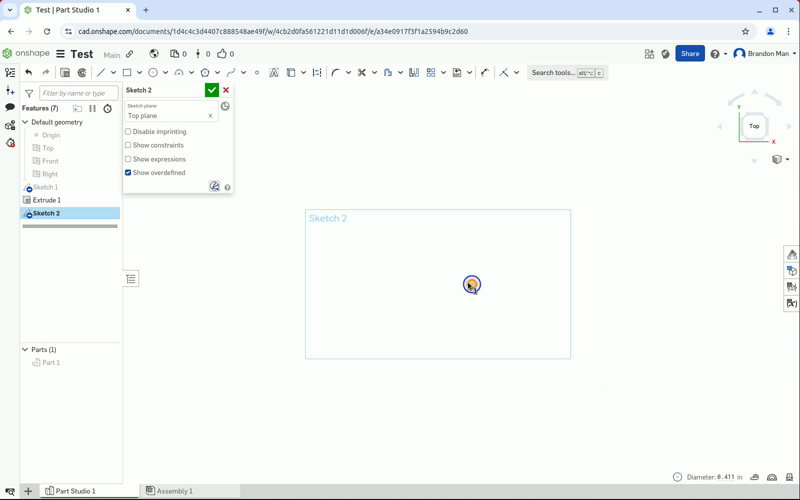
scroll(-6)
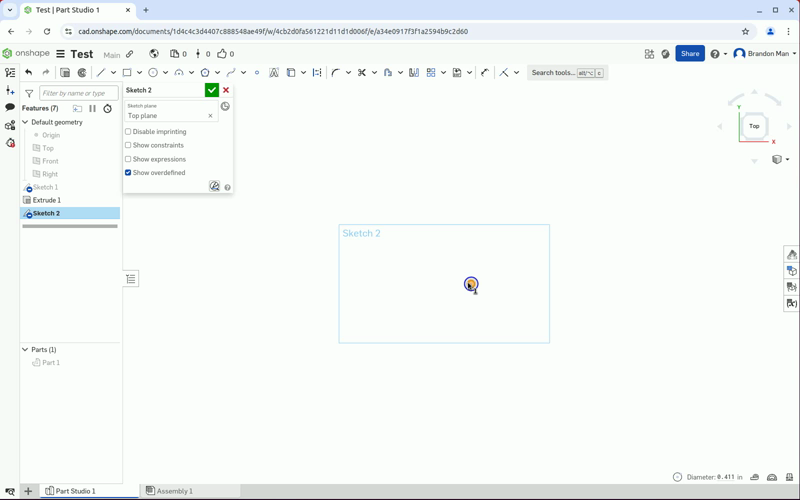
scroll(-6)
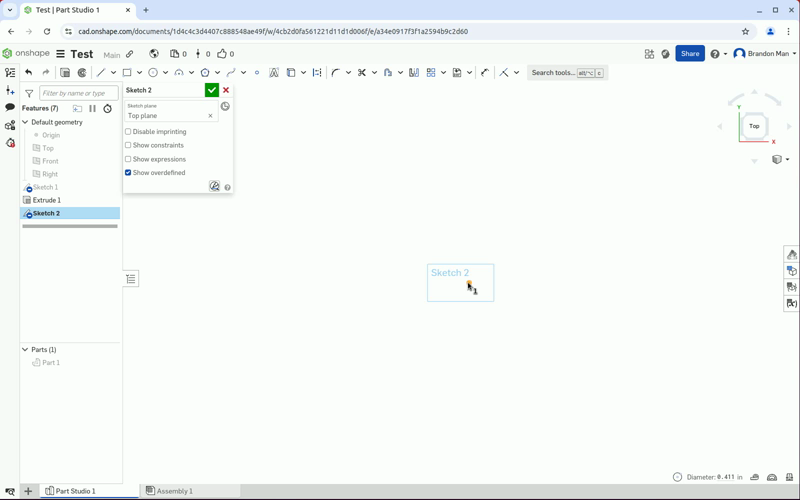
mouse_move(73, 352)
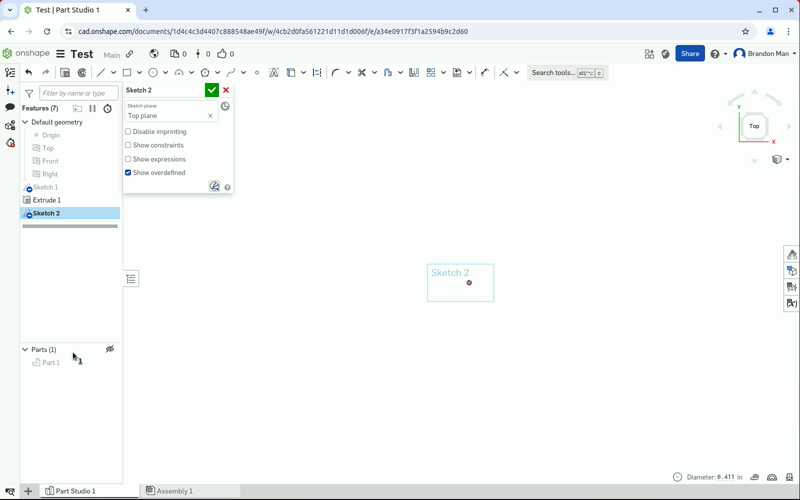
key(shift+y)
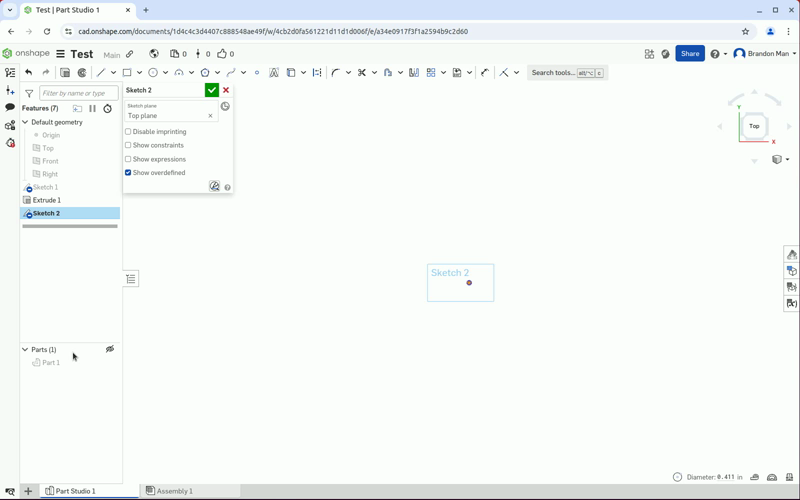
key(shift+e)
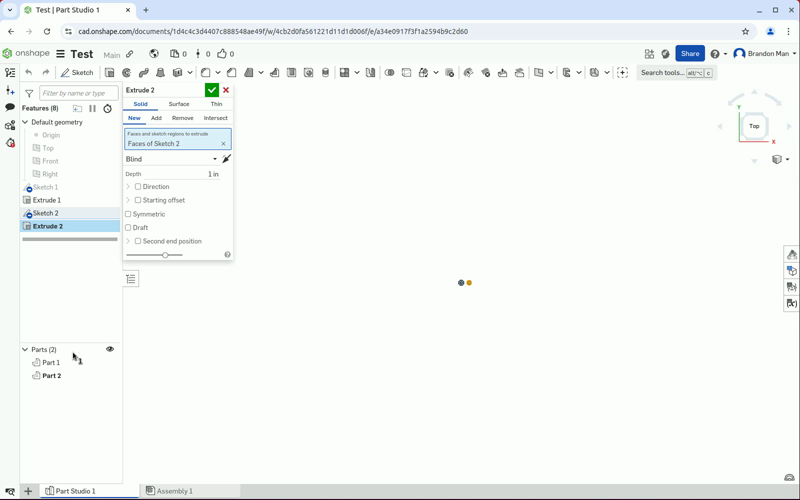
mouse_move(143, 106)
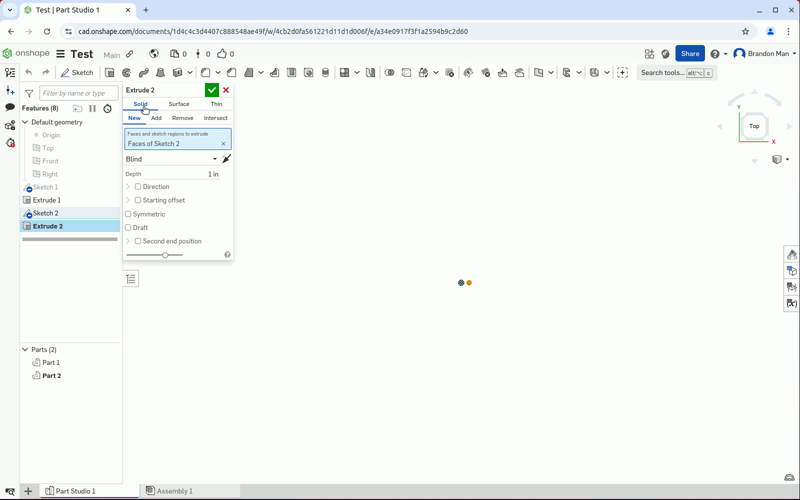
click(143, 106)
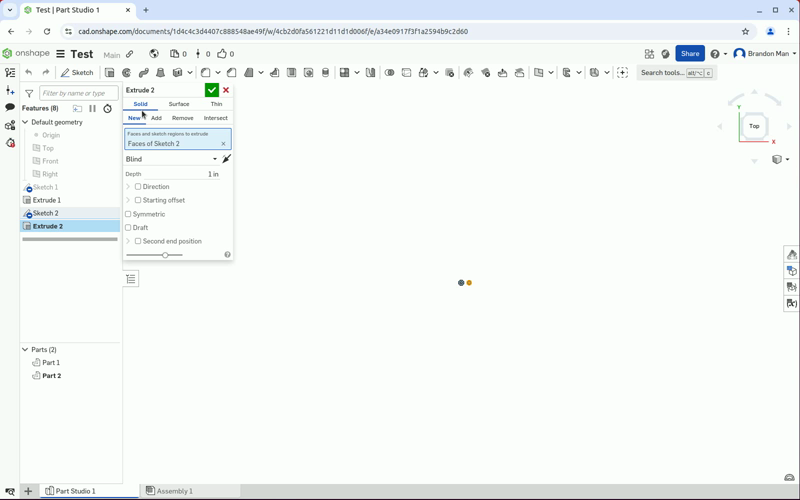
mouse_move(137, 120)
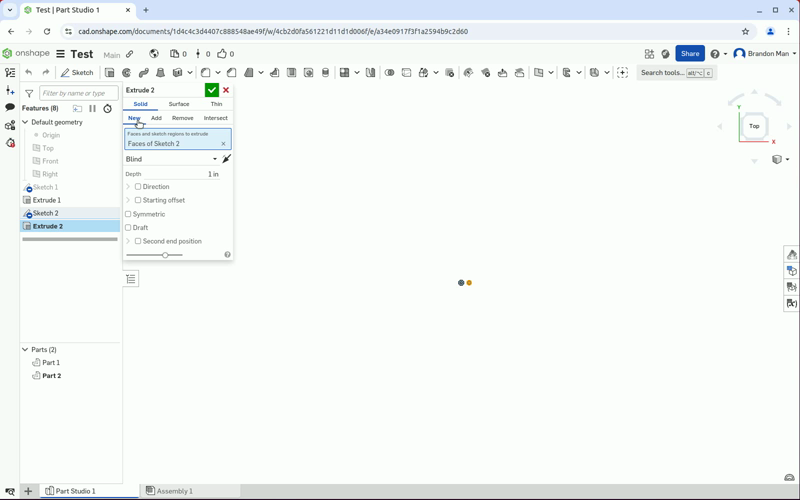
click(137, 120)
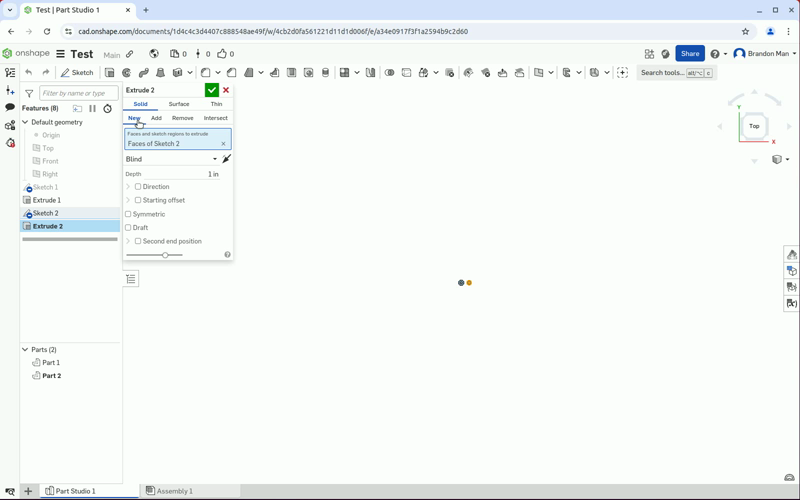
key(tab, 4)
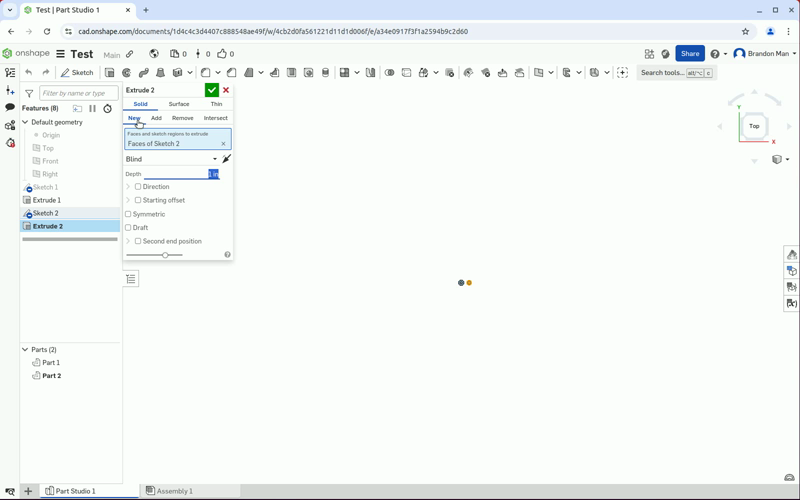
text(23.108)
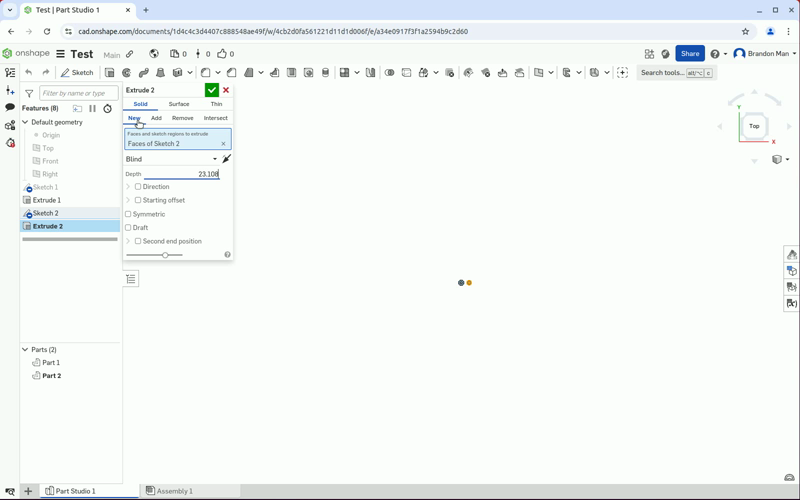
key(enter)
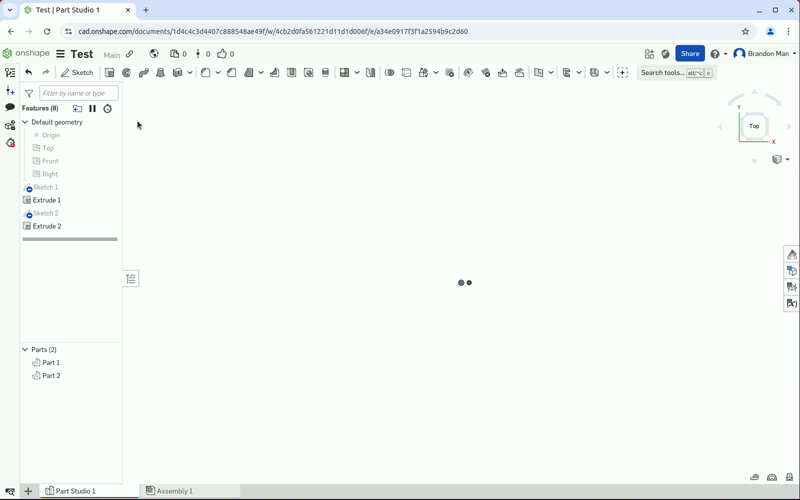
key(shift+h)
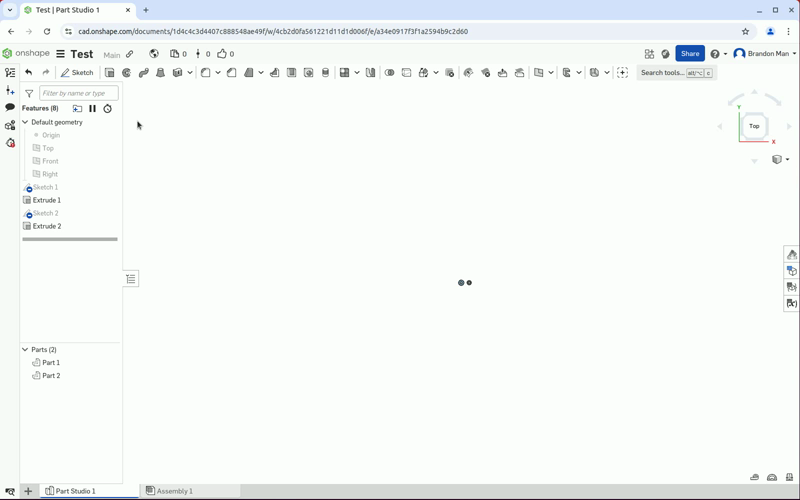
key(shift+h)
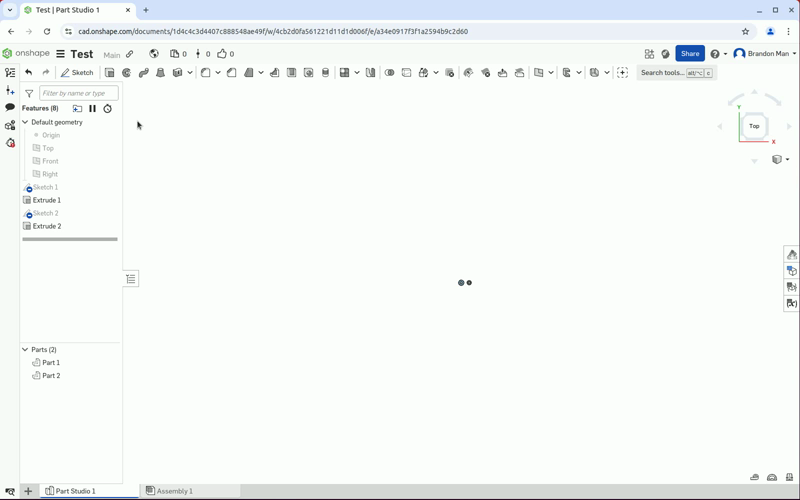
mouse_move(73, 189)
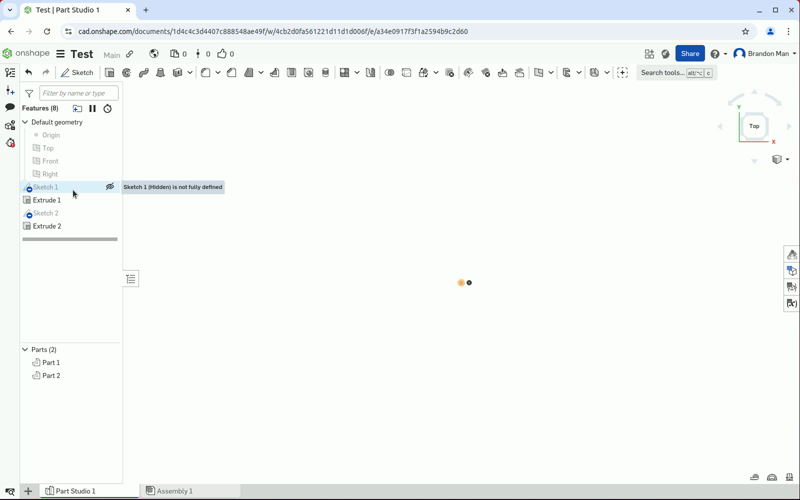
click(73, 189)
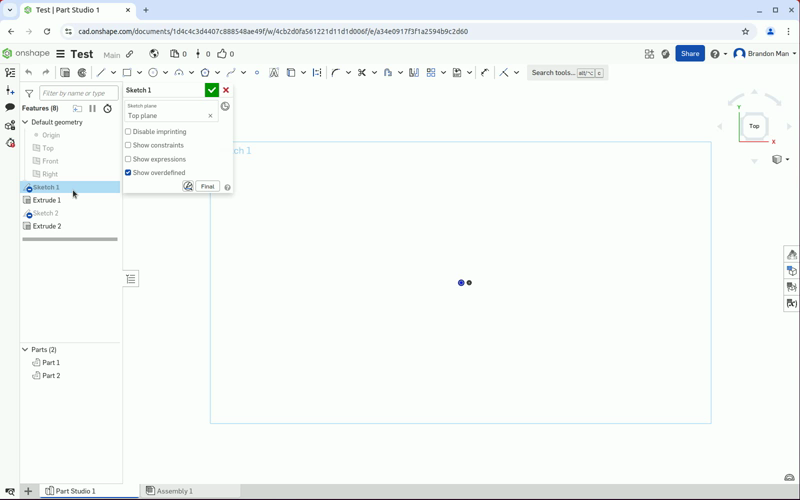
mouse_move(229, 92)
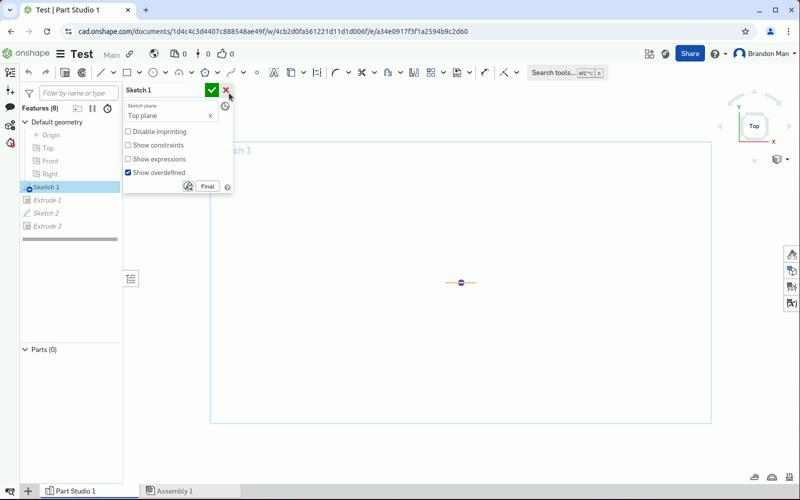
click(229, 92)
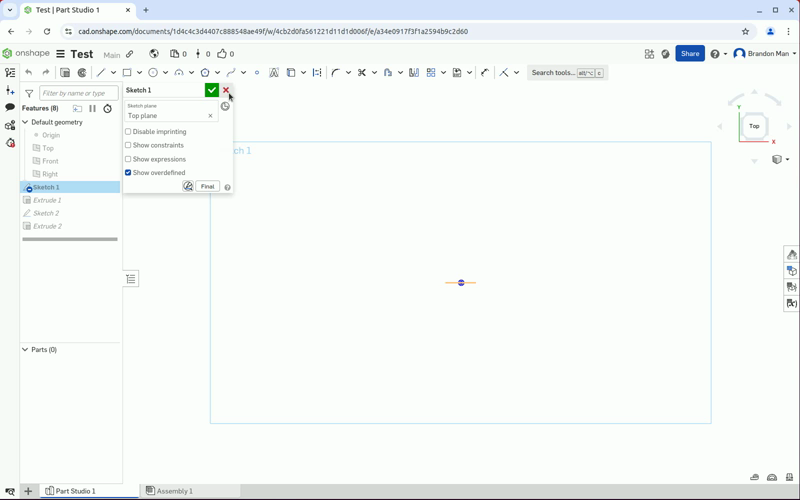
key(shift+s)
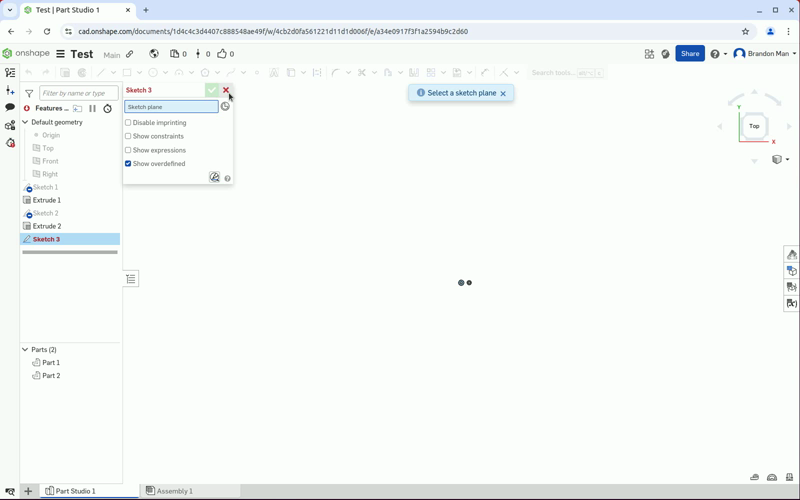
mouse_move(73, 150)
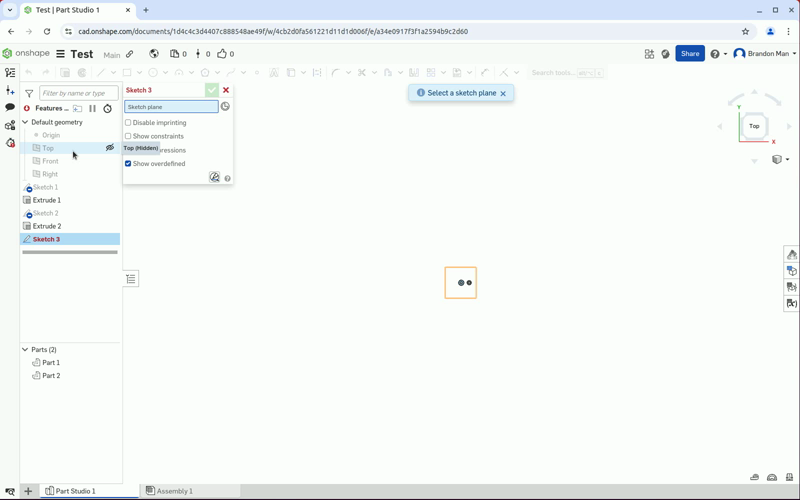
click(73, 150)
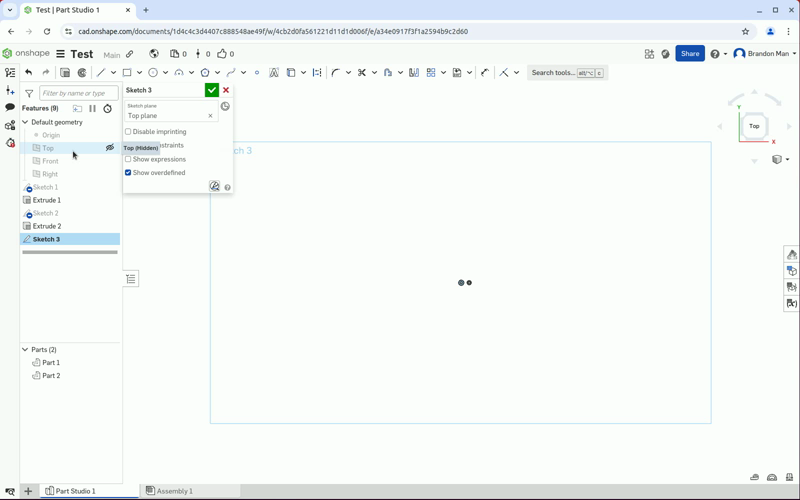
mouse_move(73, 352)
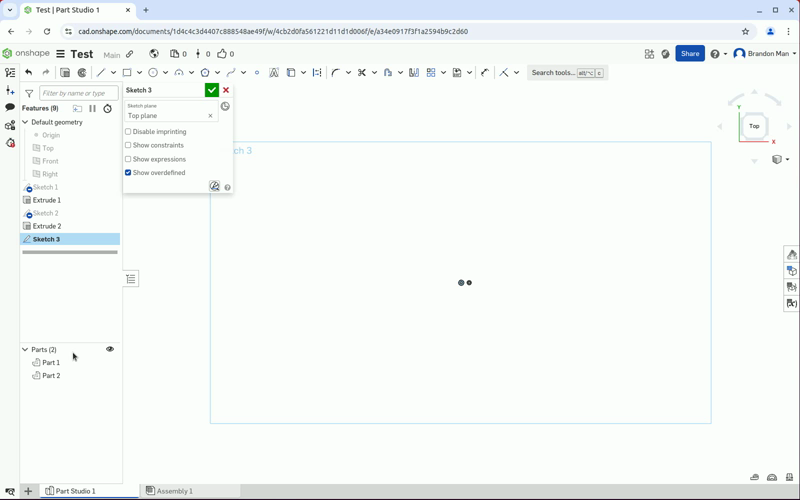
key(y)
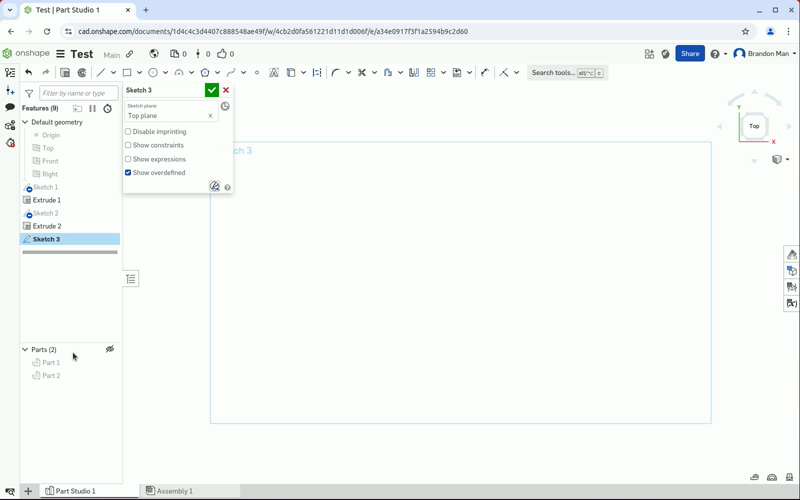
key(c)
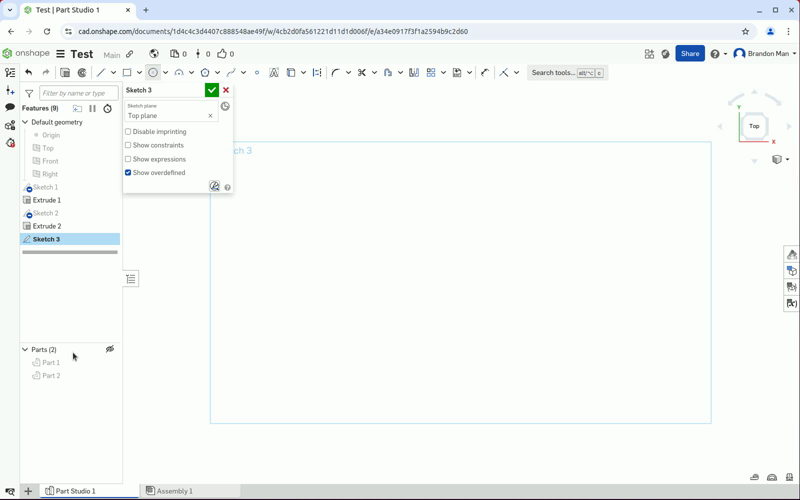
key_down(shift)
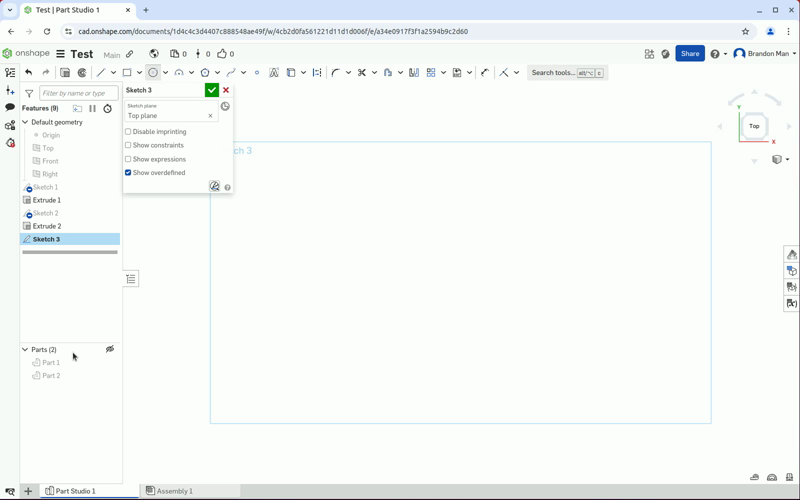
mouse_move(461, 262)
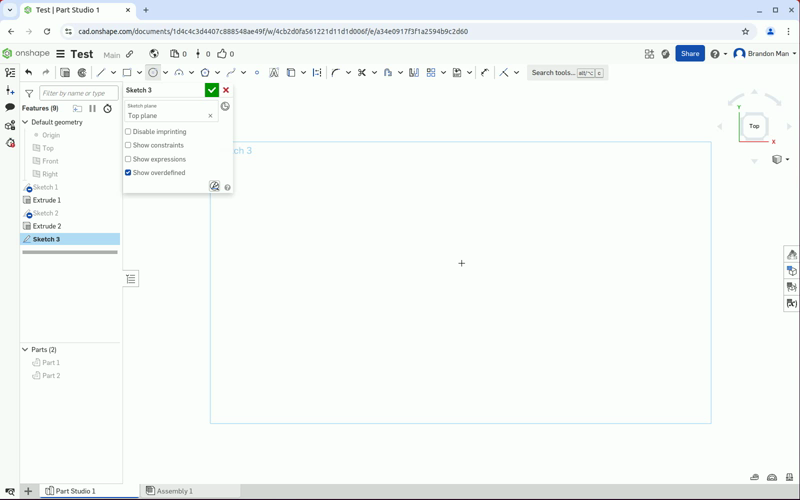
click(461, 262)
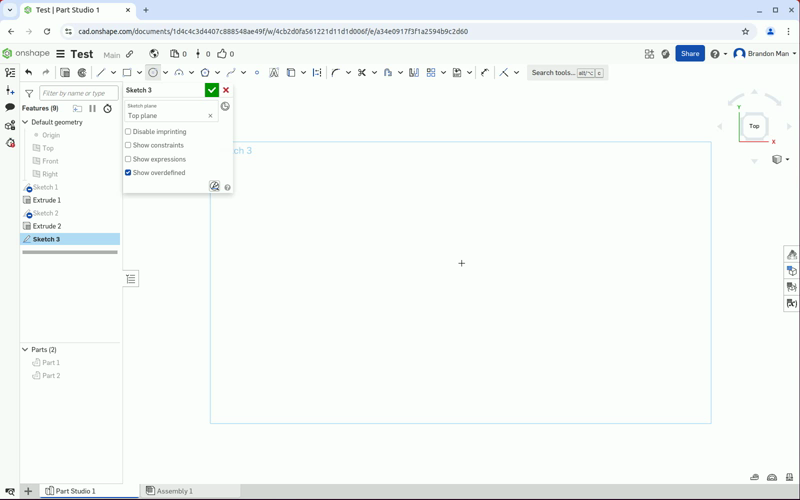
key_up(shift)
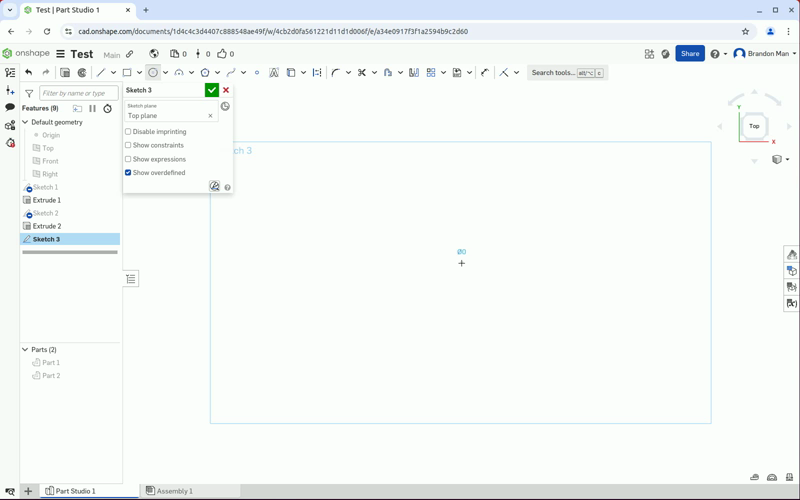
mouse_move(464, 262)
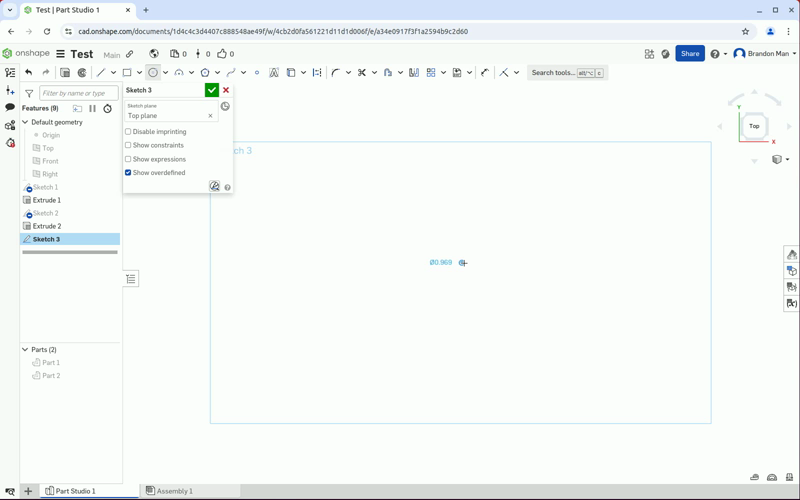
scroll(6)
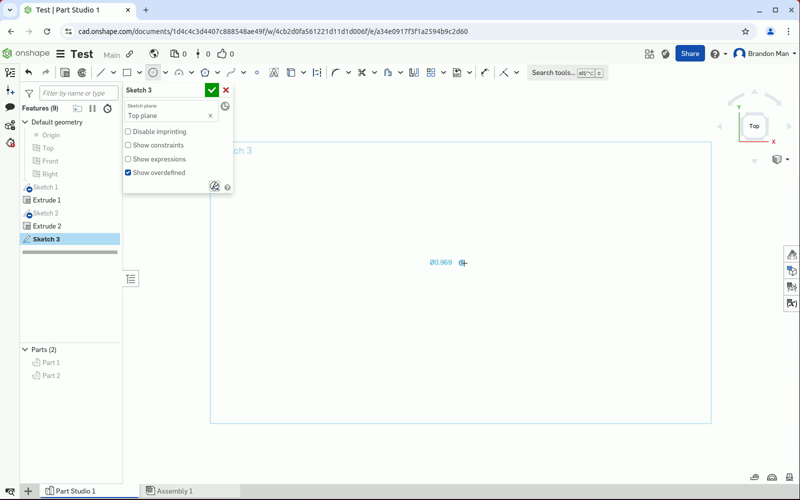
scroll(6)
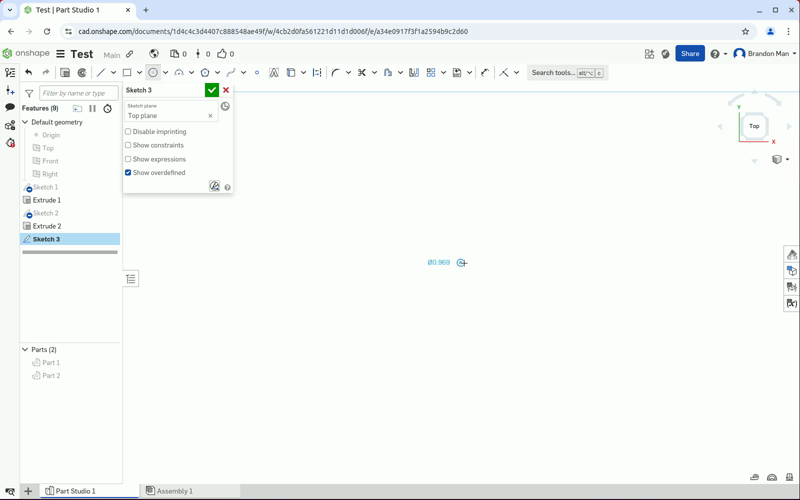
scroll(6)
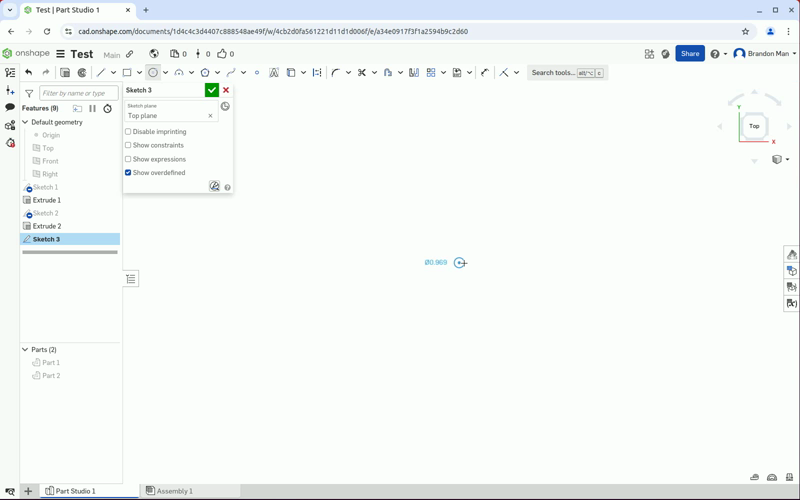
scroll(6)
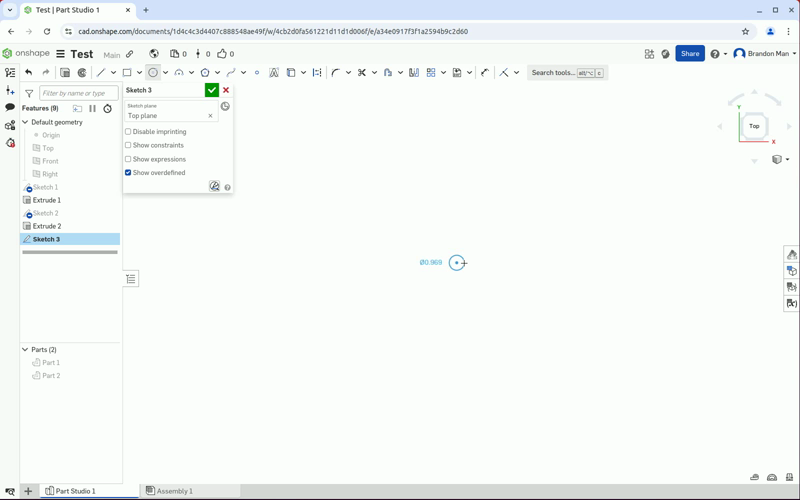
scroll(6)
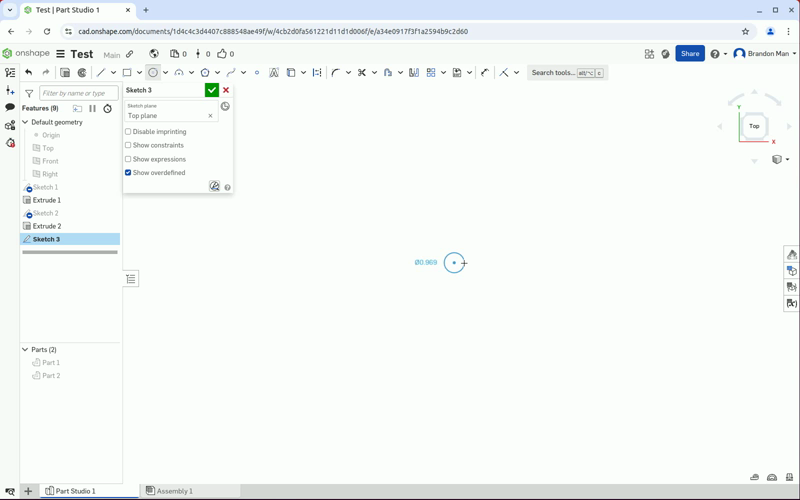
scroll(6)
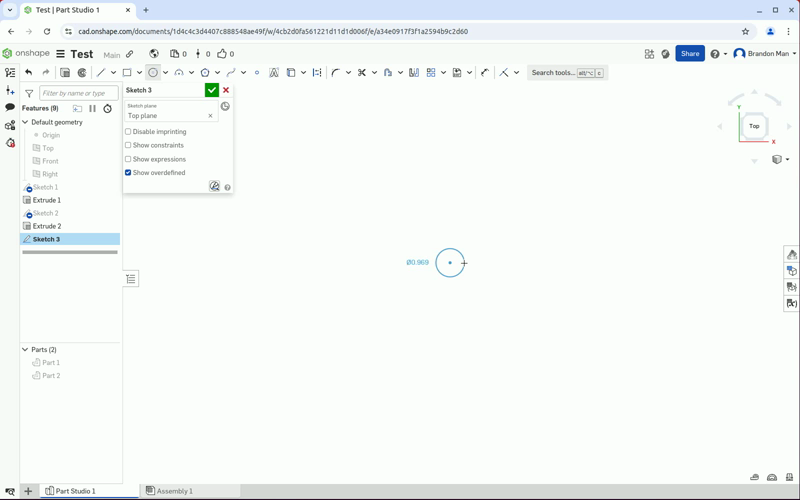
scroll(6)
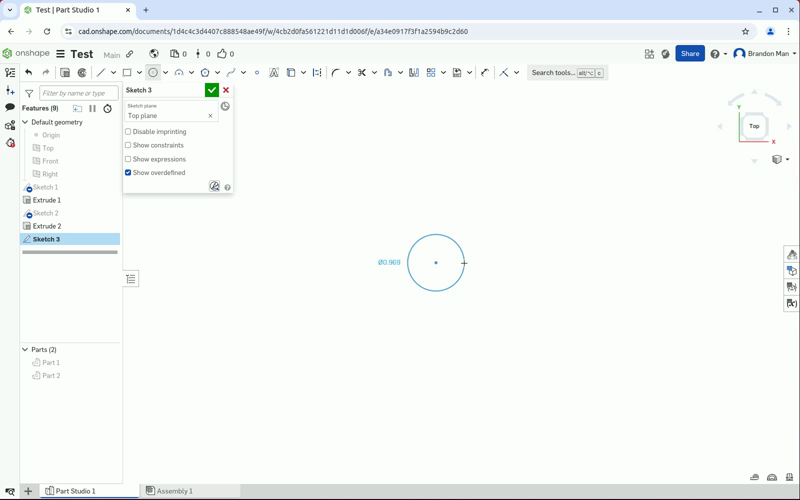
click(464, 262)
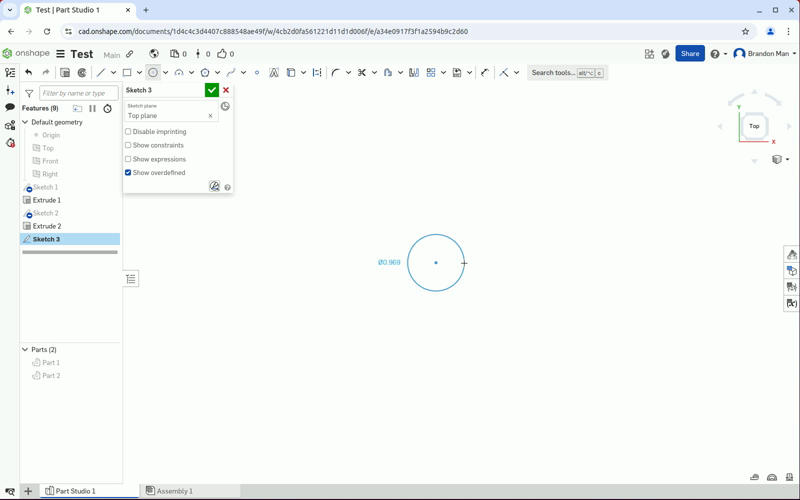
scroll(-6)
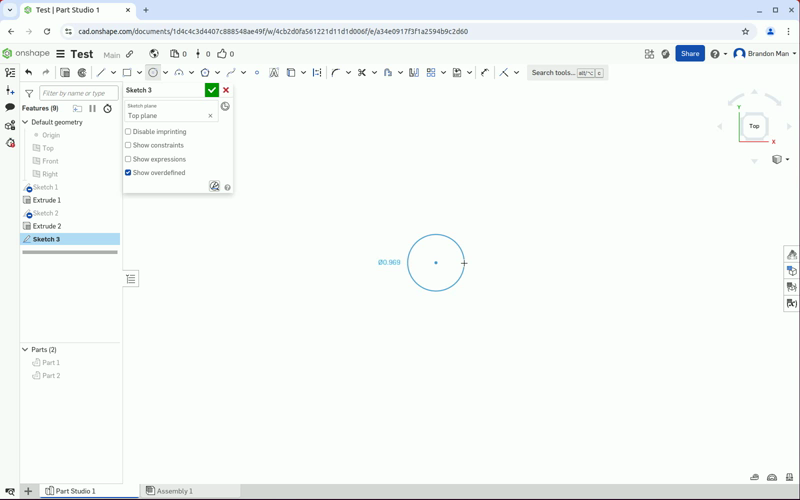
scroll(-6)
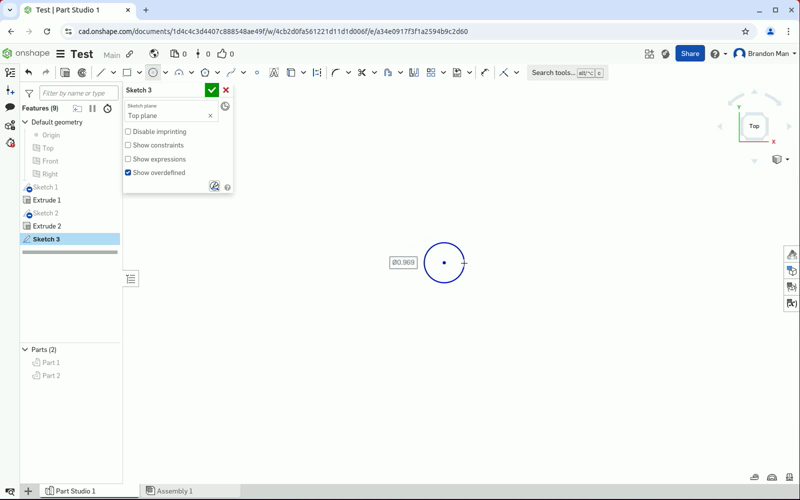
scroll(-6)
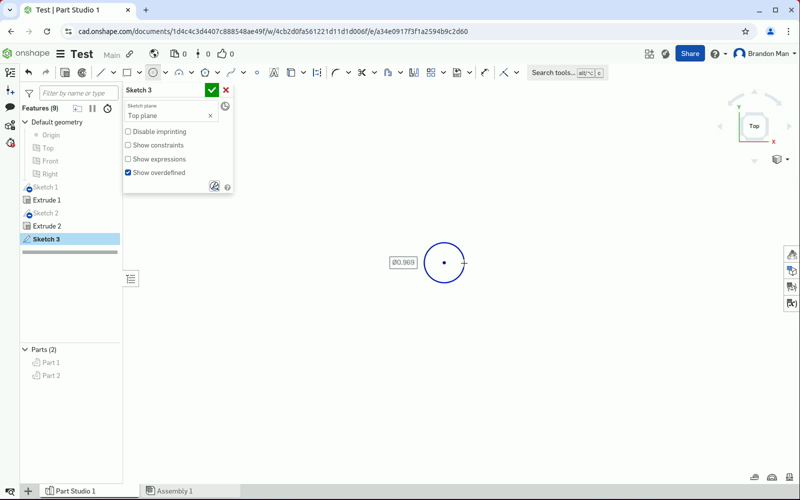
scroll(-6)
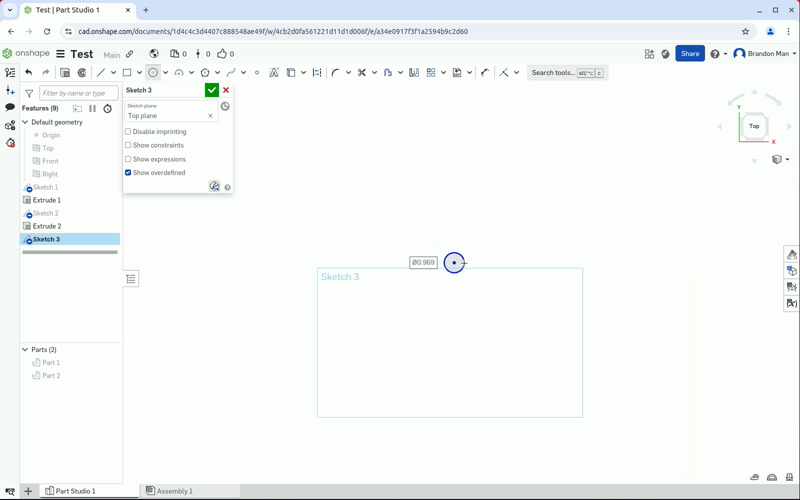
scroll(-6)
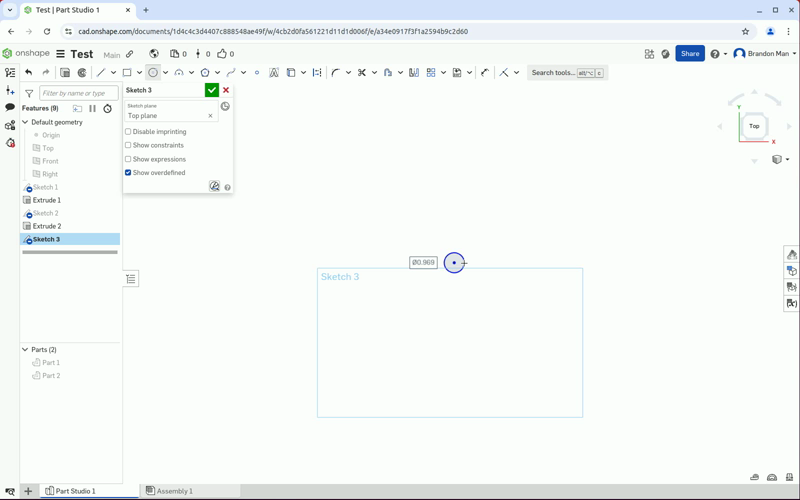
scroll(-6)
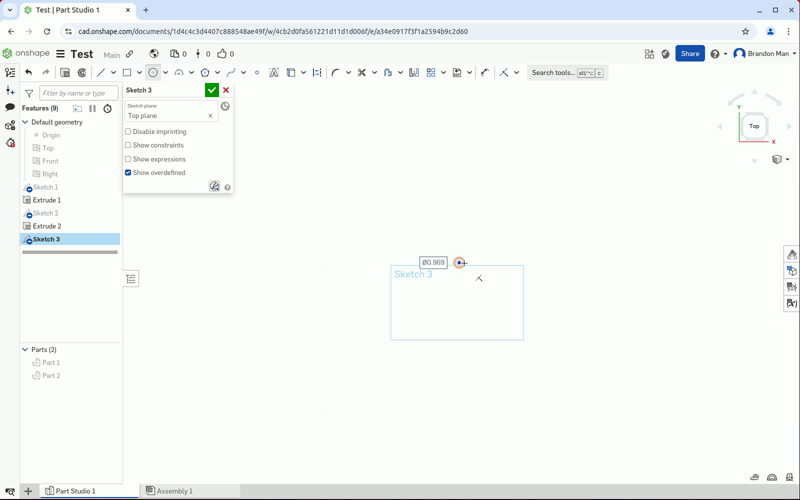
scroll(-6)
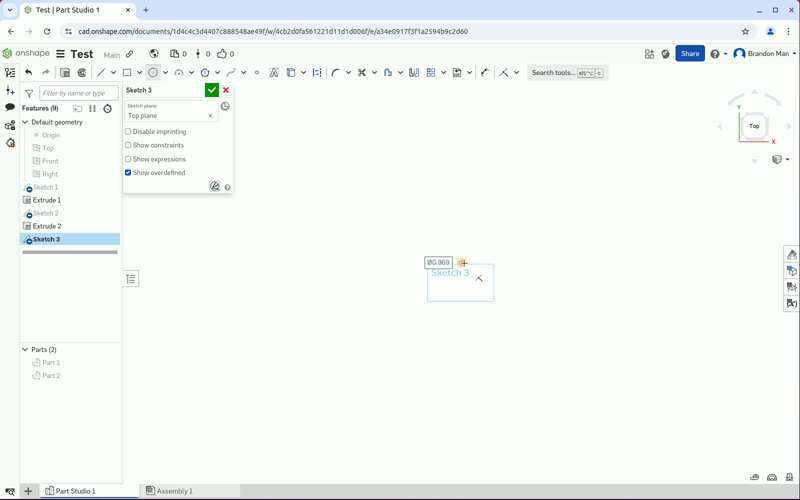
key(esc)
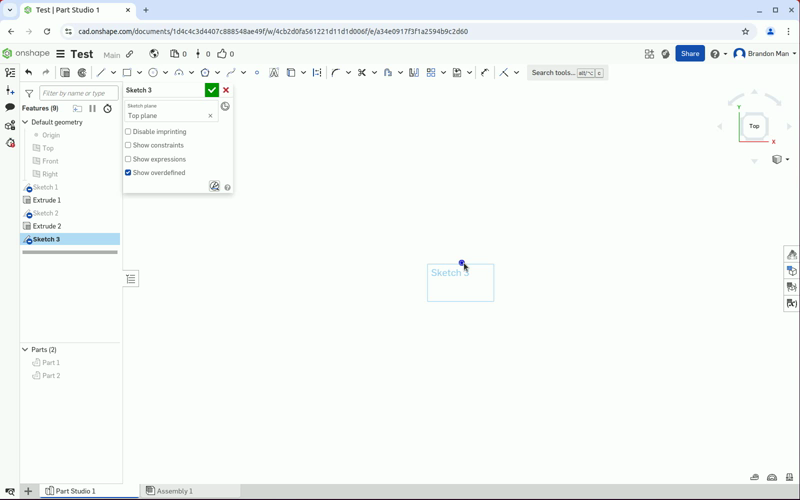
key(c)
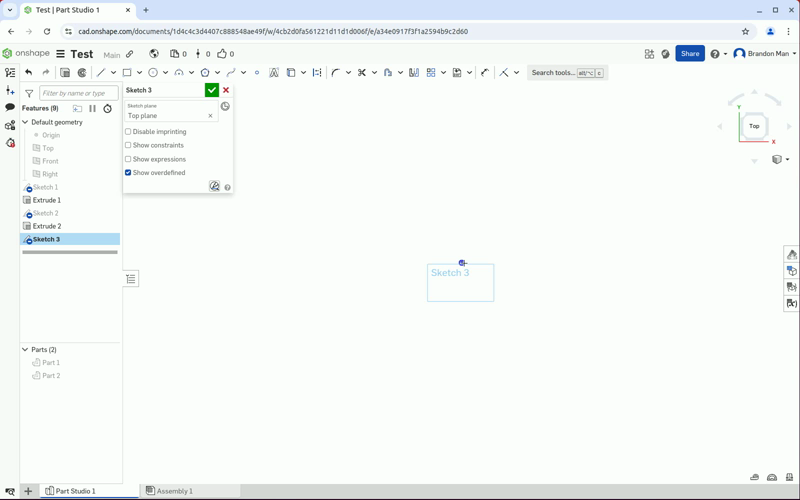
key_down(shift)
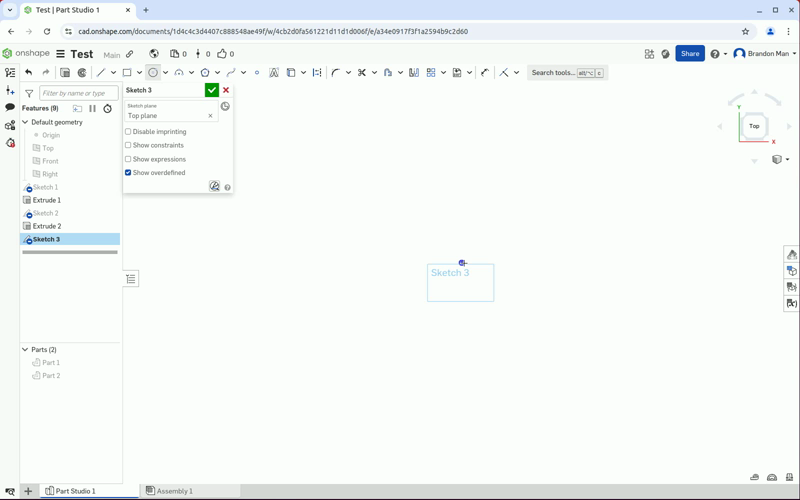
mouse_move(461, 262)
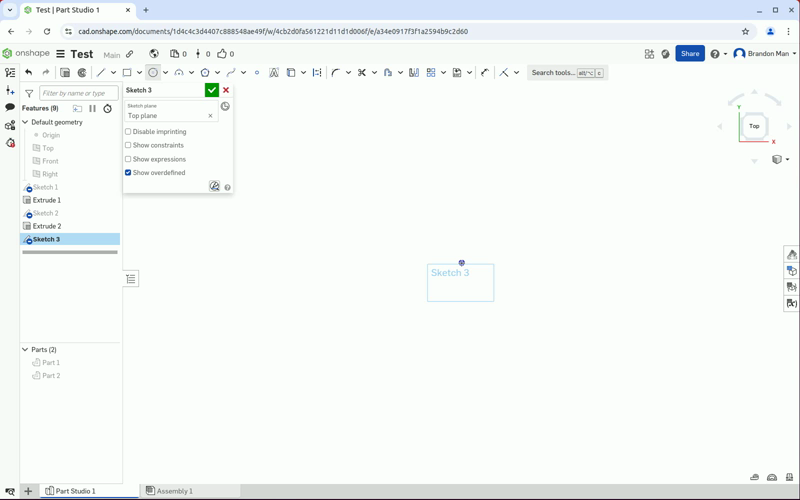
scroll(6)
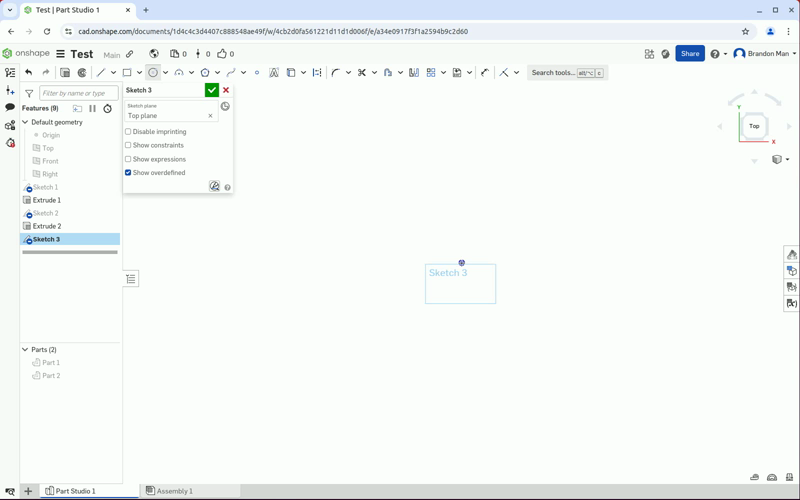
scroll(6)
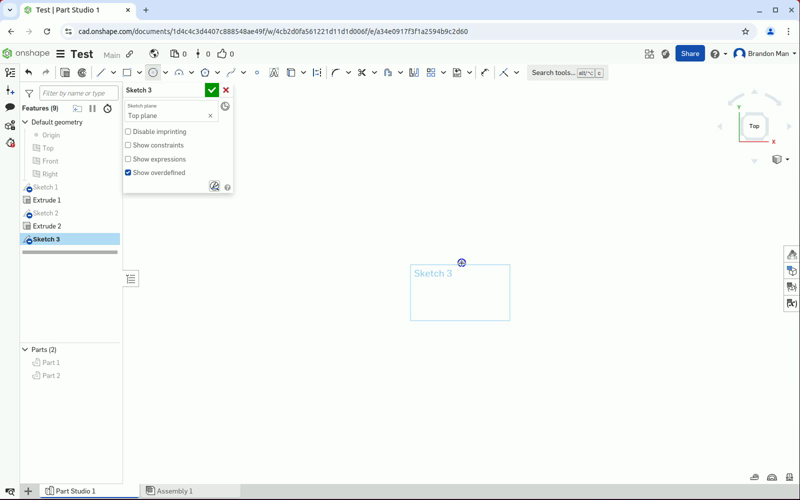
scroll(6)
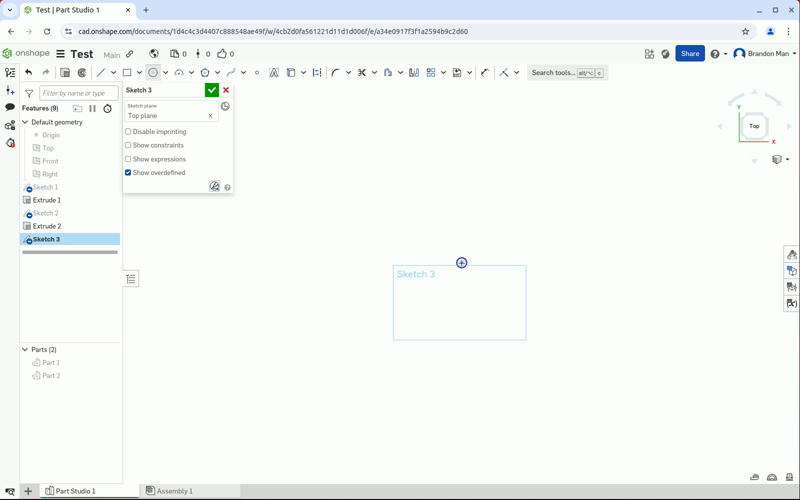
scroll(6)
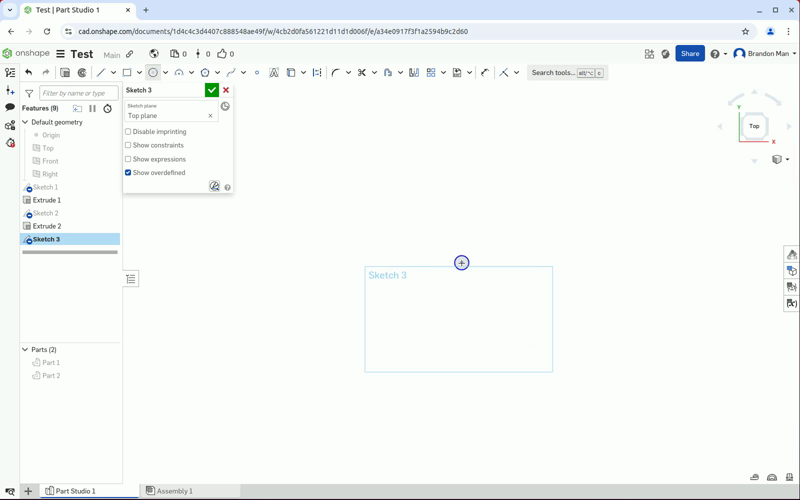
scroll(6)
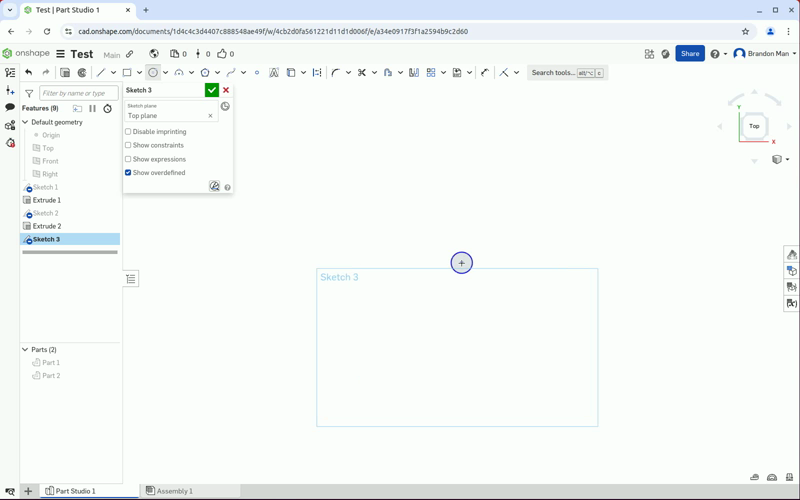
scroll(6)
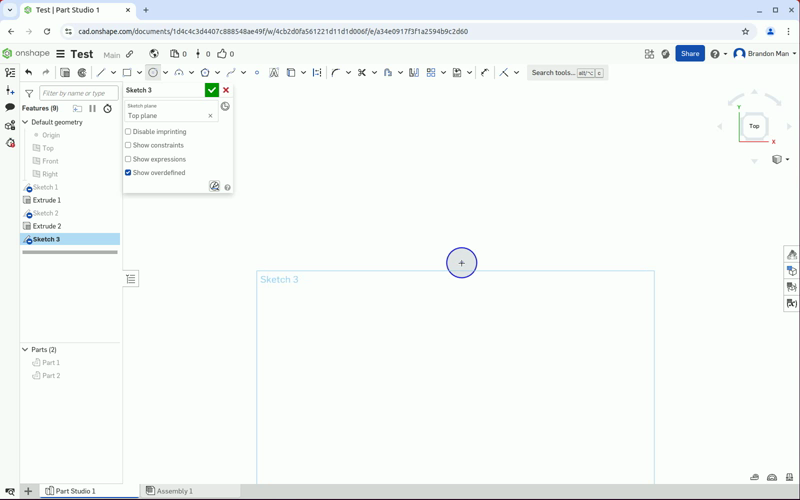
scroll(6)
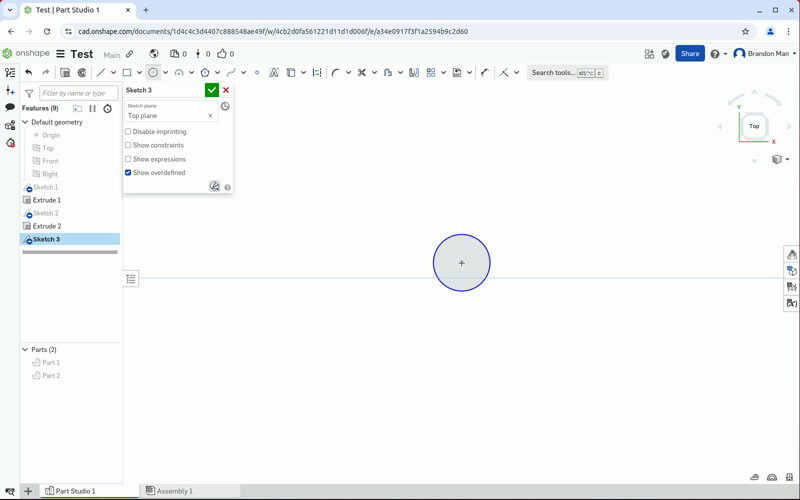
click(461, 262)
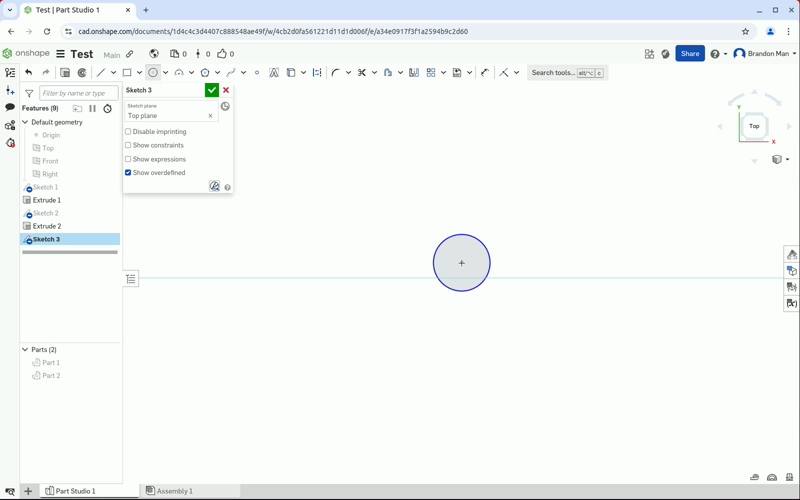
scroll(-6)
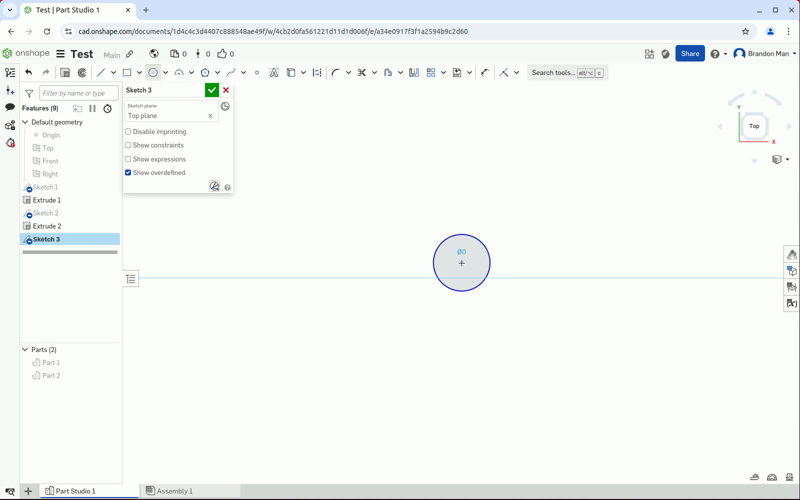
scroll(-6)
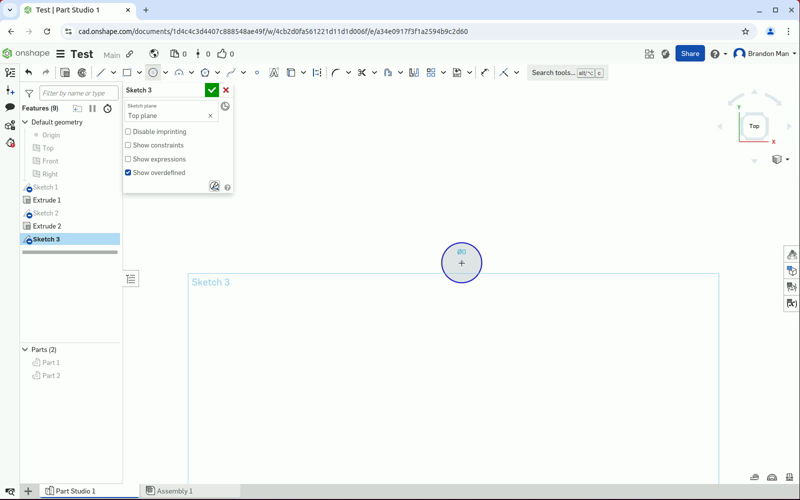
scroll(-6)
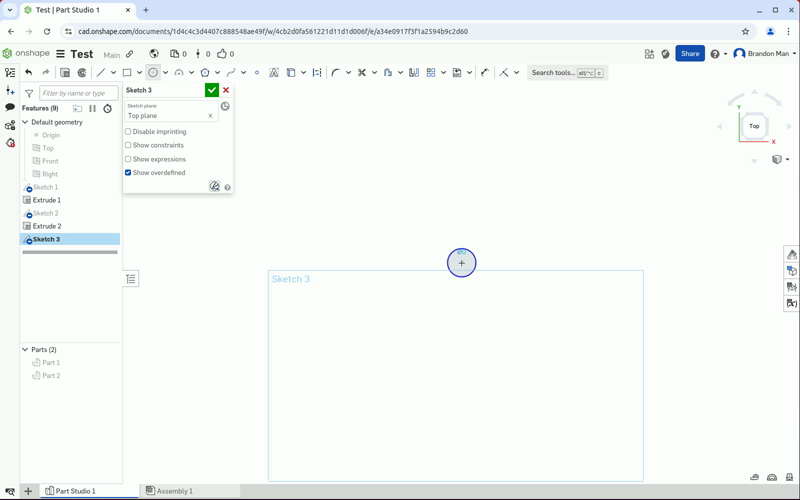
scroll(-6)
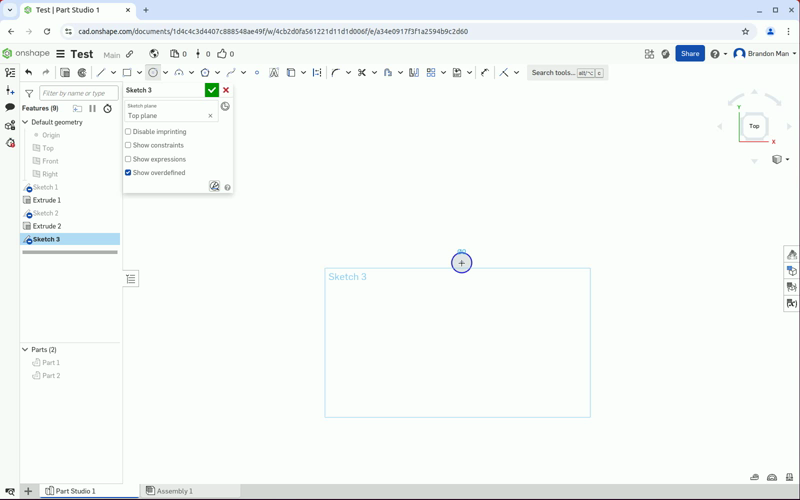
scroll(-6)
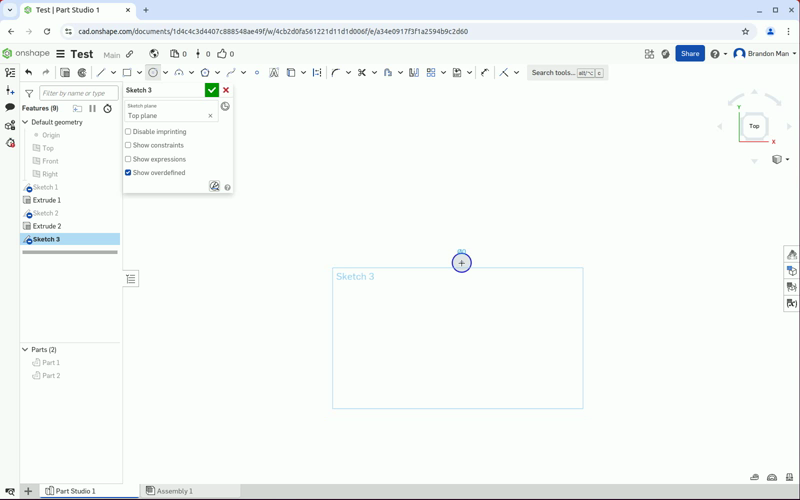
scroll(-6)
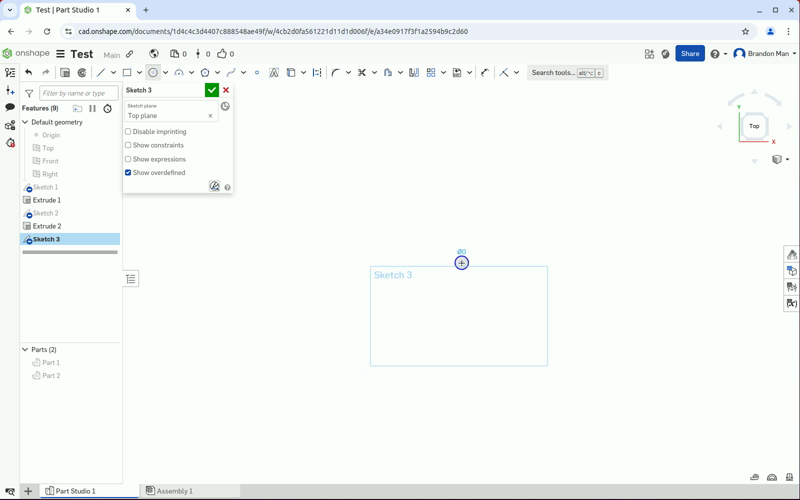
scroll(-6)
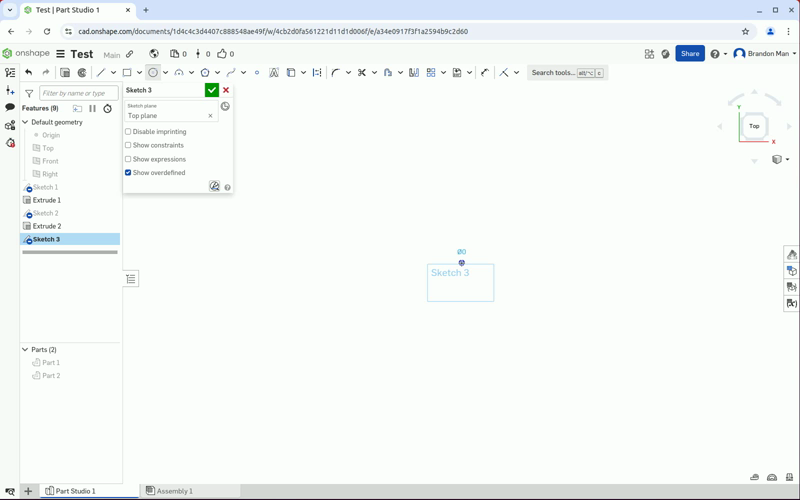
key_up(shift)
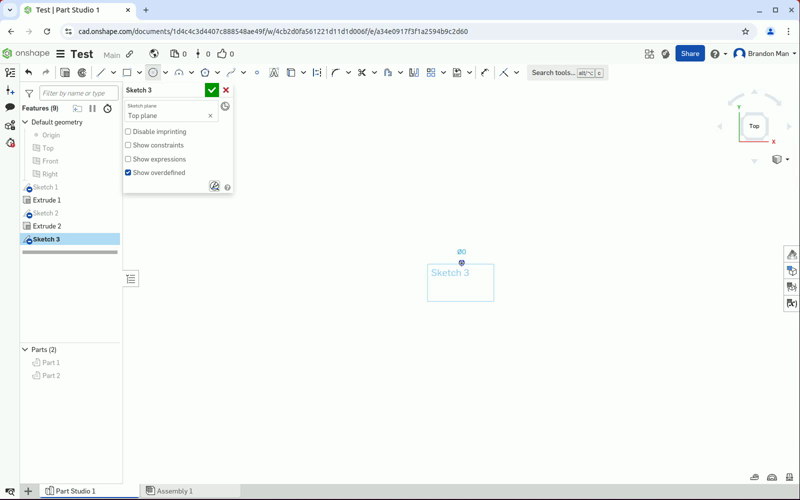
mouse_move(462, 262)
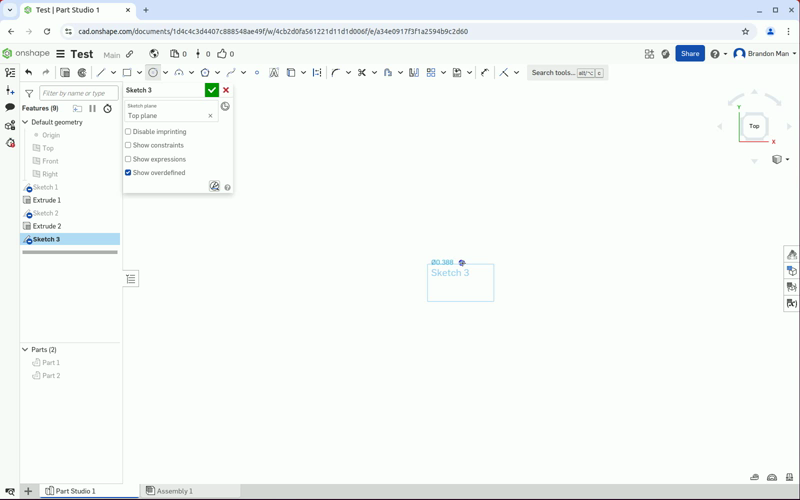
scroll(6)
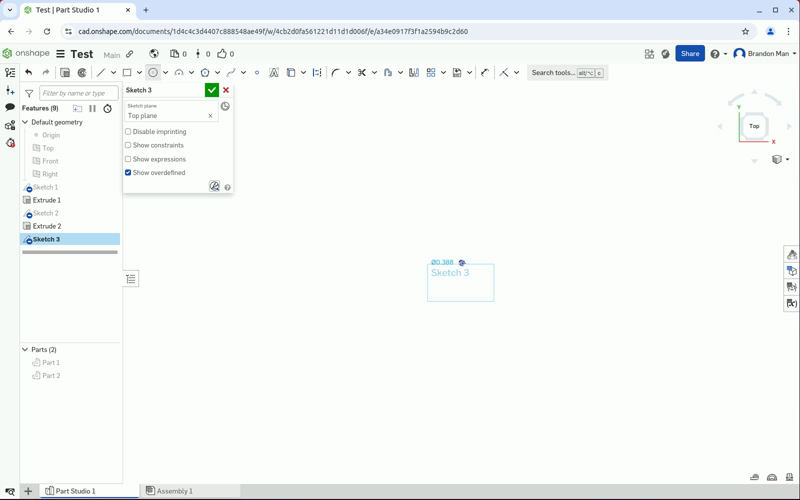
scroll(6)
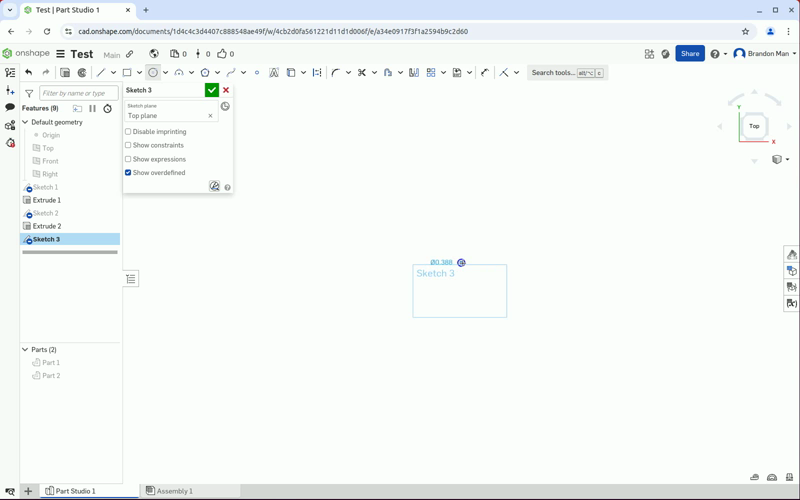
scroll(6)
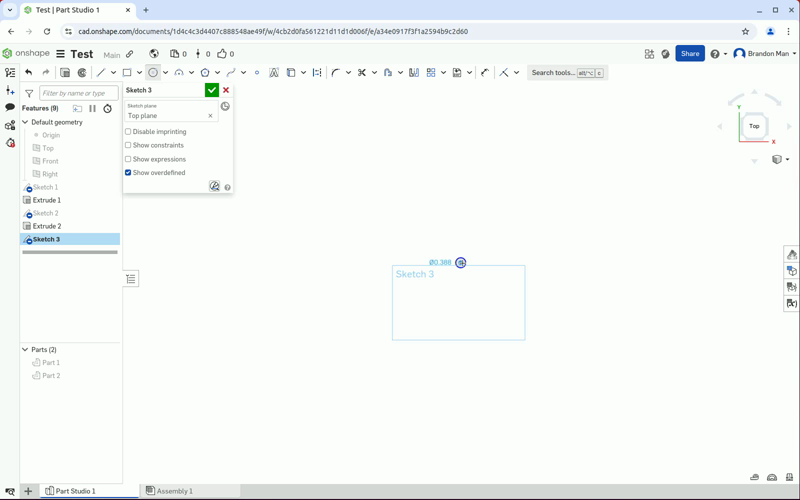
scroll(6)
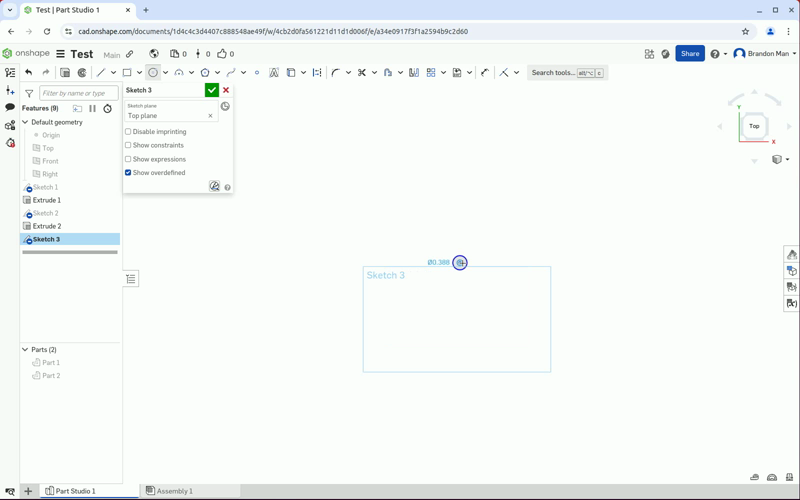
scroll(6)
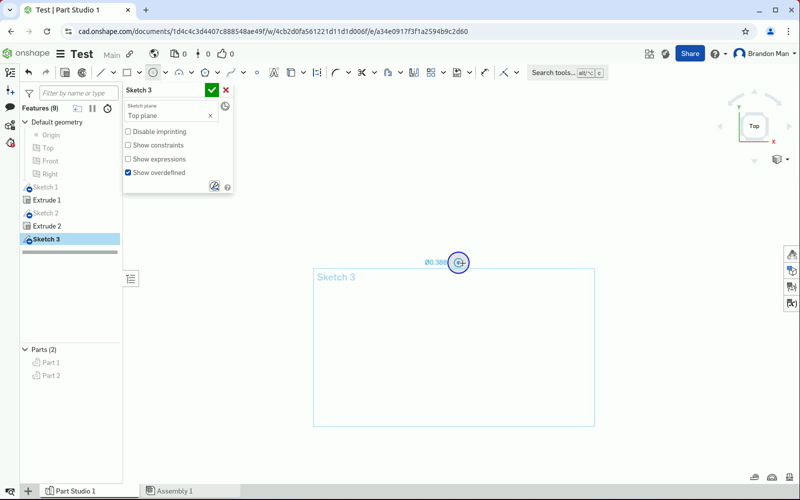
scroll(6)
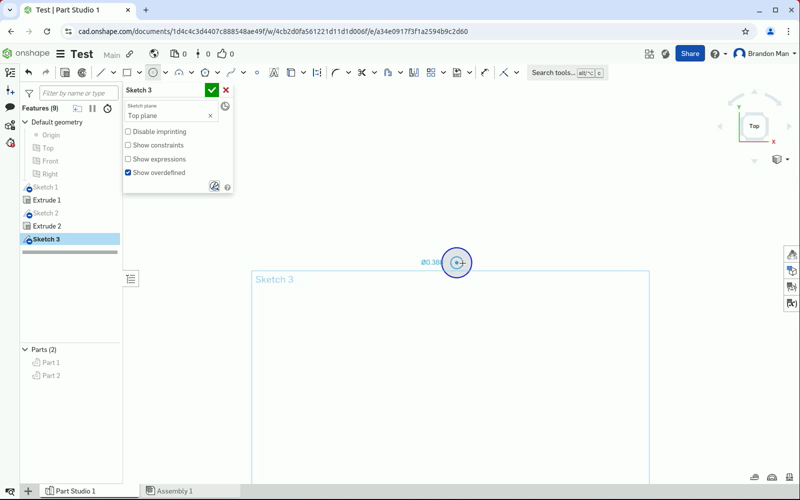
scroll(6)
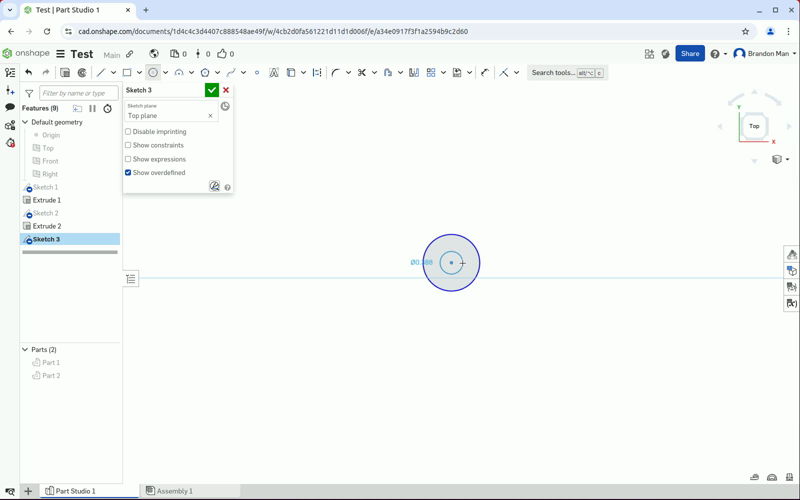
click(462, 262)
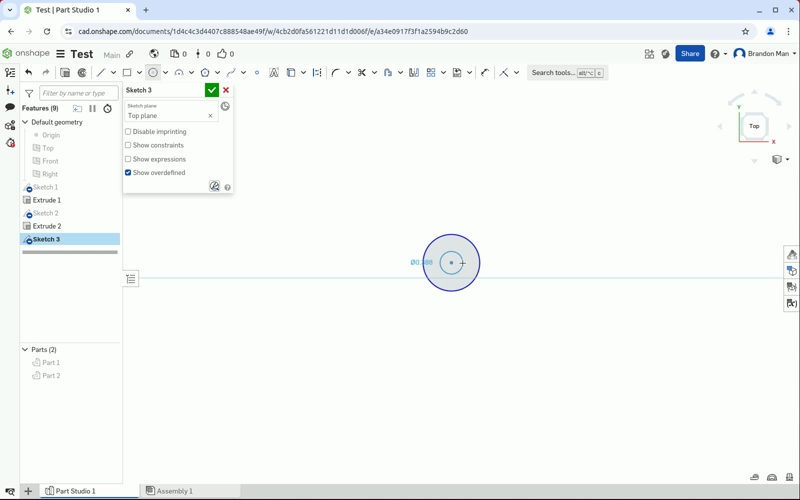
scroll(-6)
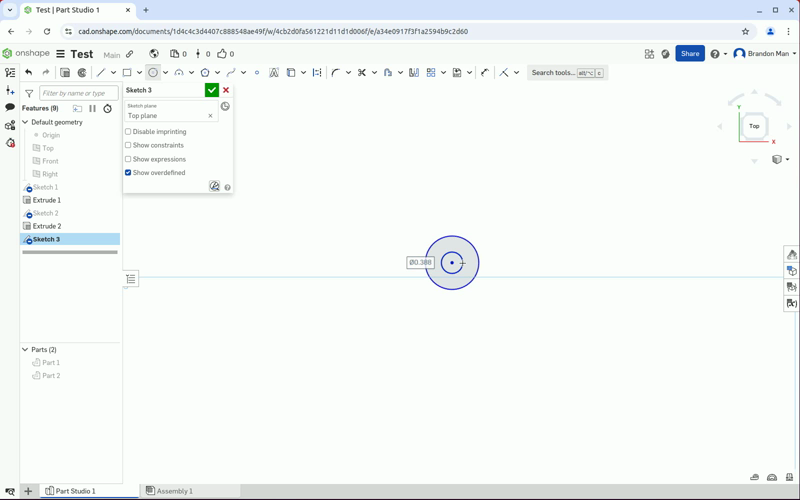
scroll(-6)
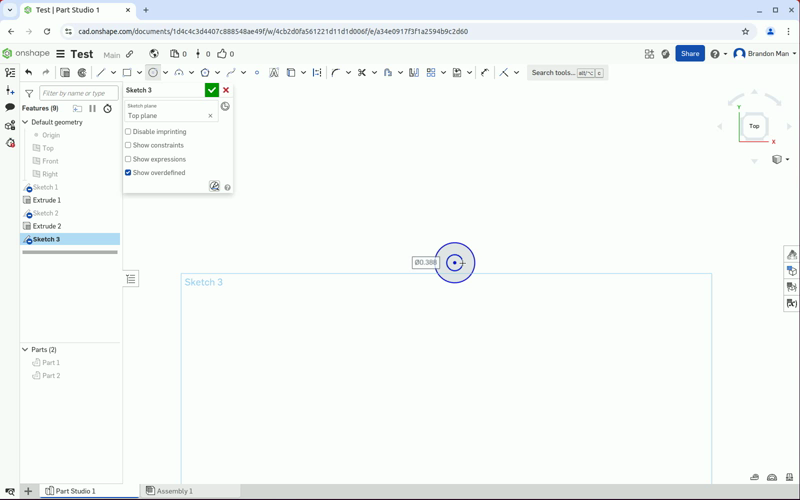
scroll(-6)
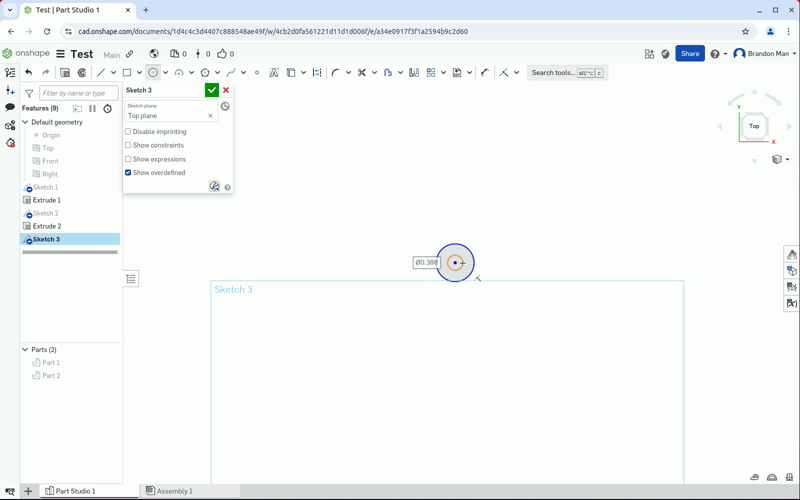
scroll(-6)
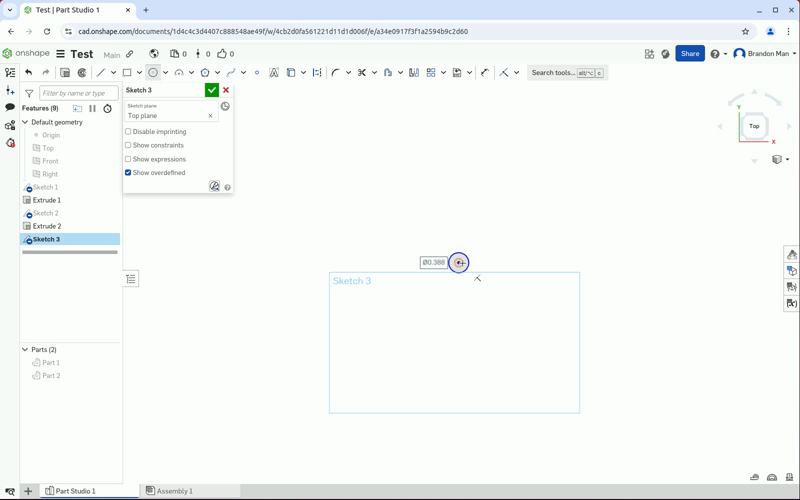
scroll(-6)
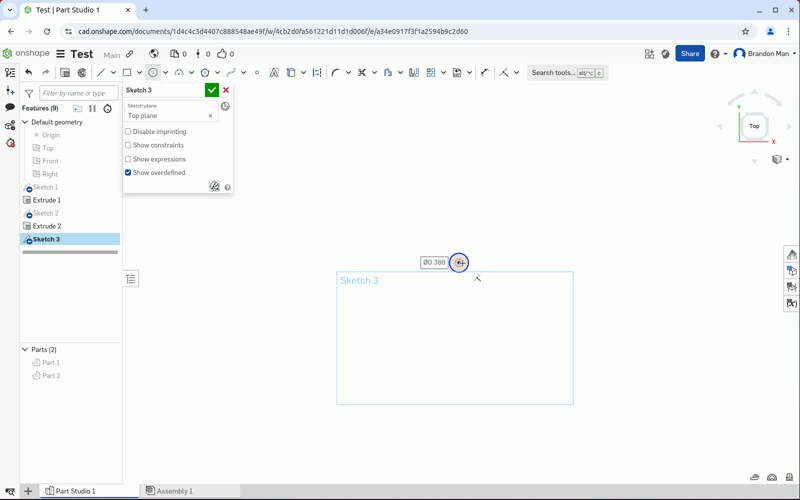
scroll(-6)
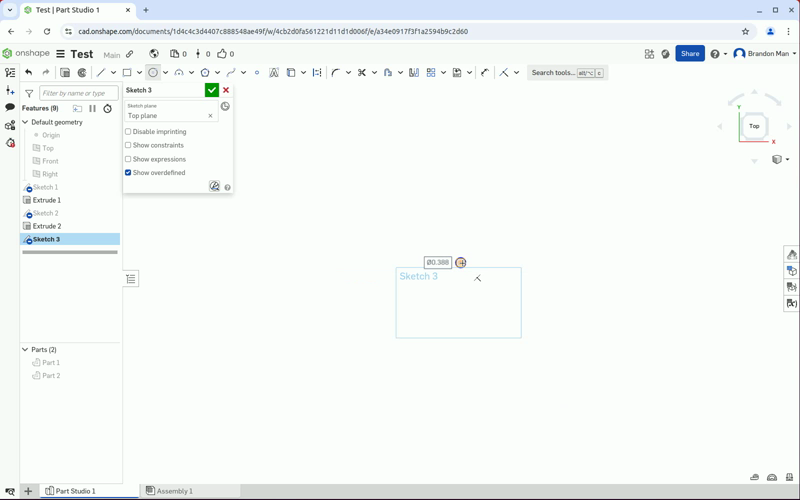
scroll(-6)
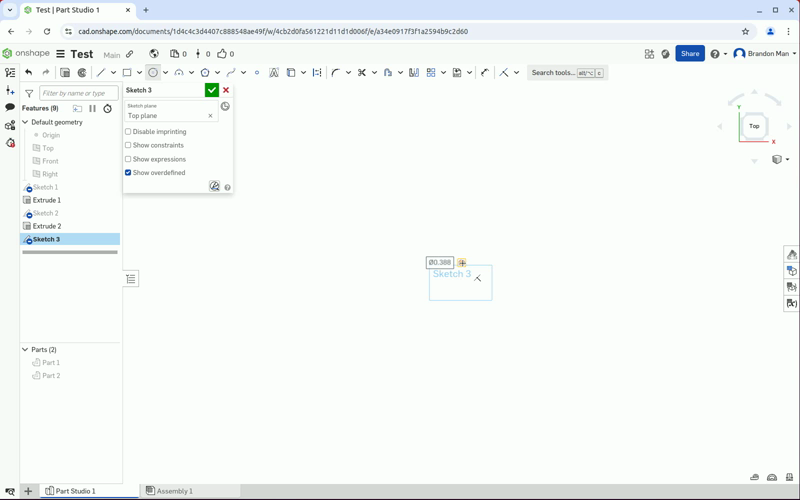
key(esc)
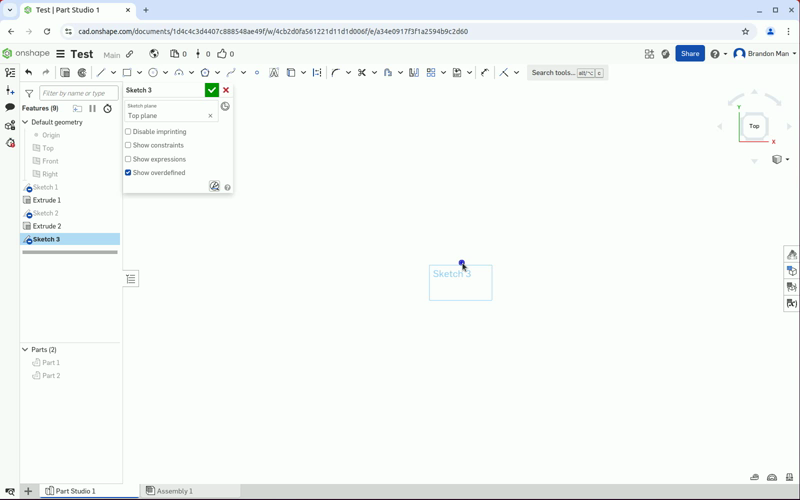
mouse_move(463, 262)
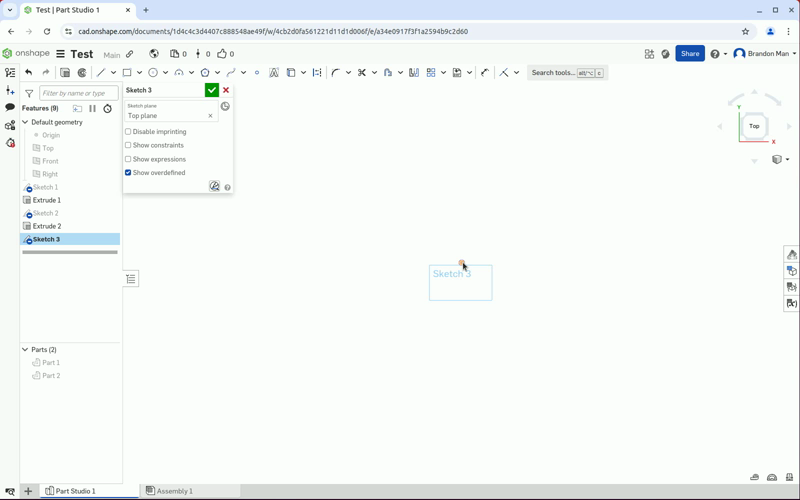
scroll(6)
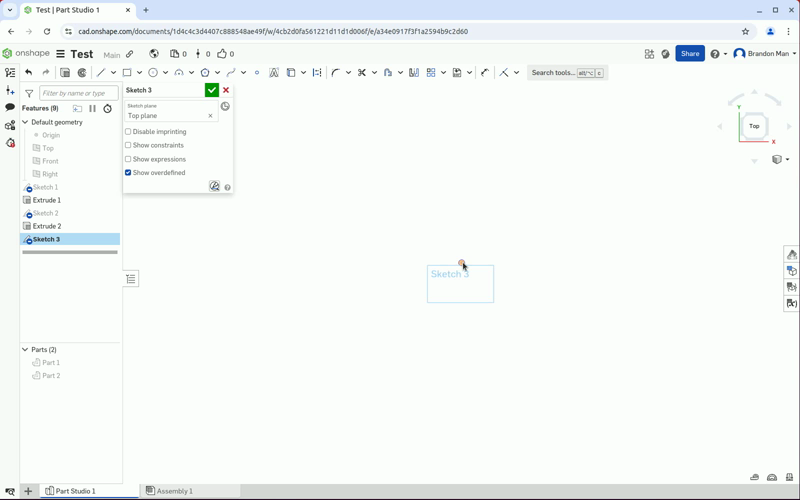
scroll(6)
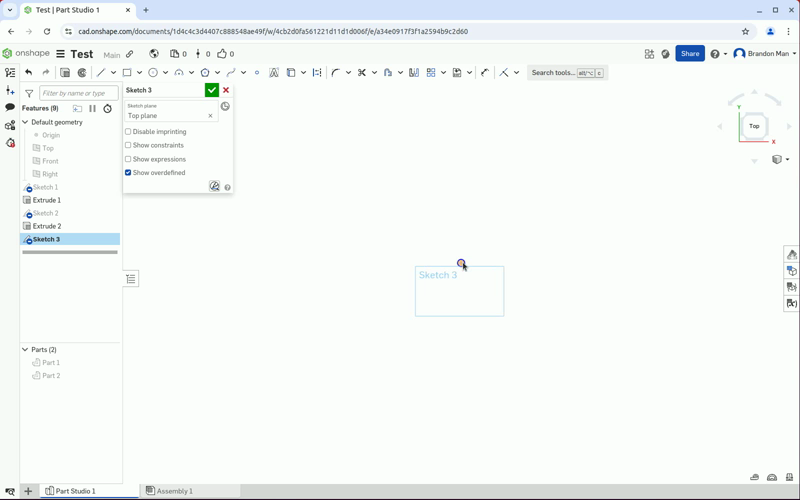
scroll(6)
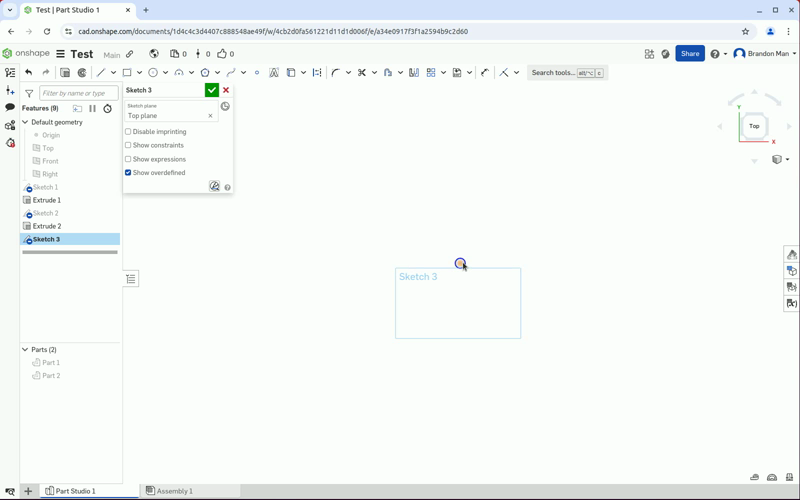
scroll(6)
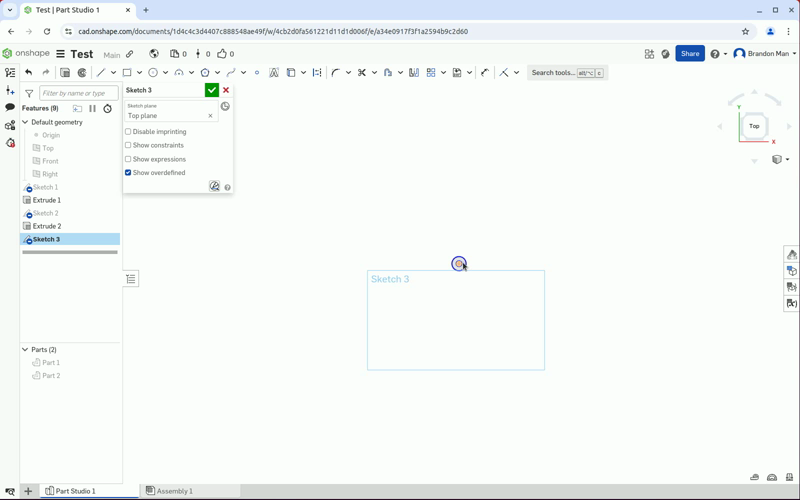
scroll(6)
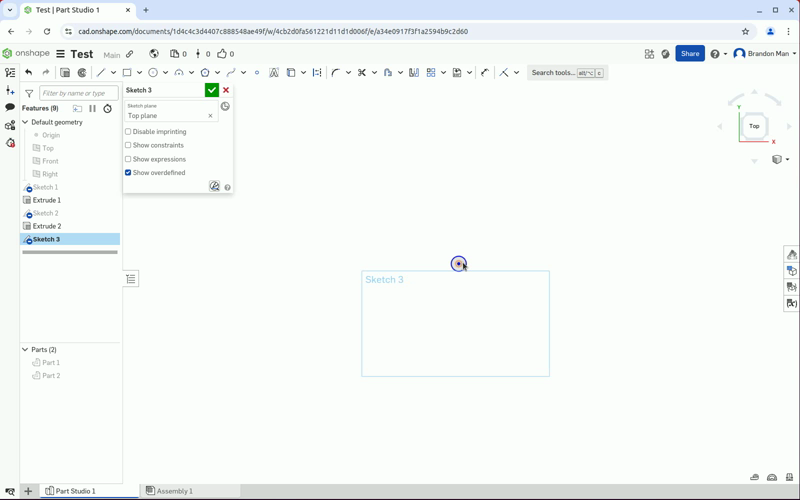
scroll(6)
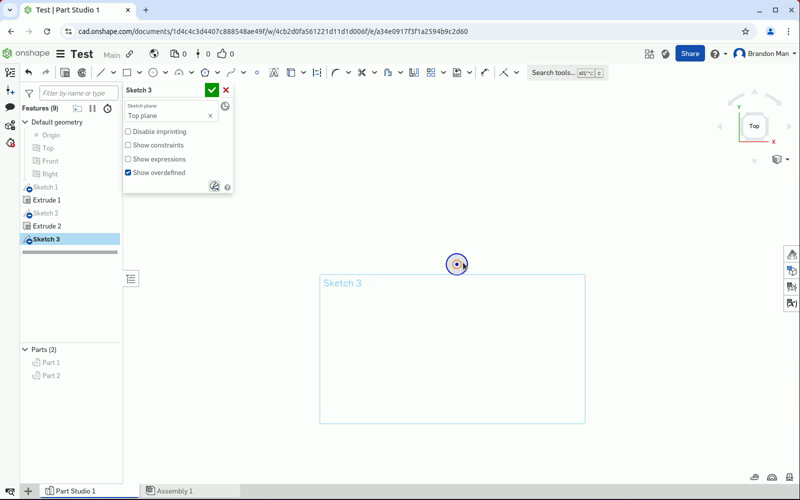
scroll(6)
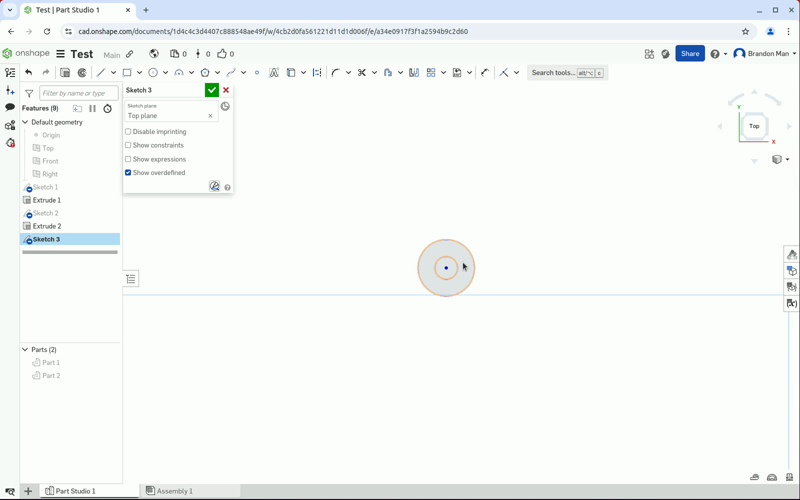
click(463, 262)
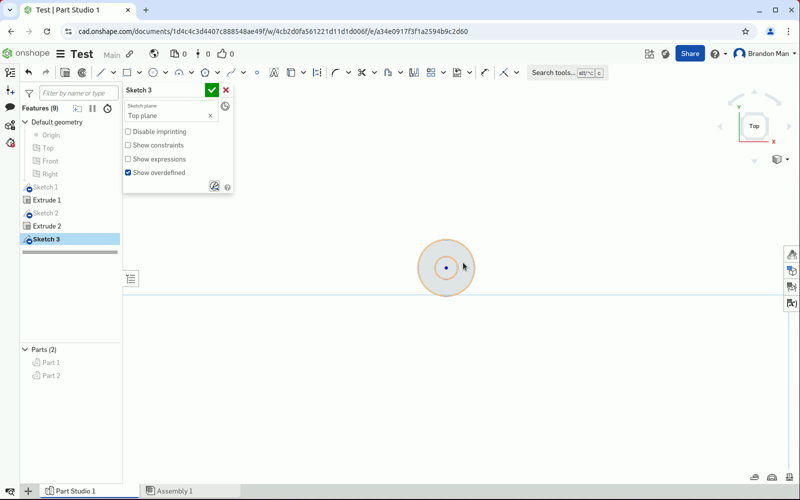
scroll(-6)
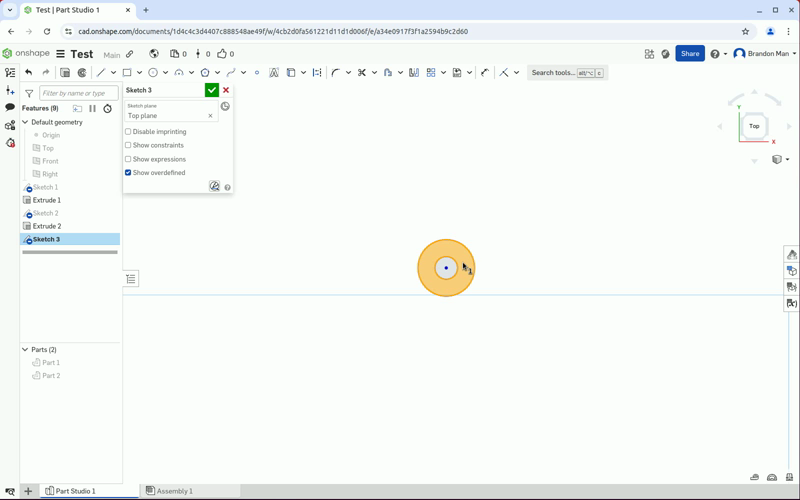
scroll(-6)
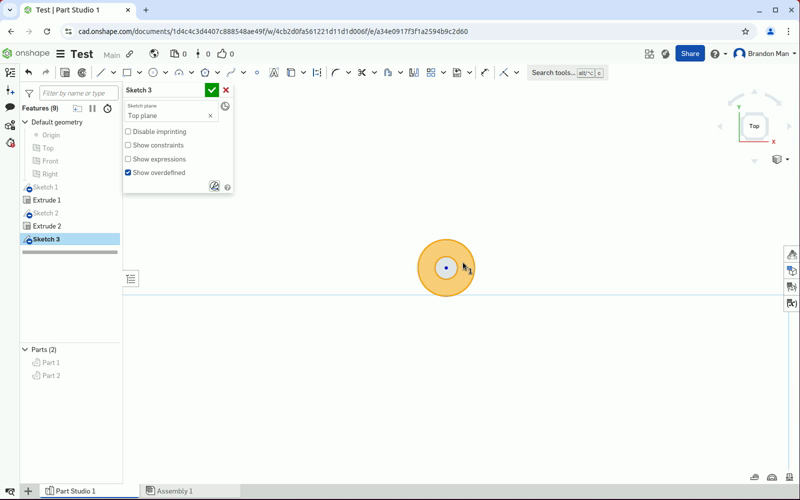
scroll(-6)
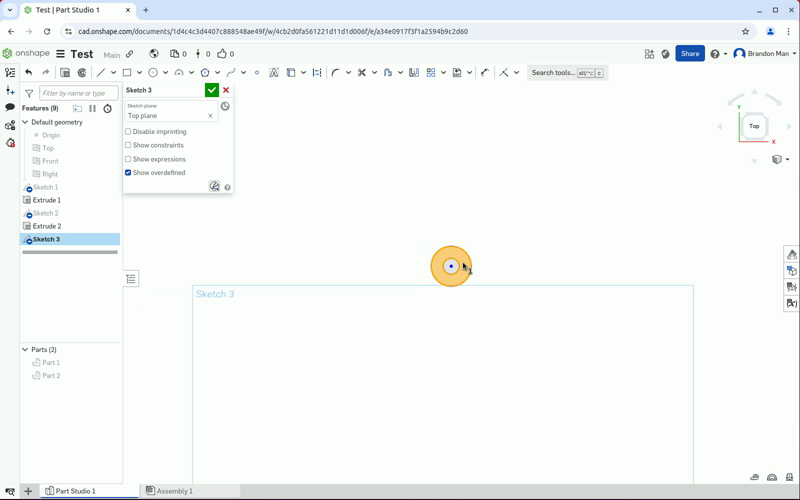
scroll(-6)
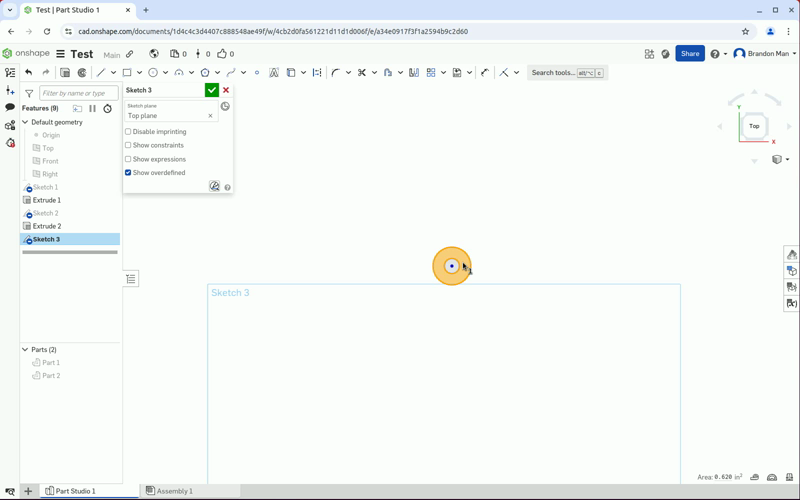
scroll(-6)
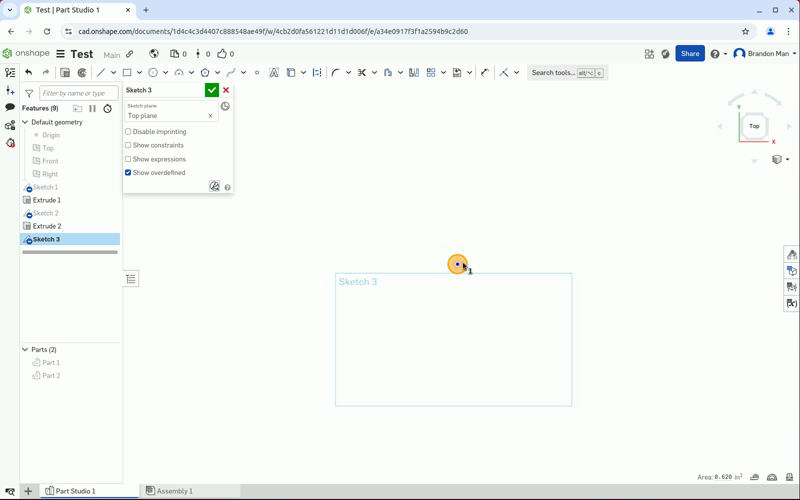
scroll(-6)
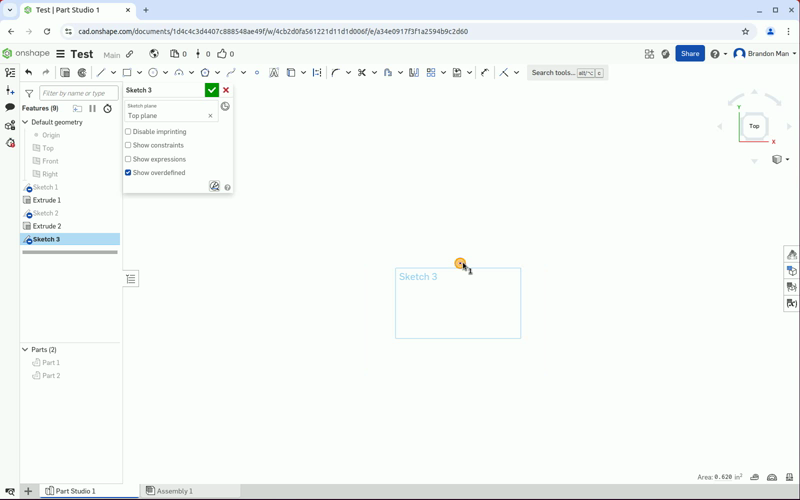
scroll(-6)
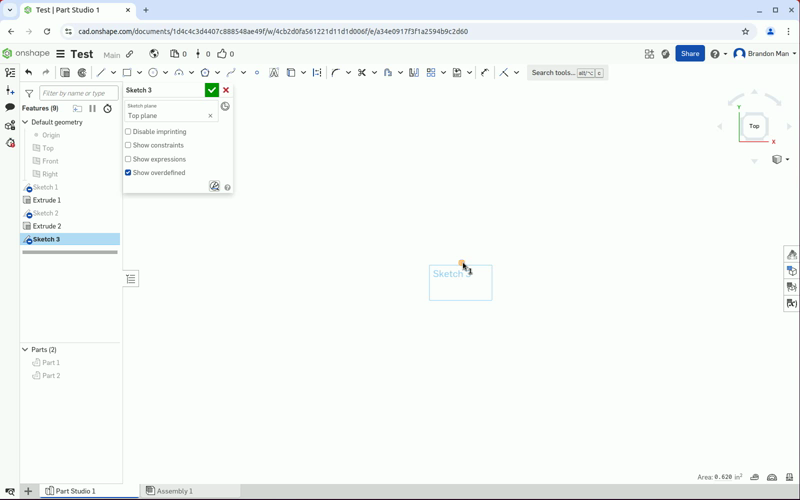
mouse_move(73, 352)
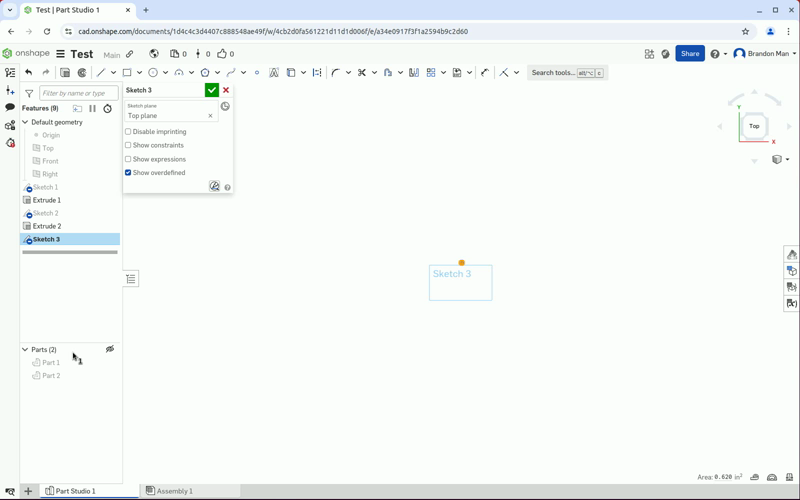
key(shift+y)
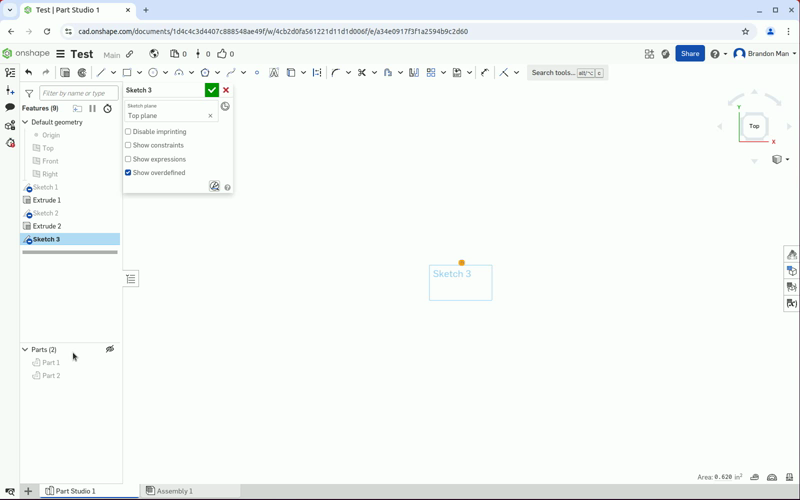
key(shift+e)
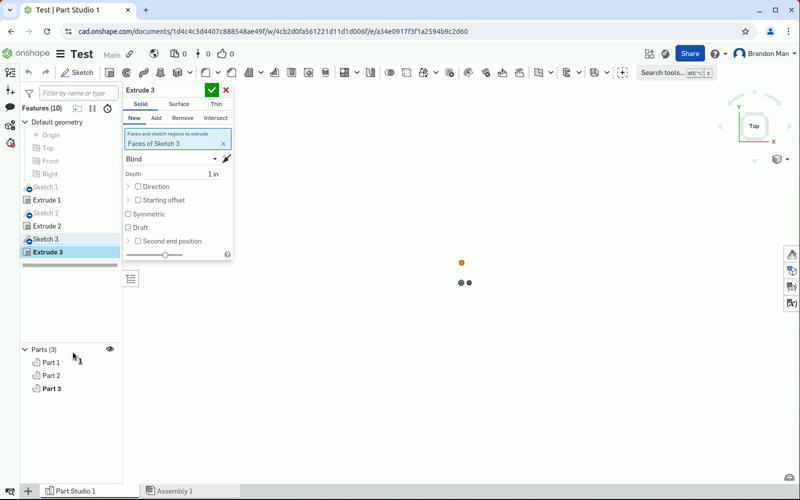
mouse_move(143, 106)
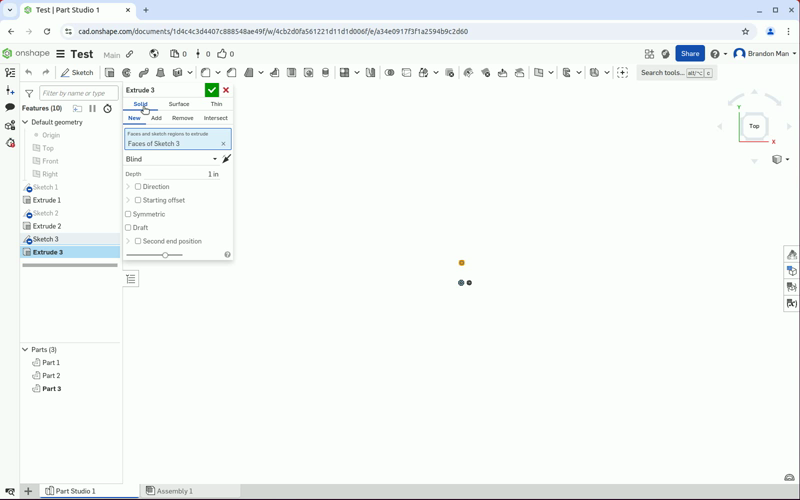
click(143, 106)
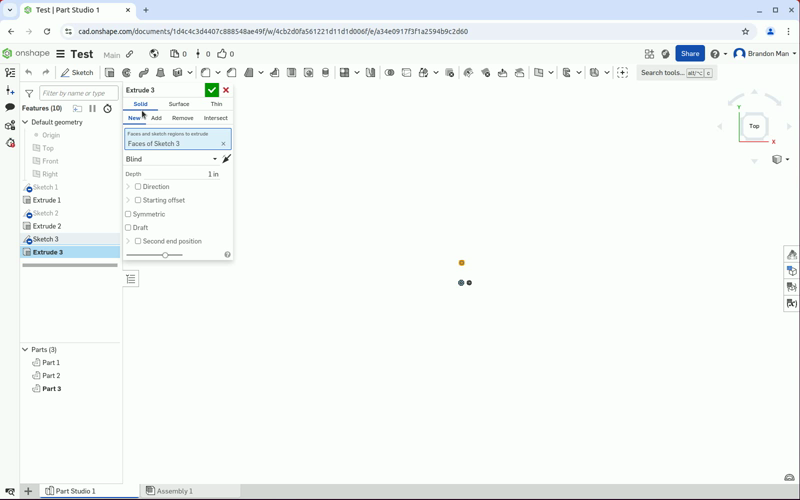
mouse_move(137, 120)
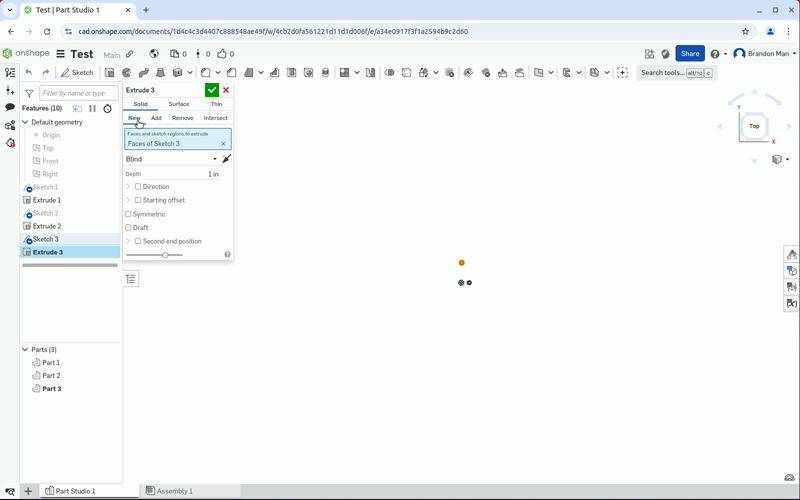
click(137, 120)
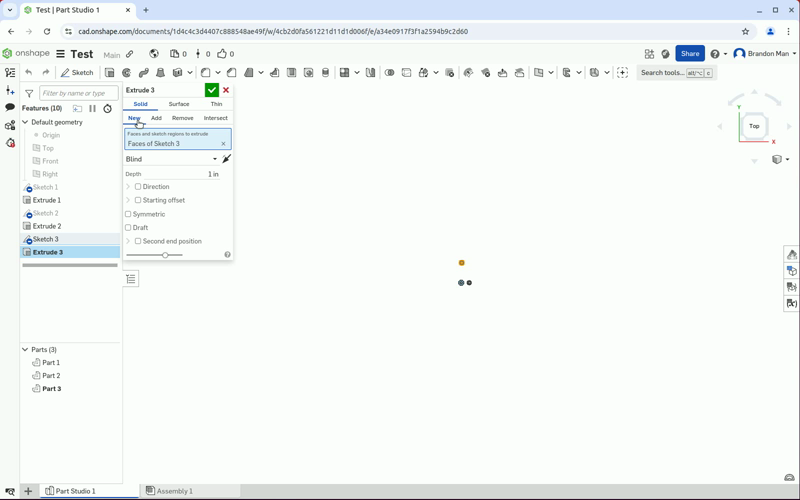
key(tab, 4)
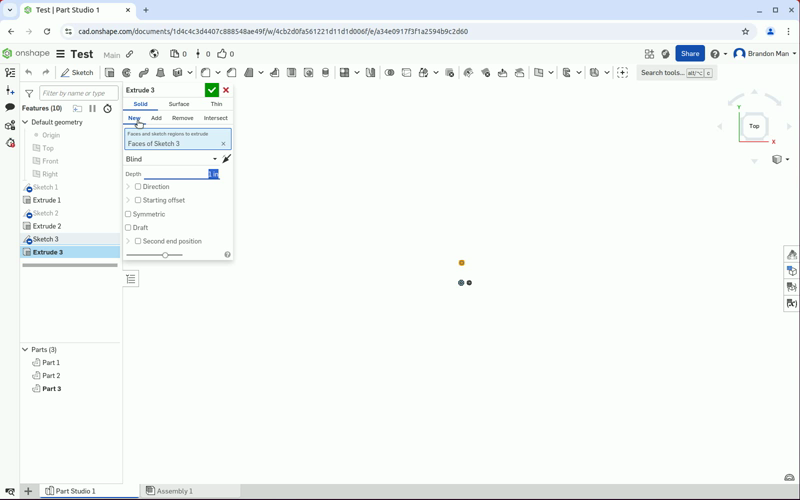
text(23.108)
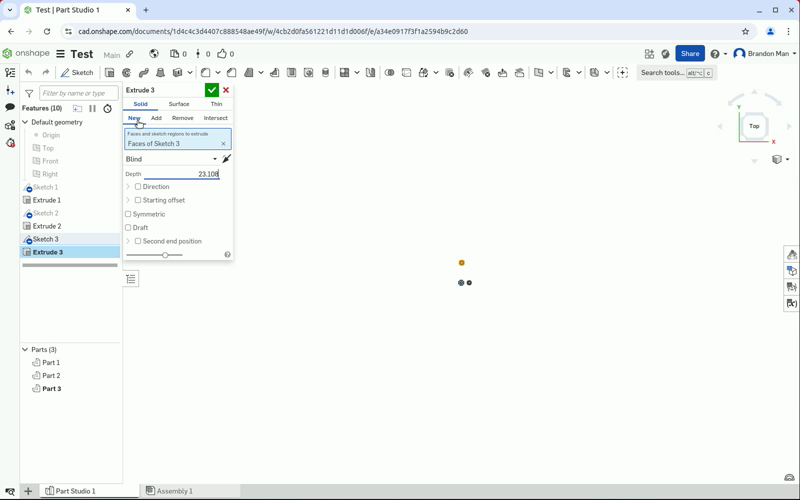
key(enter)
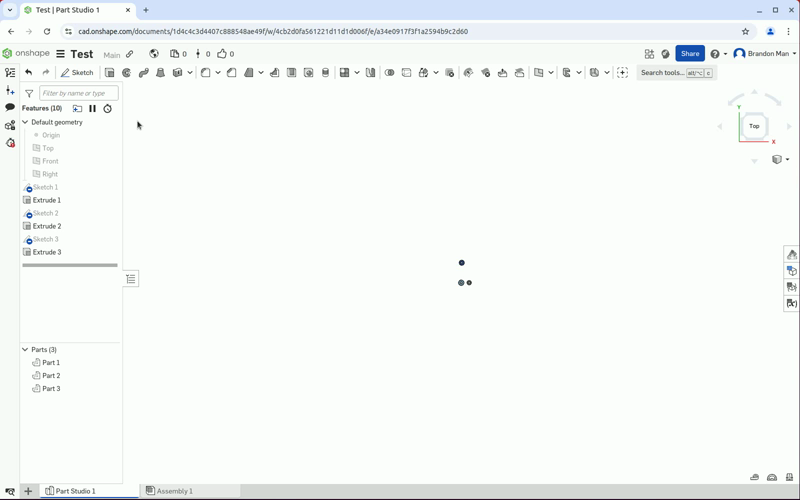
key(shift+h)
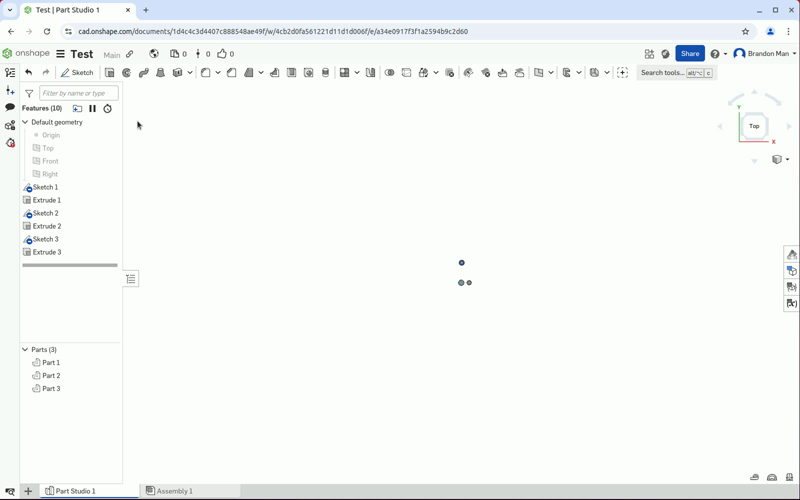
key(shift+h)
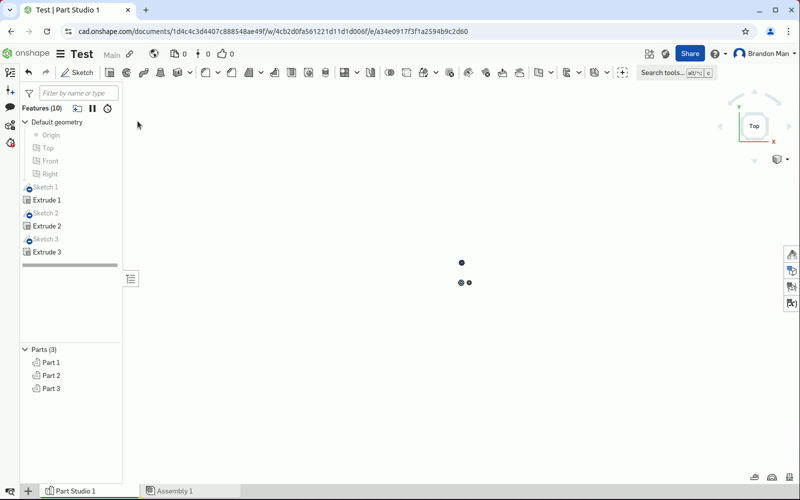
mouse_move(73, 189)
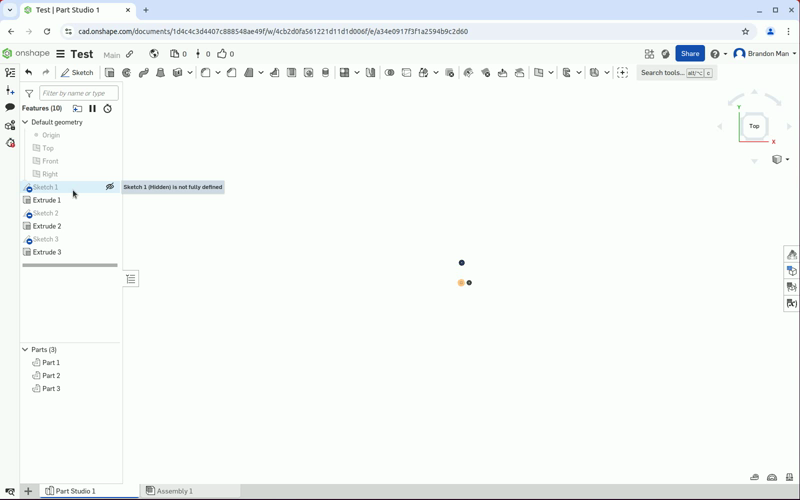
click(73, 189)
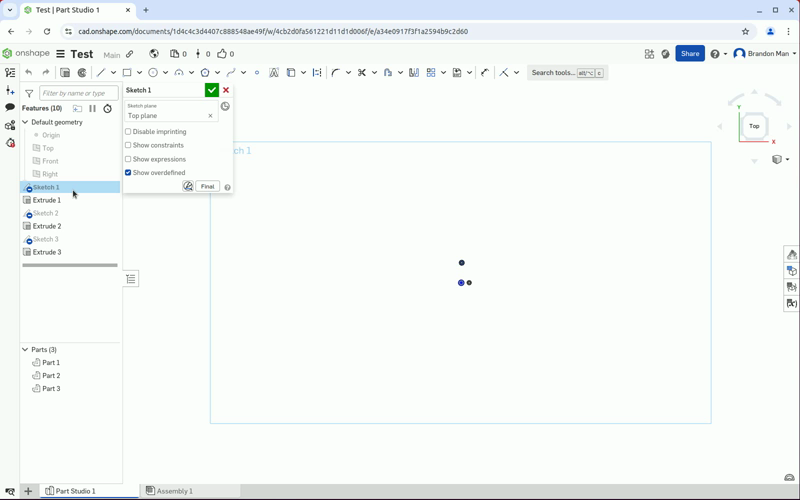
mouse_move(229, 92)
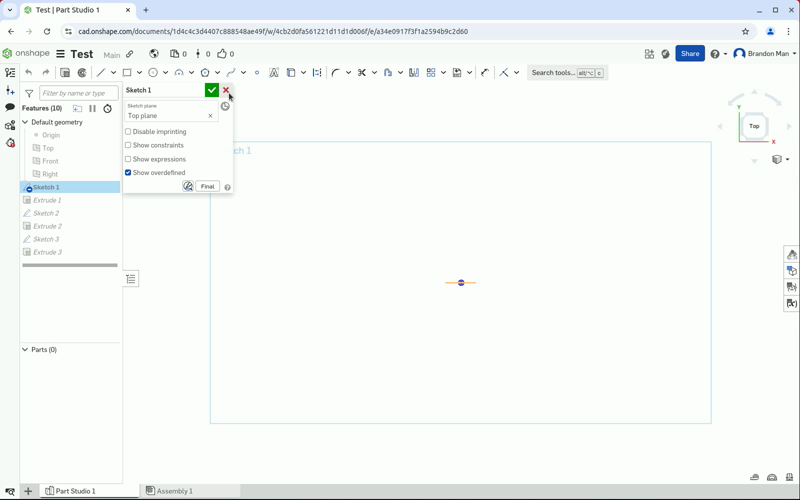
click(229, 92)
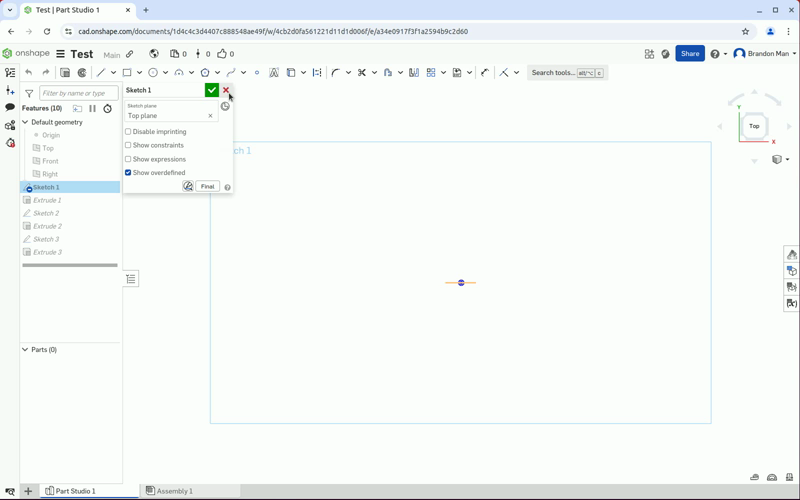
key(shift+s)
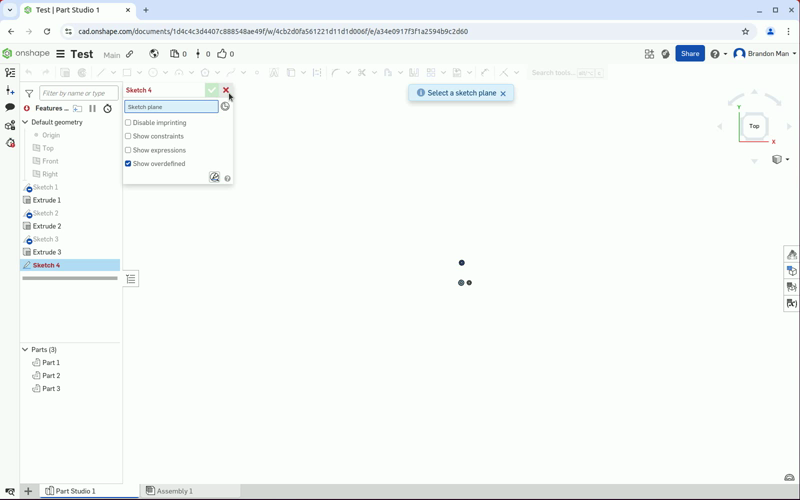
mouse_move(73, 150)
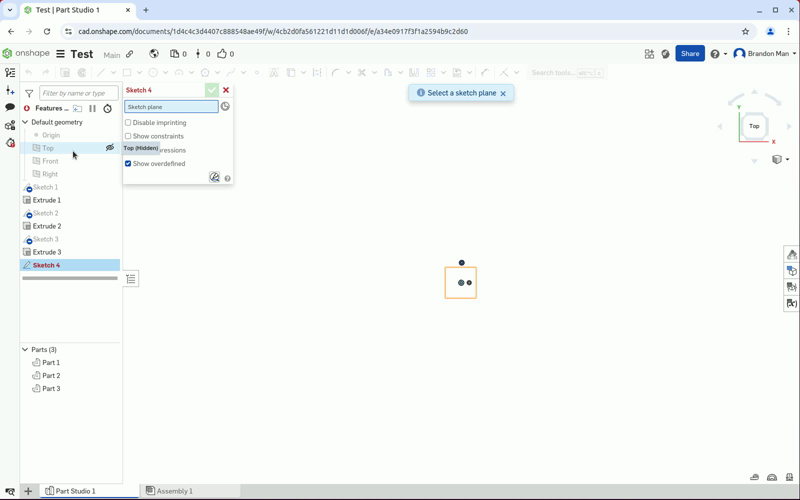
click(73, 150)
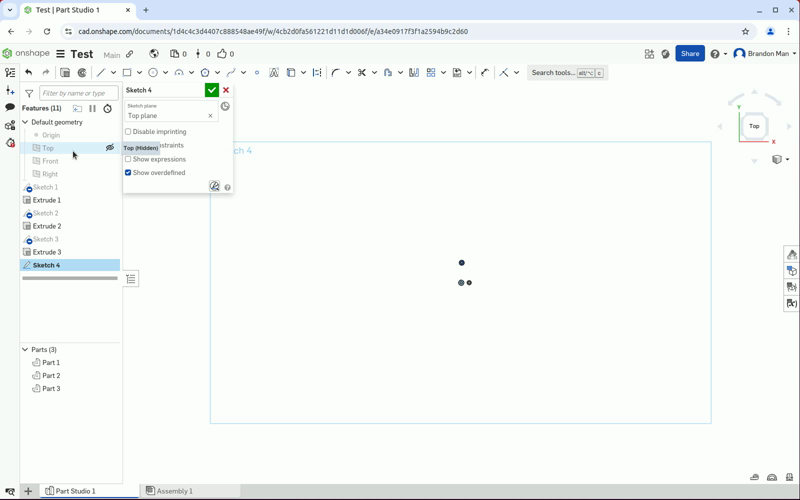
mouse_move(73, 352)
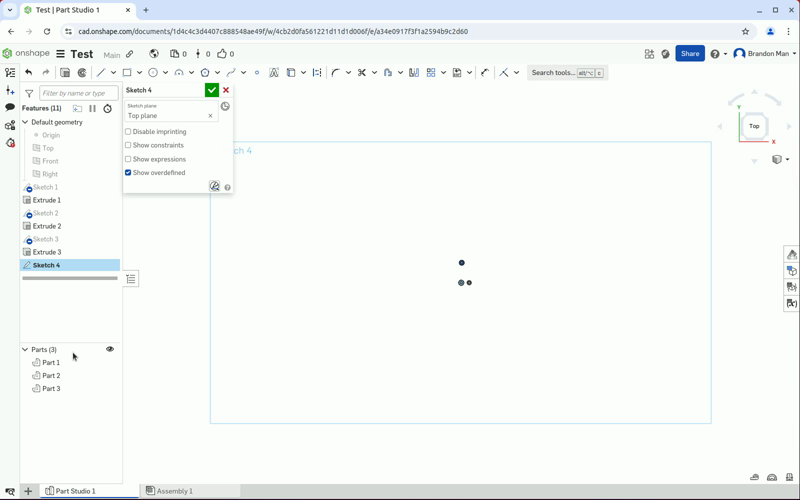
key(y)
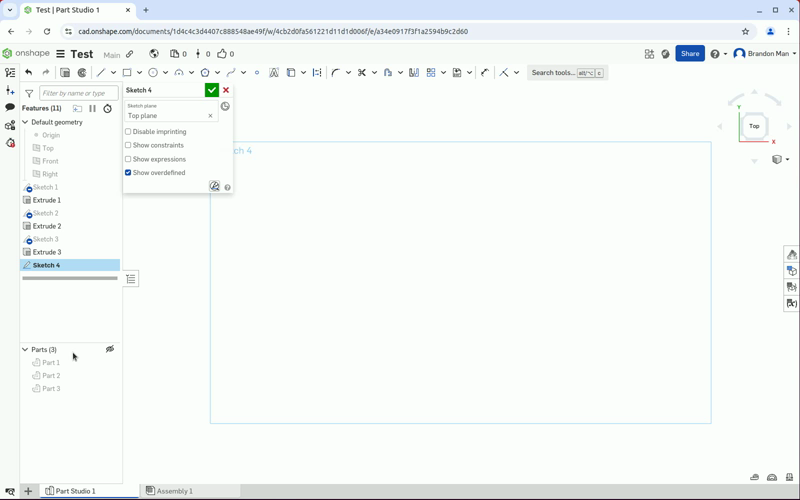
key(l)
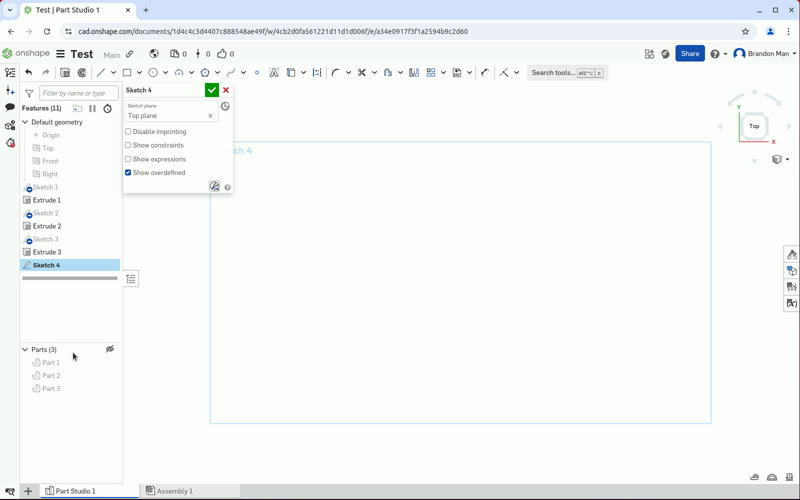
key_down(shift)
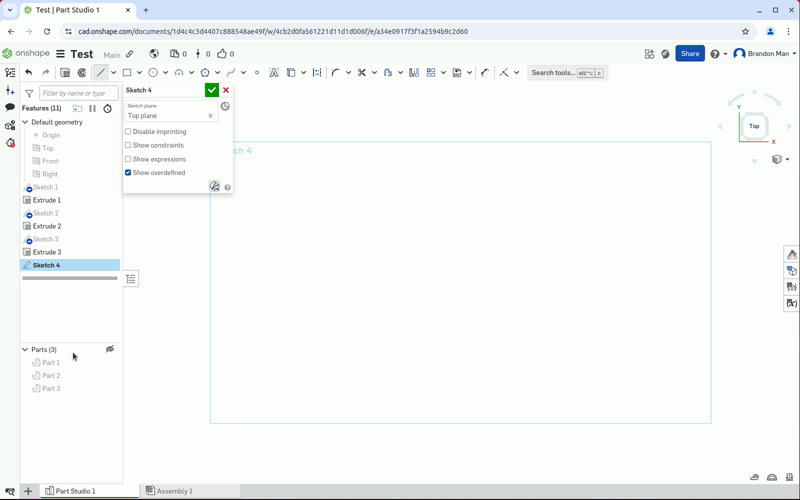
mouse_move(458, 272)
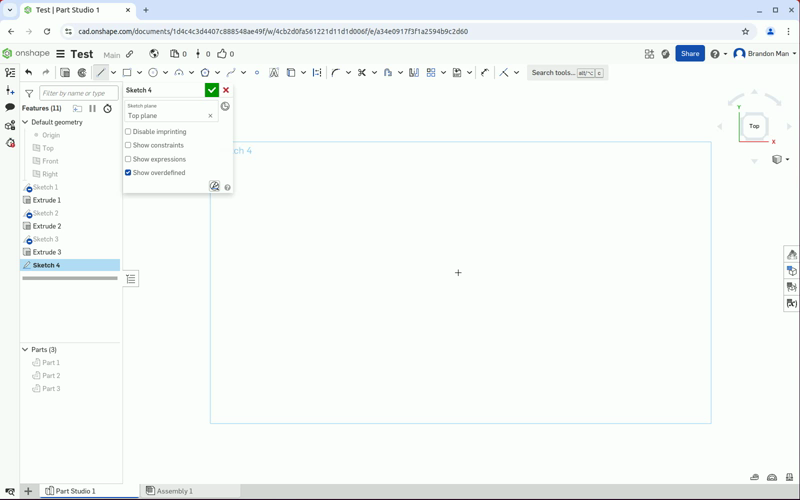
click(458, 272)
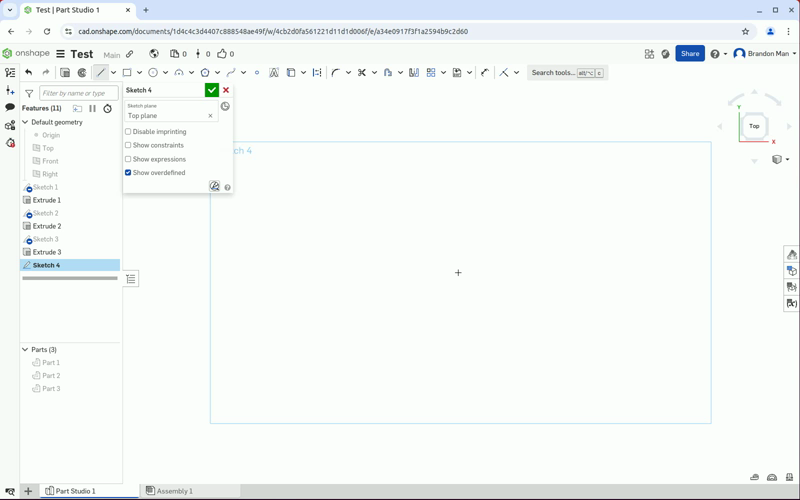
key_up(shift)
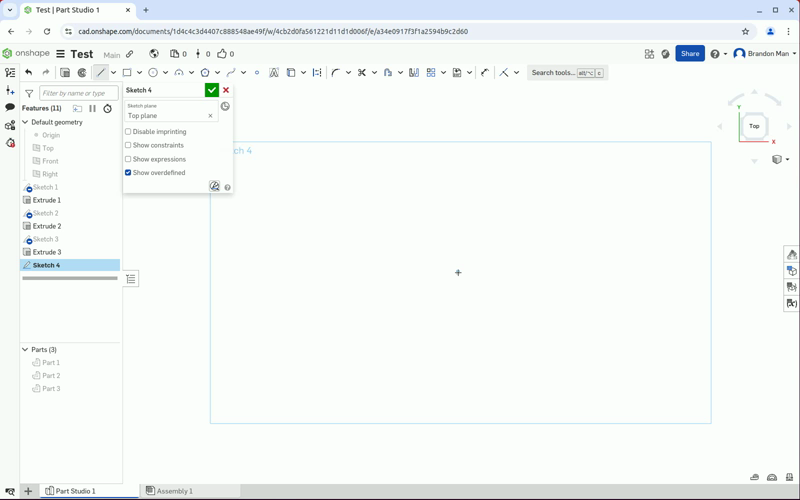
key_down(shift)
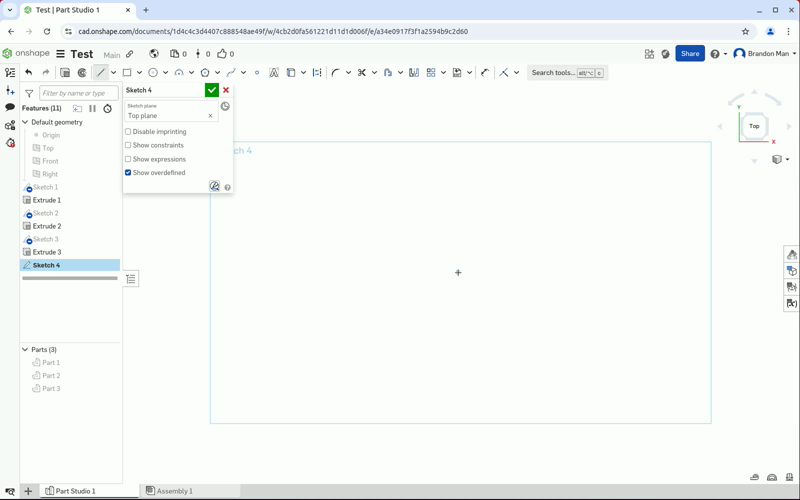
mouse_move(488, 272)
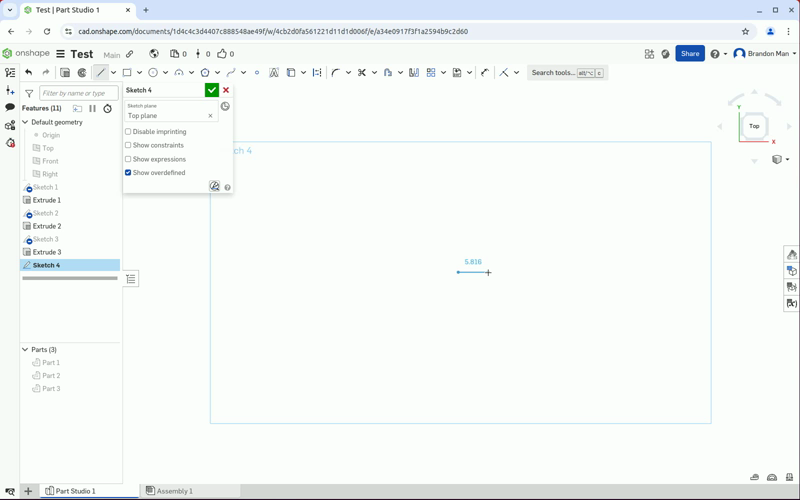
mouse_move(459, 284)
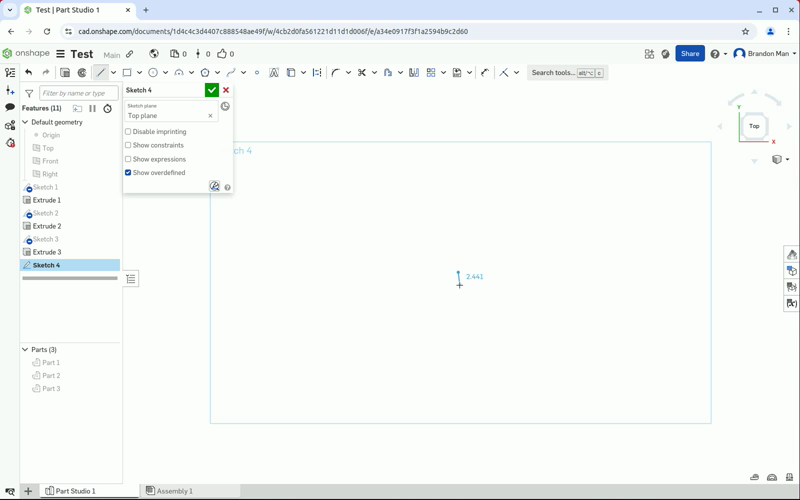
click(459, 284)
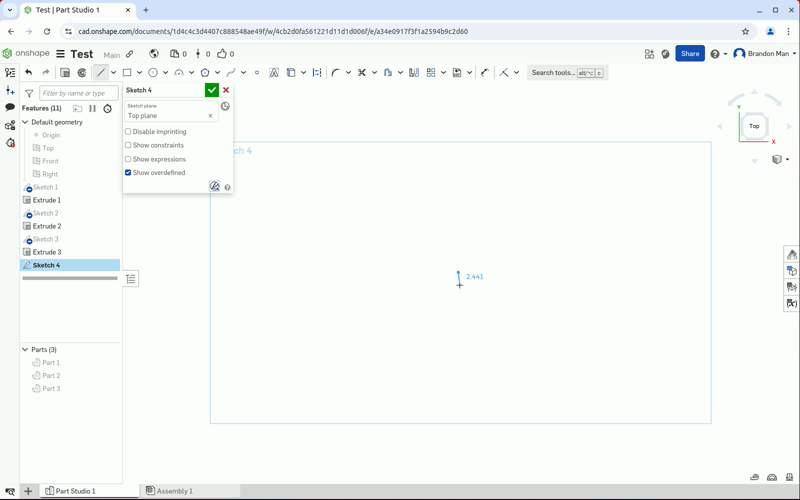
key_up(shift)
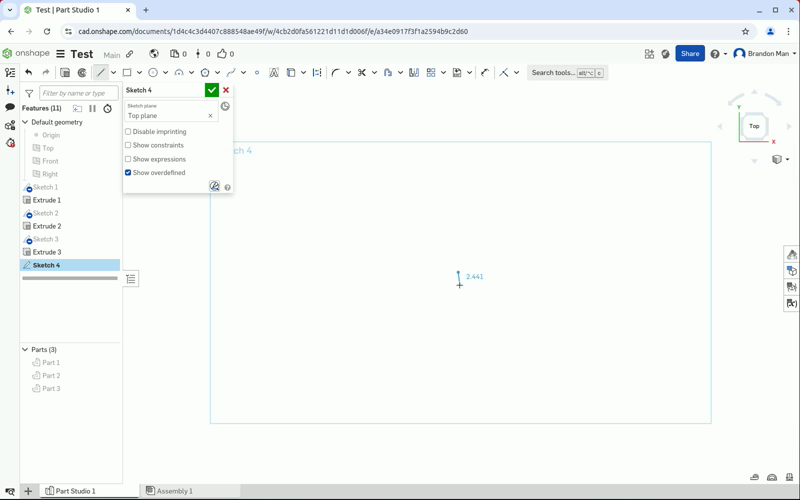
key(esc)
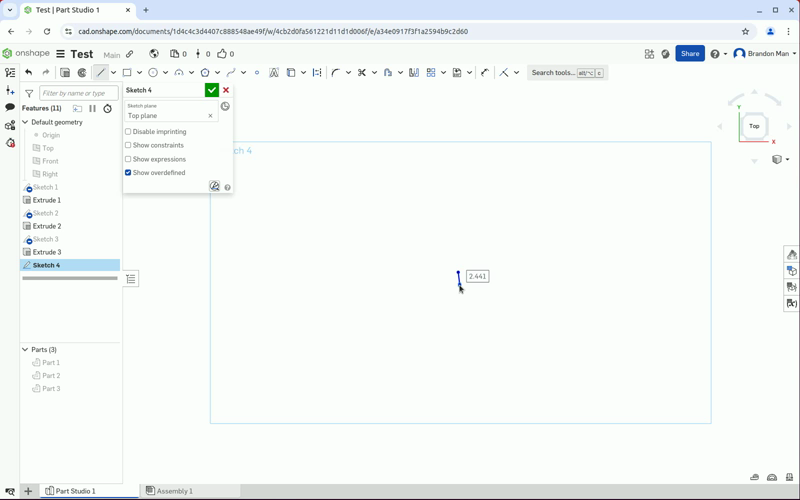
key(a)
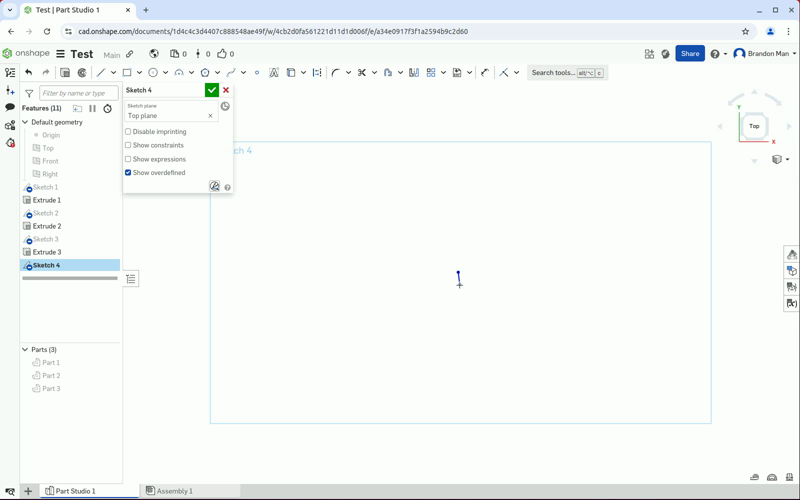
mouse_move(459, 284)
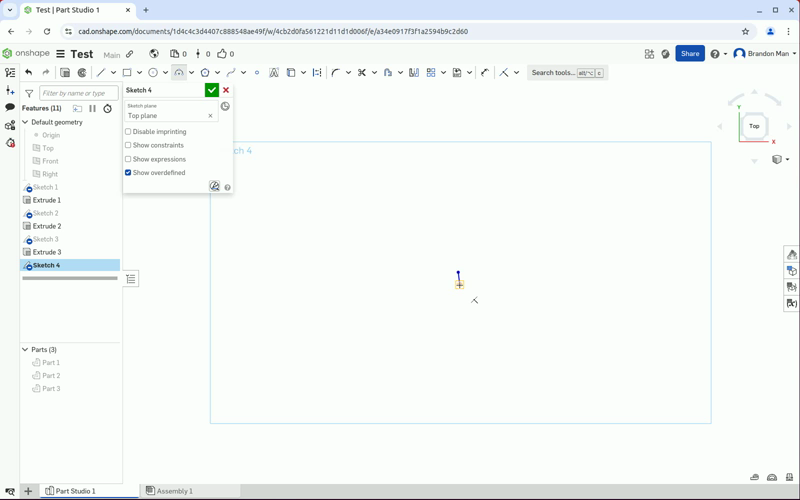
click(459, 284)
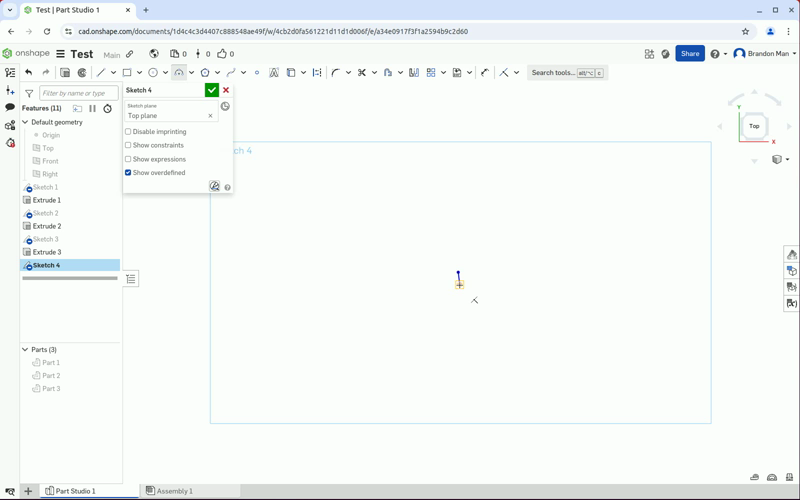
key_down(shift)
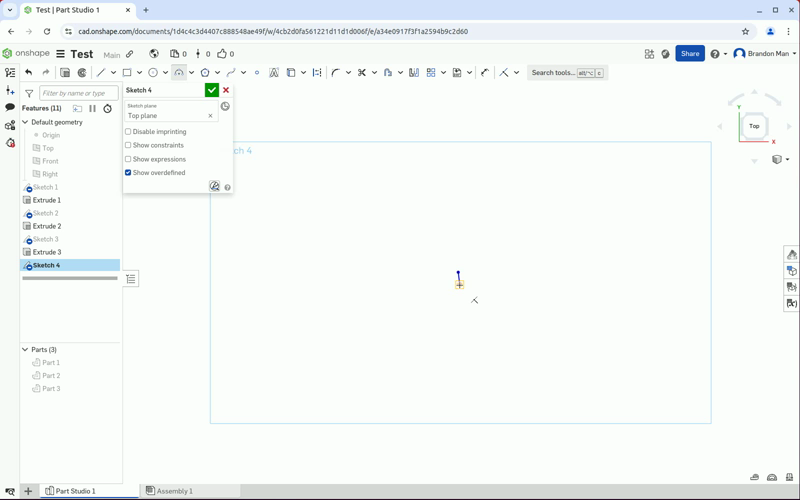
mouse_move(461, 286)
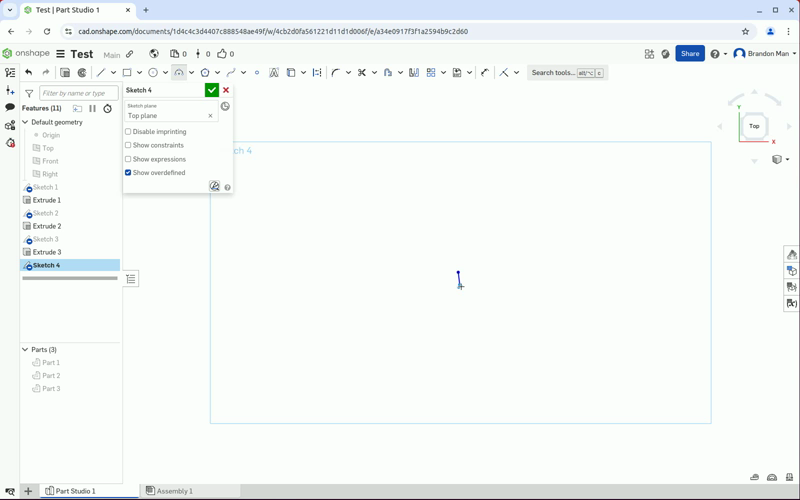
scroll(6)
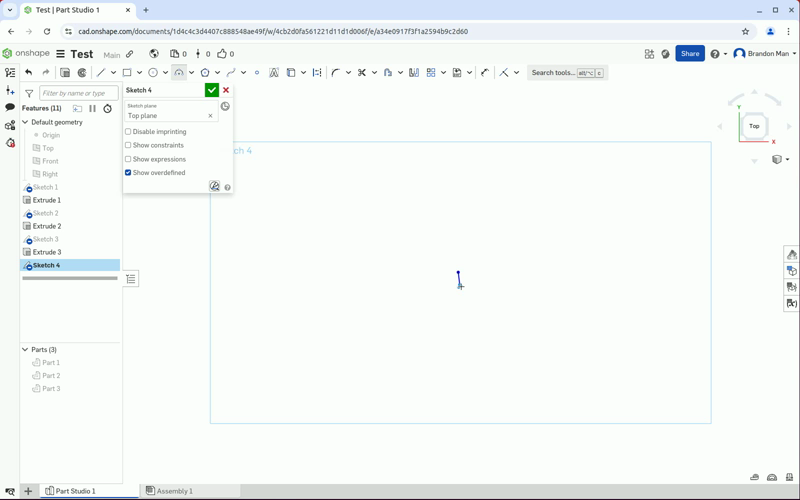
scroll(6)
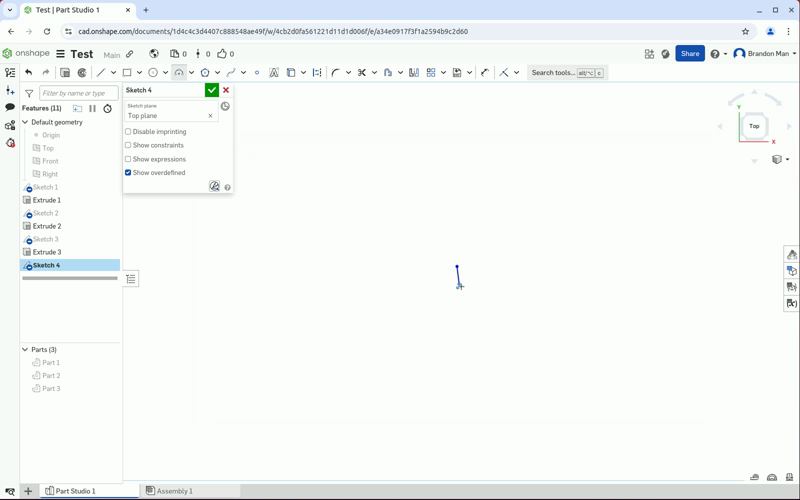
scroll(6)
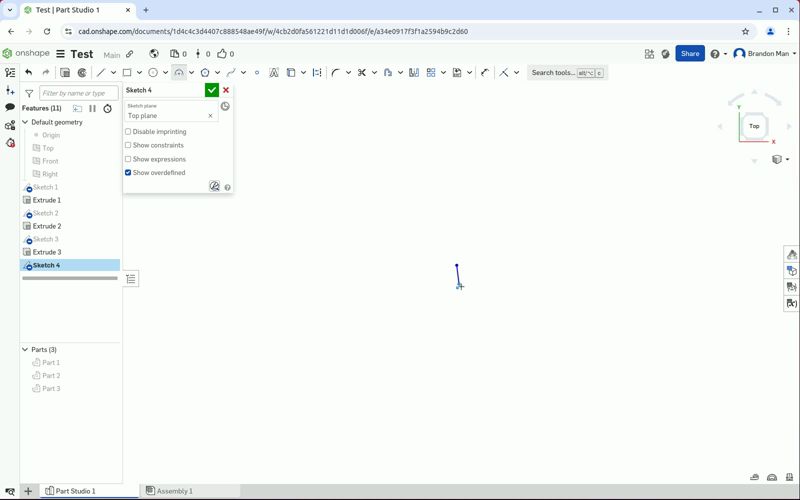
scroll(6)
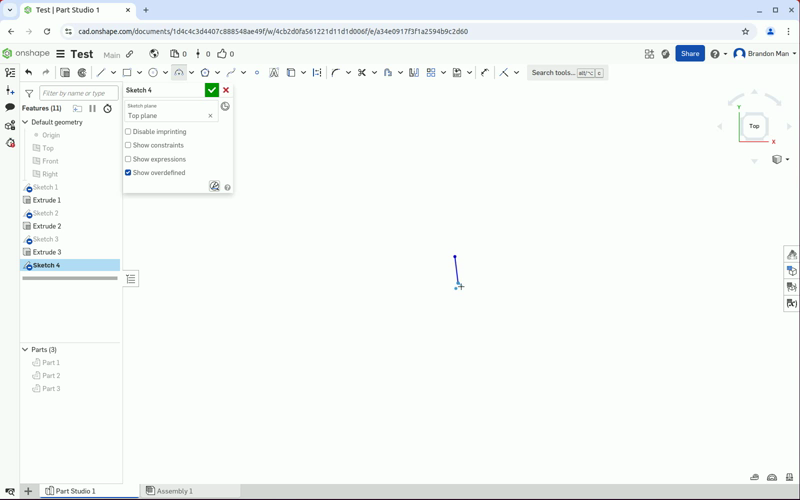
scroll(6)
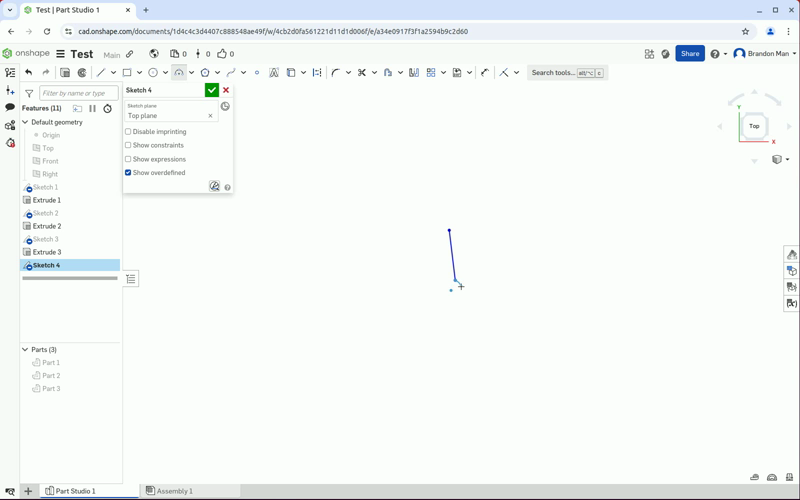
scroll(6)
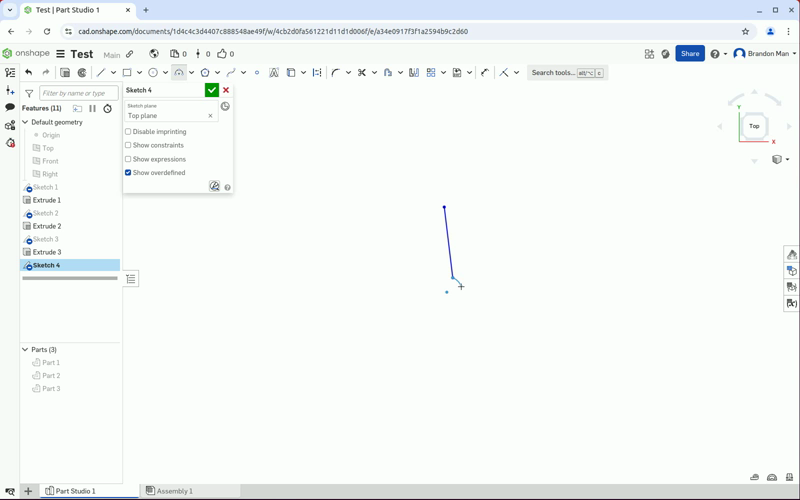
scroll(6)
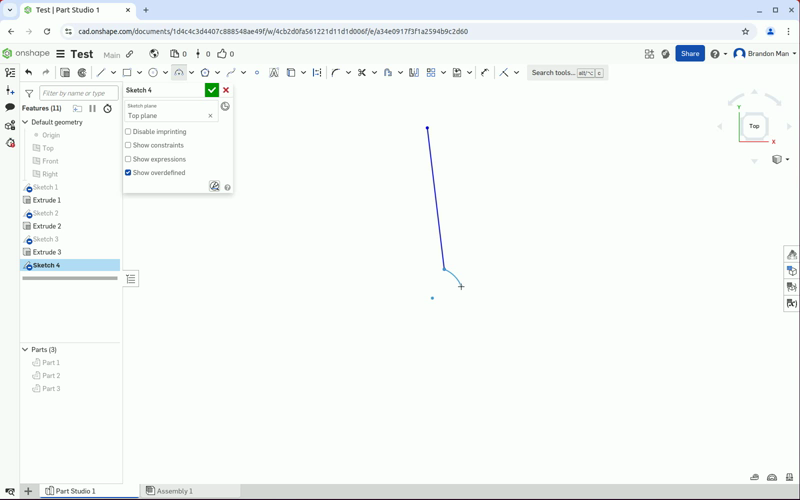
click(461, 286)
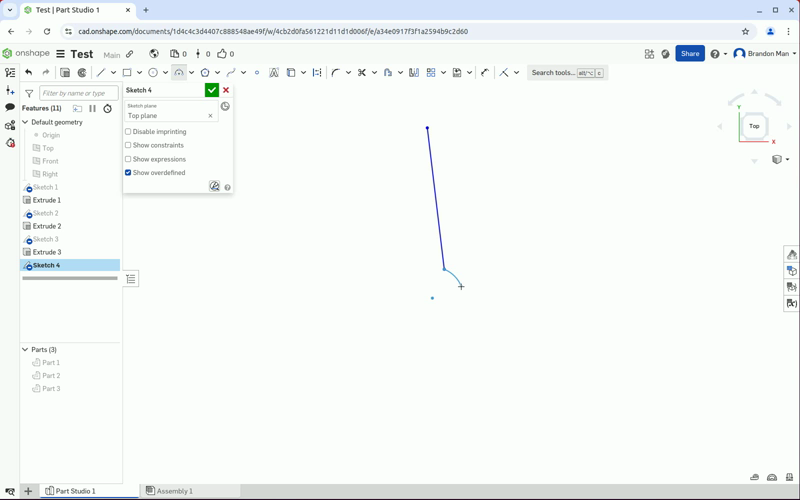
scroll(-6)
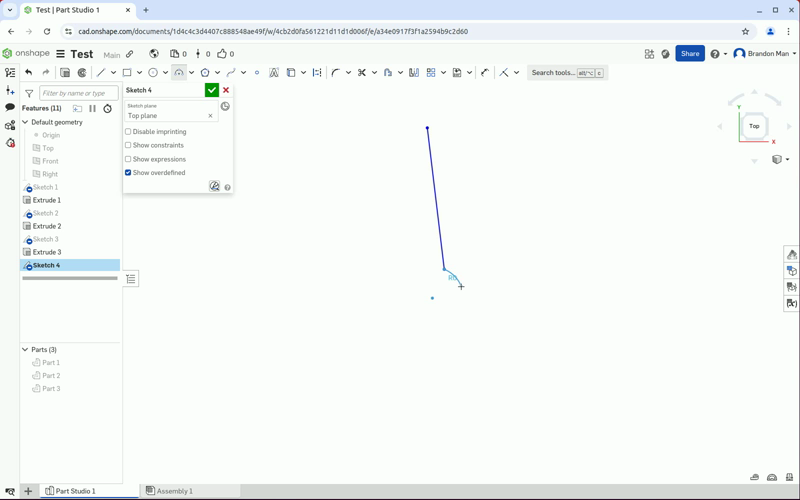
scroll(-6)
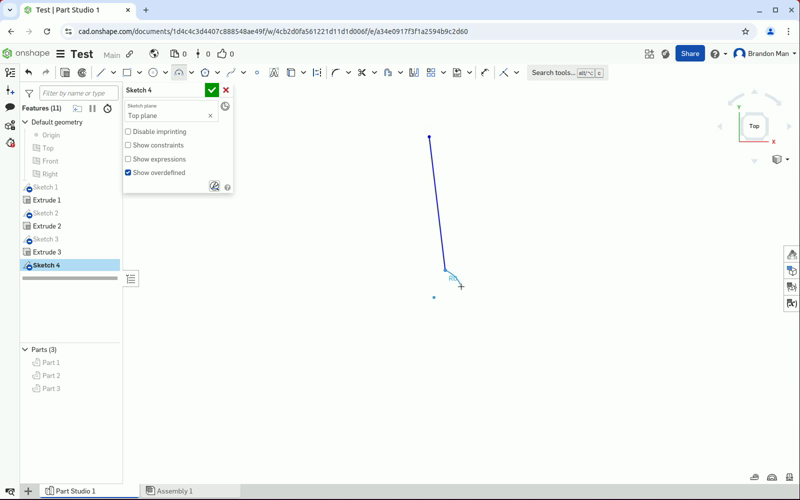
scroll(-6)
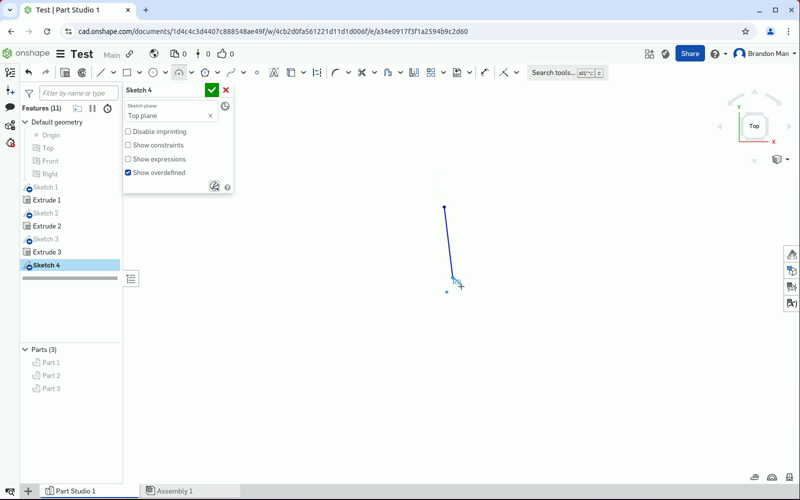
scroll(-6)
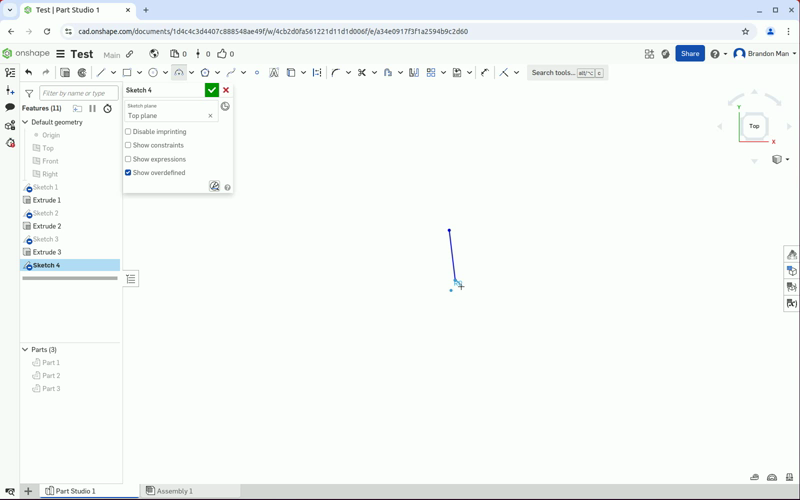
scroll(-6)
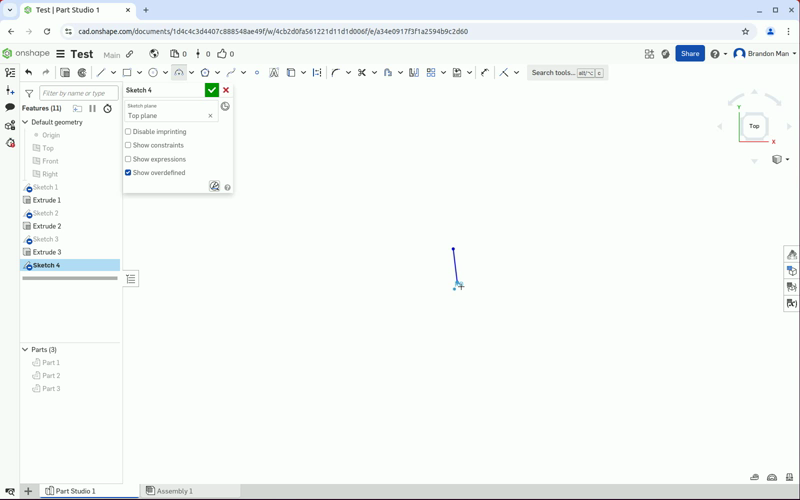
scroll(-6)
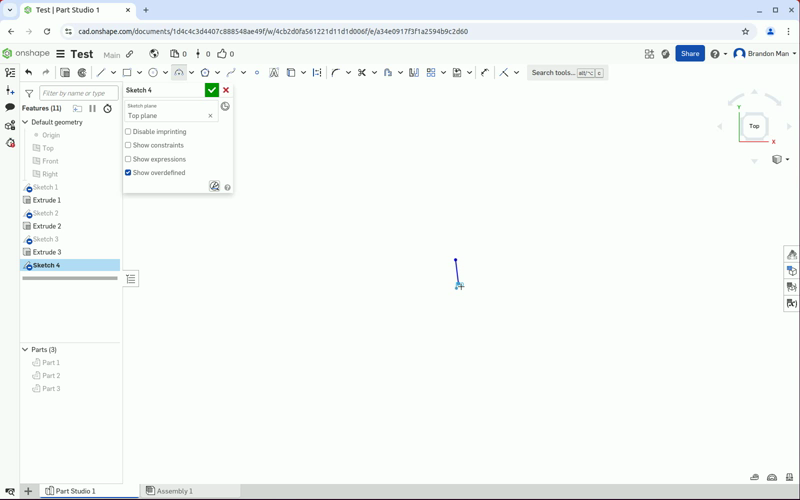
scroll(-6)
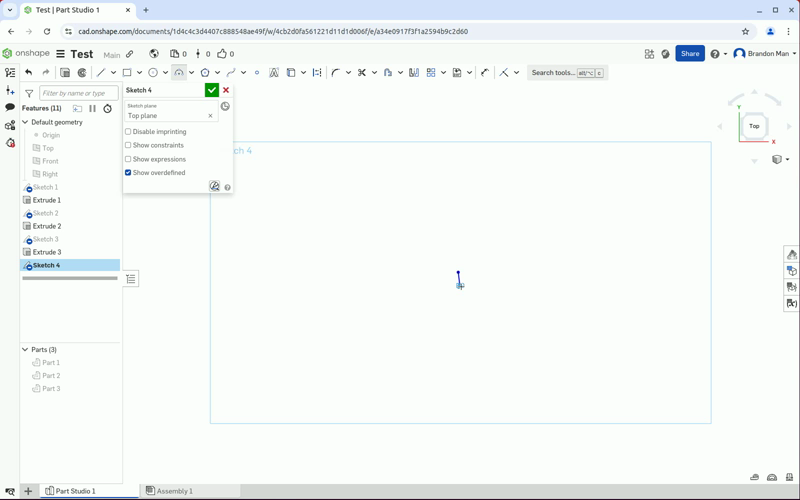
mouse_move(462, 283)
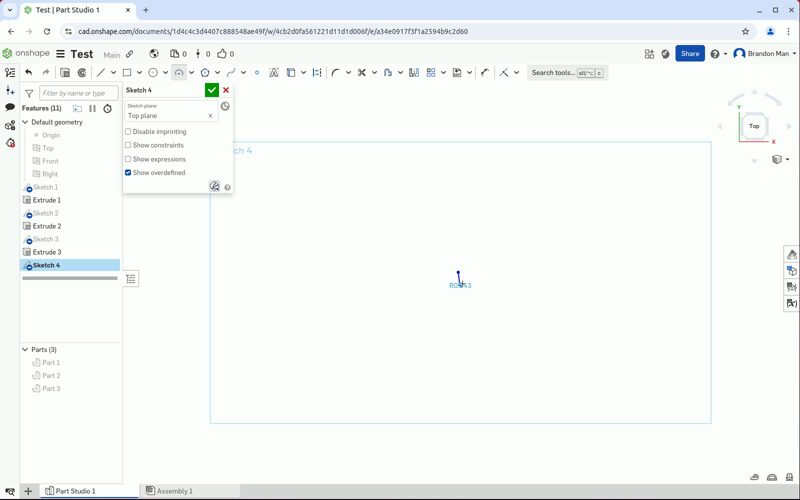
scroll(6)
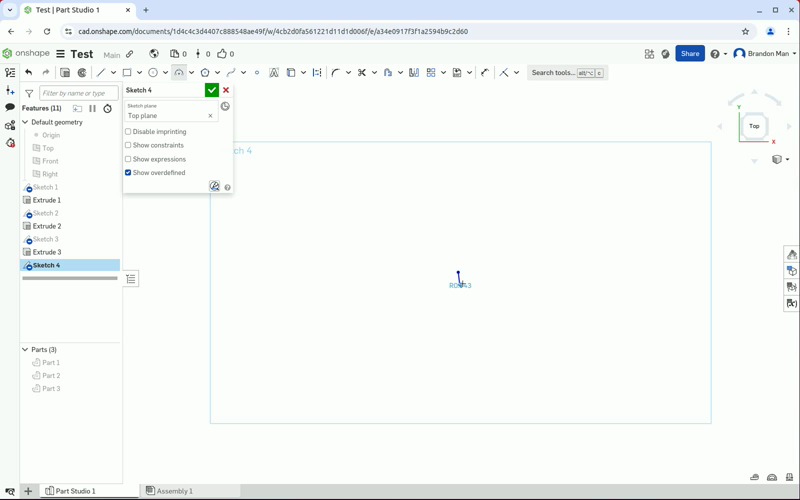
scroll(6)
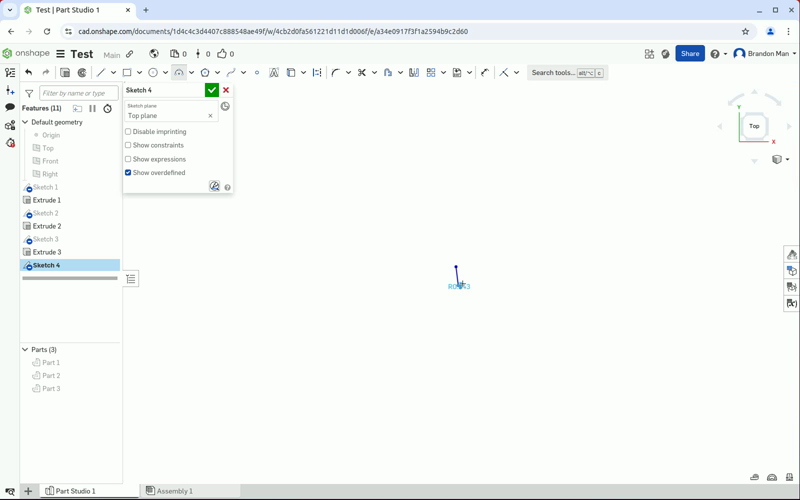
scroll(6)
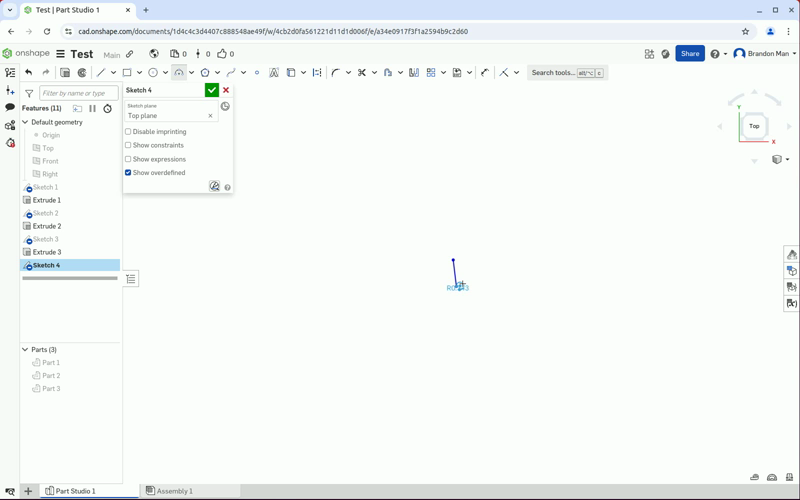
scroll(6)
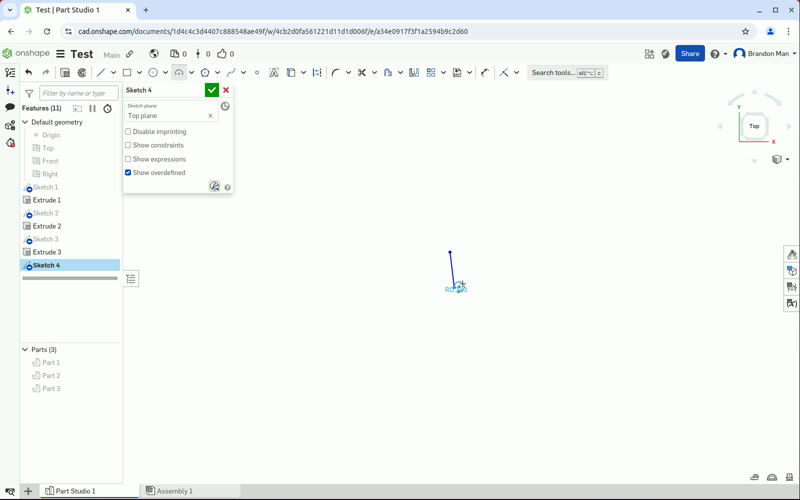
scroll(6)
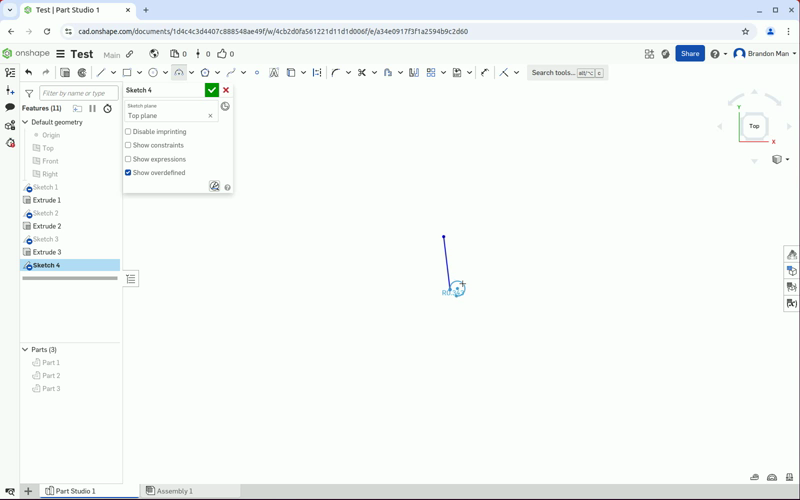
scroll(6)
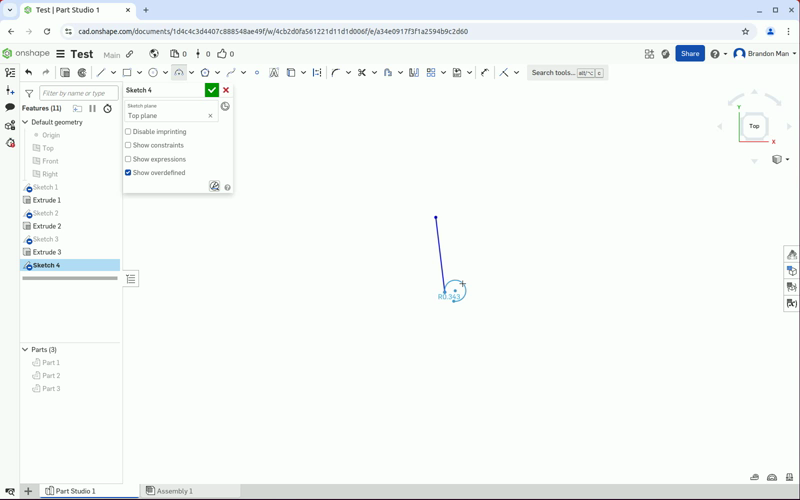
scroll(6)
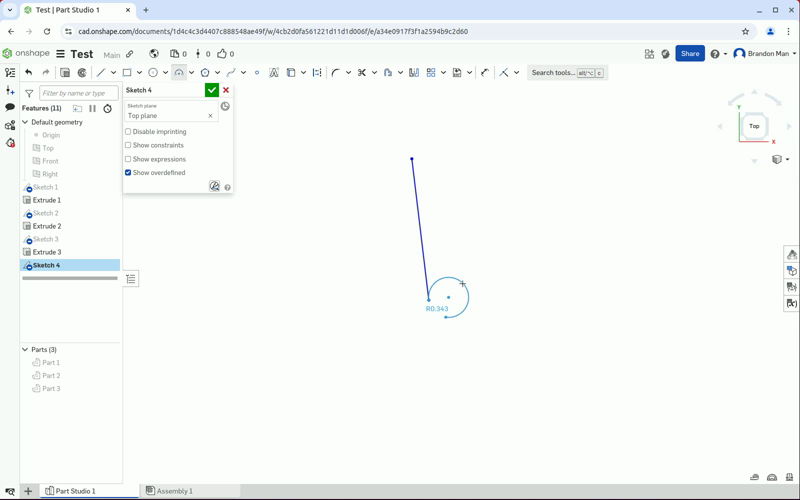
click(462, 283)
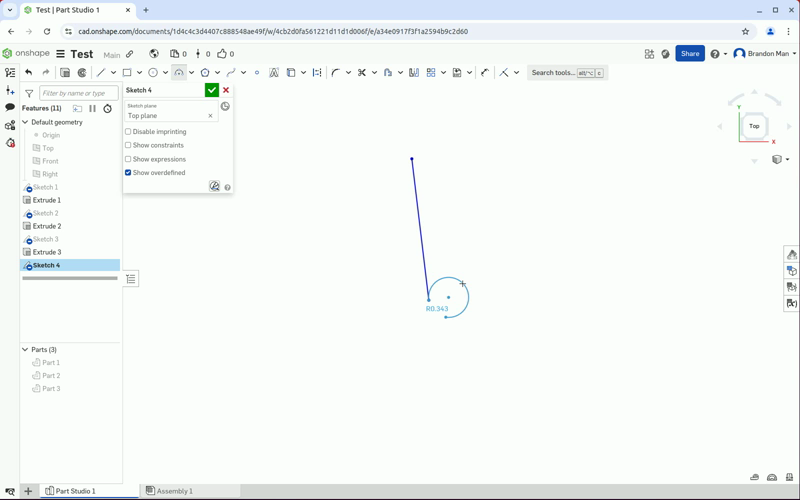
scroll(-6)
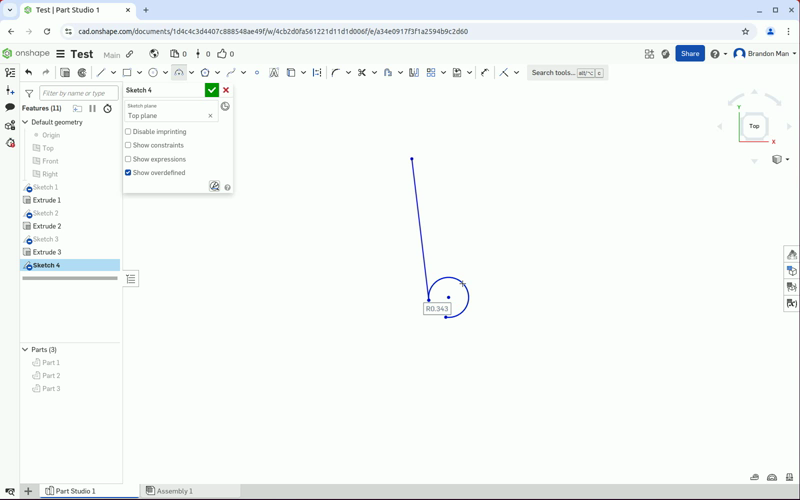
scroll(-6)
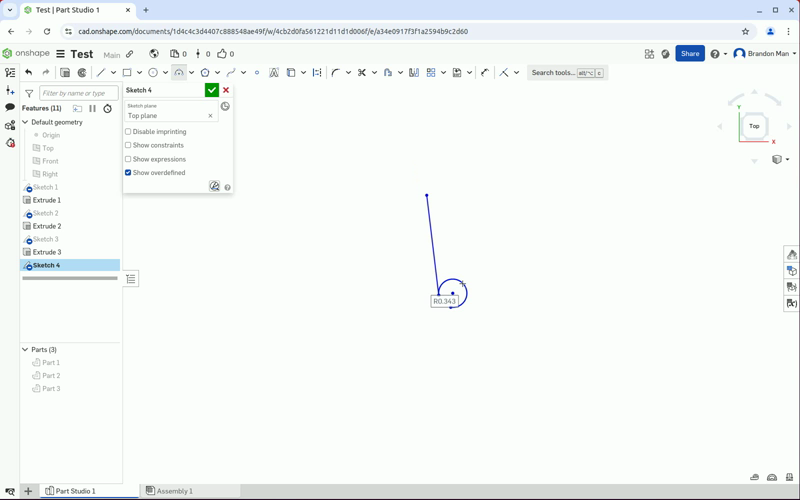
scroll(-6)
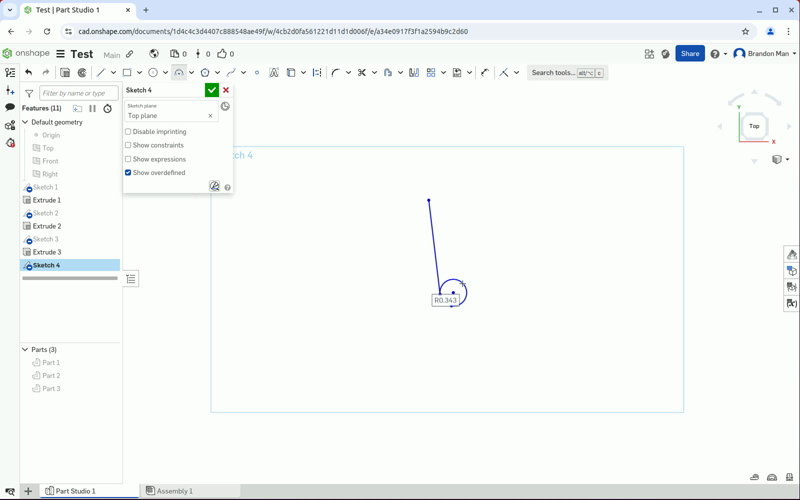
scroll(-6)
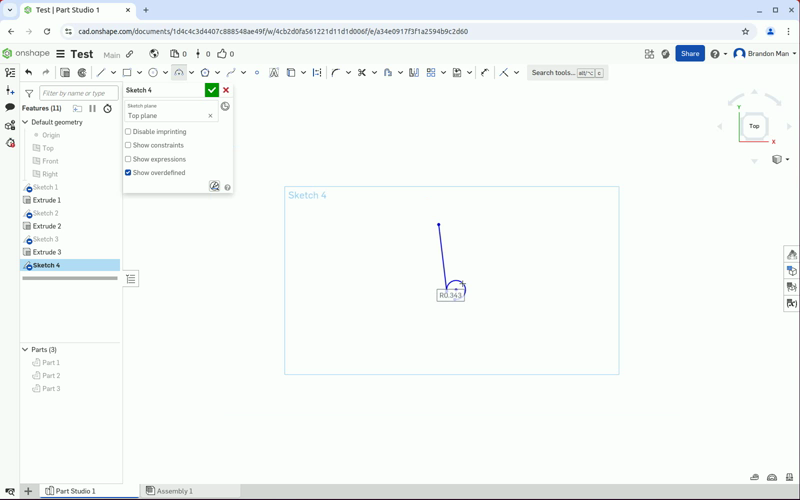
scroll(-6)
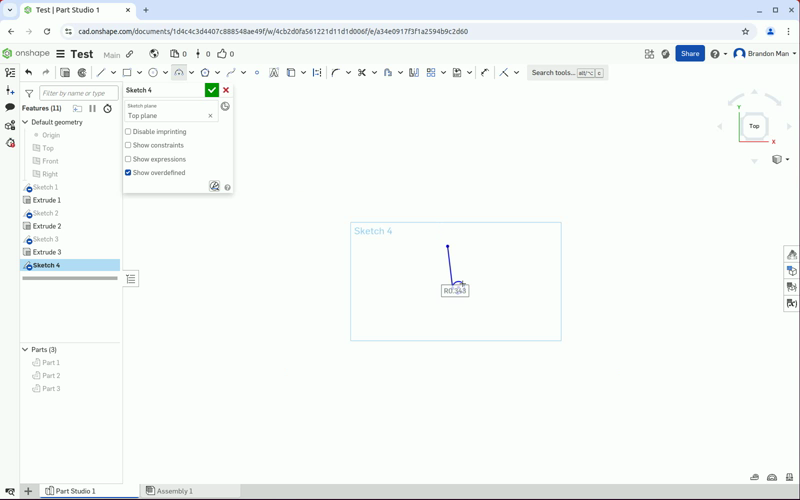
scroll(-6)
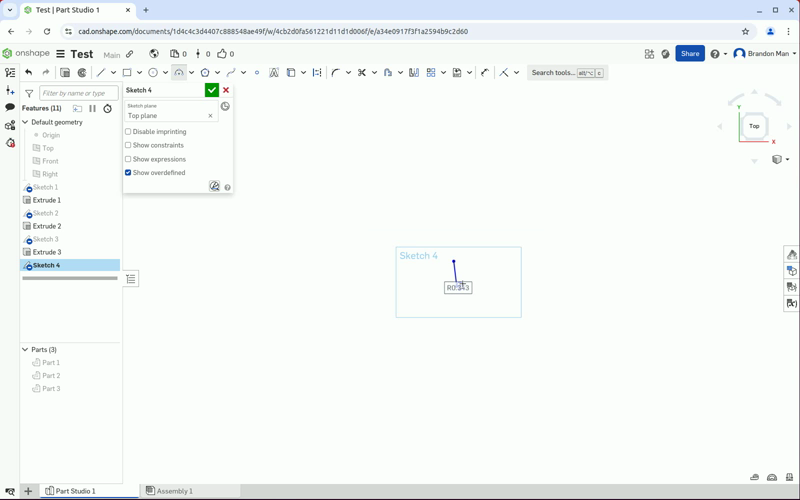
scroll(-6)
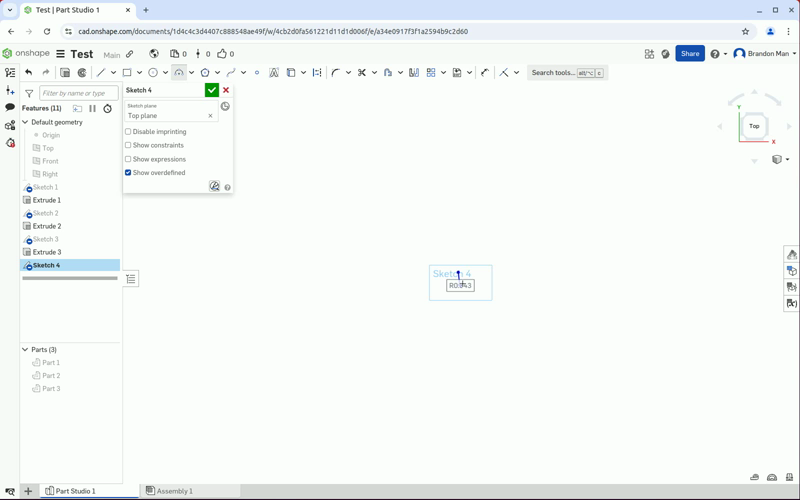
key_up(shift)
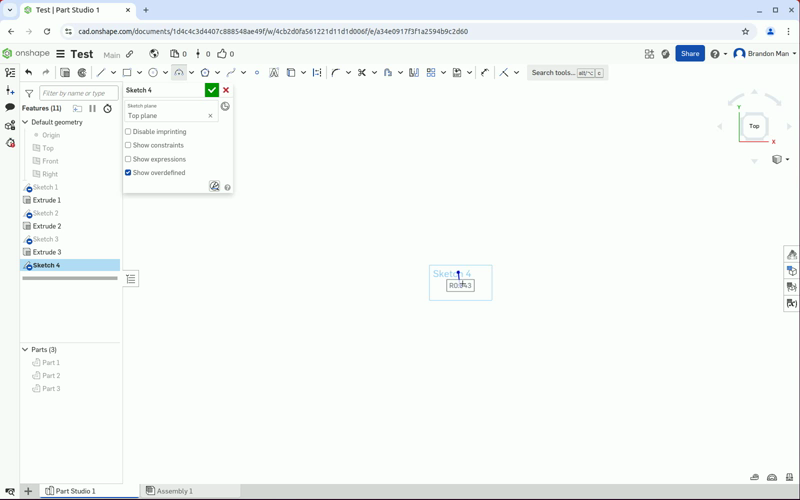
key(esc)
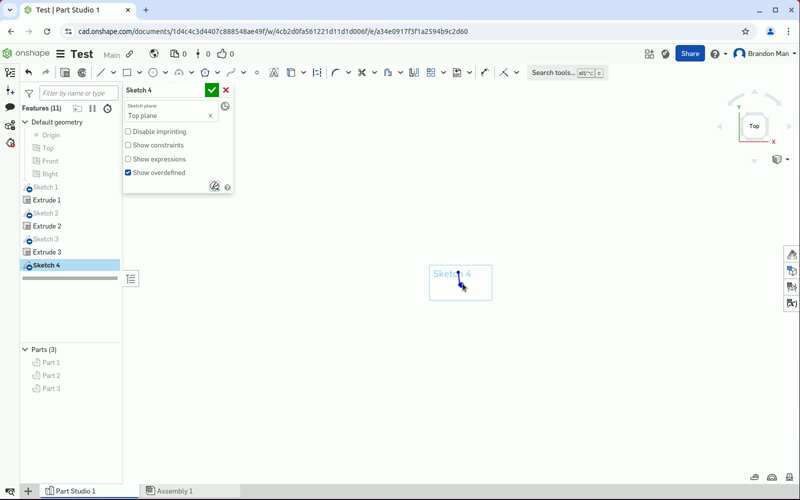
key(l)
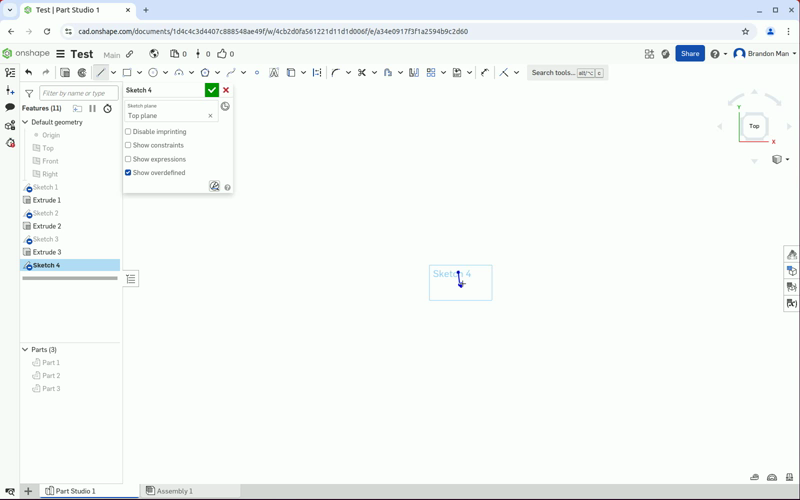
mouse_move(461, 286)
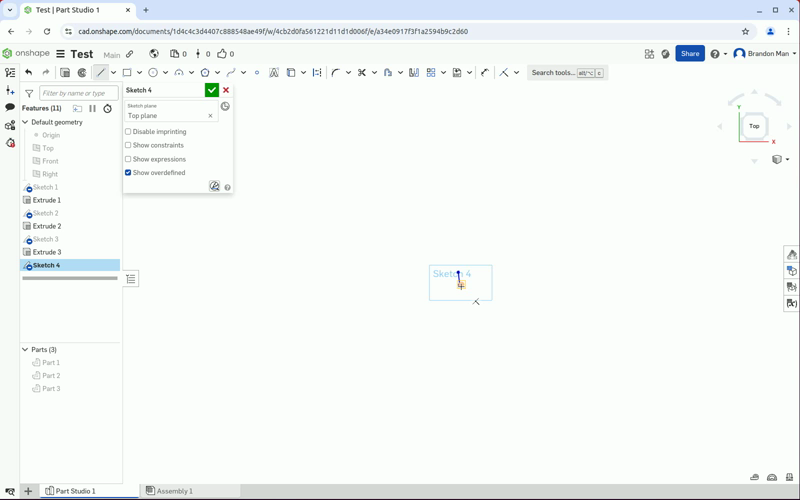
scroll(6)
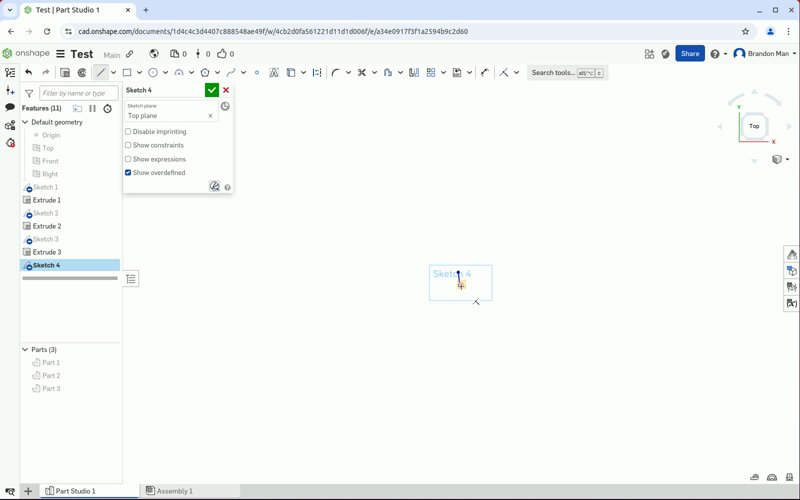
scroll(6)
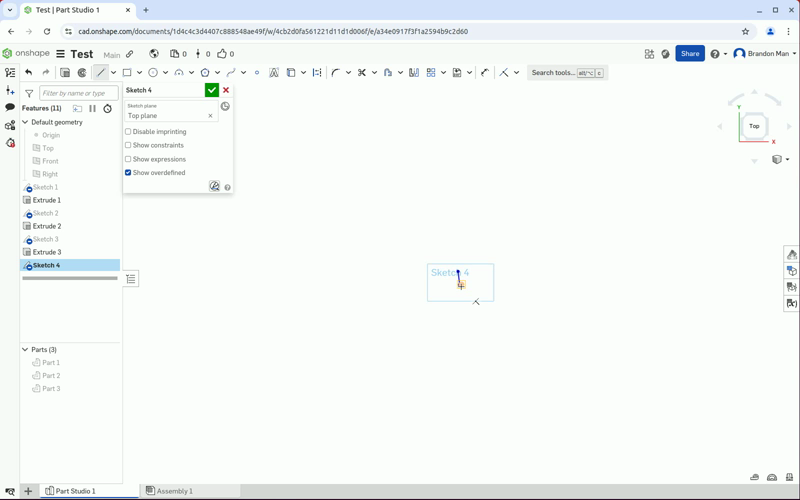
scroll(6)
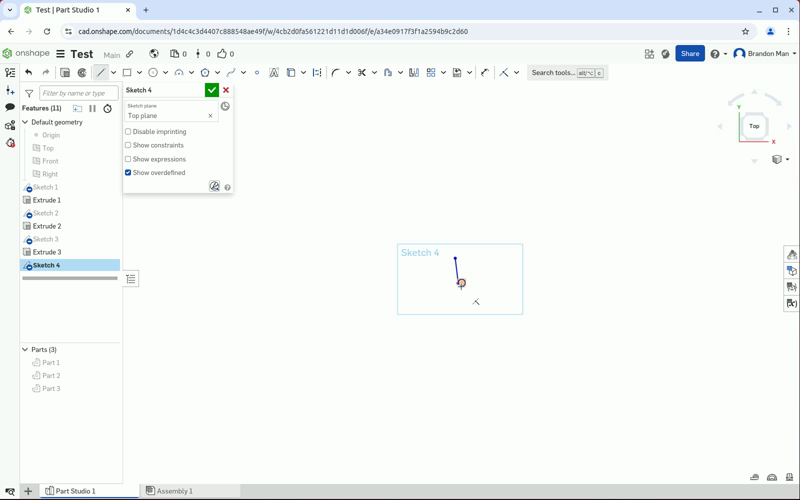
scroll(6)
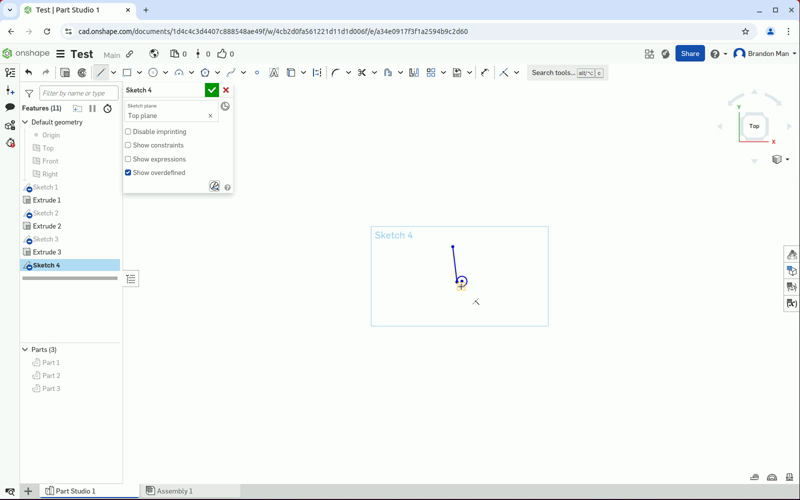
scroll(6)
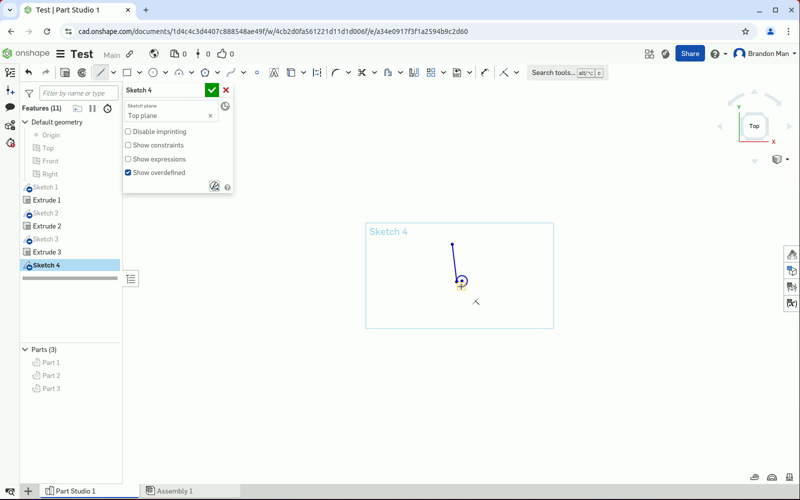
scroll(6)
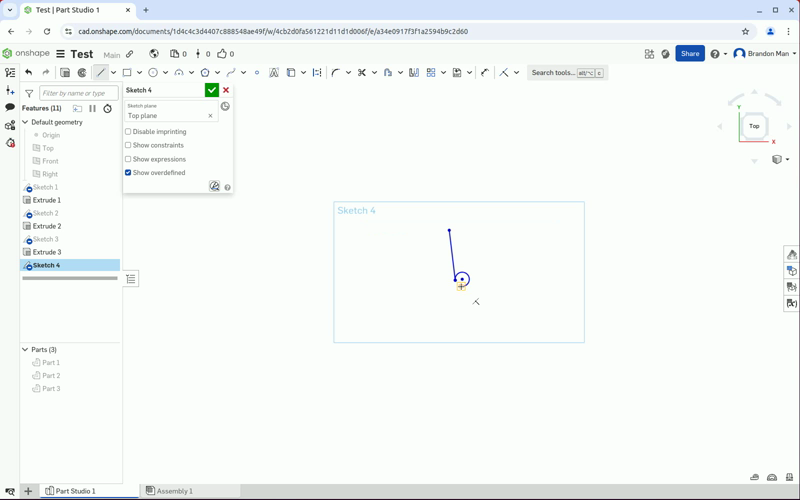
scroll(6)
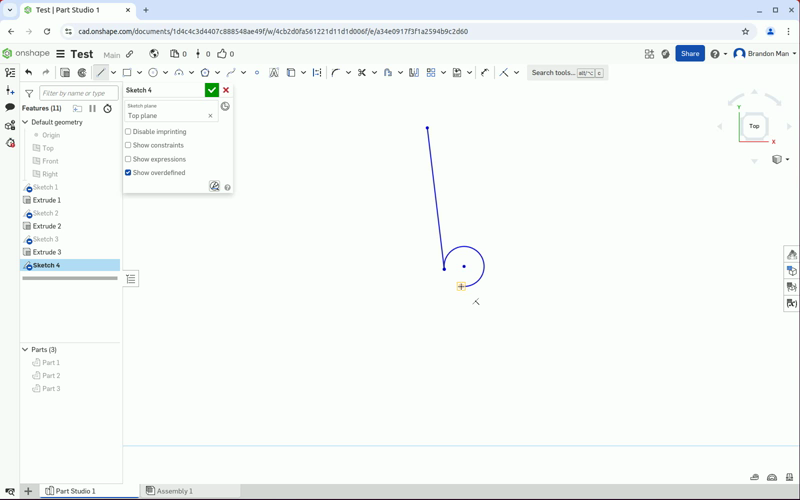
click(461, 286)
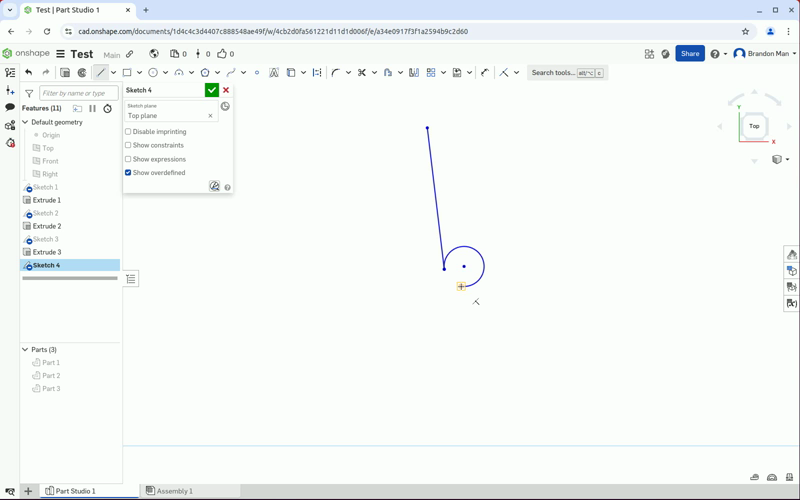
scroll(-6)
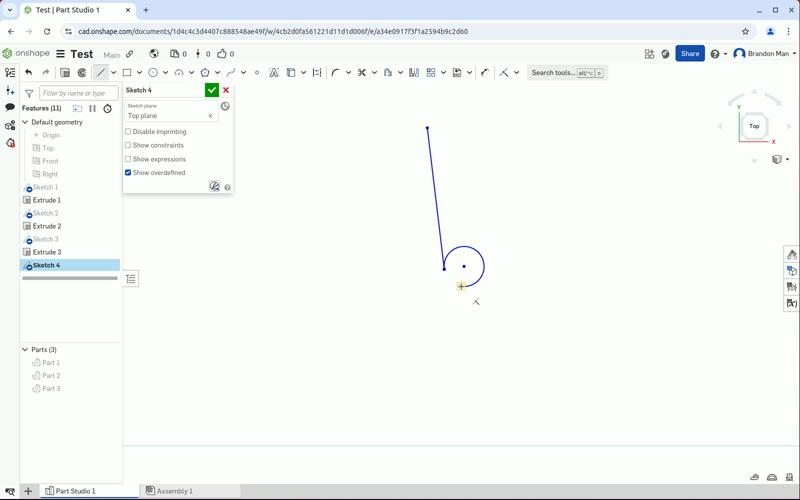
scroll(-6)
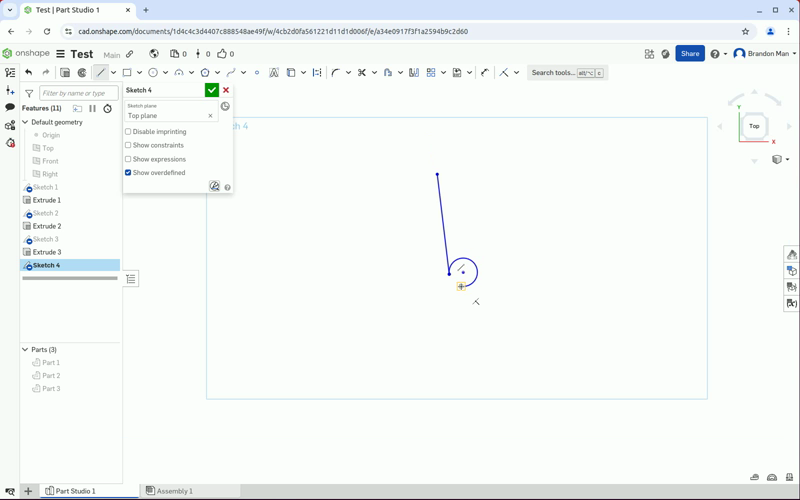
scroll(-6)
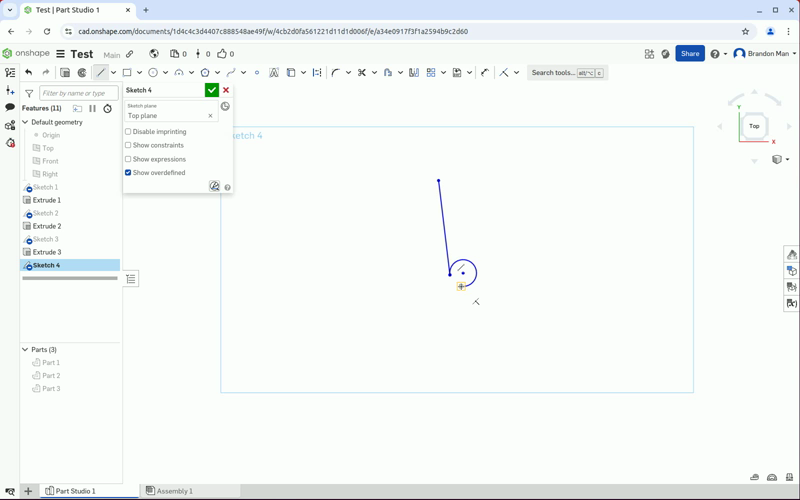
scroll(-6)
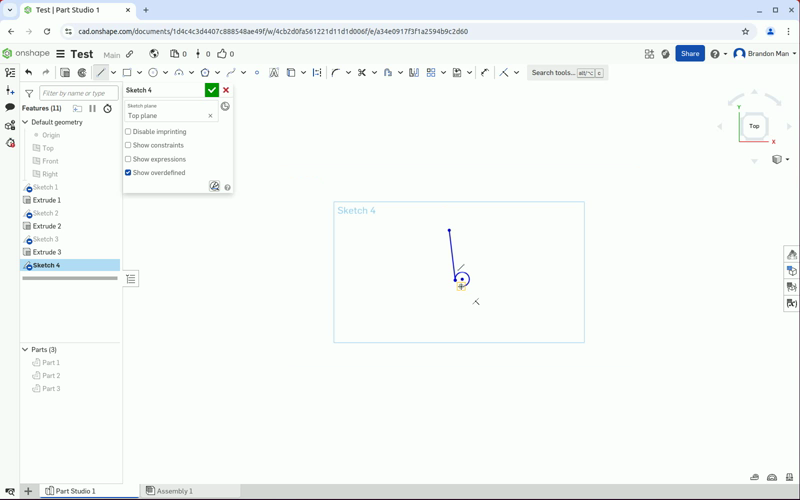
scroll(-6)
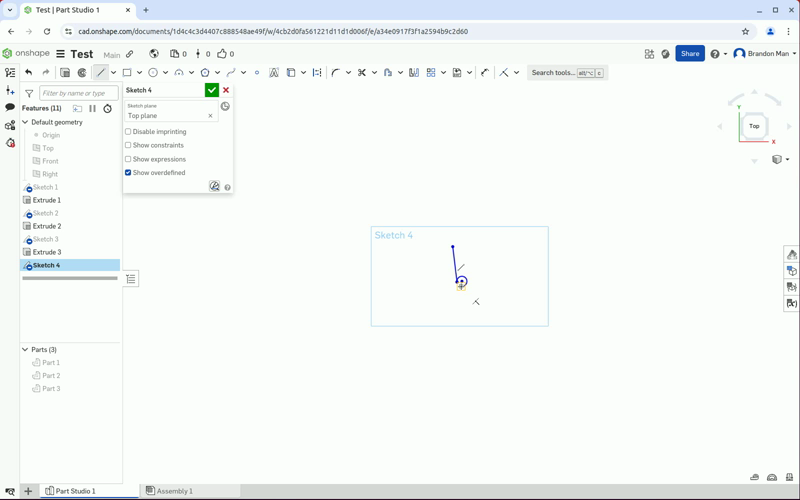
scroll(-6)
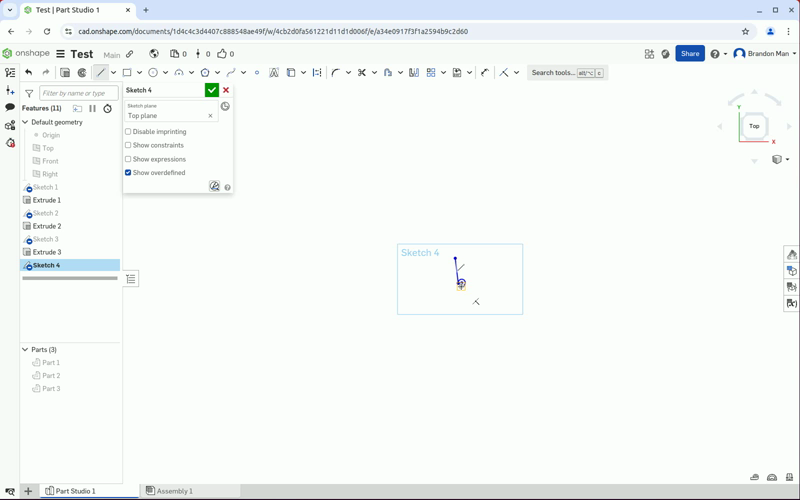
scroll(-6)
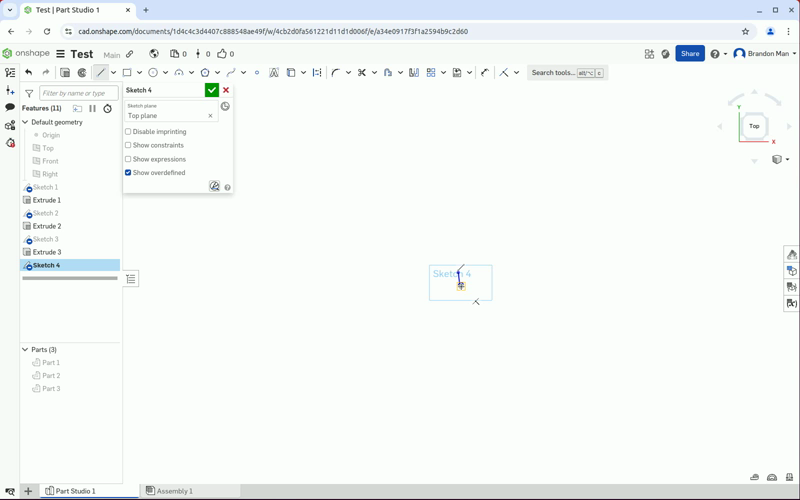
key_down(shift)
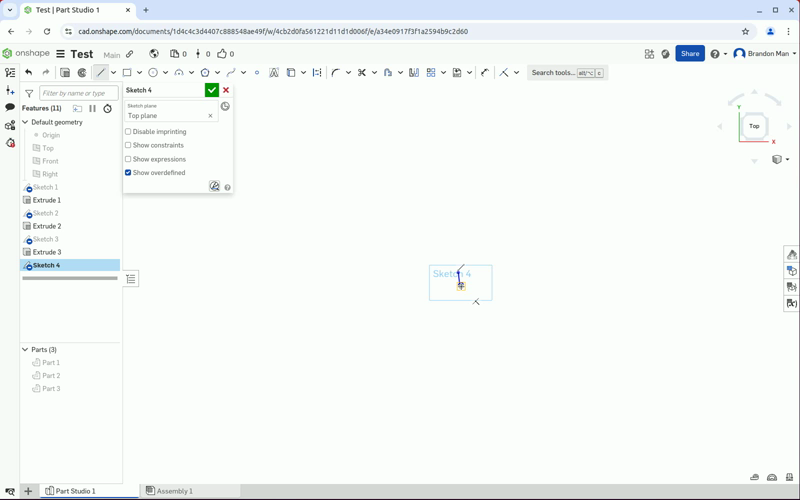
mouse_move(491, 286)
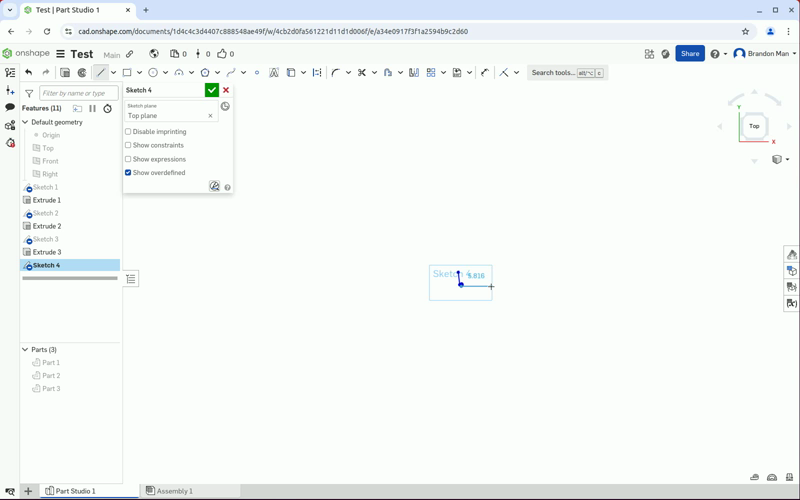
mouse_move(470, 285)
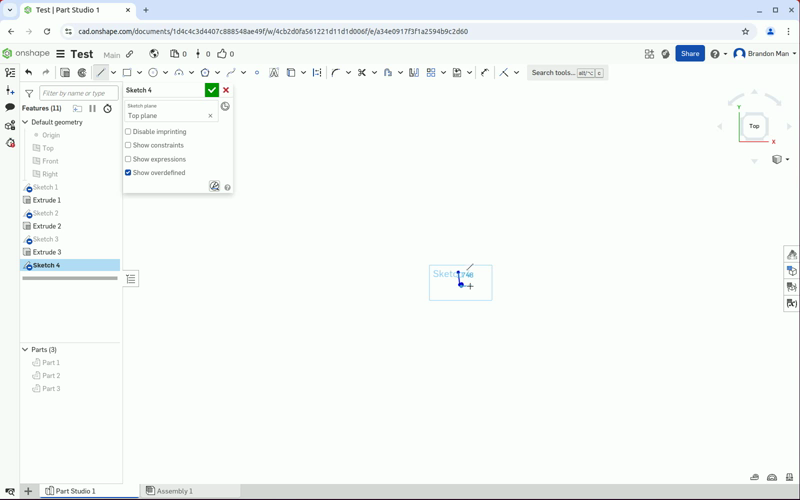
click(470, 285)
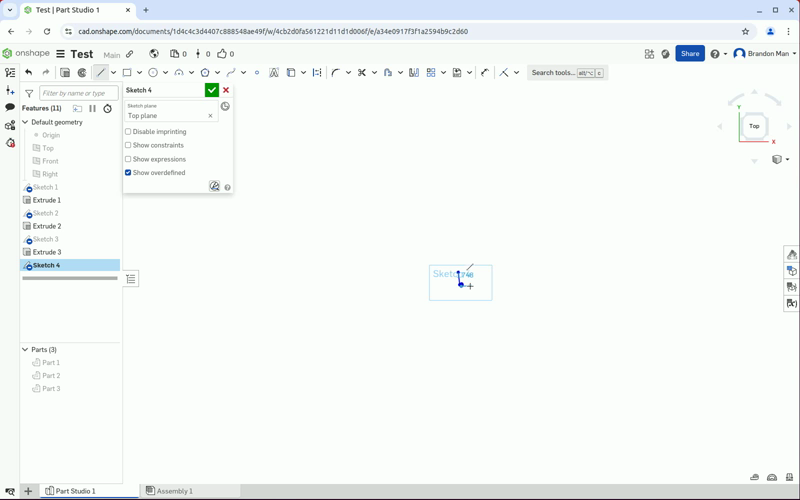
key_up(shift)
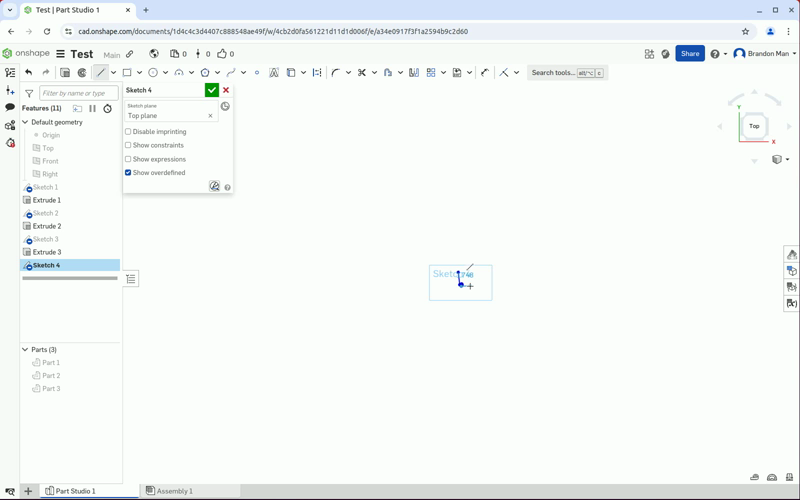
key(esc)
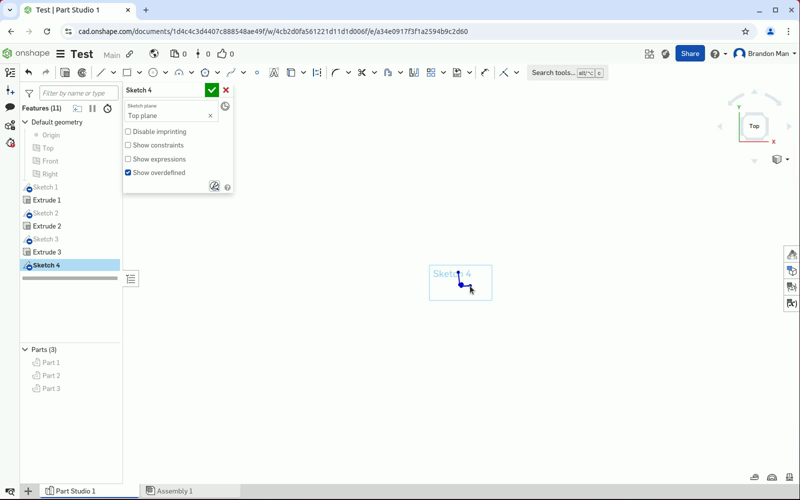
key(a)
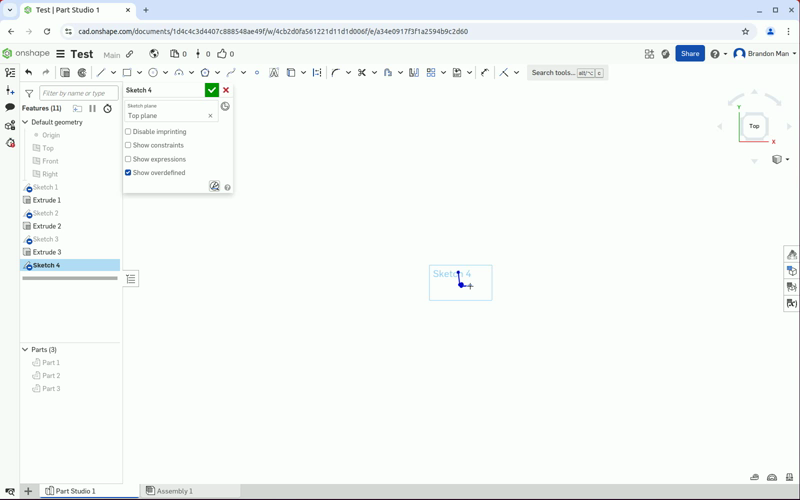
mouse_move(470, 285)
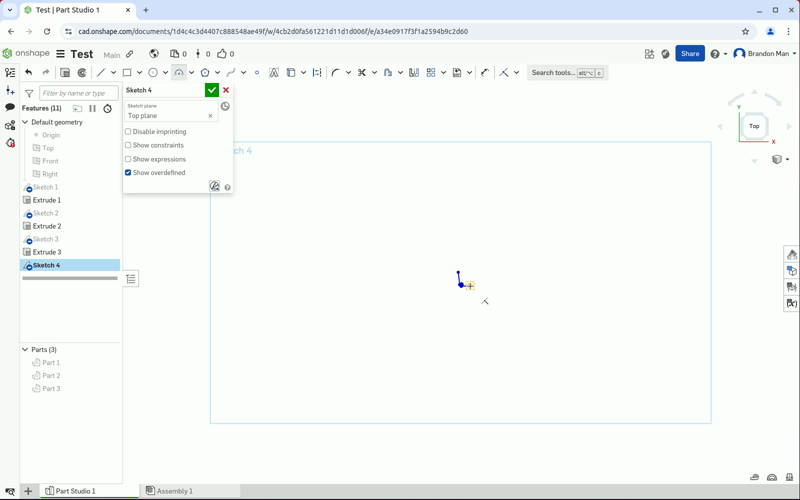
click(470, 285)
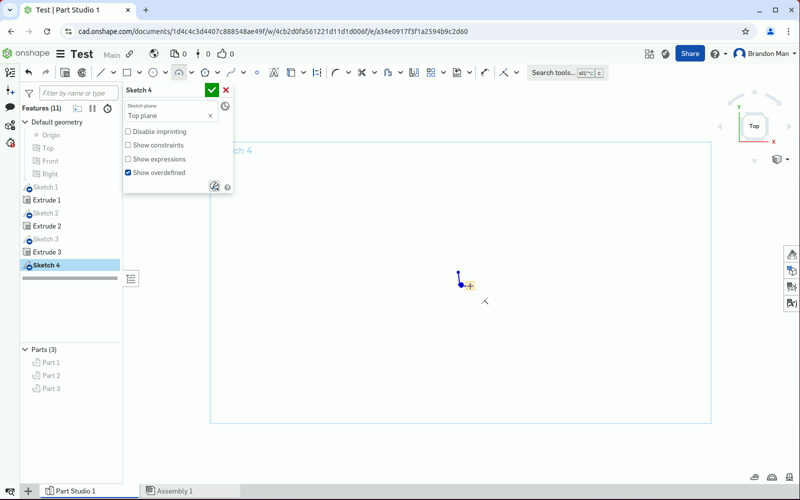
key_down(shift)
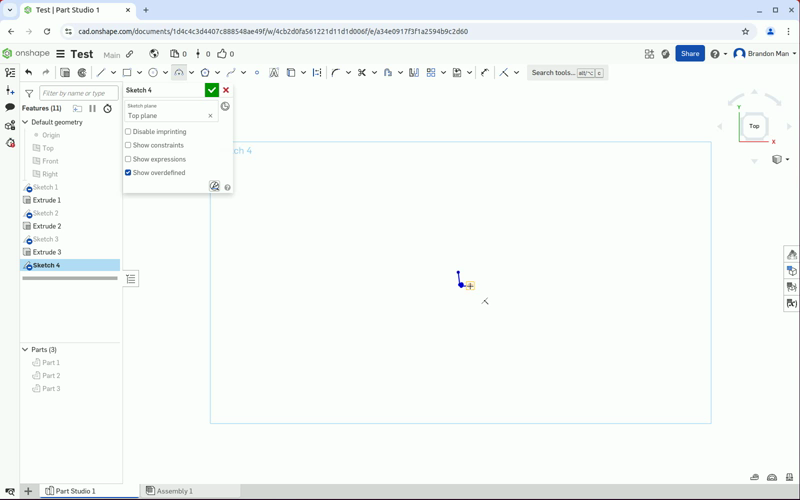
mouse_move(470, 282)
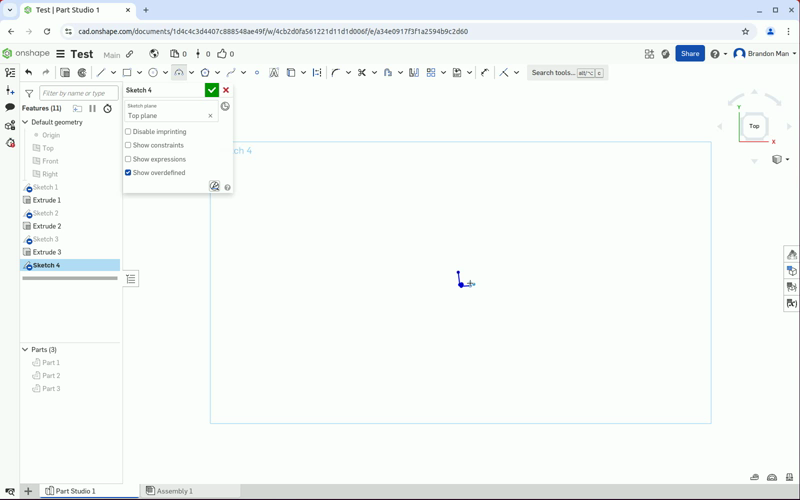
scroll(6)
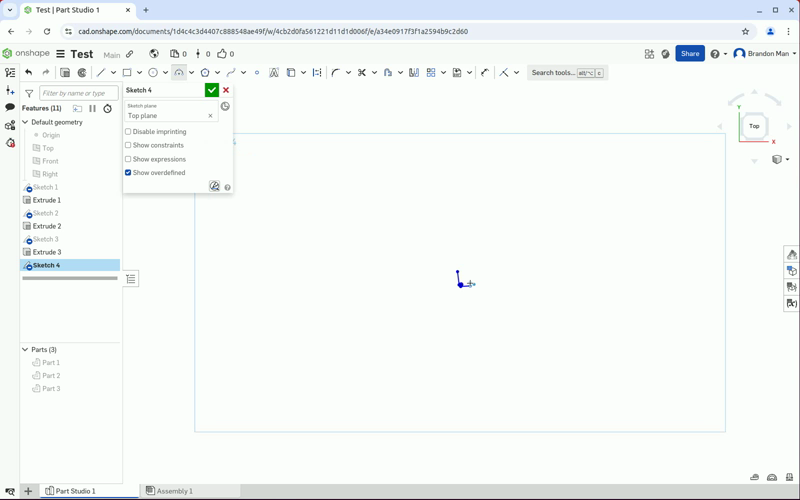
scroll(6)
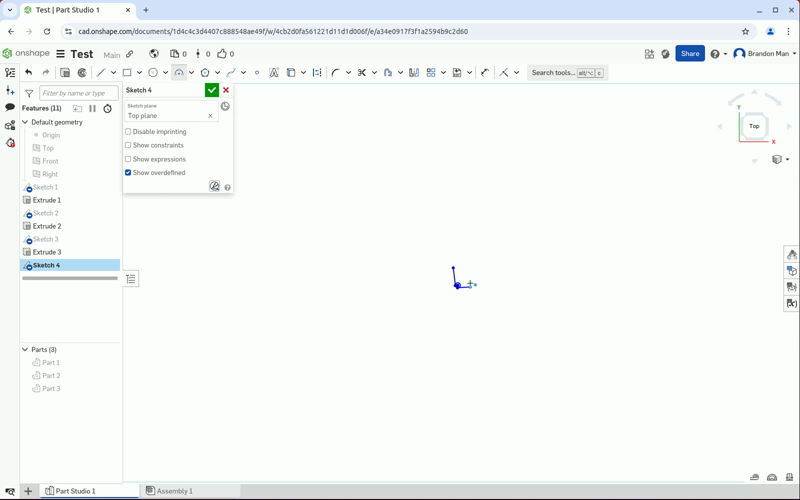
scroll(6)
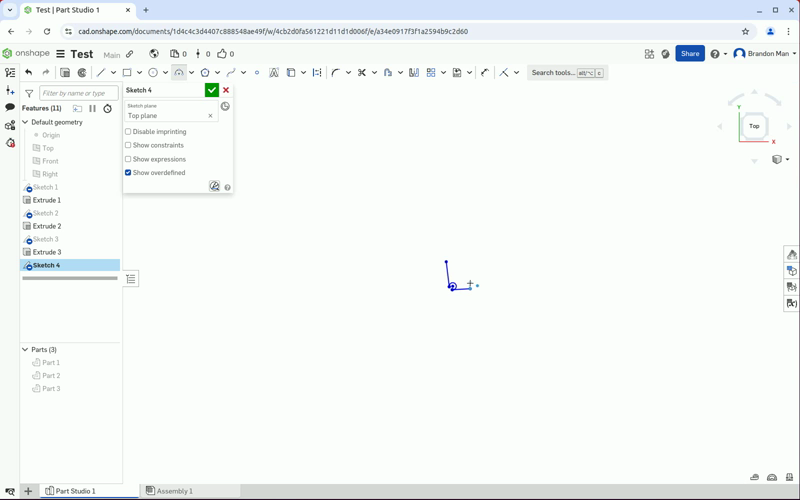
scroll(6)
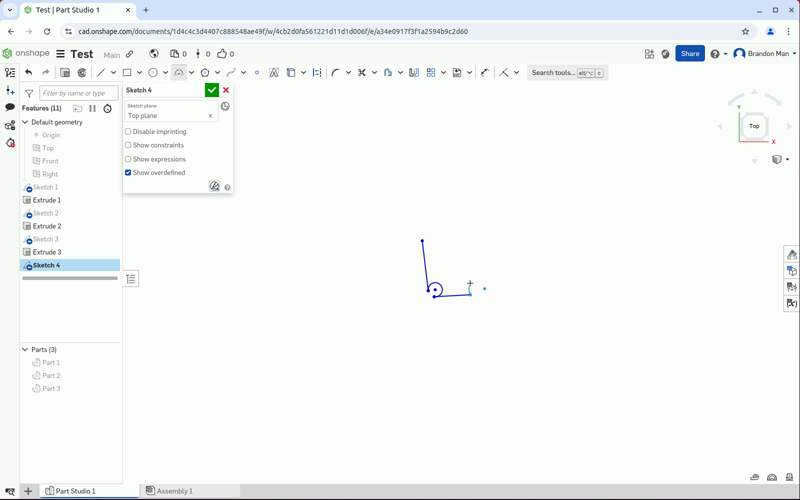
scroll(6)
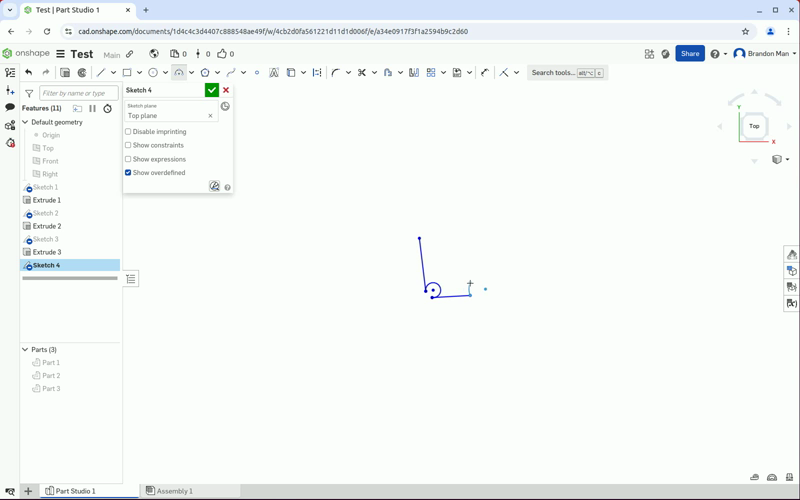
scroll(6)
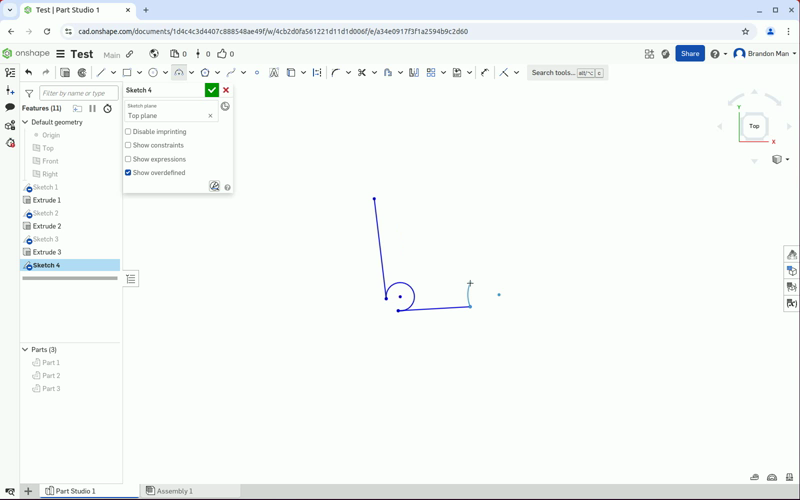
scroll(6)
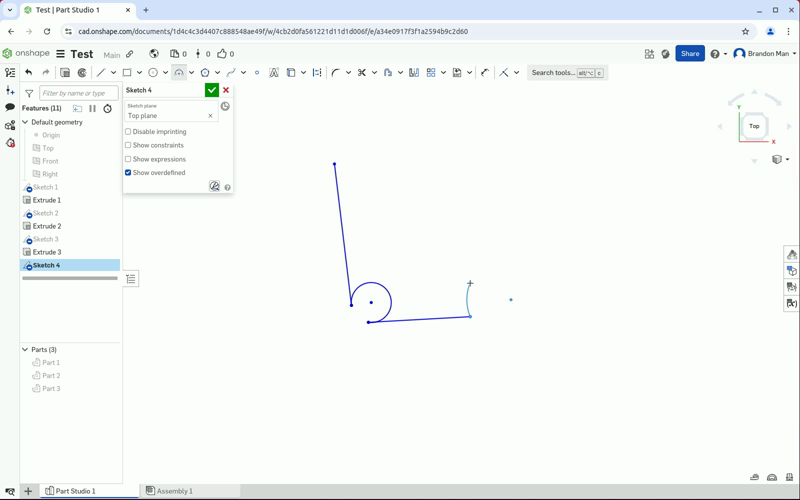
click(470, 282)
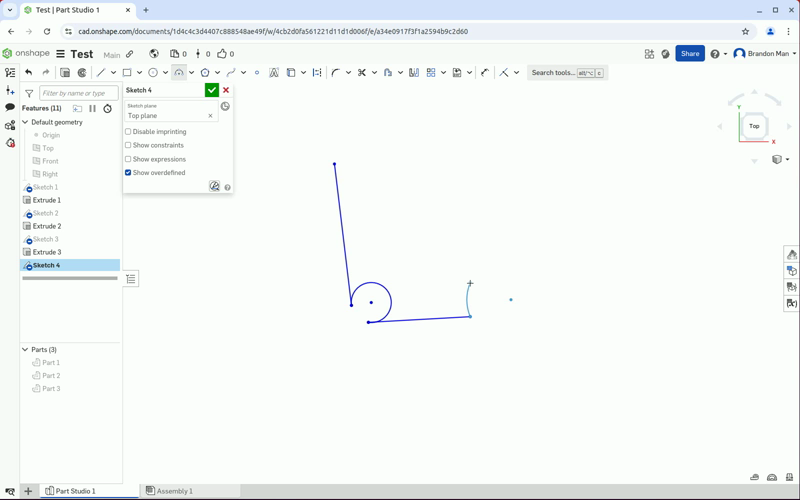
scroll(-6)
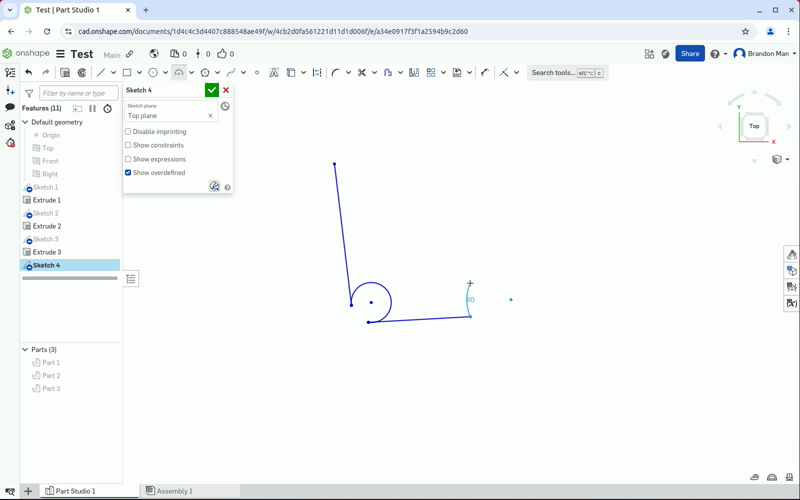
scroll(-6)
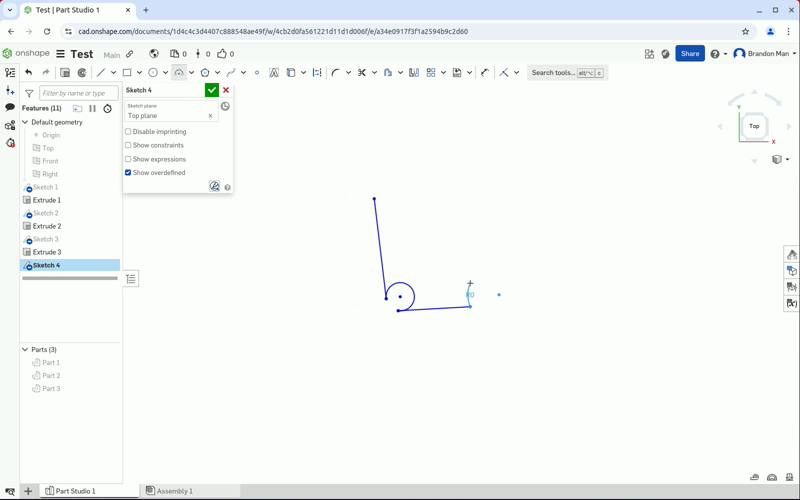
scroll(-6)
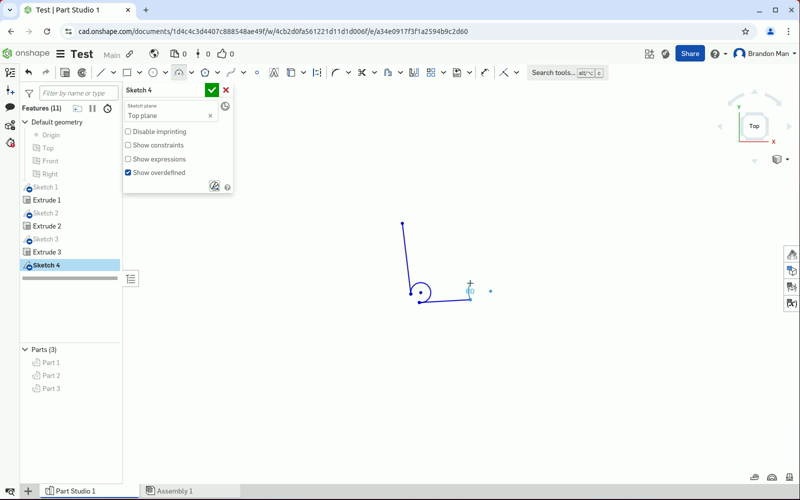
scroll(-6)
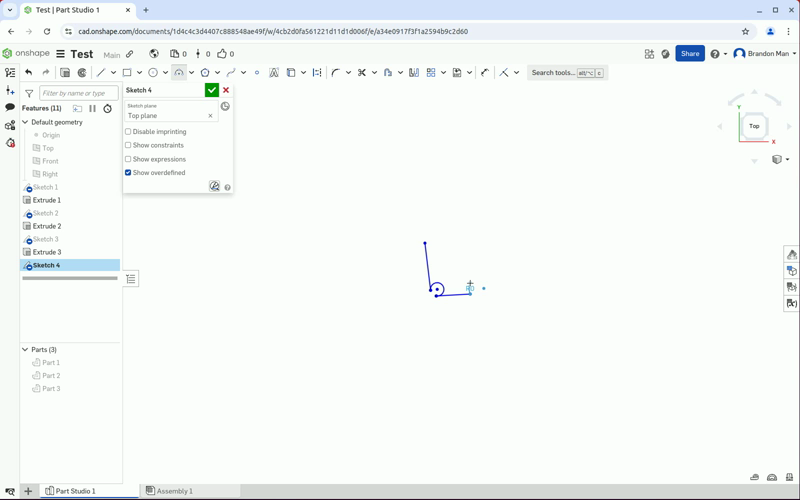
scroll(-6)
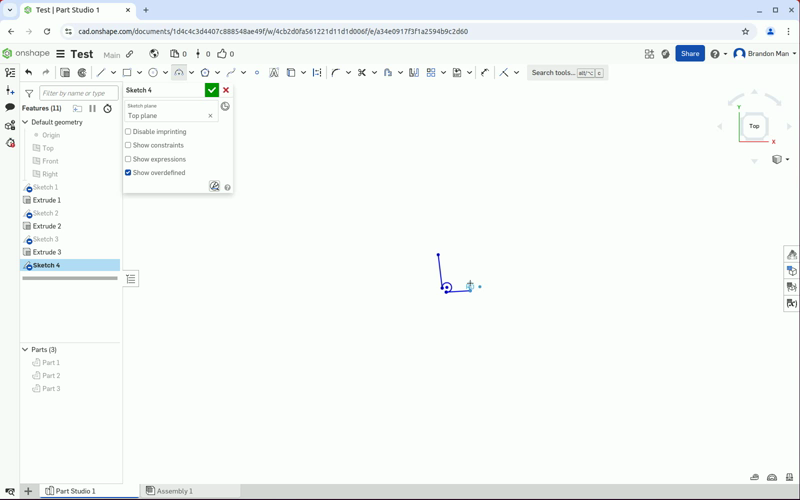
scroll(-6)
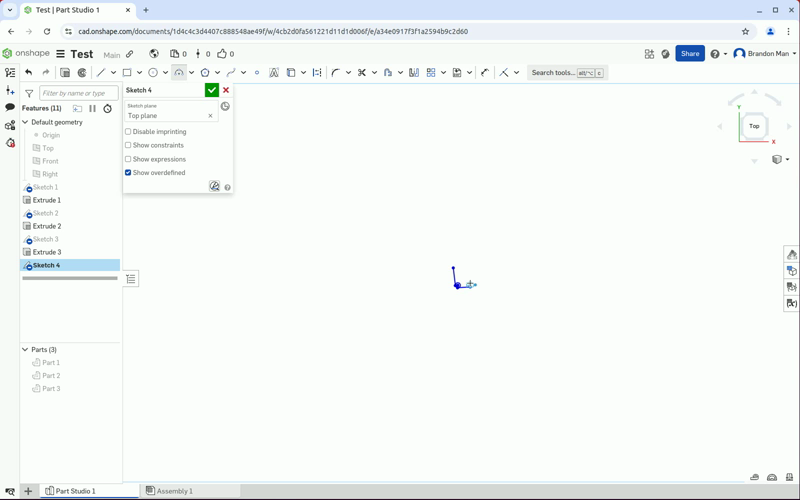
scroll(-6)
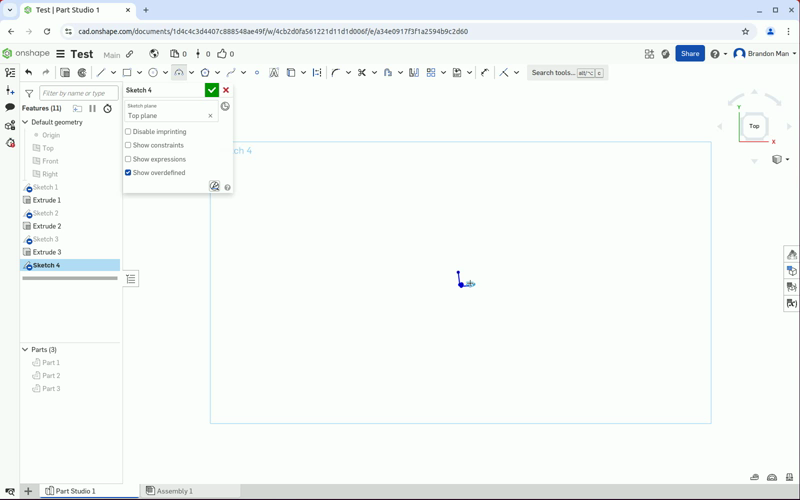
mouse_move(468, 284)
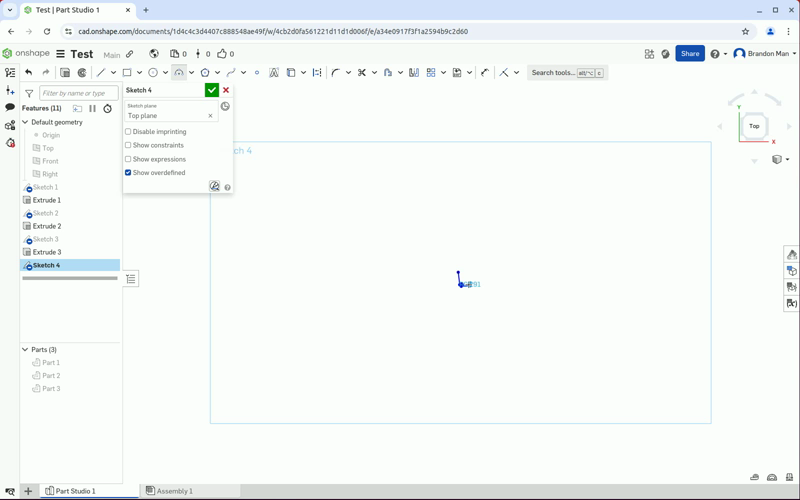
scroll(6)
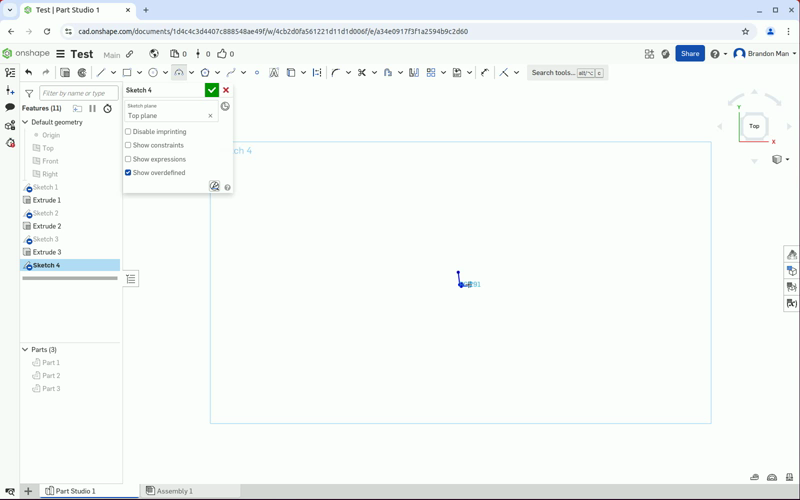
scroll(6)
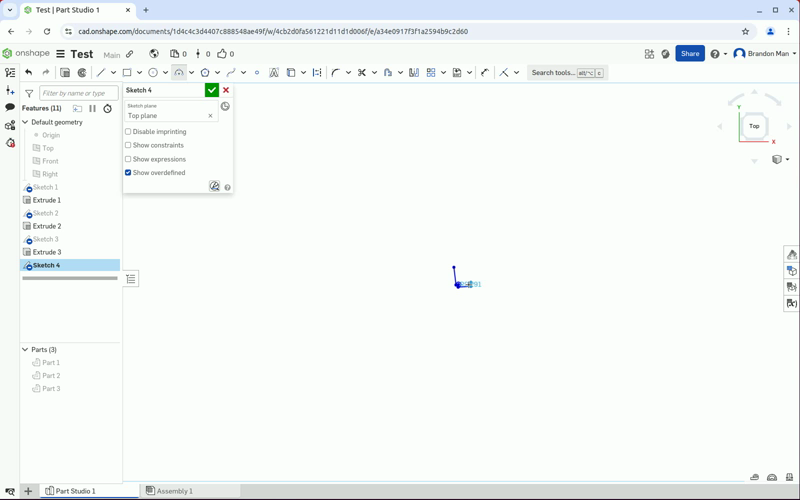
scroll(6)
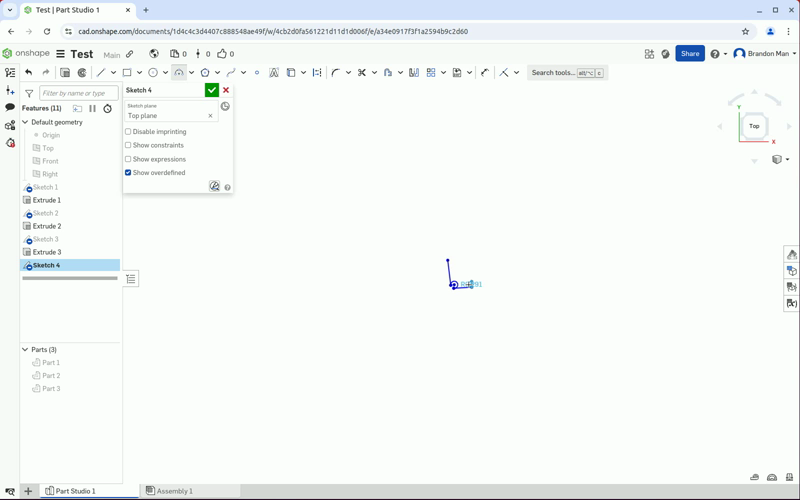
scroll(6)
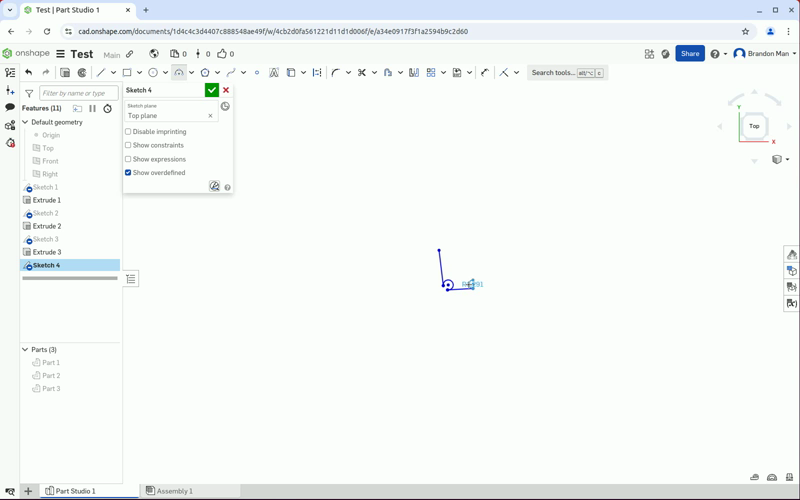
scroll(6)
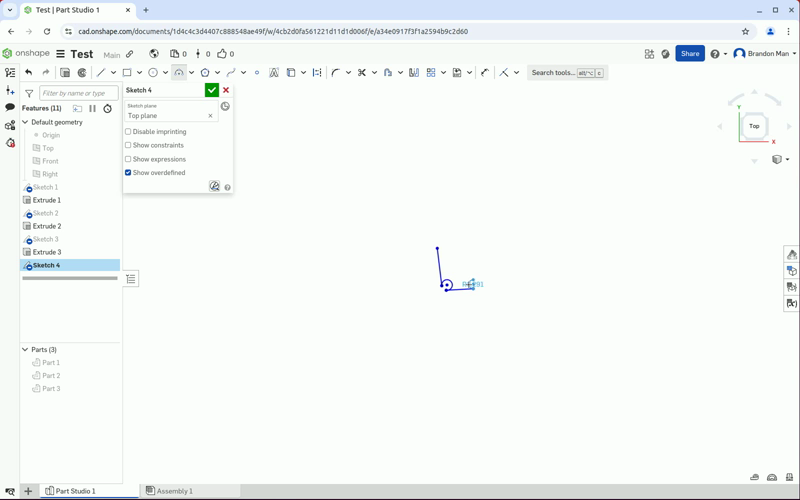
scroll(6)
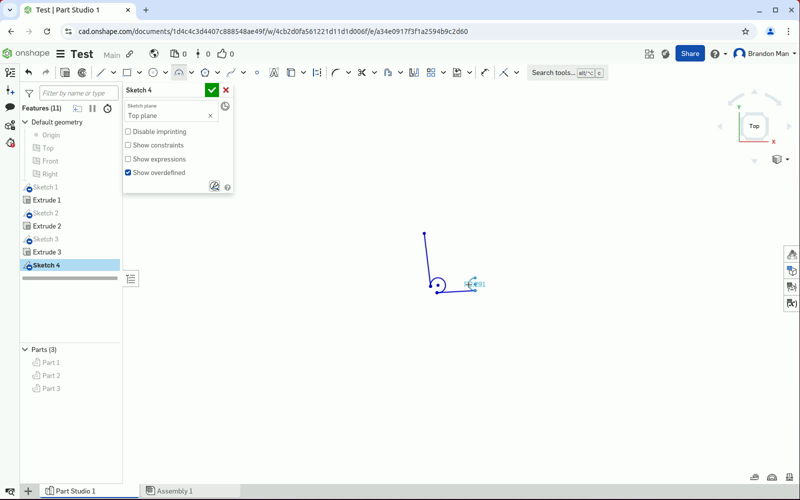
scroll(6)
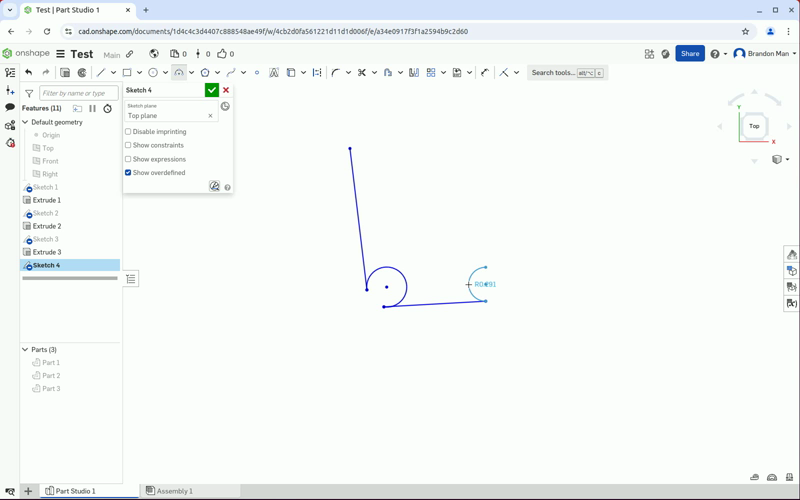
click(468, 284)
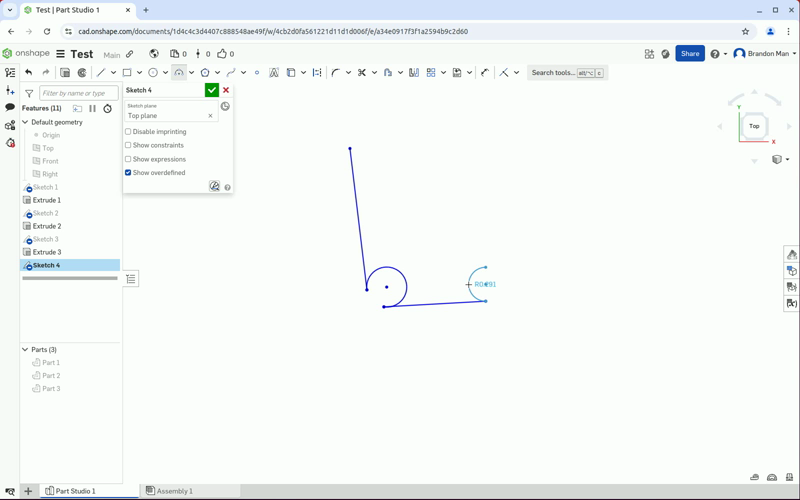
scroll(-6)
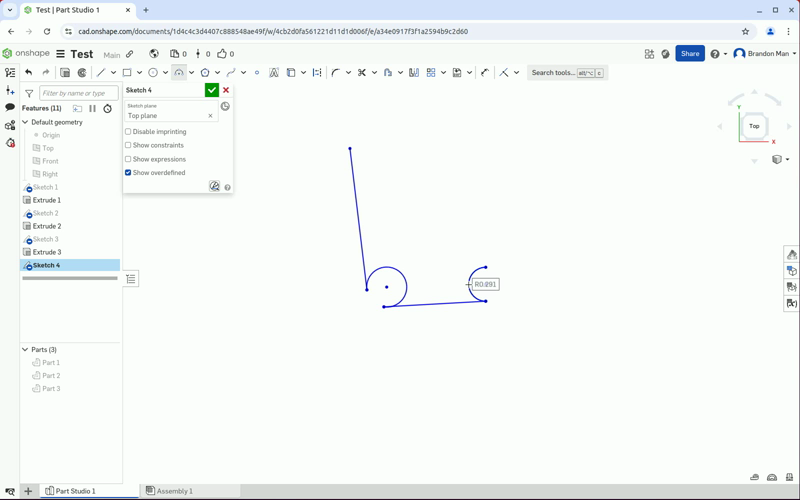
scroll(-6)
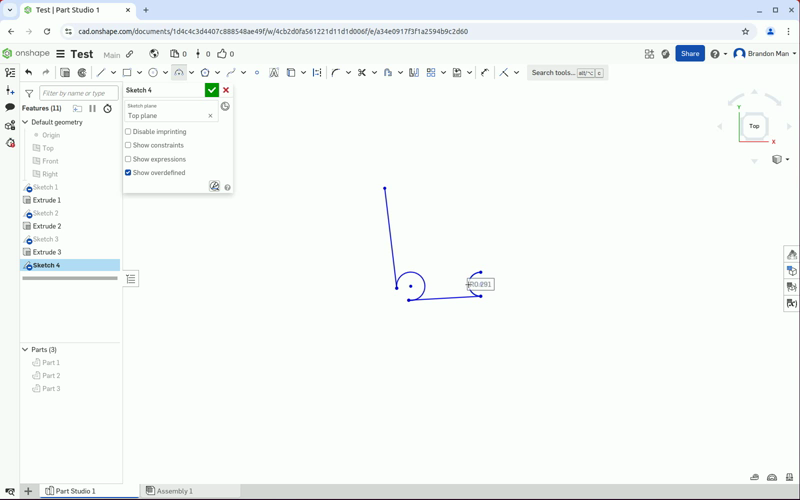
scroll(-6)
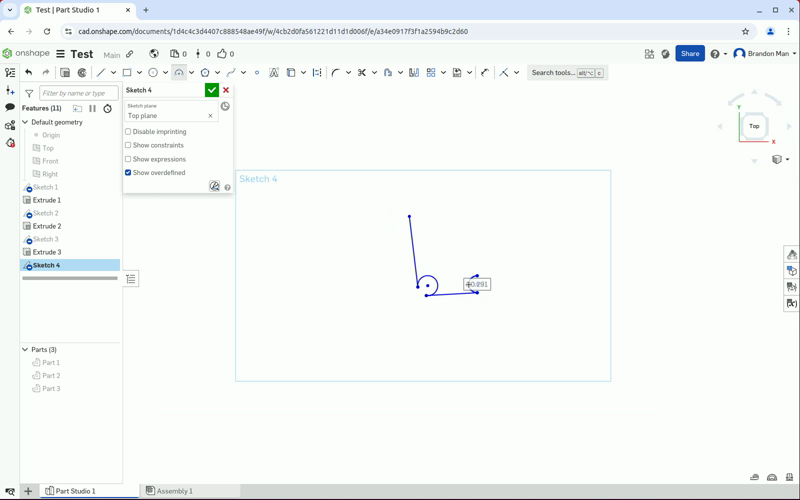
scroll(-6)
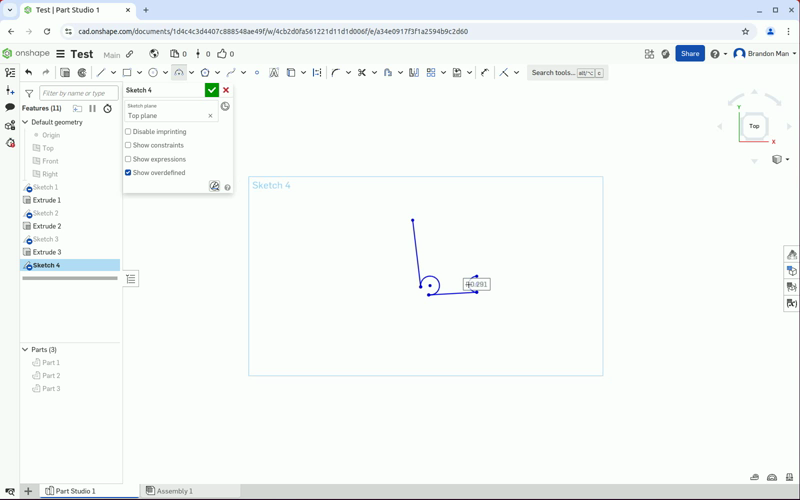
scroll(-6)
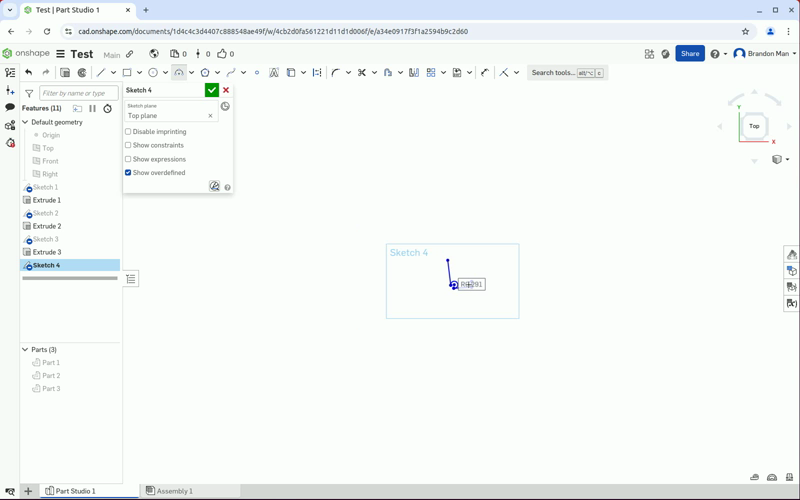
scroll(-6)
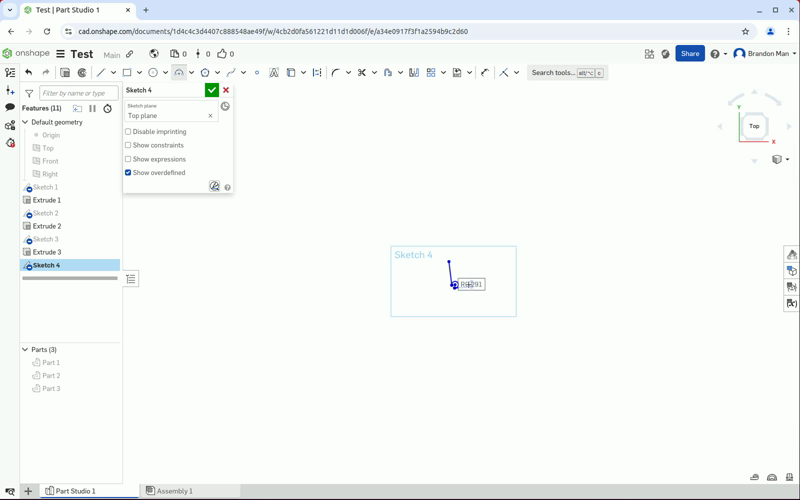
scroll(-6)
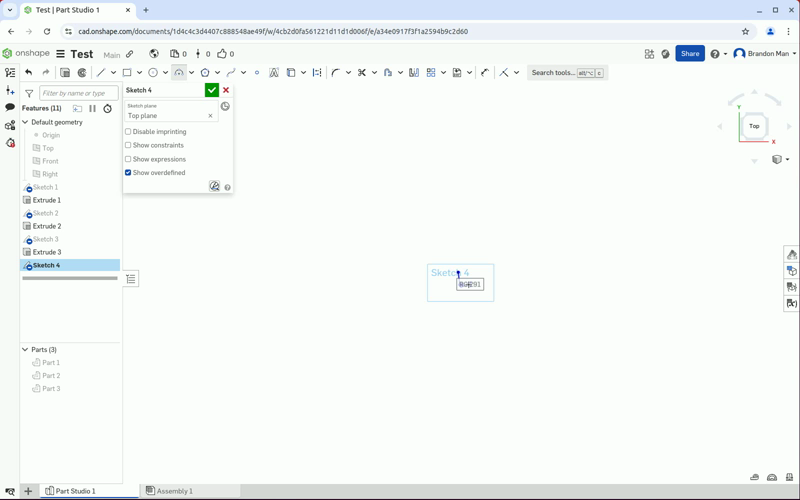
key_up(shift)
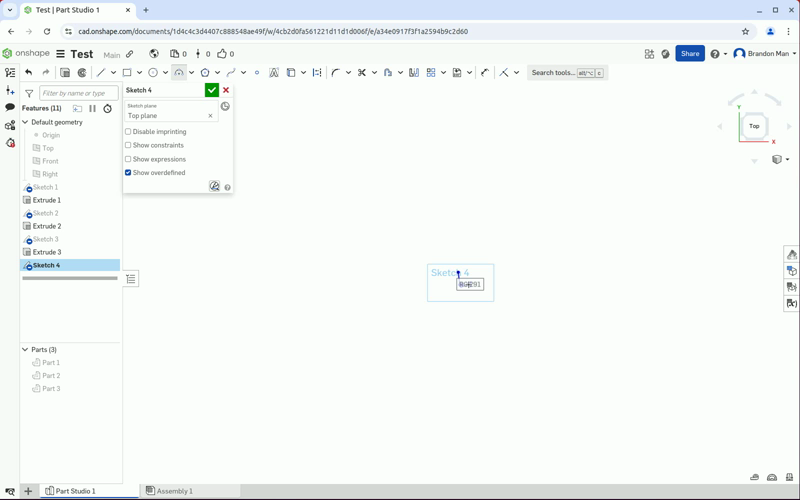
key(esc)
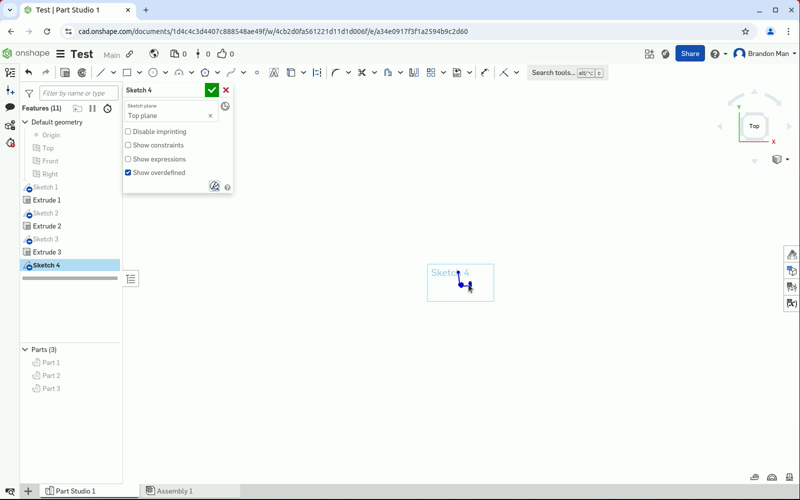
key(l)
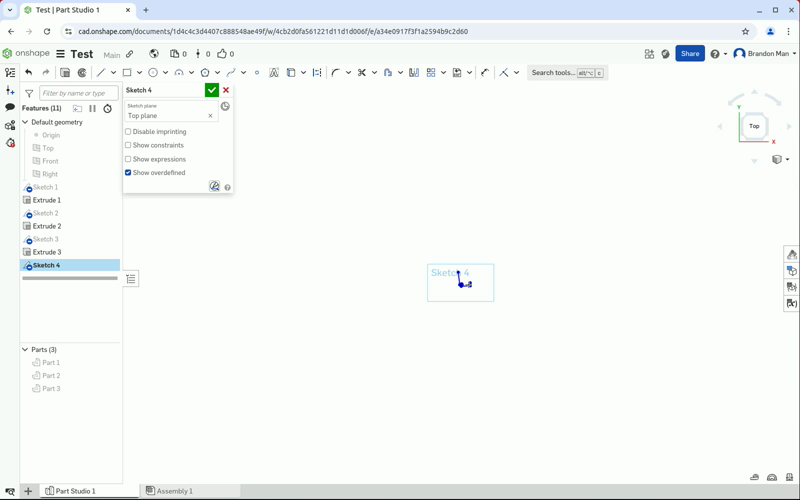
mouse_move(470, 282)
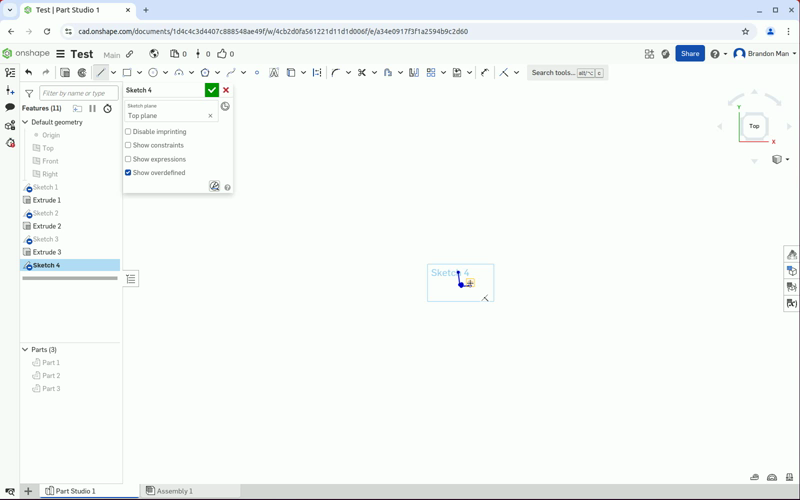
scroll(6)
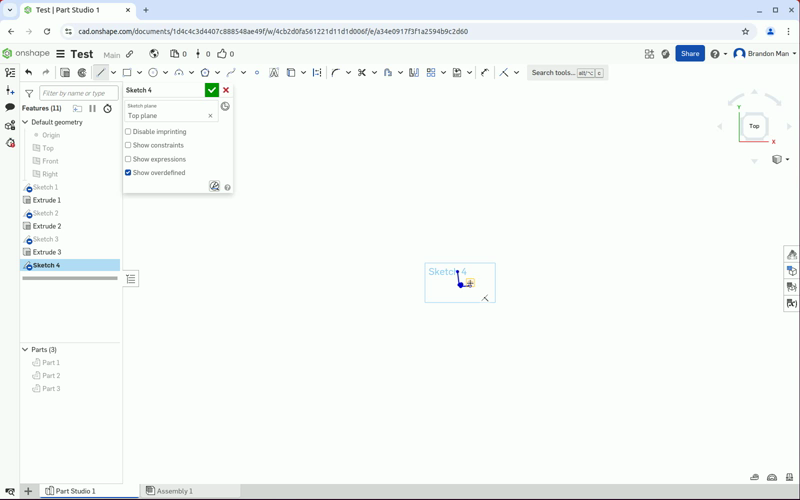
scroll(6)
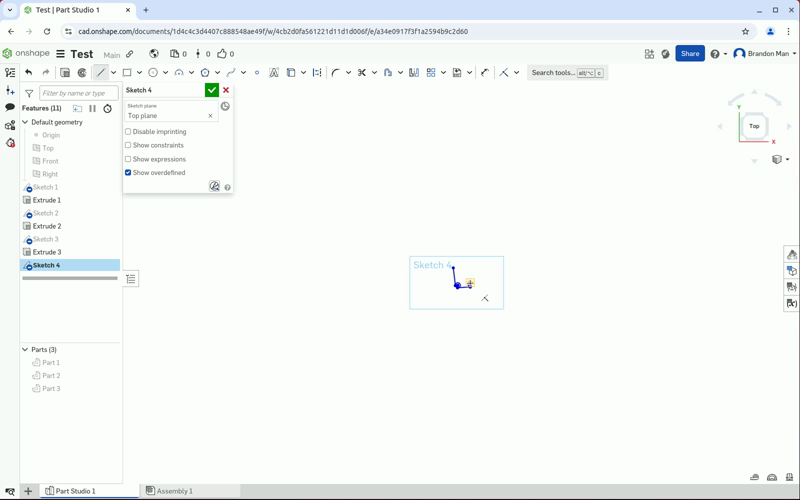
scroll(6)
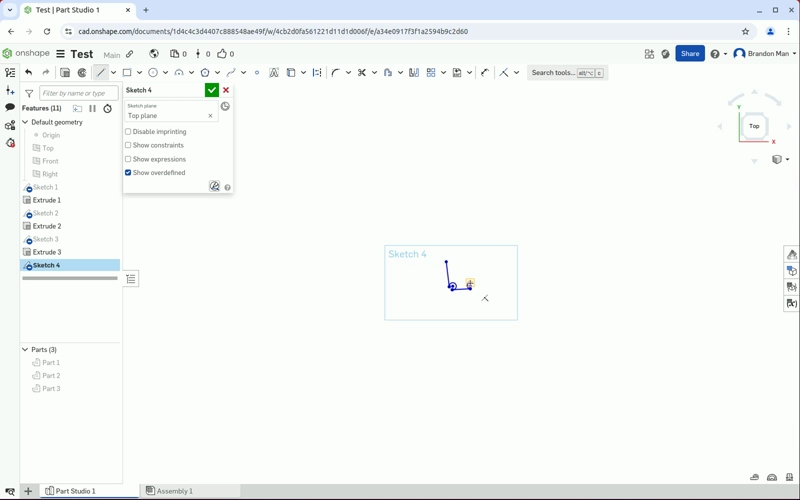
scroll(6)
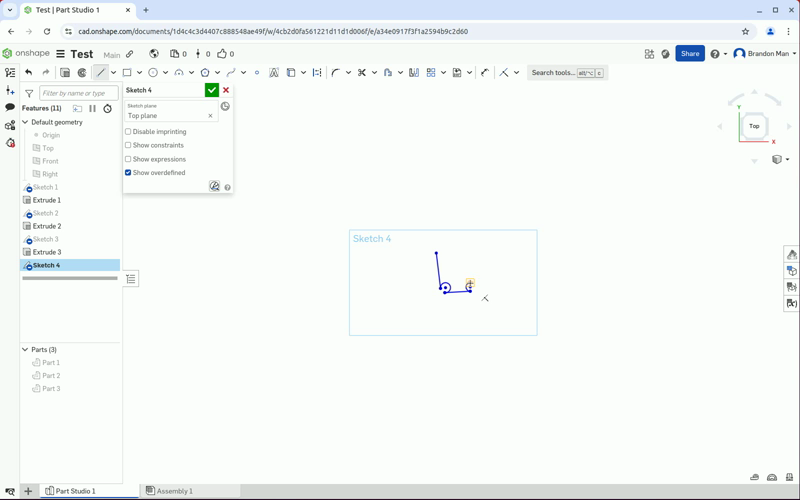
scroll(6)
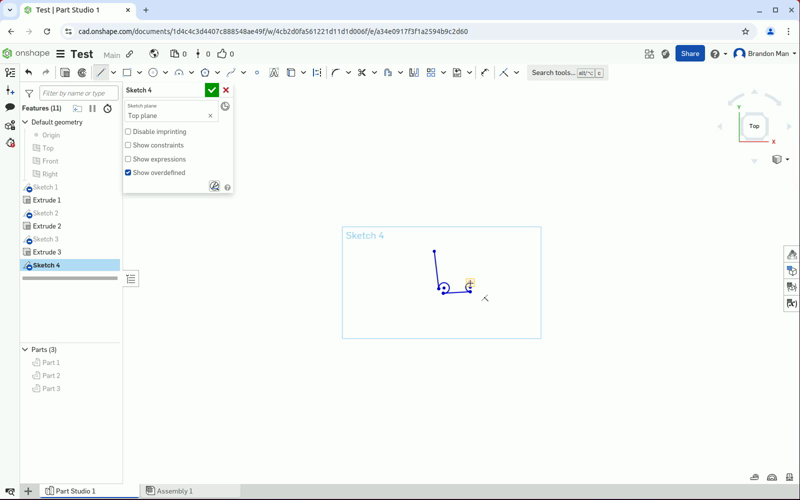
scroll(6)
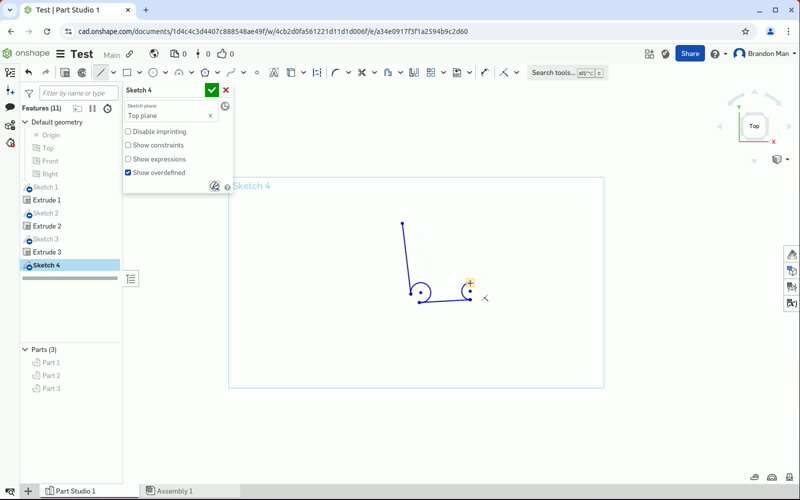
scroll(6)
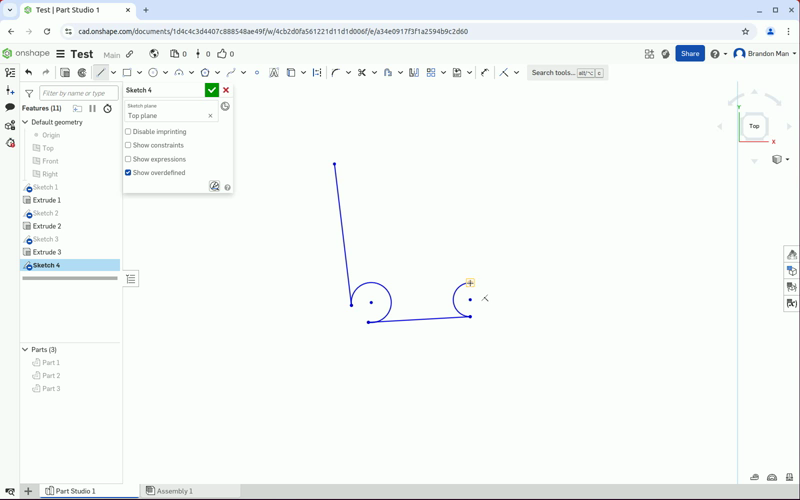
click(470, 282)
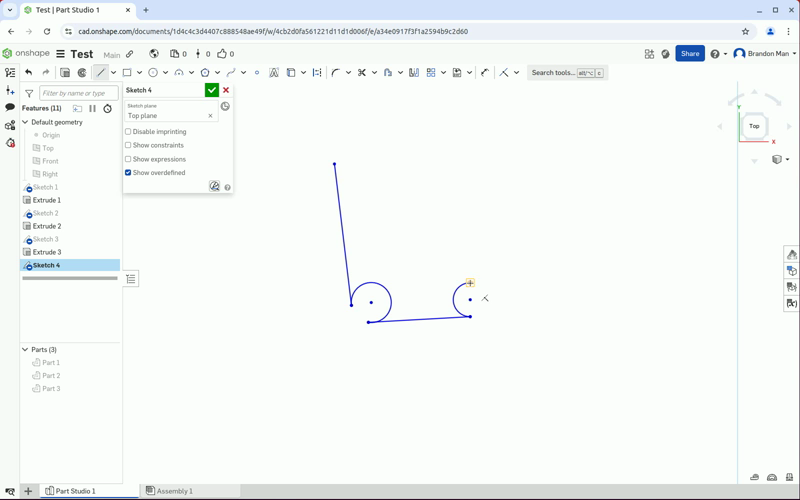
scroll(-6)
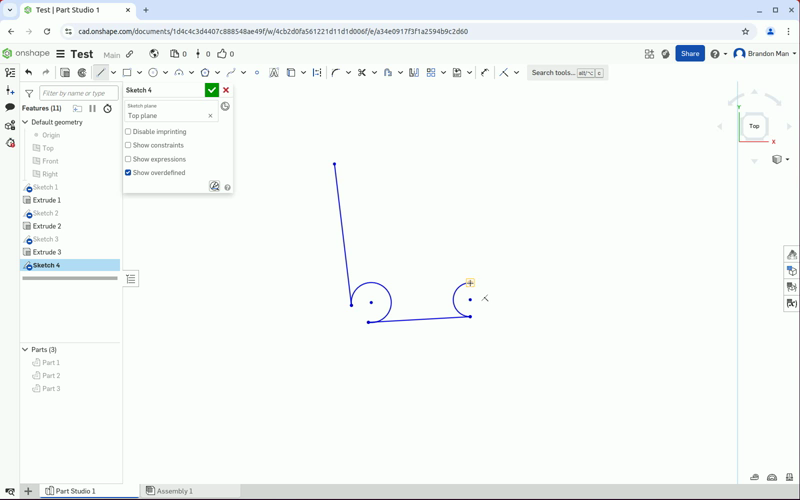
scroll(-6)
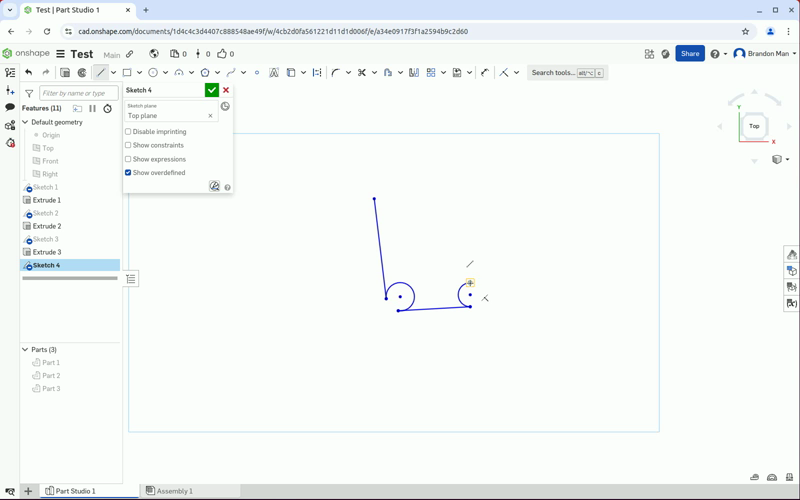
scroll(-6)
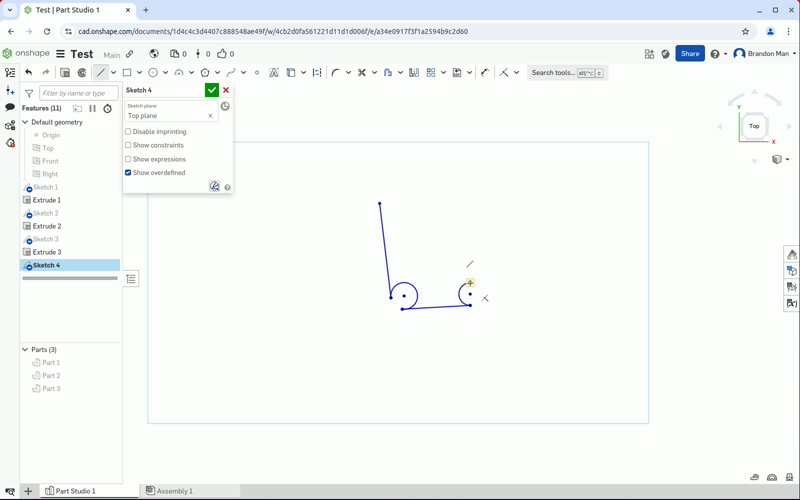
scroll(-6)
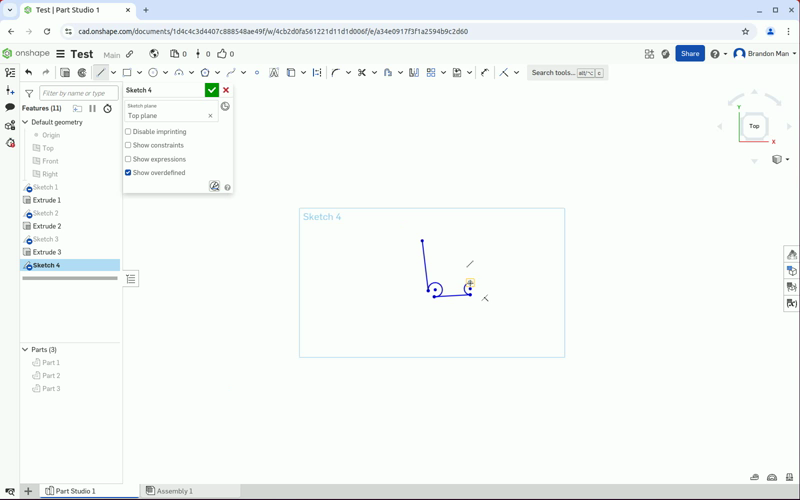
scroll(-6)
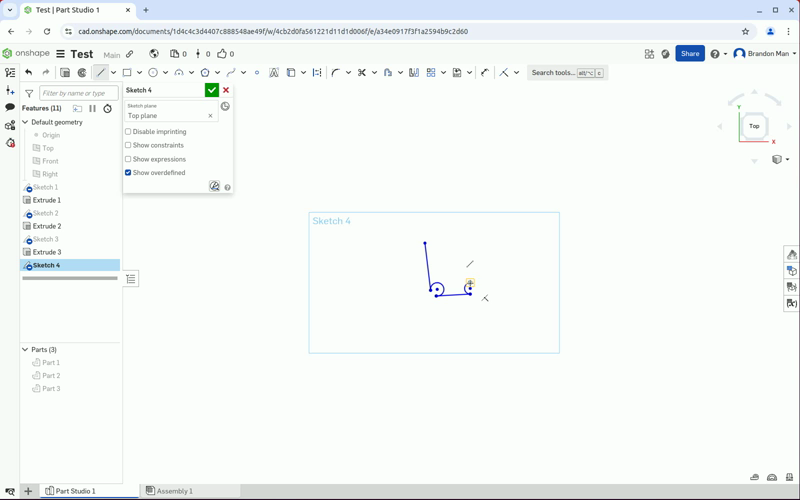
scroll(-6)
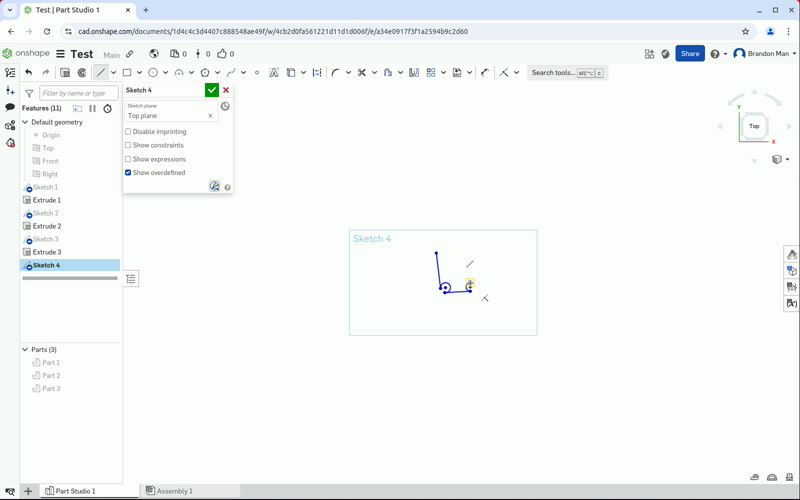
scroll(-6)
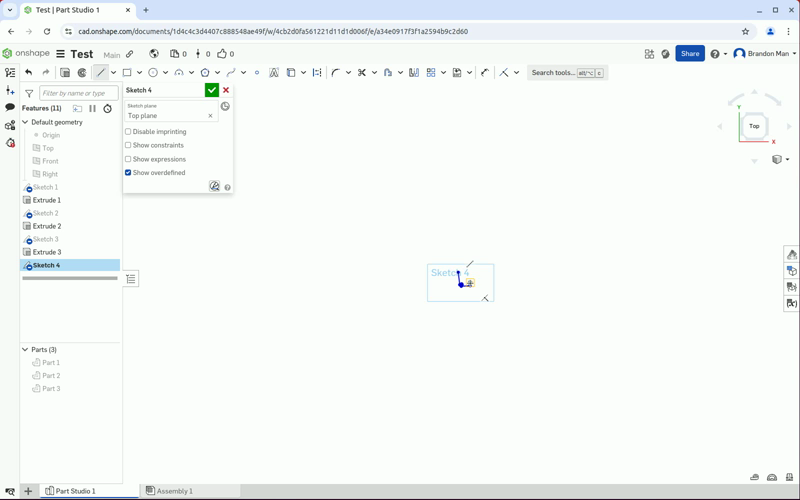
key_down(shift)
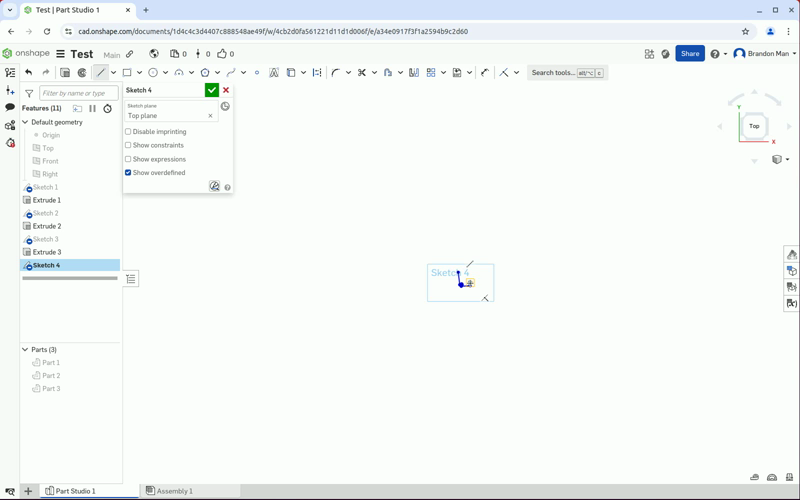
mouse_move(500, 282)
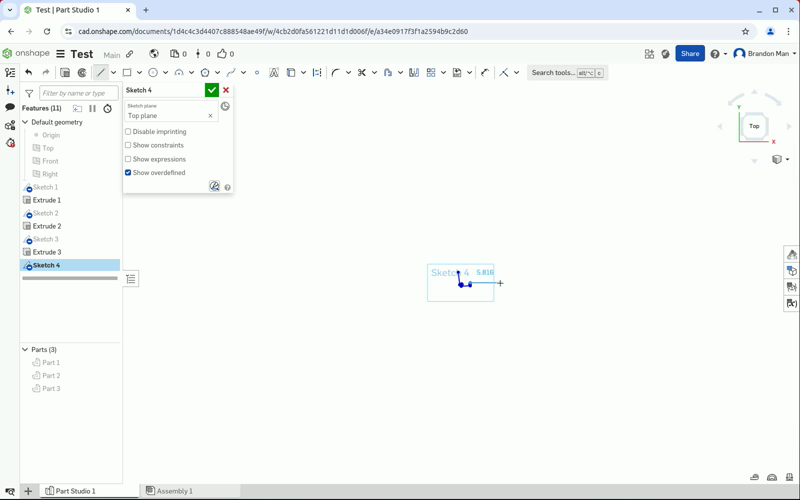
mouse_move(464, 282)
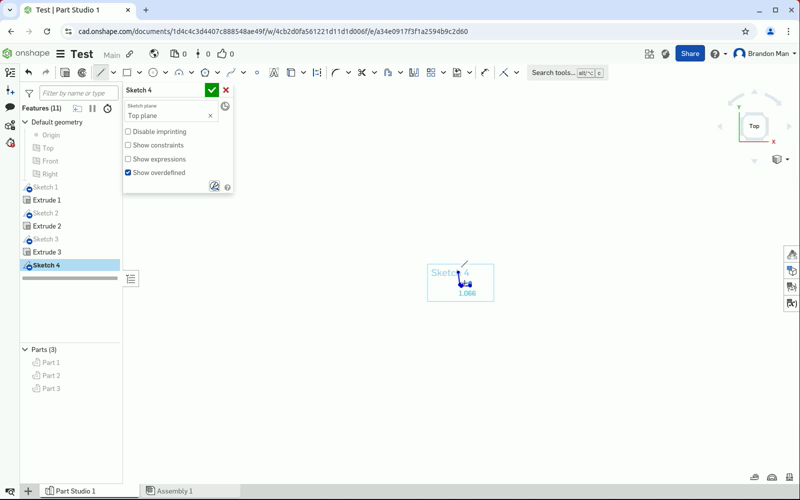
scroll(6)
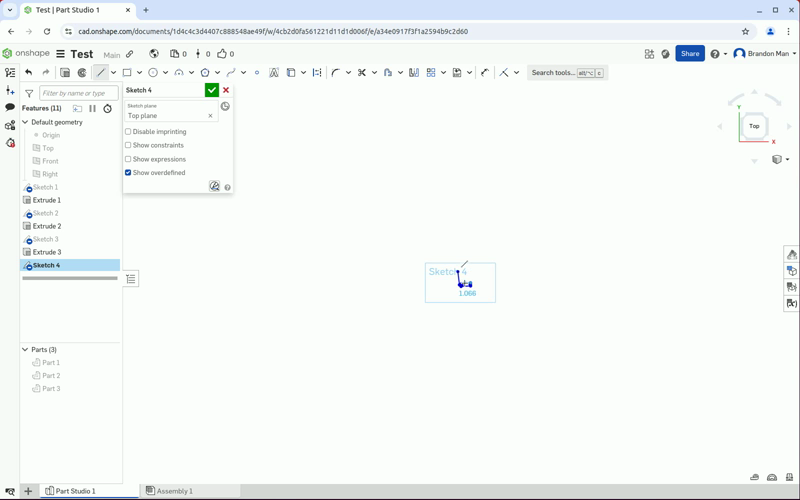
scroll(6)
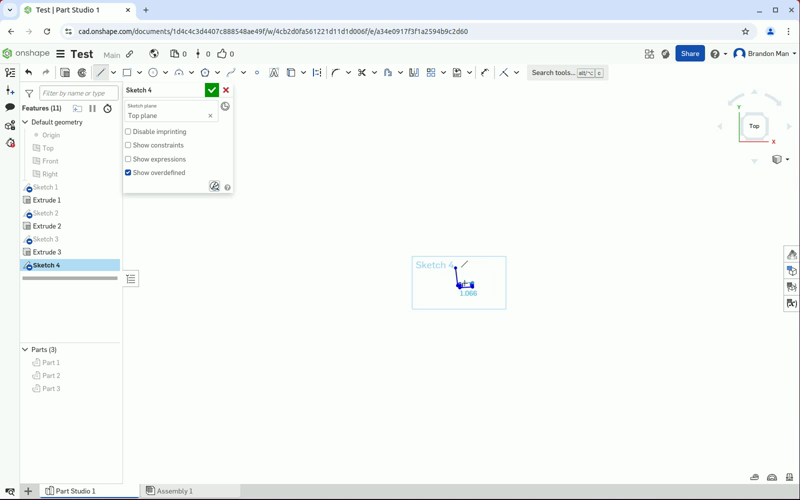
scroll(6)
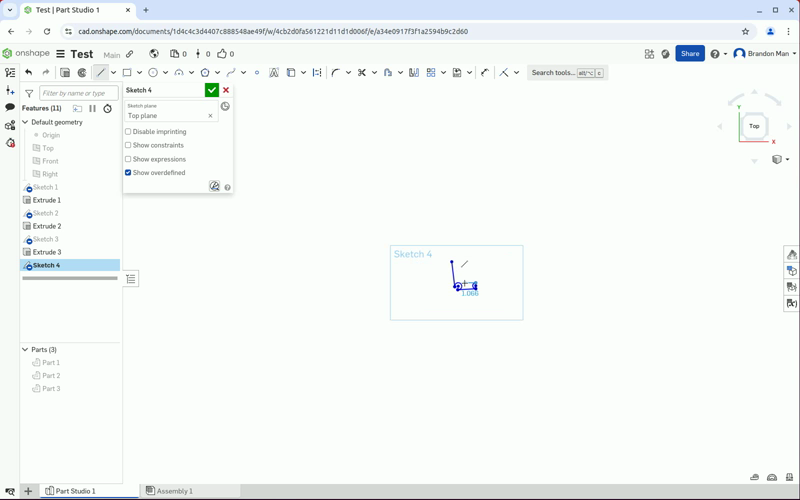
scroll(6)
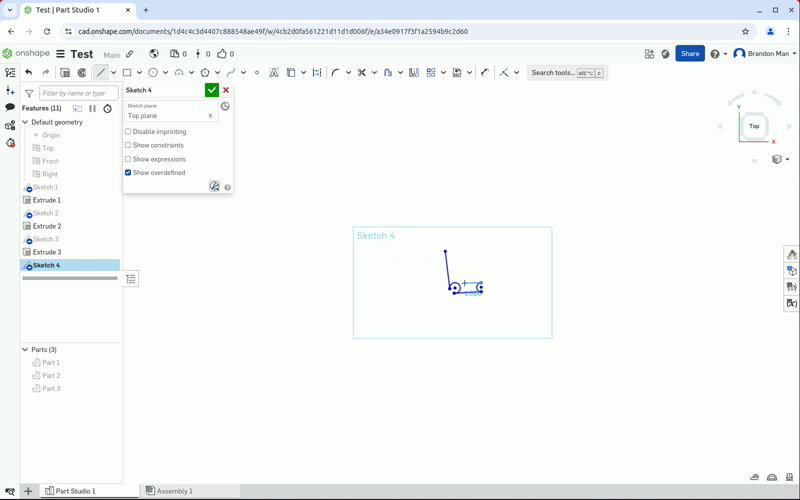
scroll(6)
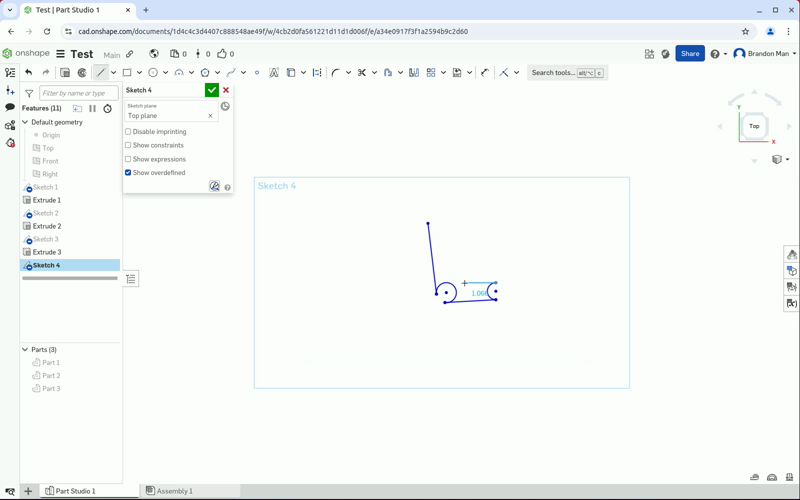
scroll(6)
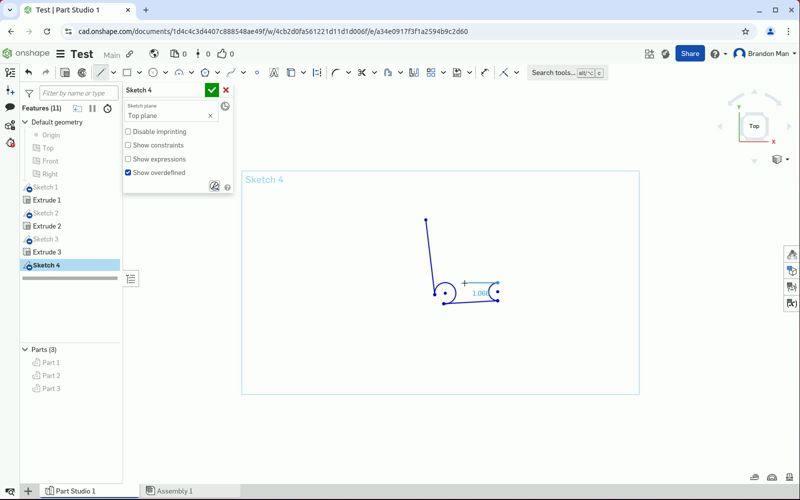
scroll(6)
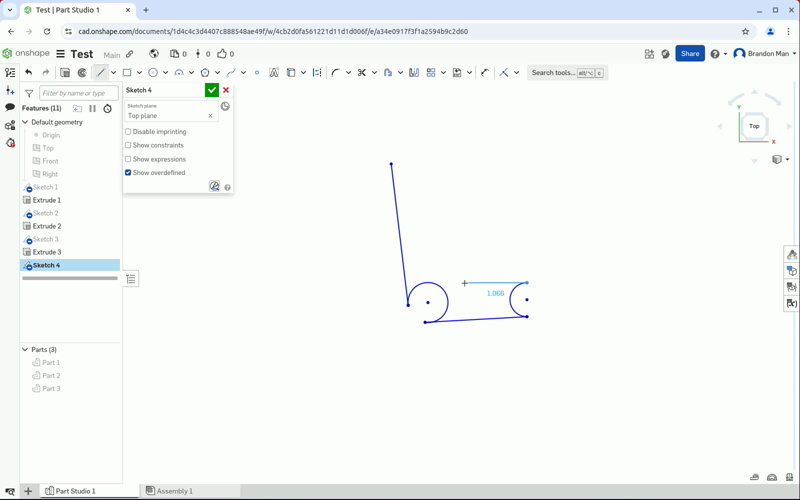
click(464, 282)
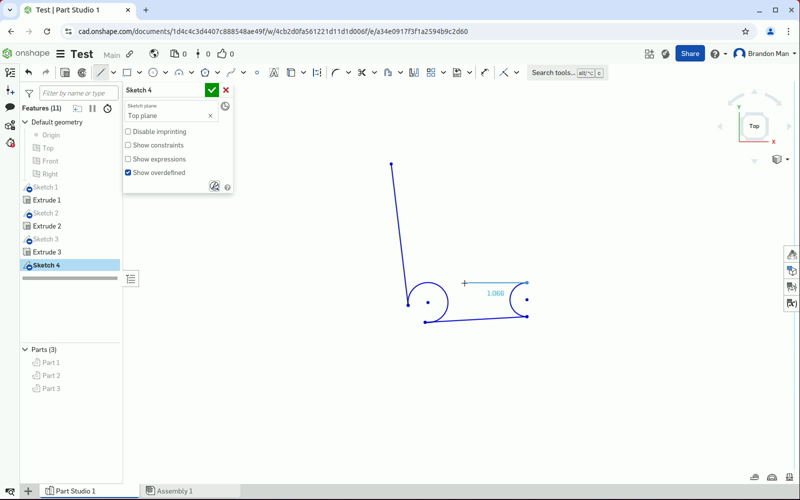
scroll(-6)
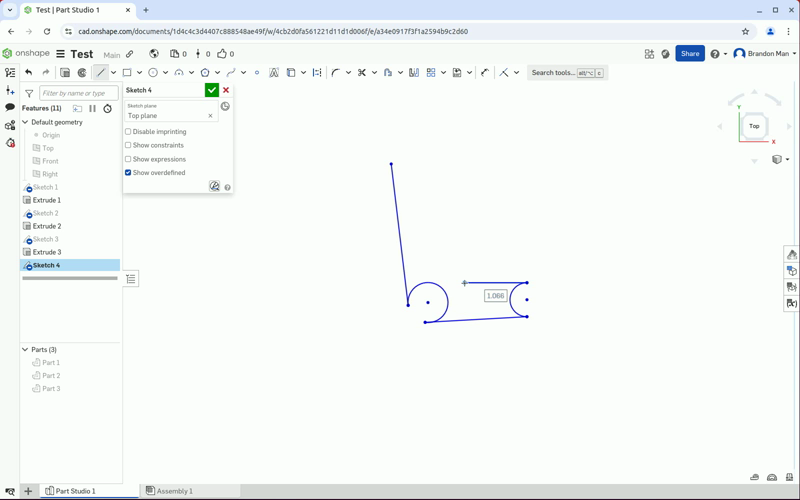
scroll(-6)
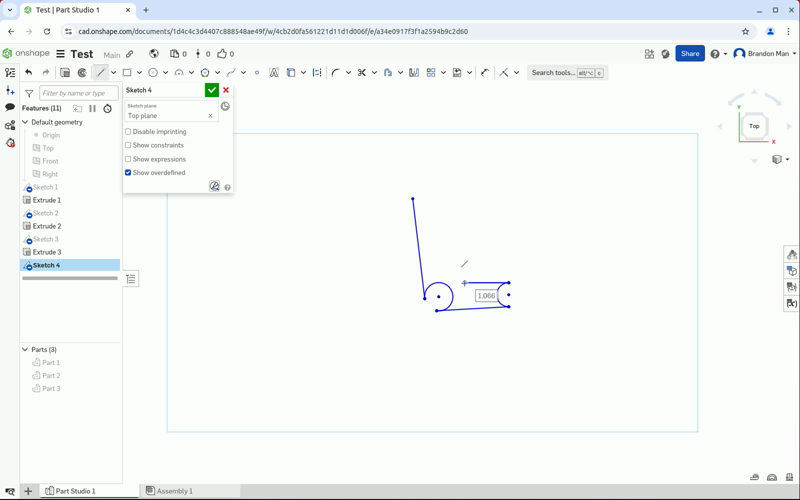
scroll(-6)
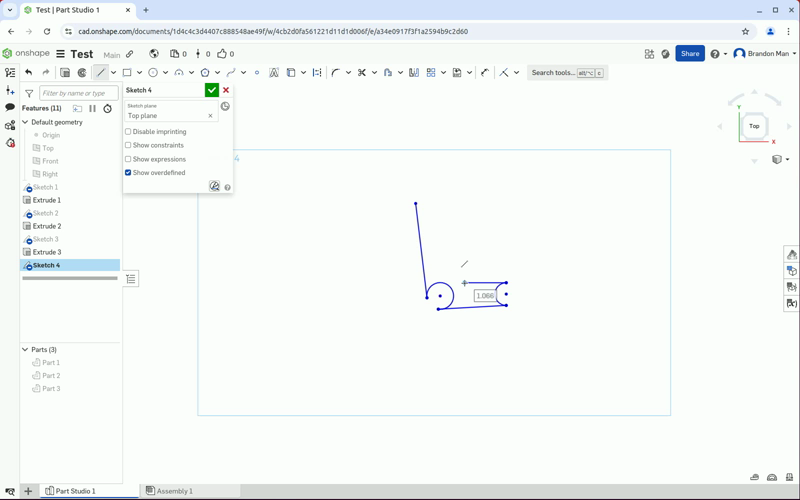
scroll(-6)
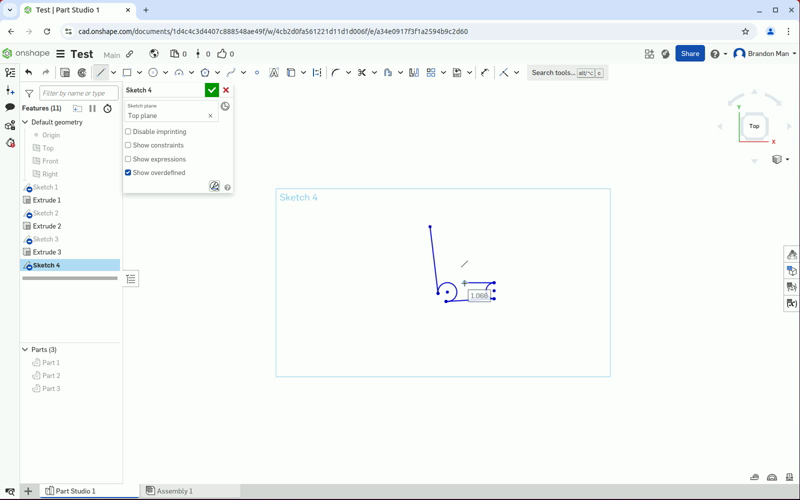
scroll(-6)
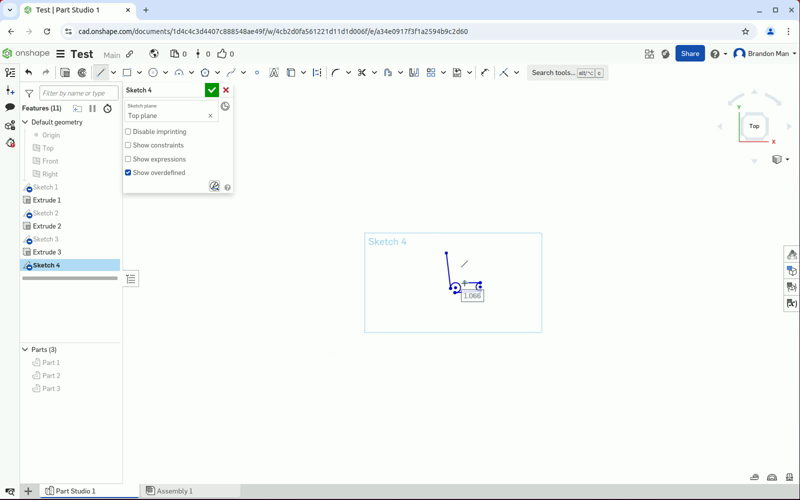
scroll(-6)
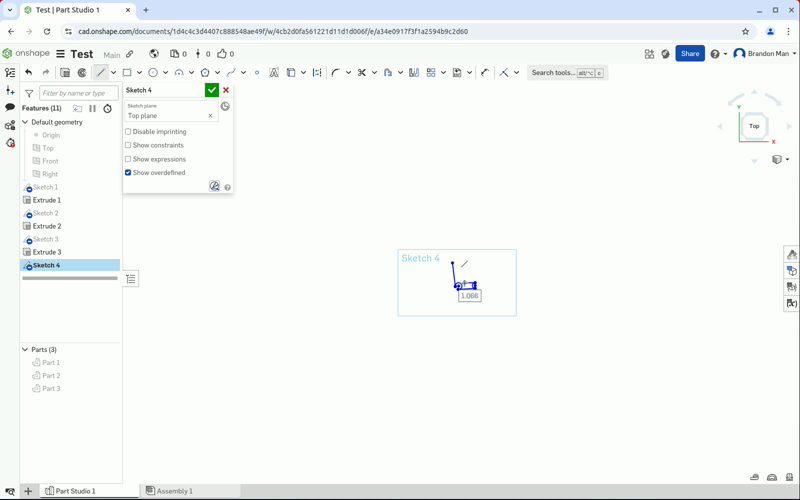
scroll(-6)
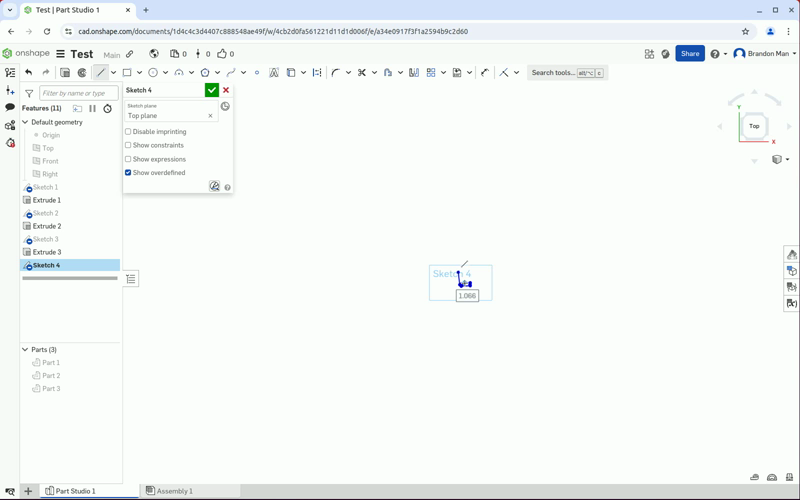
key_up(shift)
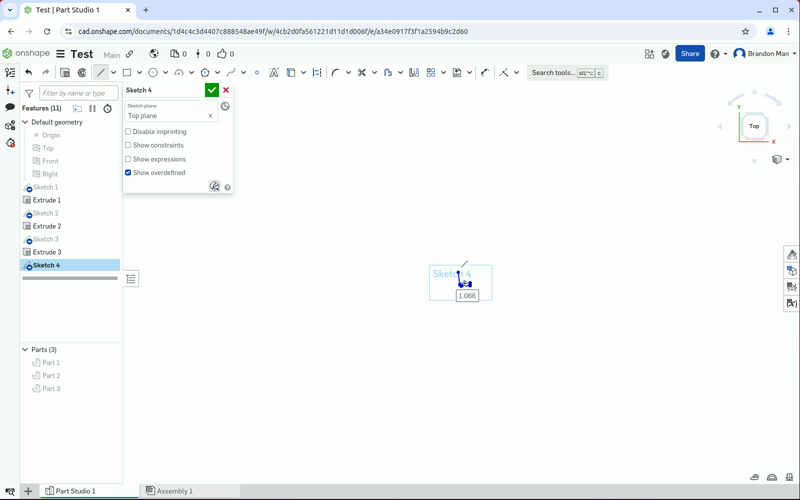
key(esc)
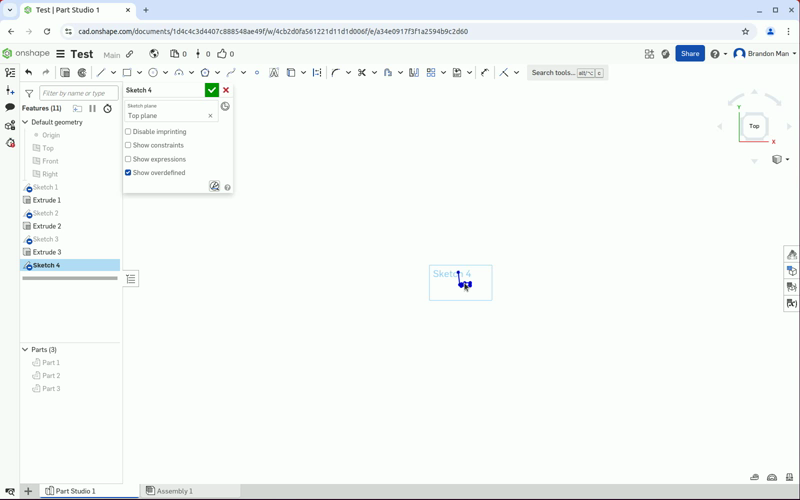
key(a)
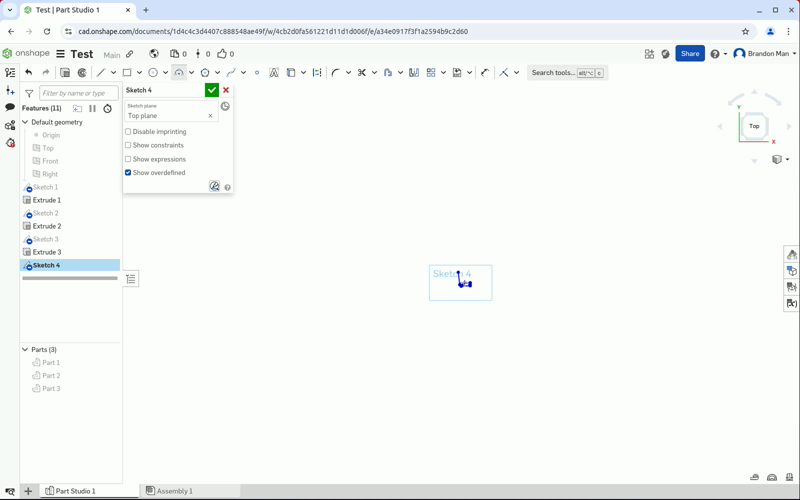
mouse_move(464, 282)
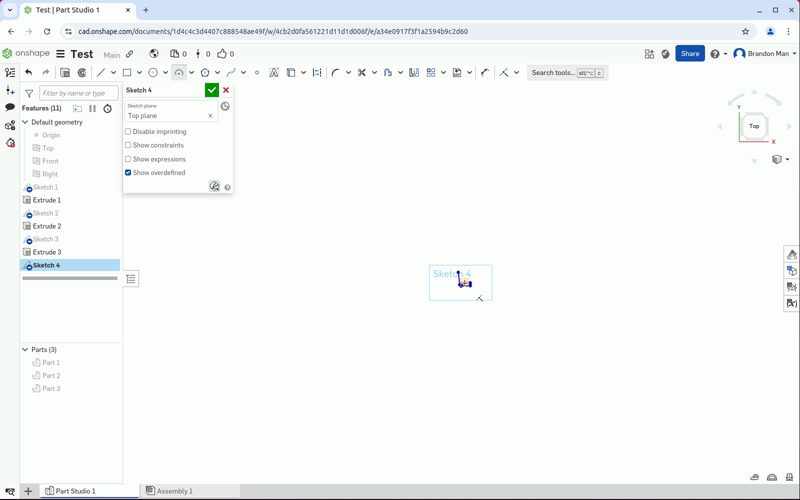
scroll(6)
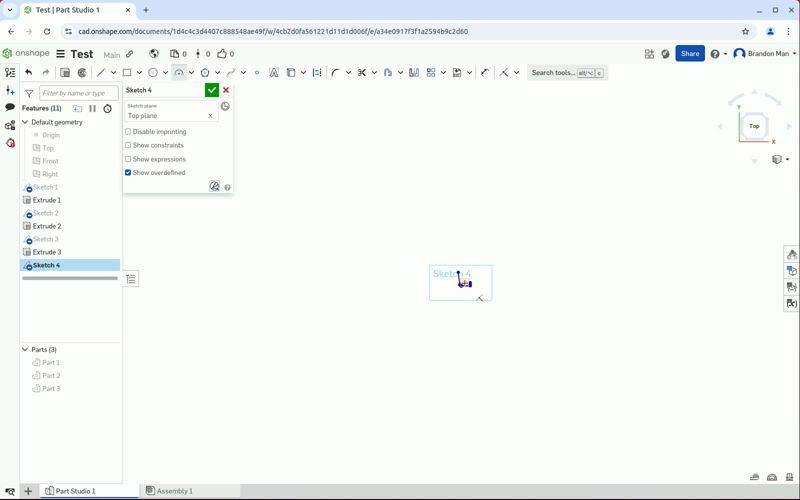
scroll(6)
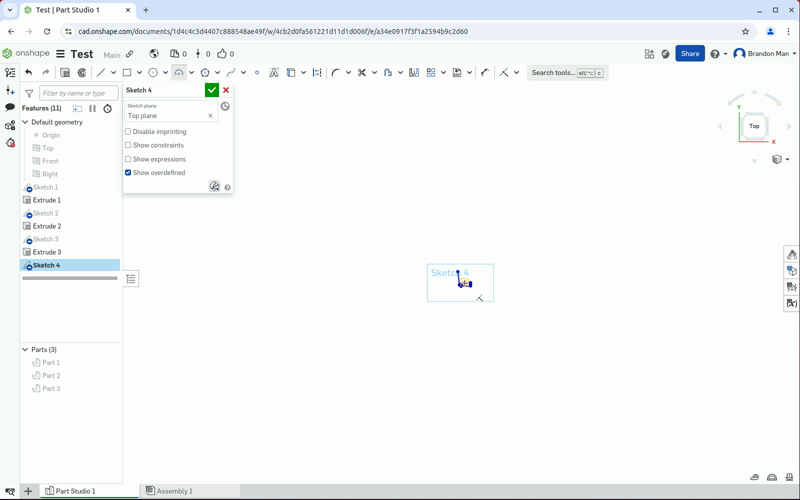
scroll(6)
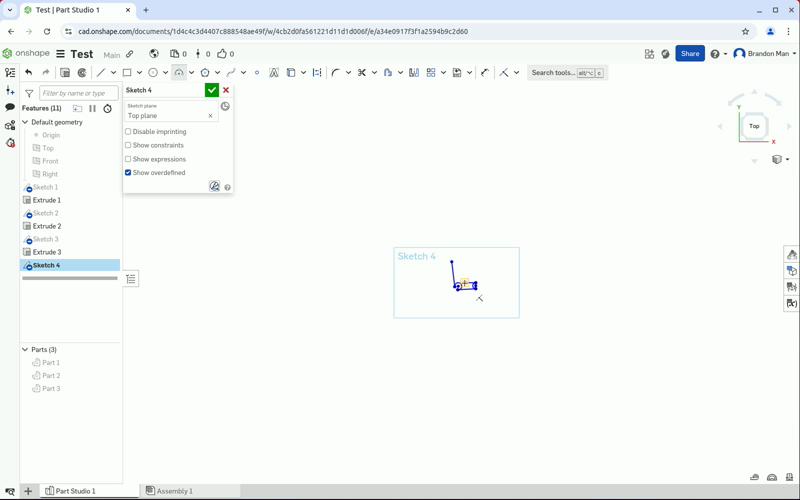
scroll(6)
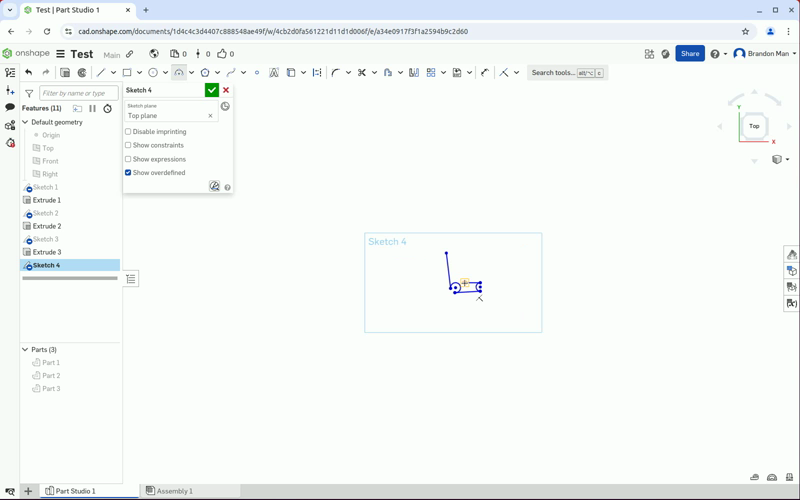
scroll(6)
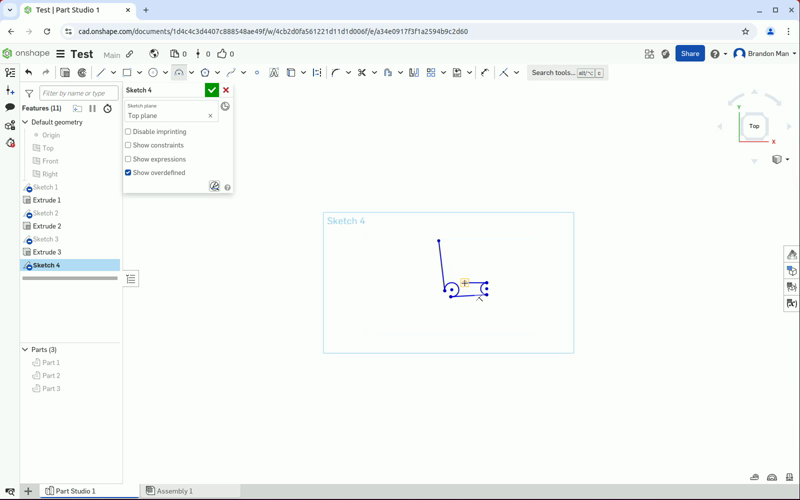
scroll(6)
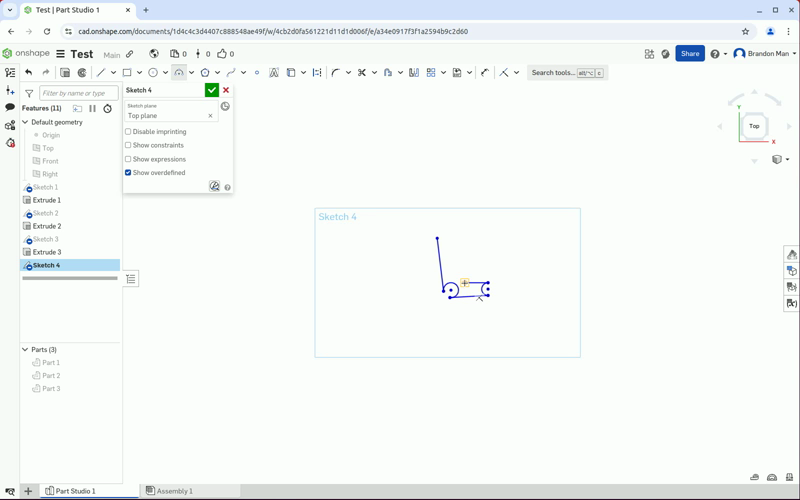
scroll(6)
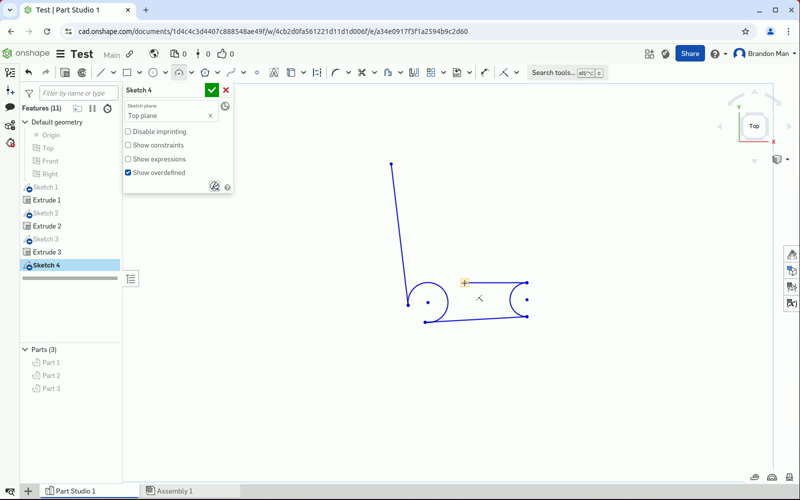
click(464, 282)
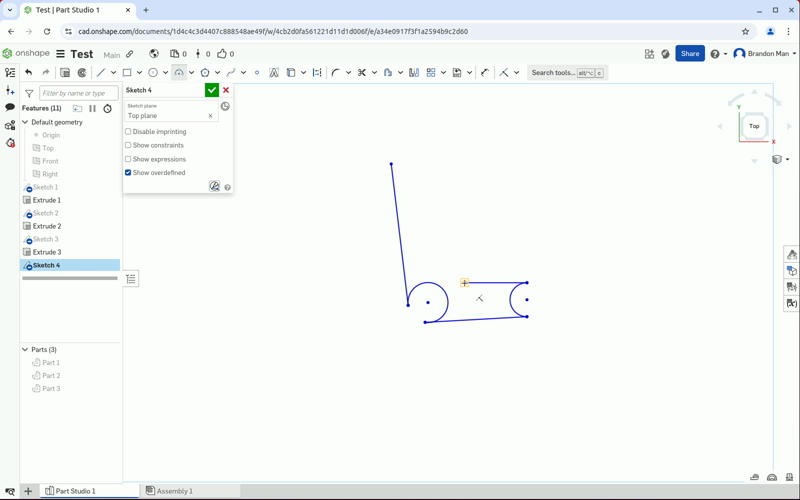
scroll(-6)
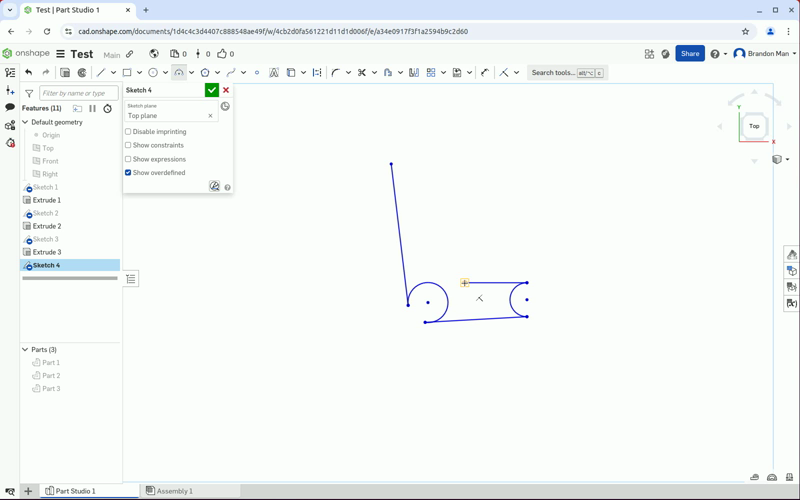
scroll(-6)
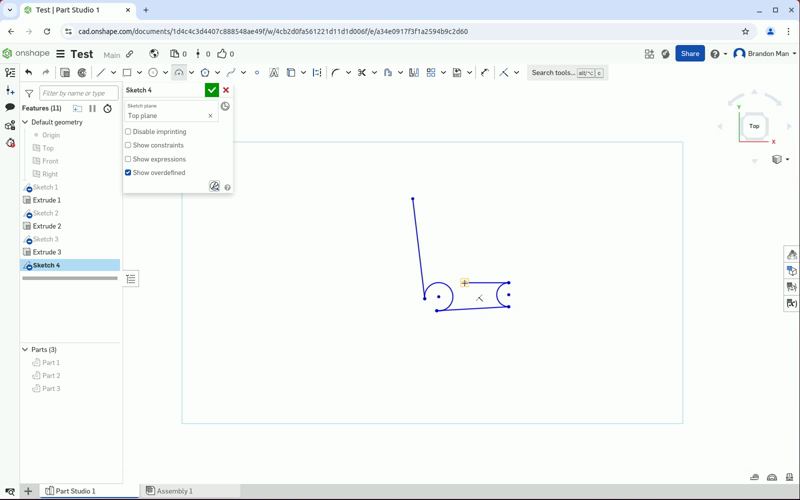
scroll(-6)
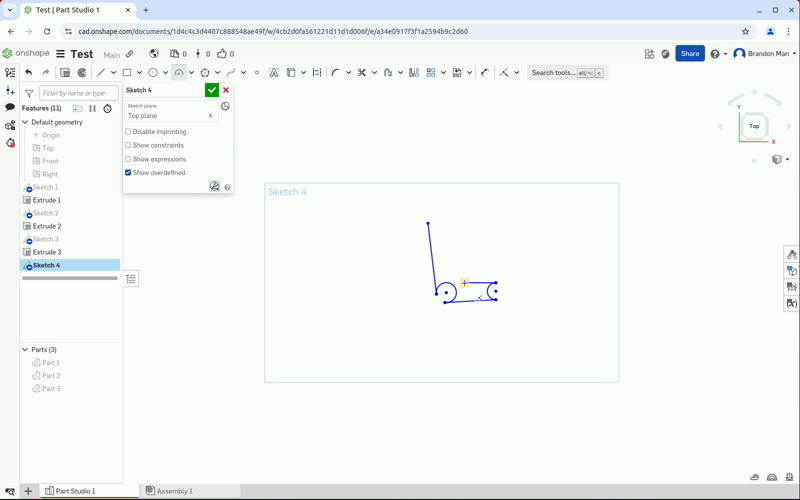
scroll(-6)
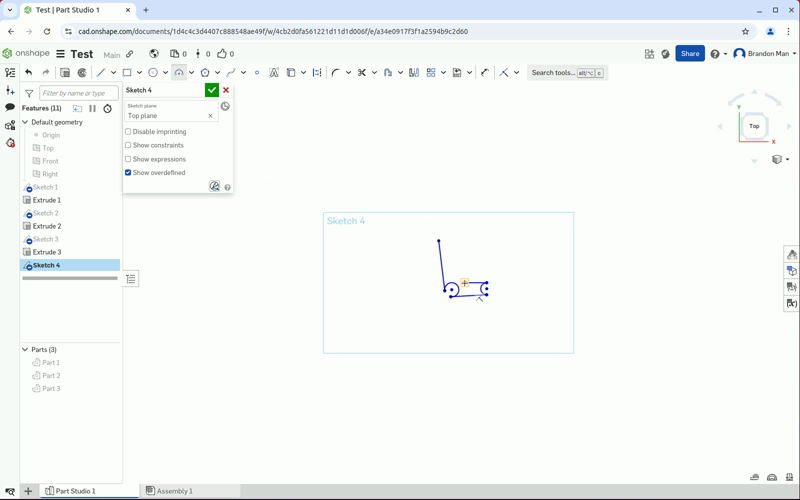
scroll(-6)
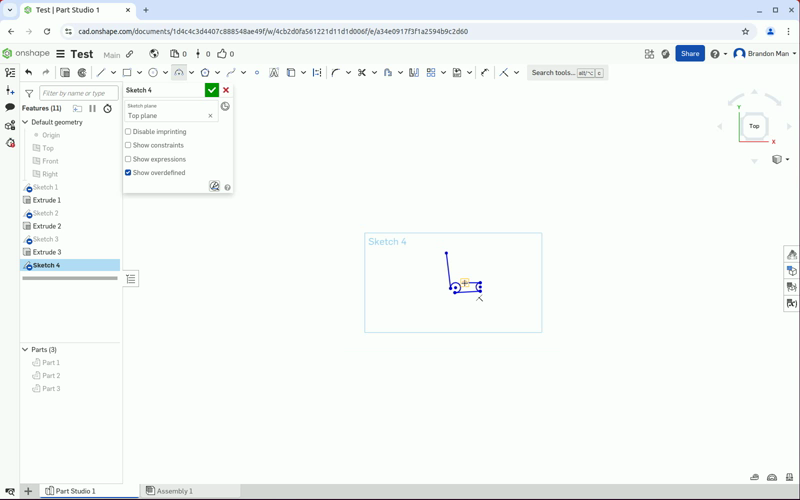
scroll(-6)
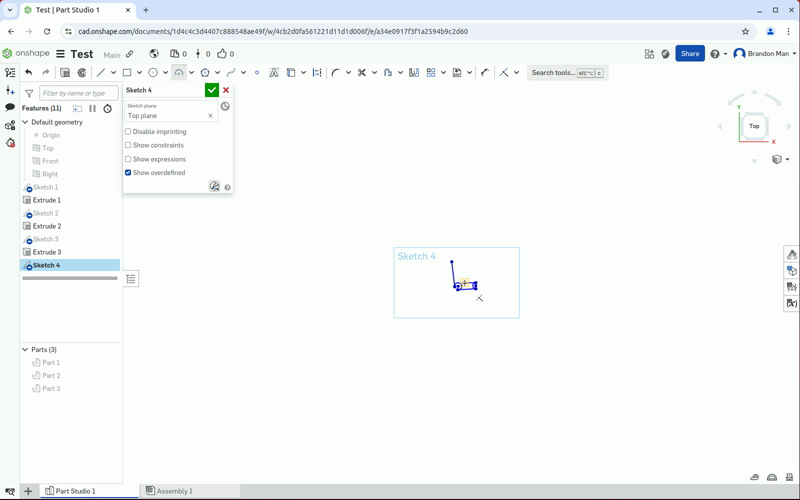
scroll(-6)
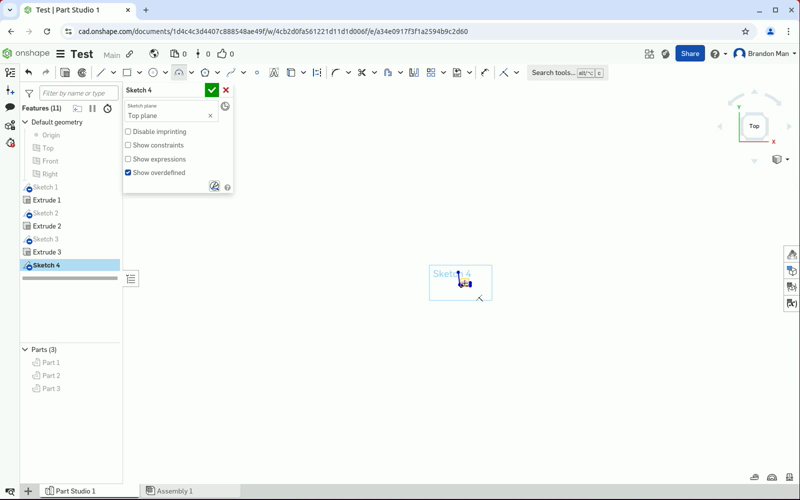
key_down(shift)
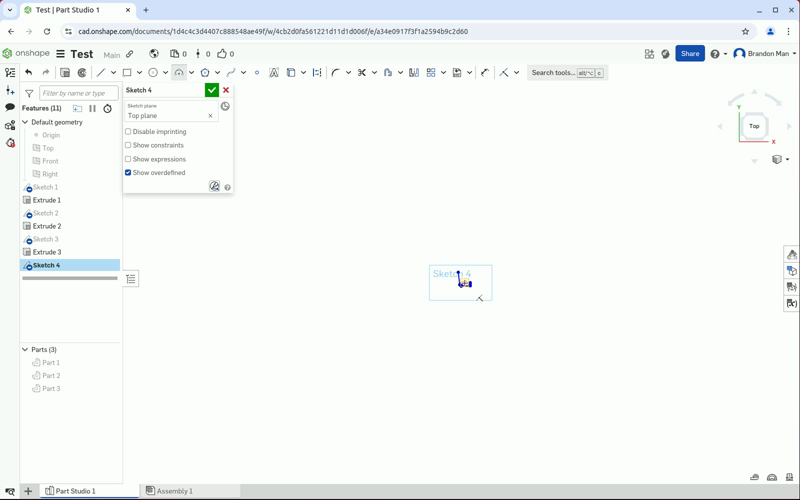
mouse_move(463, 281)
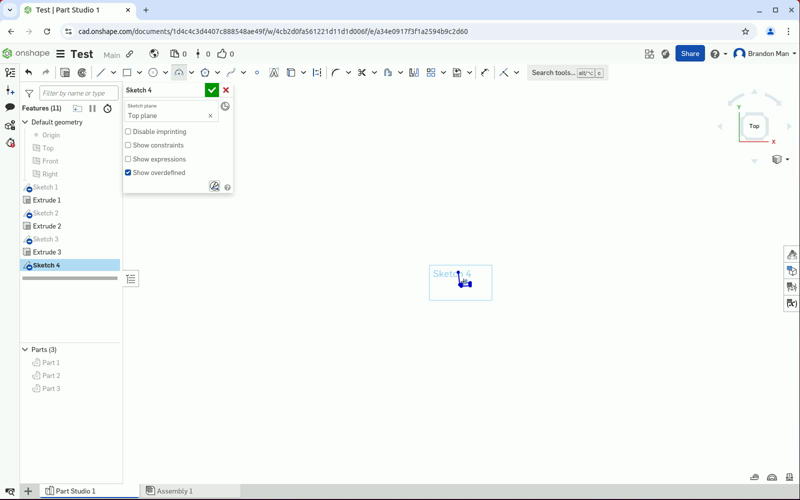
scroll(6)
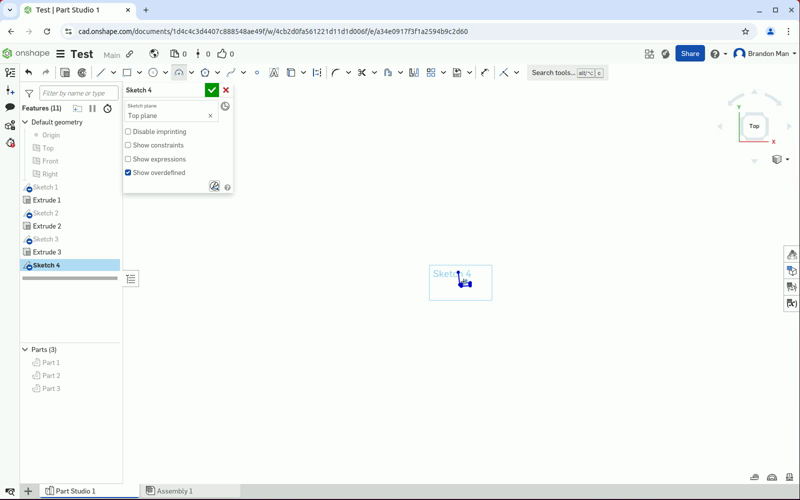
scroll(6)
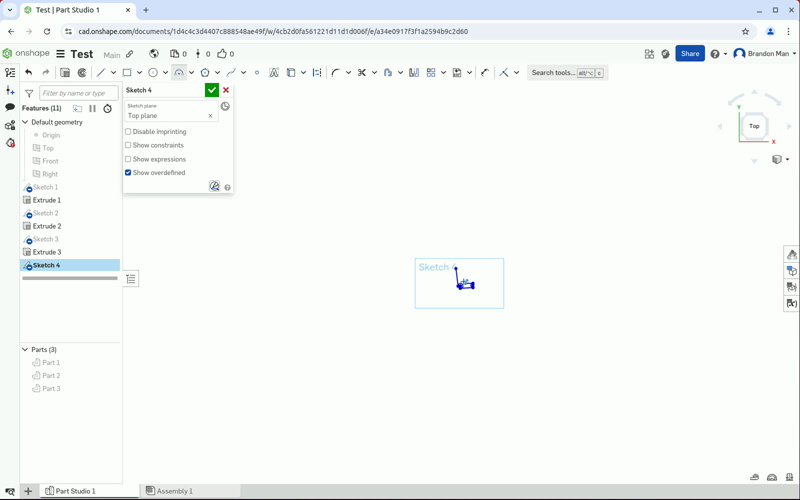
scroll(6)
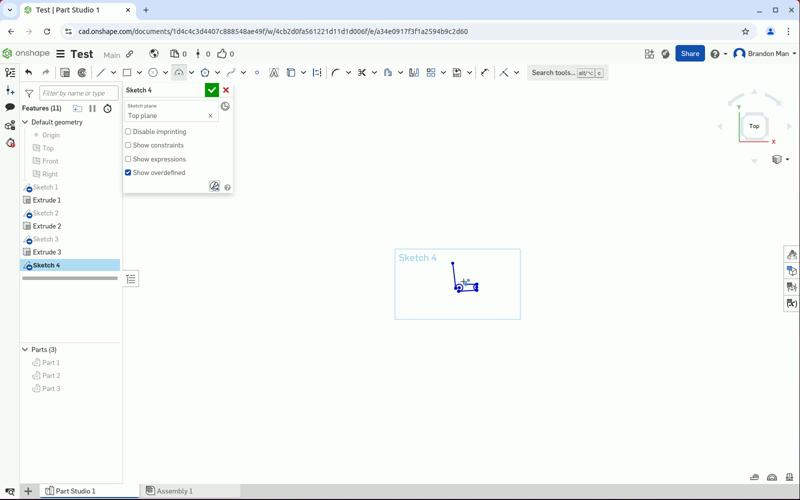
scroll(6)
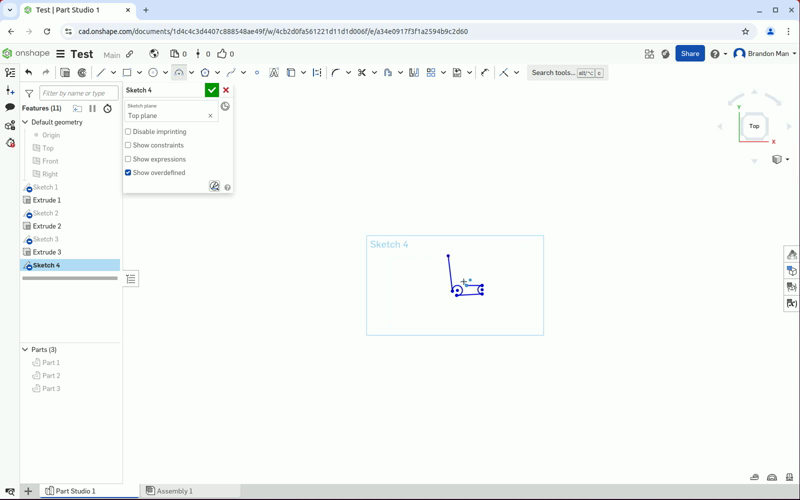
scroll(6)
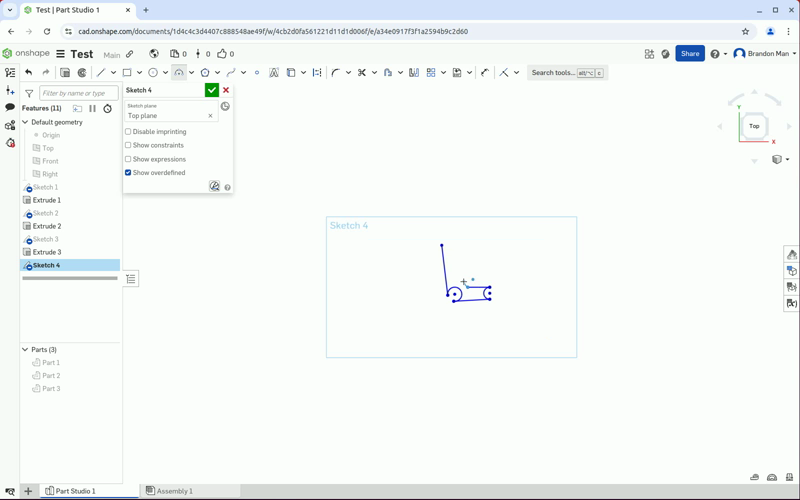
scroll(6)
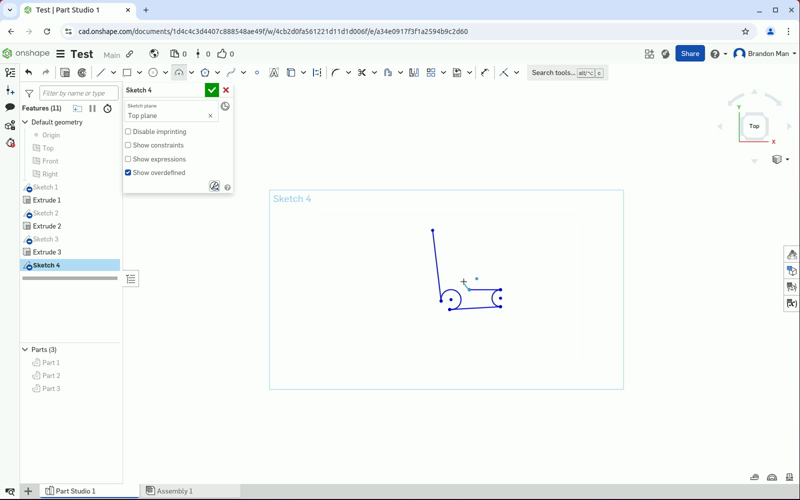
scroll(6)
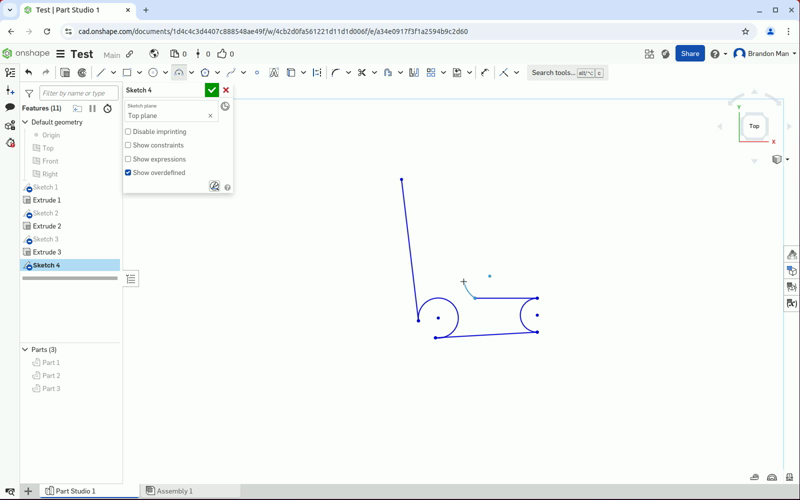
click(463, 281)
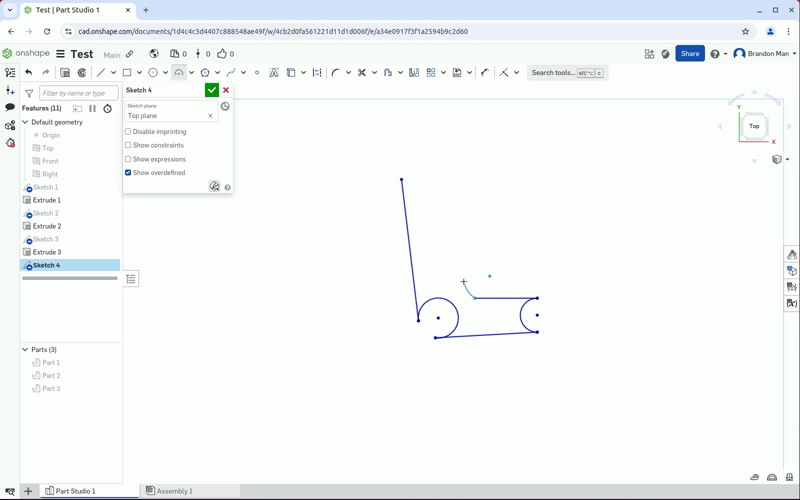
scroll(-6)
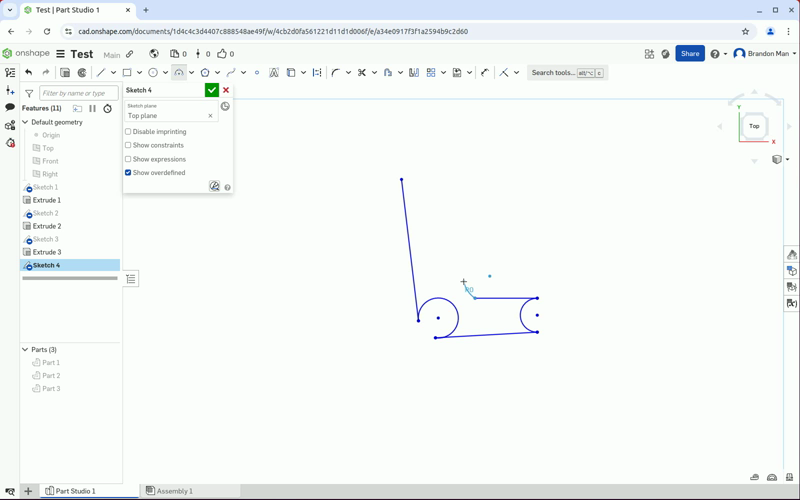
scroll(-6)
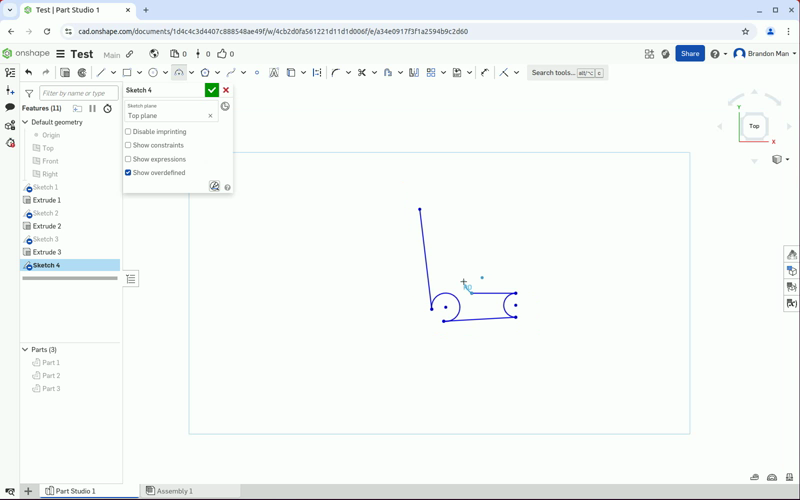
scroll(-6)
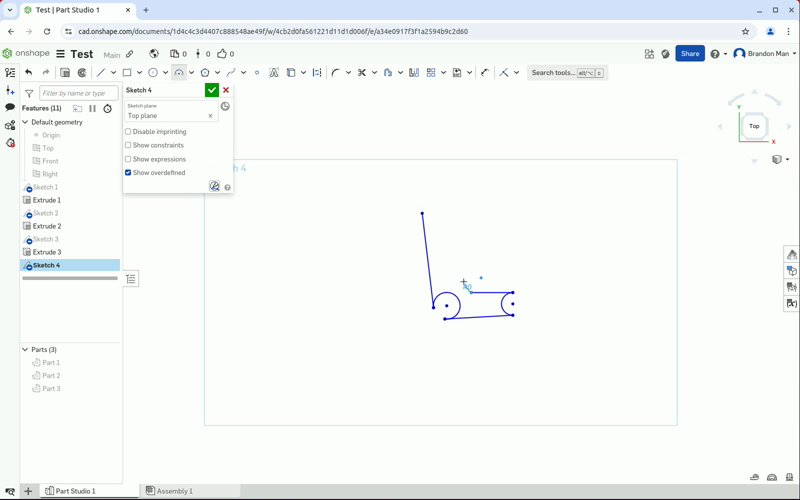
scroll(-6)
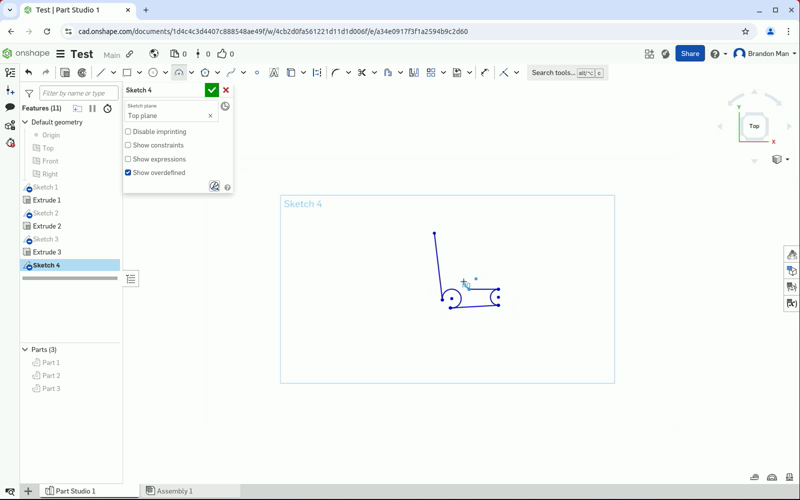
scroll(-6)
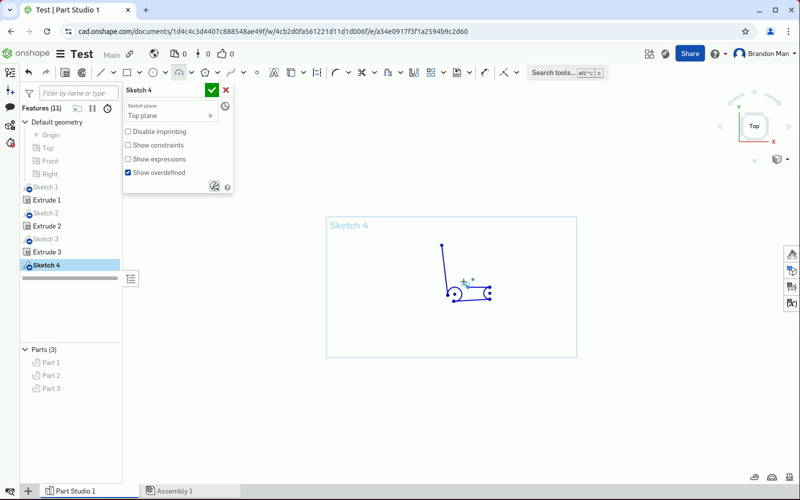
scroll(-6)
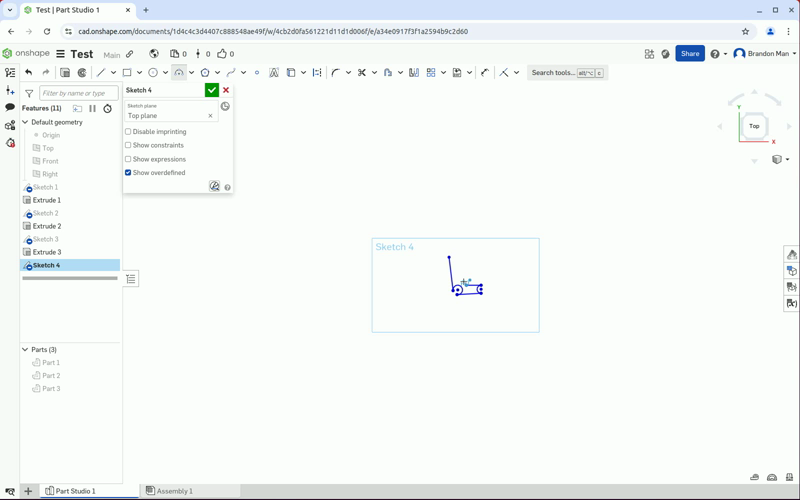
scroll(-6)
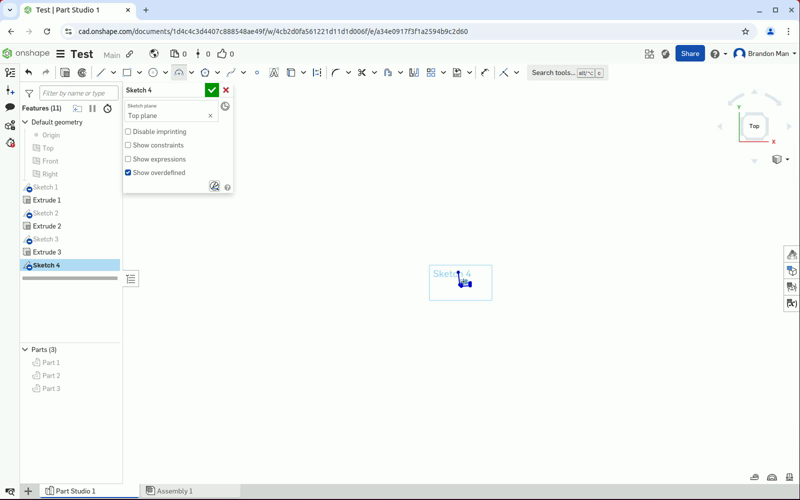
mouse_move(464, 282)
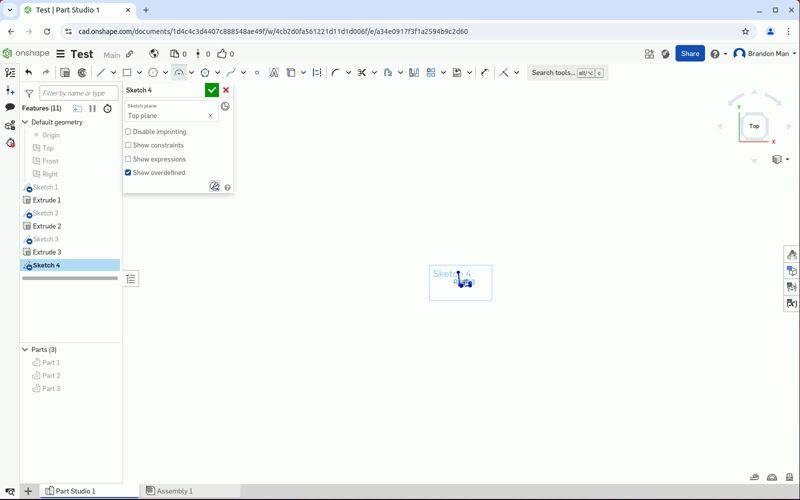
scroll(6)
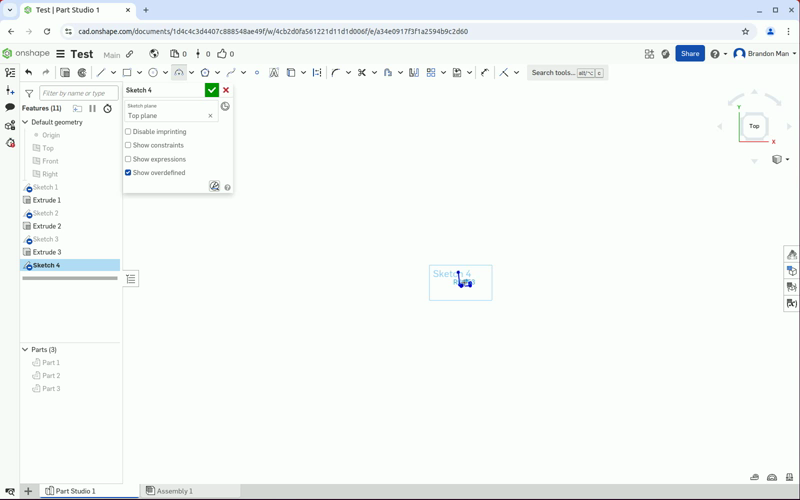
scroll(6)
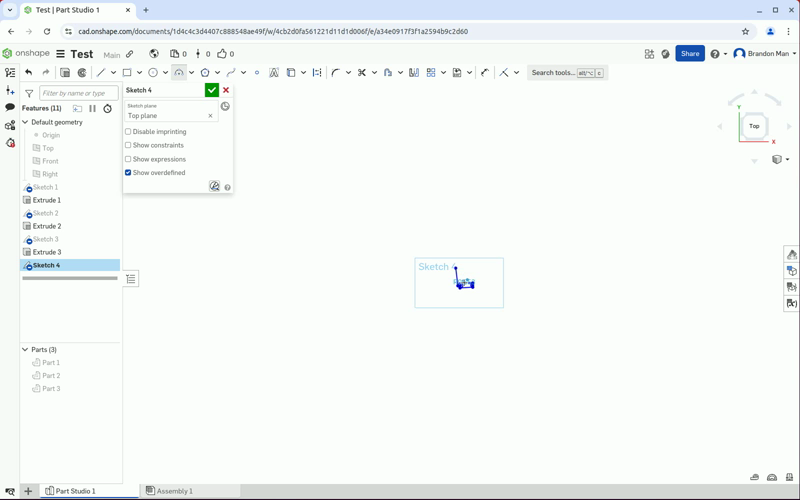
scroll(6)
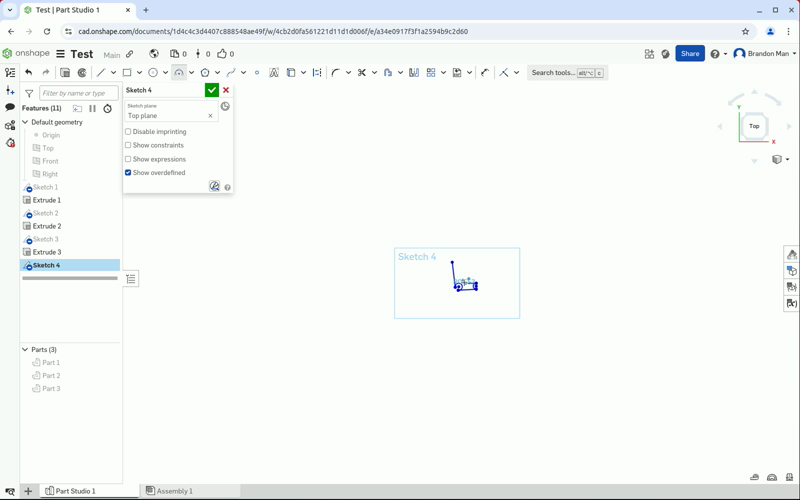
scroll(6)
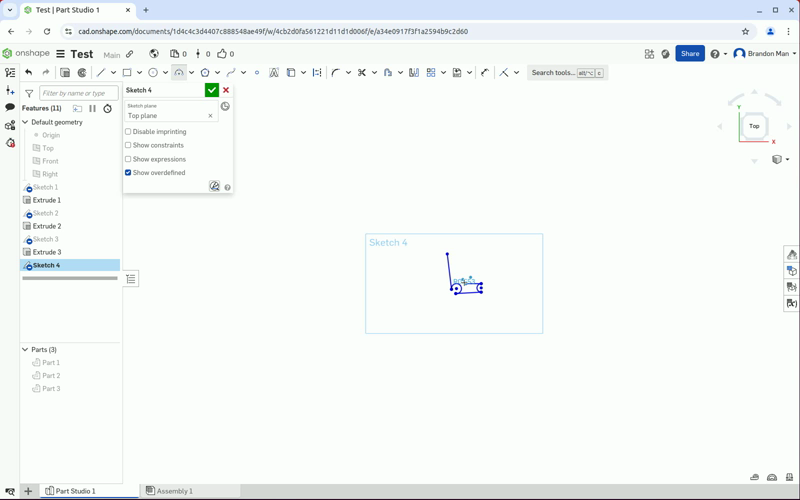
scroll(6)
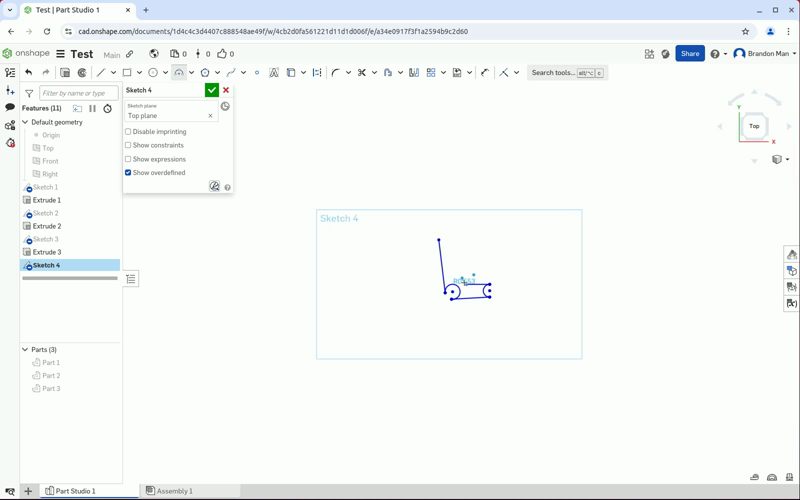
scroll(6)
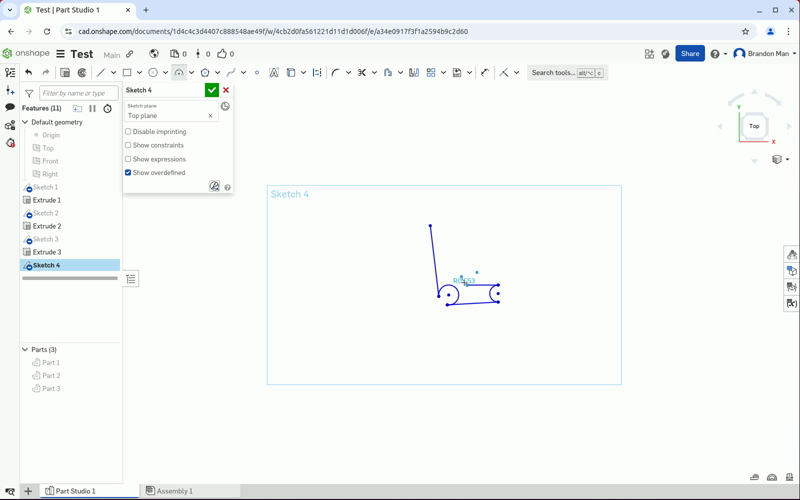
scroll(6)
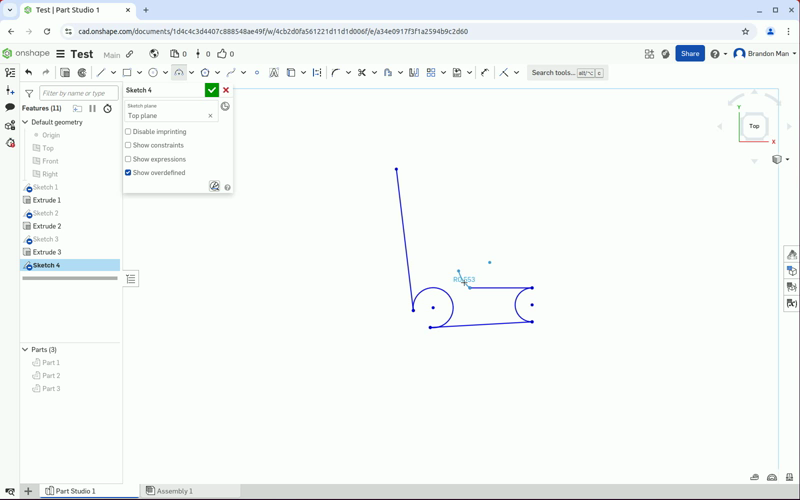
click(464, 282)
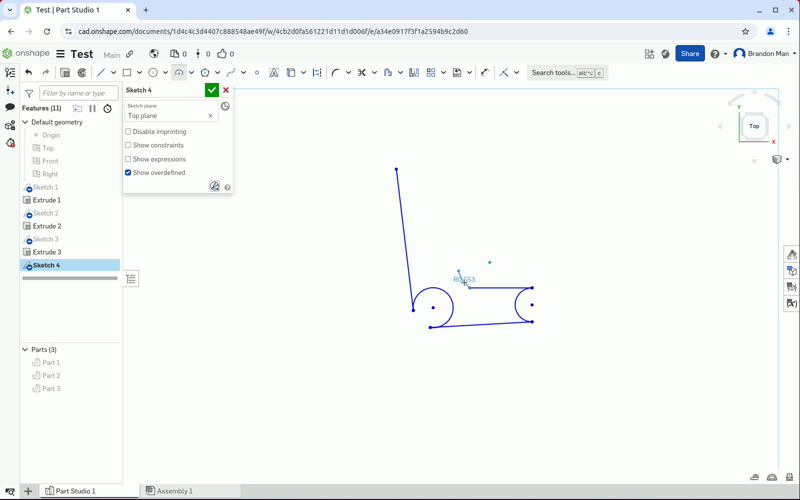
scroll(-6)
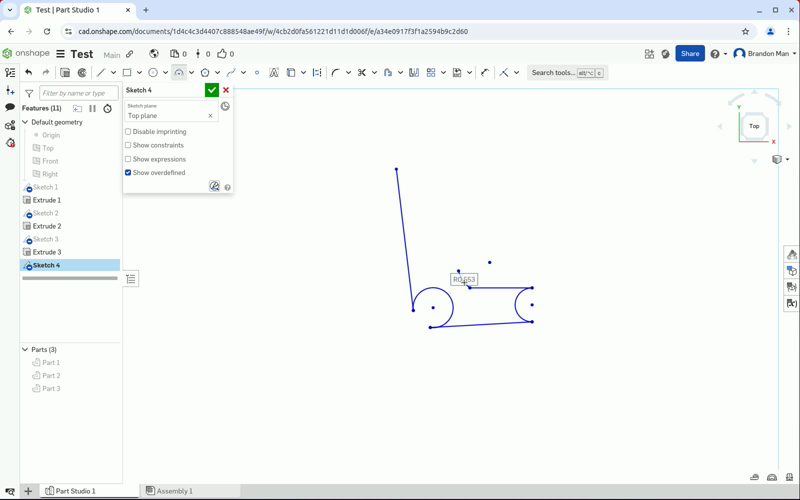
scroll(-6)
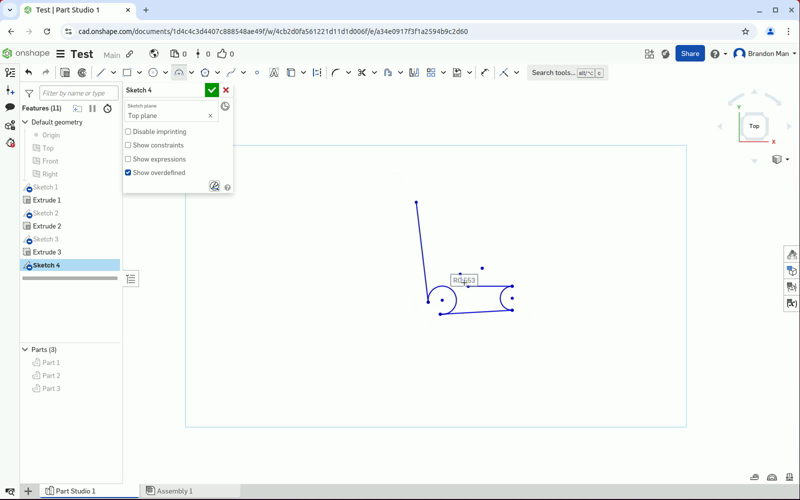
scroll(-6)
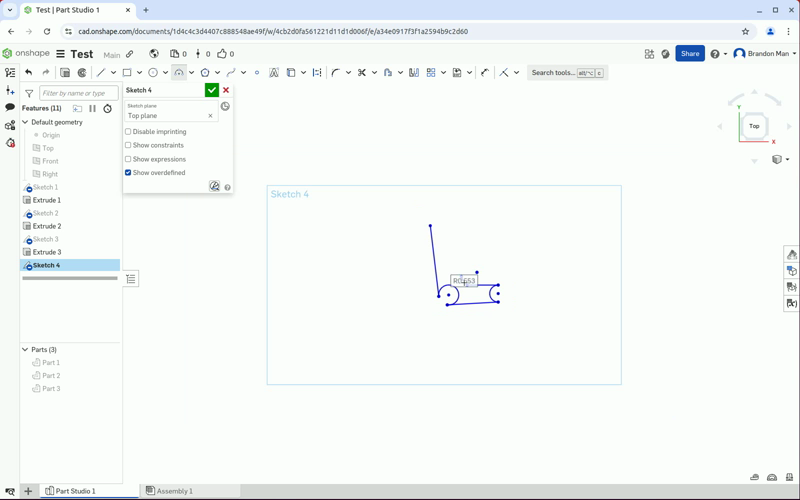
scroll(-6)
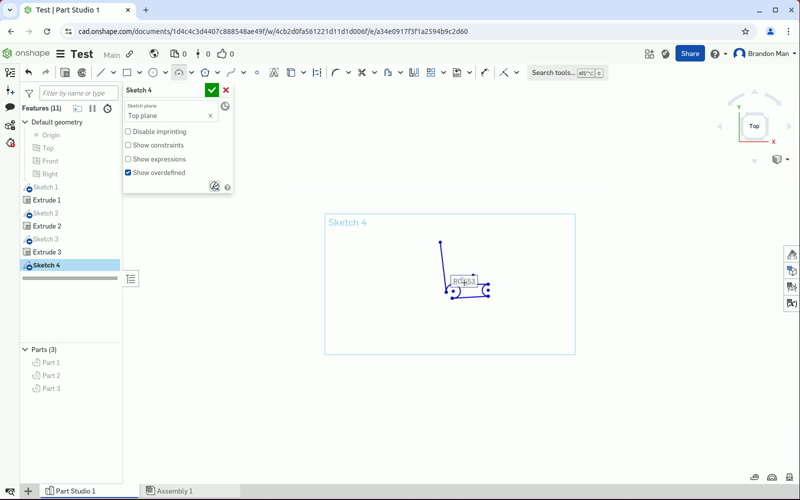
scroll(-6)
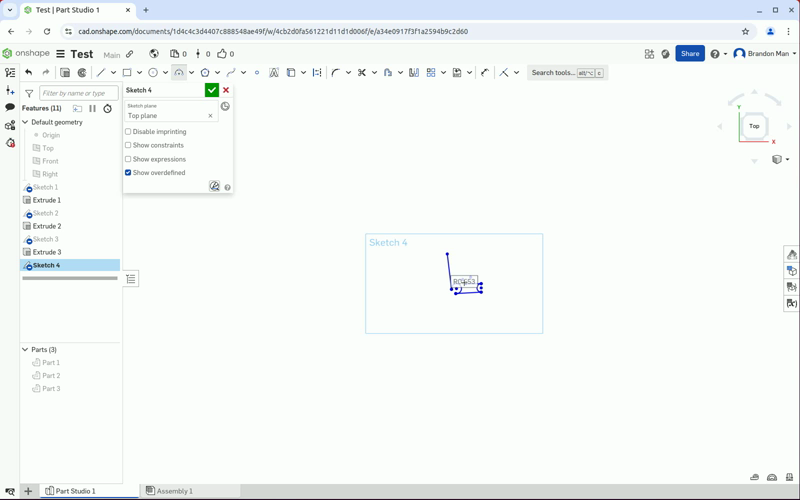
scroll(-6)
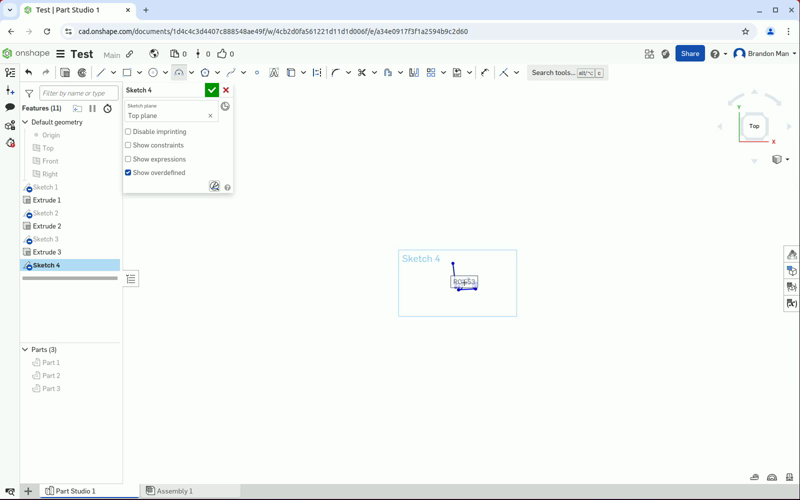
scroll(-6)
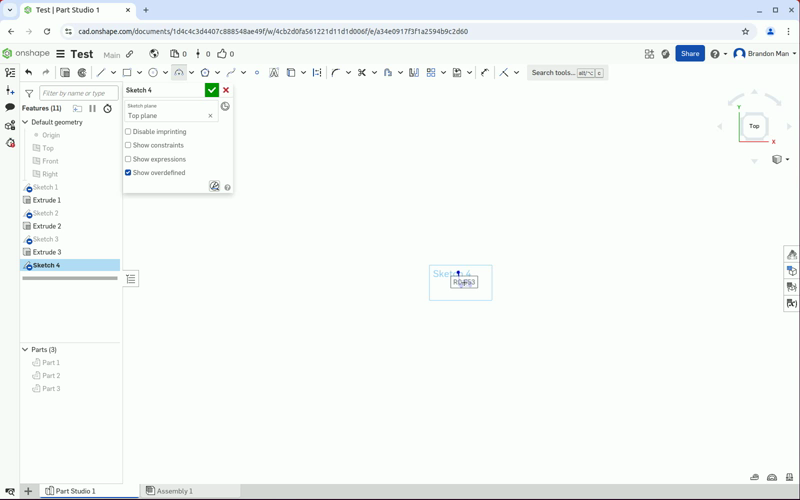
key_up(shift)
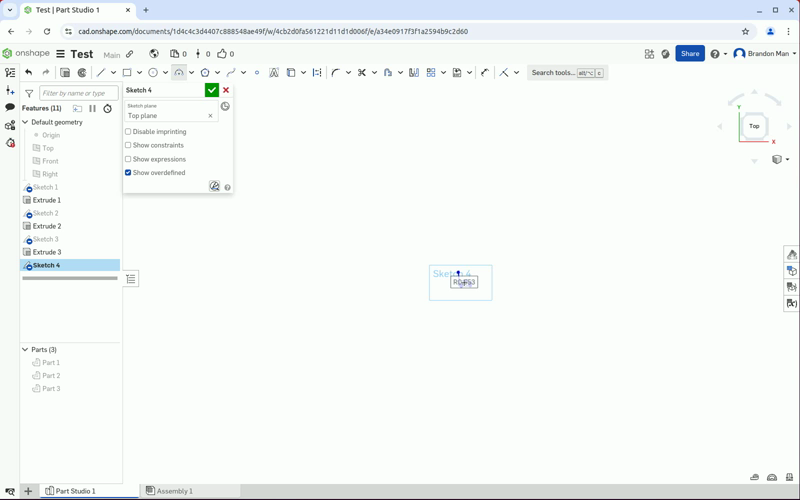
key(esc)
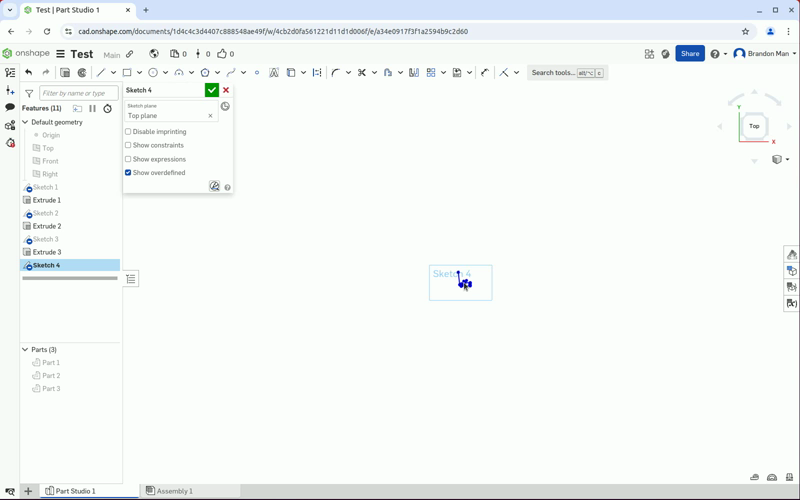
key(l)
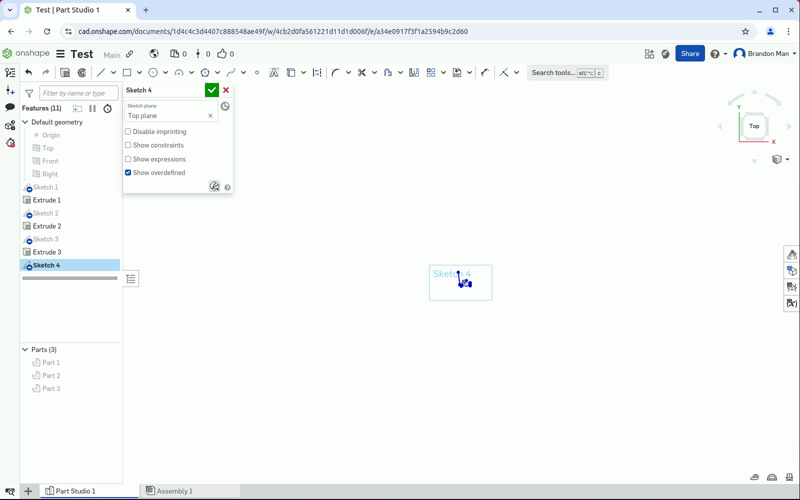
mouse_move(463, 281)
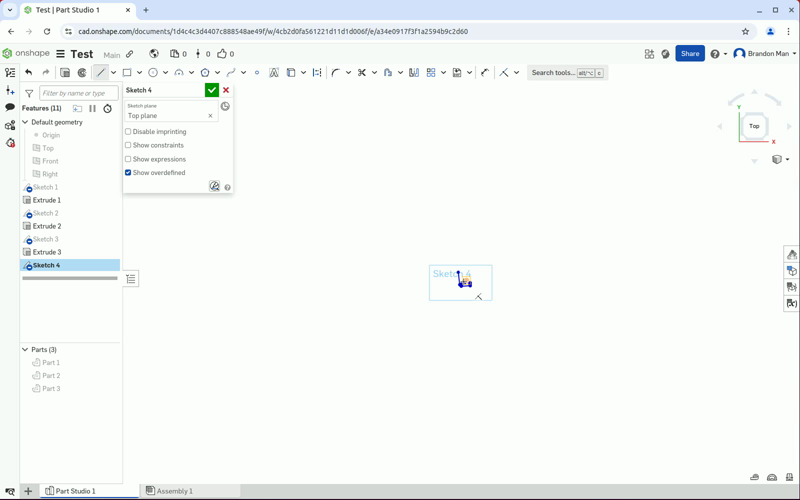
scroll(6)
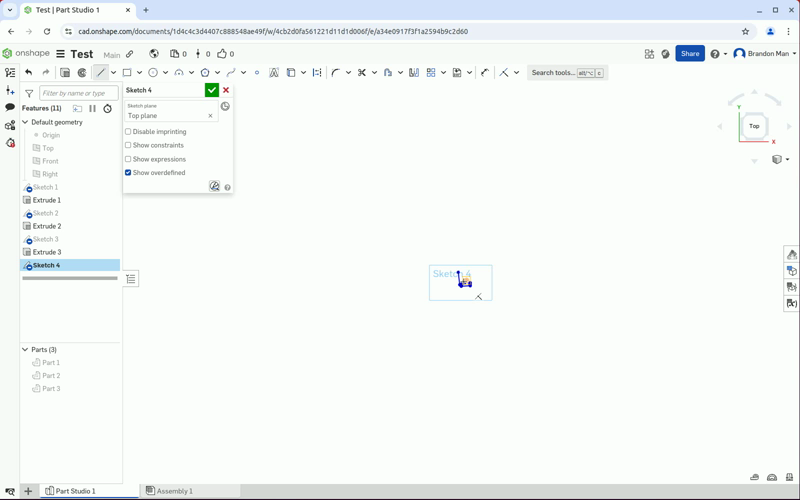
scroll(6)
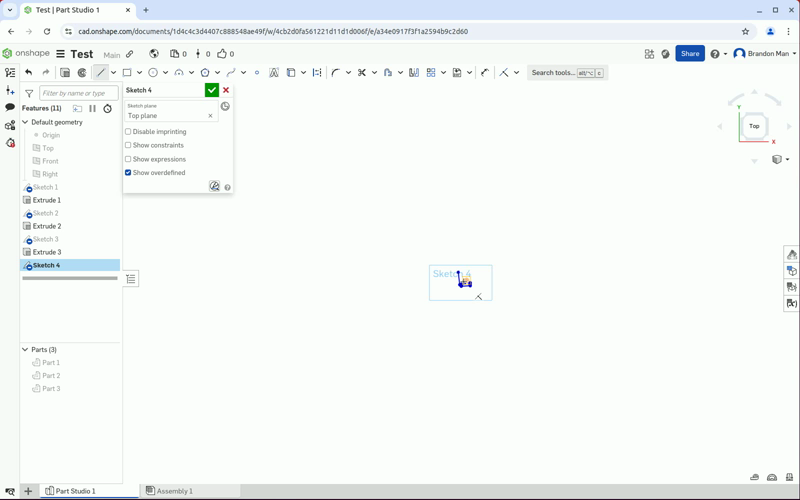
scroll(6)
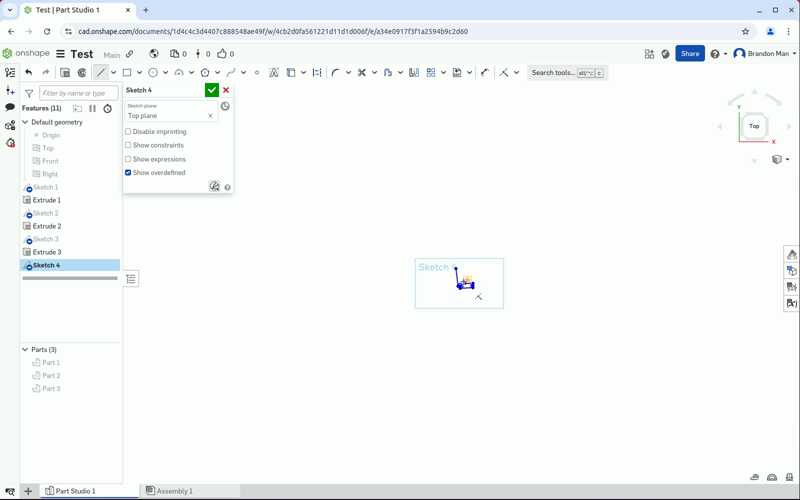
scroll(6)
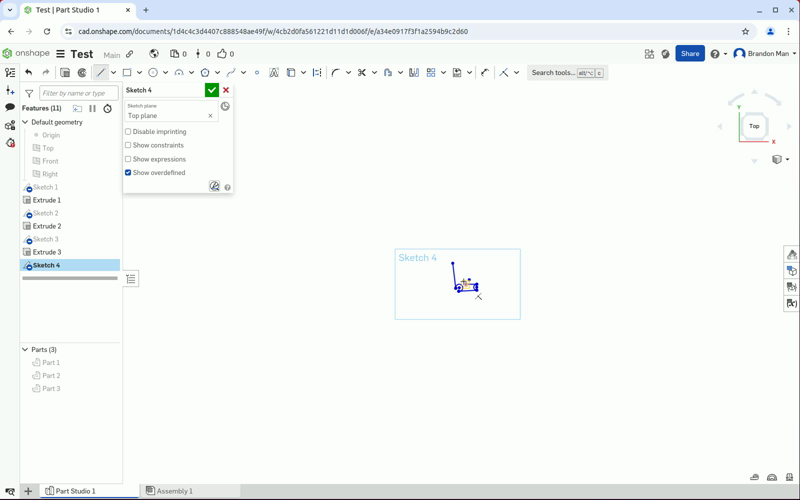
scroll(6)
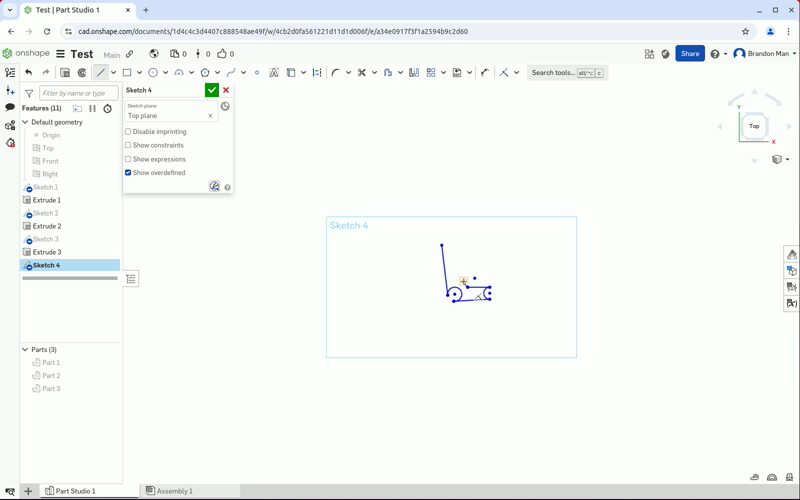
scroll(6)
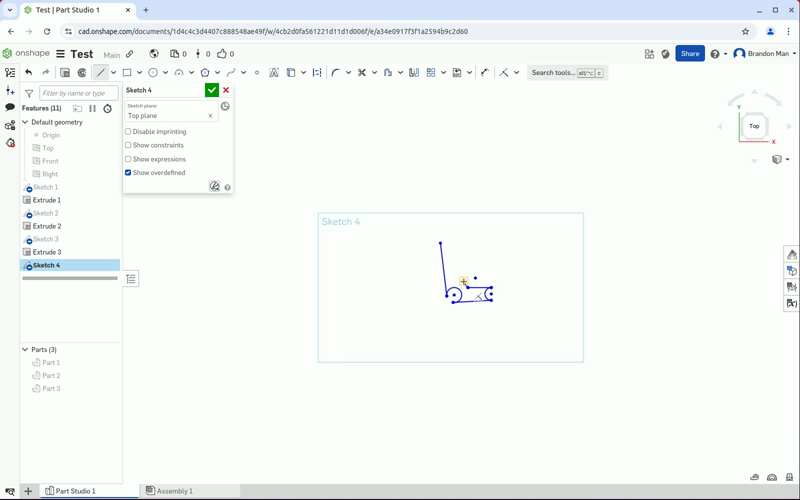
scroll(6)
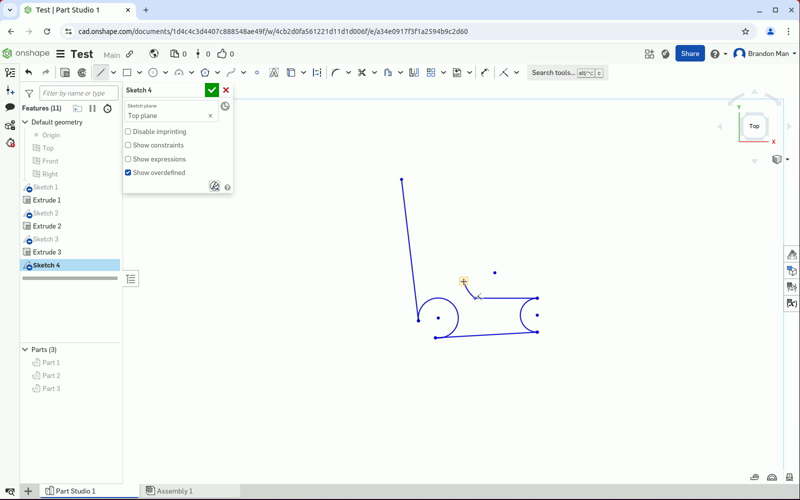
click(463, 281)
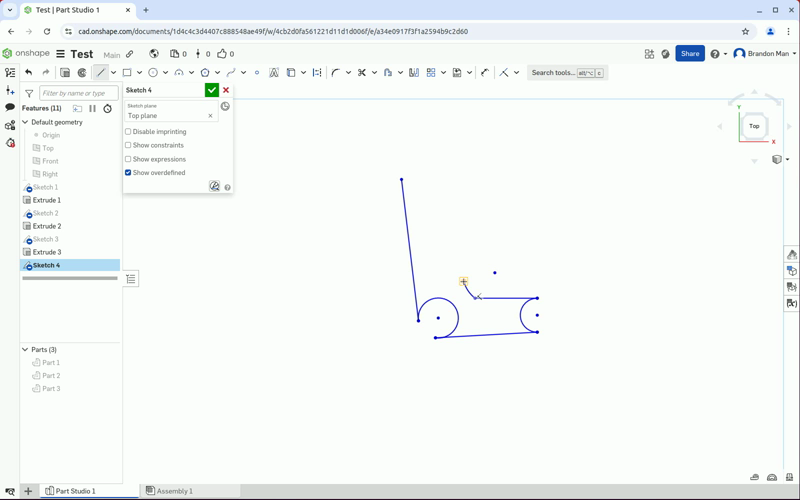
scroll(-6)
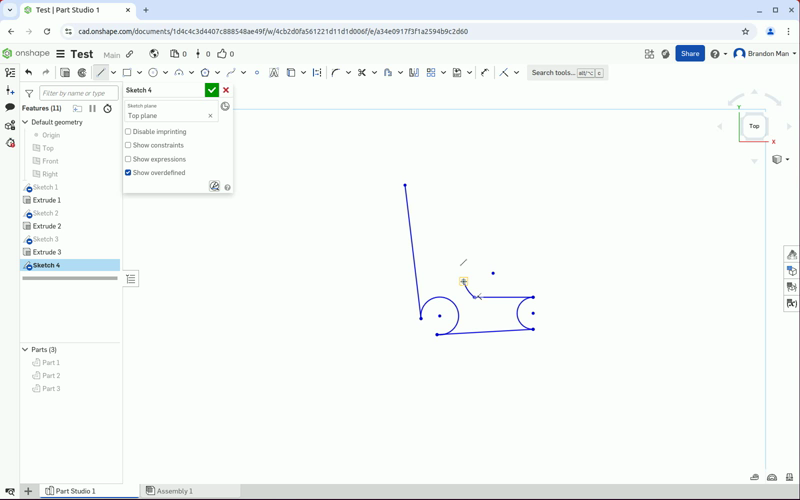
scroll(-6)
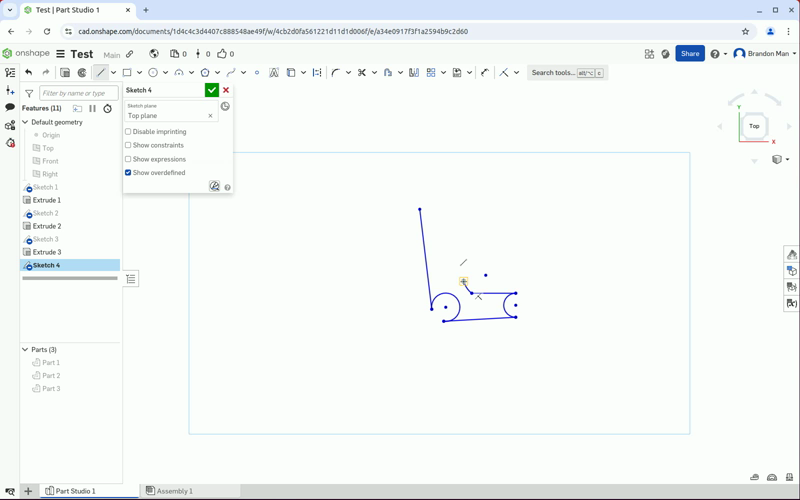
scroll(-6)
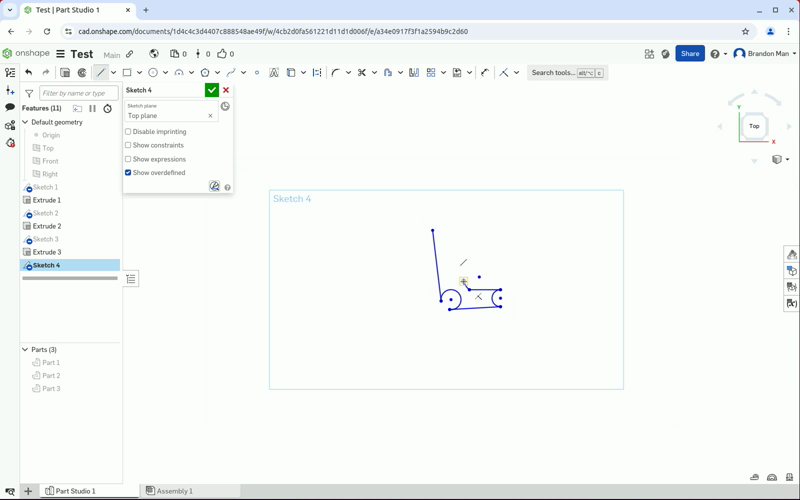
scroll(-6)
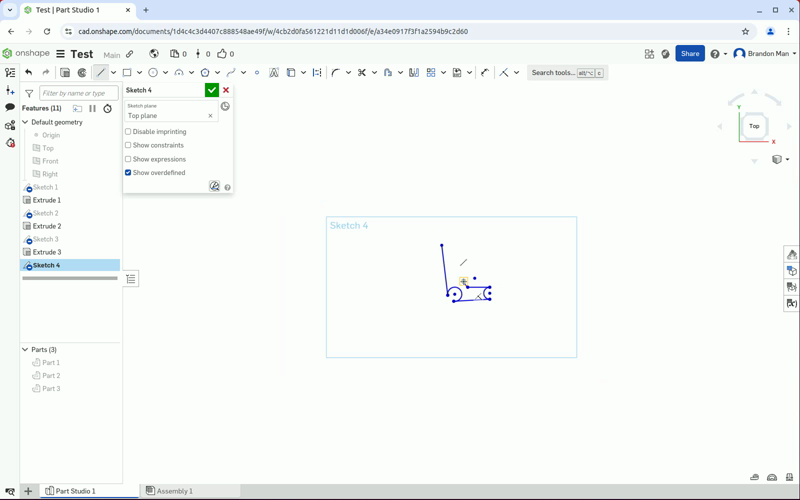
scroll(-6)
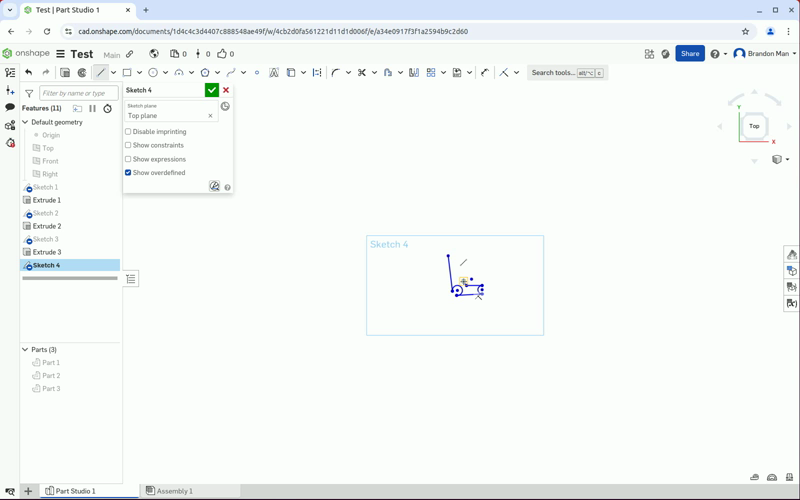
scroll(-6)
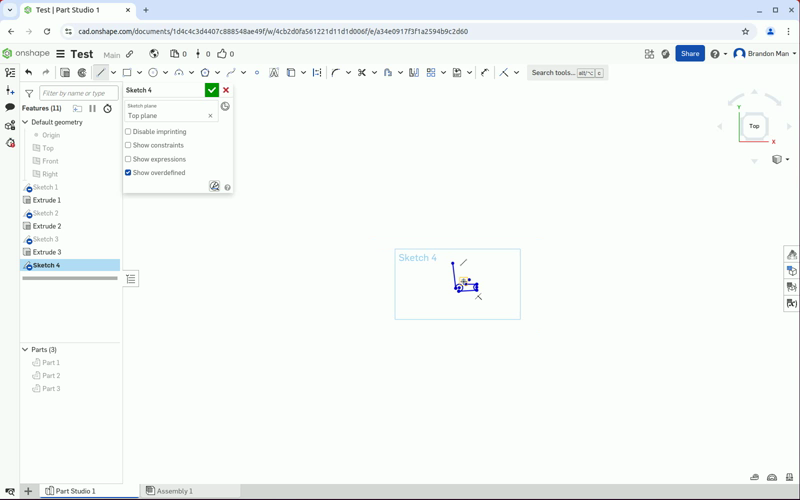
scroll(-6)
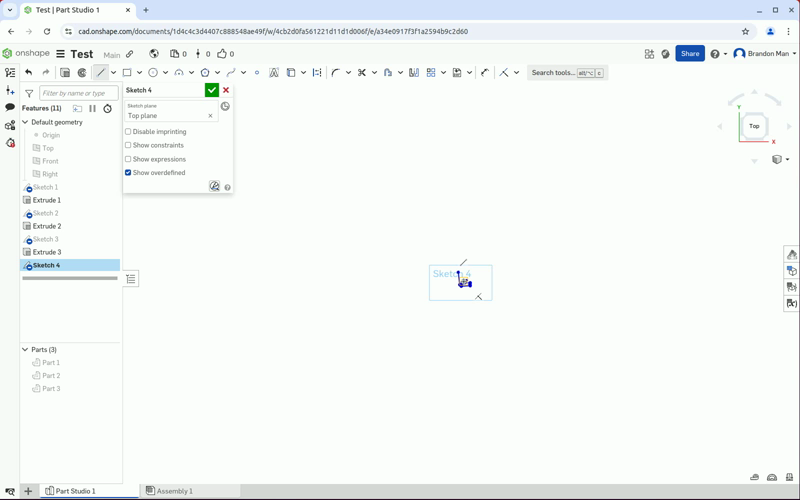
key_down(shift)
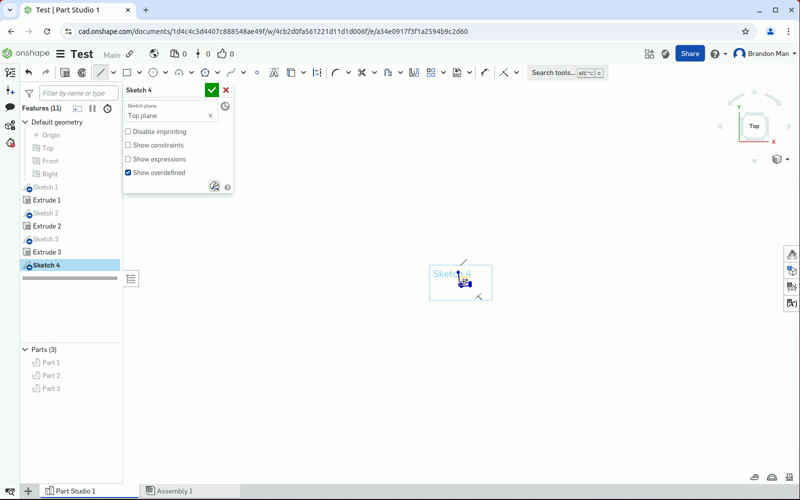
mouse_move(493, 281)
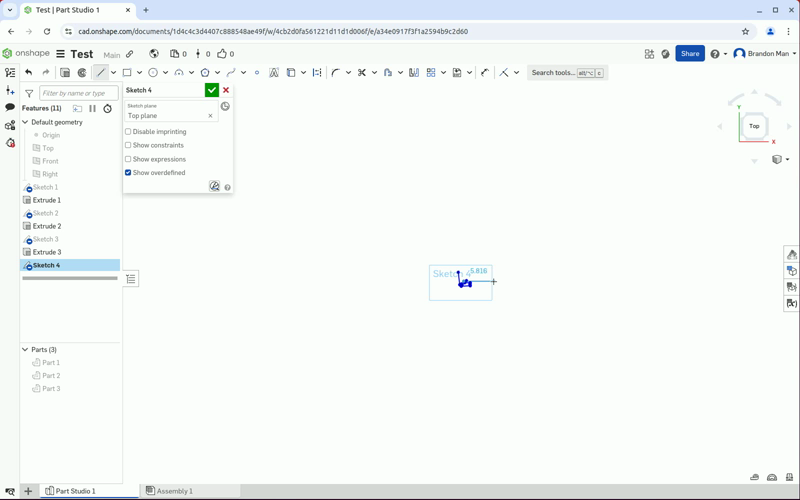
mouse_move(464, 272)
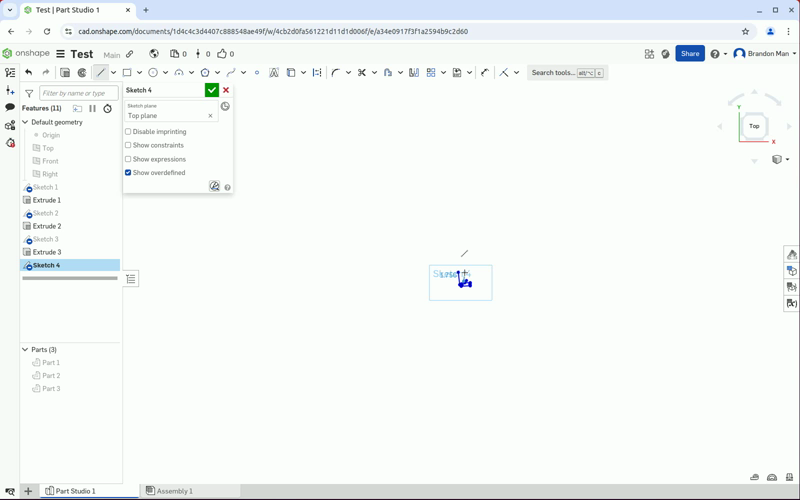
click(464, 272)
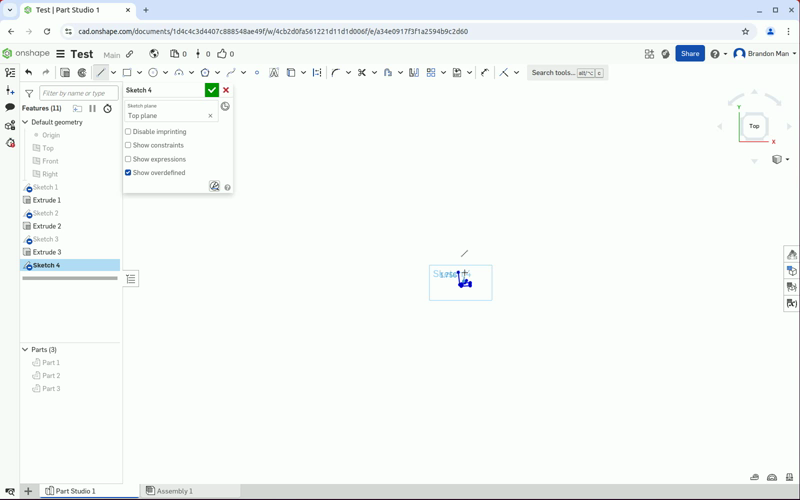
key_up(shift)
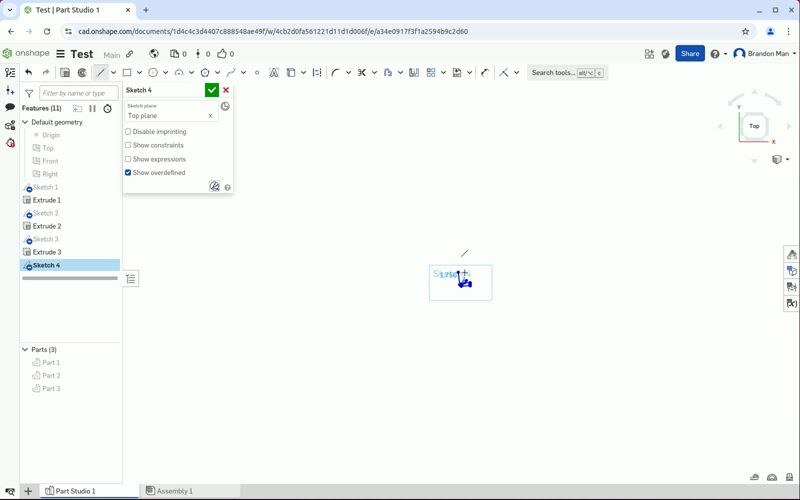
key(esc)
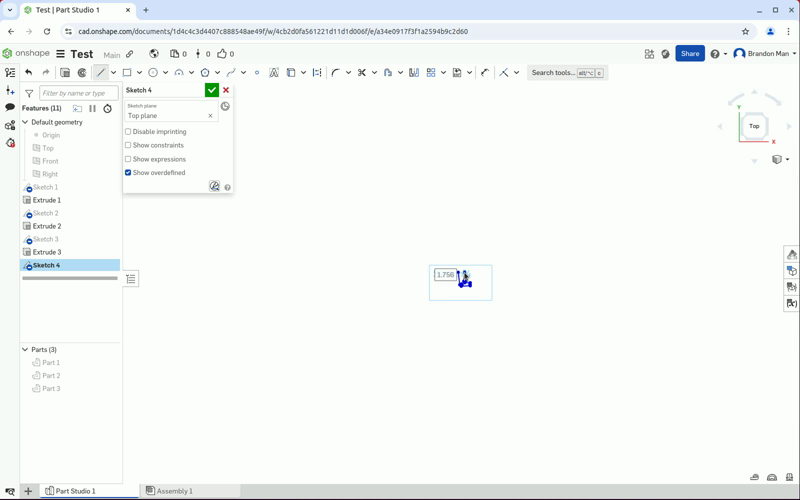
key(a)
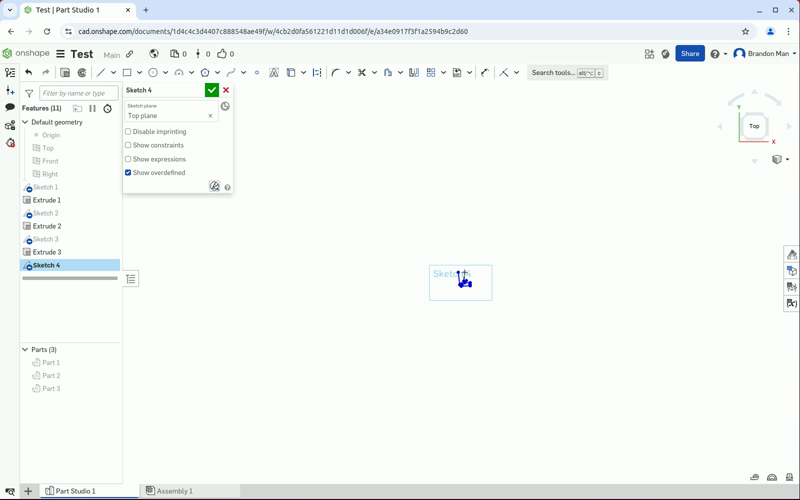
mouse_move(464, 272)
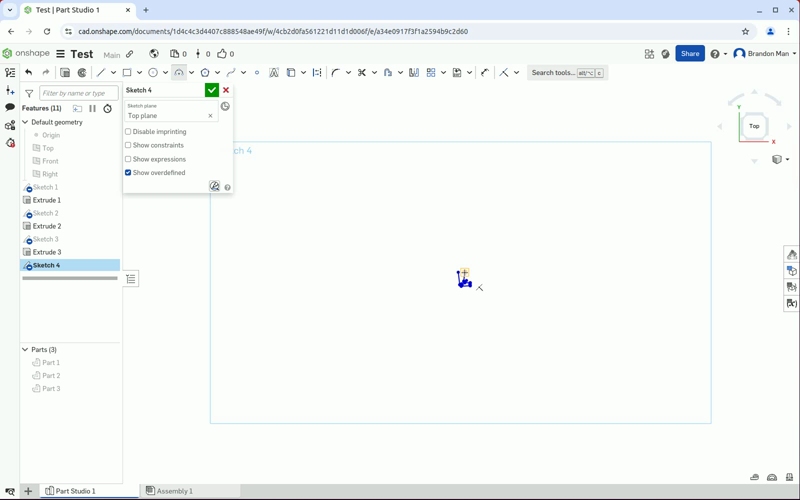
click(464, 272)
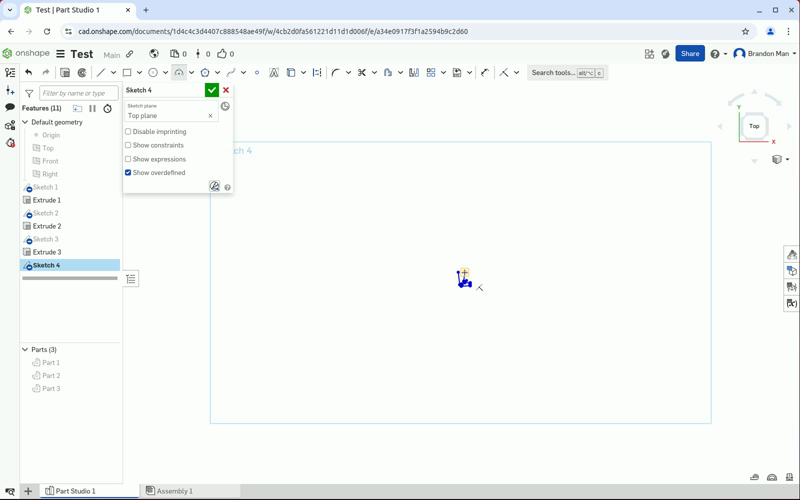
mouse_move(458, 272)
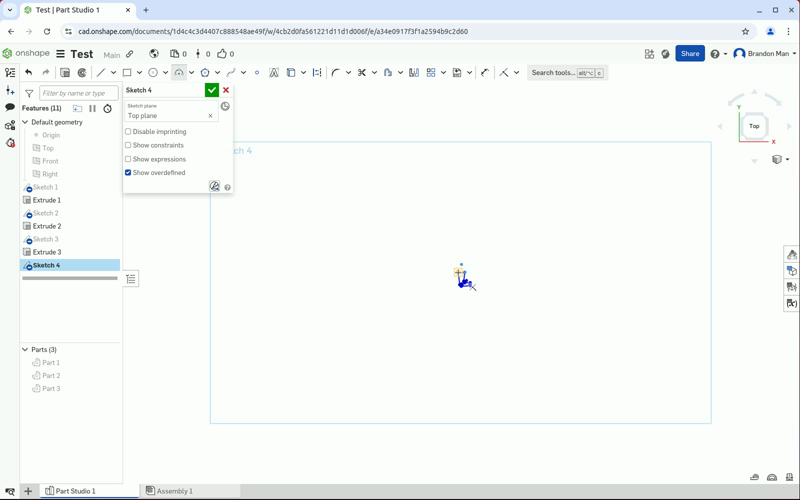
scroll(6)
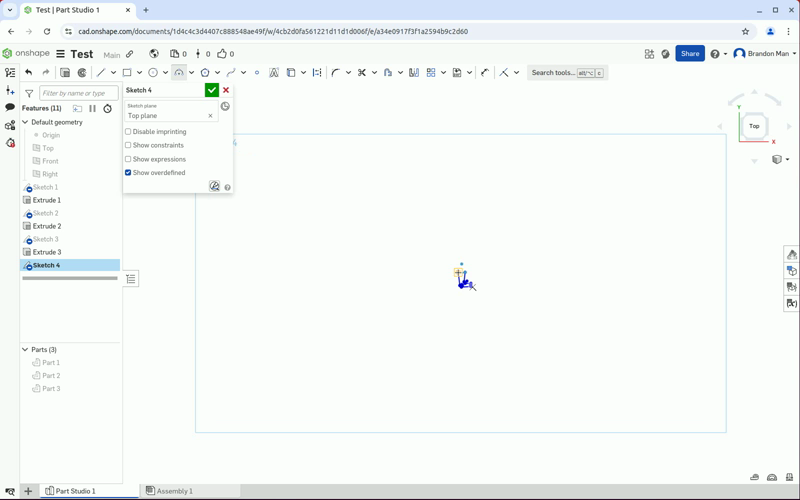
scroll(6)
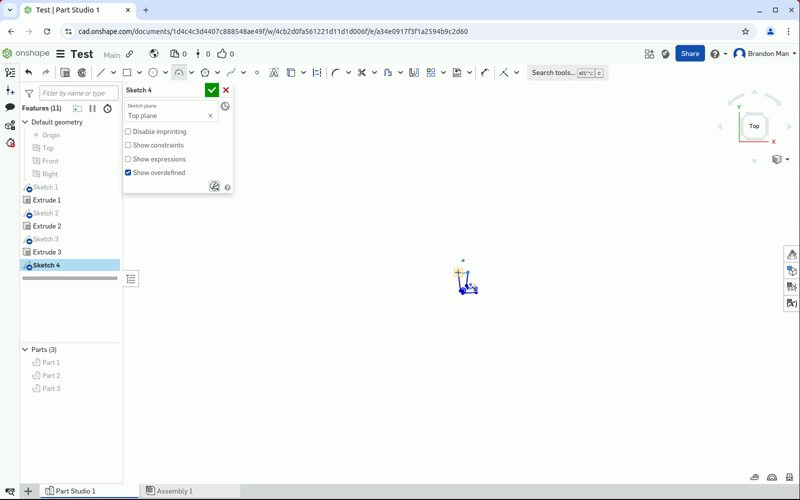
scroll(6)
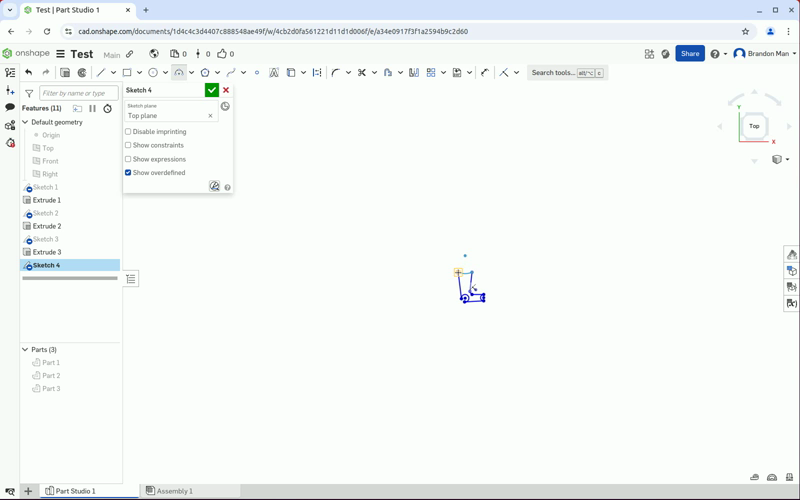
scroll(6)
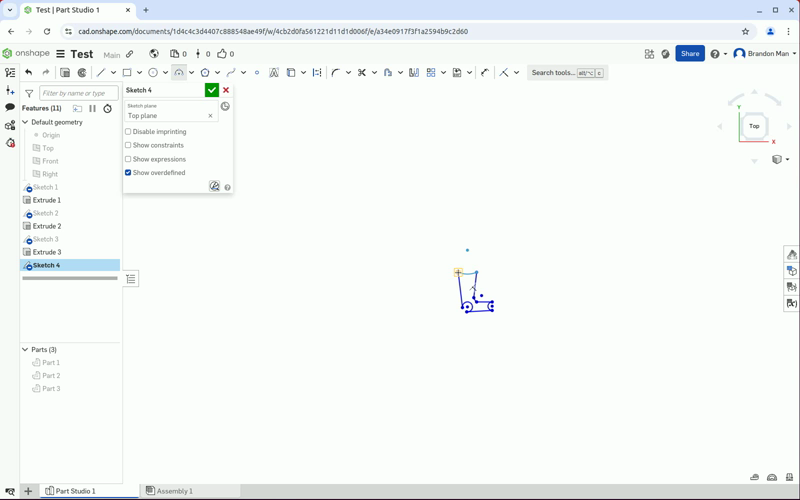
scroll(6)
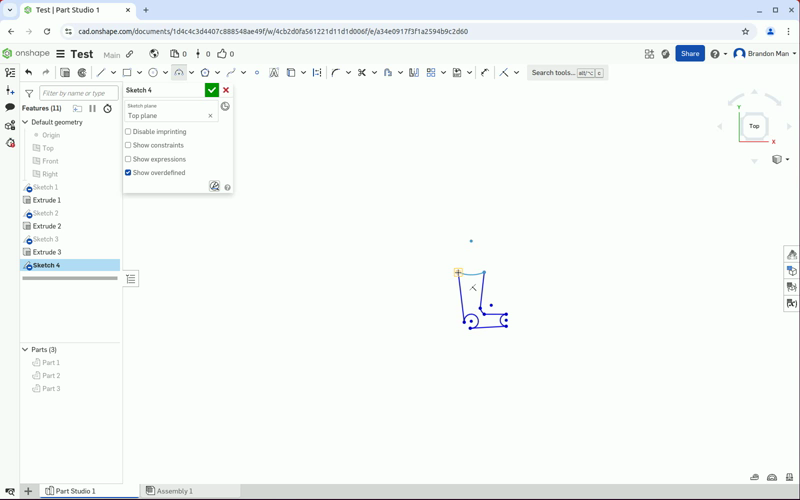
scroll(6)
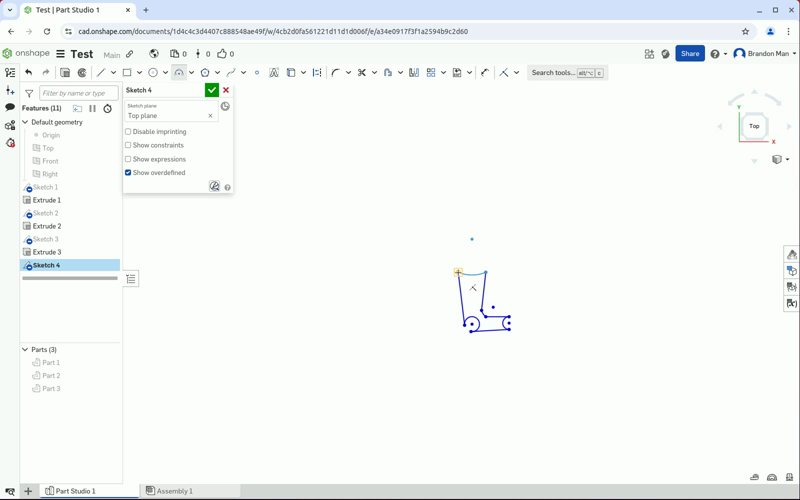
scroll(6)
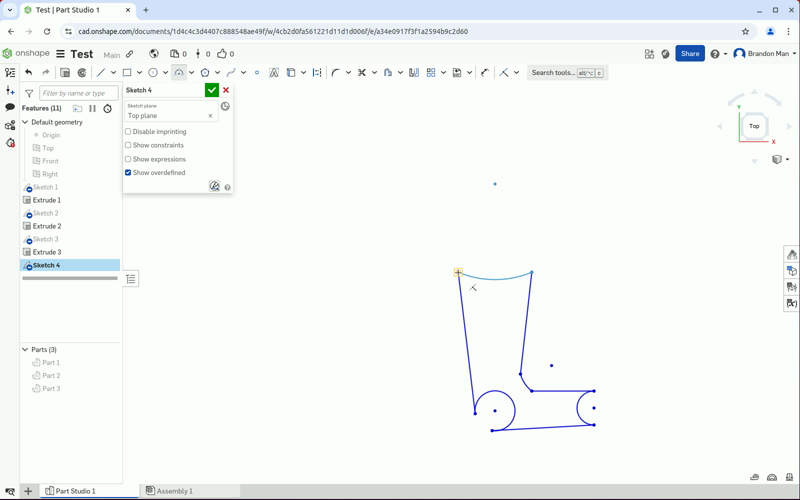
click(458, 272)
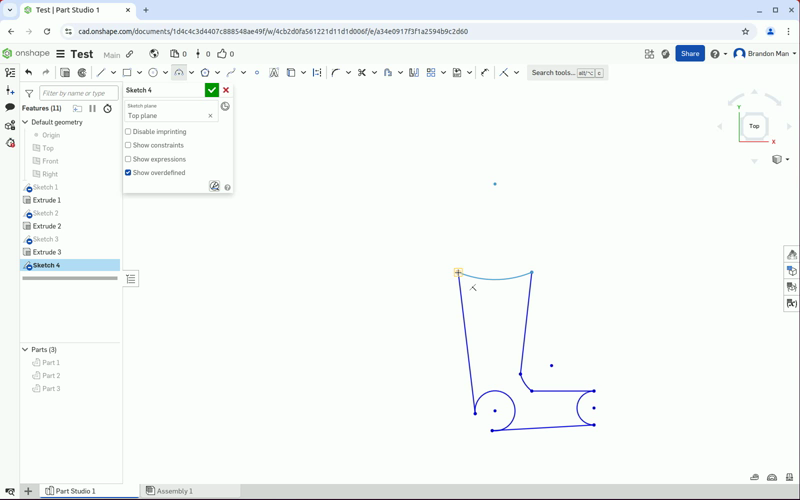
scroll(-6)
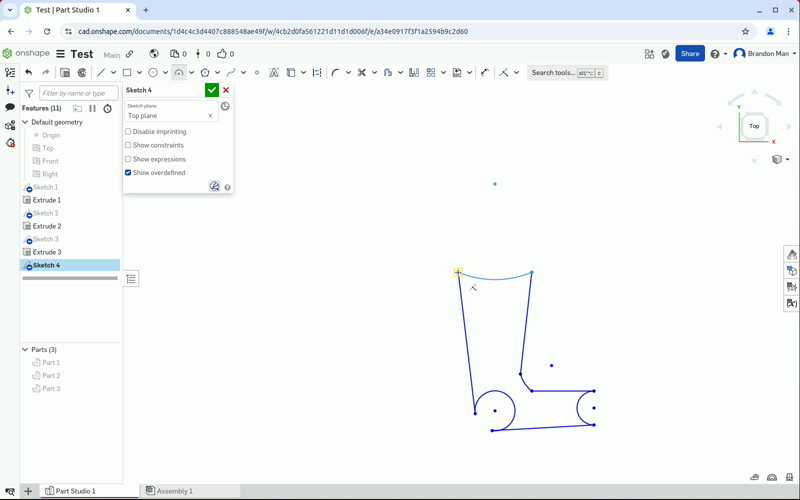
scroll(-6)
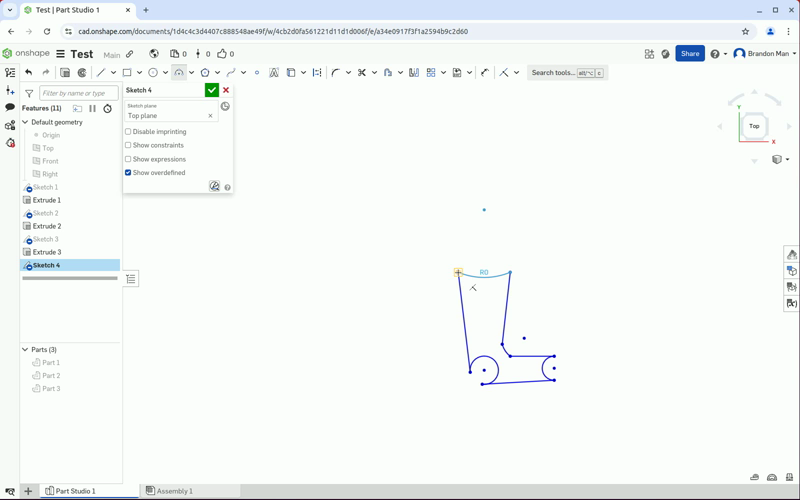
scroll(-6)
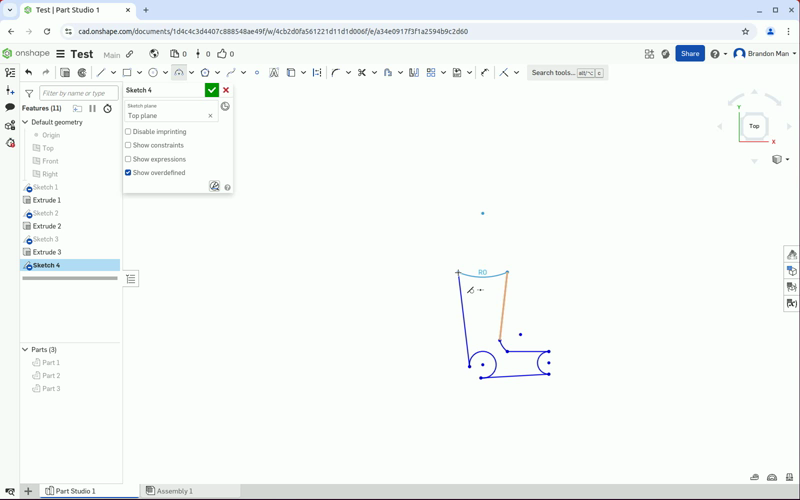
scroll(-6)
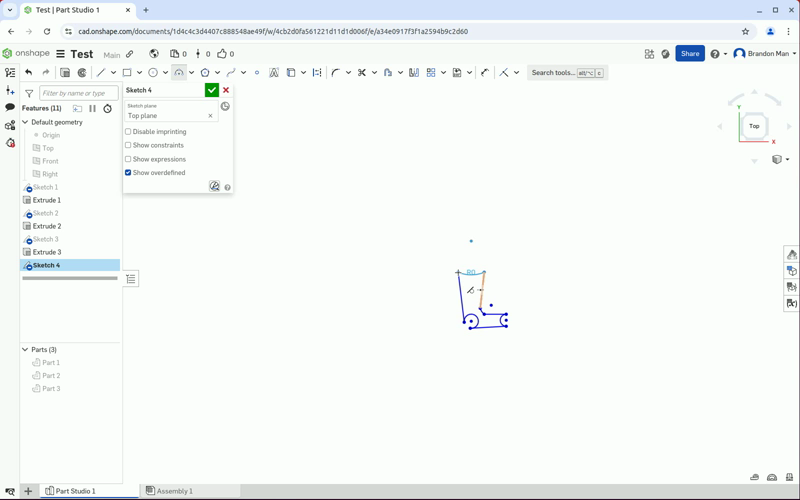
scroll(-6)
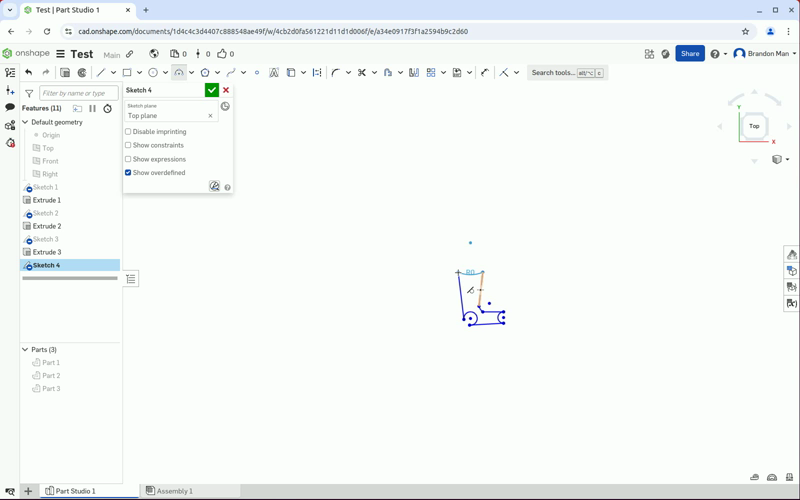
scroll(-6)
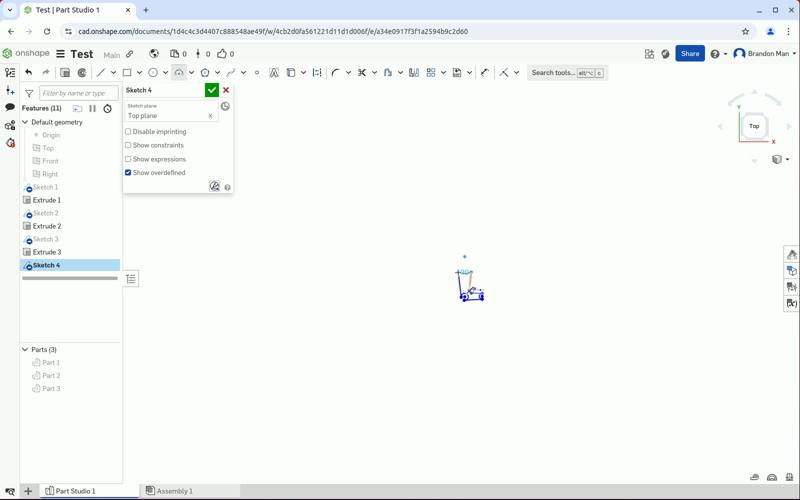
scroll(-6)
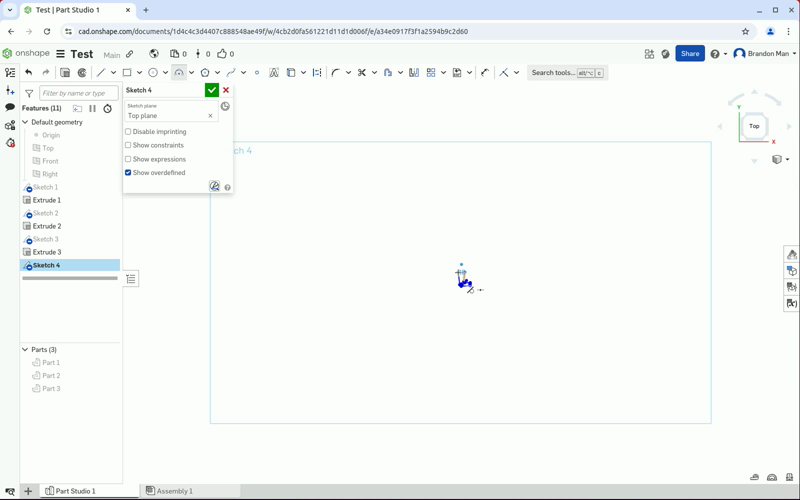
key_down(shift)
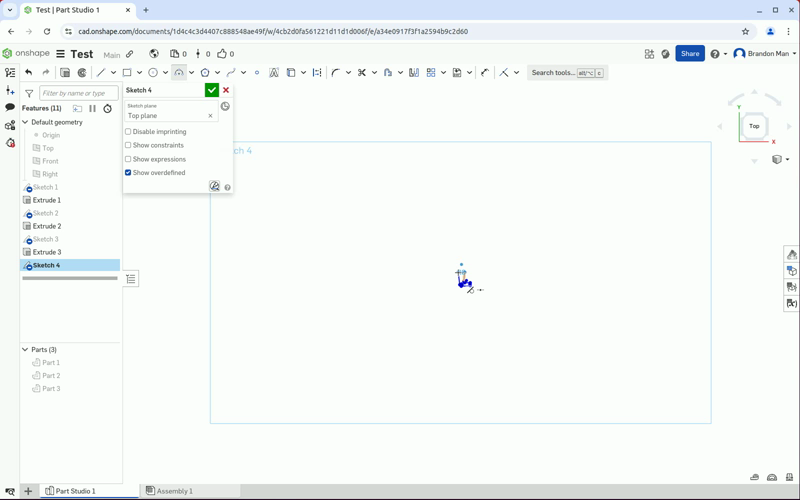
mouse_move(461, 275)
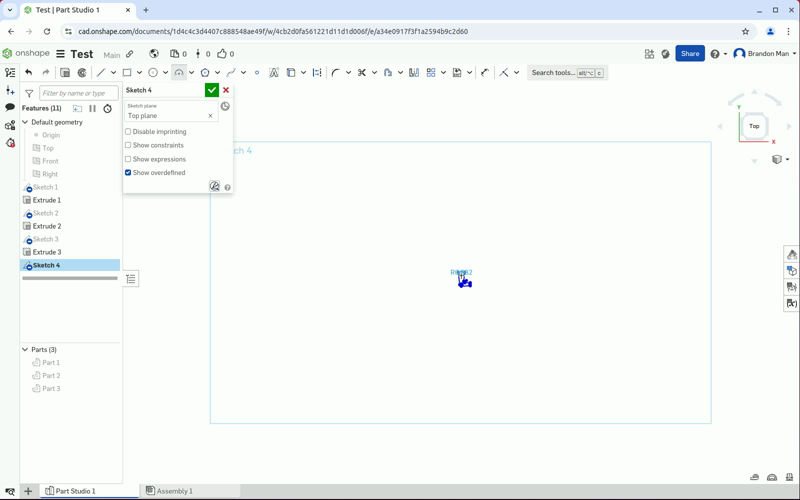
scroll(6)
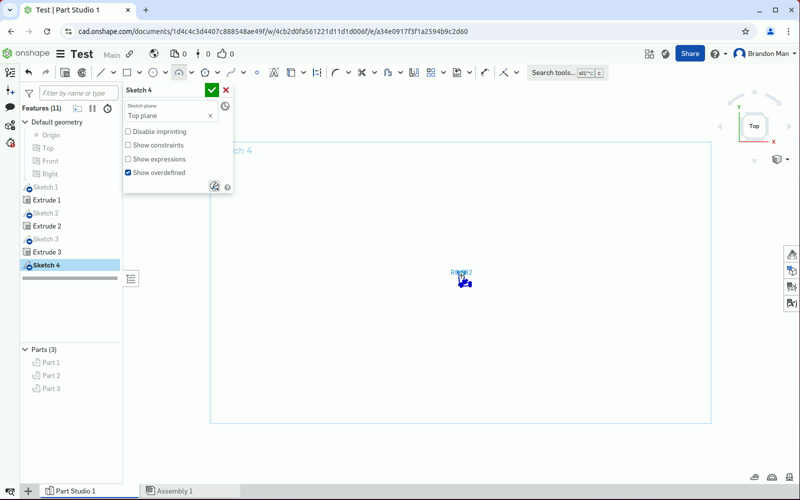
scroll(6)
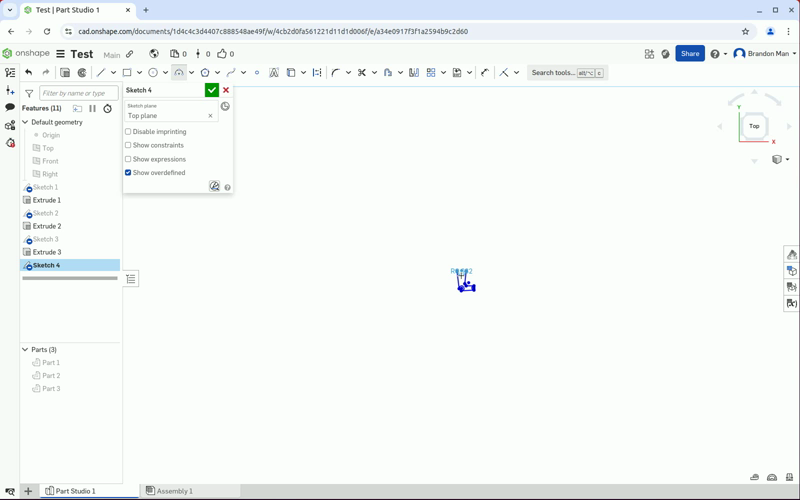
scroll(6)
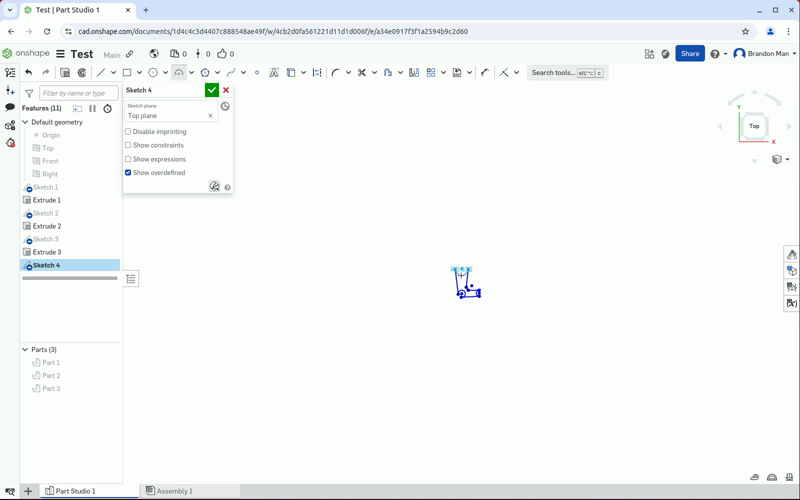
scroll(6)
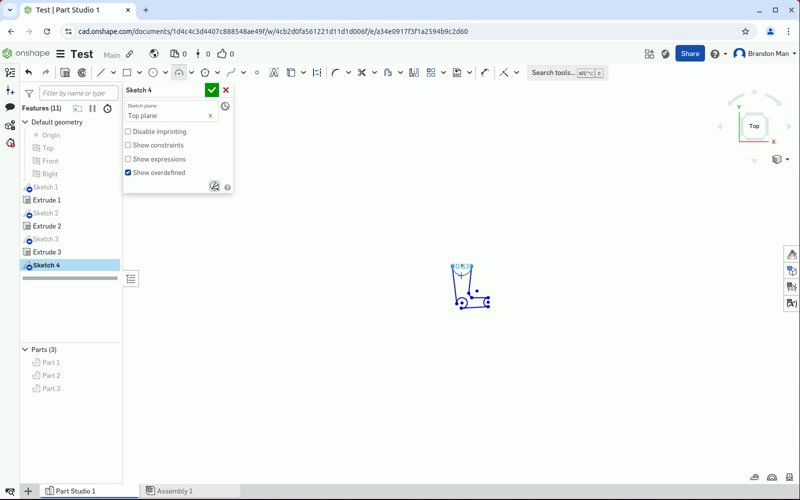
scroll(6)
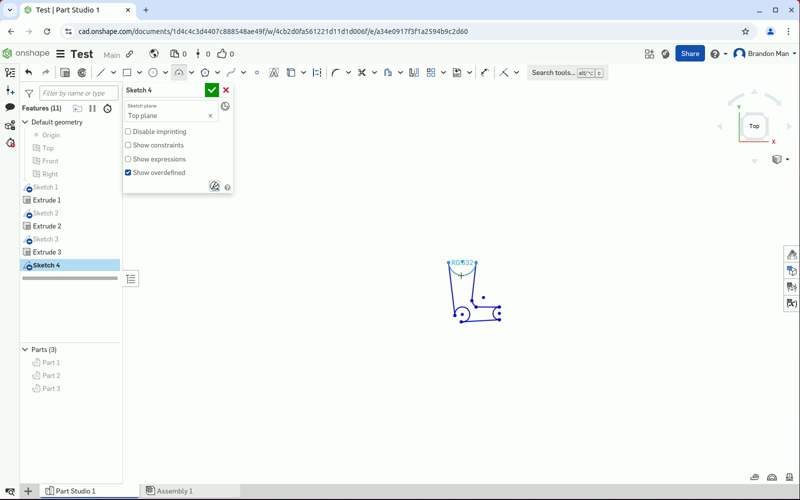
scroll(6)
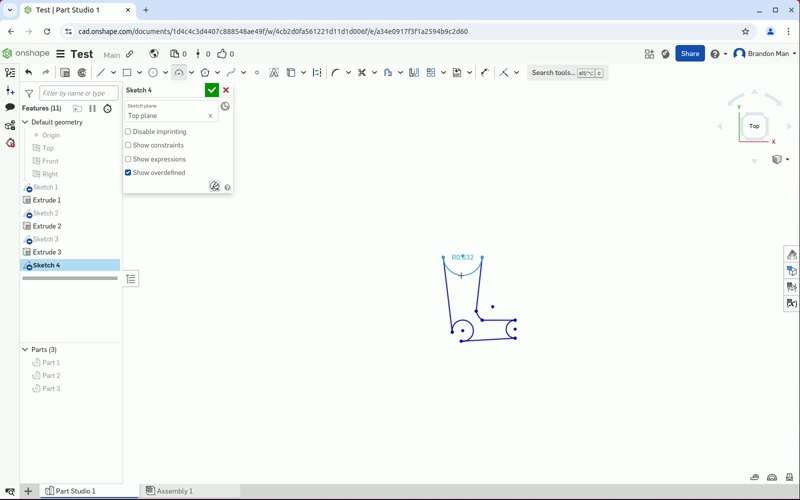
scroll(6)
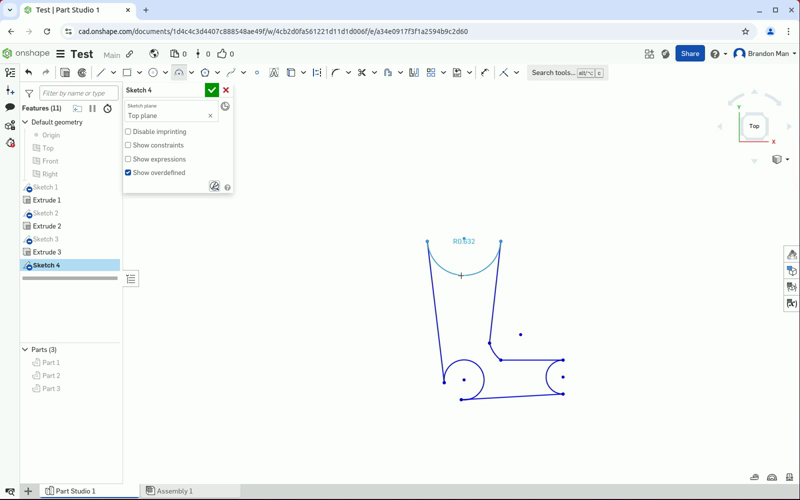
click(461, 275)
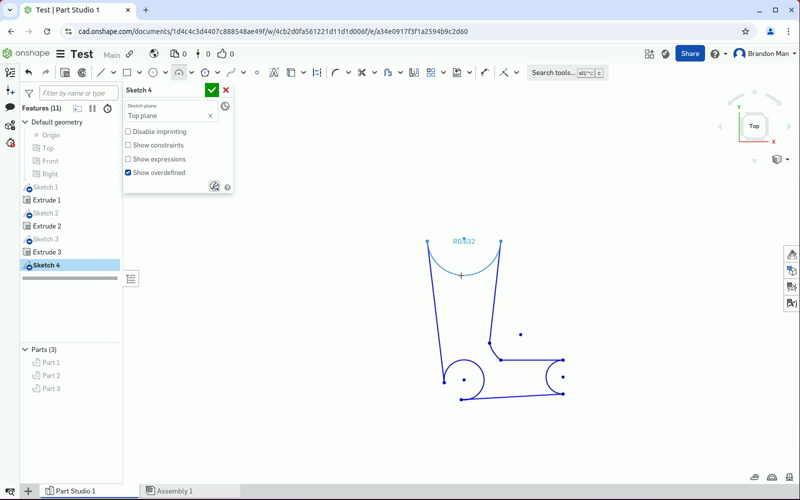
scroll(-6)
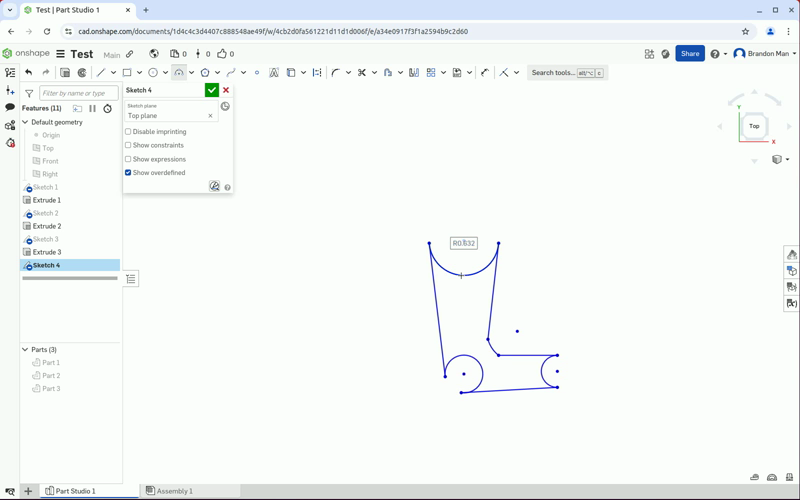
scroll(-6)
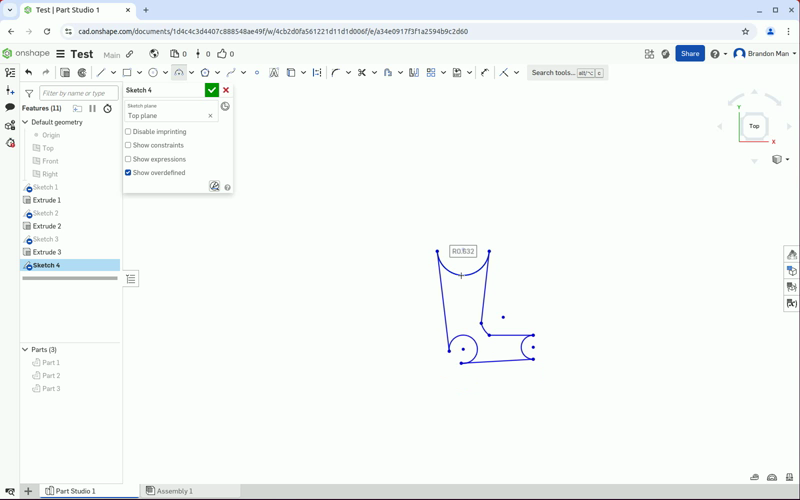
scroll(-6)
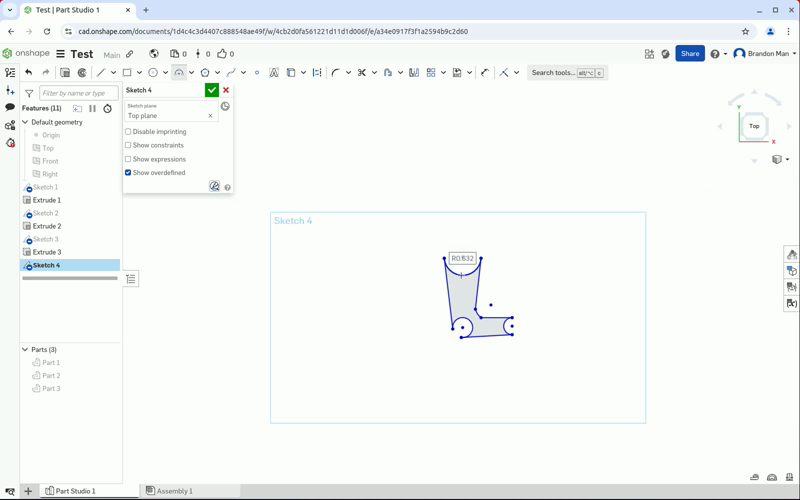
scroll(-6)
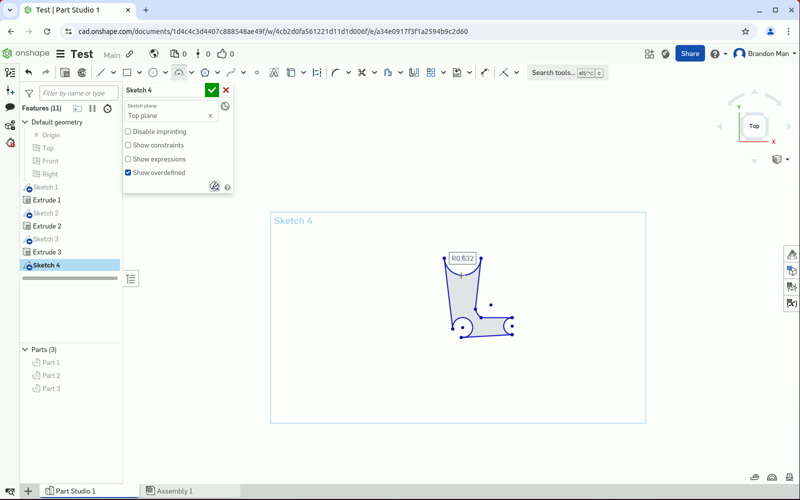
scroll(-6)
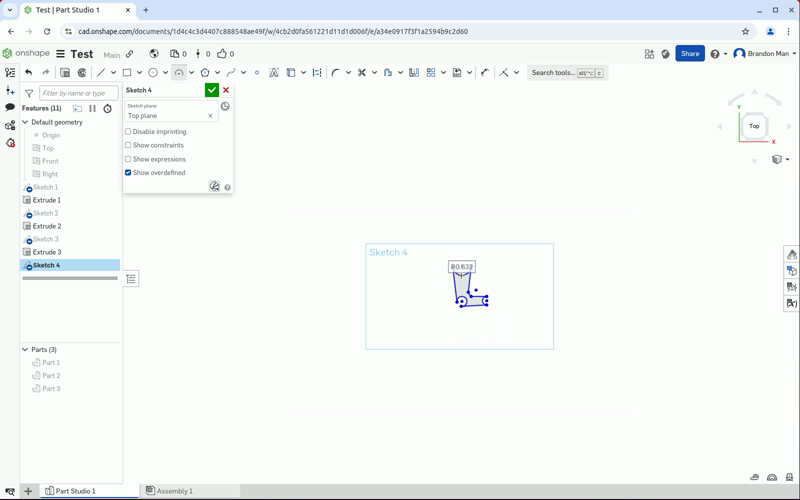
scroll(-6)
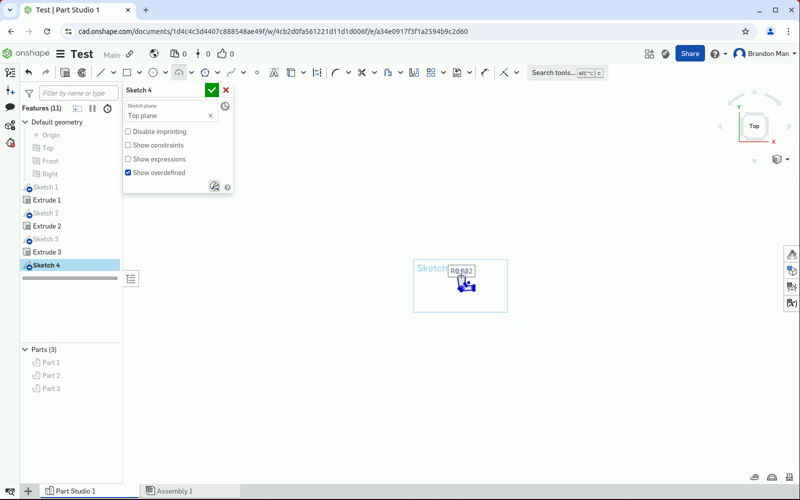
scroll(-6)
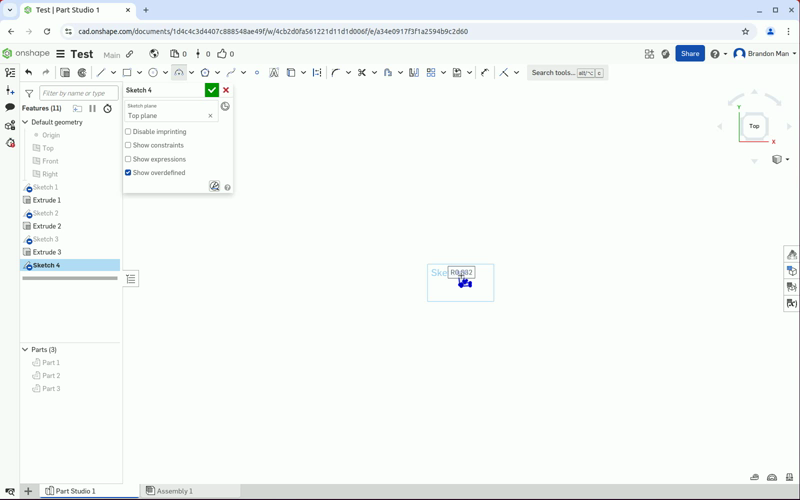
key_up(shift)
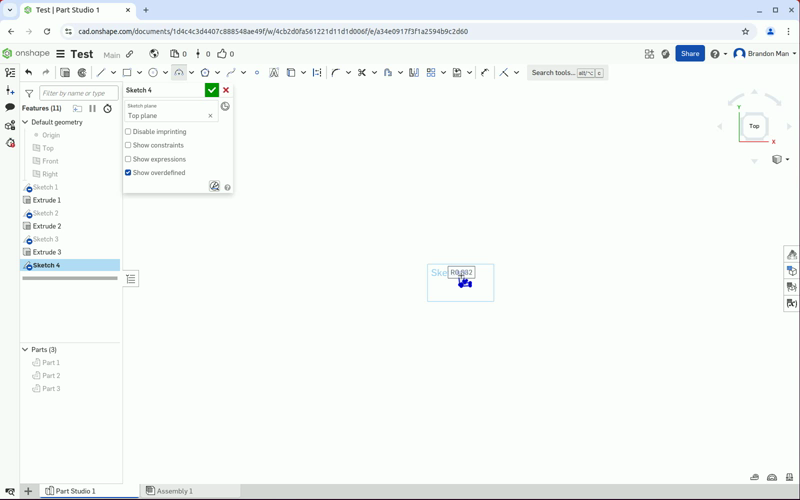
key(esc)
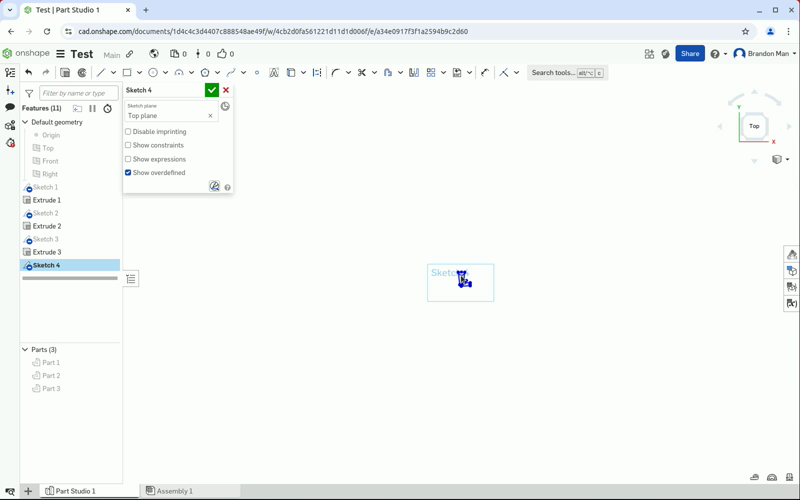
mouse_move(461, 276)
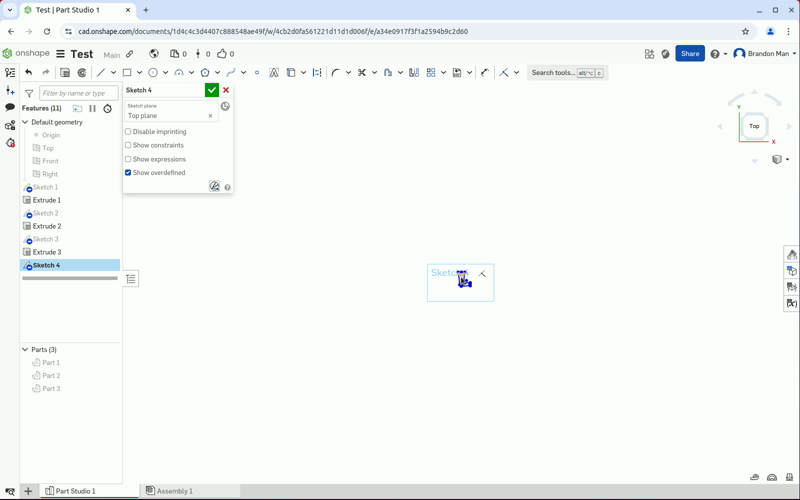
scroll(6)
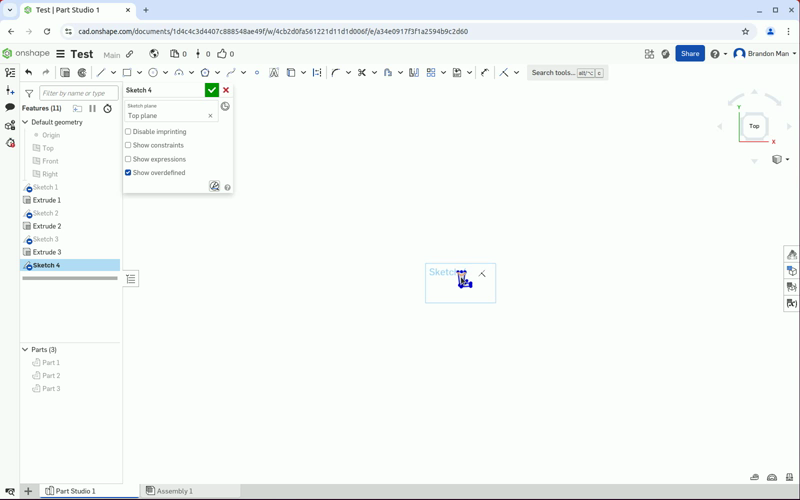
scroll(6)
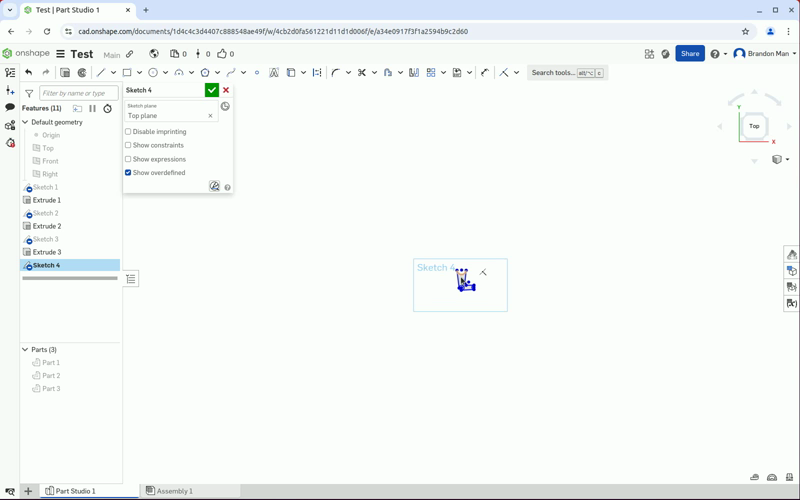
scroll(6)
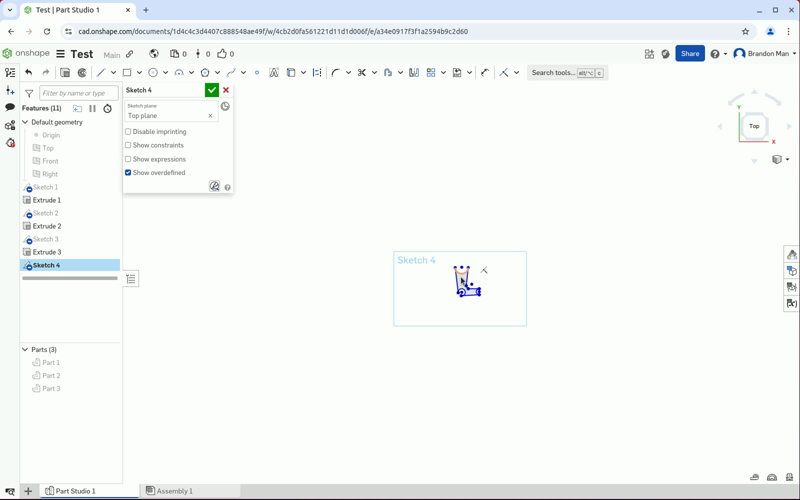
scroll(6)
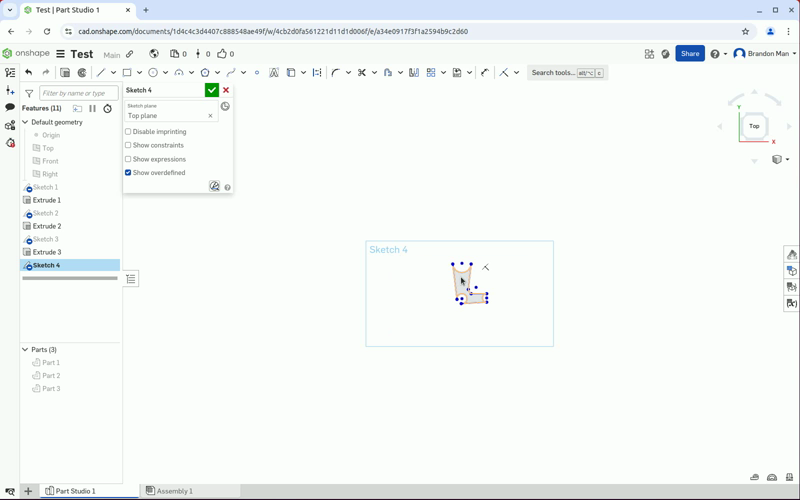
scroll(6)
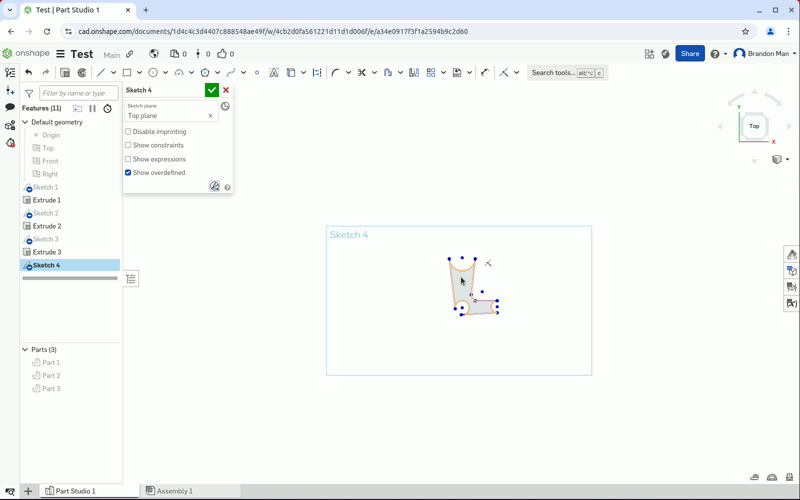
scroll(6)
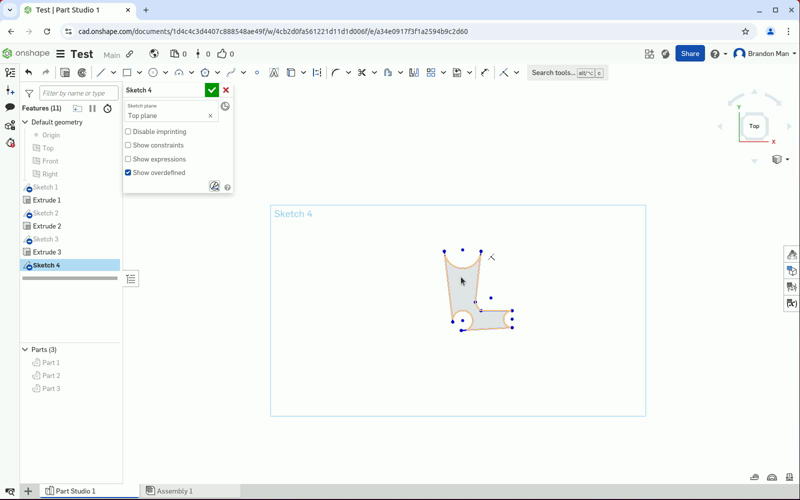
scroll(6)
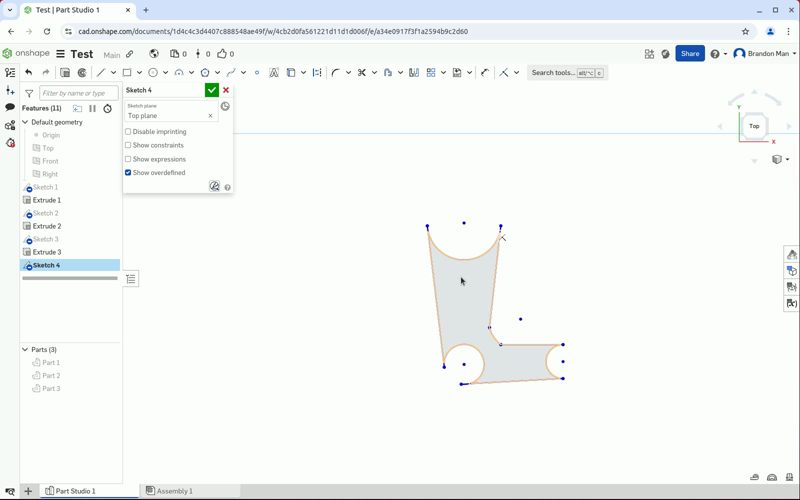
click(461, 276)
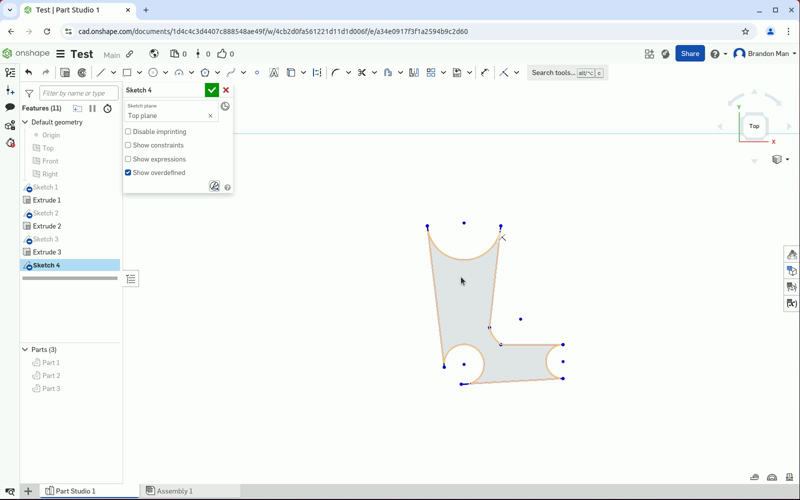
scroll(-6)
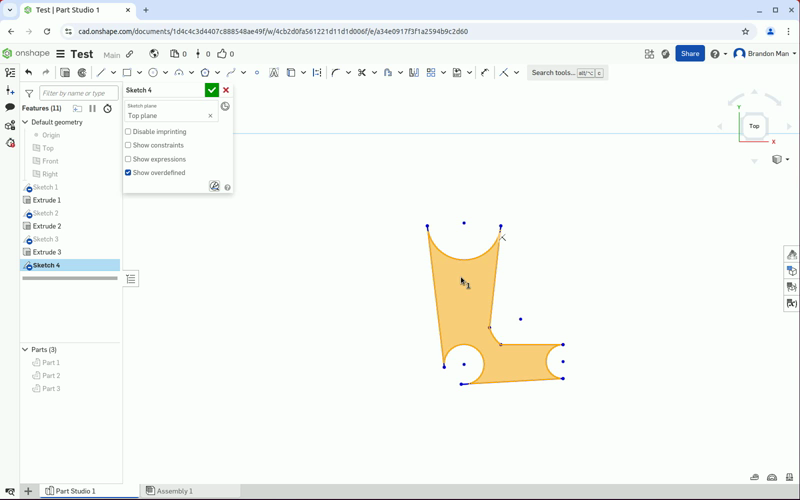
scroll(-6)
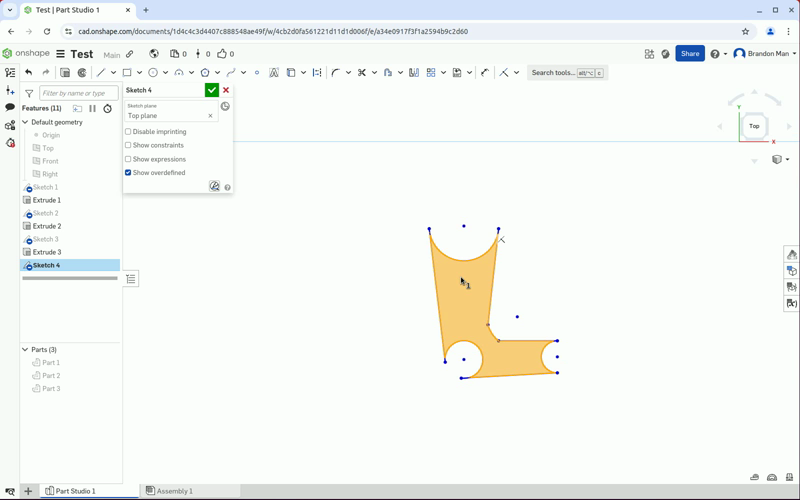
scroll(-6)
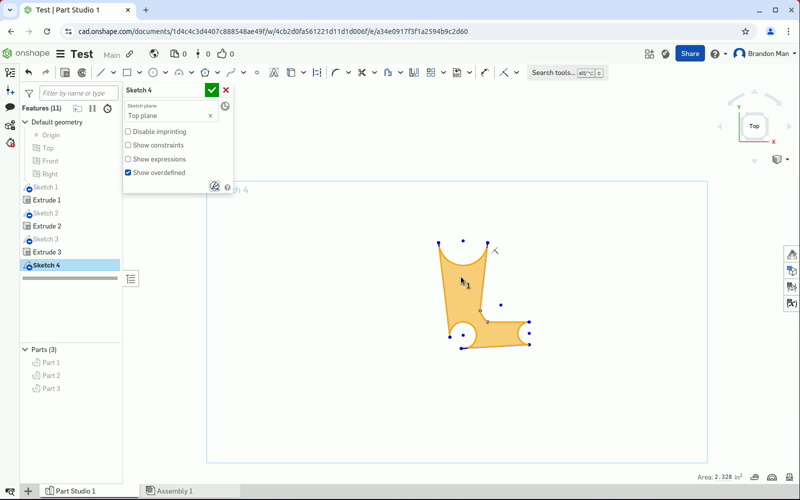
scroll(-6)
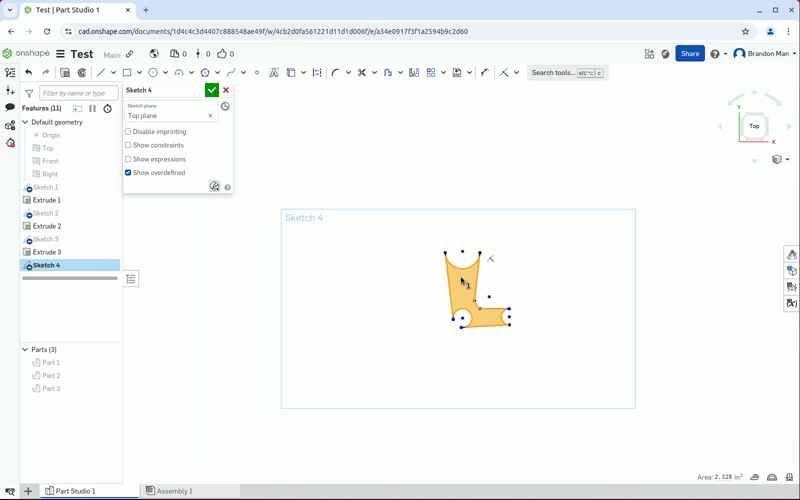
scroll(-6)
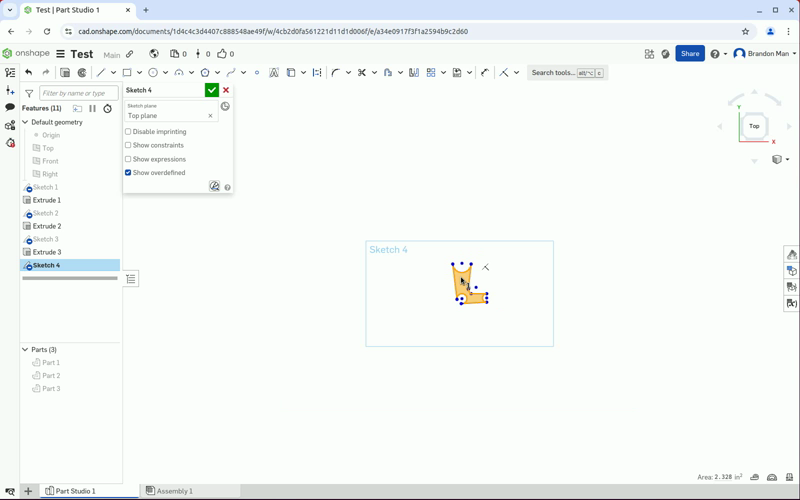
scroll(-6)
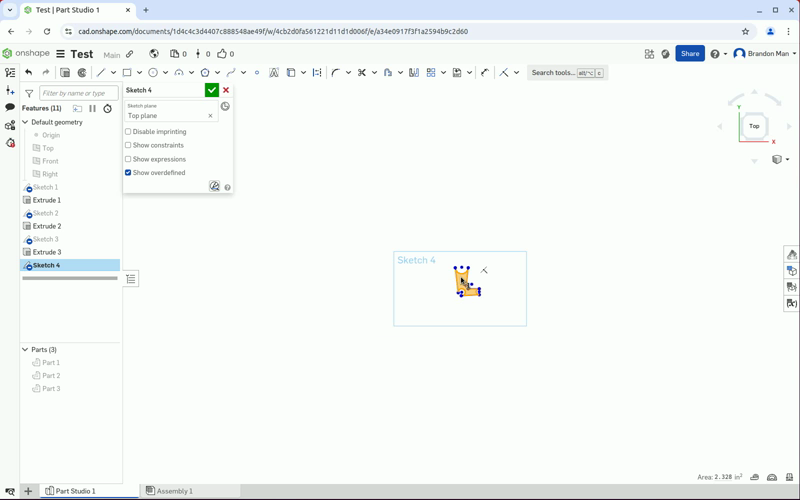
scroll(-6)
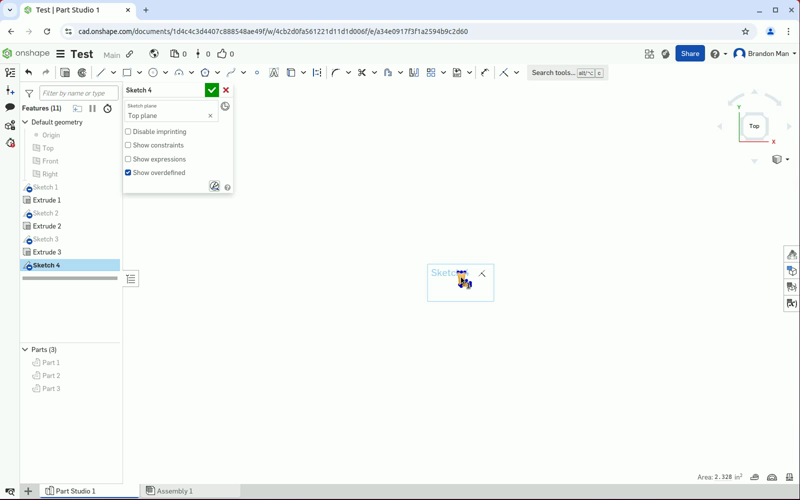
mouse_move(73, 352)
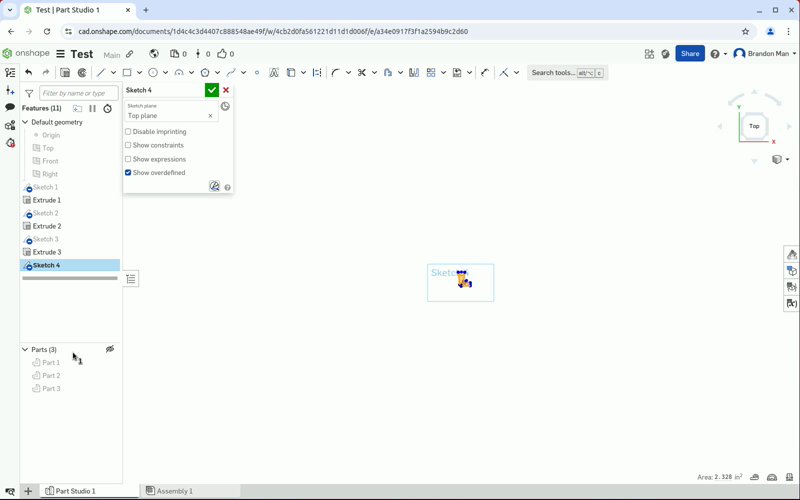
key(shift+y)
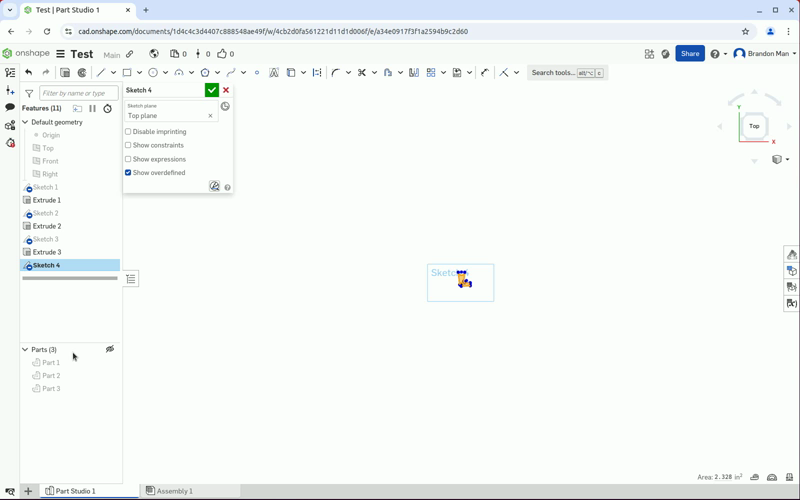
key(shift+e)
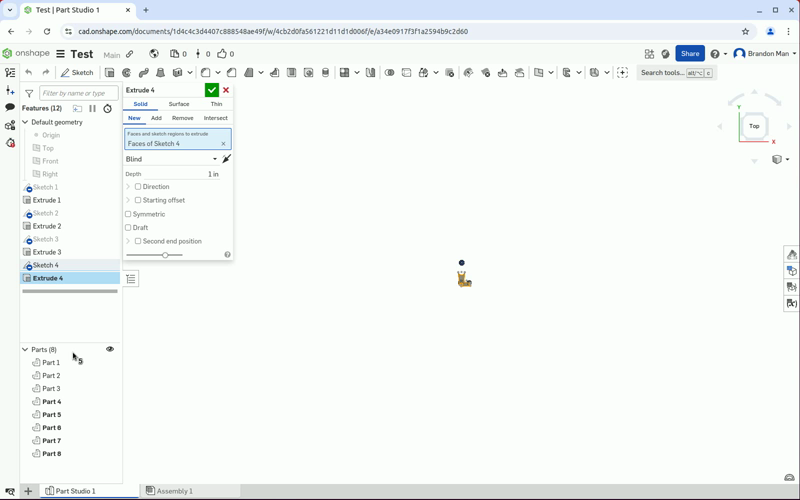
mouse_move(143, 106)
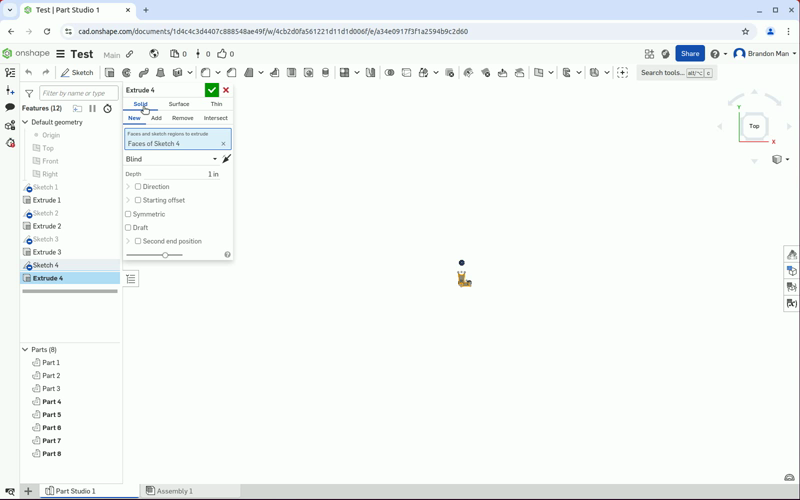
click(143, 106)
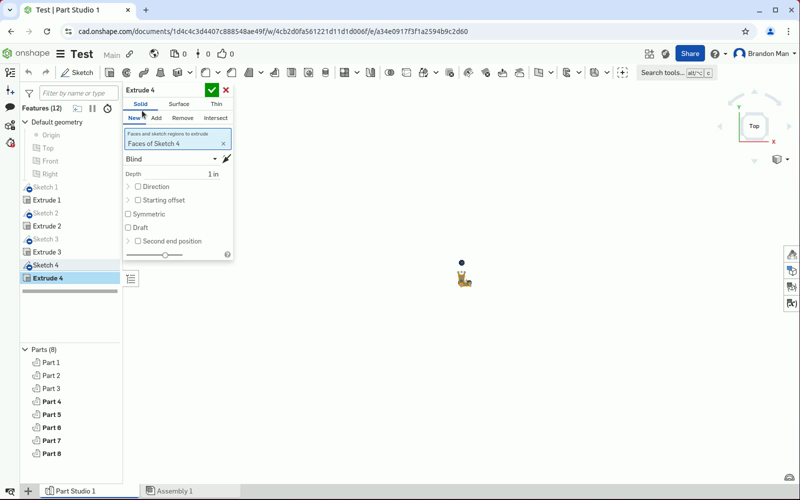
mouse_move(137, 120)
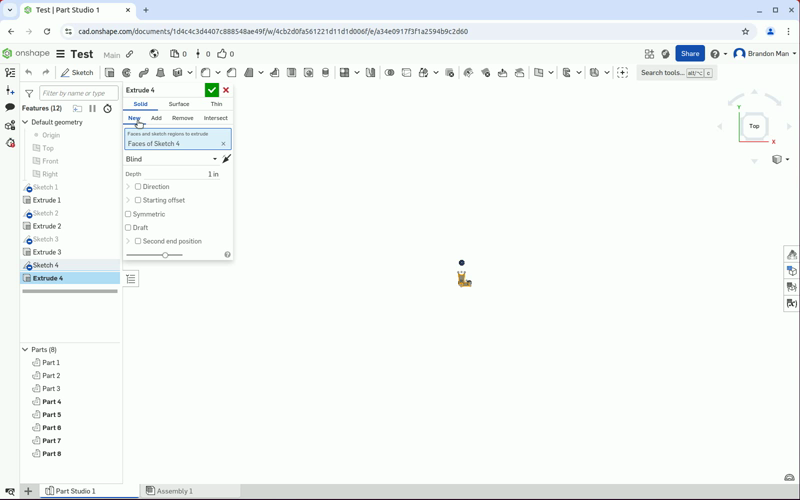
click(137, 120)
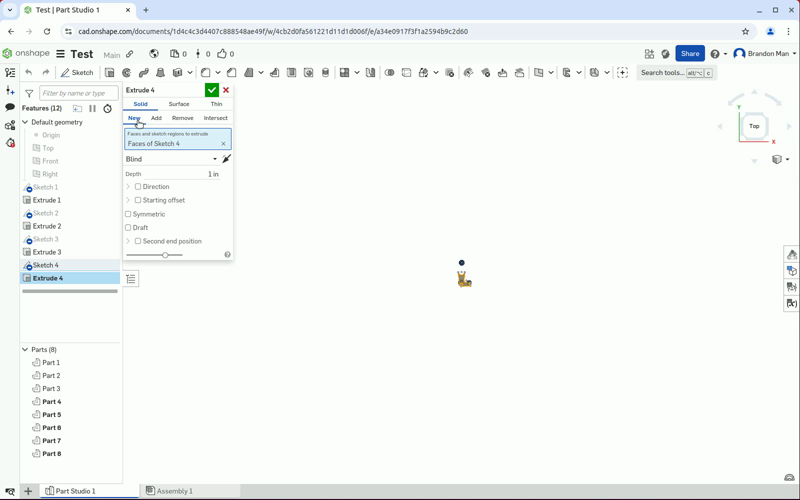
key(tab, 4)
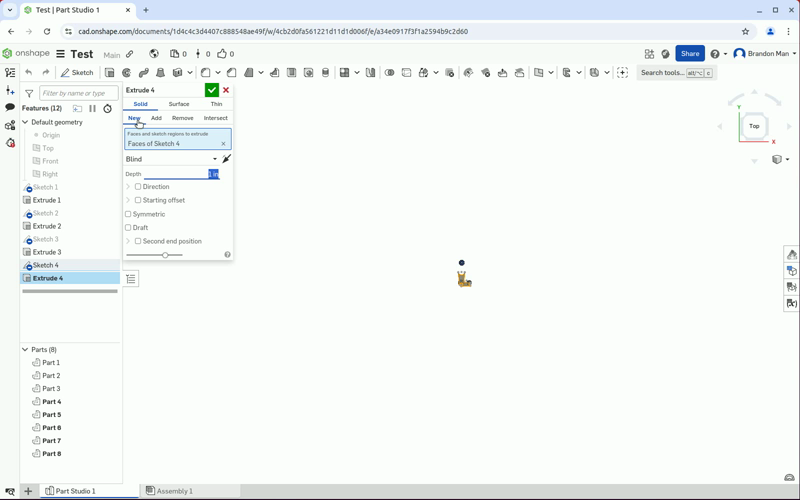
text(23.108)
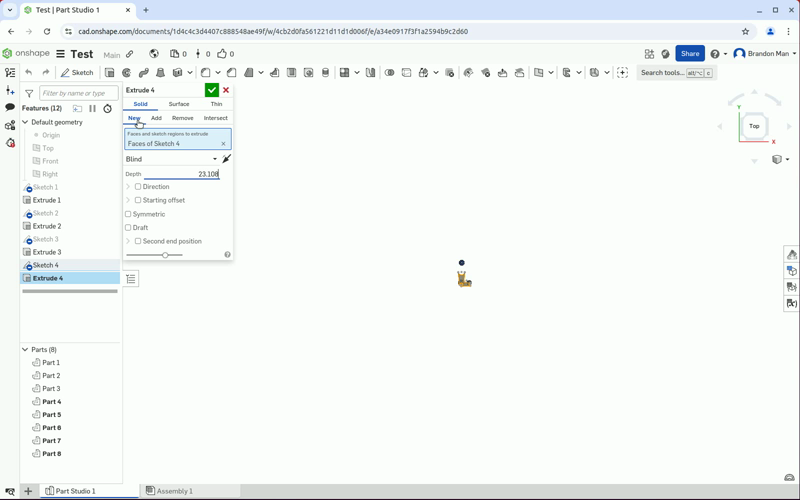
key(enter)
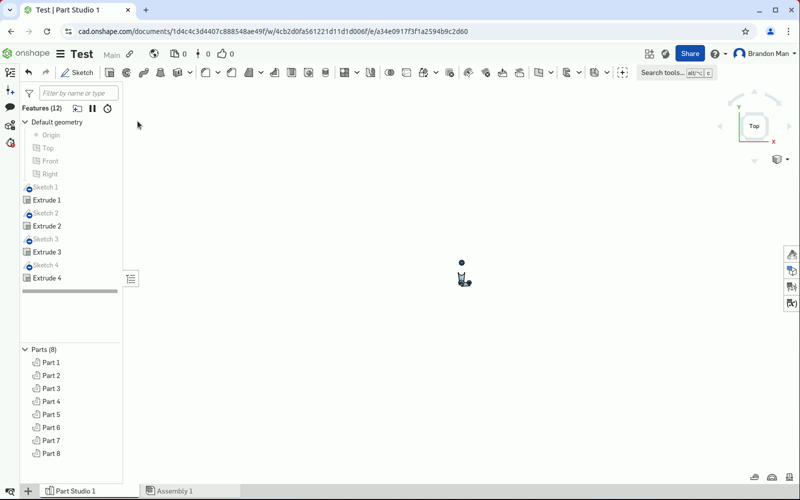
key(shift+h)
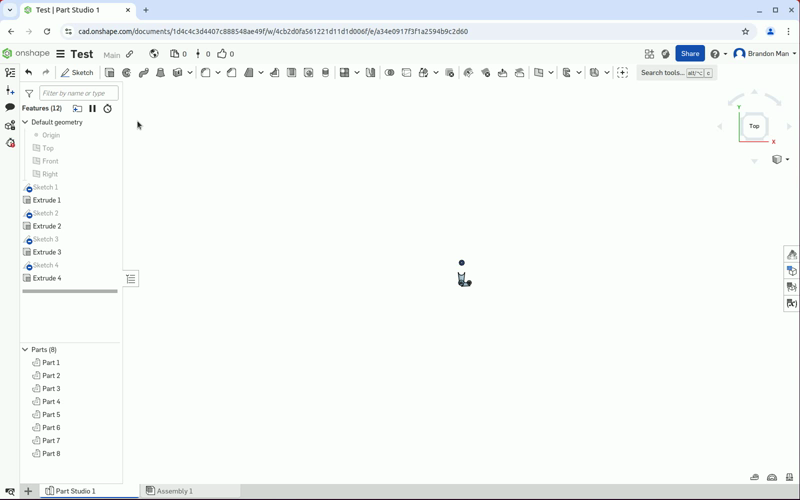
key(shift+h)
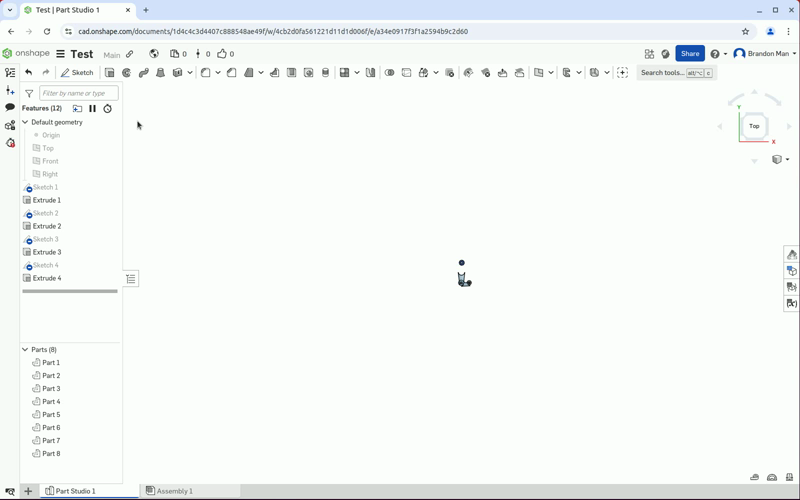
mouse_move(73, 189)
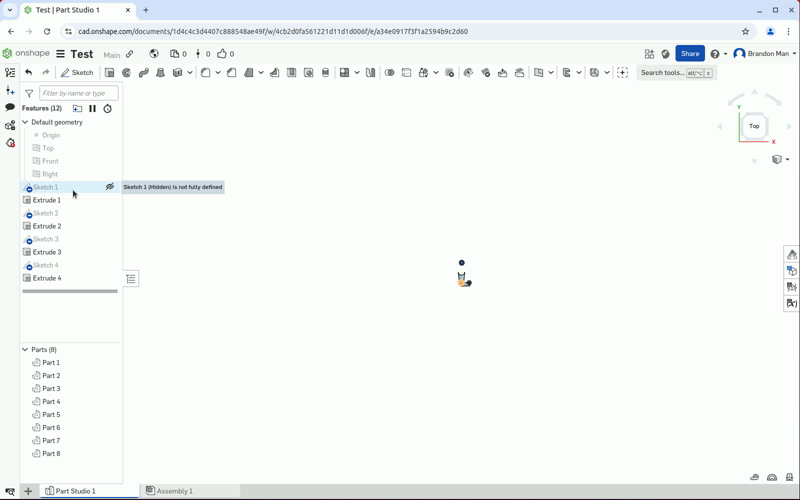
click(73, 189)
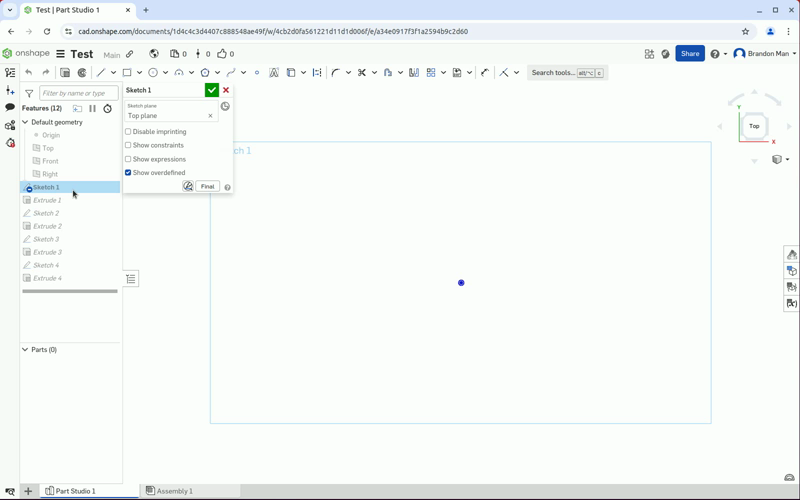
mouse_move(229, 92)
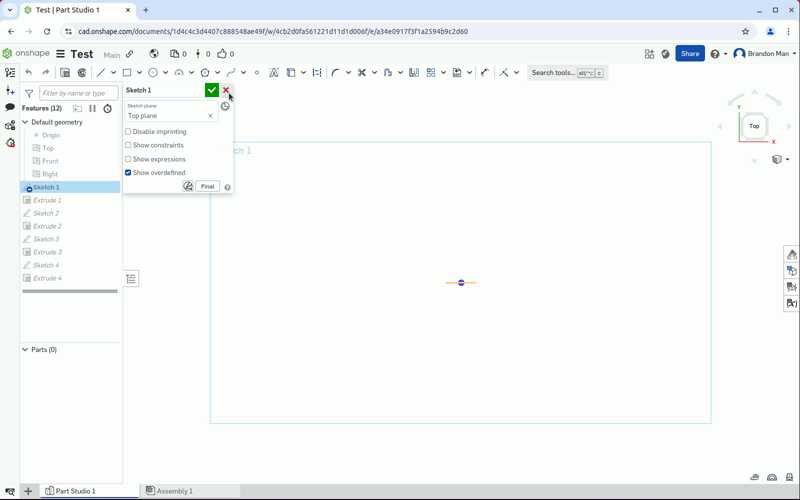
click(229, 92)
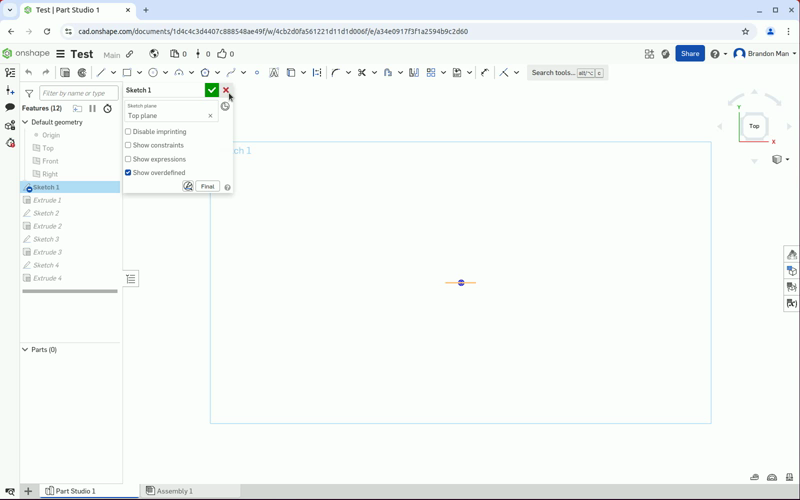
key(shift+s)
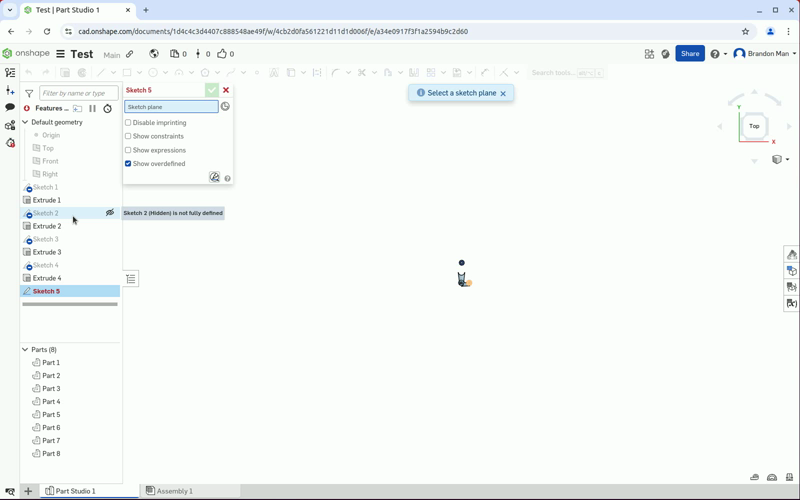
scroll(3)
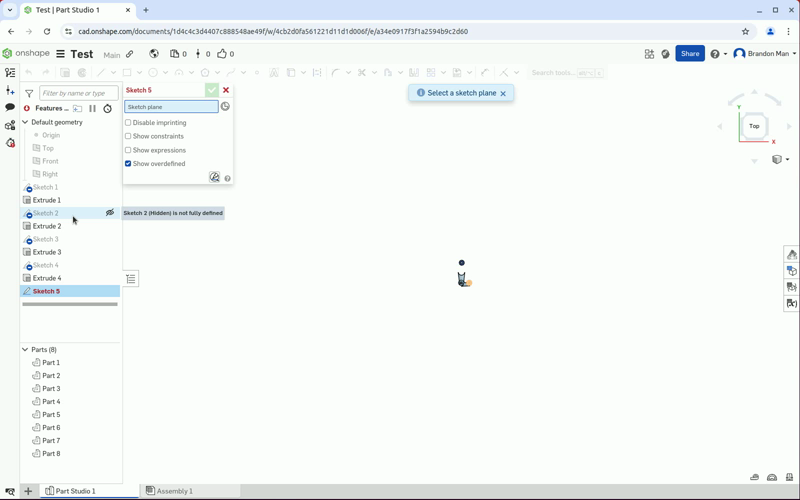
mouse_move(73, 150)
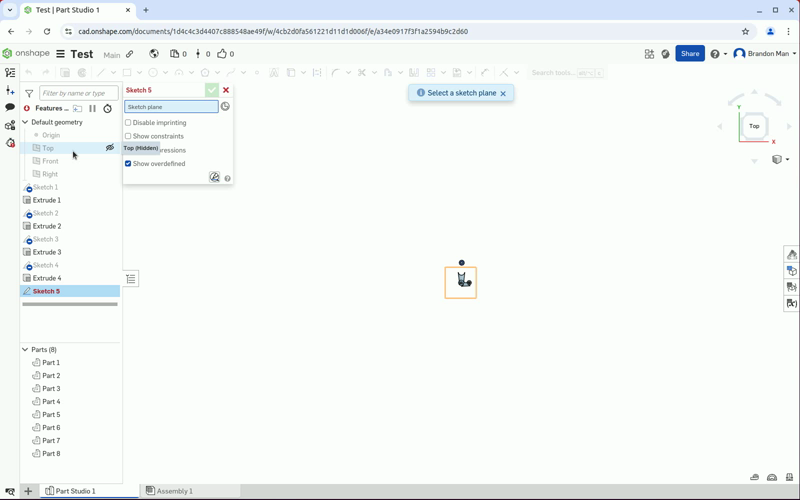
click(73, 150)
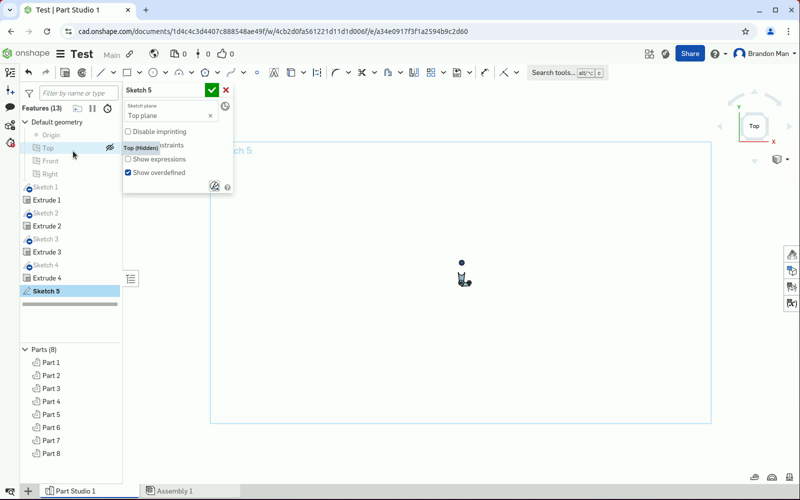
mouse_move(73, 352)
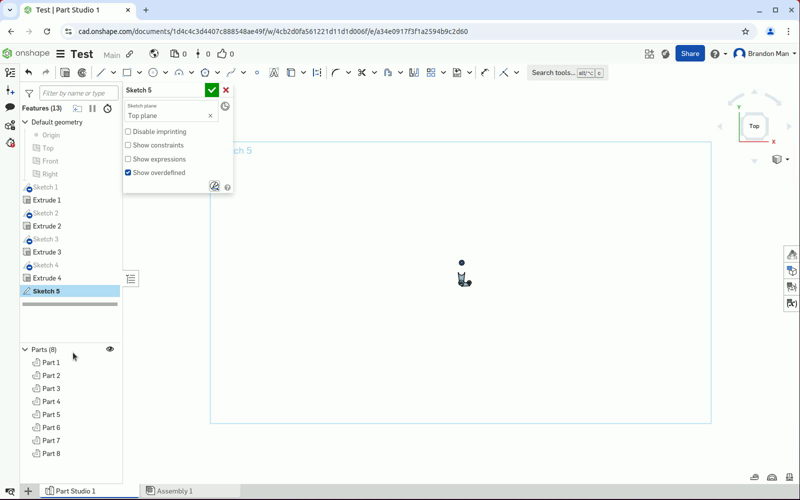
key(y)
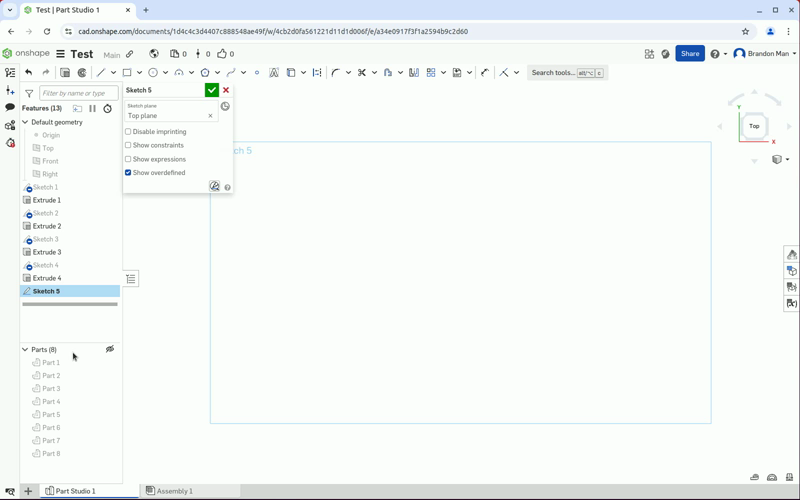
key(a)
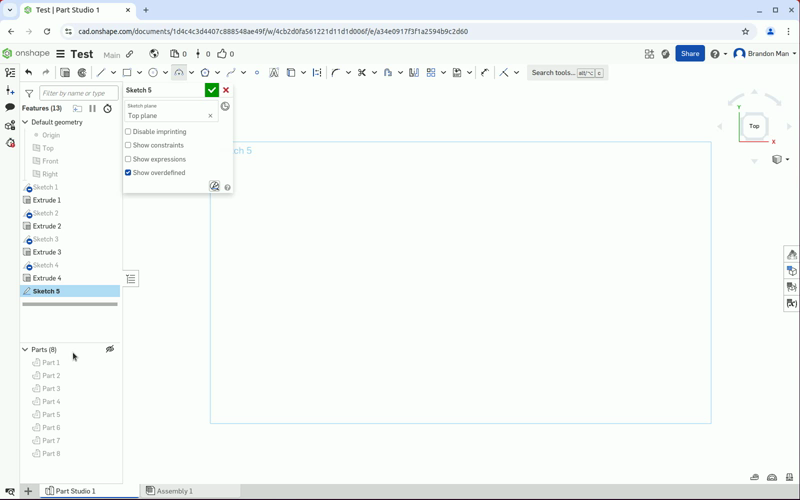
key_down(shift)
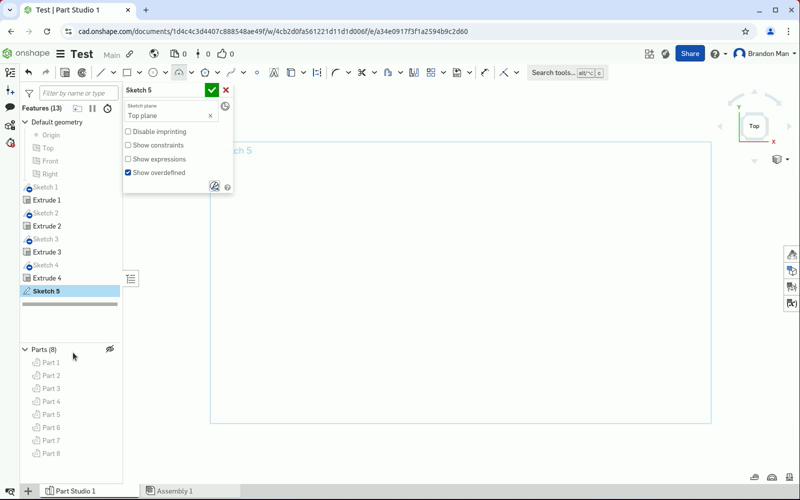
mouse_move(458, 271)
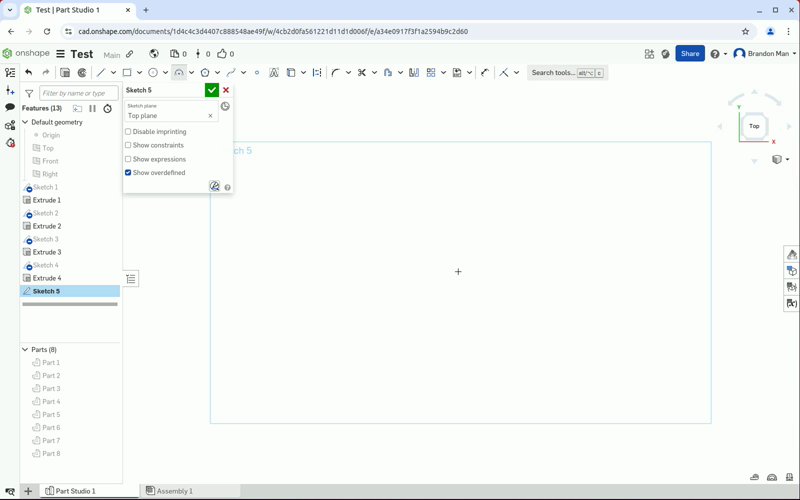
click(458, 271)
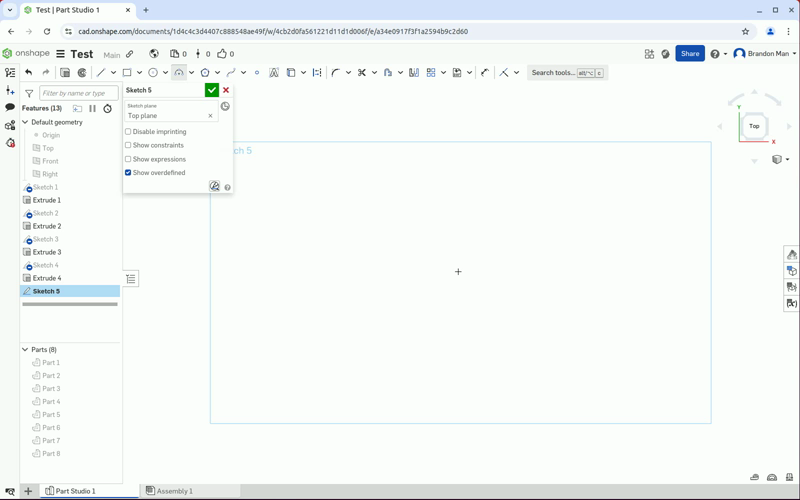
key_up(shift)
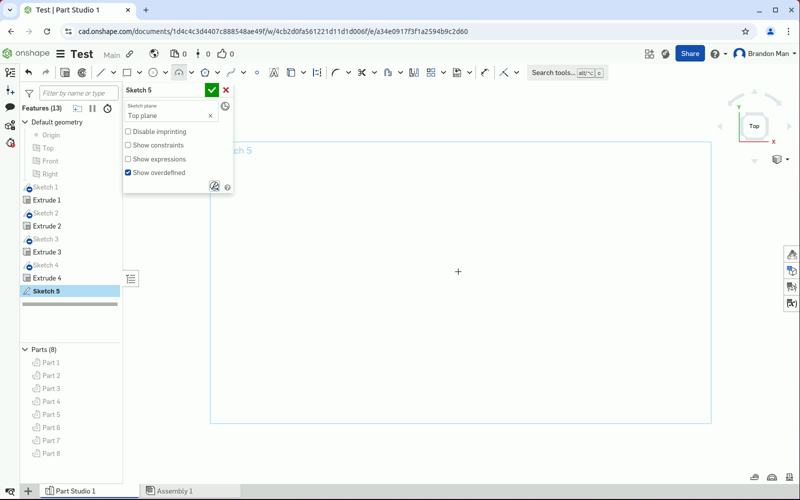
key_down(shift)
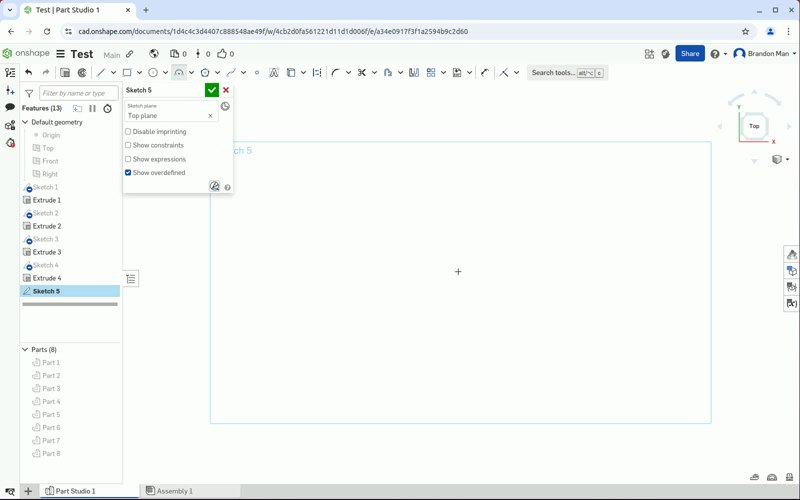
mouse_move(464, 271)
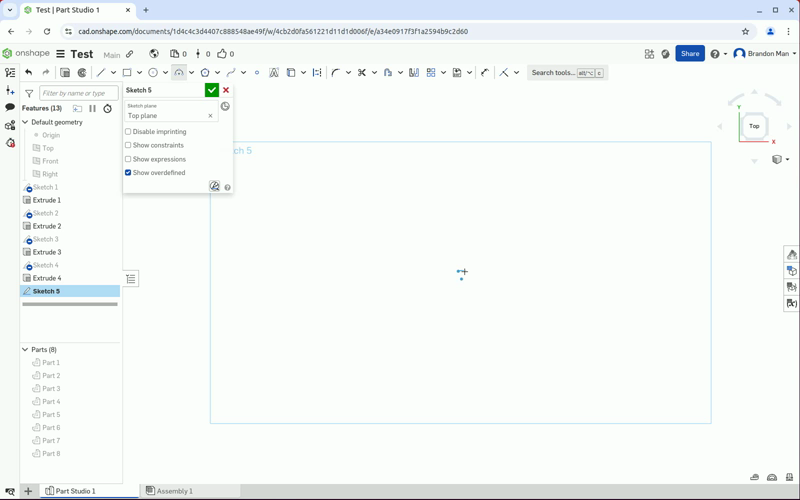
scroll(6)
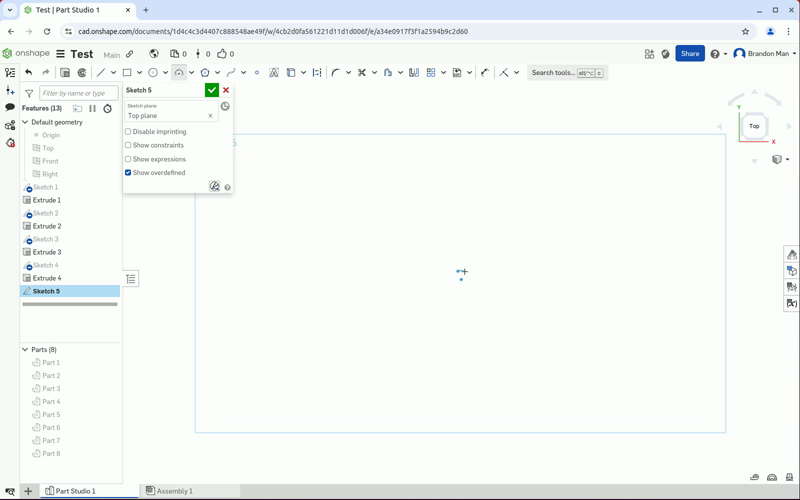
scroll(6)
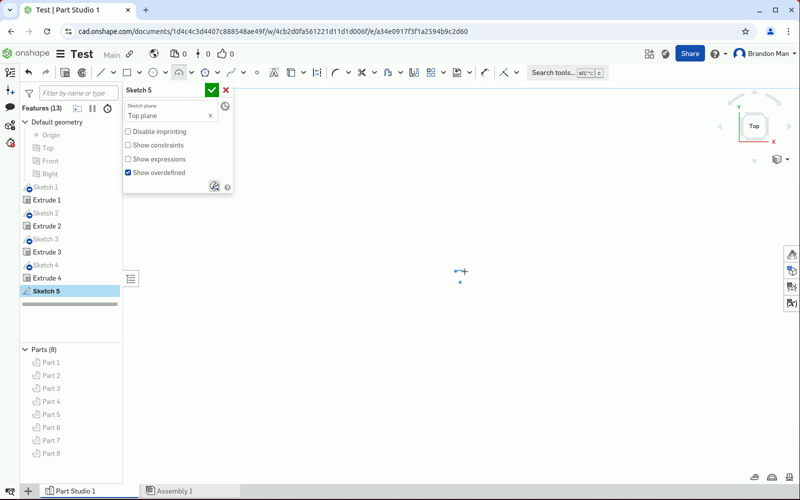
scroll(6)
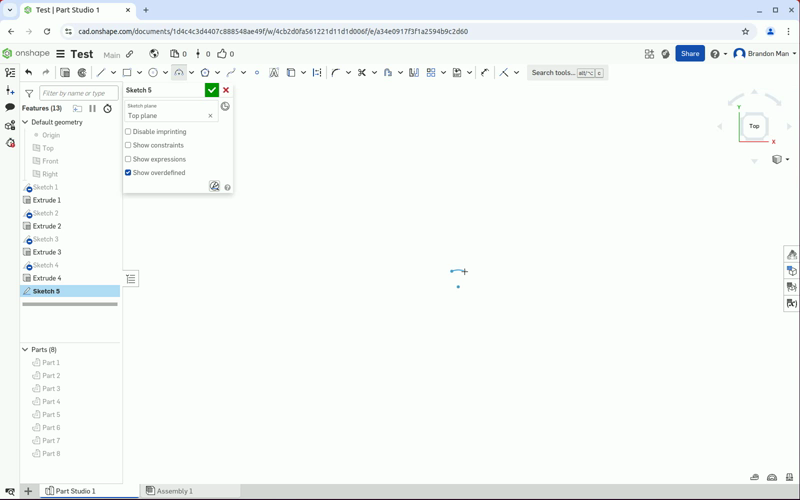
scroll(6)
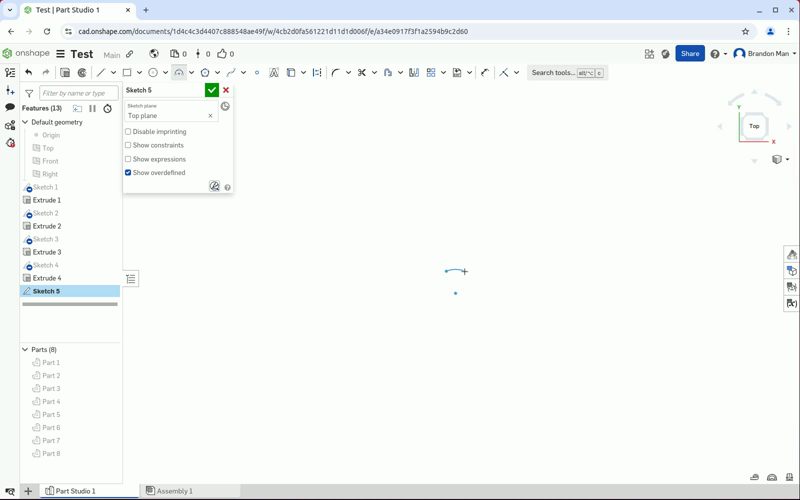
scroll(6)
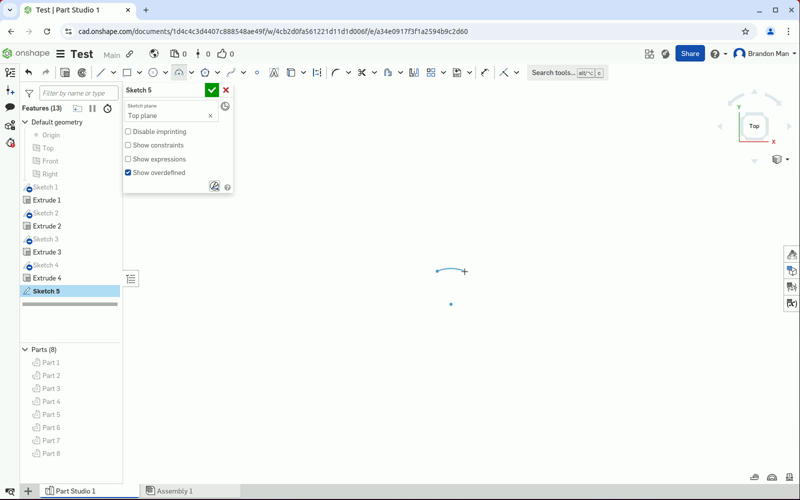
scroll(6)
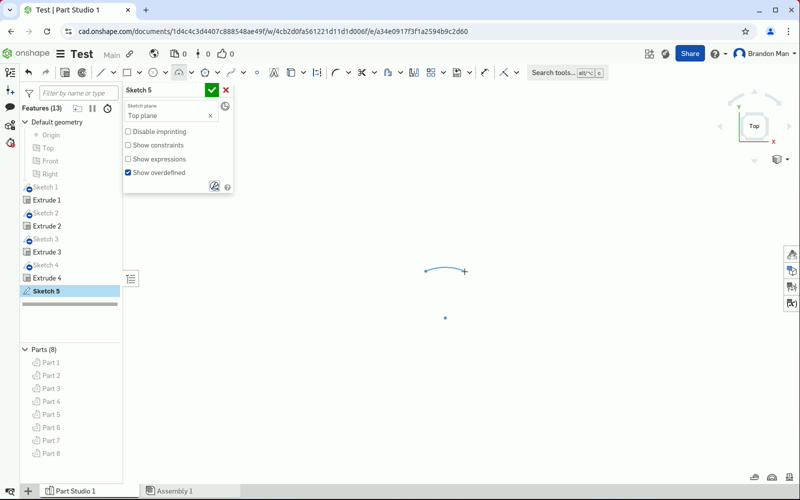
scroll(6)
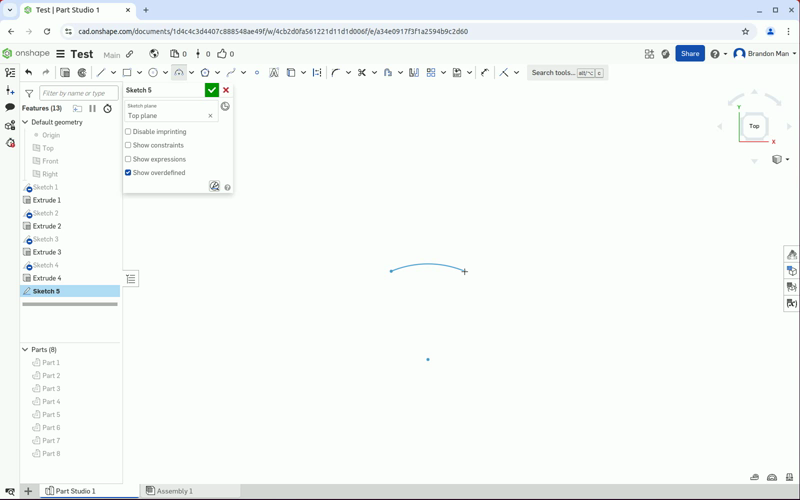
click(464, 271)
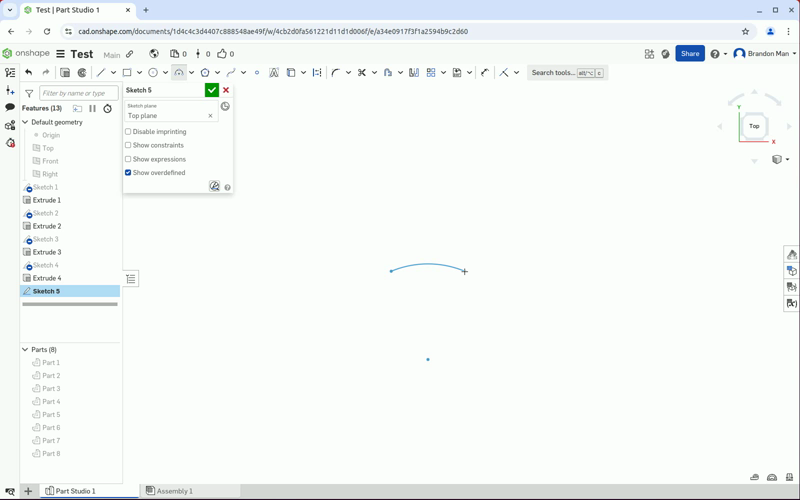
scroll(-6)
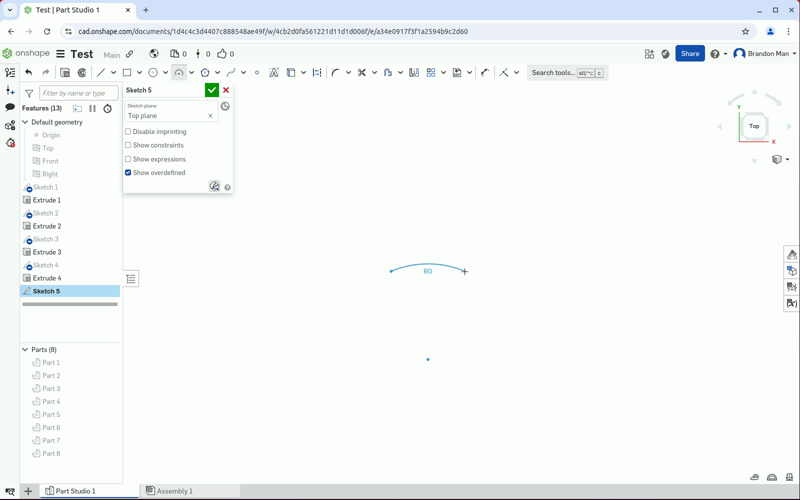
scroll(-6)
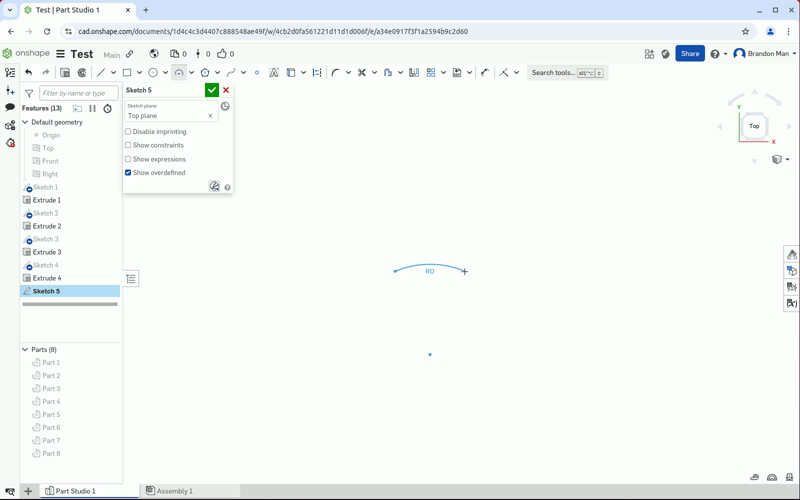
scroll(-6)
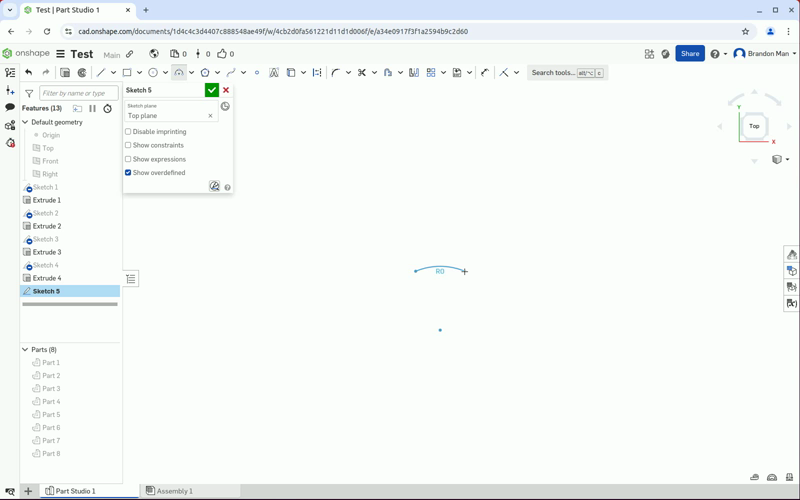
scroll(-6)
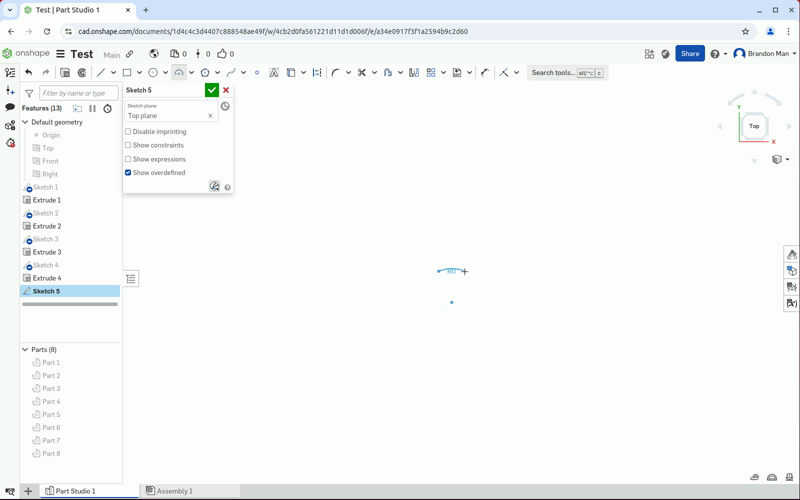
scroll(-6)
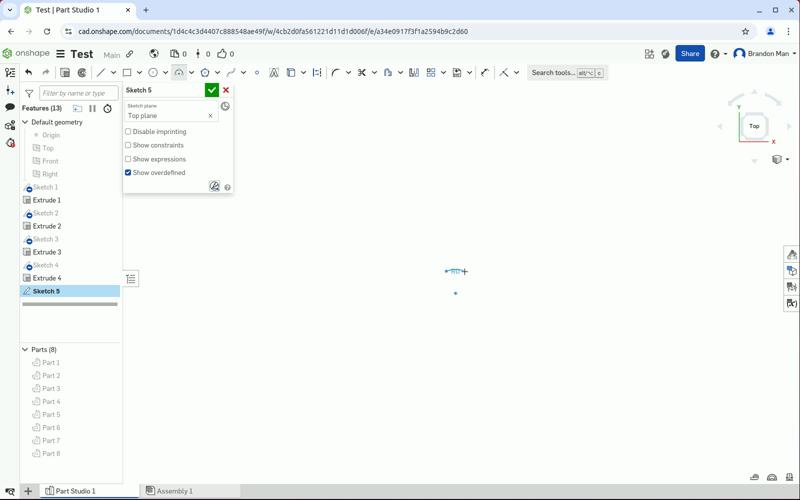
scroll(-6)
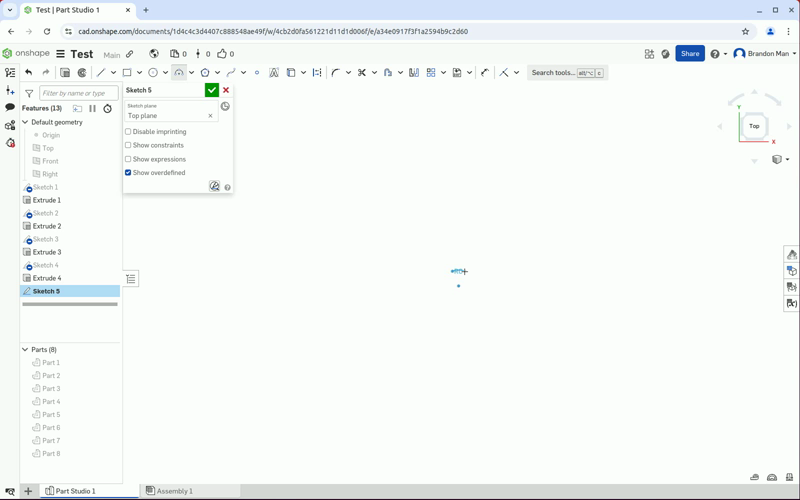
scroll(-6)
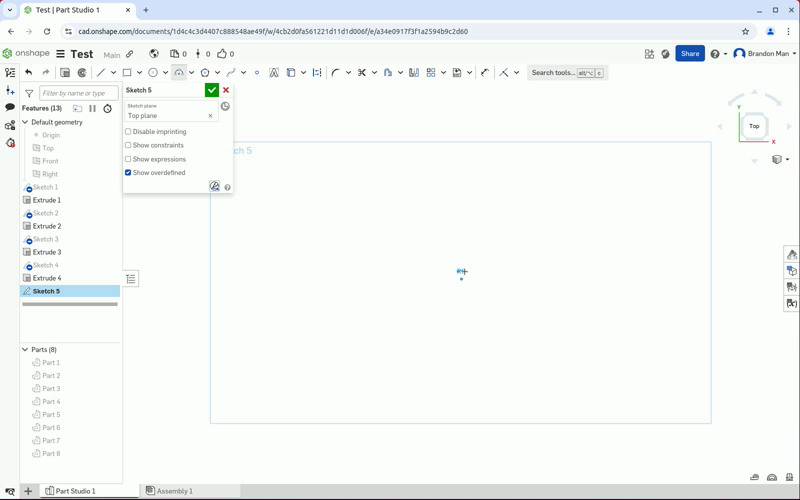
mouse_move(461, 268)
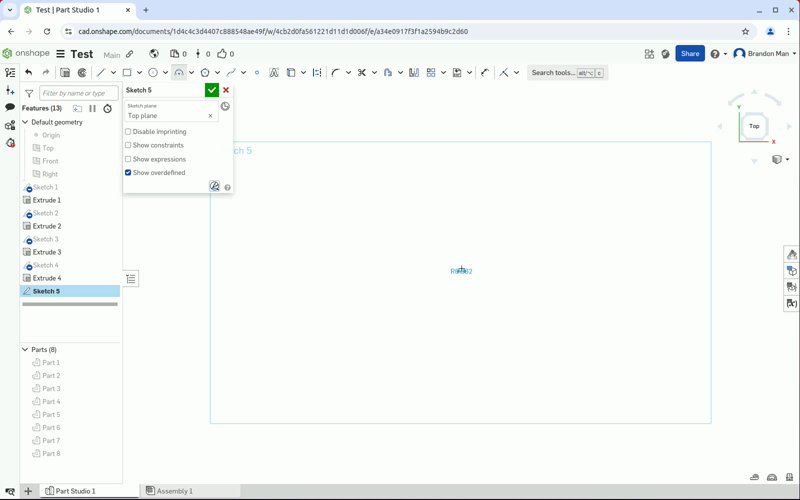
scroll(6)
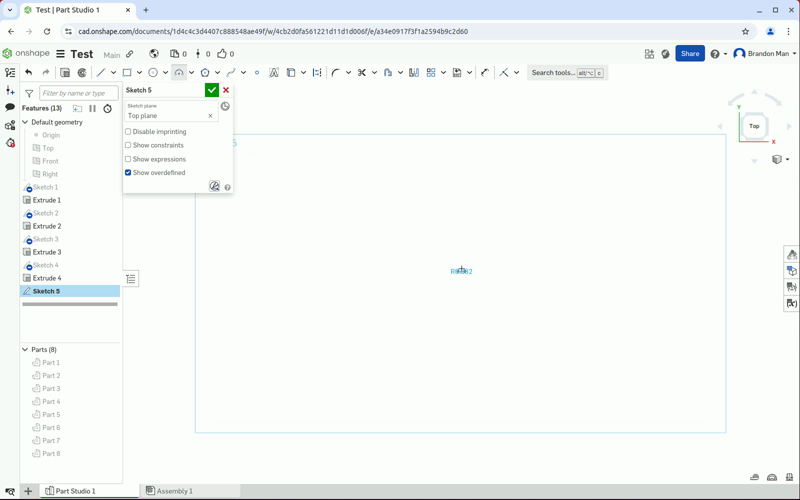
scroll(6)
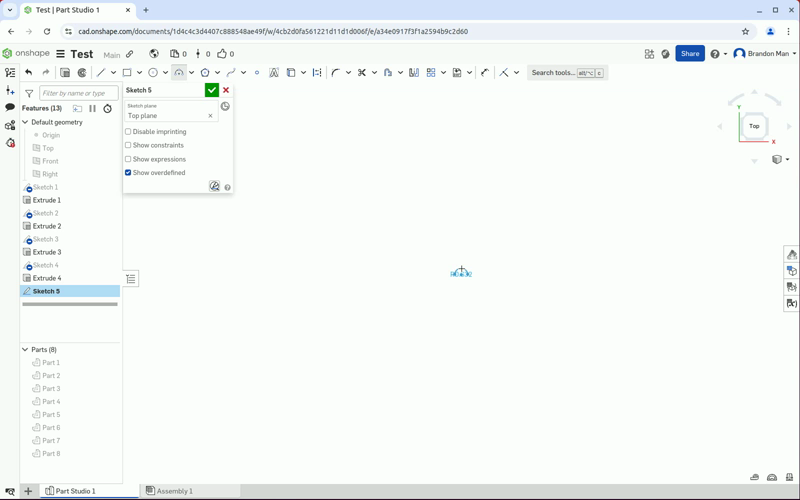
scroll(6)
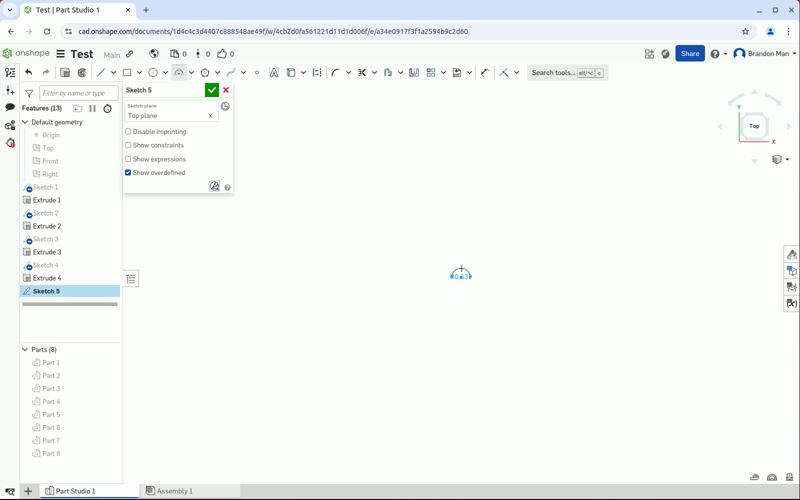
scroll(6)
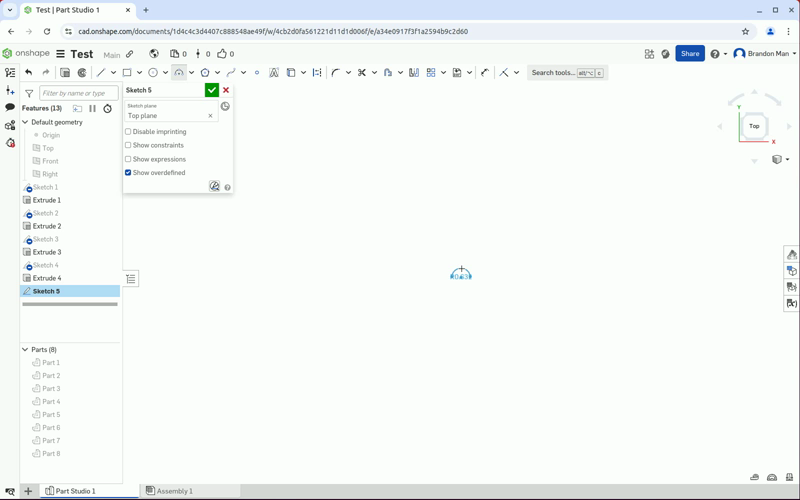
scroll(6)
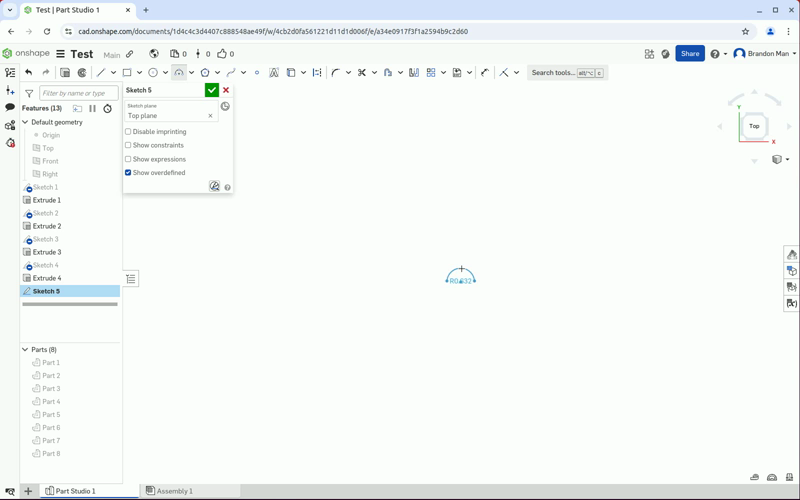
scroll(6)
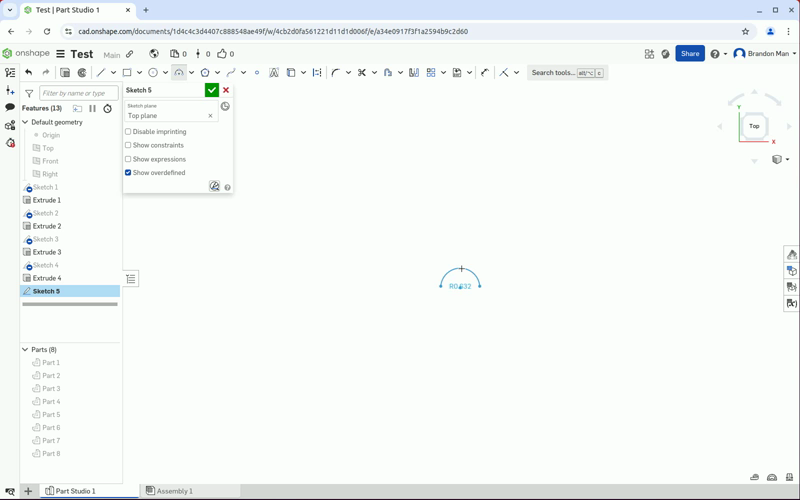
scroll(6)
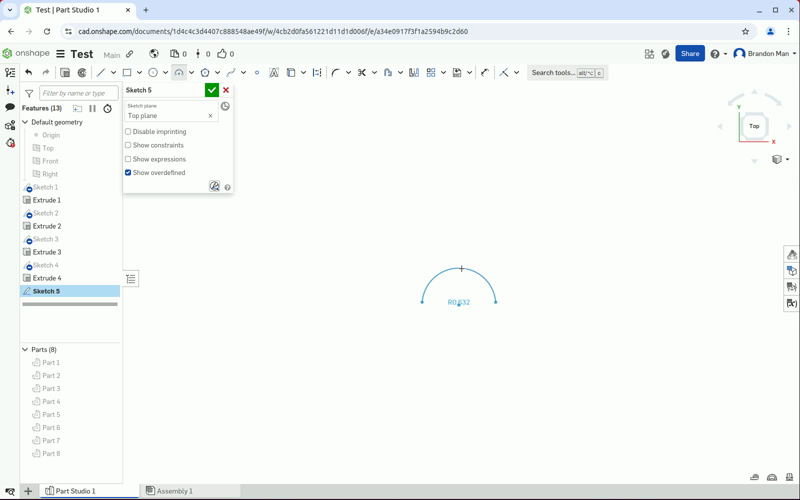
click(461, 268)
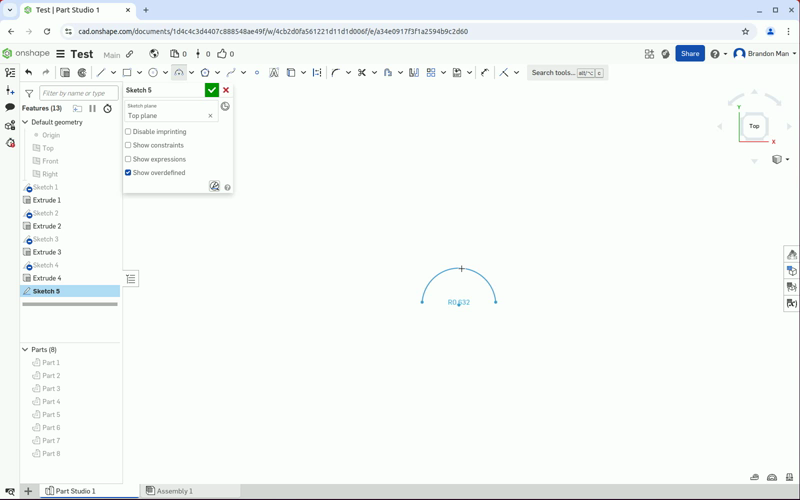
scroll(-6)
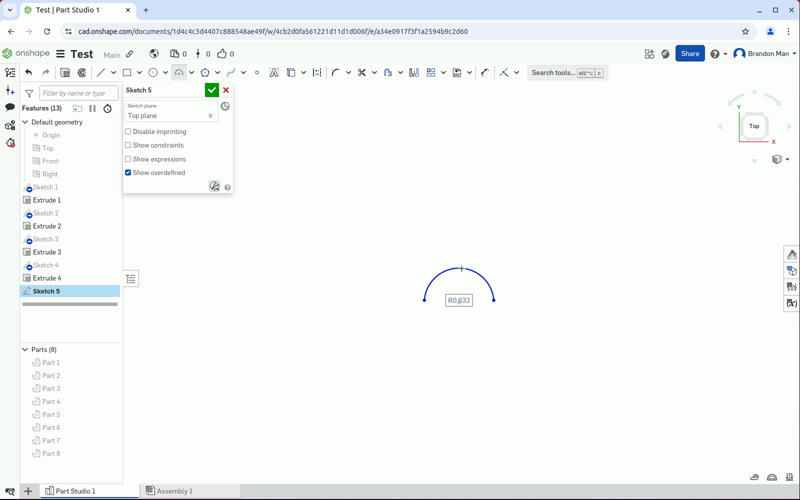
scroll(-6)
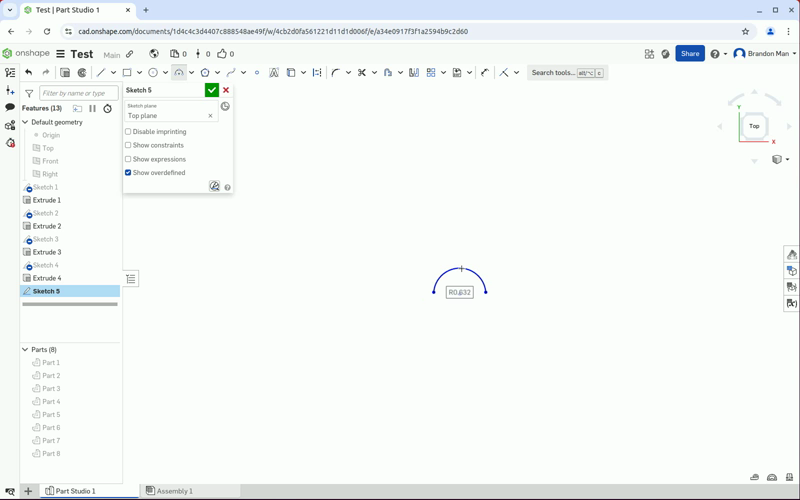
scroll(-6)
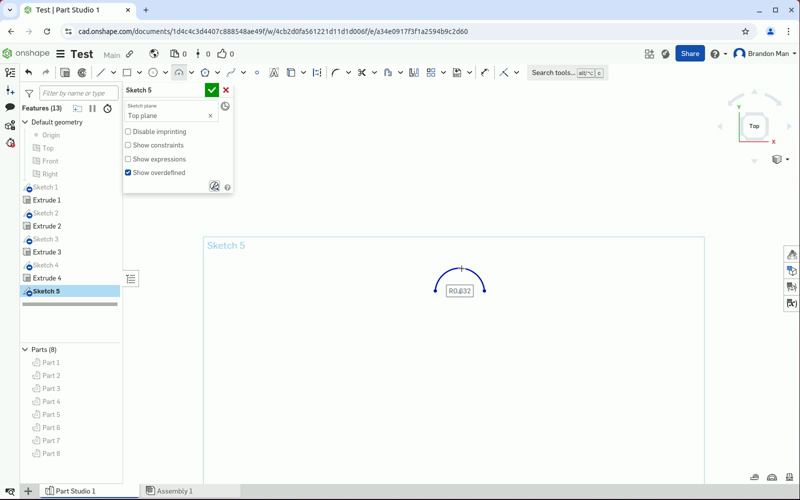
scroll(-6)
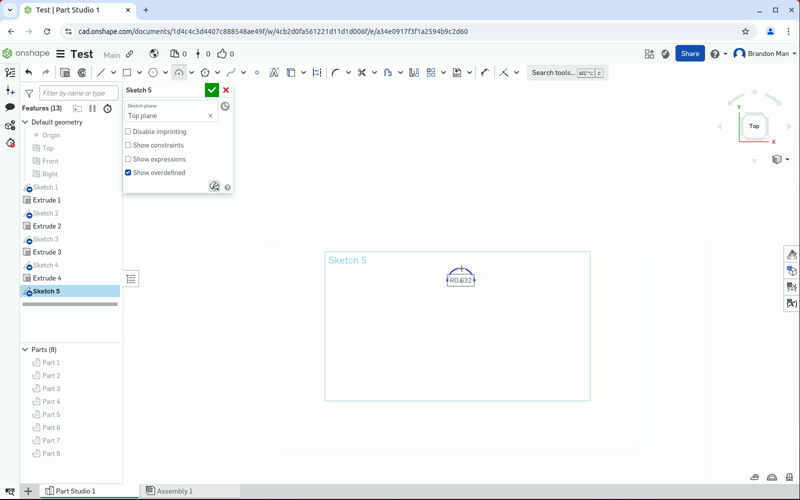
scroll(-6)
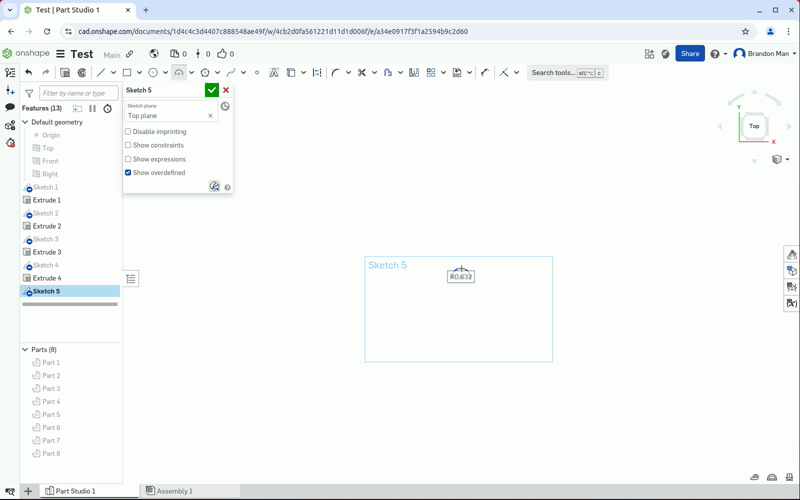
scroll(-6)
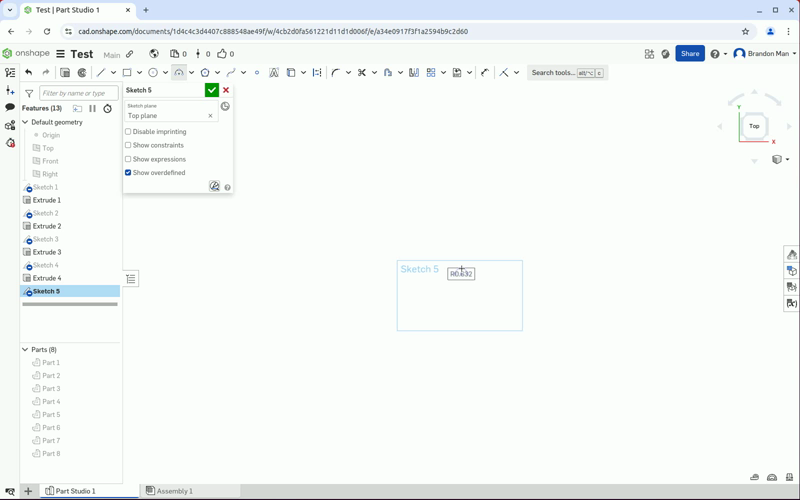
scroll(-6)
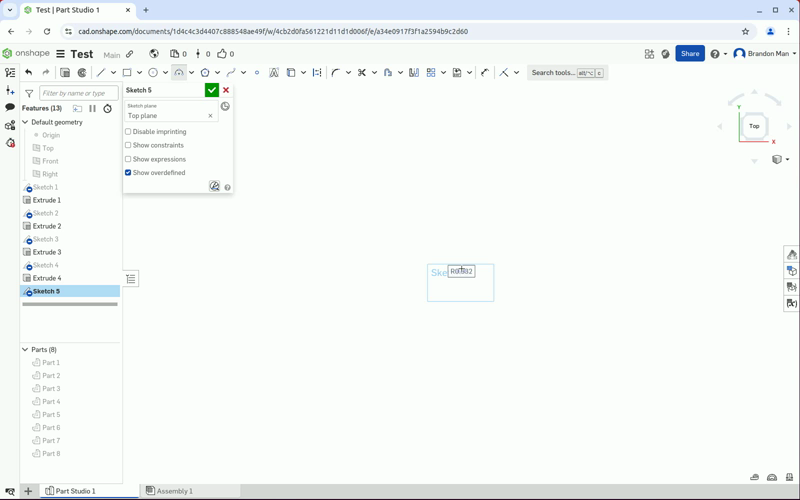
key_up(shift)
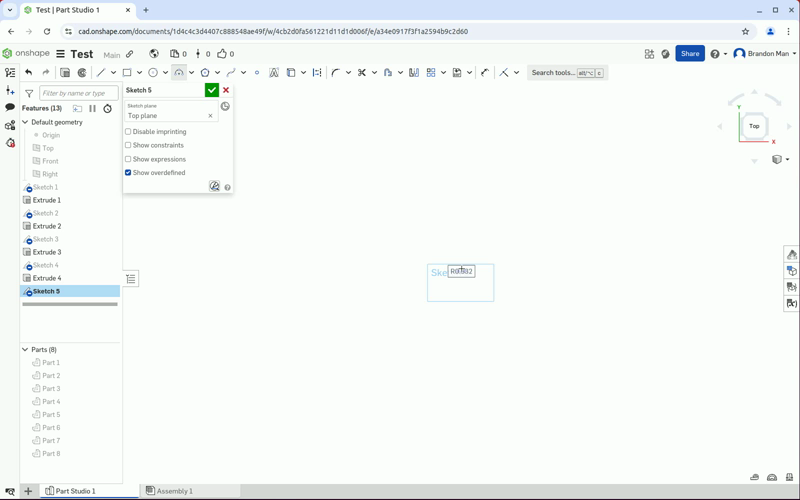
key(esc)
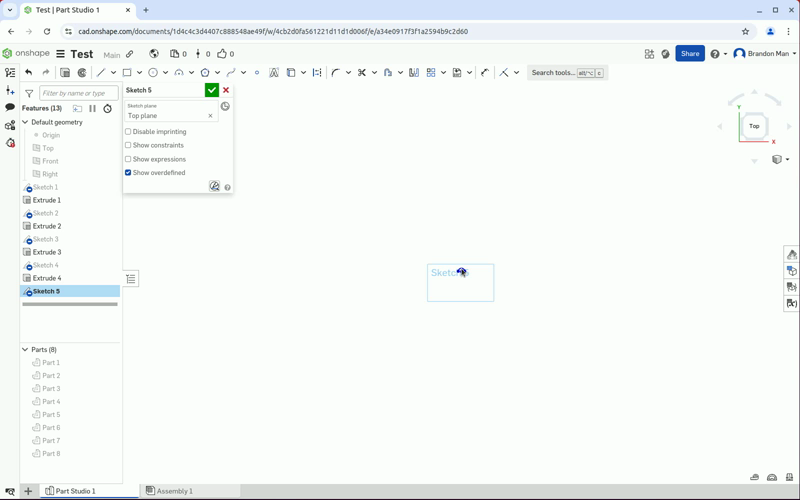
key(l)
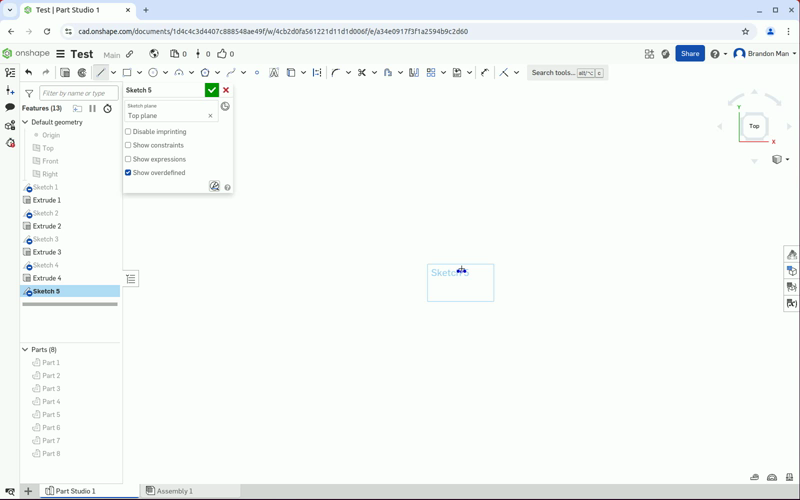
mouse_move(464, 271)
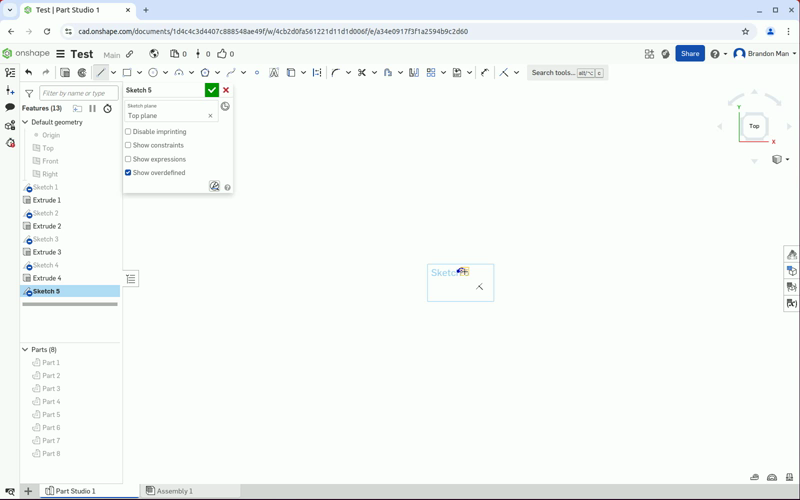
scroll(6)
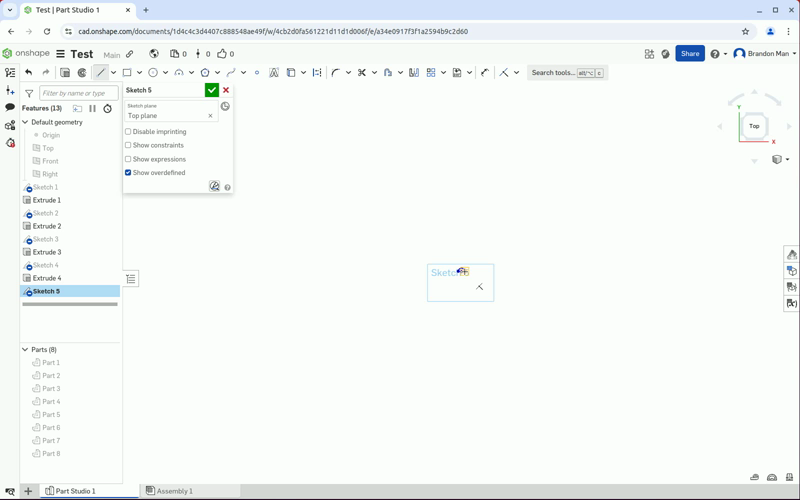
scroll(6)
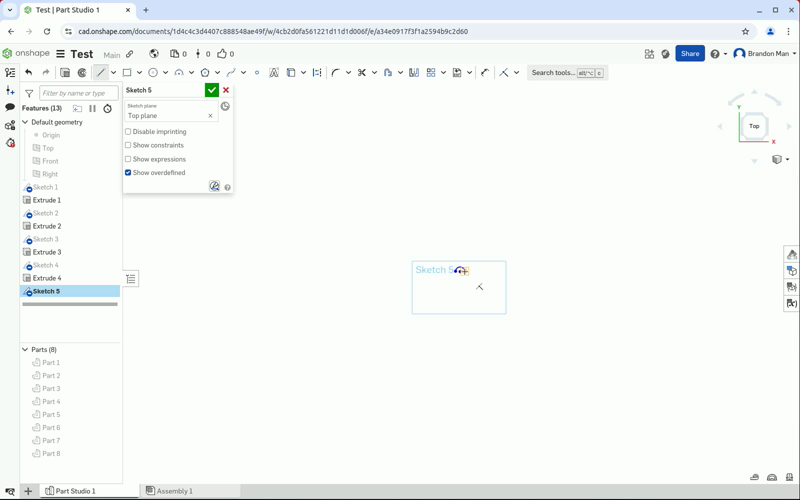
scroll(6)
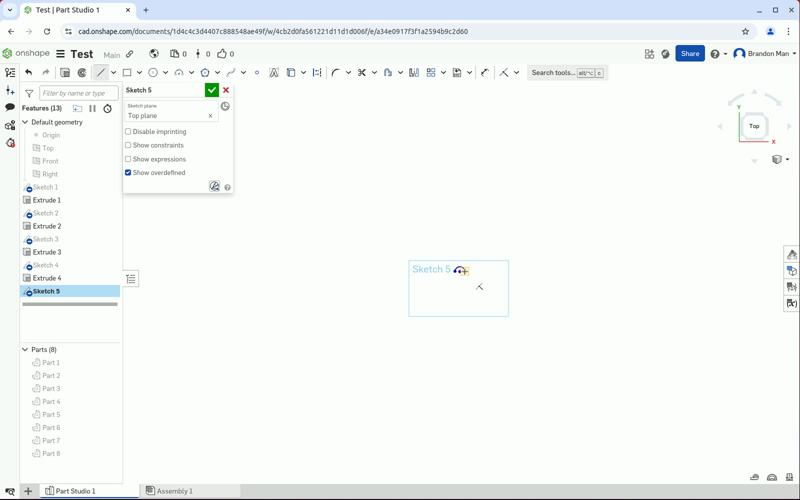
scroll(6)
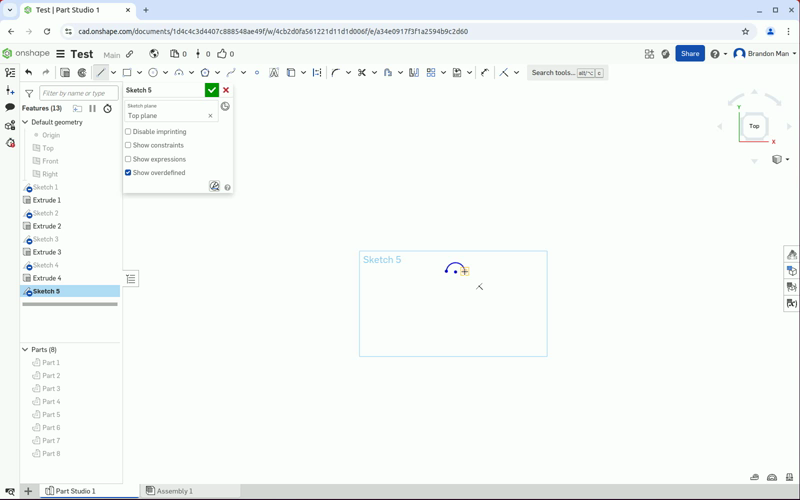
scroll(6)
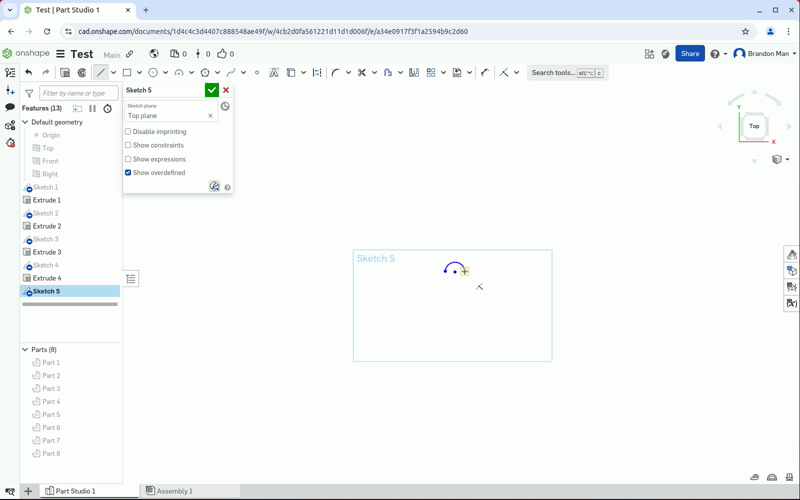
scroll(6)
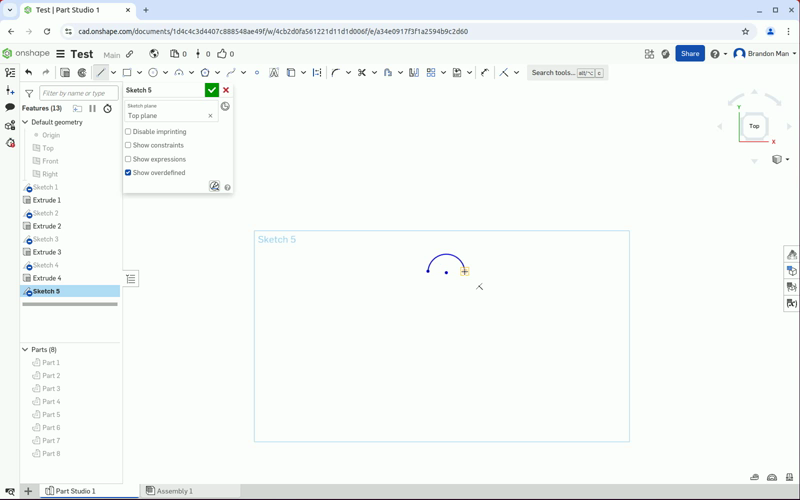
scroll(6)
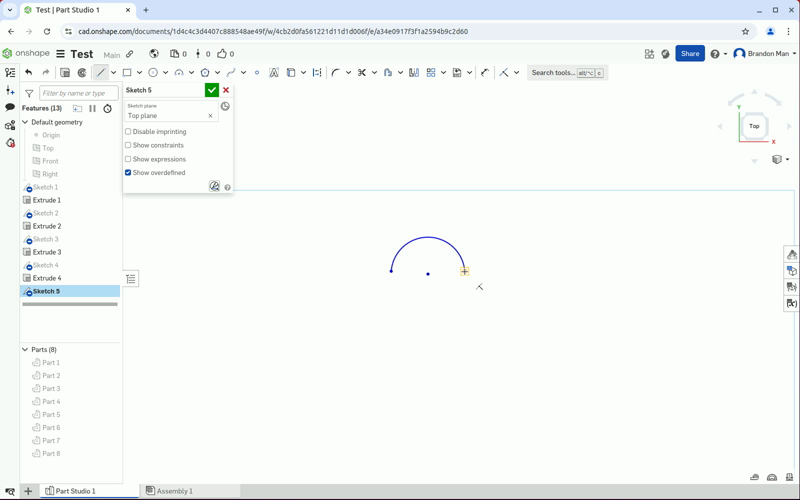
click(464, 271)
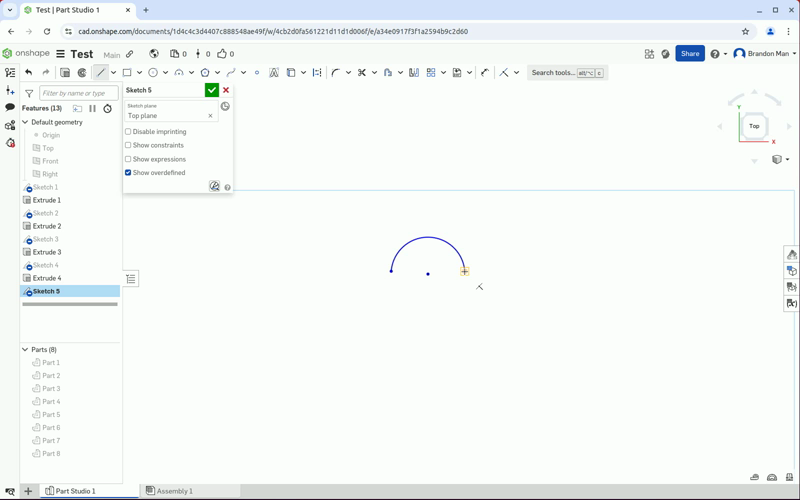
scroll(-6)
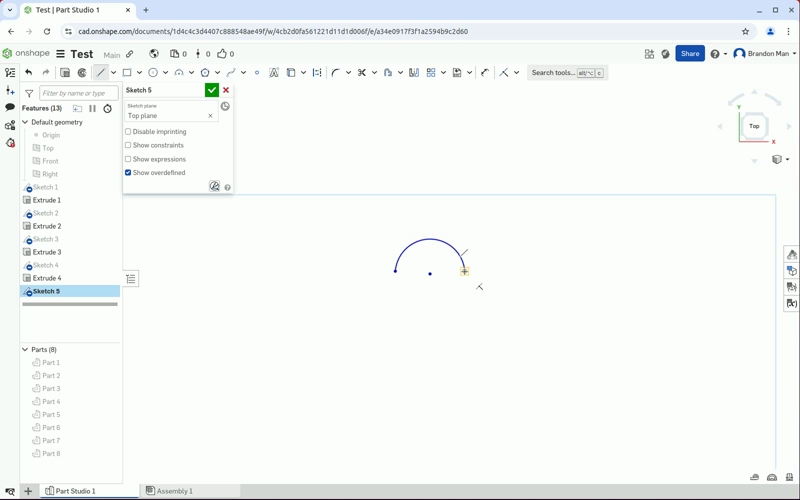
scroll(-6)
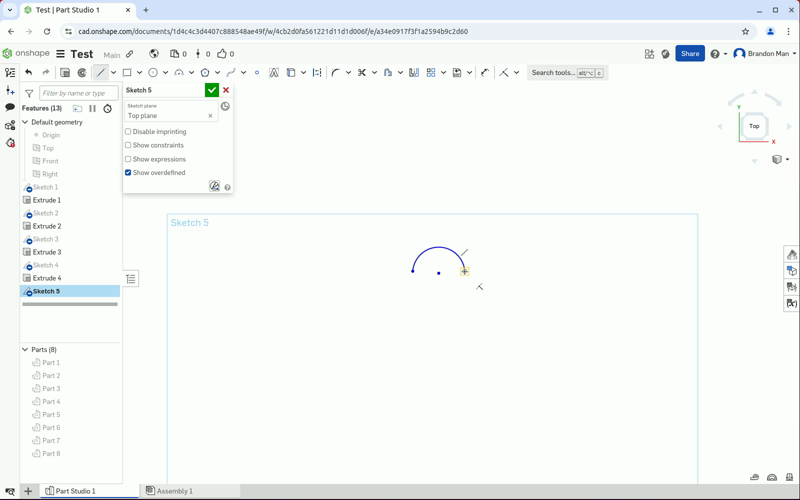
scroll(-6)
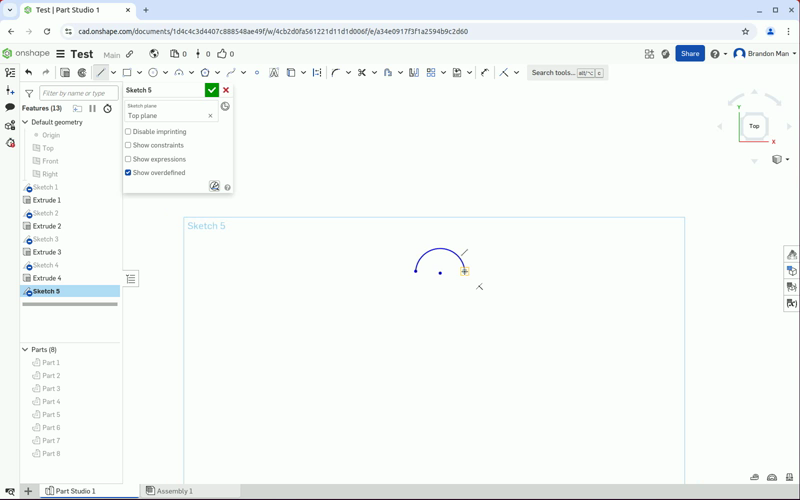
scroll(-6)
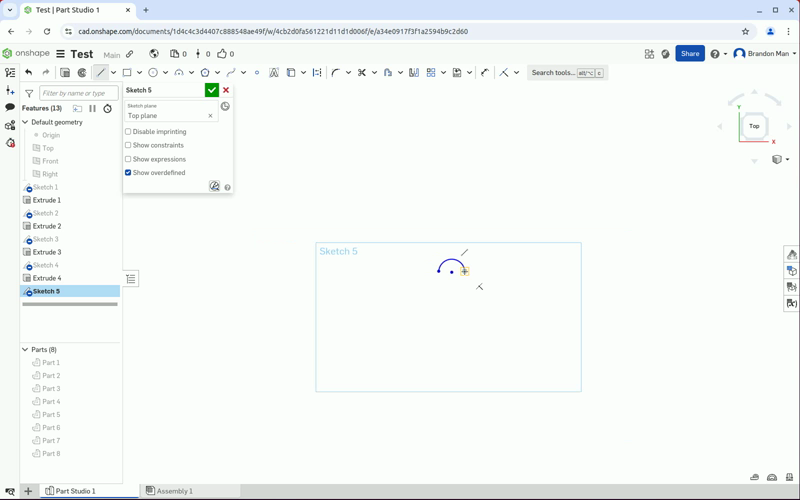
scroll(-6)
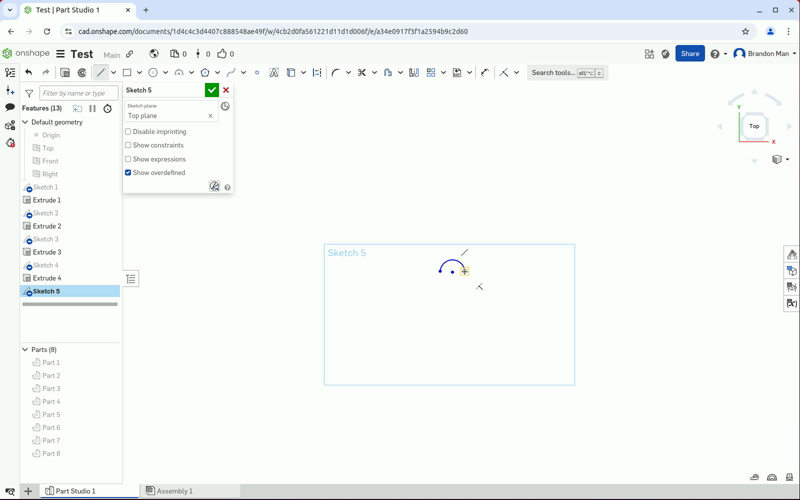
scroll(-6)
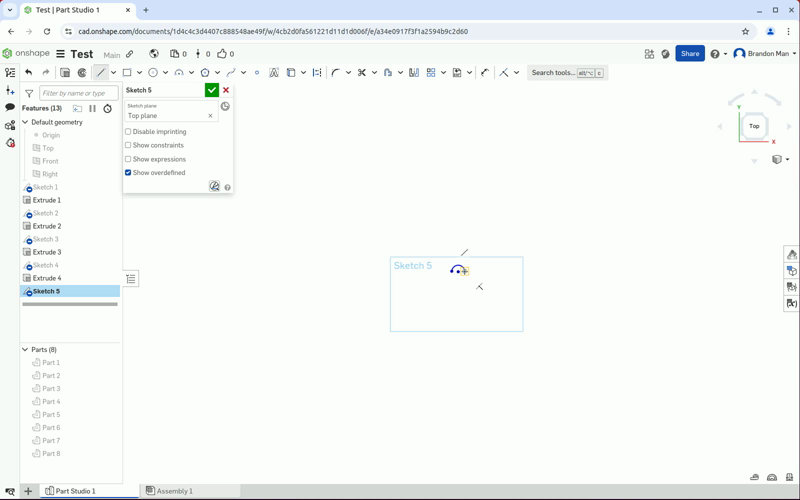
scroll(-6)
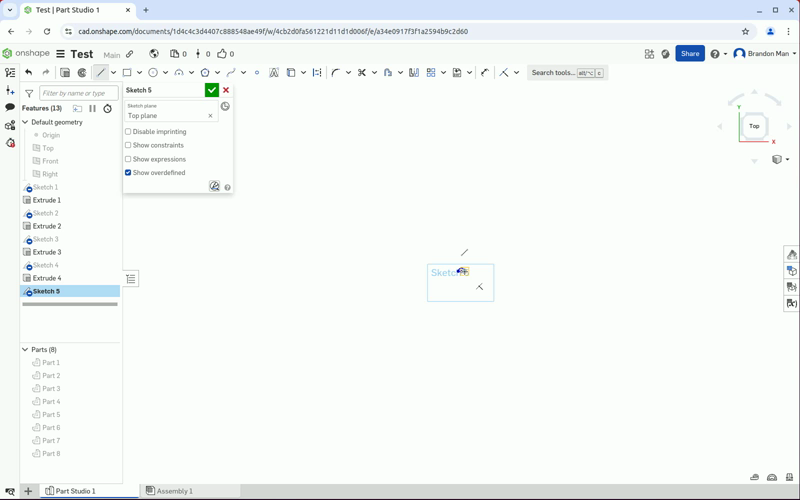
key_down(shift)
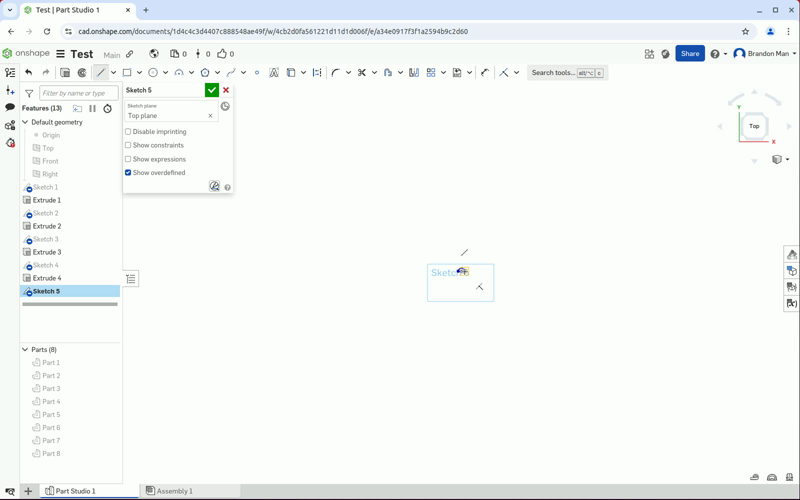
mouse_move(495, 271)
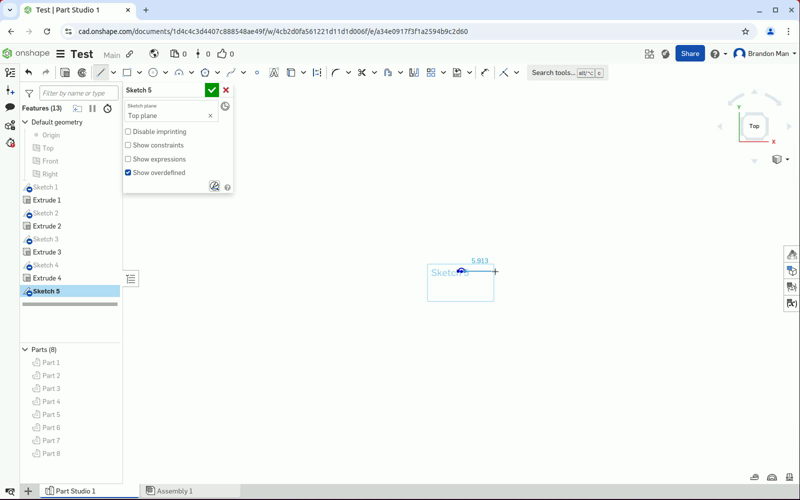
mouse_move(463, 260)
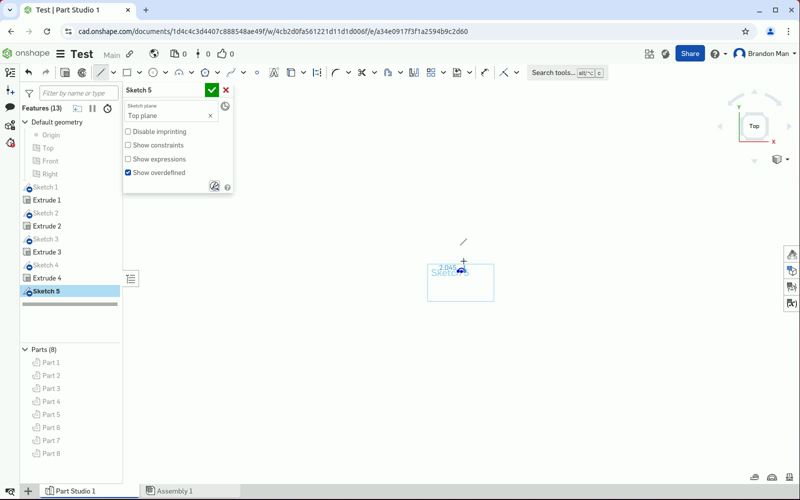
click(463, 260)
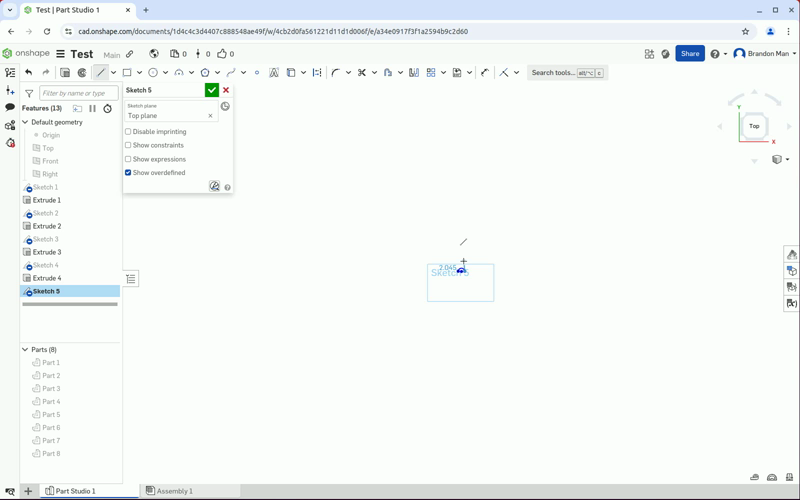
key_up(shift)
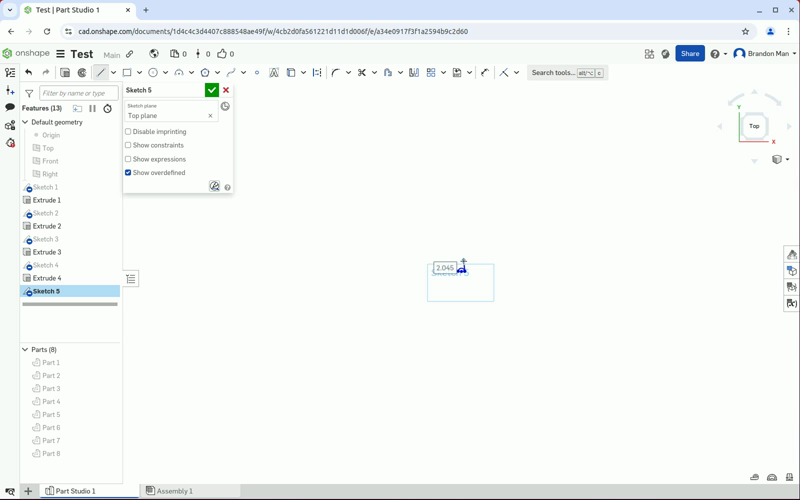
key(esc)
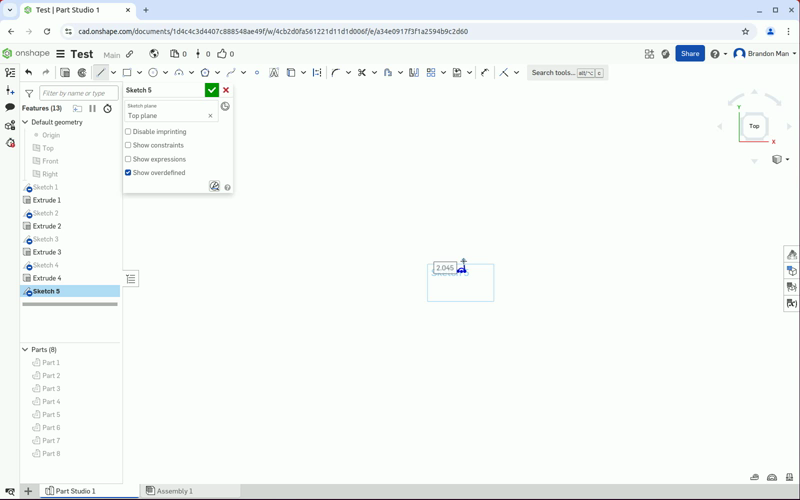
key(a)
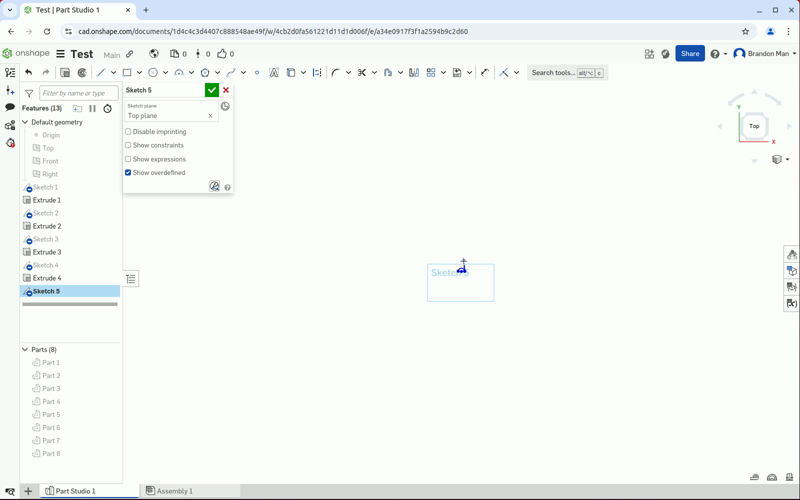
mouse_move(463, 260)
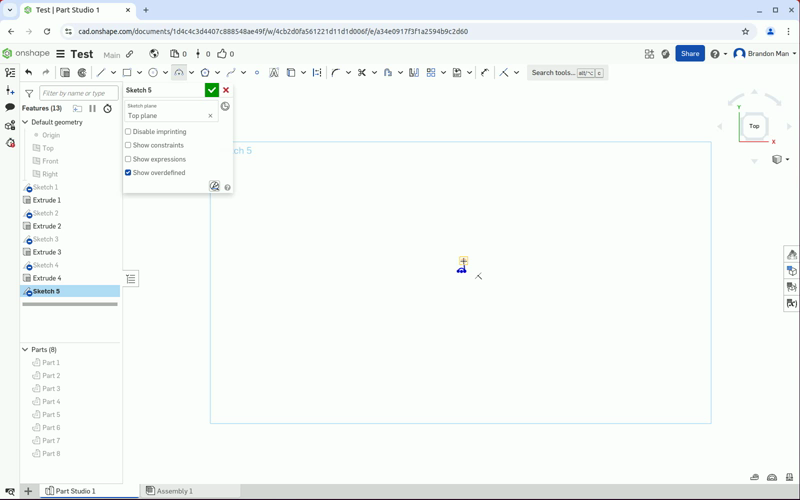
click(463, 260)
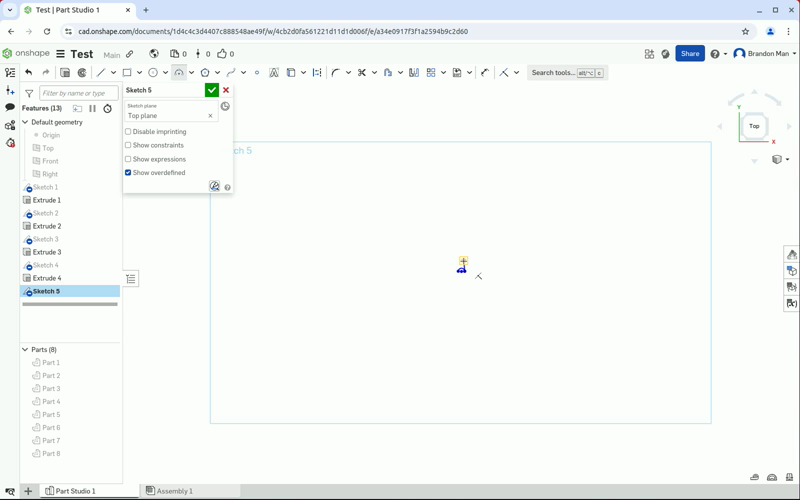
key_down(shift)
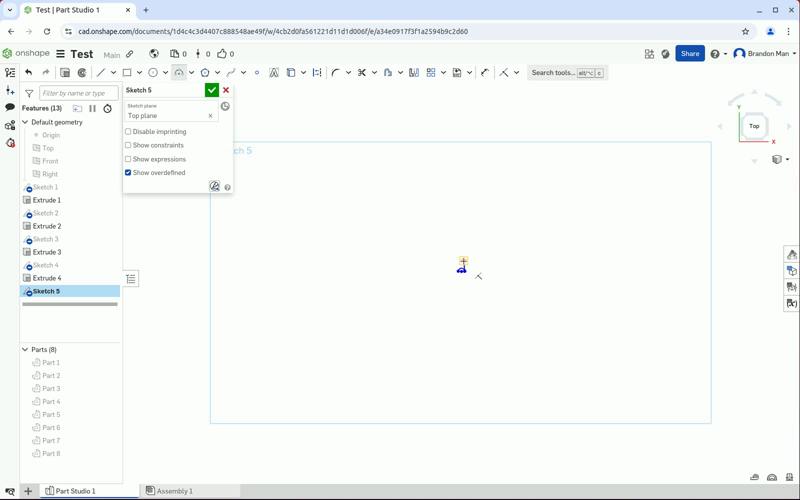
mouse_move(459, 260)
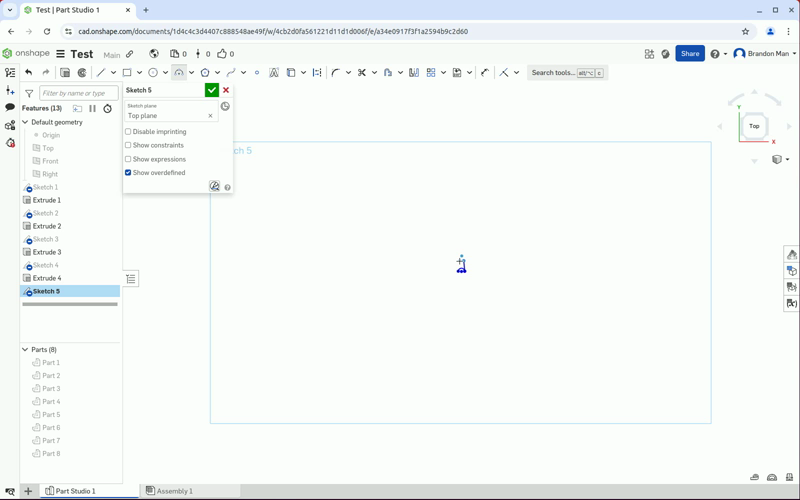
scroll(6)
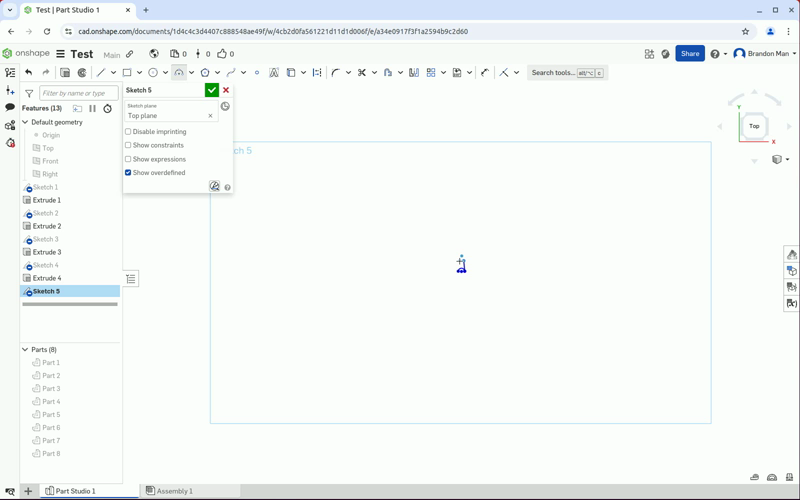
scroll(6)
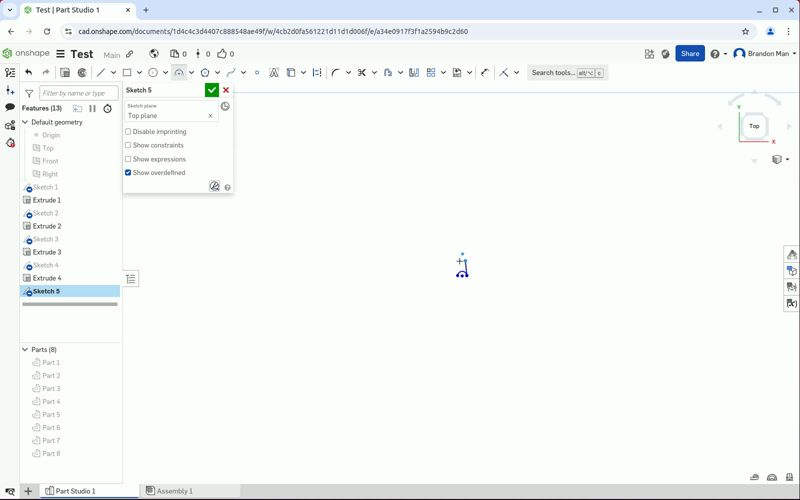
scroll(6)
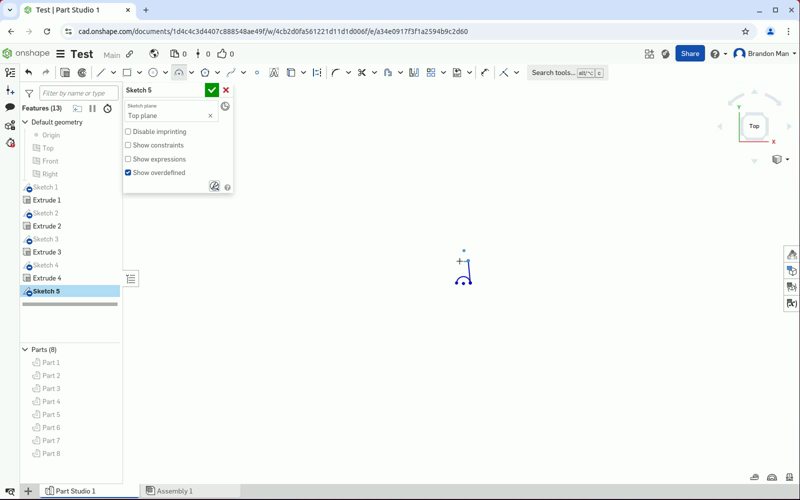
scroll(6)
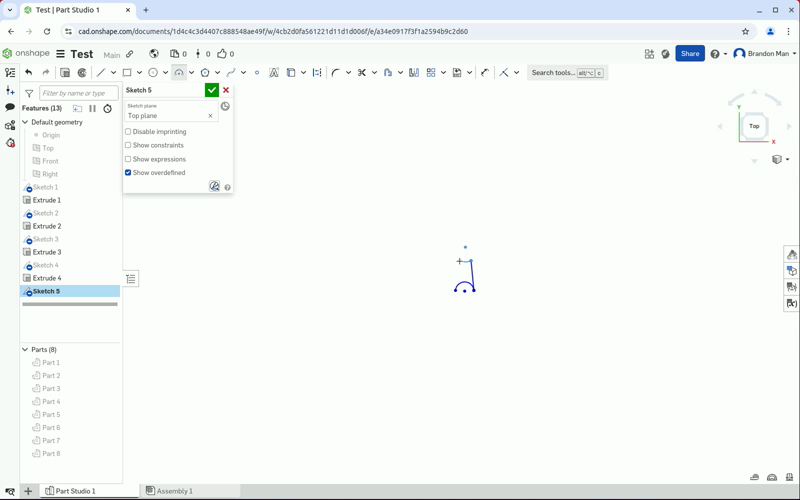
scroll(6)
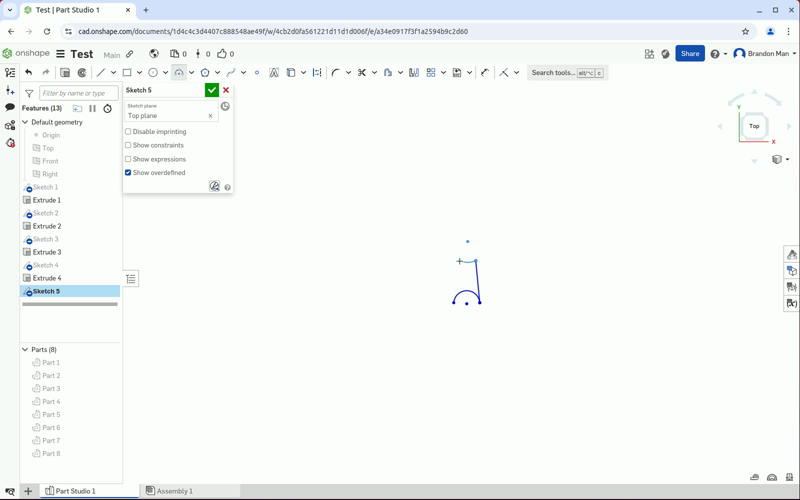
scroll(6)
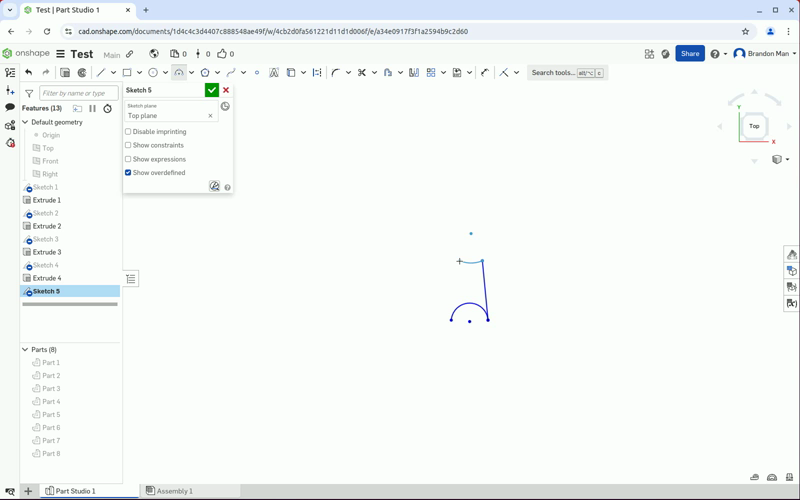
scroll(6)
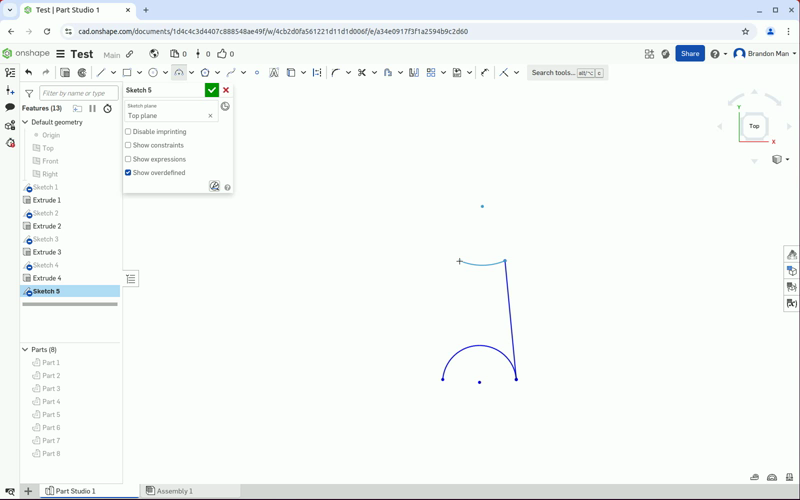
click(459, 260)
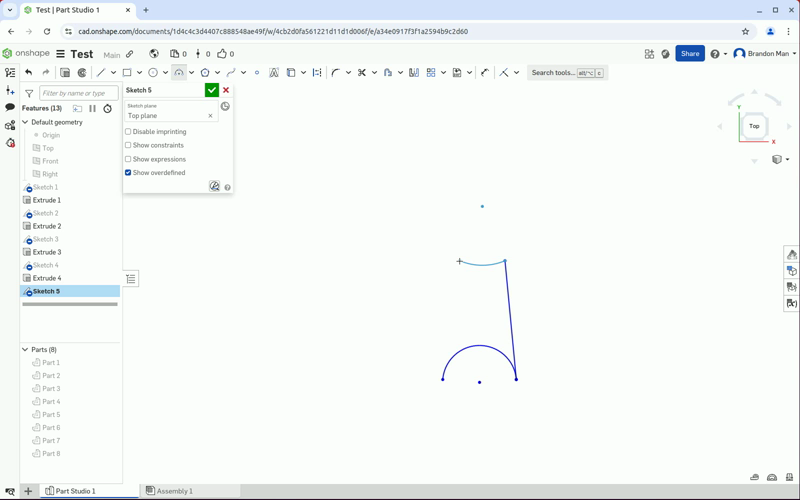
scroll(-6)
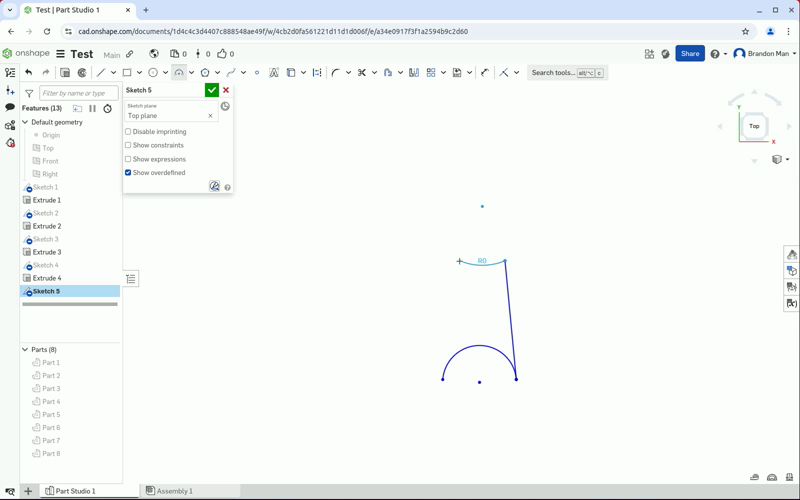
scroll(-6)
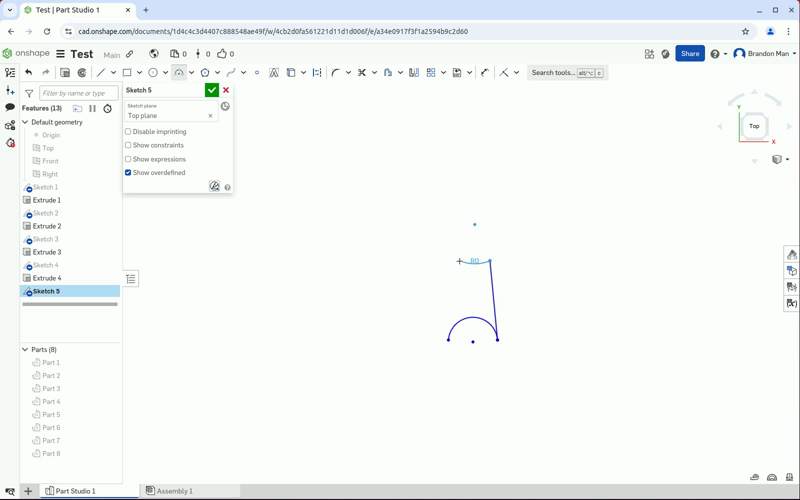
scroll(-6)
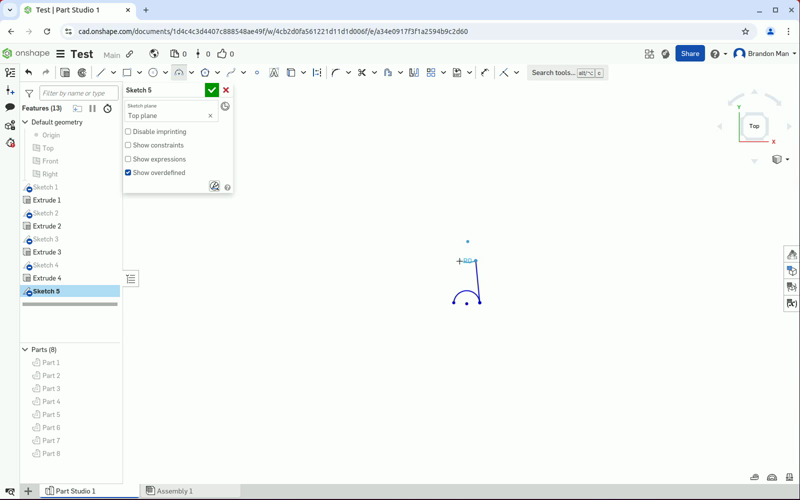
scroll(-6)
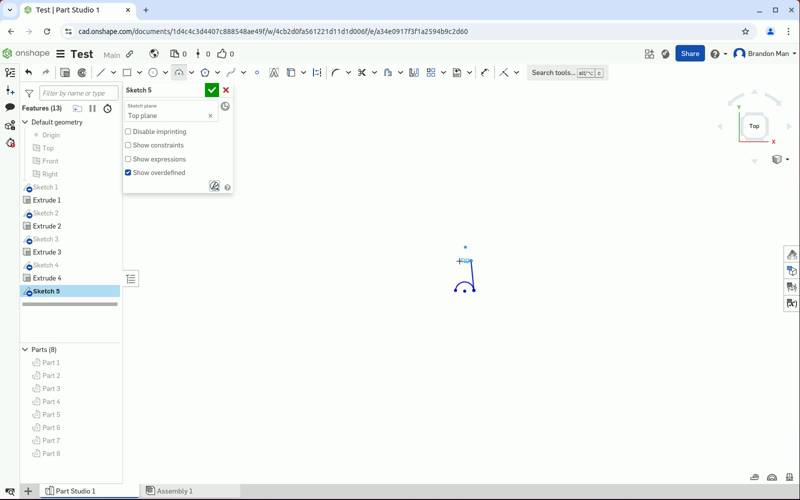
scroll(-6)
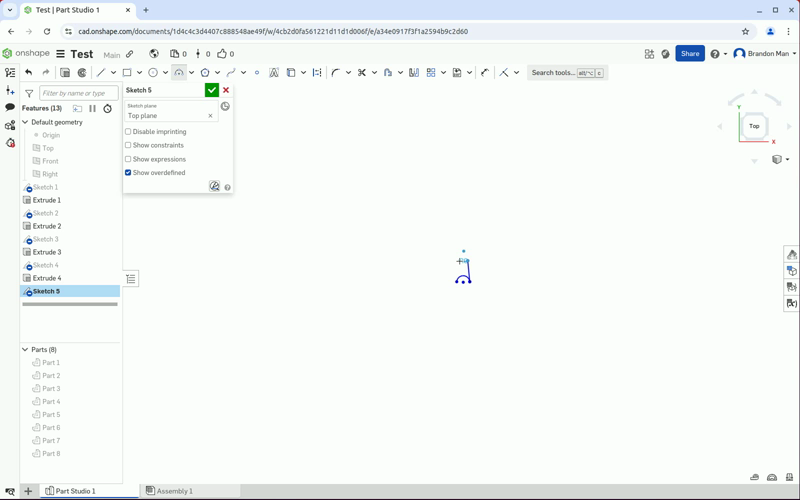
scroll(-6)
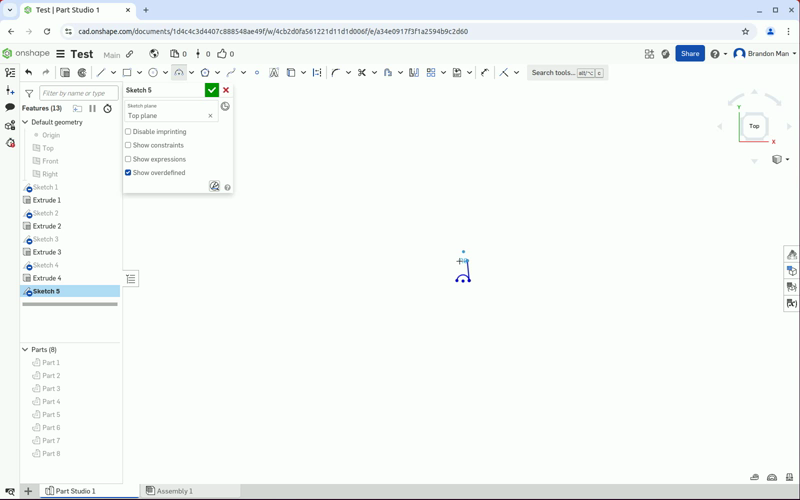
scroll(-6)
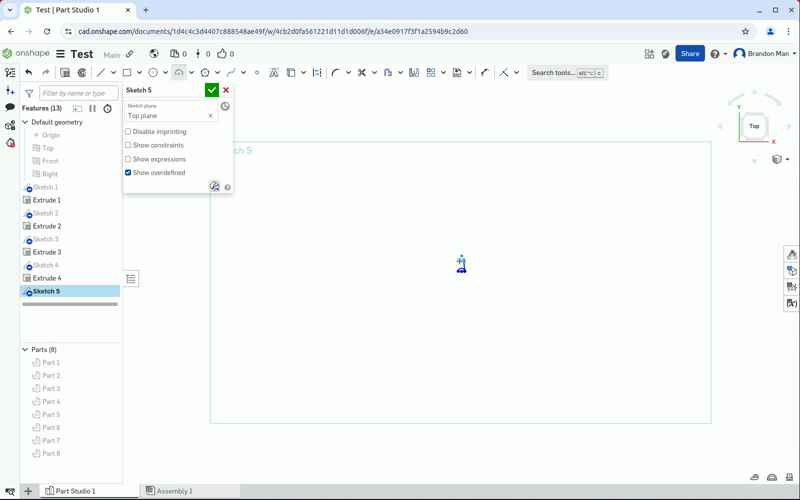
mouse_move(461, 263)
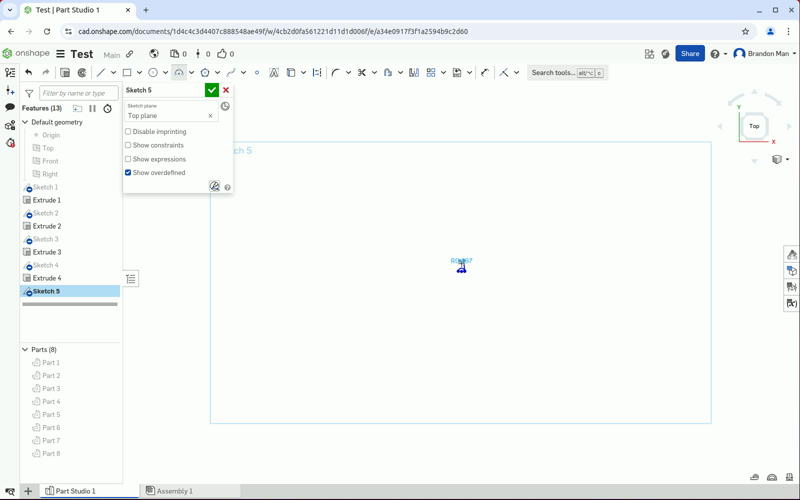
scroll(6)
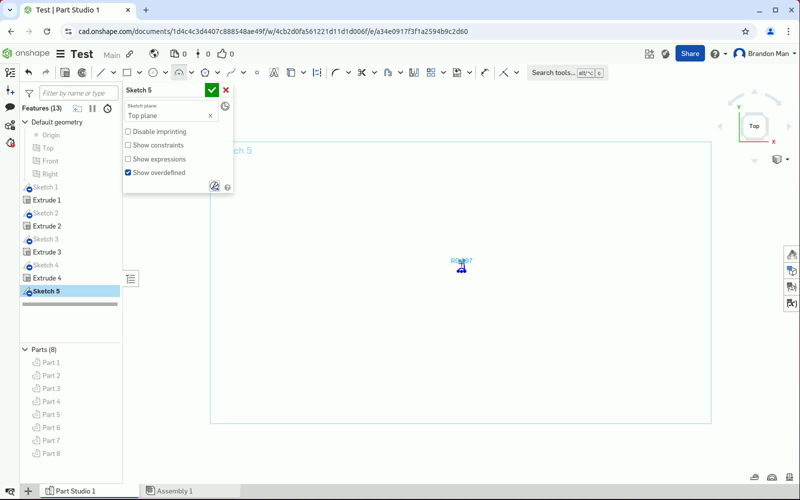
scroll(6)
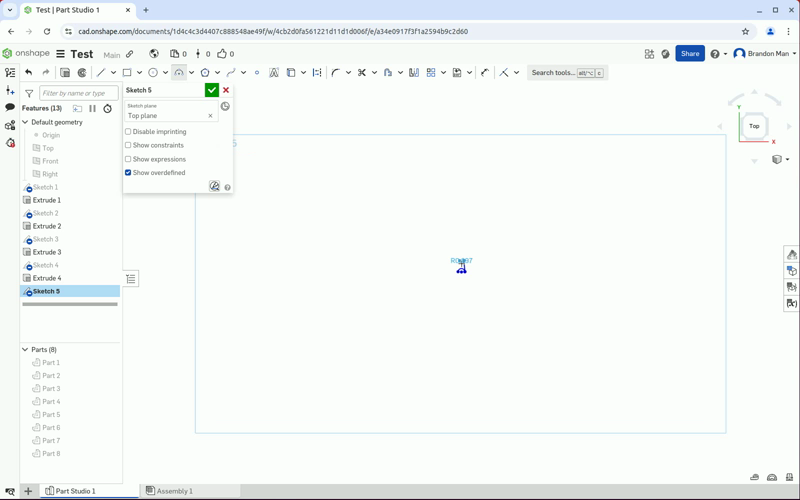
scroll(6)
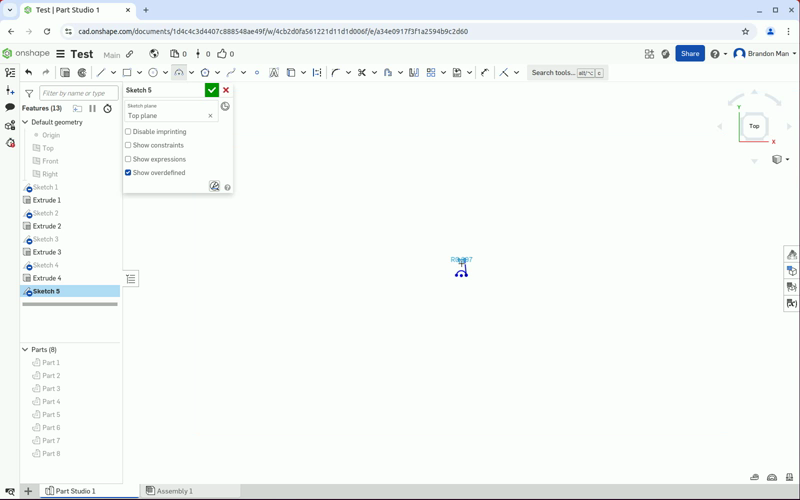
scroll(6)
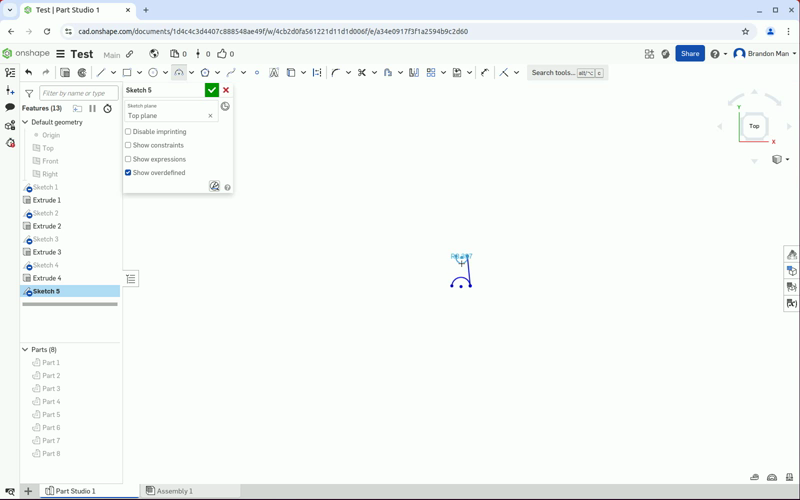
scroll(6)
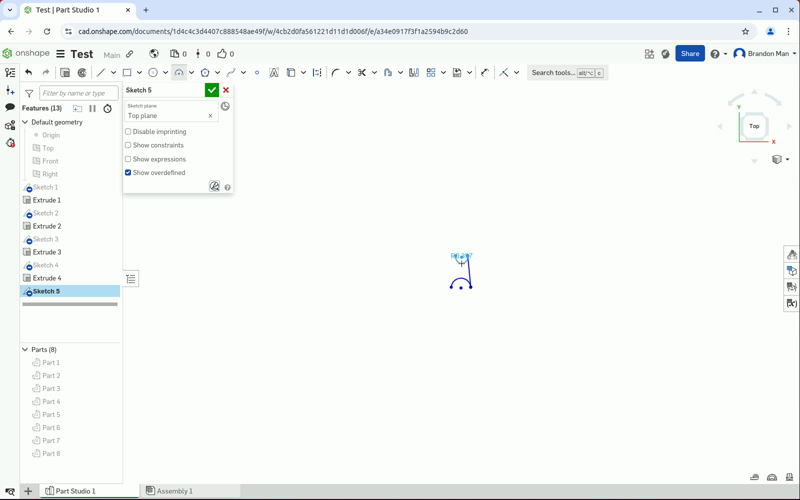
scroll(6)
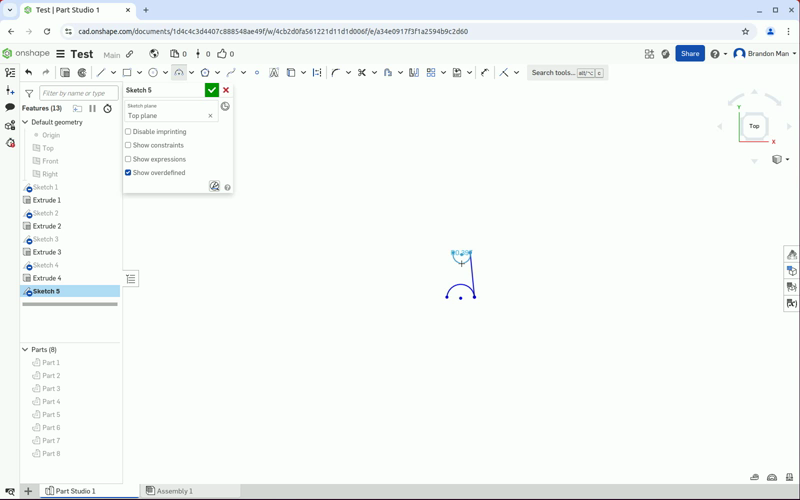
scroll(6)
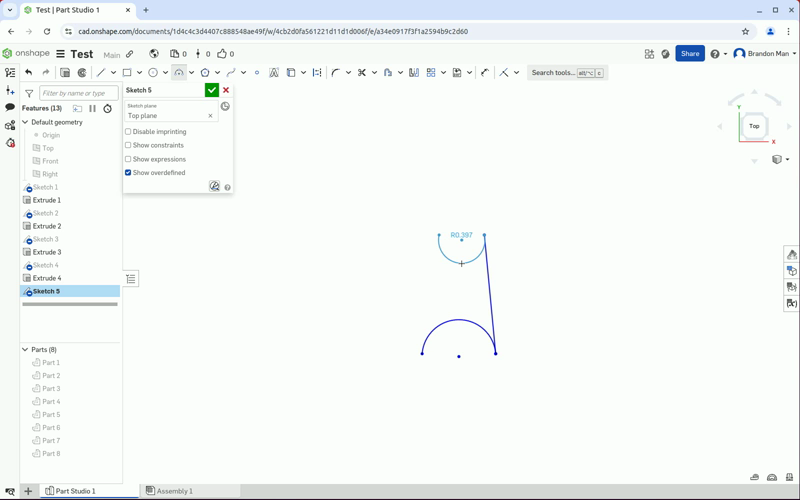
click(461, 263)
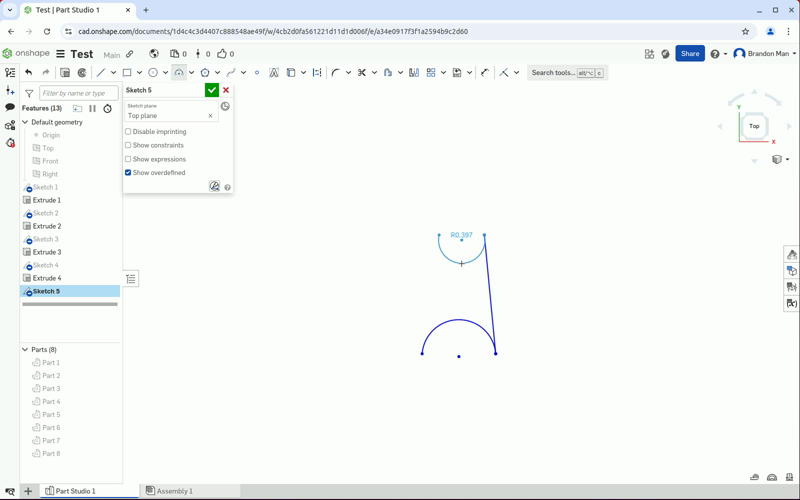
scroll(-6)
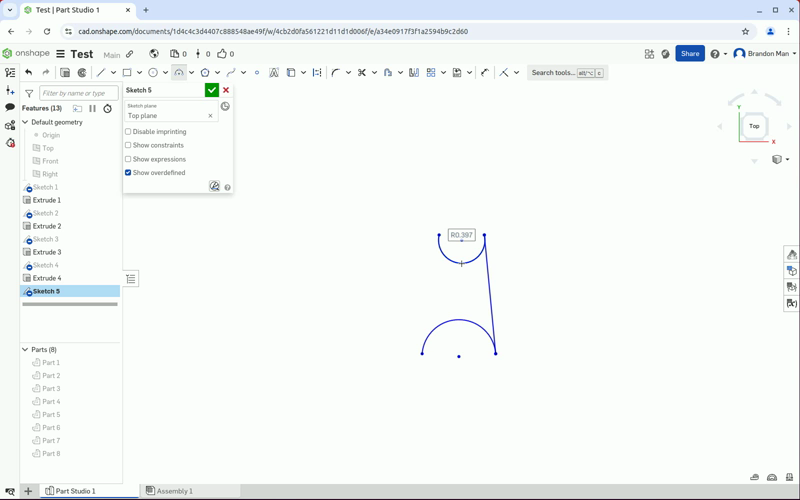
scroll(-6)
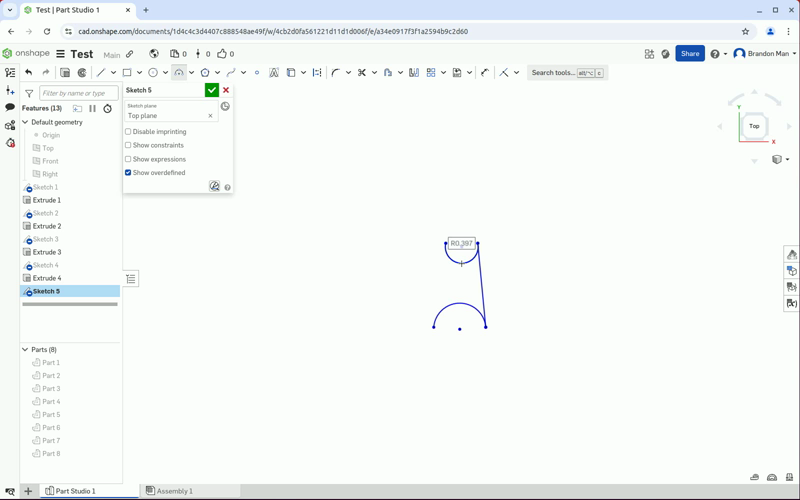
scroll(-6)
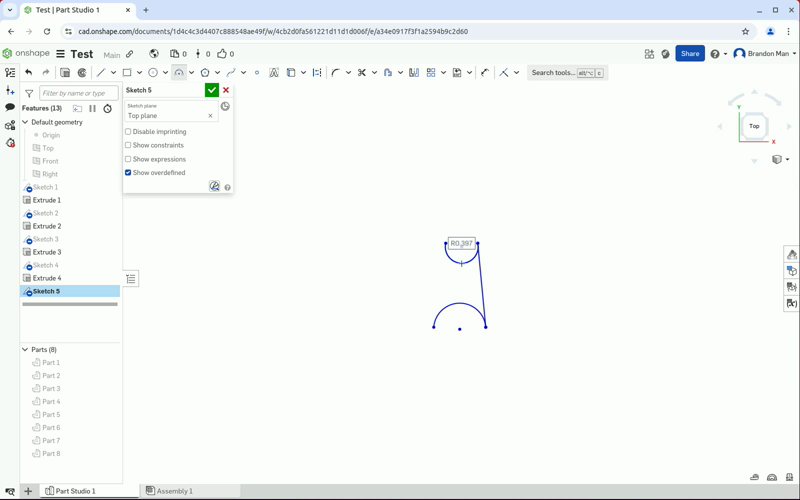
scroll(-6)
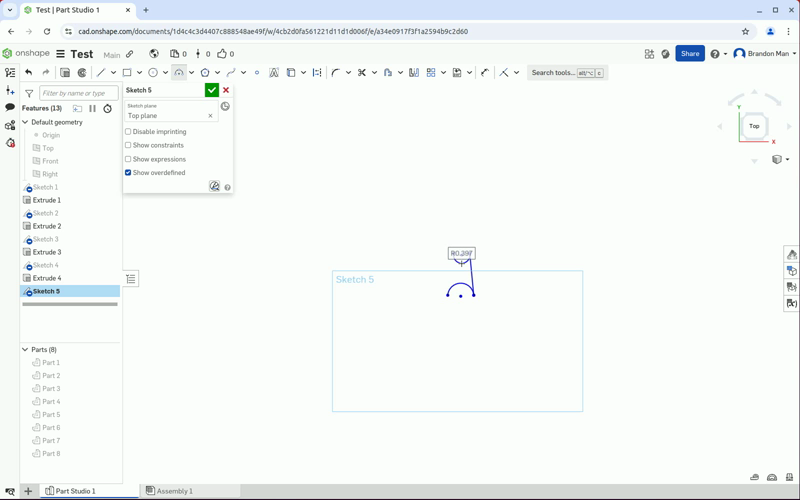
scroll(-6)
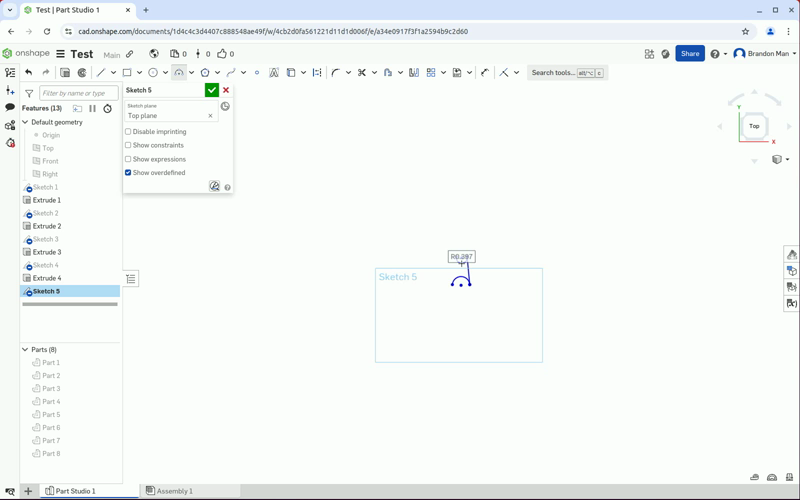
scroll(-6)
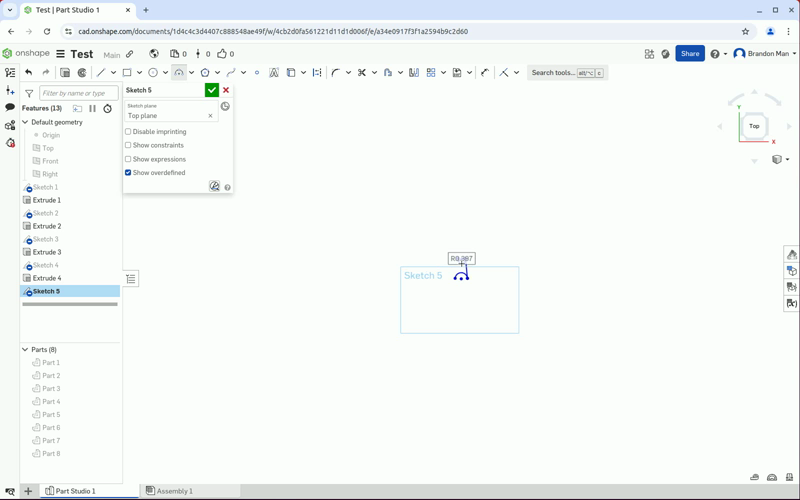
scroll(-6)
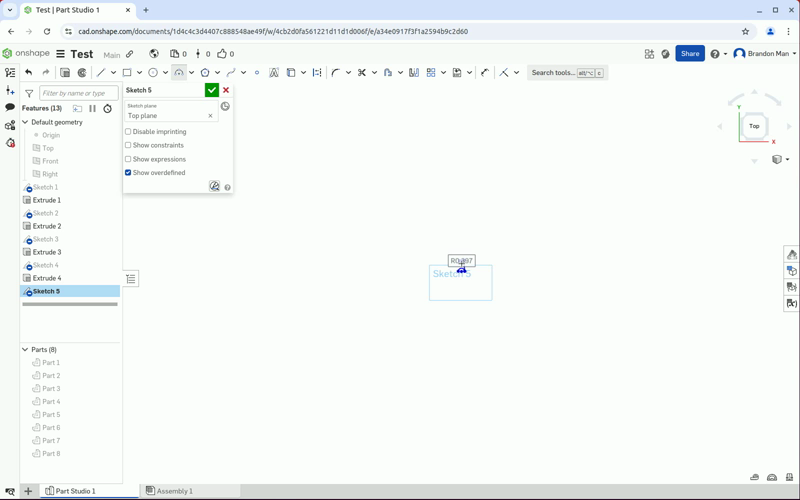
key_up(shift)
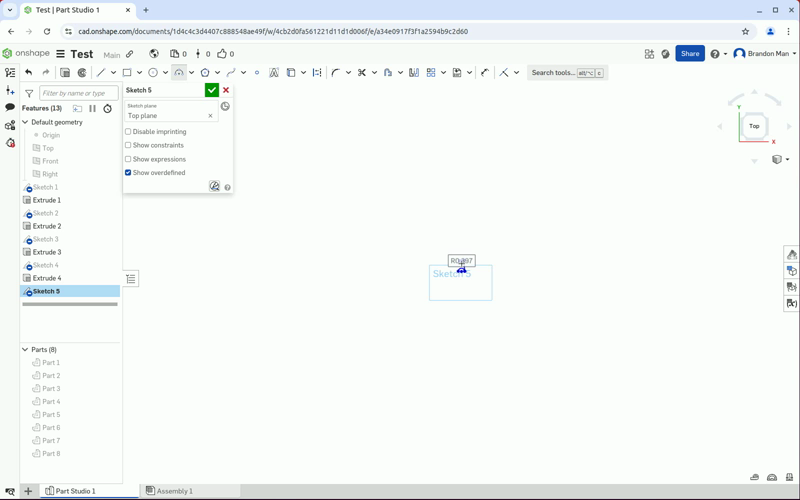
key(esc)
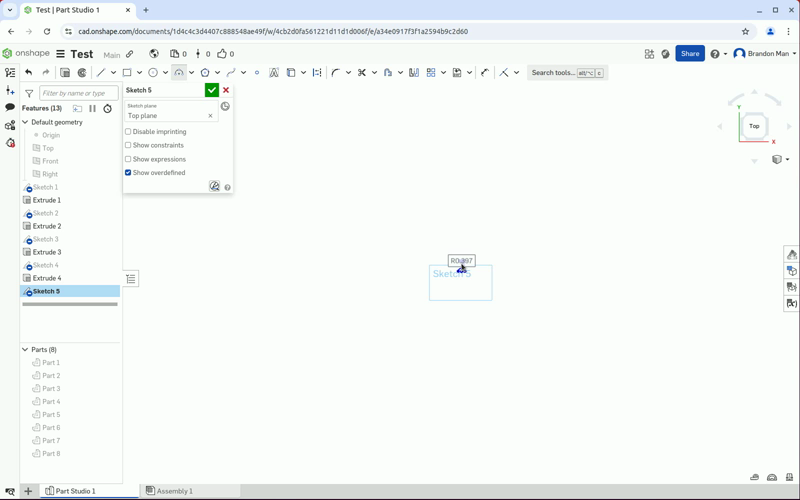
key(l)
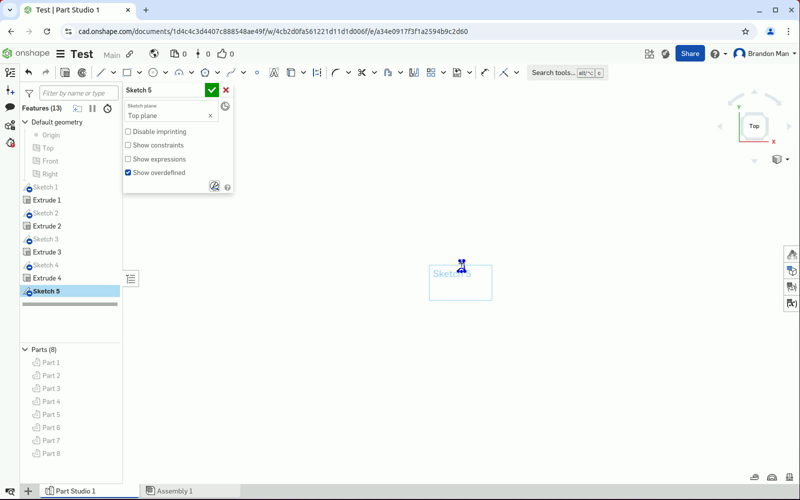
mouse_move(459, 260)
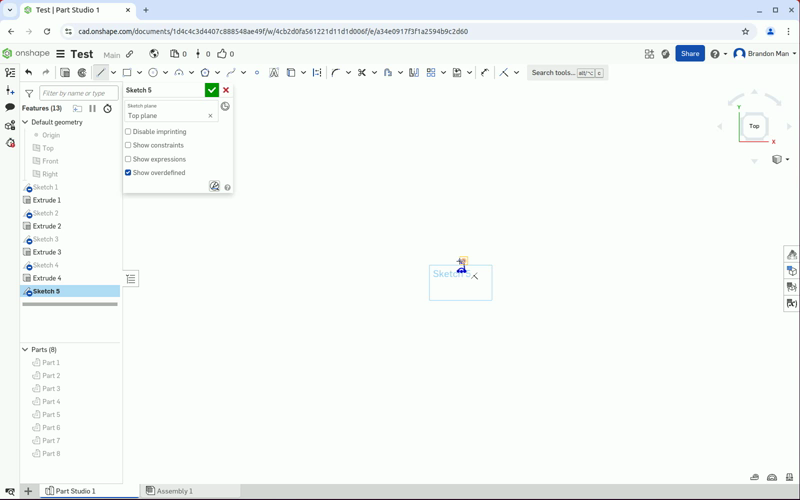
scroll(6)
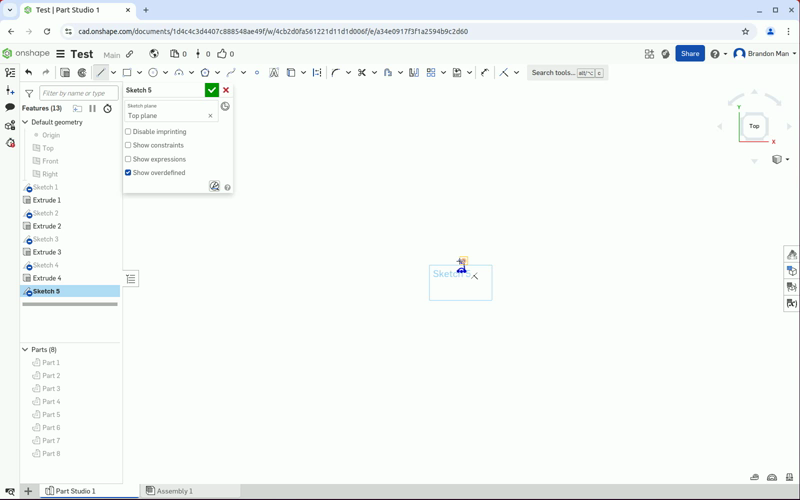
scroll(6)
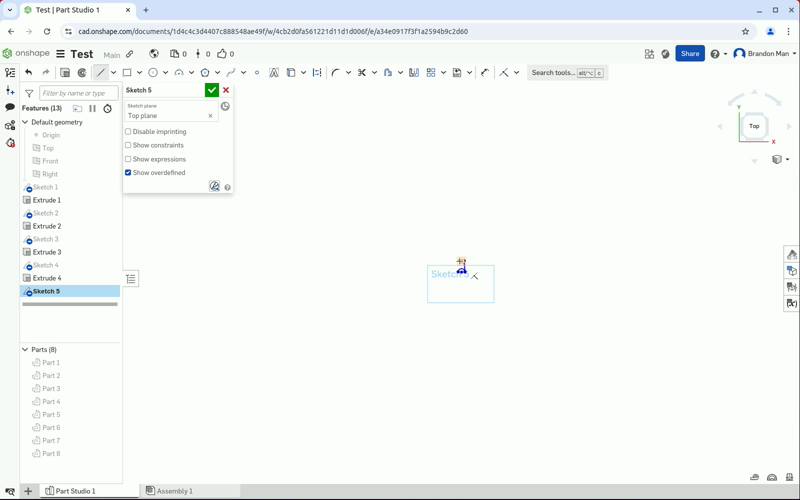
scroll(6)
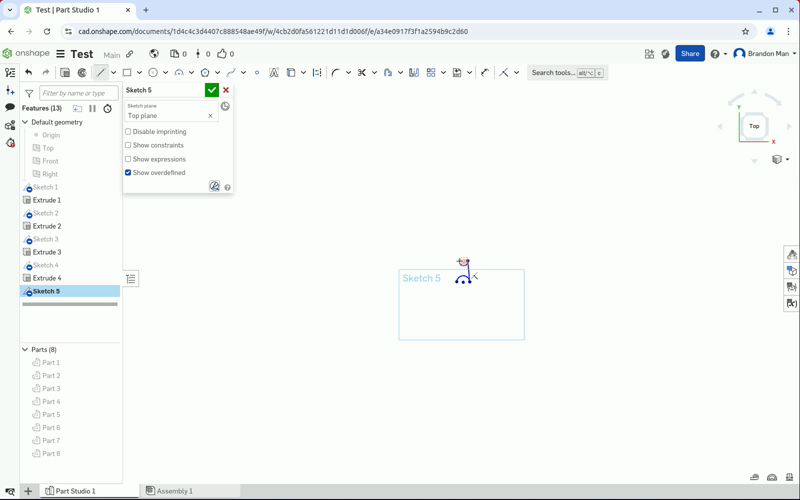
scroll(6)
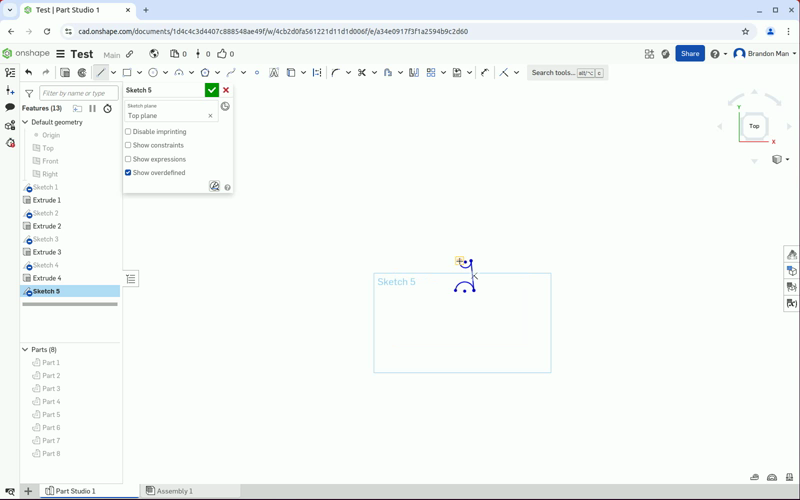
scroll(6)
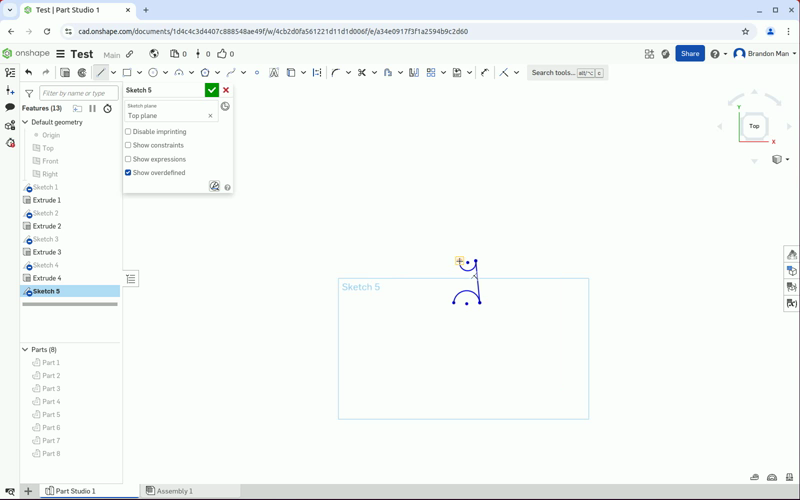
scroll(6)
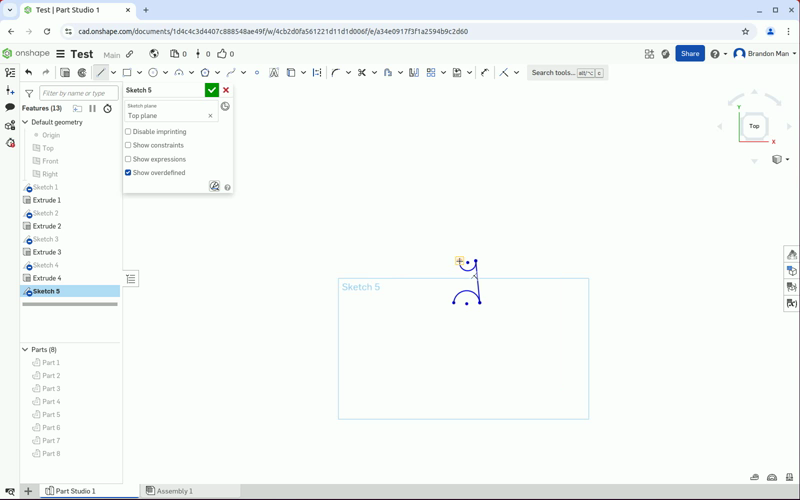
scroll(6)
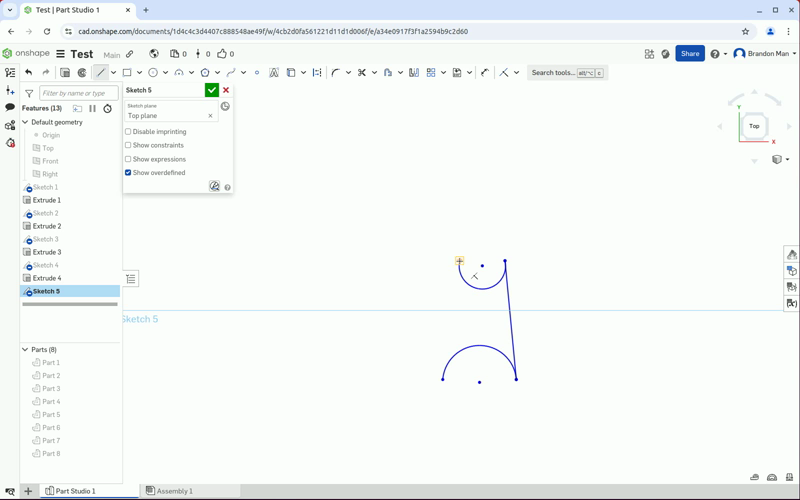
click(459, 260)
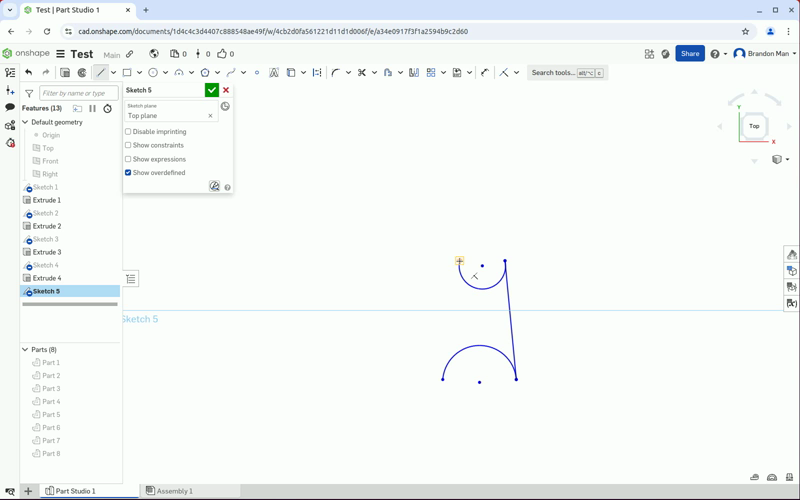
scroll(-6)
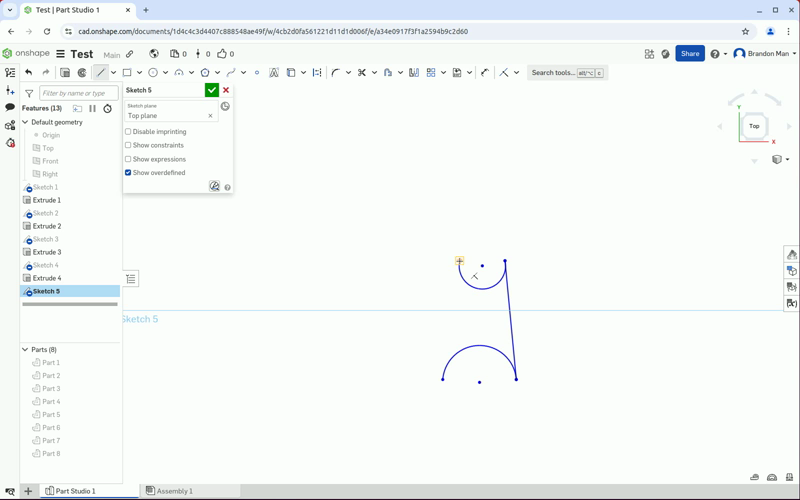
scroll(-6)
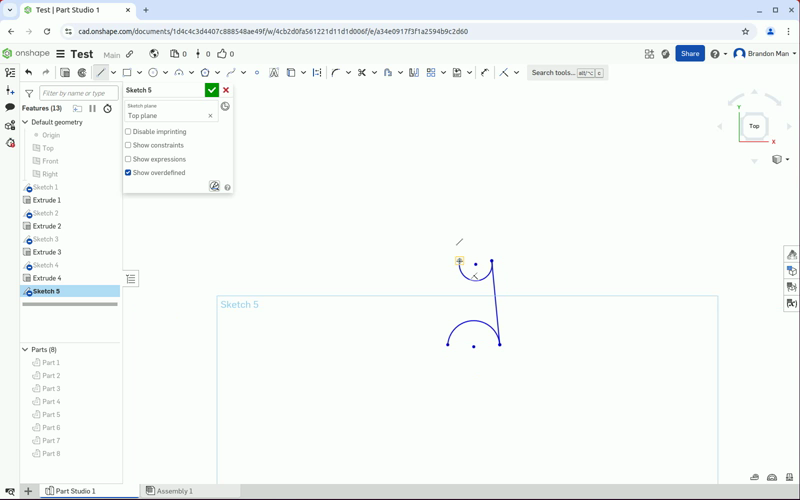
scroll(-6)
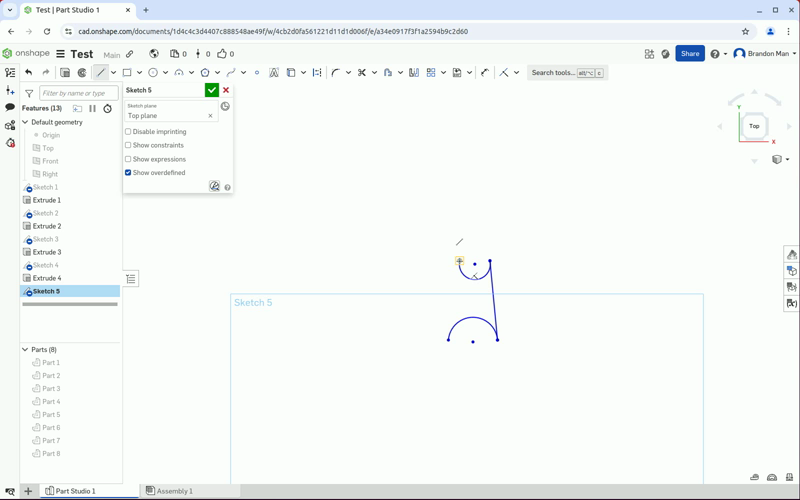
scroll(-6)
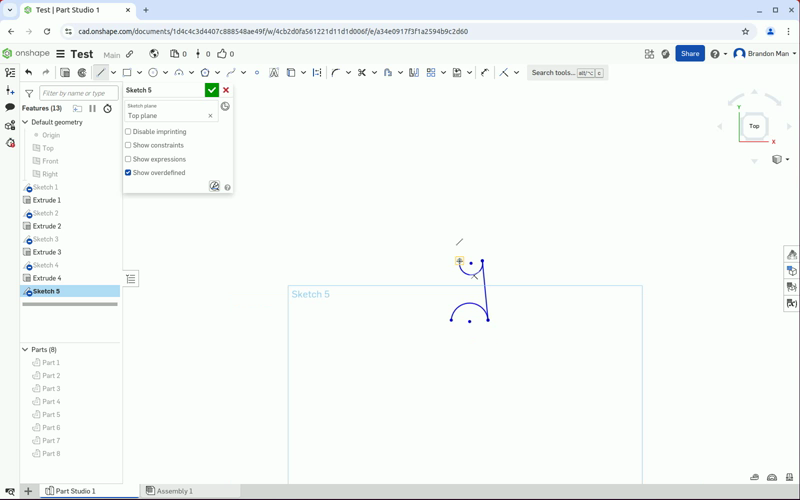
scroll(-6)
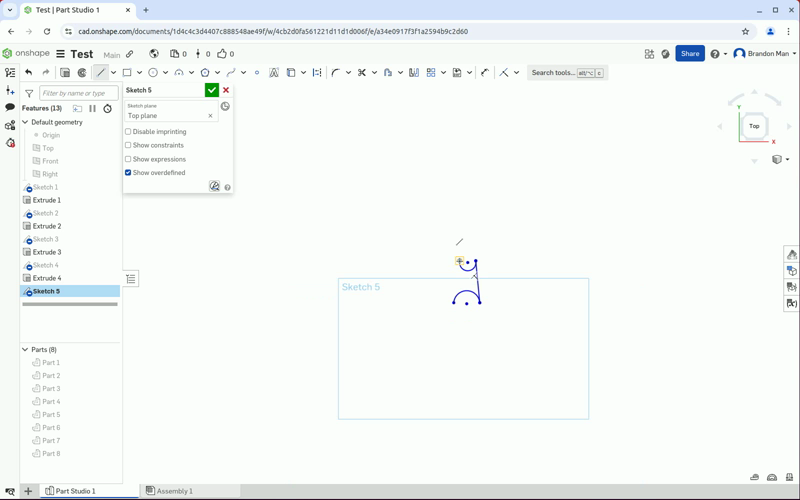
scroll(-6)
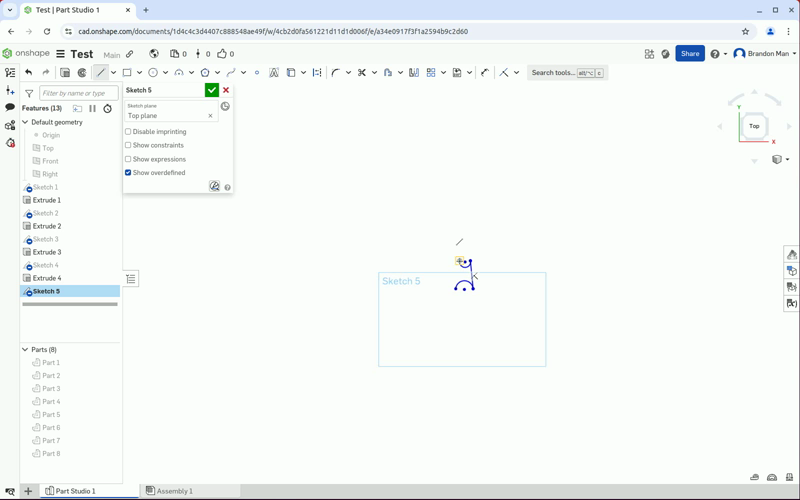
scroll(-6)
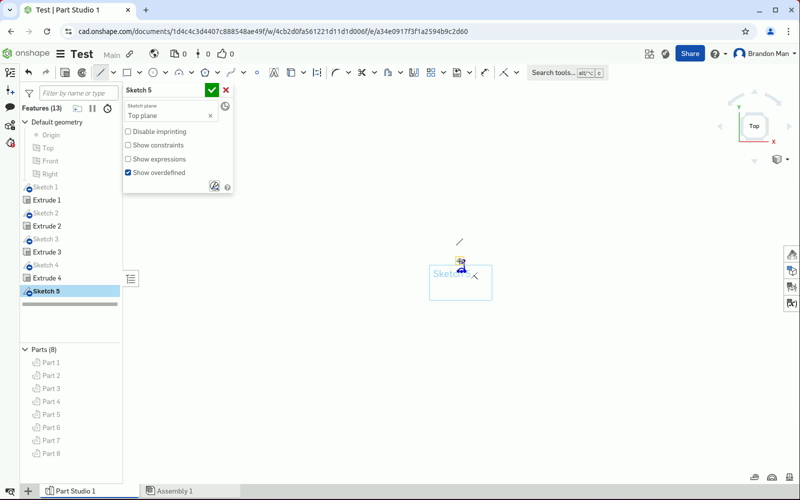
mouse_move(489, 260)
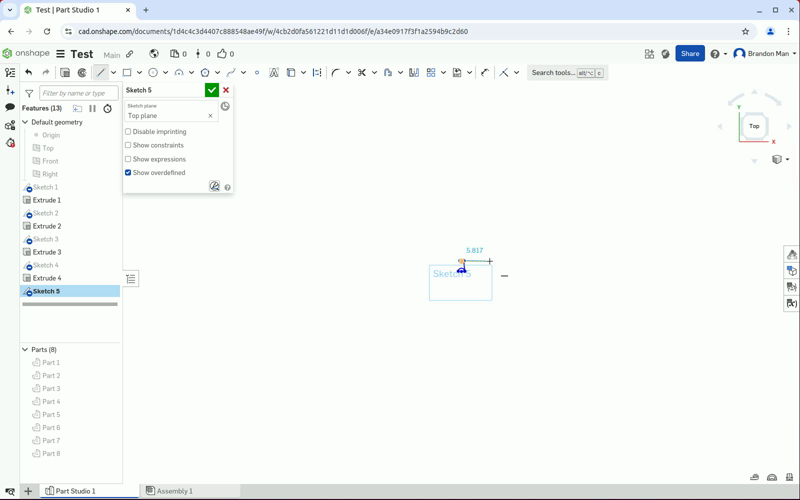
key_down(shift)
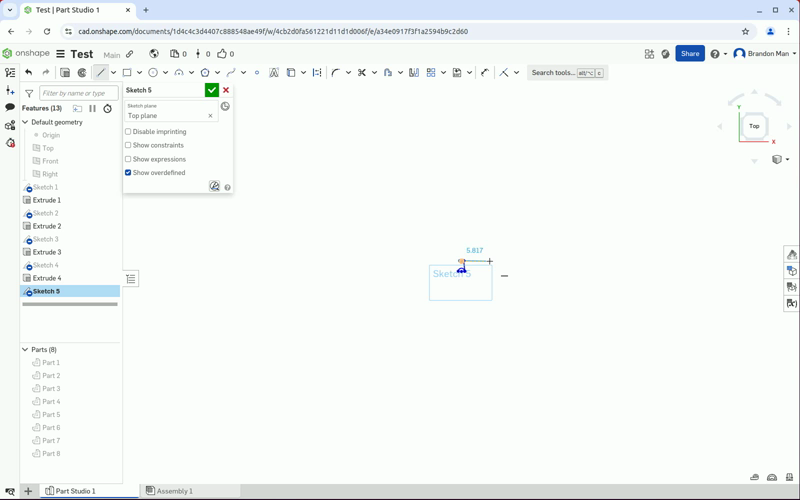
mouse_move(458, 271)
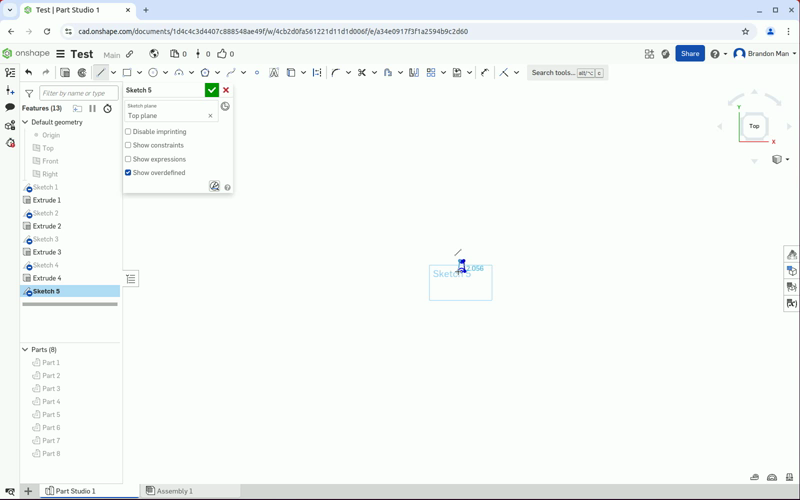
scroll(6)
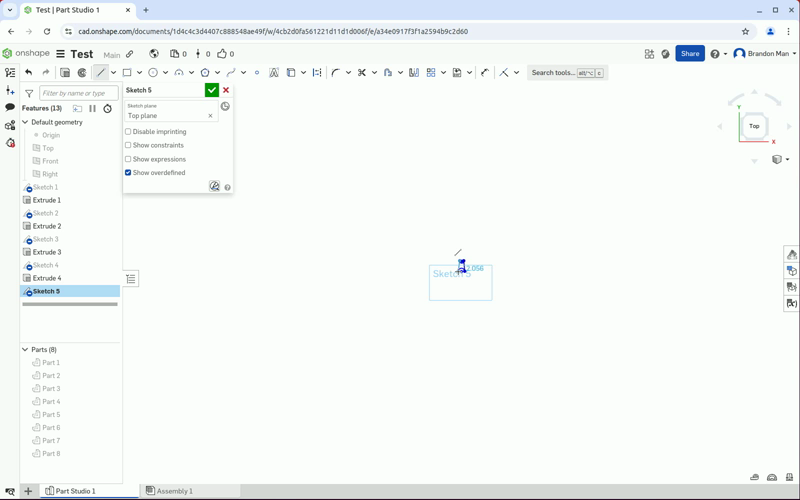
scroll(6)
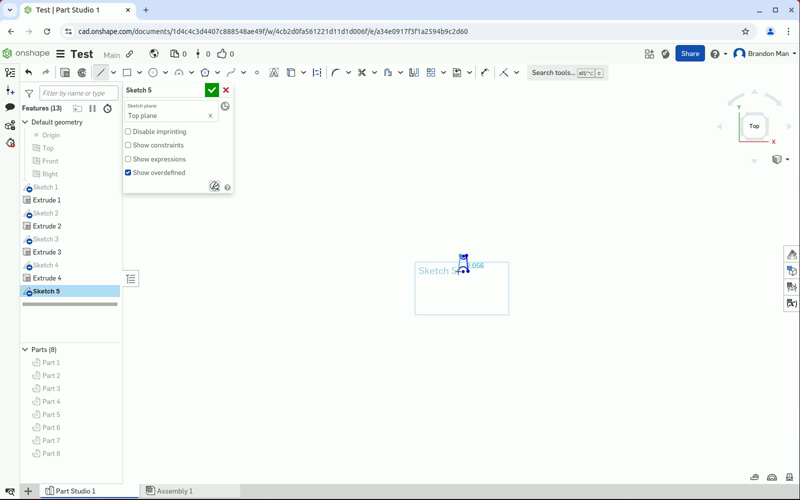
scroll(6)
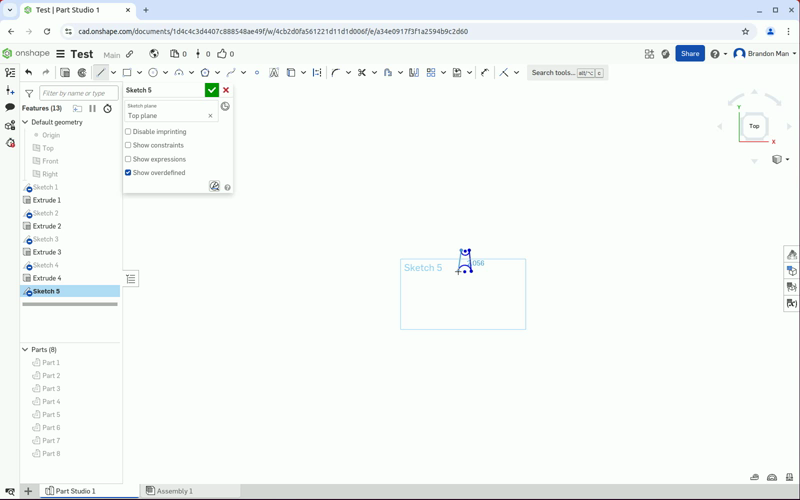
scroll(6)
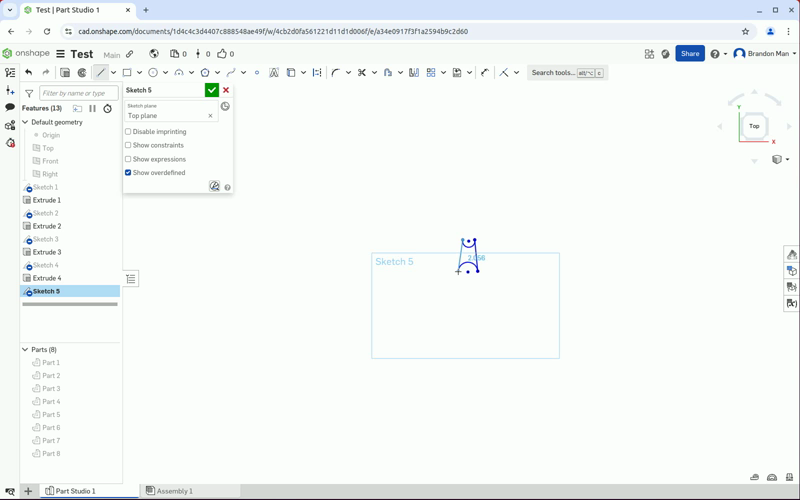
scroll(6)
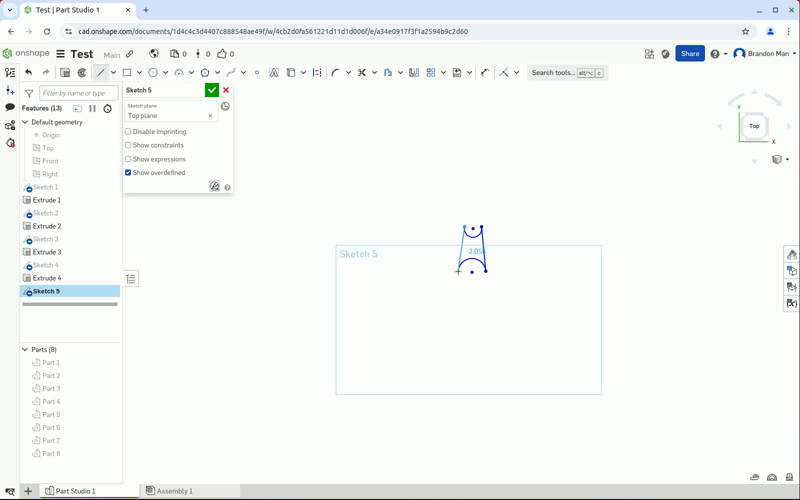
scroll(6)
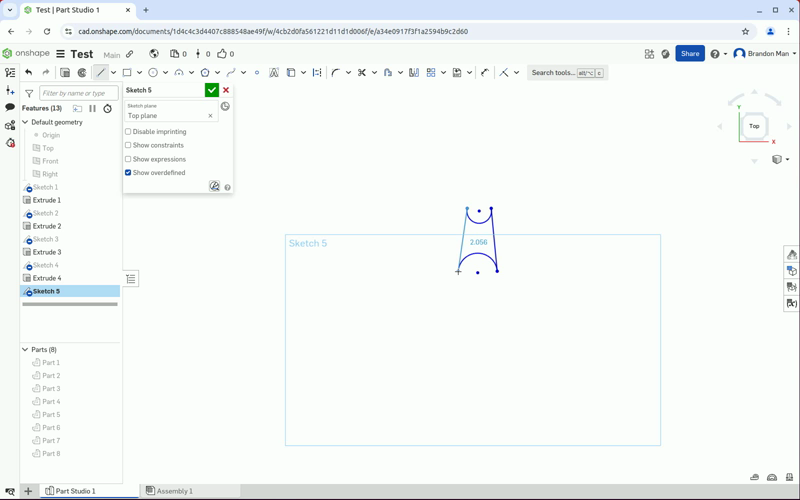
scroll(6)
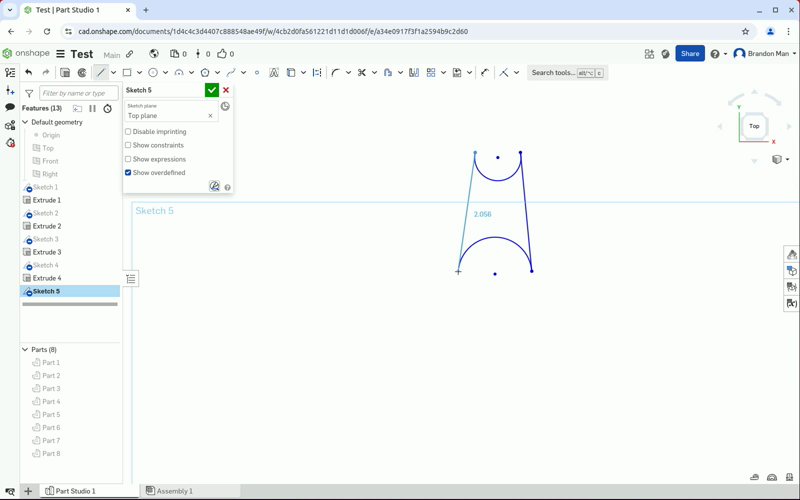
key_up(shift)
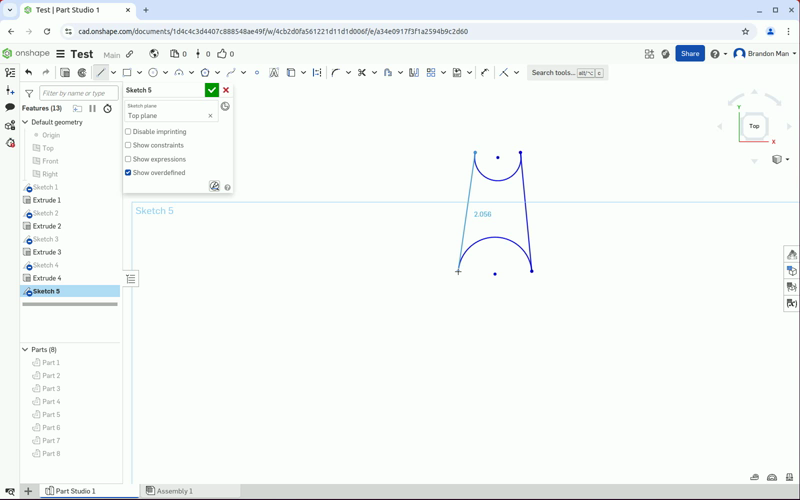
click(458, 271)
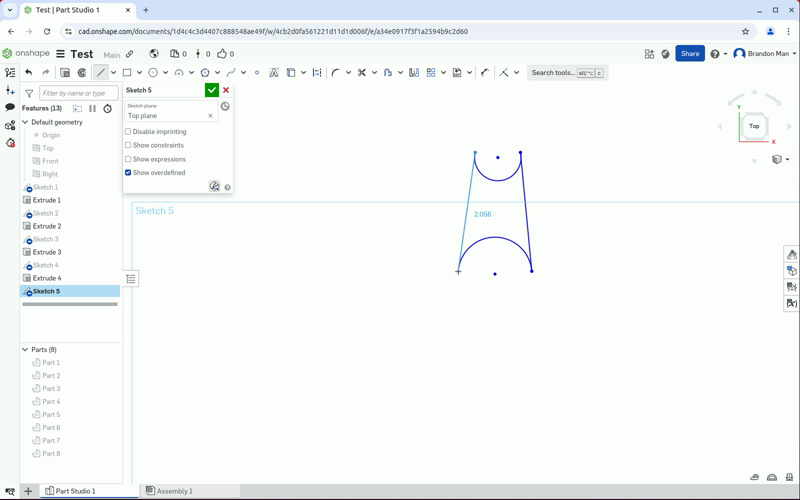
scroll(-6)
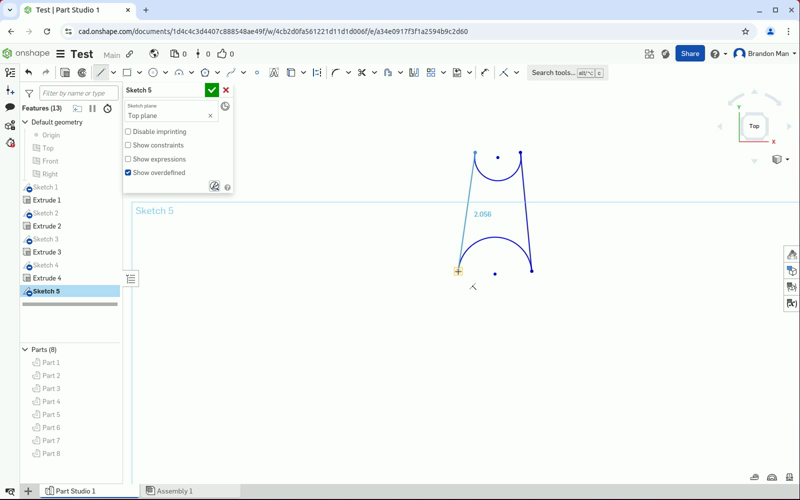
scroll(-6)
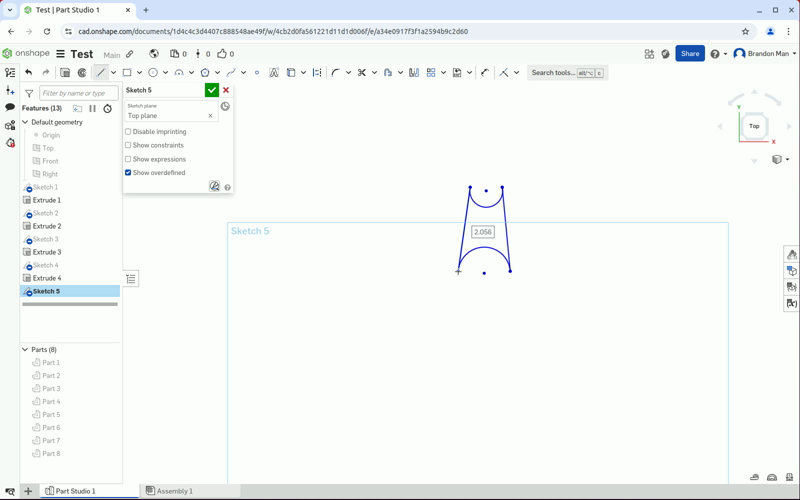
scroll(-6)
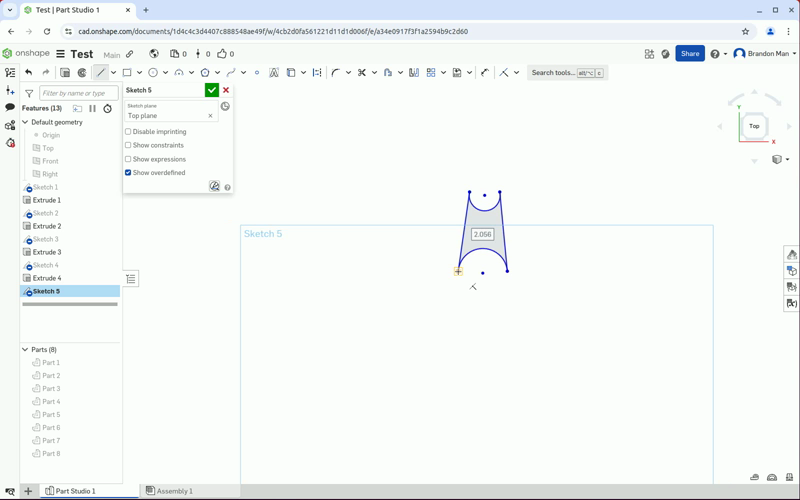
scroll(-6)
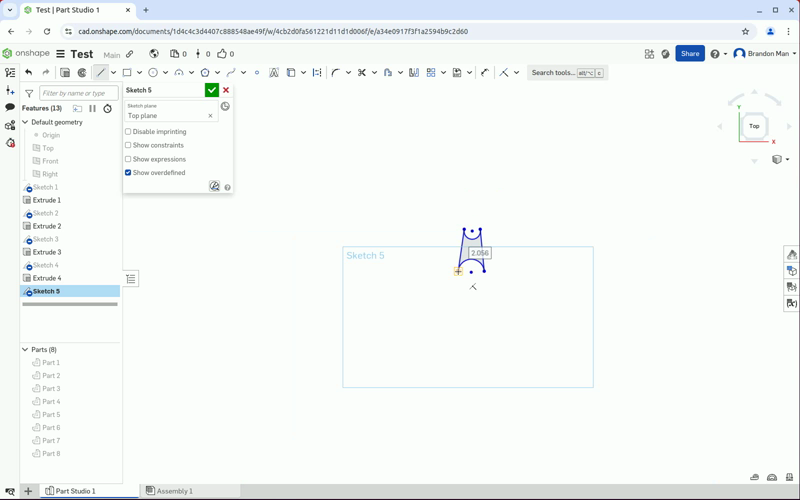
scroll(-6)
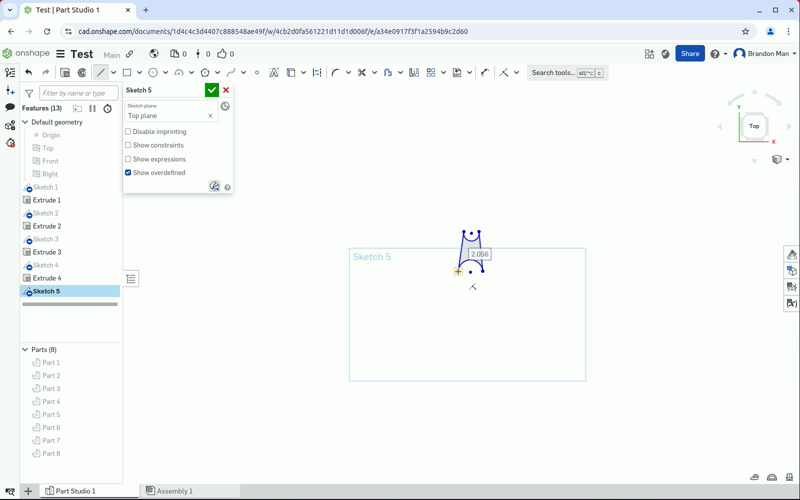
scroll(-6)
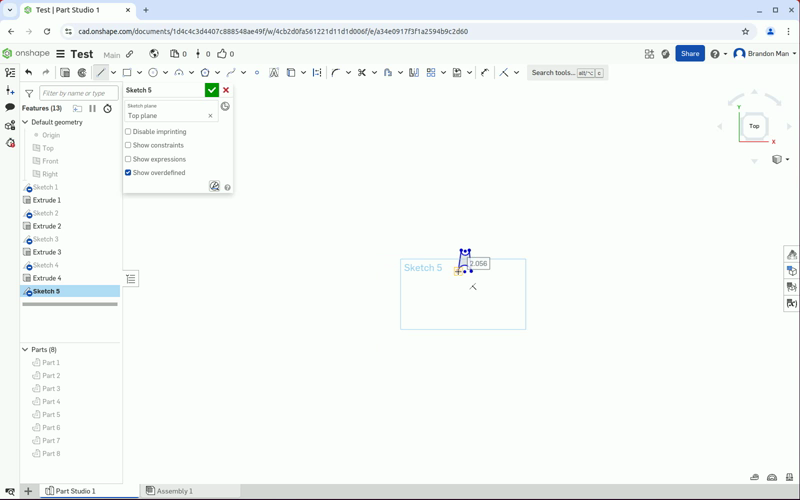
scroll(-6)
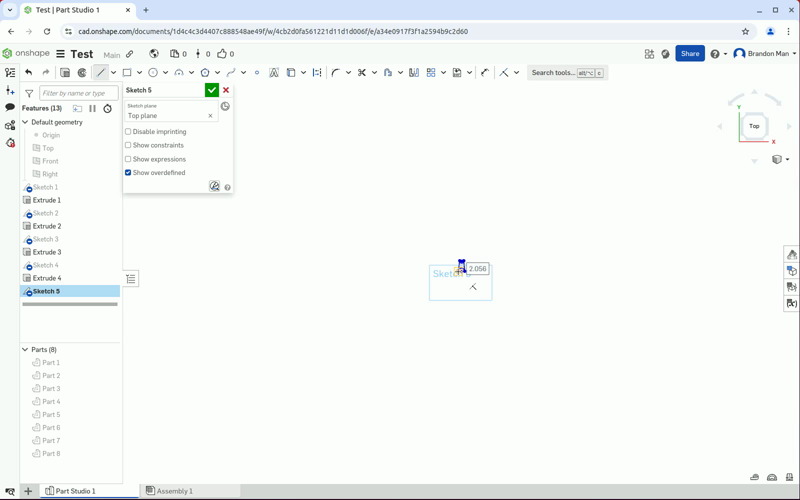
key(esc)
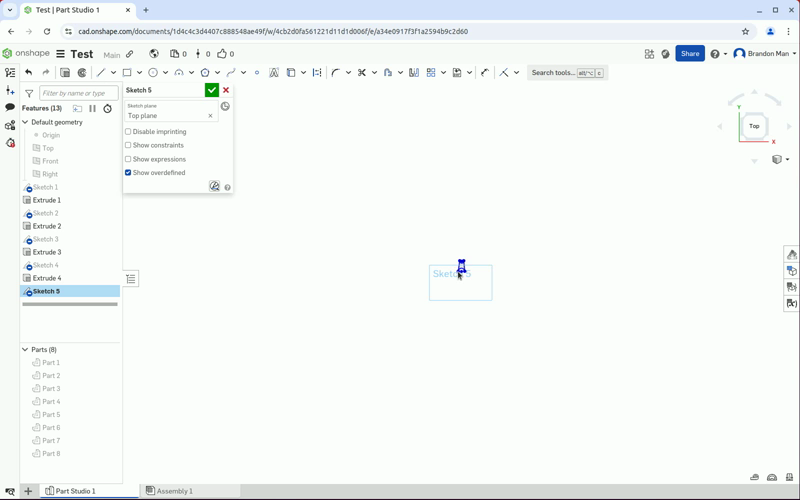
key(c)
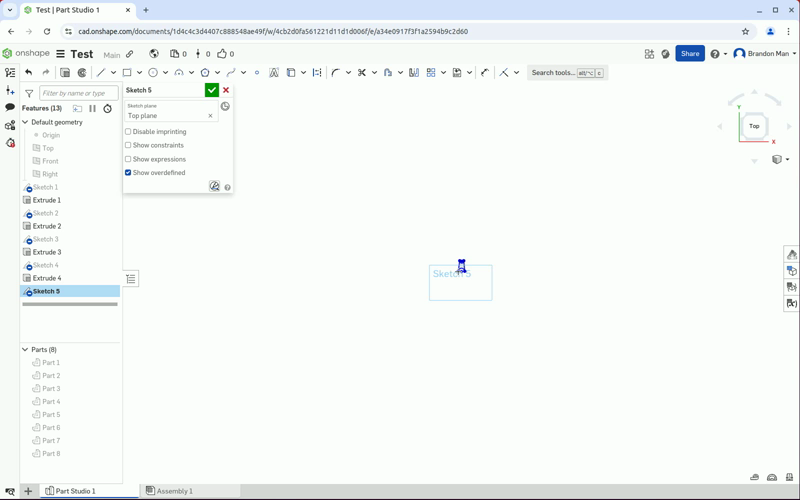
key_down(shift)
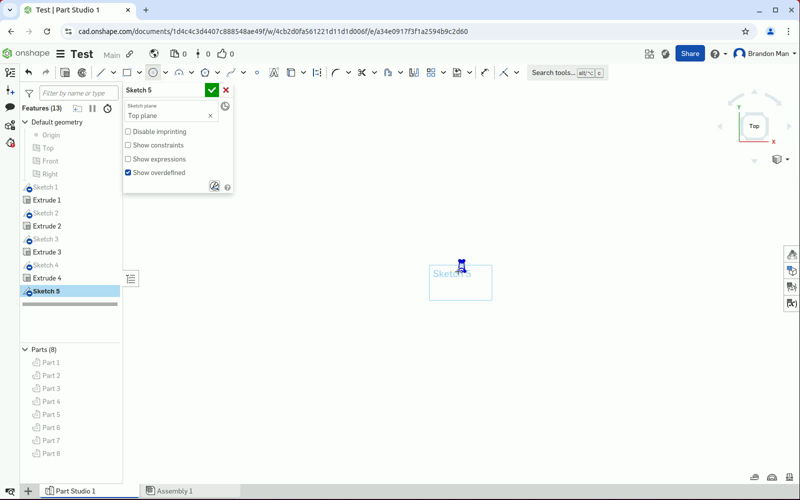
mouse_move(461, 264)
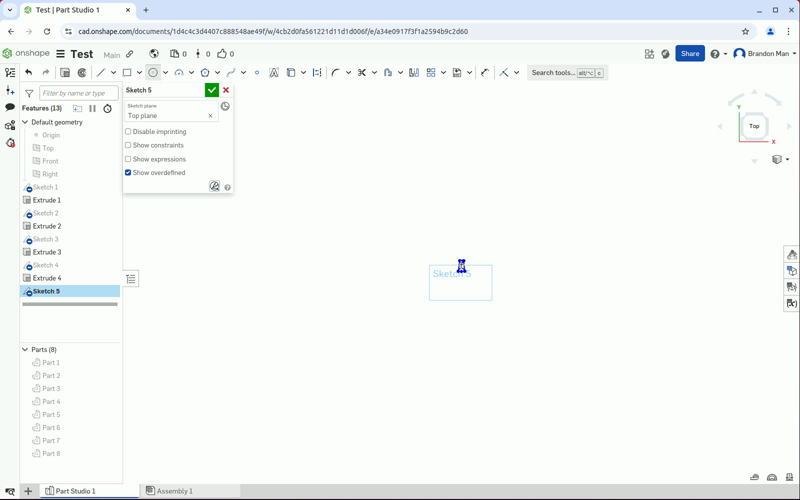
scroll(6)
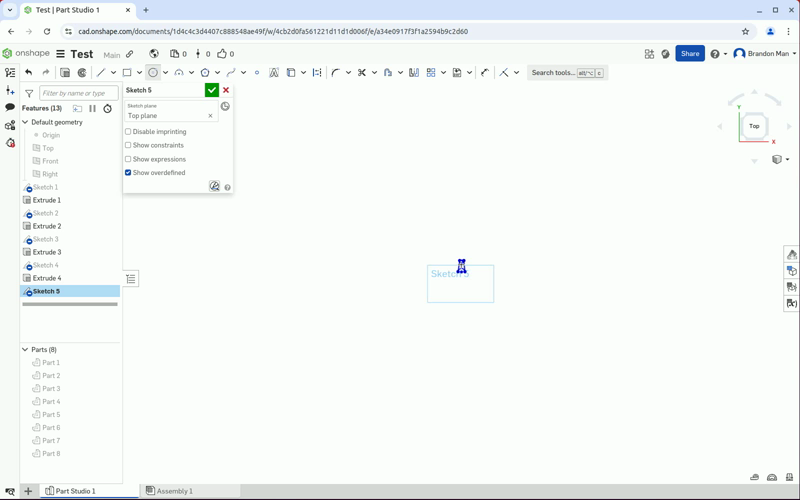
scroll(6)
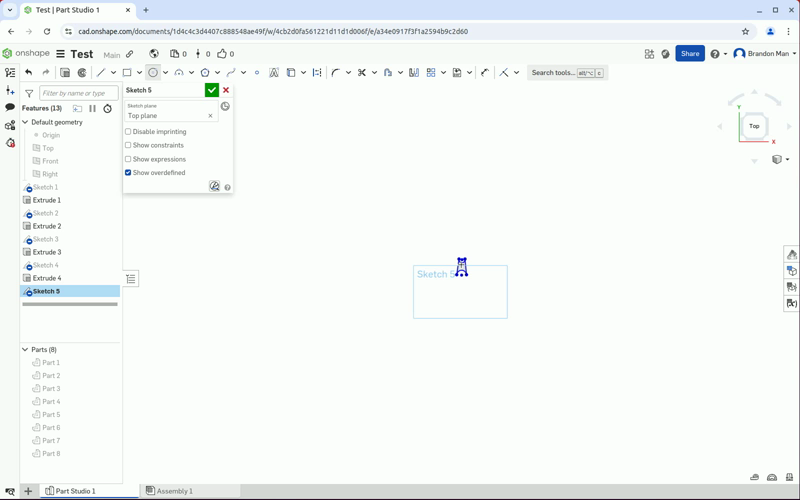
scroll(6)
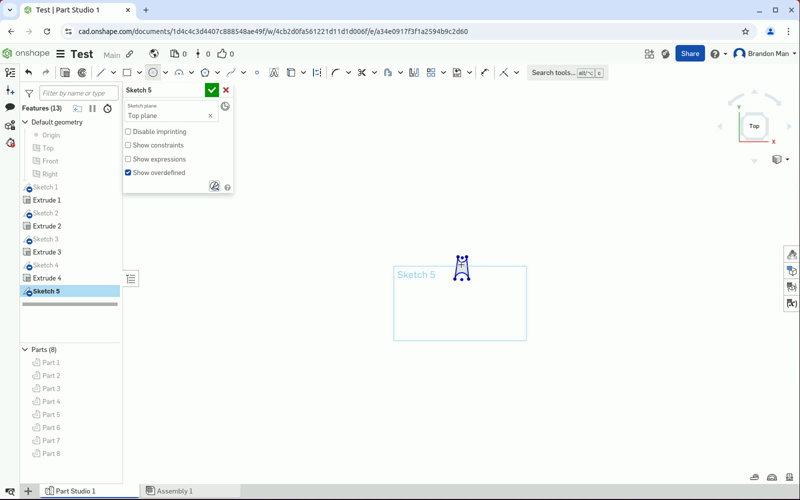
scroll(6)
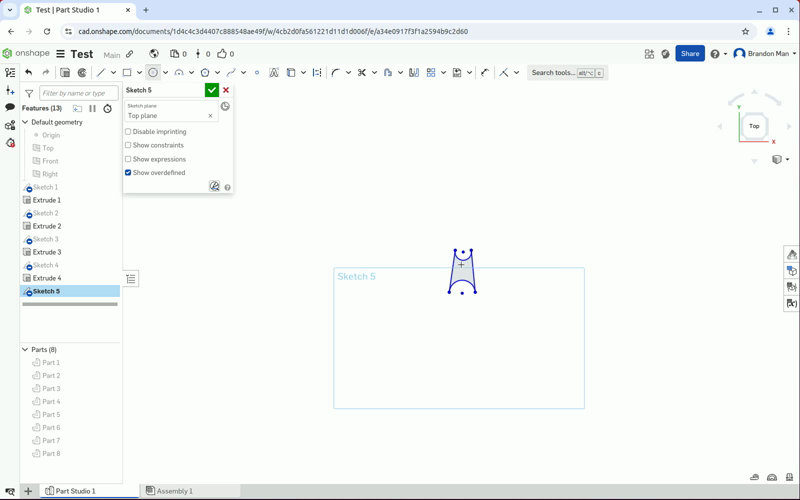
scroll(6)
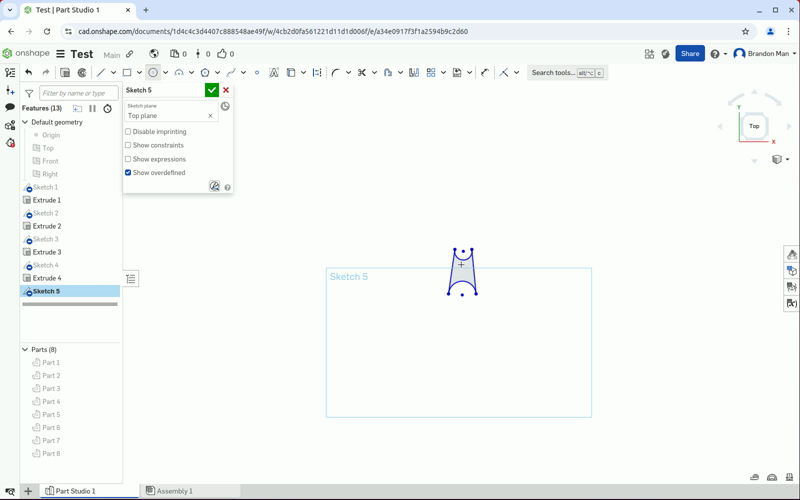
scroll(6)
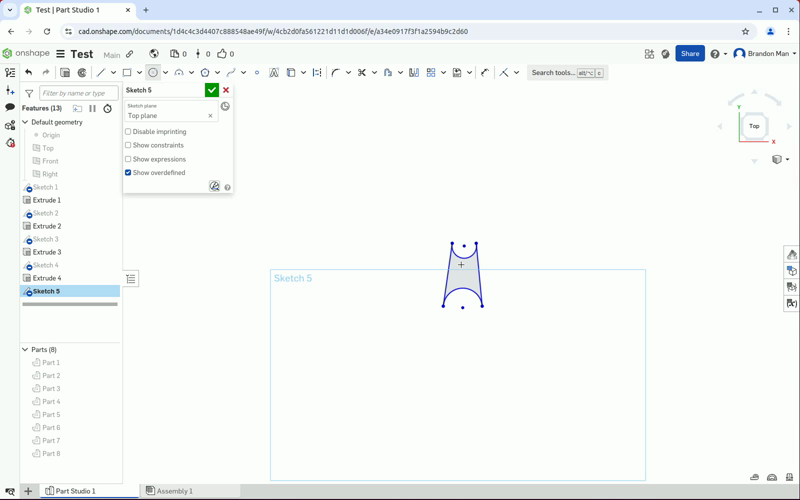
scroll(6)
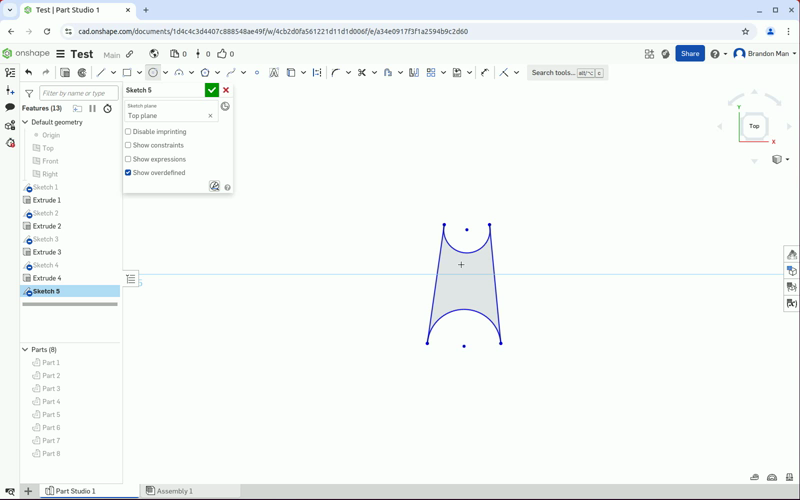
click(461, 264)
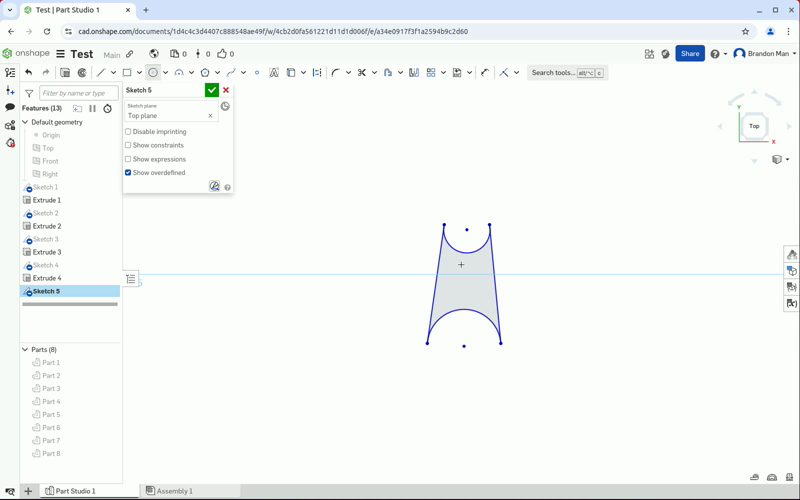
scroll(-6)
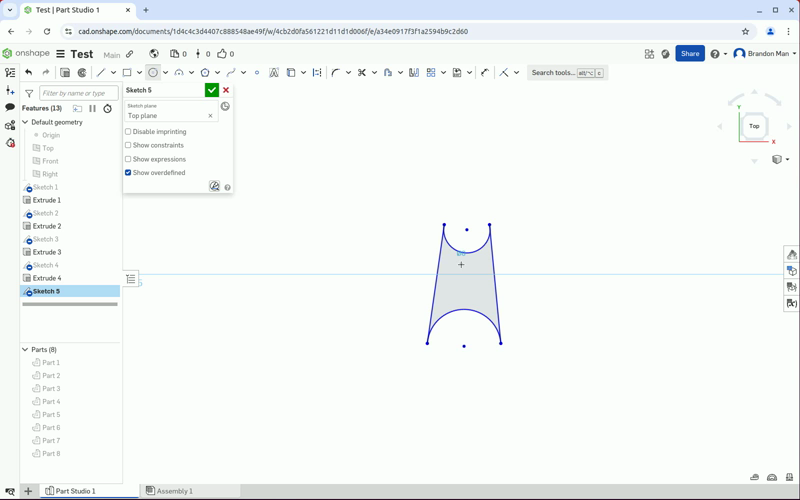
scroll(-6)
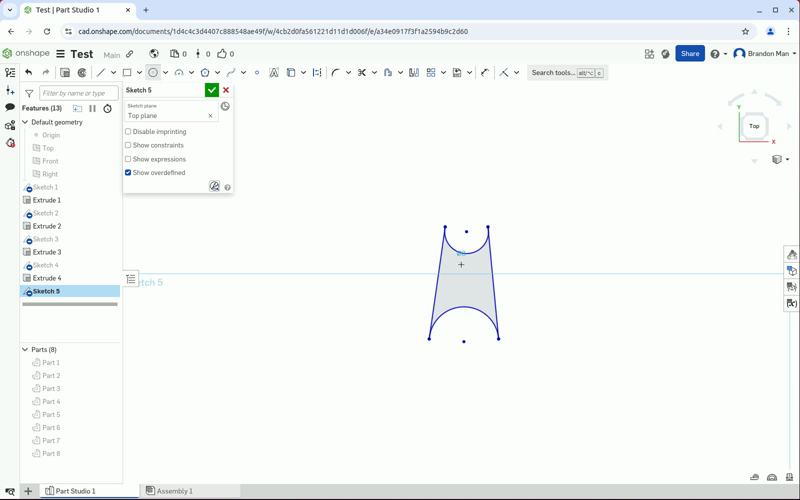
scroll(-6)
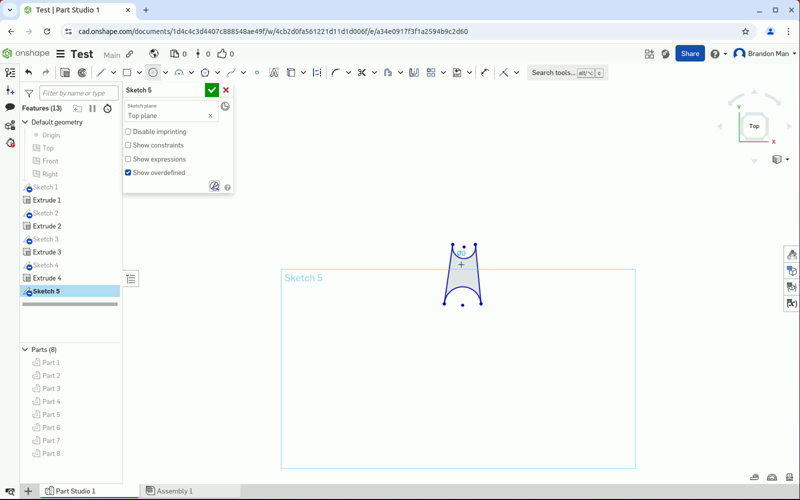
scroll(-6)
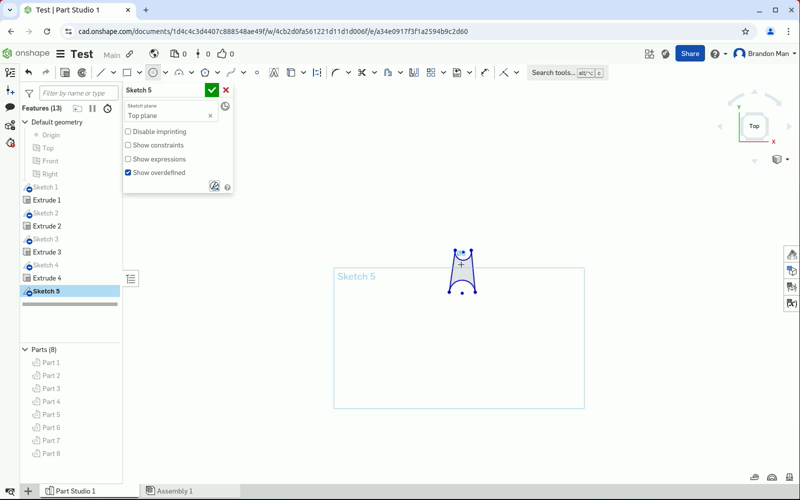
scroll(-6)
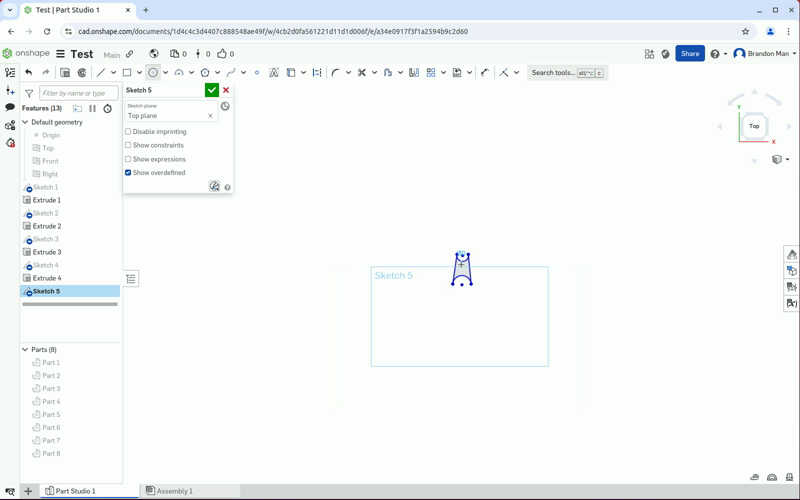
scroll(-6)
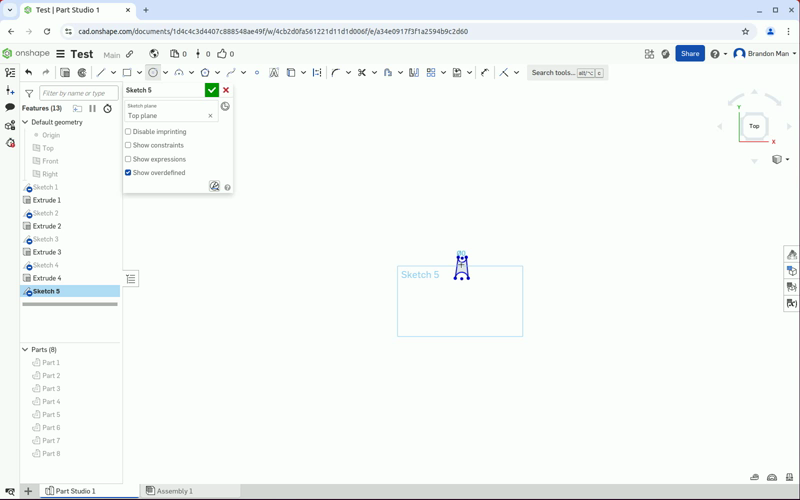
scroll(-6)
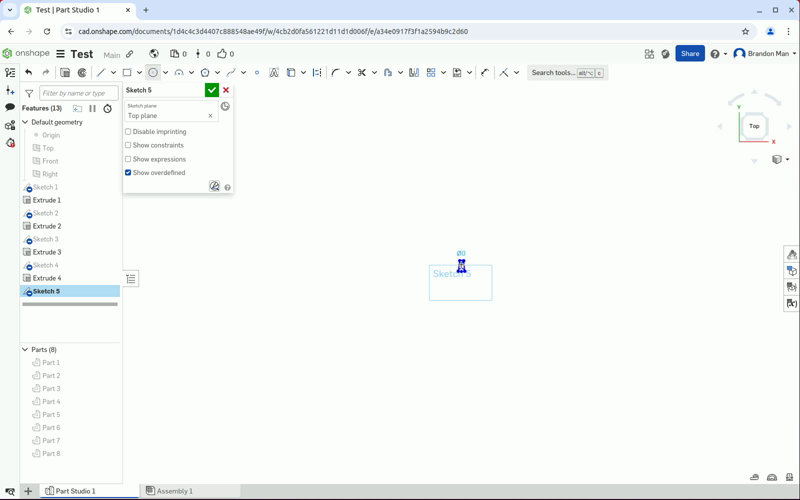
key_up(shift)
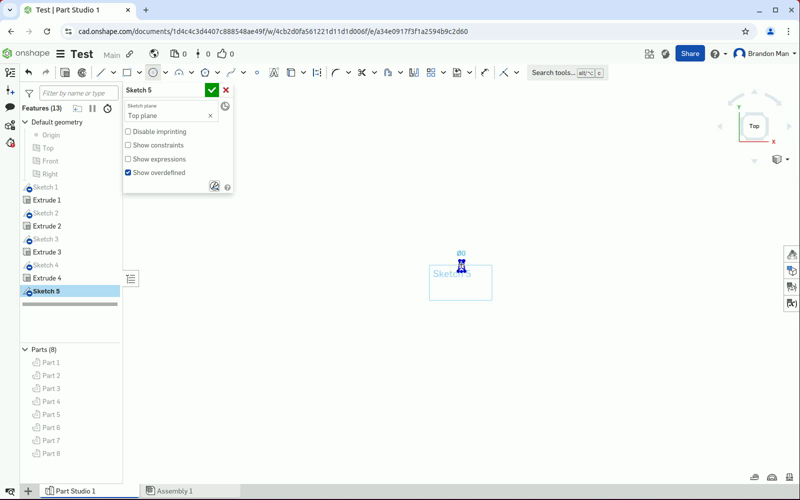
mouse_move(461, 264)
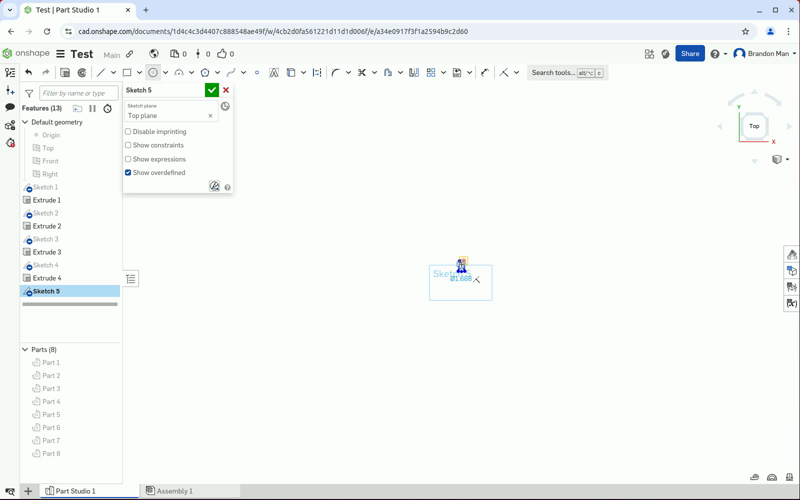
scroll(6)
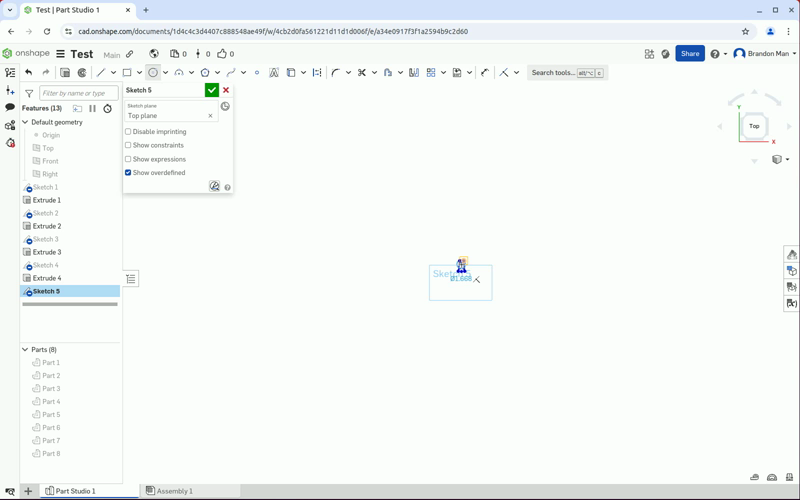
scroll(6)
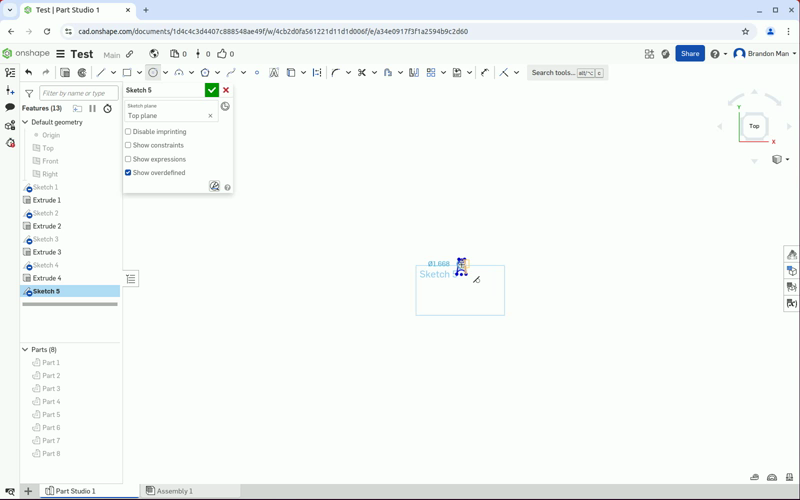
scroll(6)
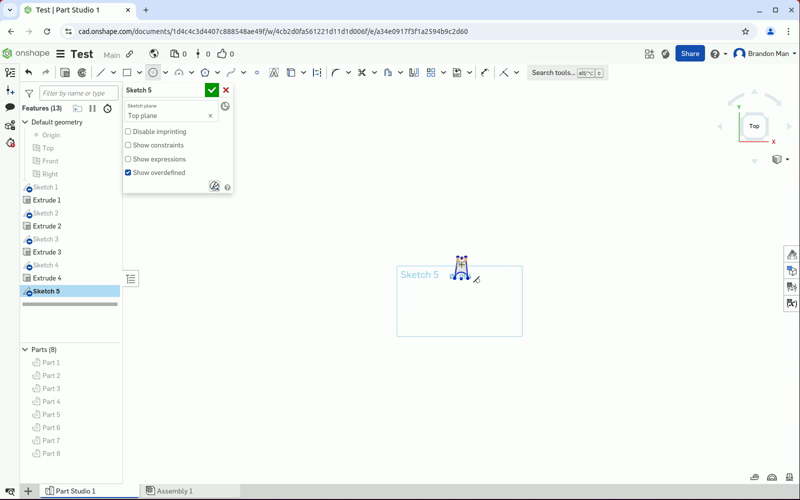
scroll(6)
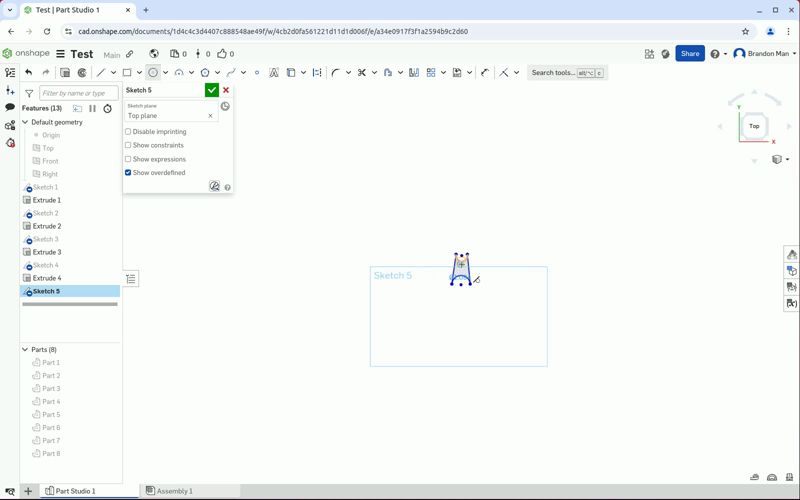
scroll(6)
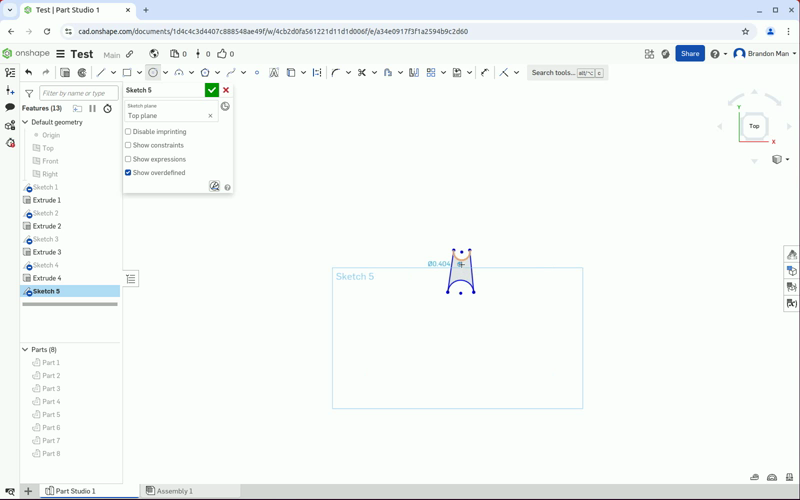
scroll(6)
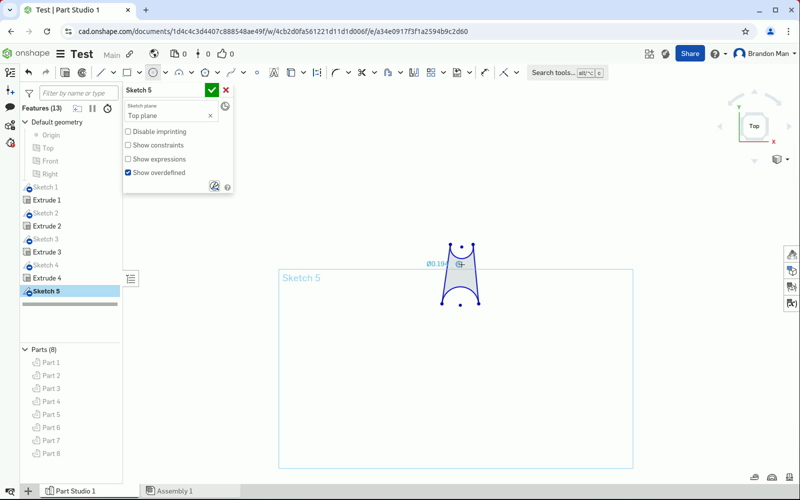
scroll(6)
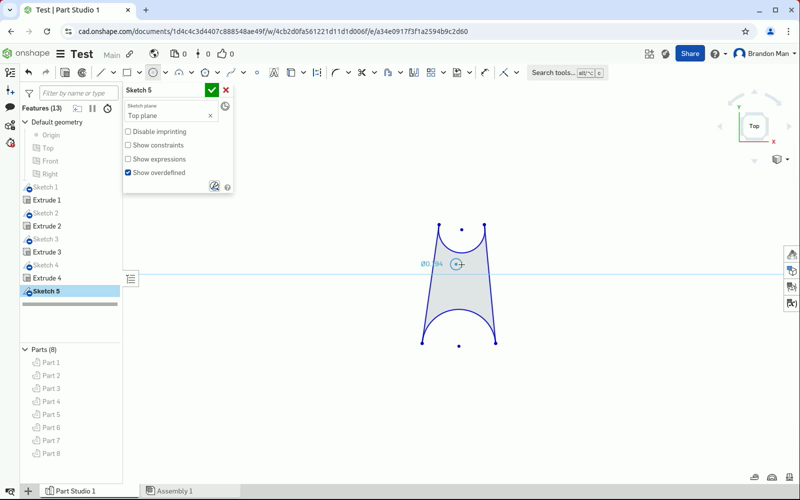
click(461, 264)
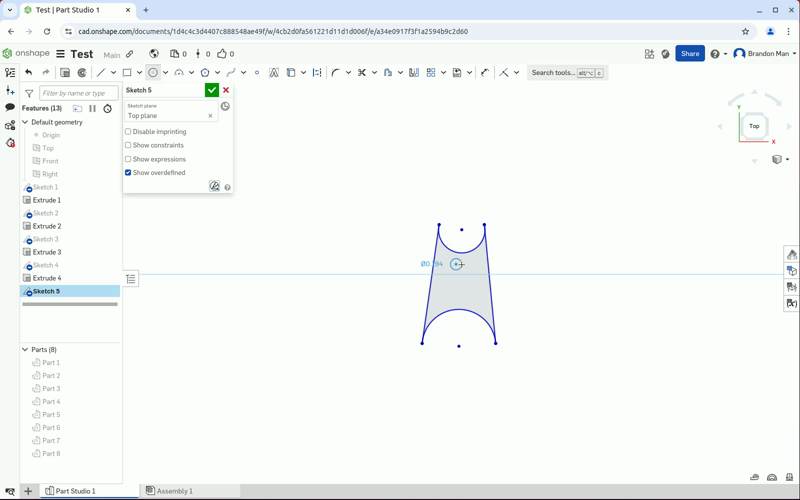
scroll(-6)
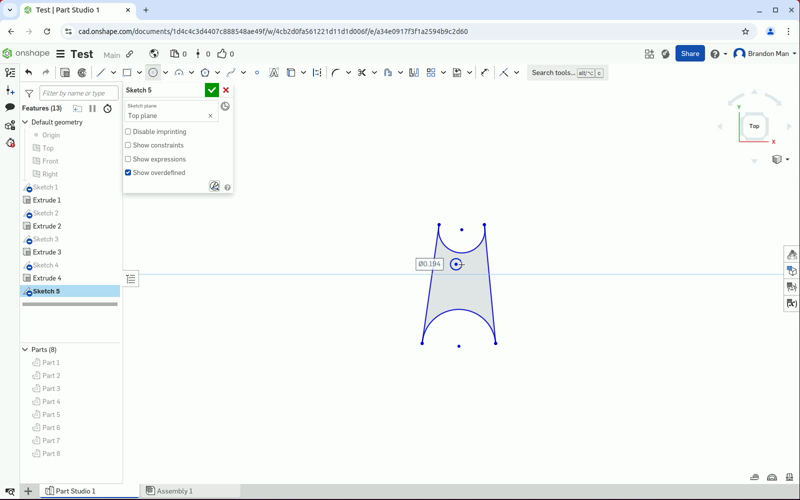
scroll(-6)
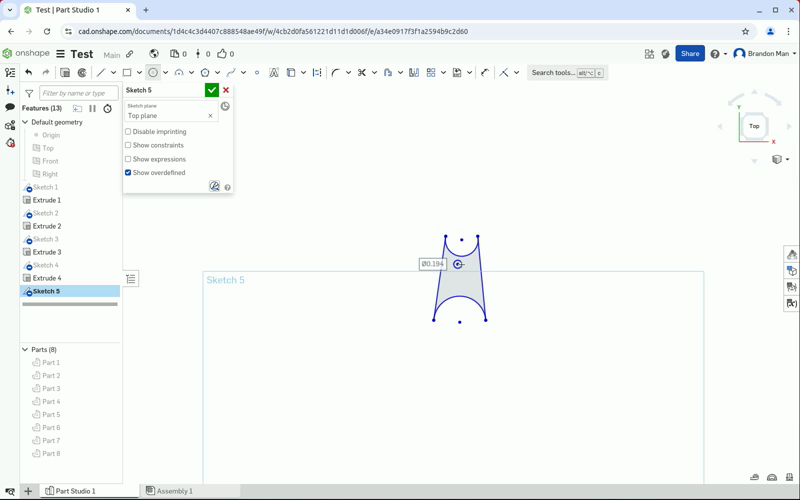
scroll(-6)
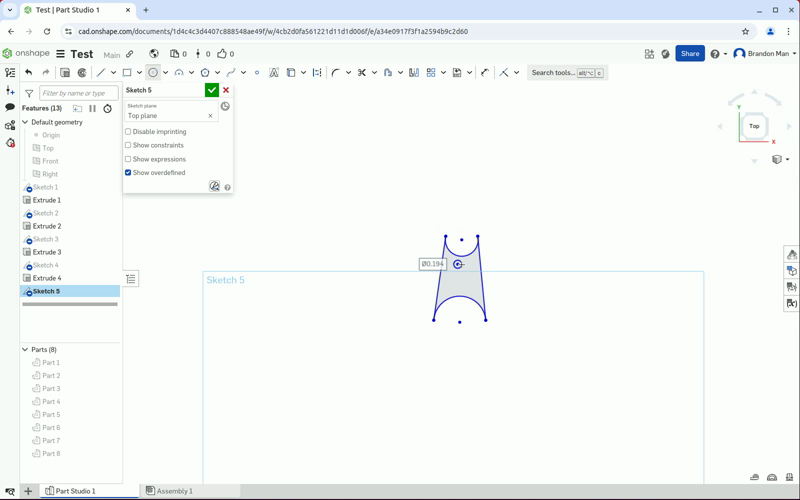
scroll(-6)
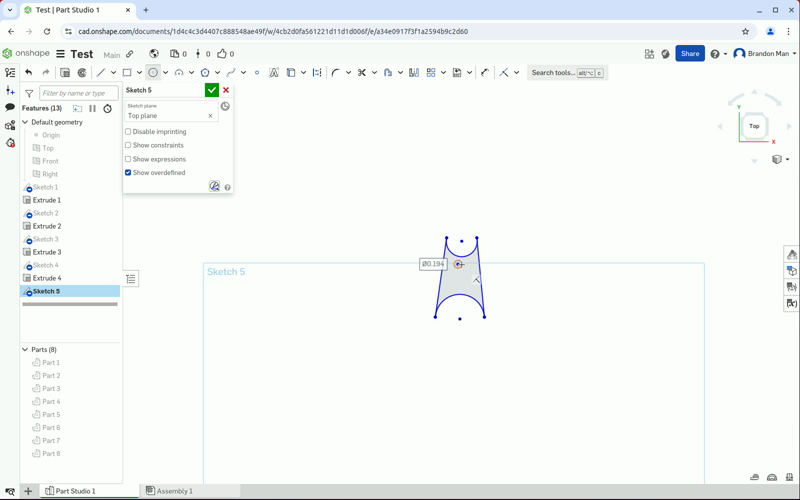
scroll(-6)
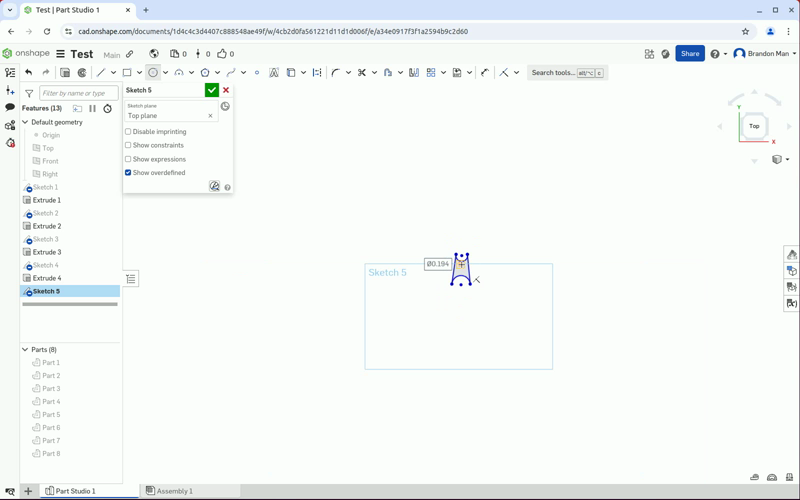
scroll(-6)
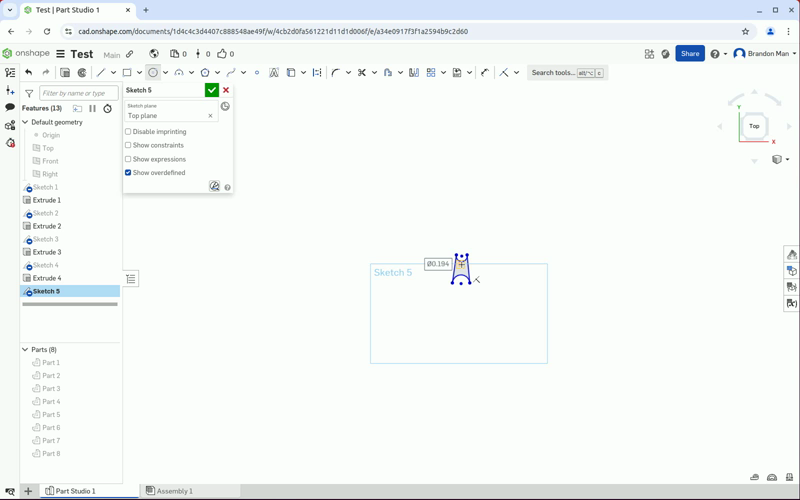
scroll(-6)
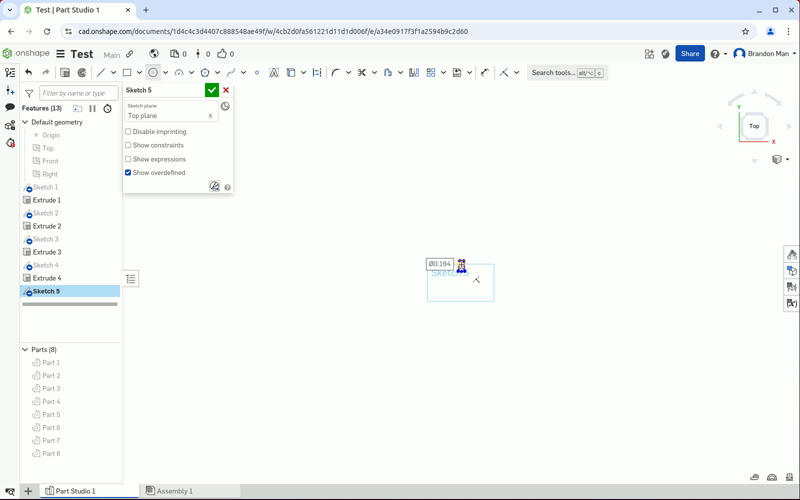
key(esc)
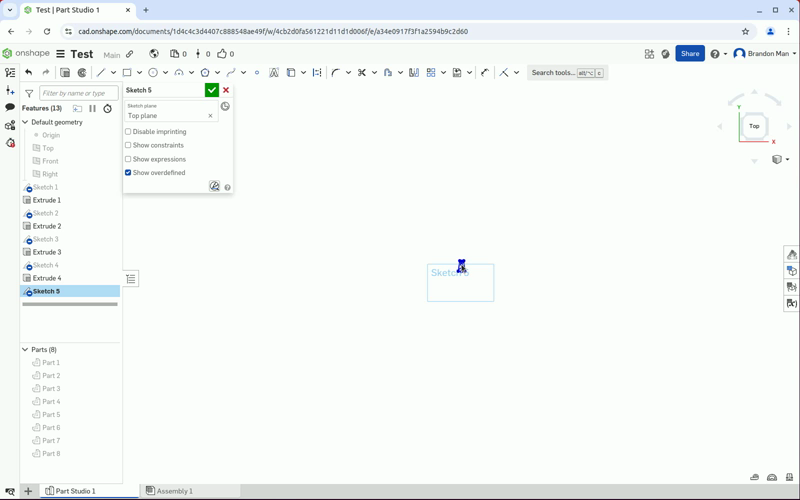
mouse_move(459, 266)
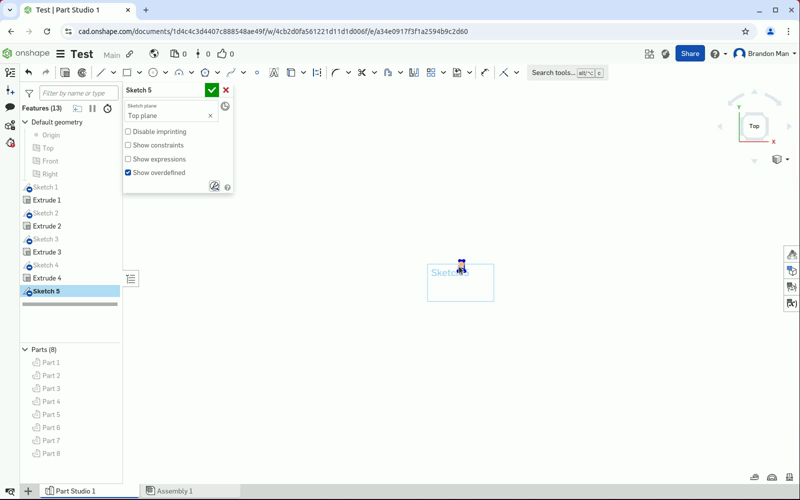
scroll(6)
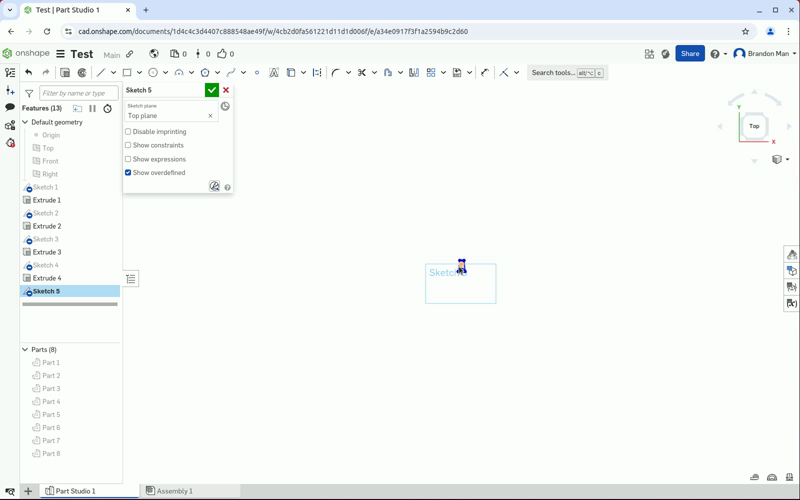
scroll(6)
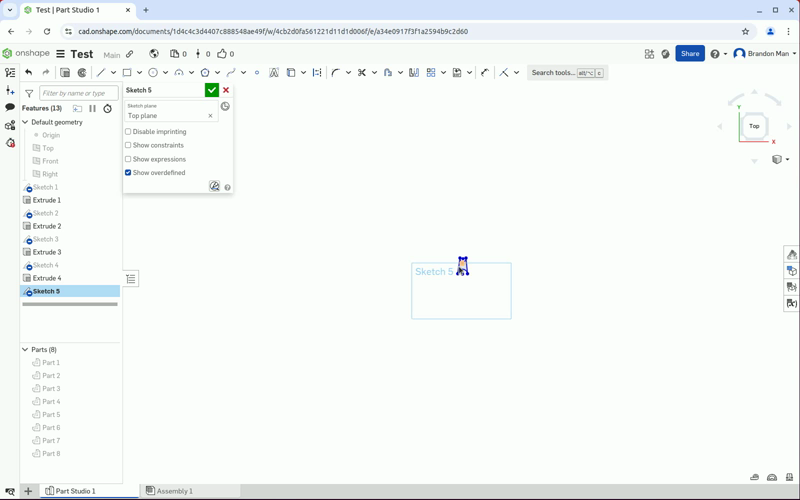
scroll(6)
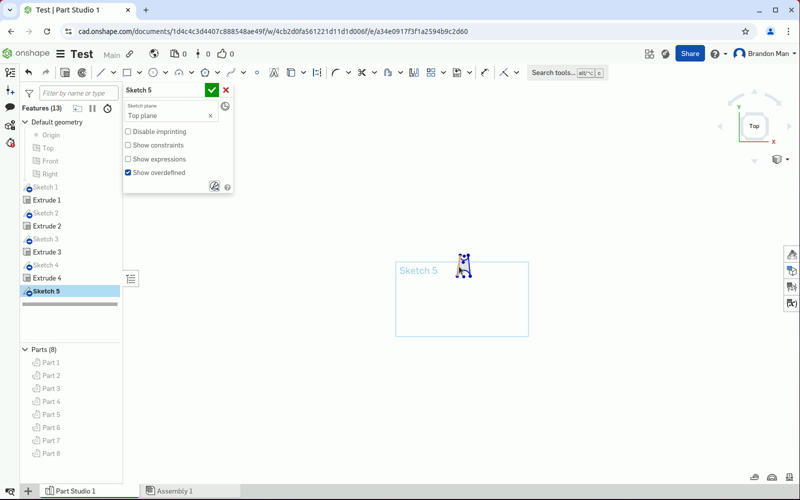
scroll(6)
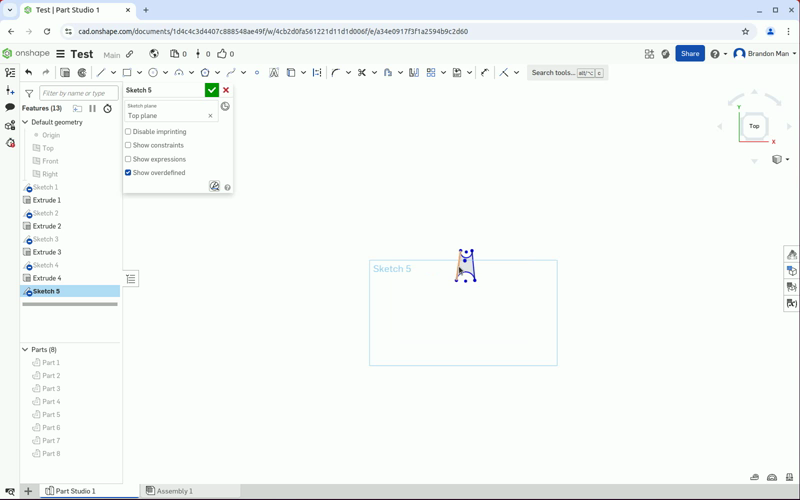
scroll(6)
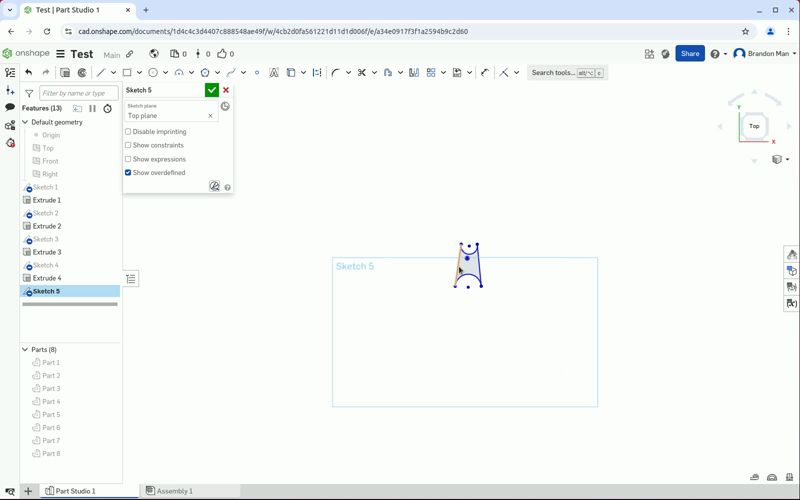
scroll(6)
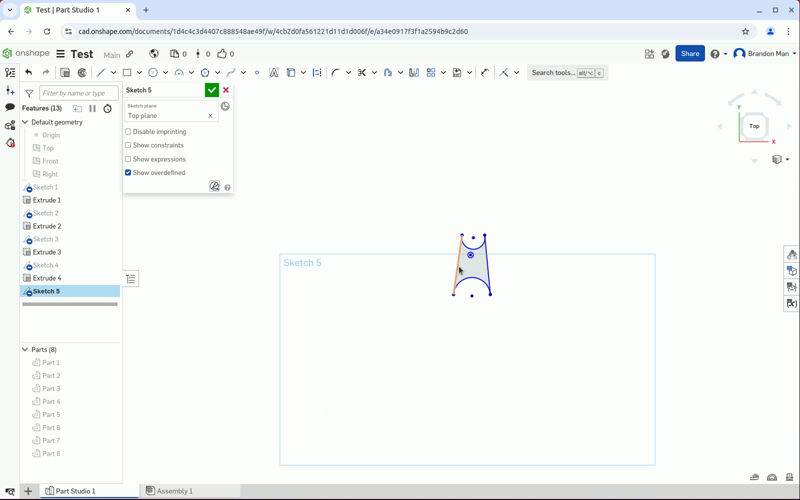
scroll(6)
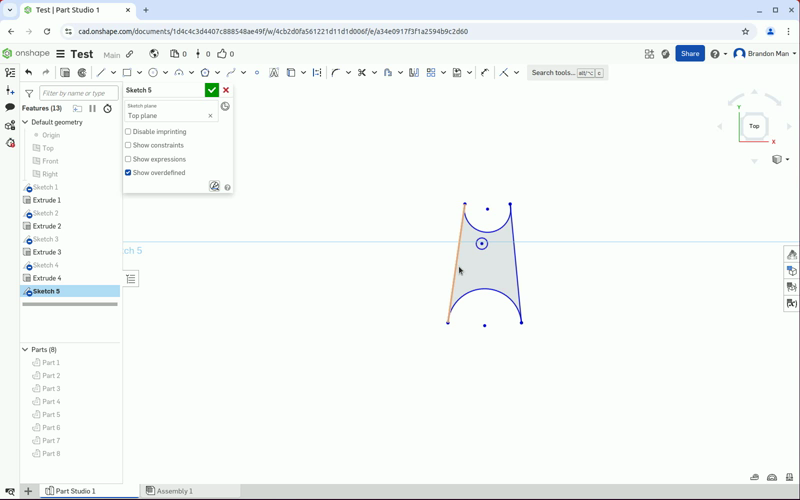
click(459, 266)
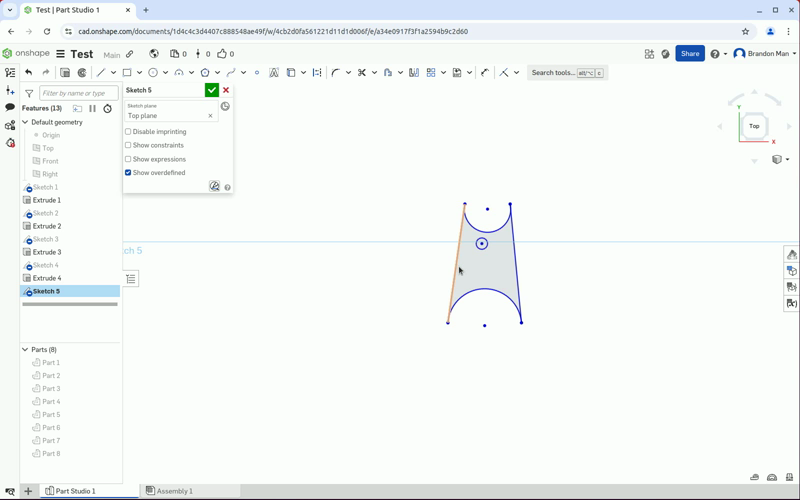
scroll(-6)
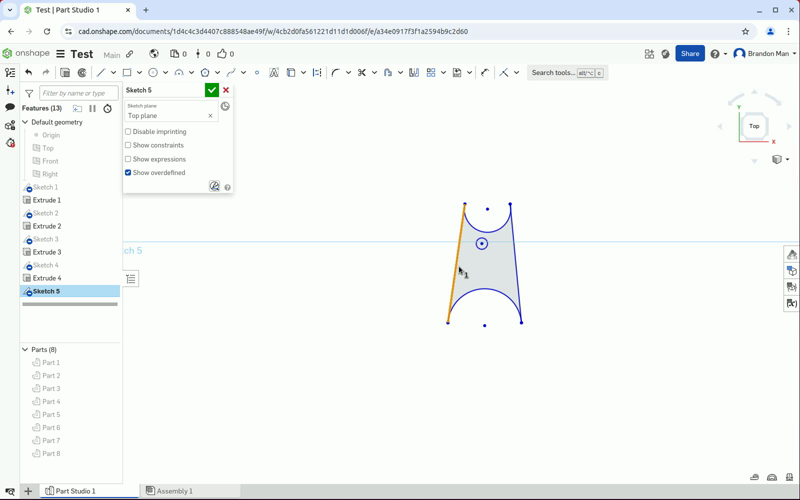
scroll(-6)
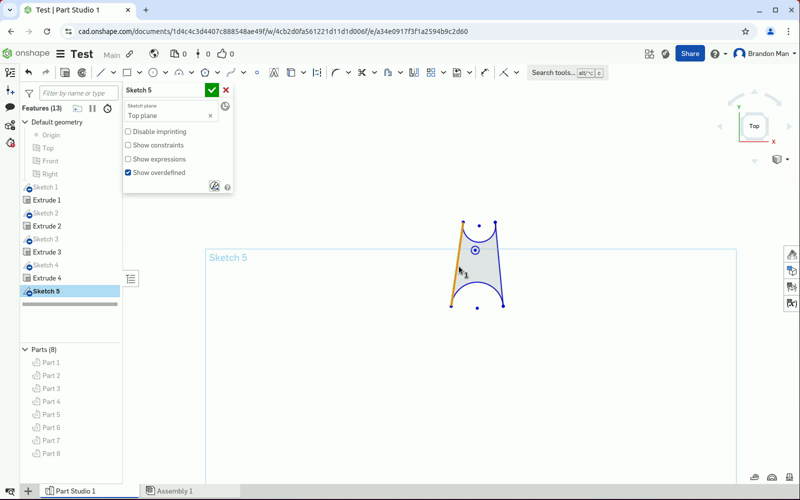
scroll(-6)
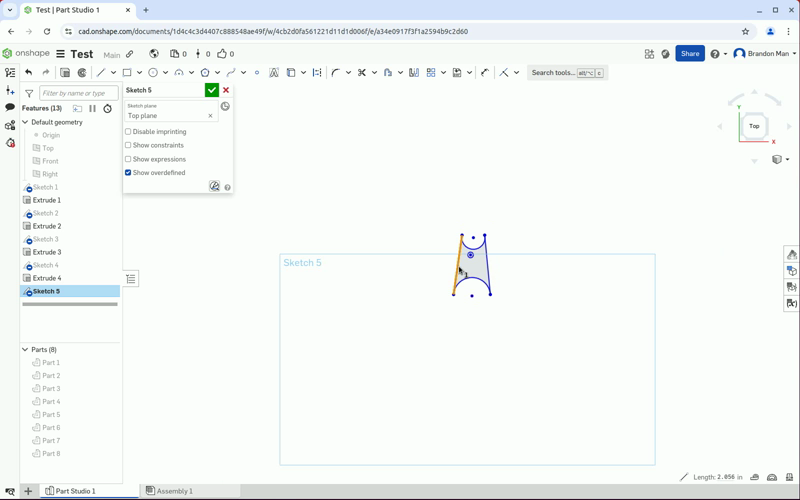
scroll(-6)
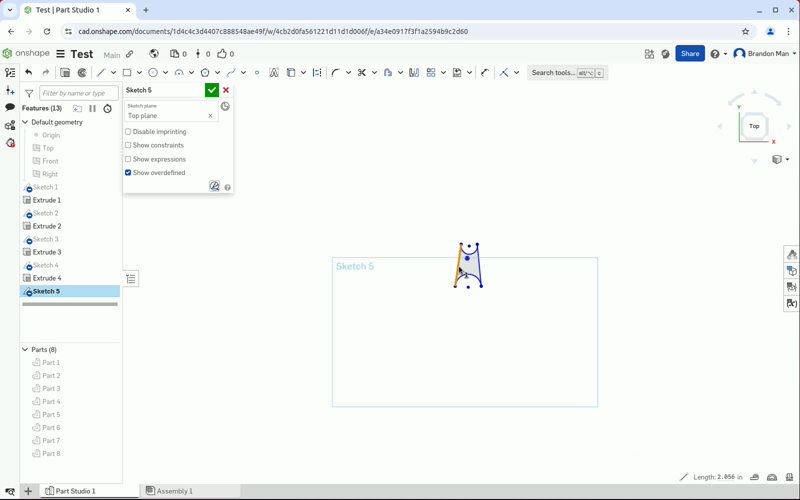
scroll(-6)
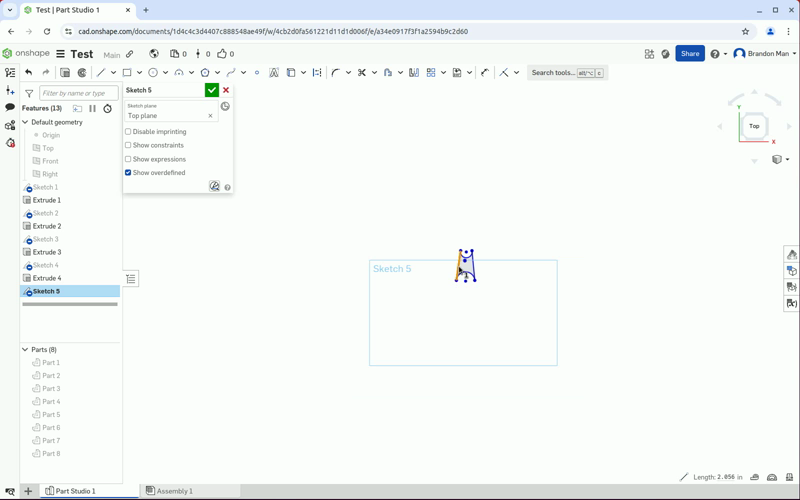
scroll(-6)
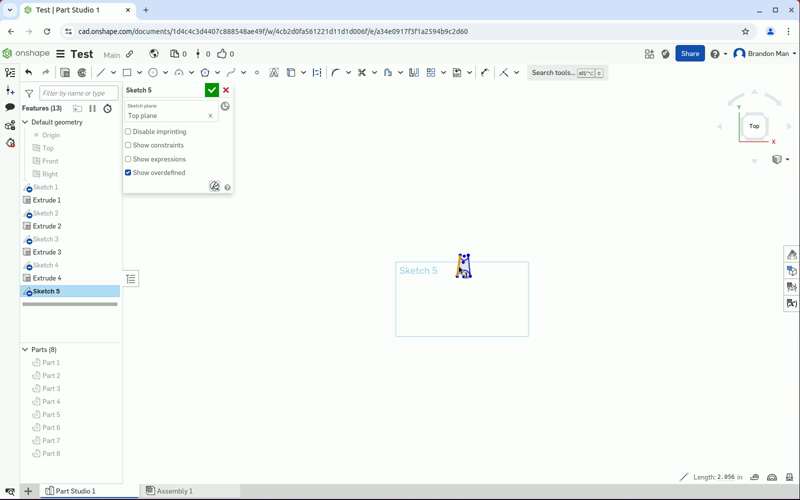
scroll(-6)
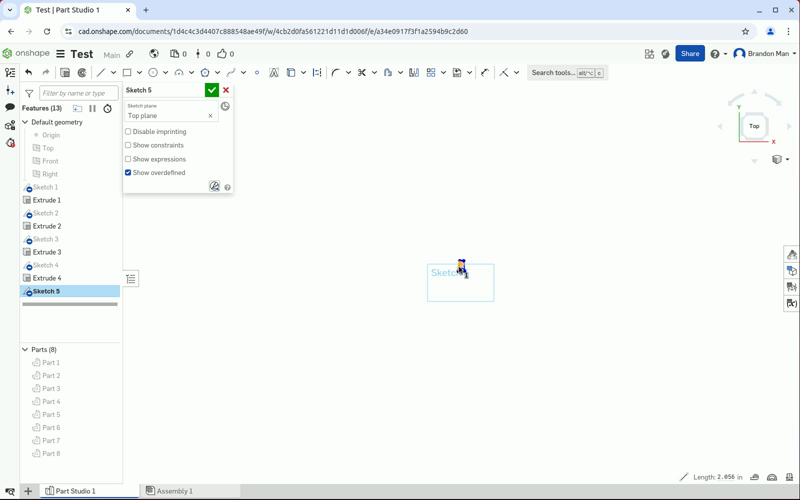
mouse_move(73, 352)
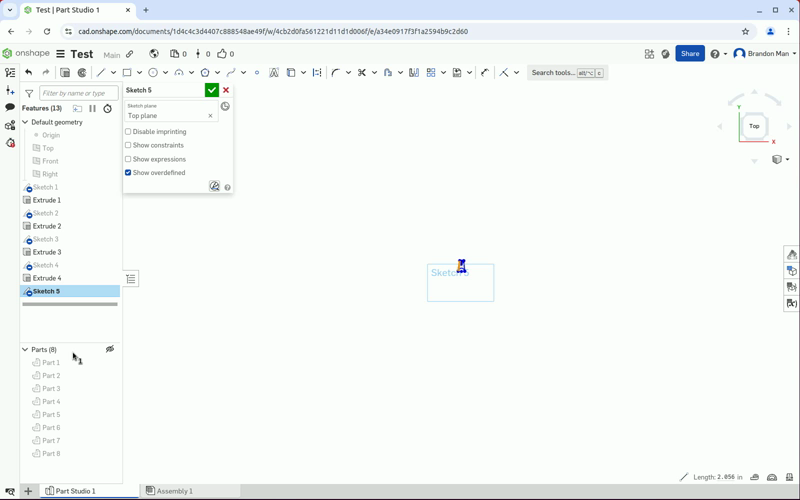
key(shift+y)
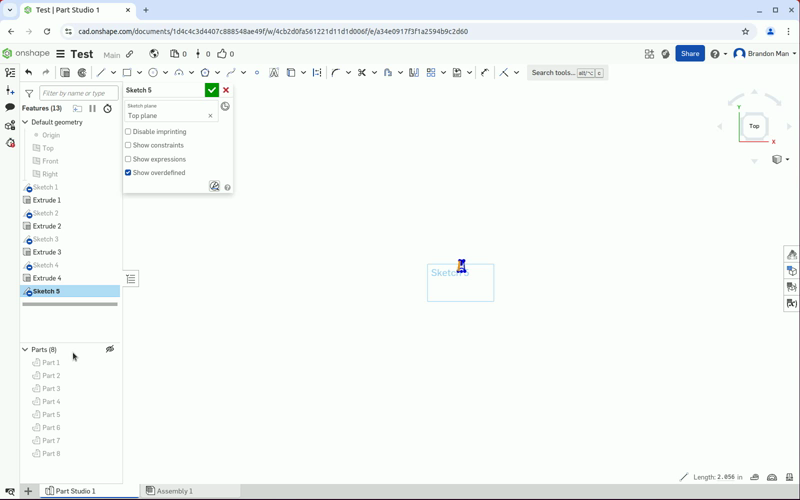
key(shift+e)
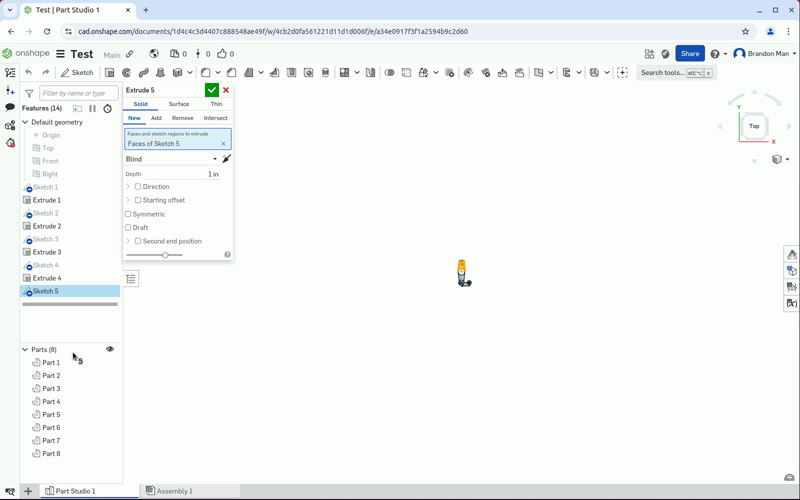
mouse_move(143, 106)
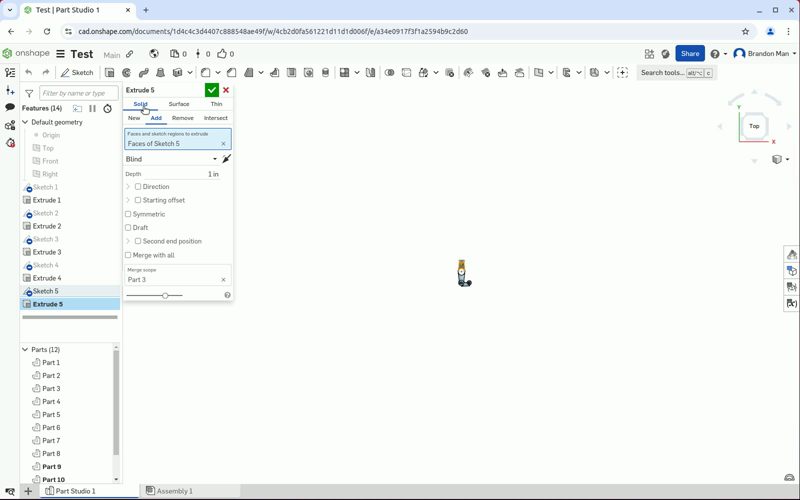
click(143, 106)
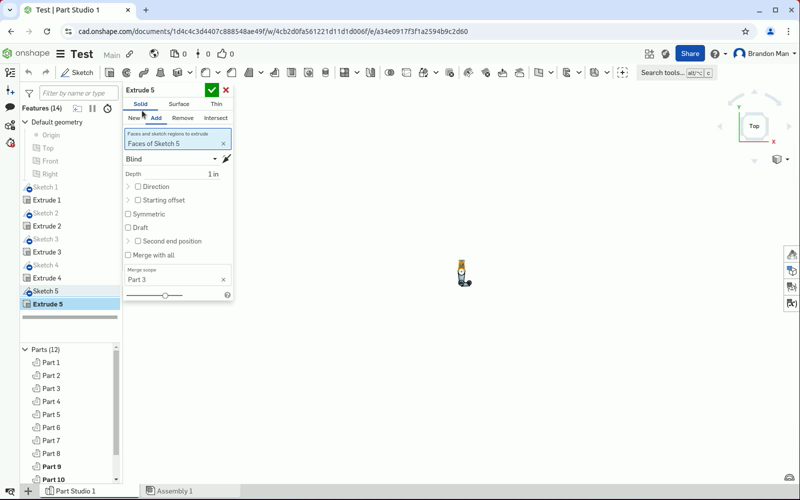
mouse_move(137, 120)
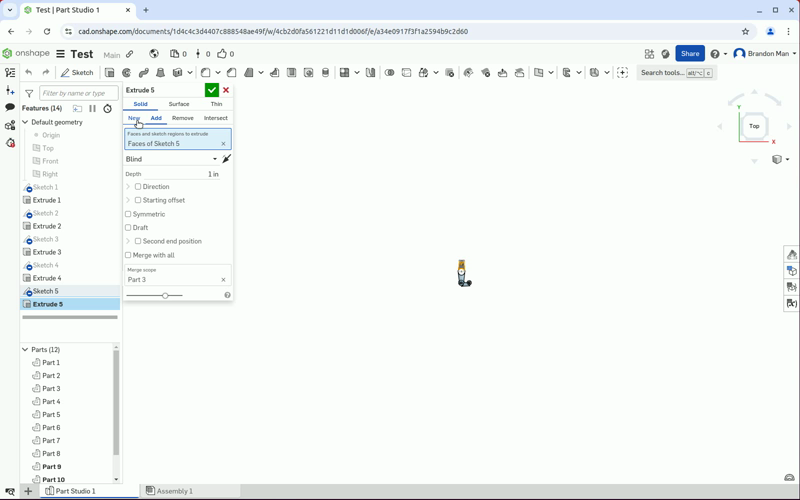
click(137, 120)
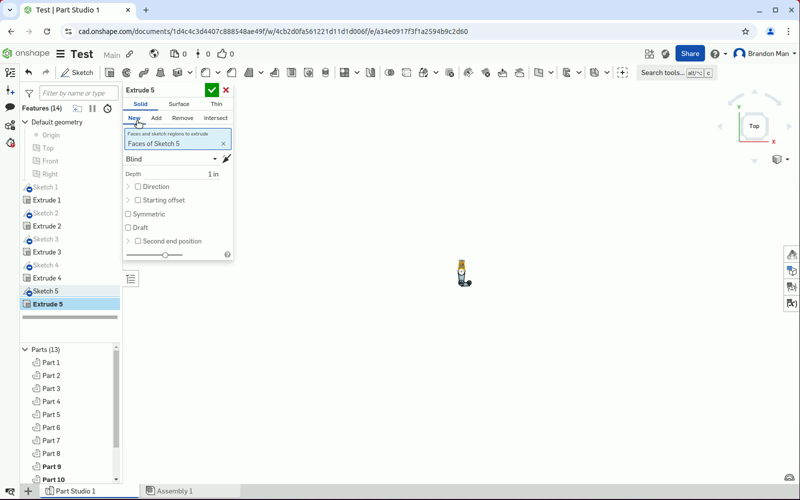
key(tab, 4)
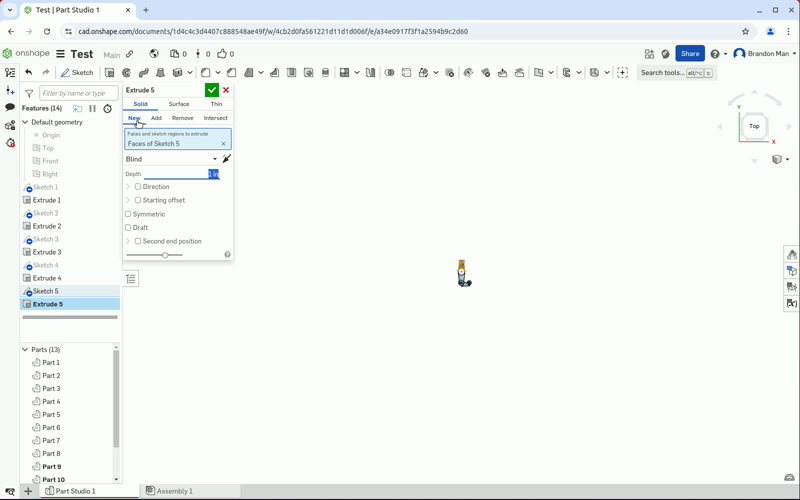
text(23.108)
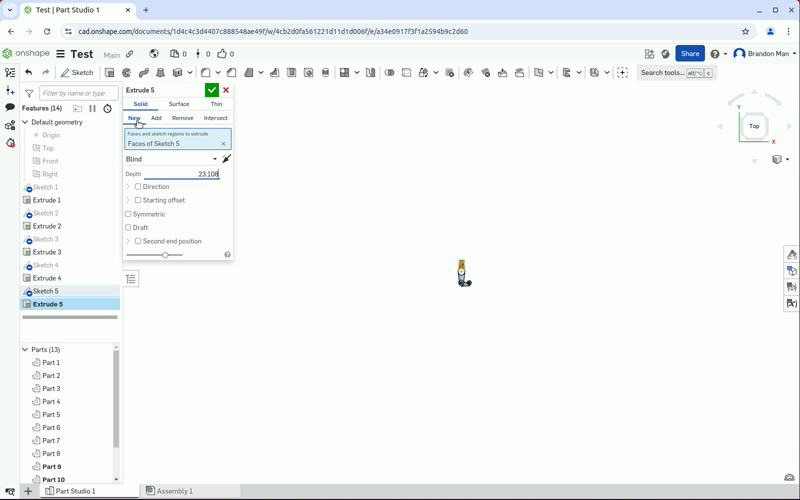
key(enter)
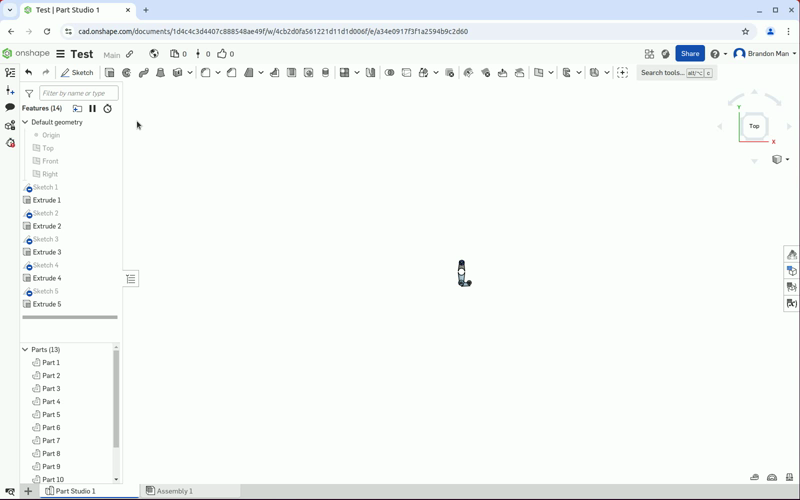
key(shift+h)
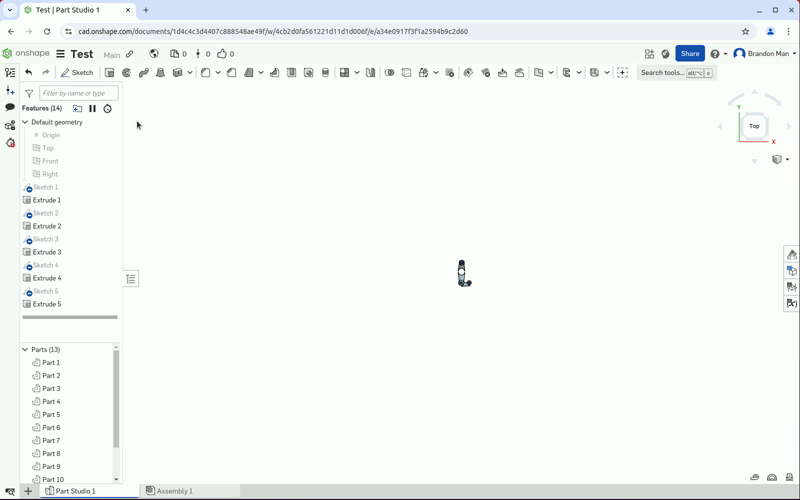
key(shift+h)
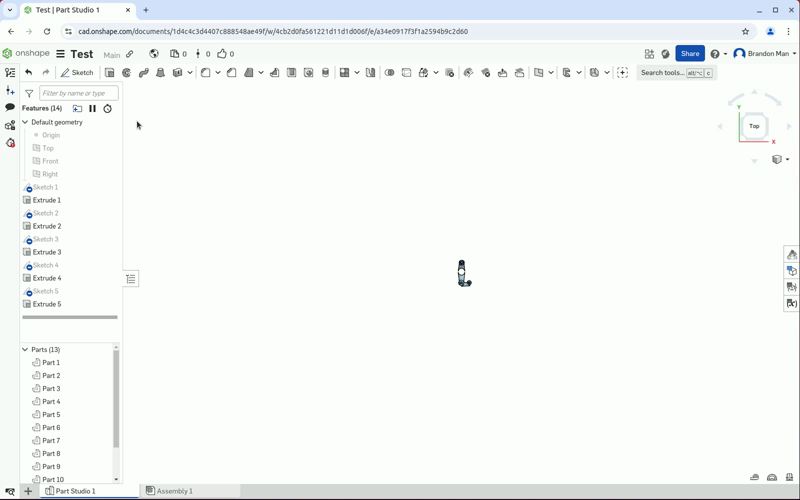
mouse_move(73, 189)
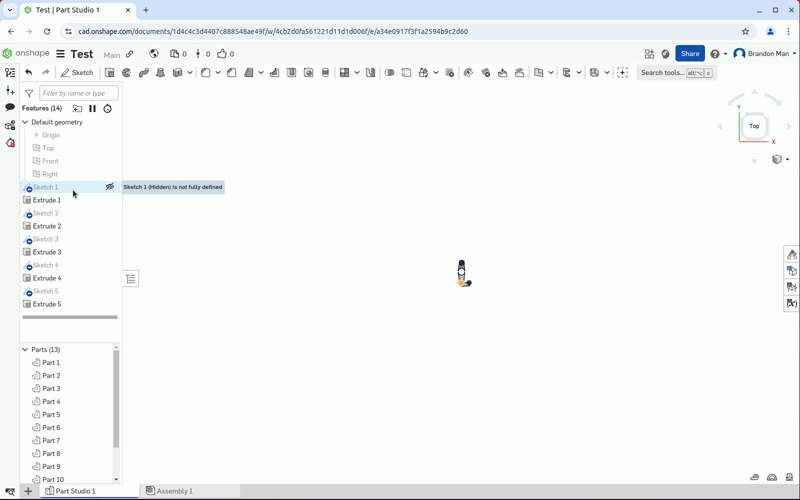
click(73, 189)
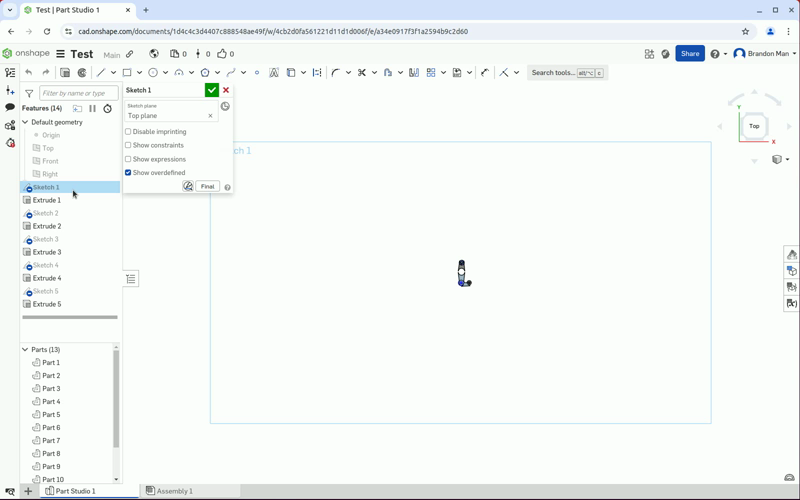
mouse_move(229, 92)
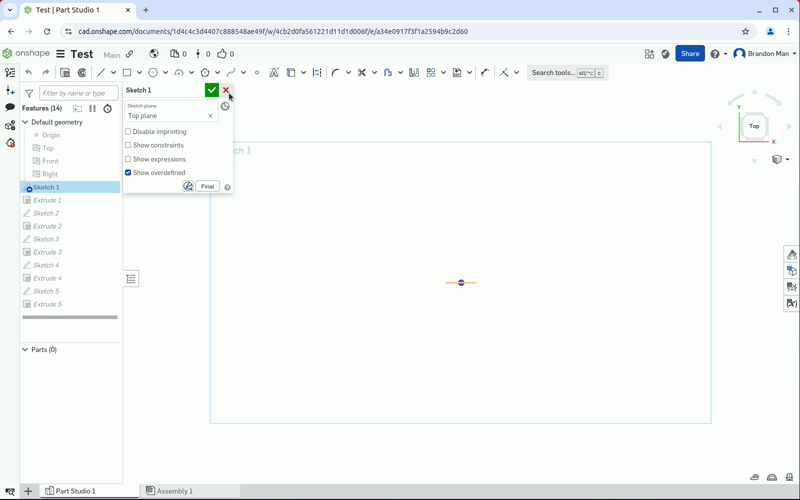
click(229, 92)
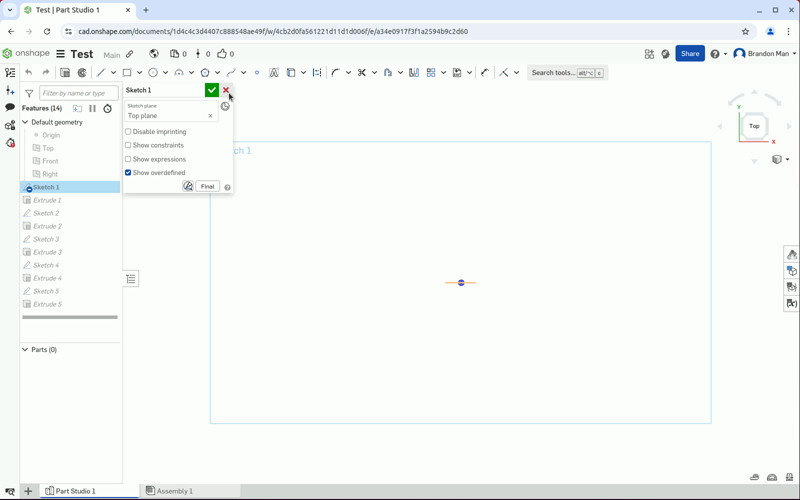
key(shift+s)
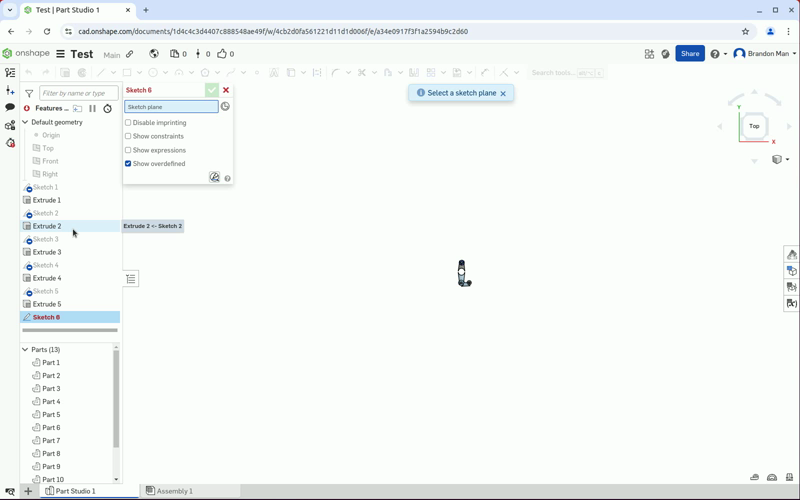
scroll(3)
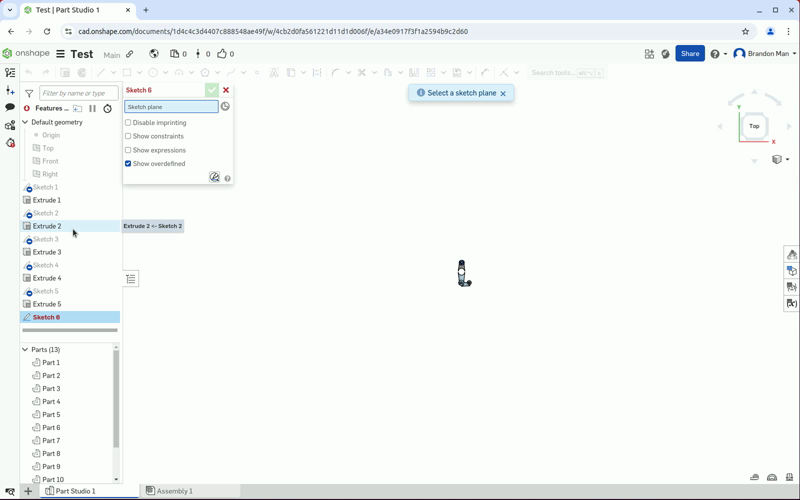
mouse_move(73, 150)
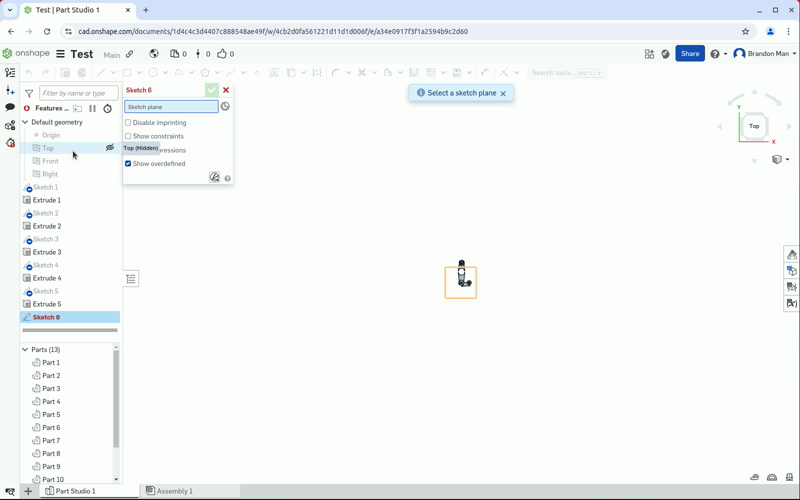
click(73, 150)
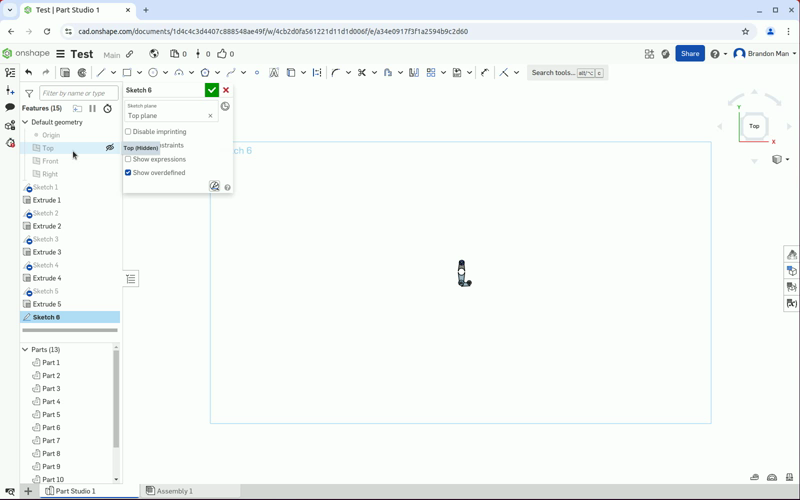
mouse_move(69, 352)
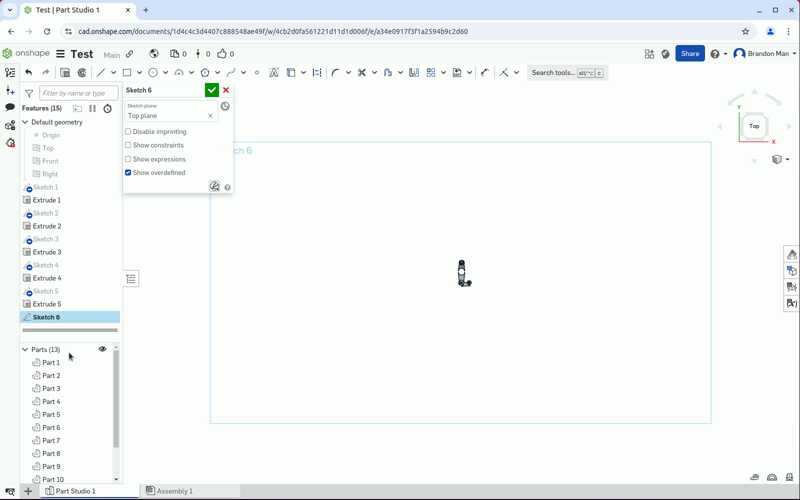
key(y)
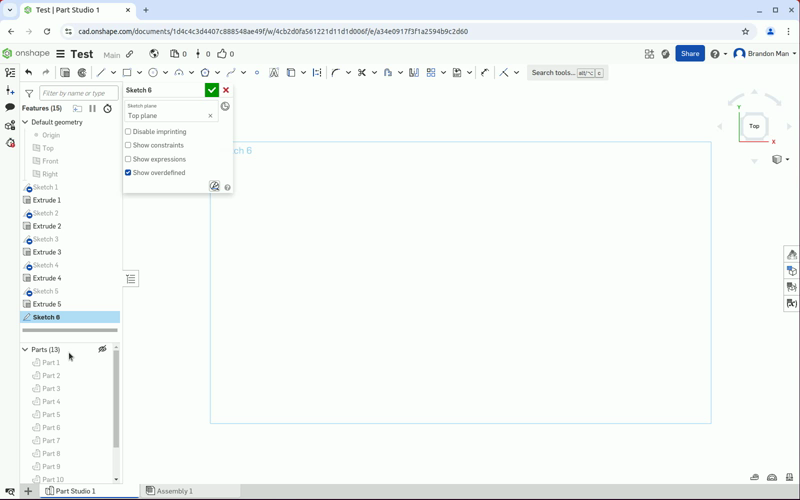
key(c)
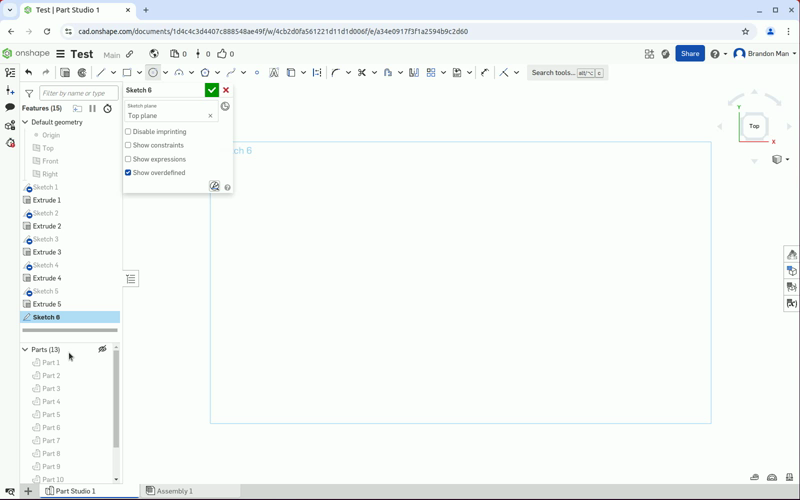
key_down(shift)
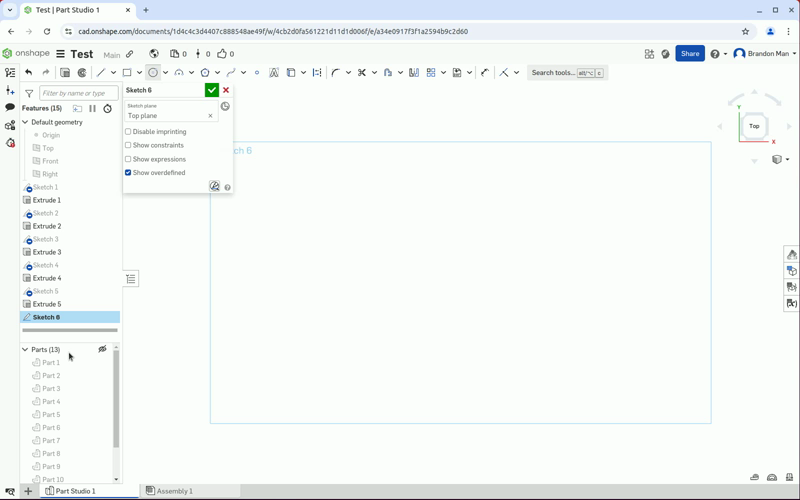
mouse_move(461, 271)
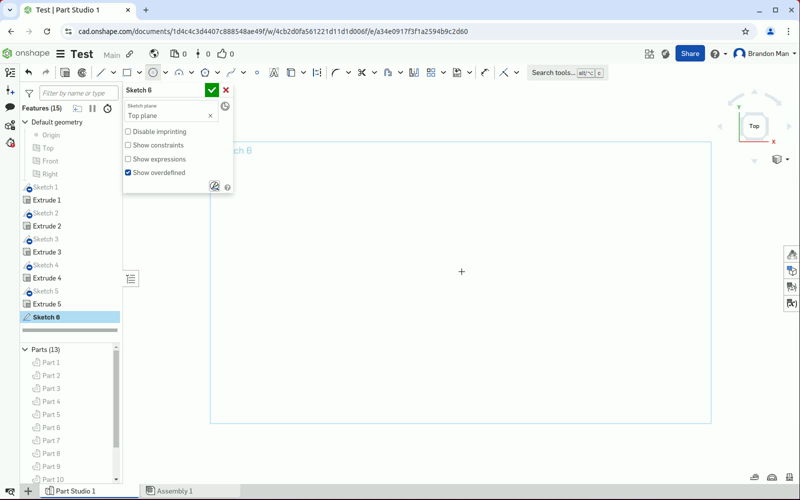
click(461, 271)
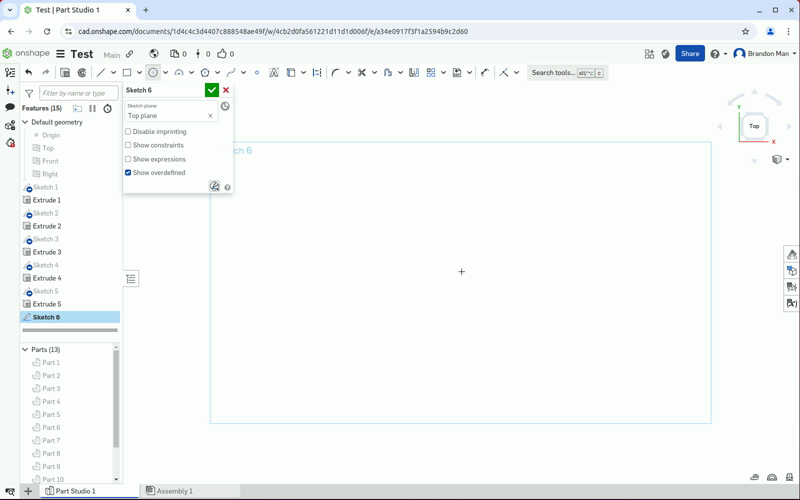
key_up(shift)
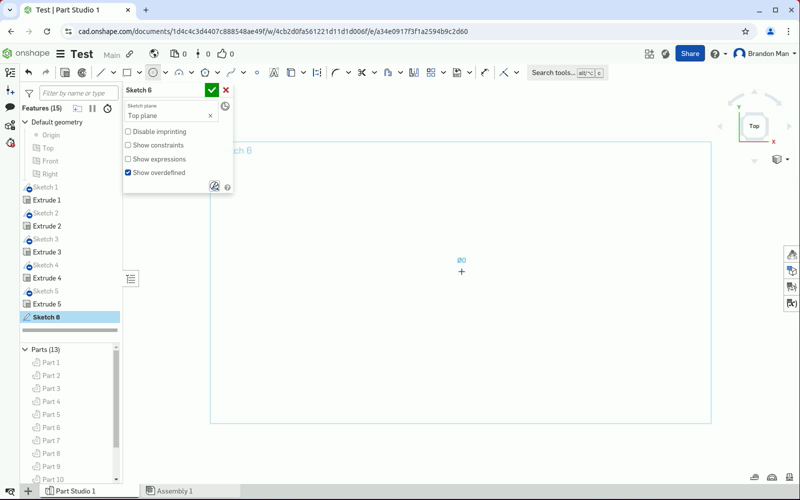
mouse_move(465, 271)
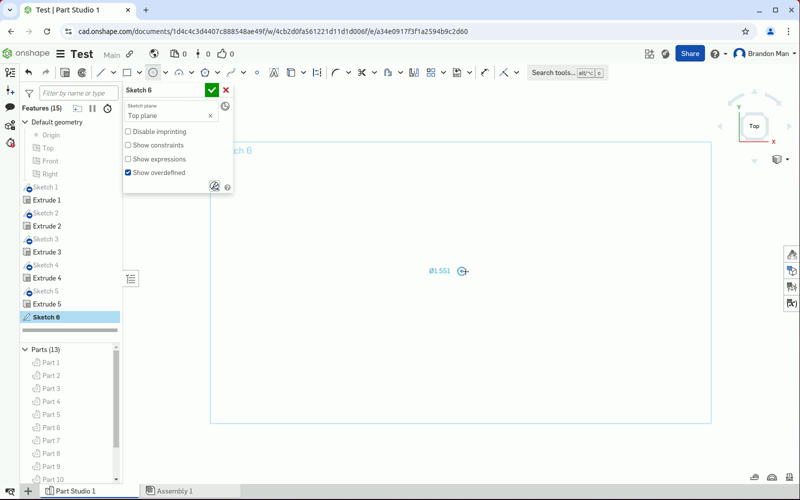
click(465, 271)
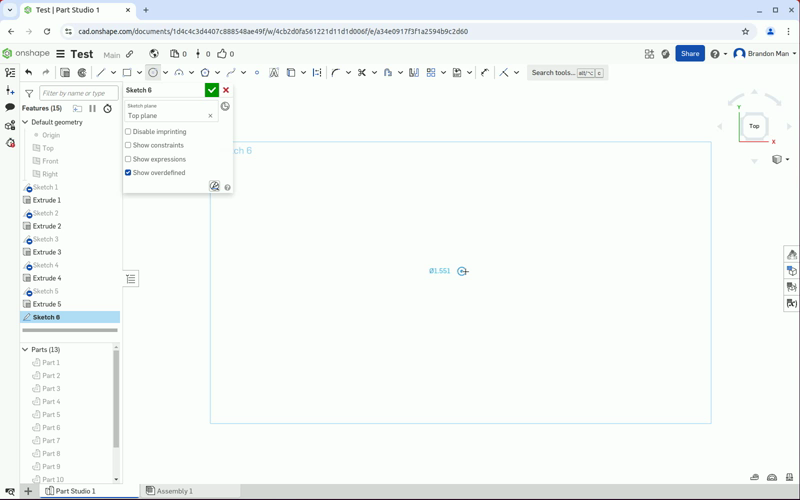
key(esc)
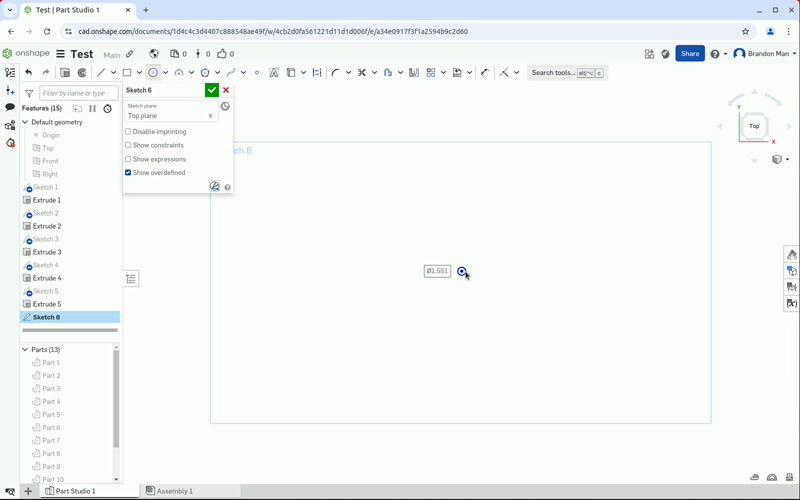
key(c)
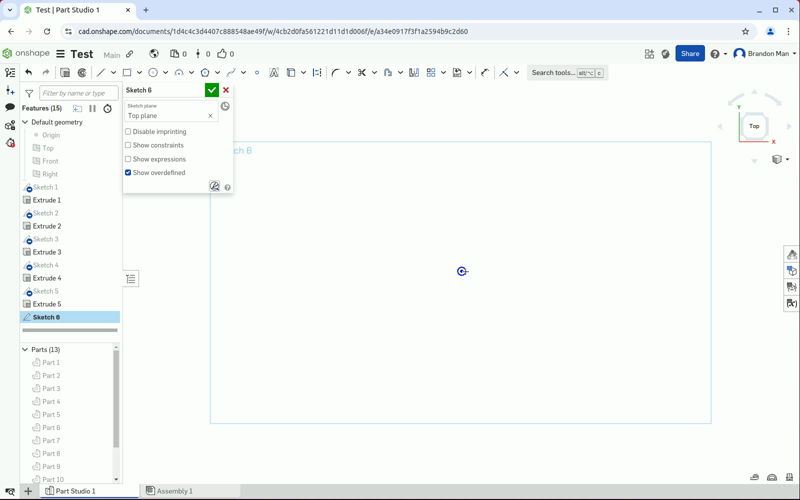
key_down(shift)
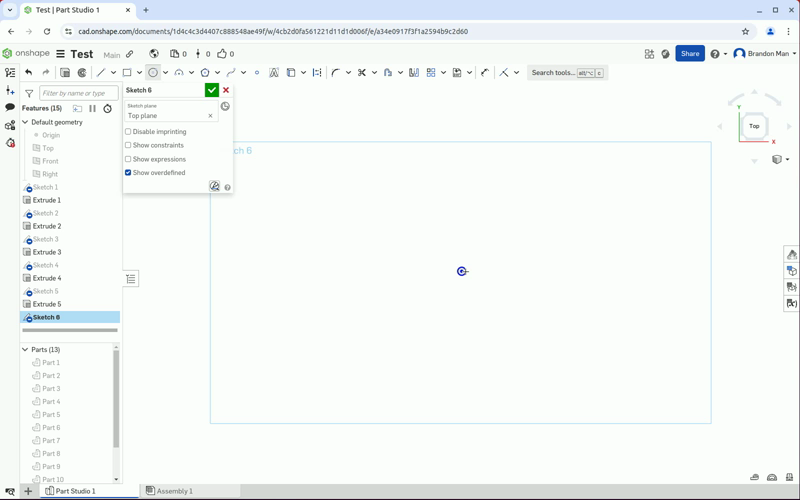
mouse_move(461, 271)
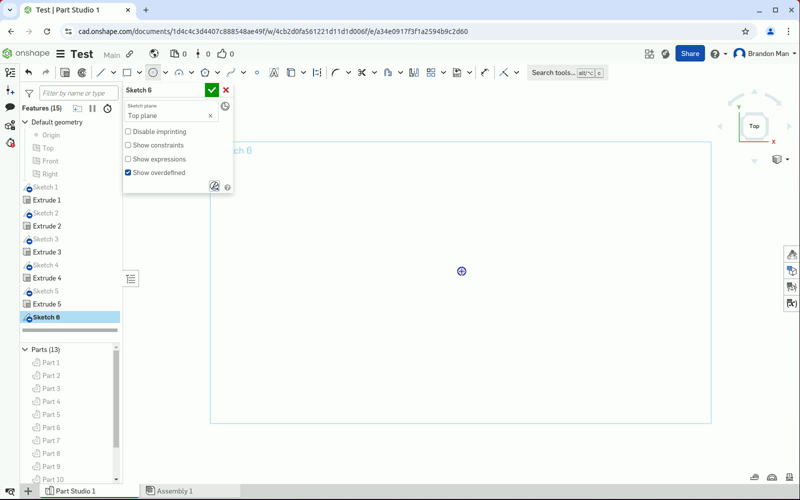
scroll(6)
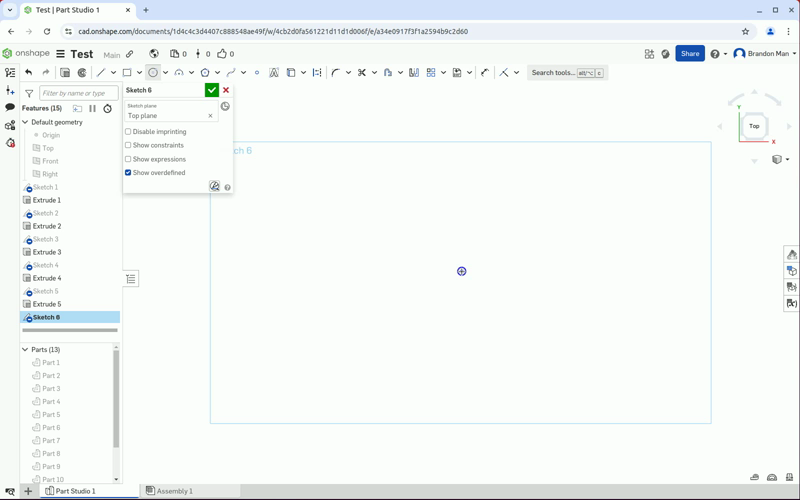
scroll(6)
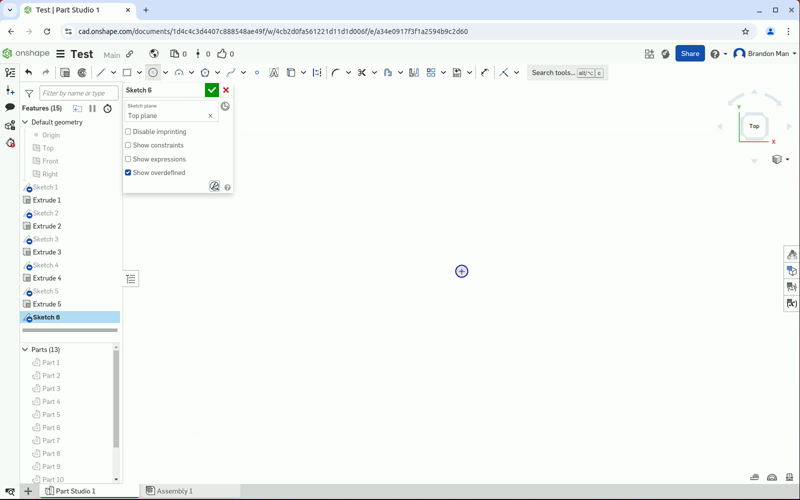
scroll(6)
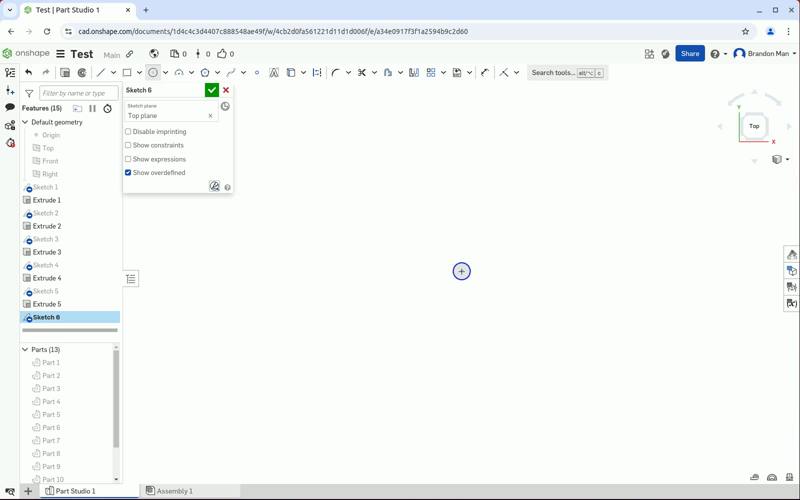
scroll(6)
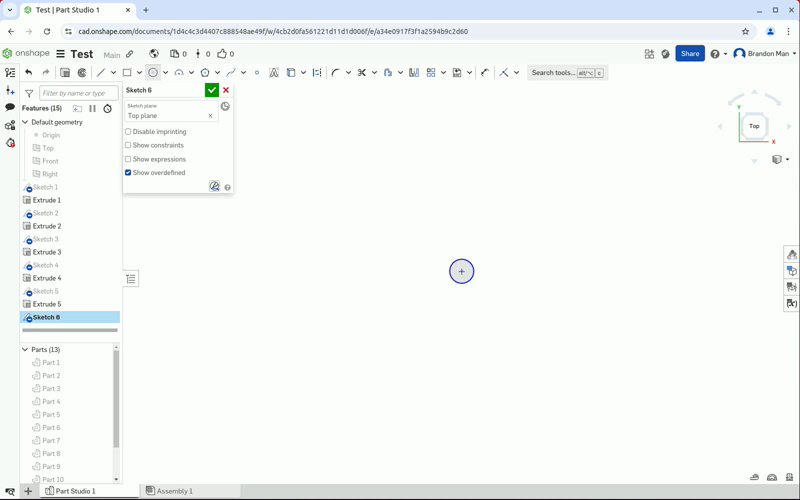
scroll(6)
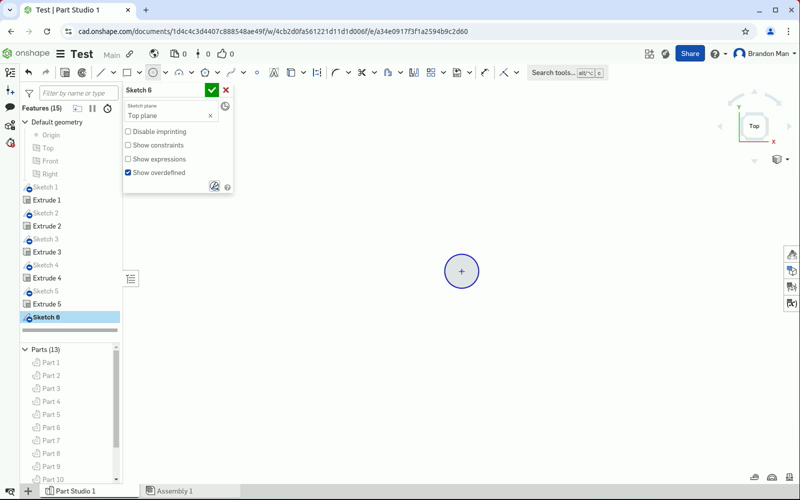
scroll(6)
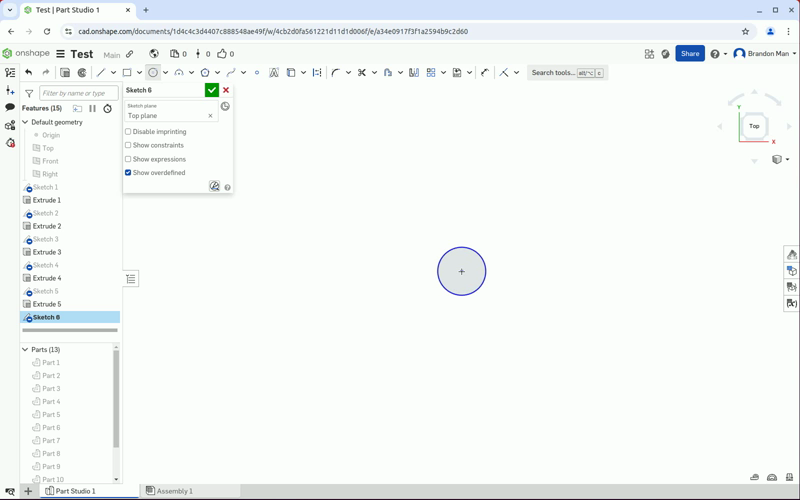
scroll(6)
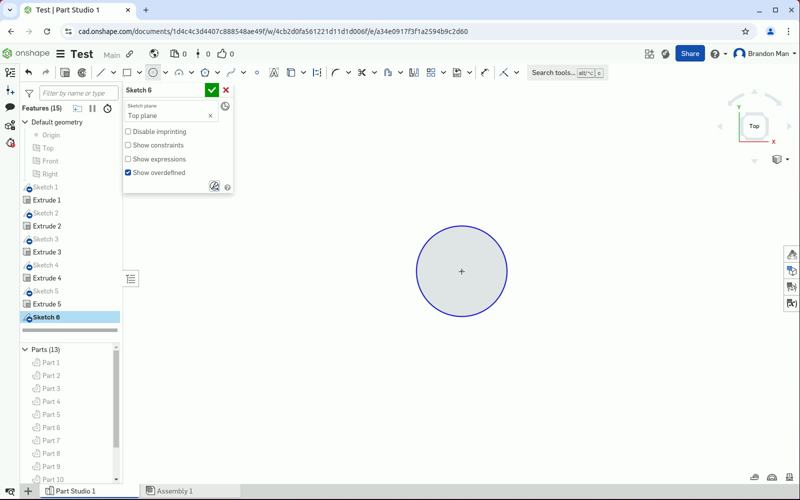
click(461, 271)
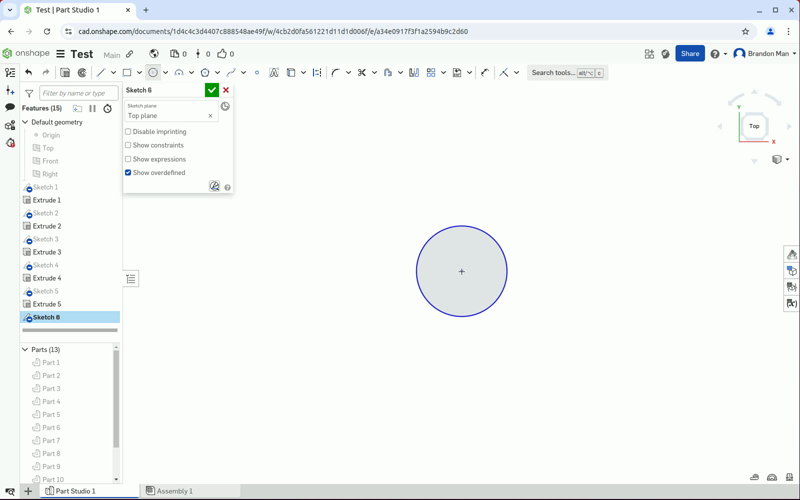
scroll(-6)
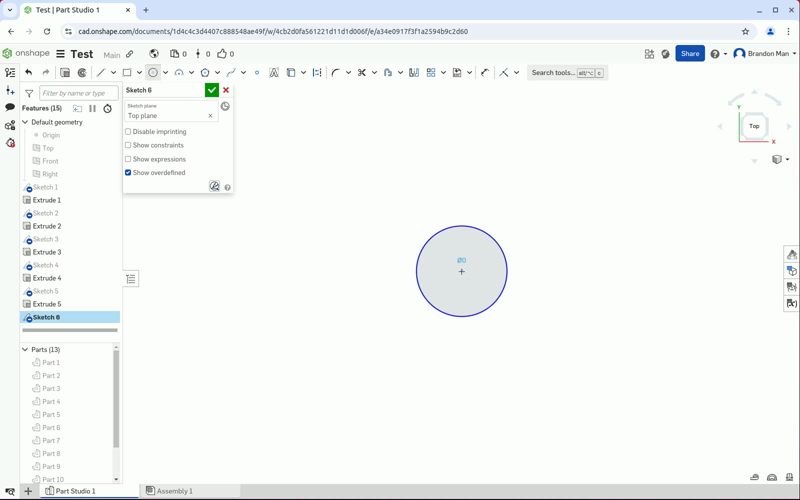
scroll(-6)
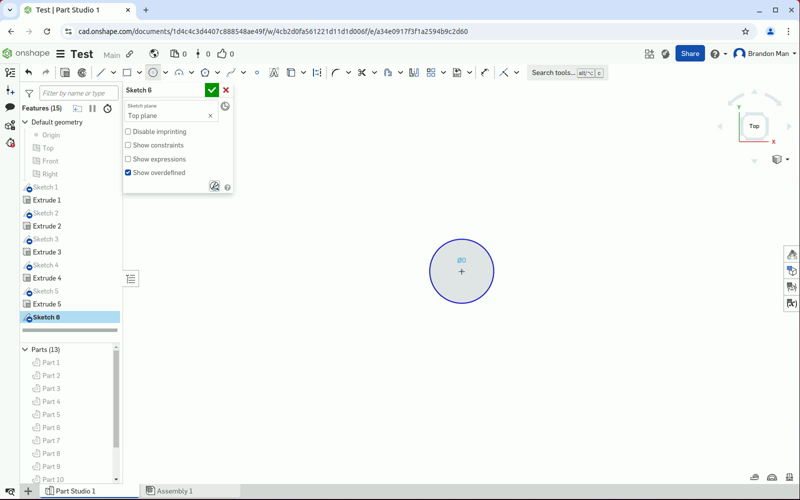
scroll(-6)
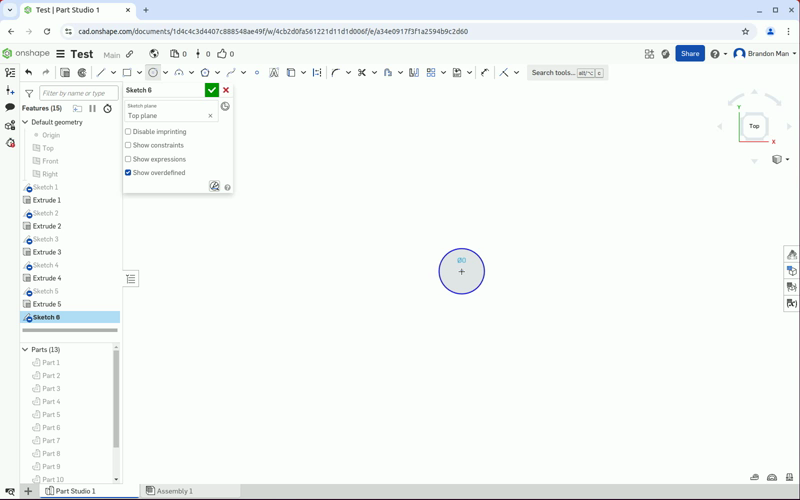
scroll(-6)
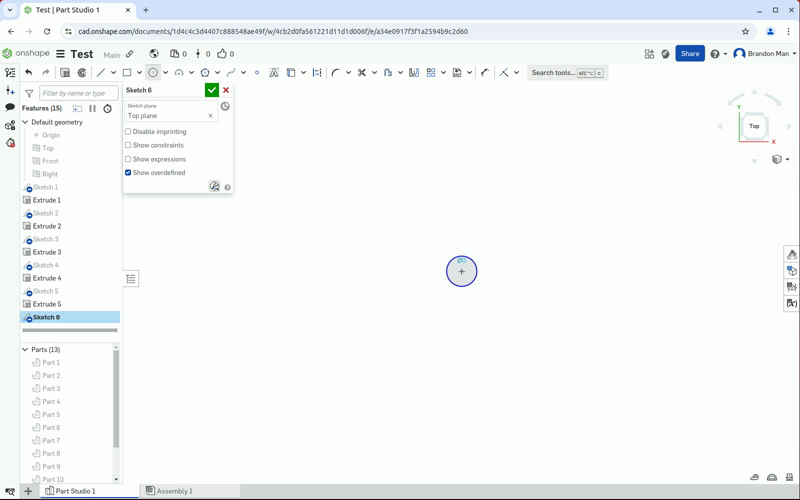
scroll(-6)
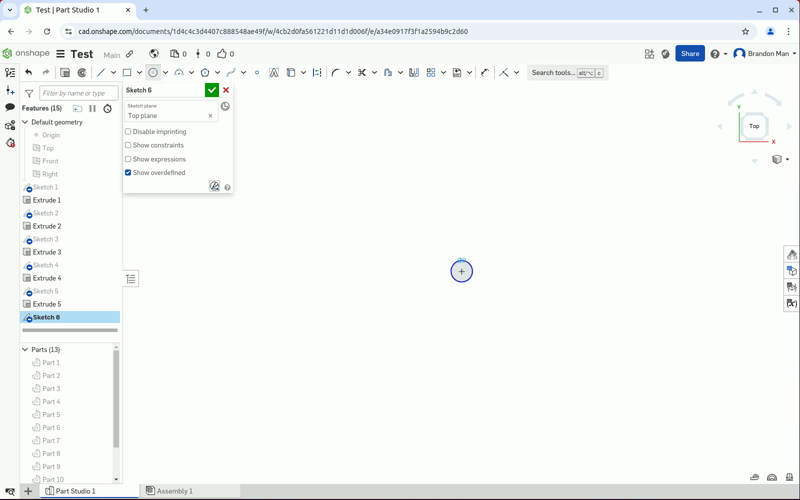
scroll(-6)
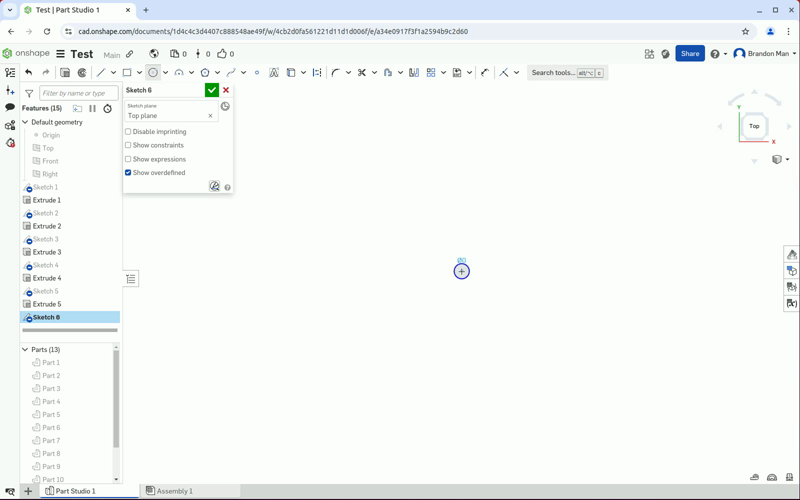
scroll(-6)
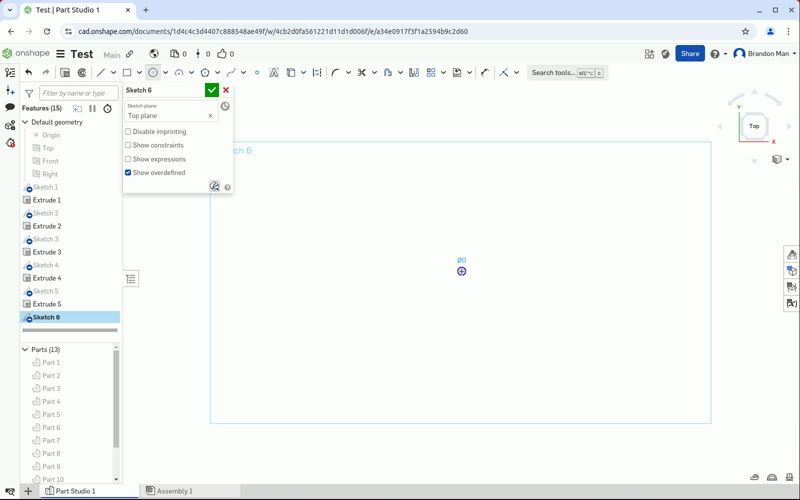
key_up(shift)
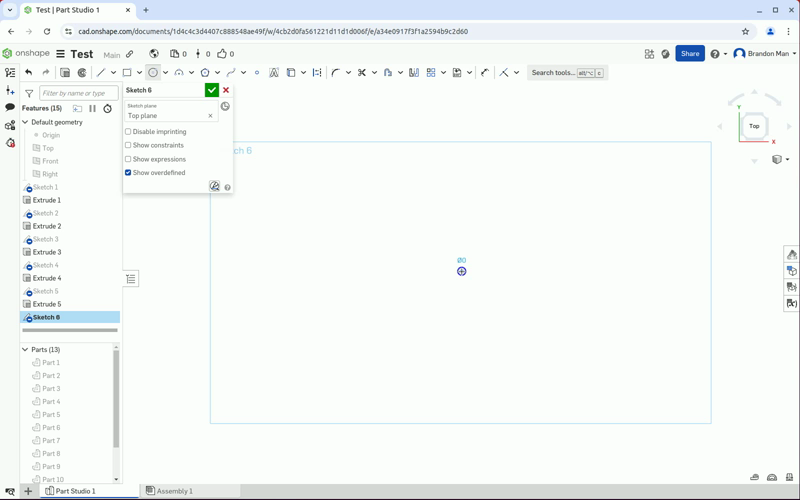
mouse_move(462, 271)
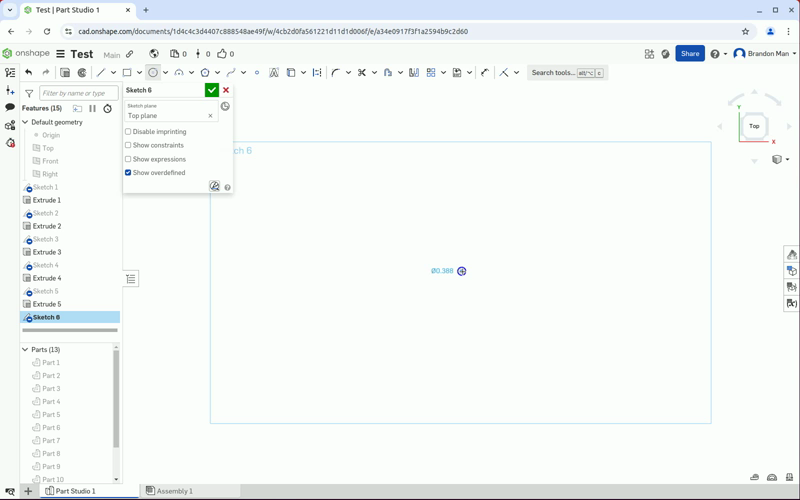
scroll(6)
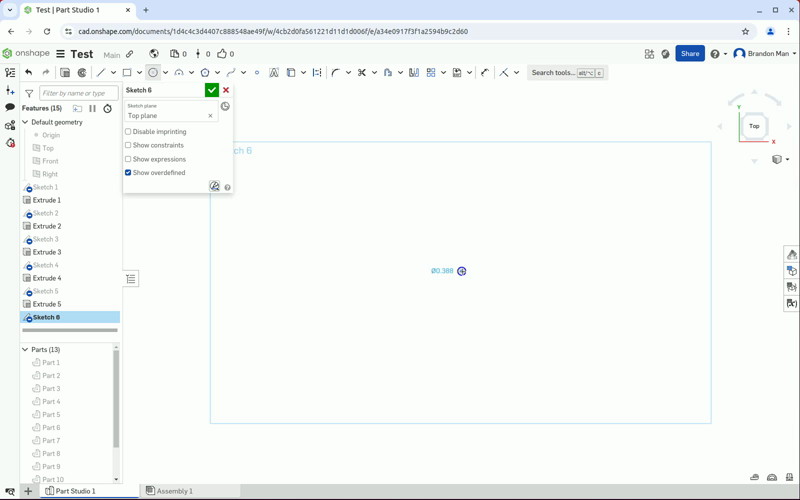
scroll(6)
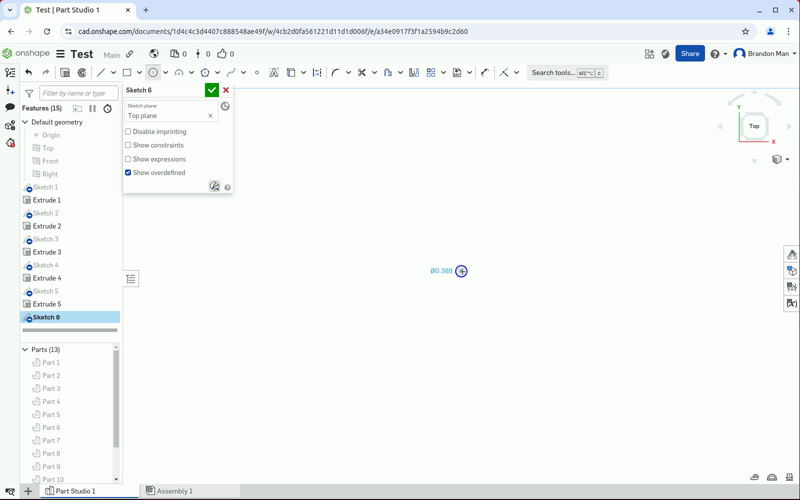
scroll(6)
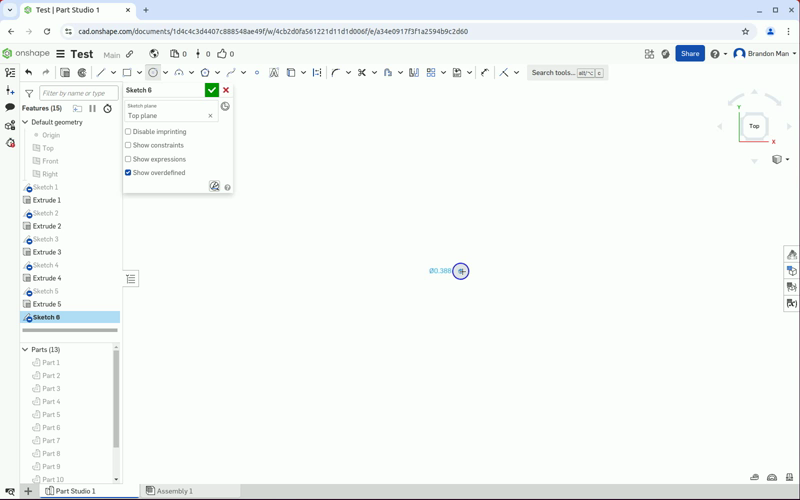
scroll(6)
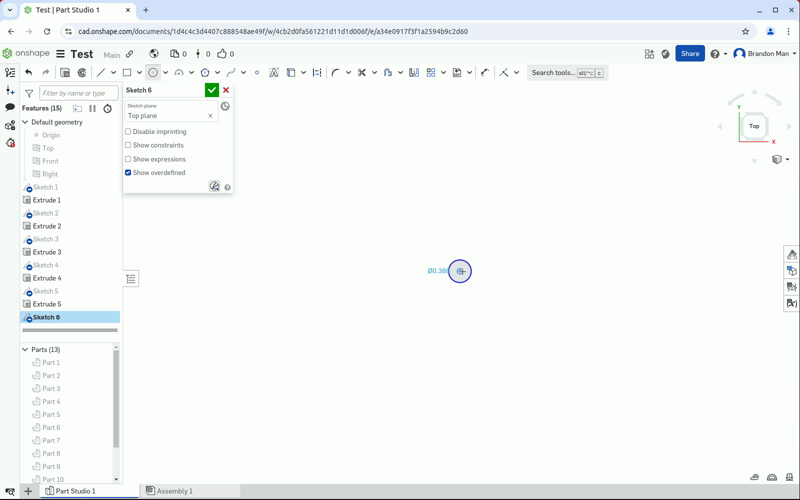
scroll(6)
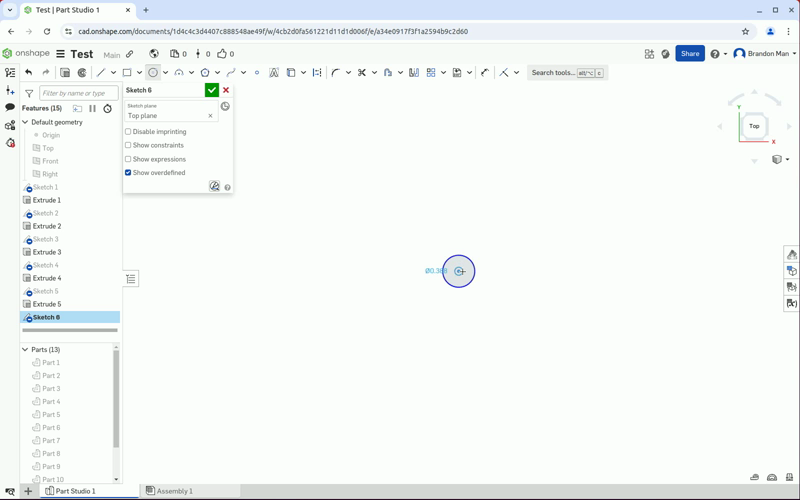
scroll(6)
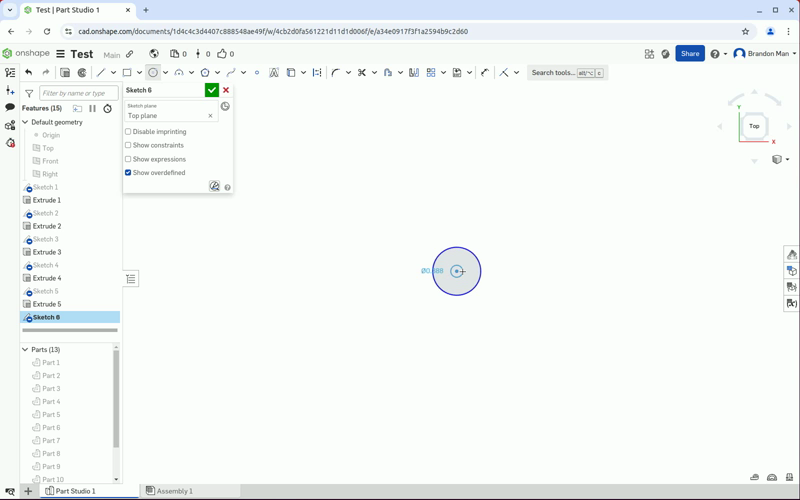
scroll(6)
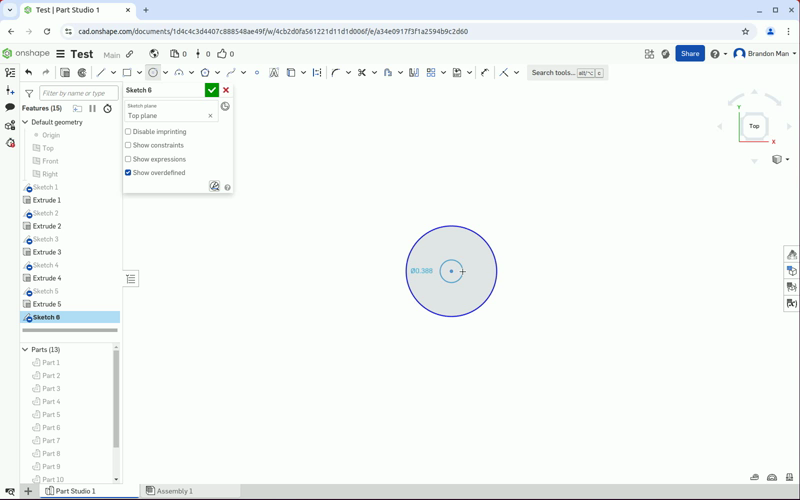
click(462, 271)
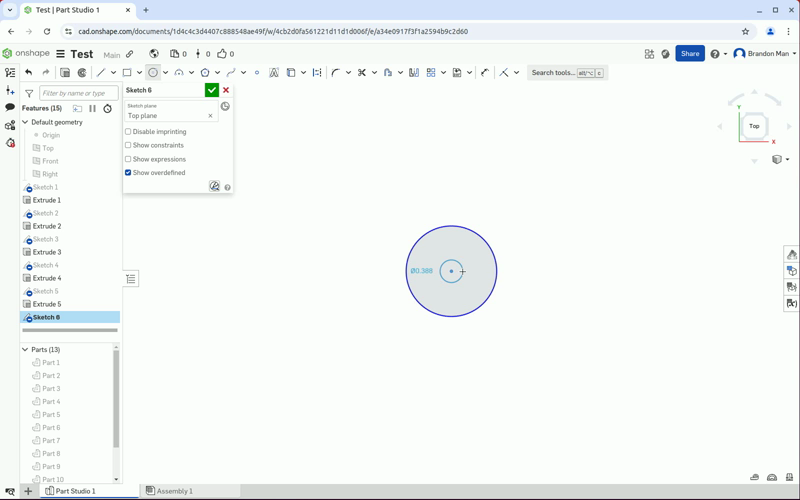
scroll(-6)
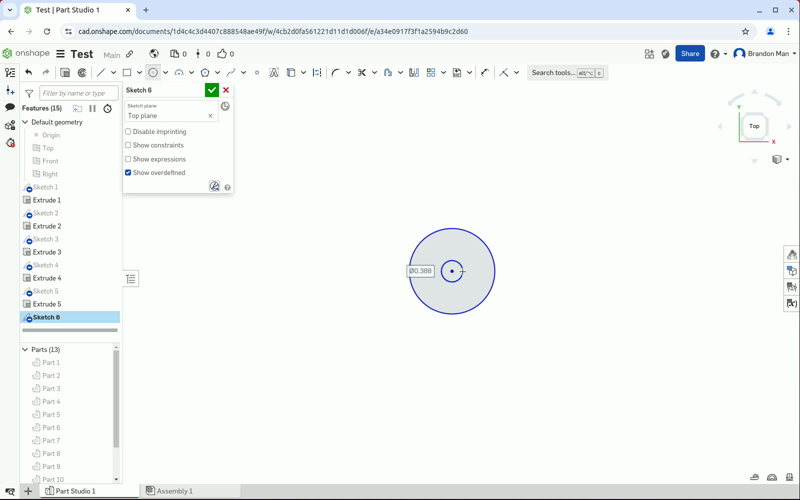
scroll(-6)
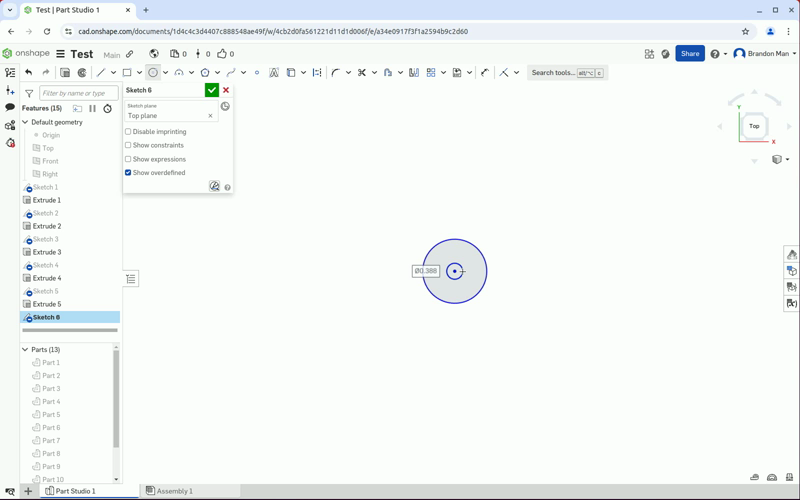
scroll(-6)
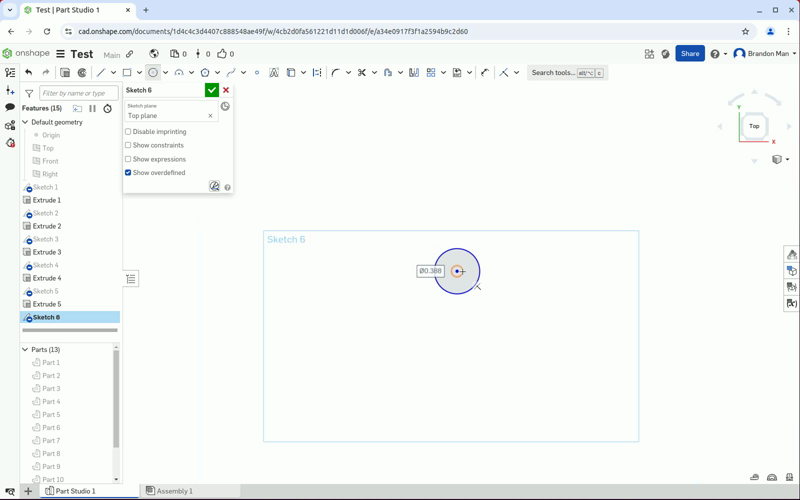
scroll(-6)
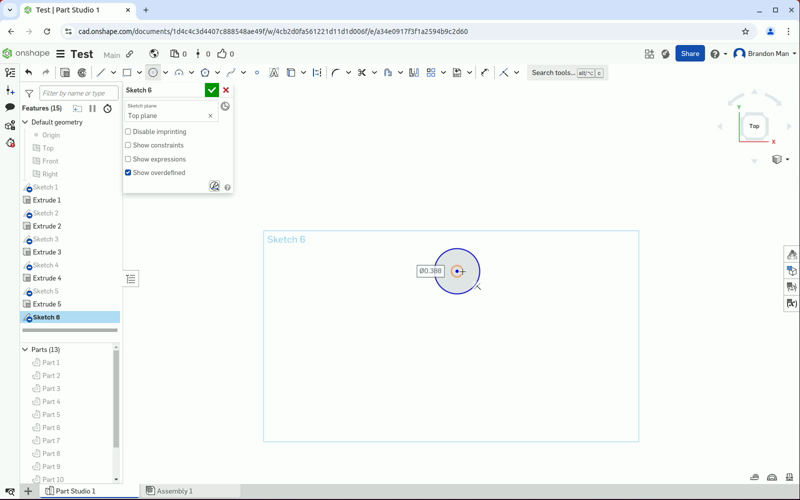
scroll(-6)
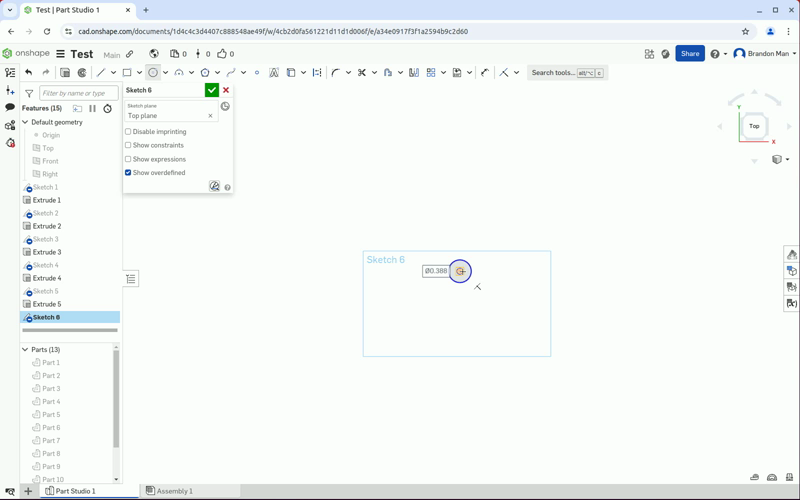
scroll(-6)
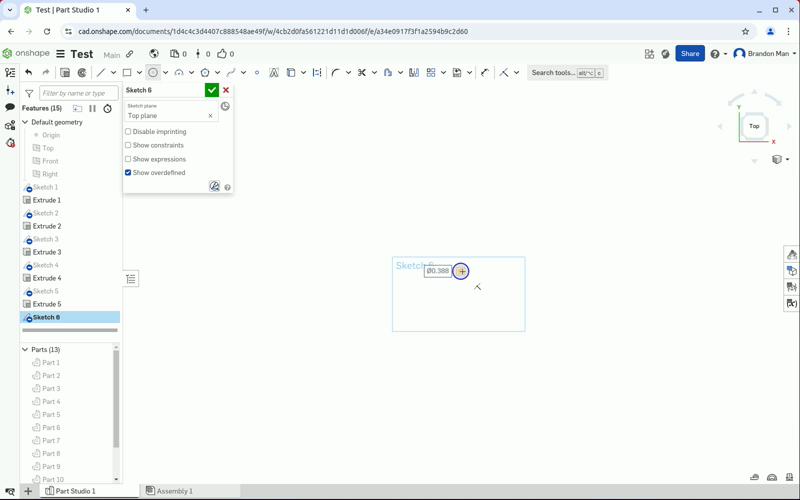
scroll(-6)
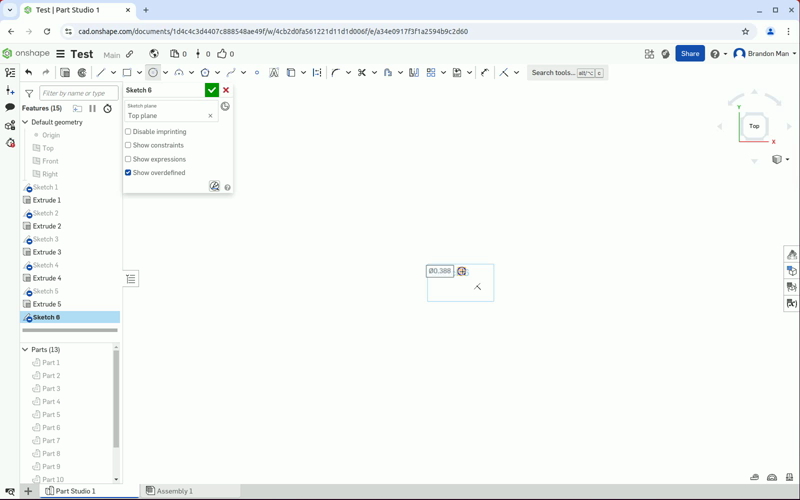
key(esc)
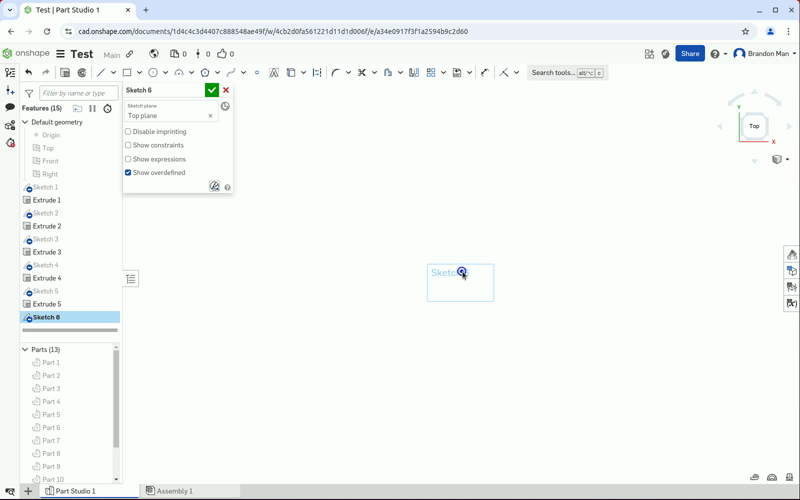
mouse_move(460, 273)
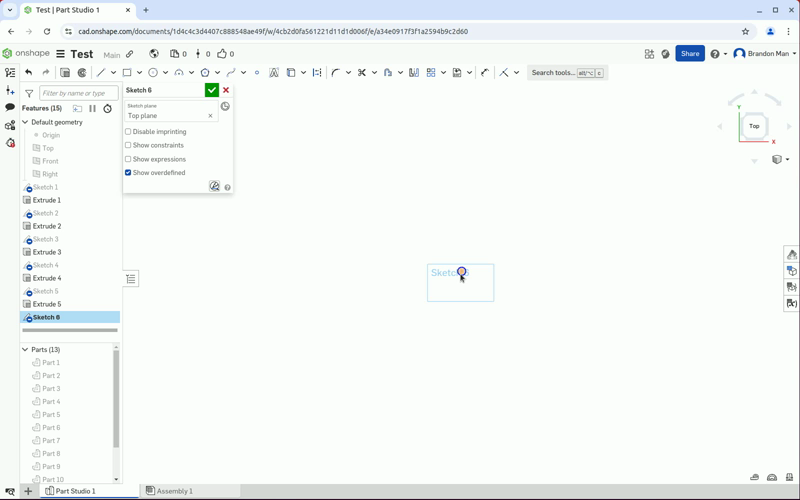
scroll(6)
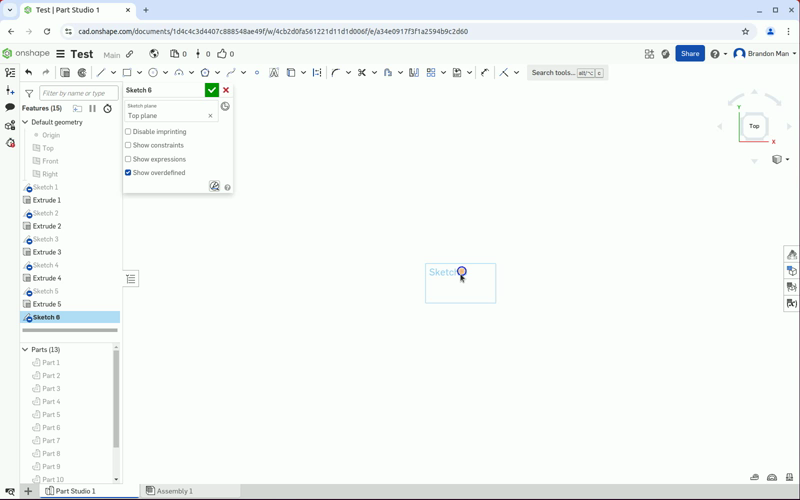
scroll(6)
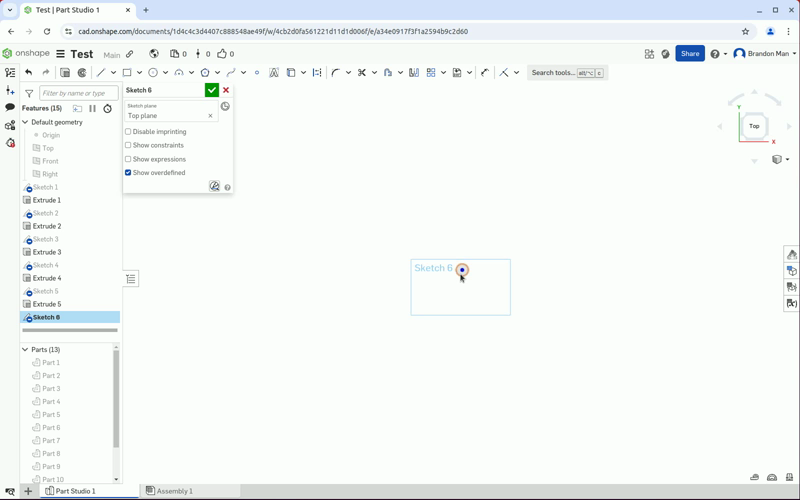
scroll(6)
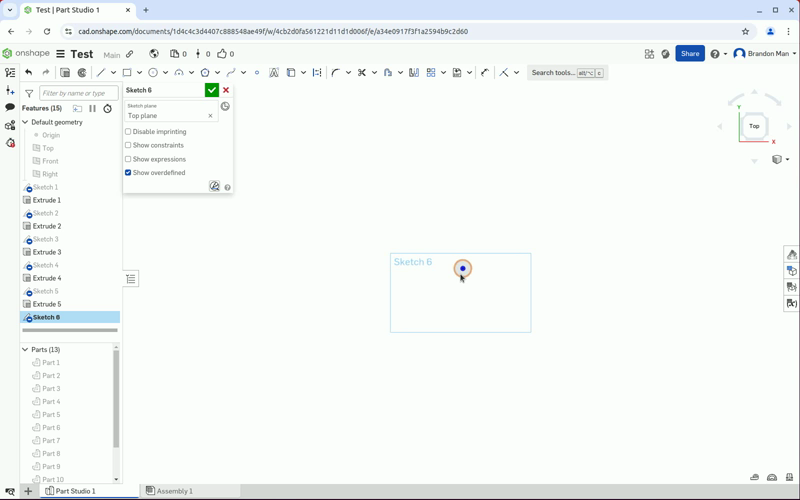
scroll(6)
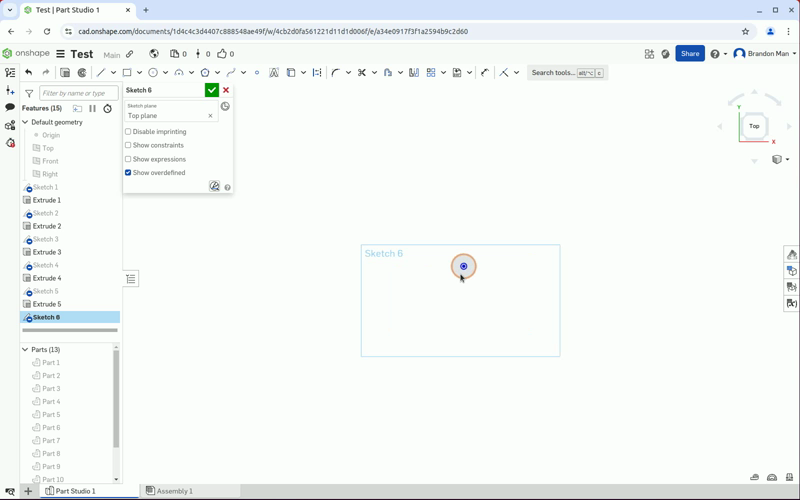
scroll(6)
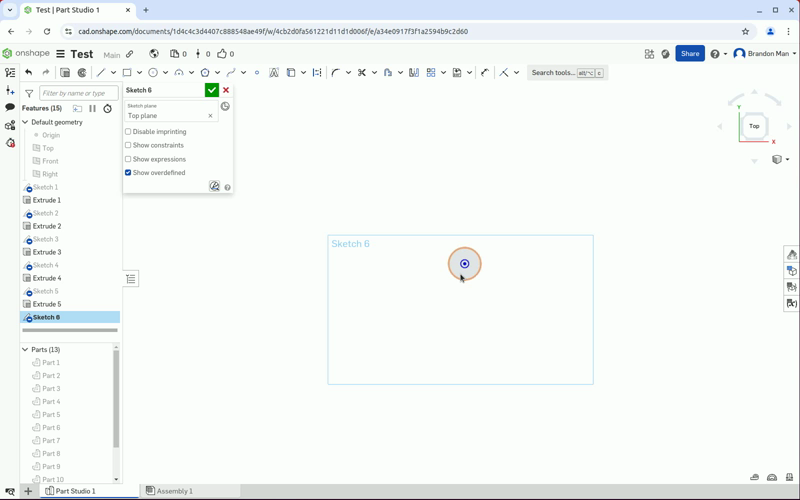
scroll(6)
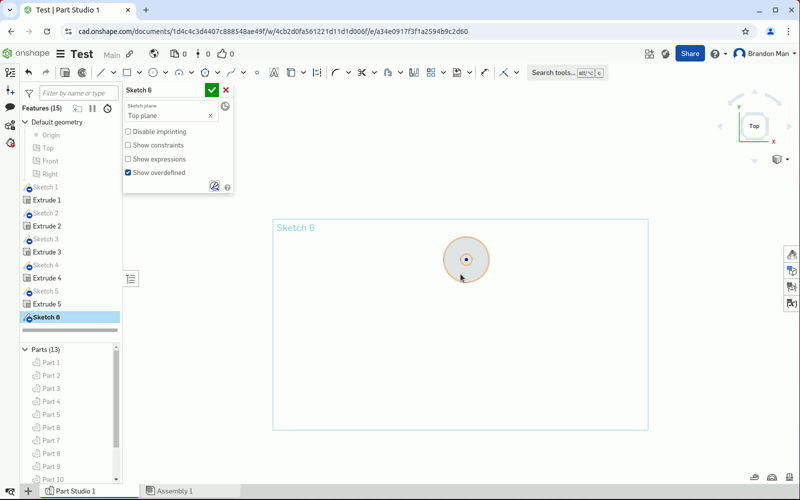
scroll(6)
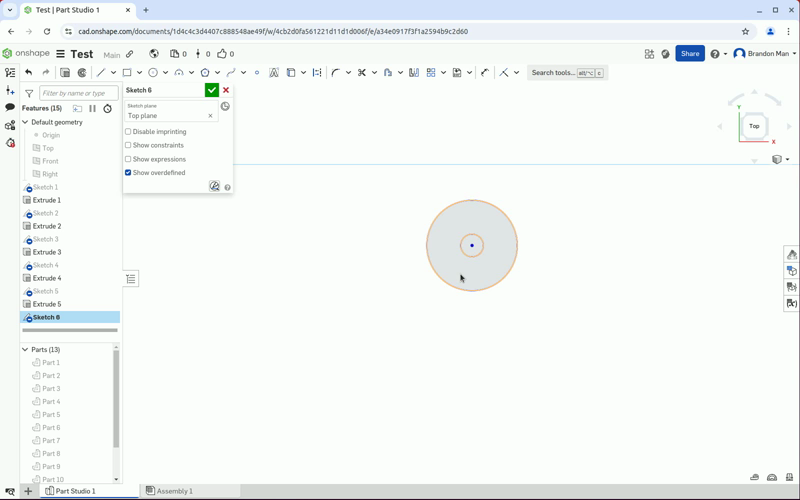
click(460, 273)
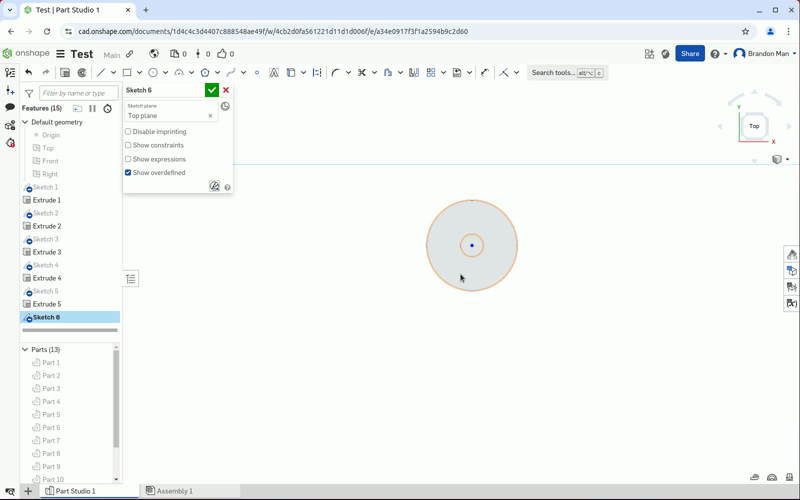
scroll(-6)
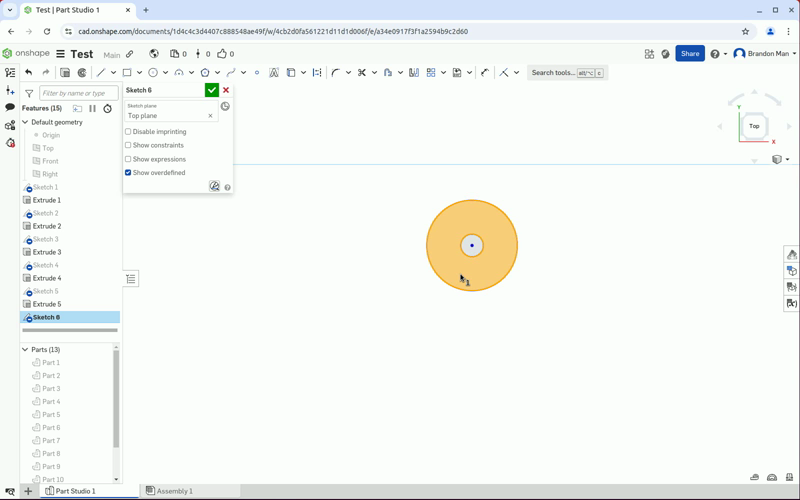
scroll(-6)
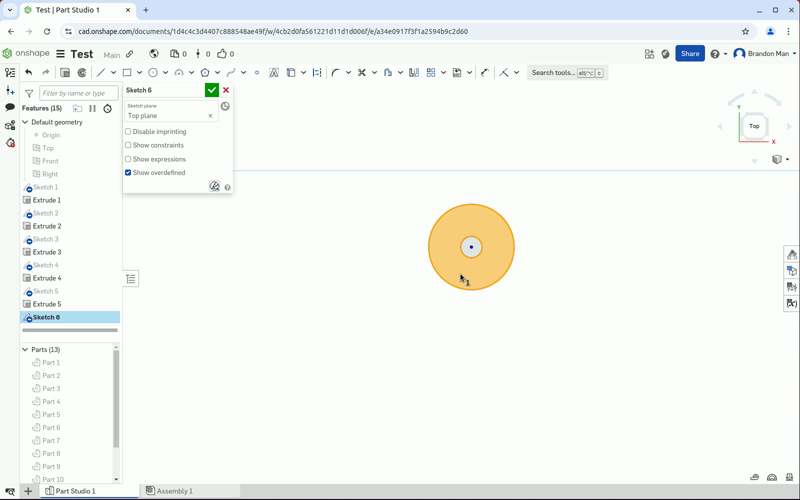
scroll(-6)
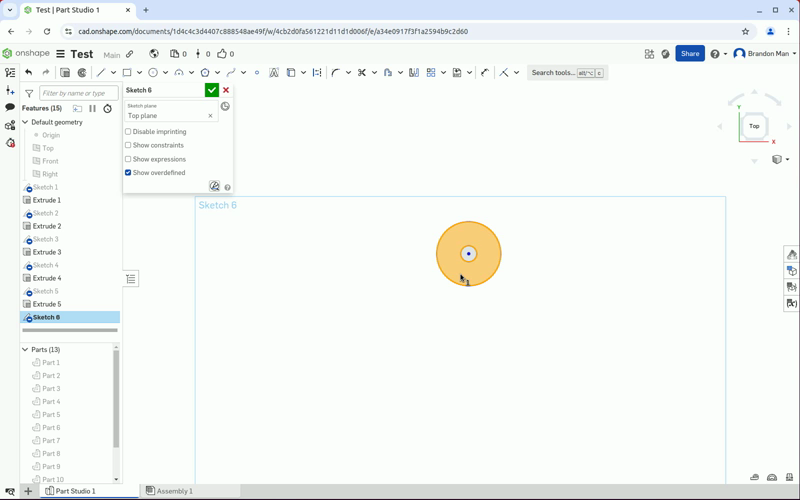
scroll(-6)
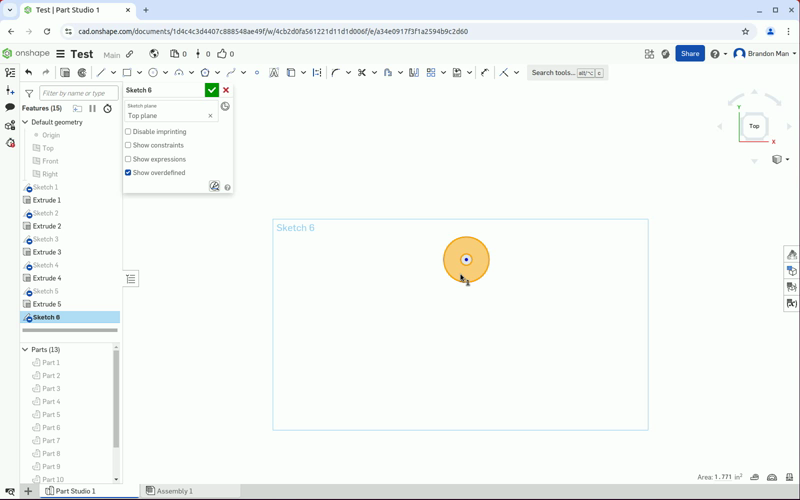
scroll(-6)
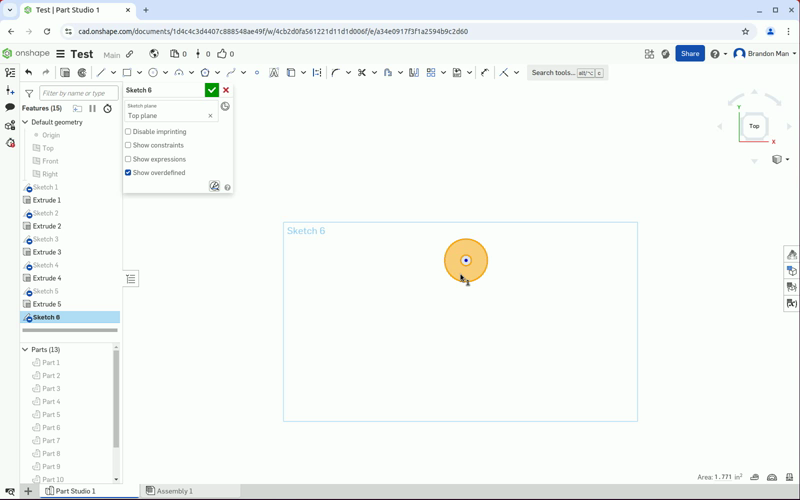
scroll(-6)
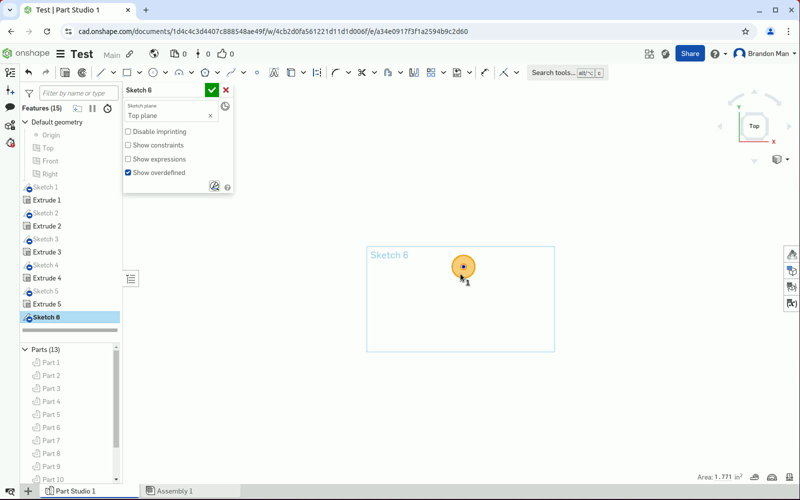
scroll(-6)
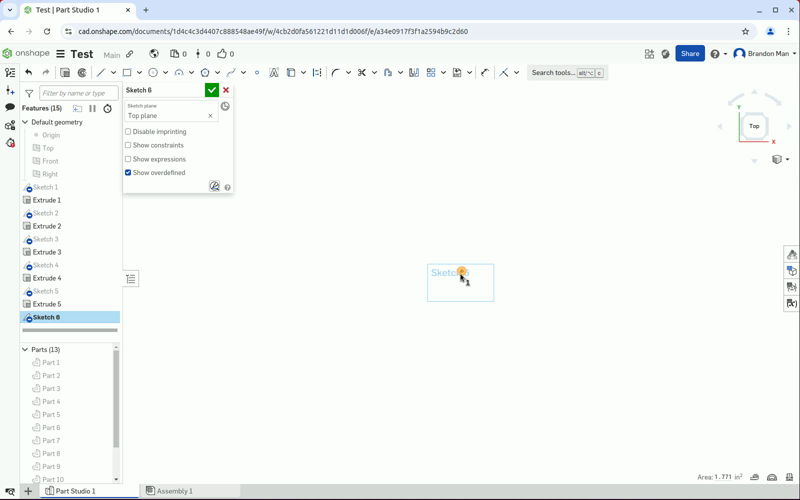
mouse_move(69, 352)
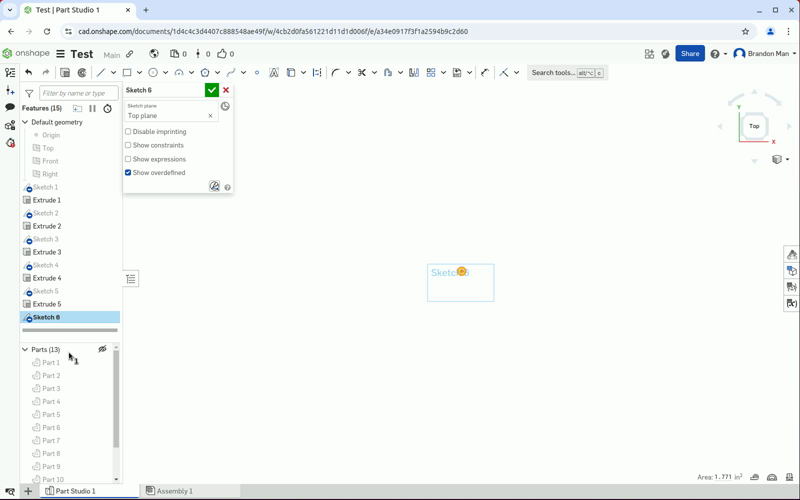
key(shift+y)
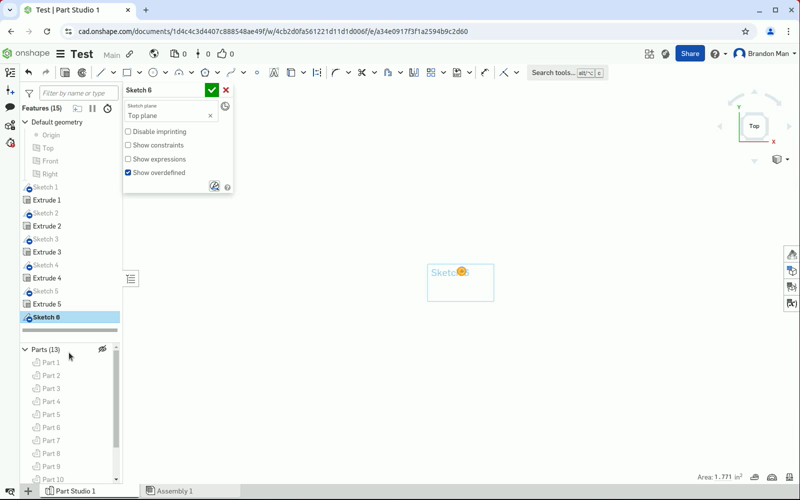
key(shift+e)
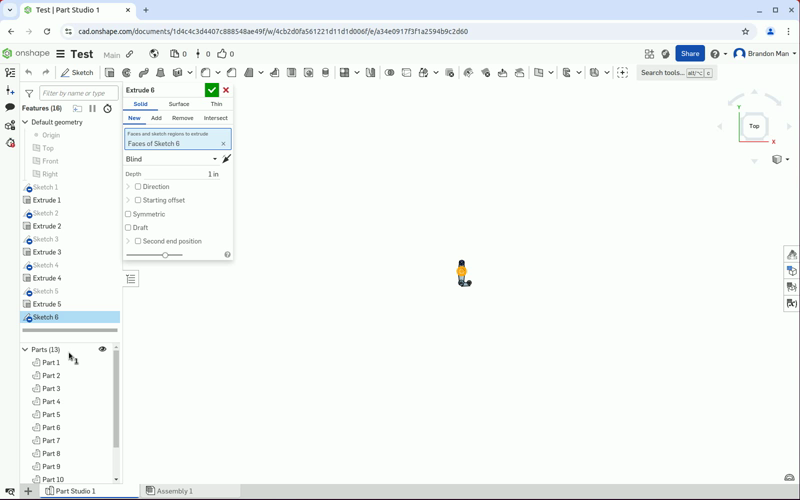
mouse_move(143, 106)
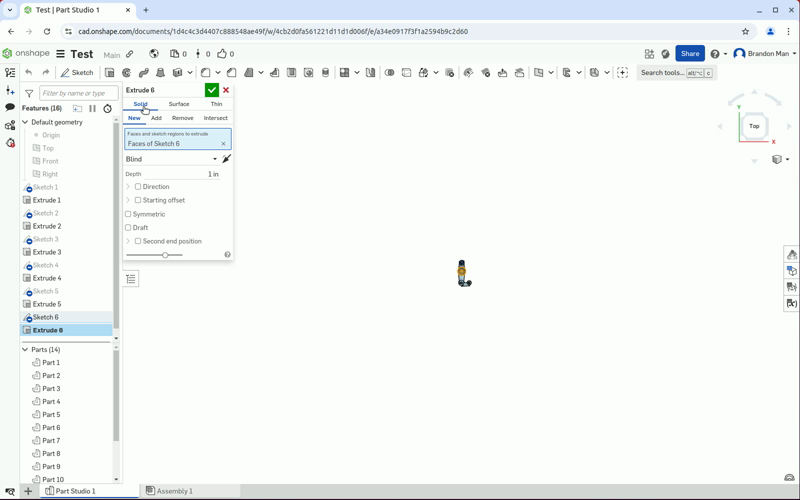
click(143, 106)
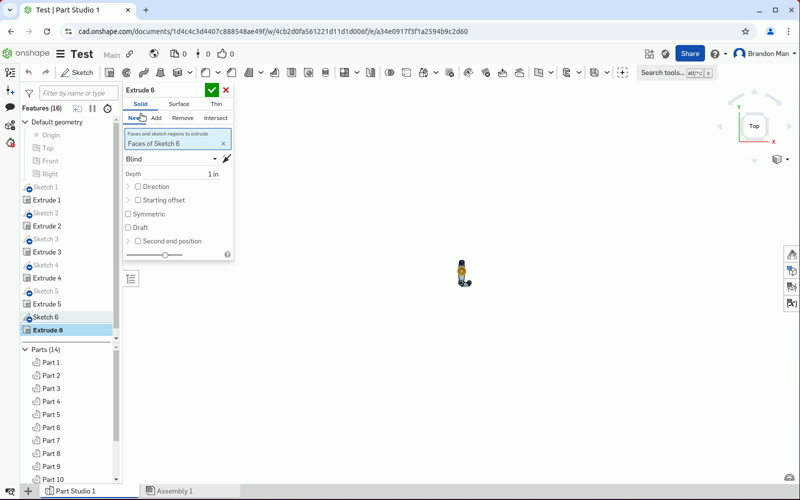
mouse_move(137, 120)
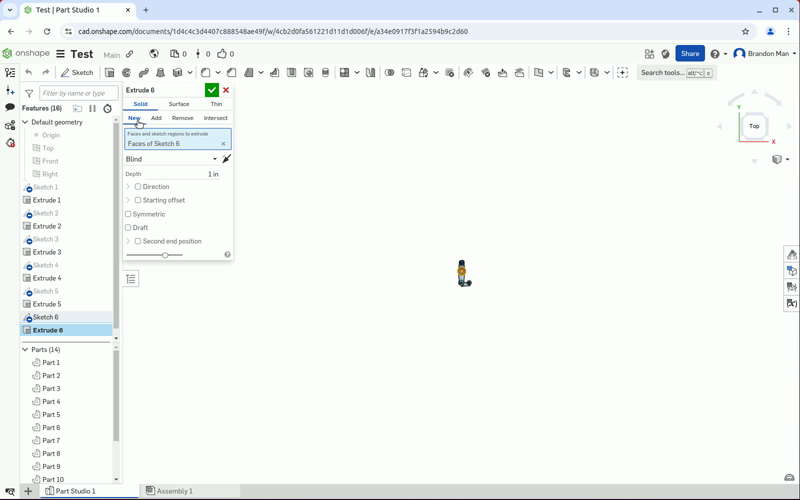
click(137, 120)
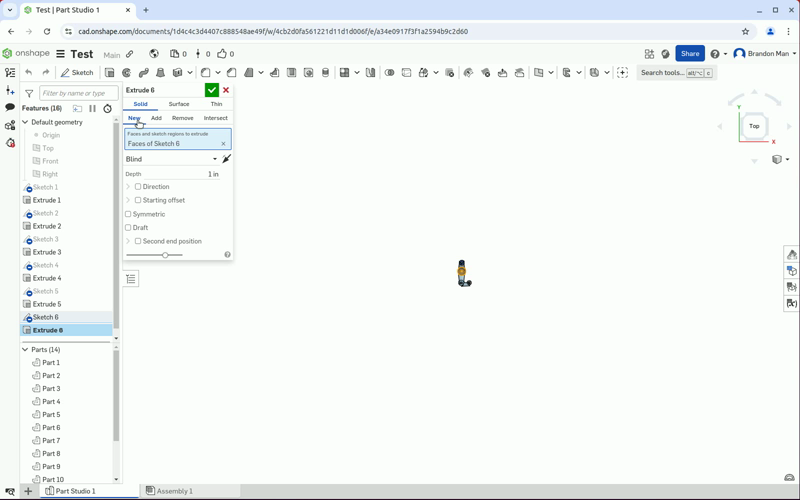
key(tab, 4)
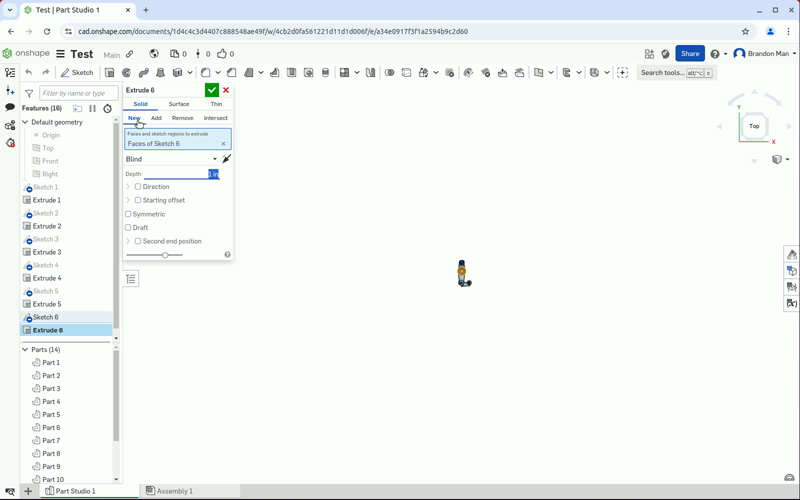
text(23.108)
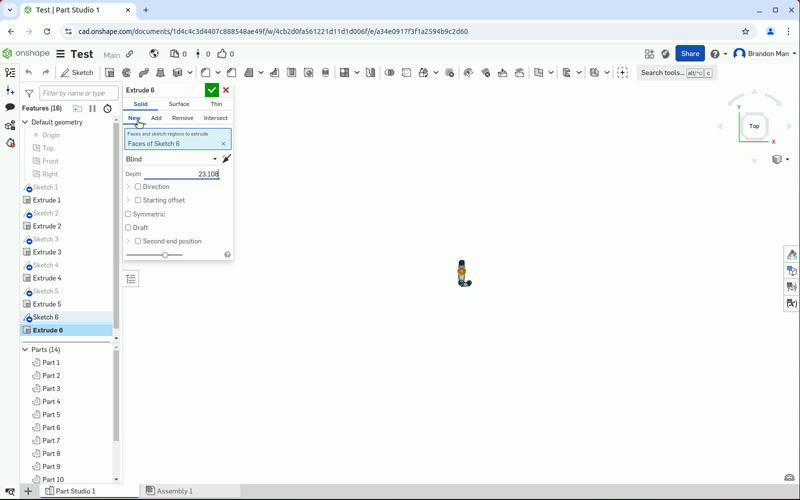
key(enter)
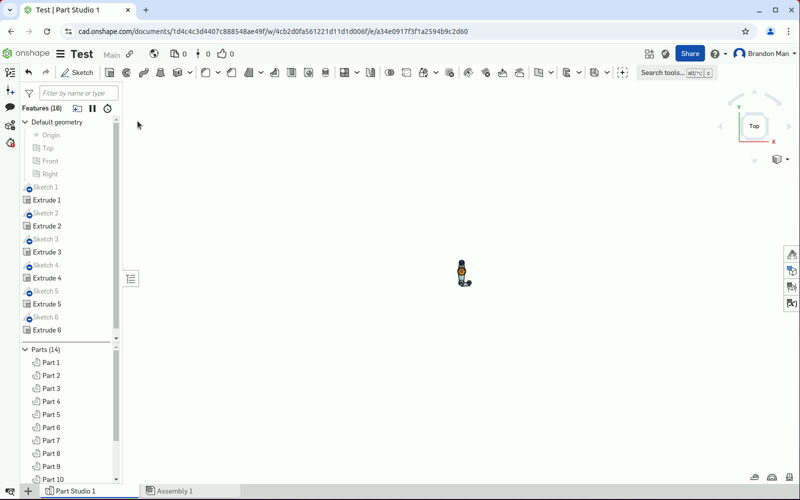
key(shift+h)
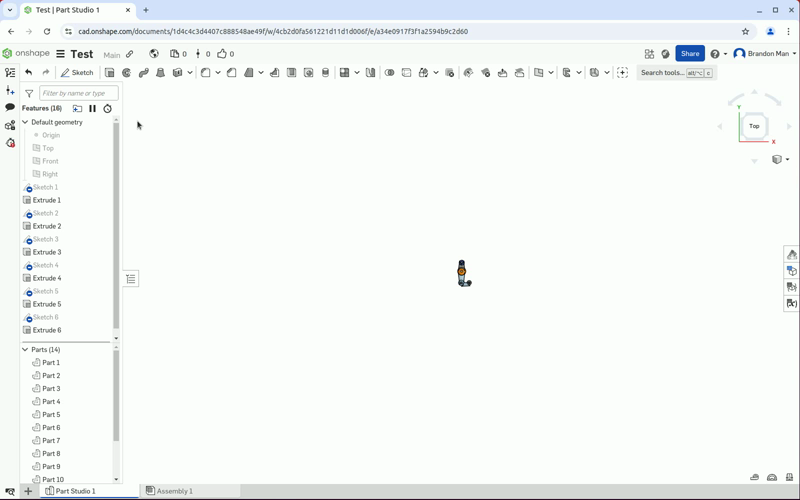
key(shift+h)
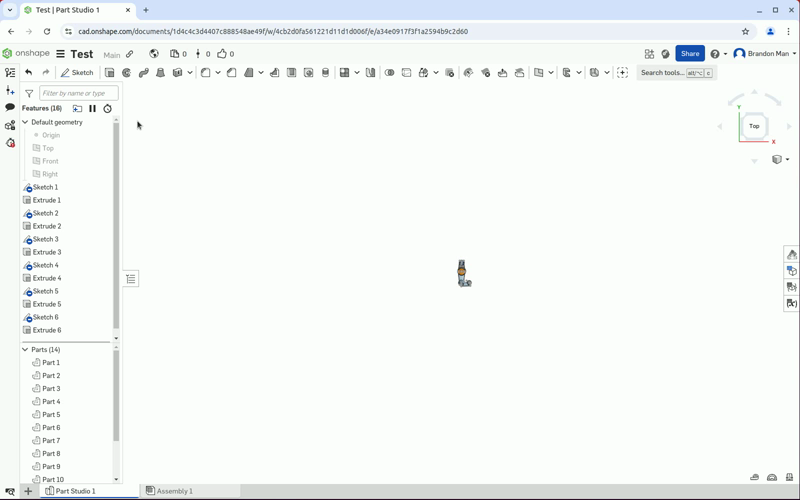
key(shift+7)
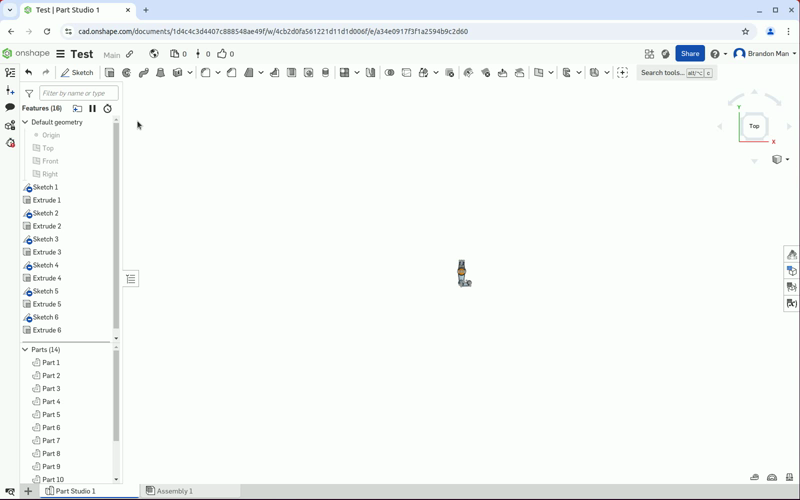
key(up, 3)
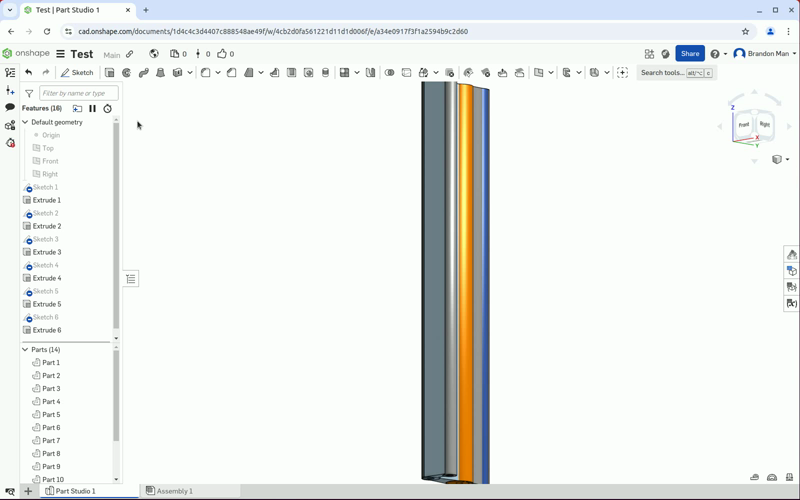
key(left, 3)
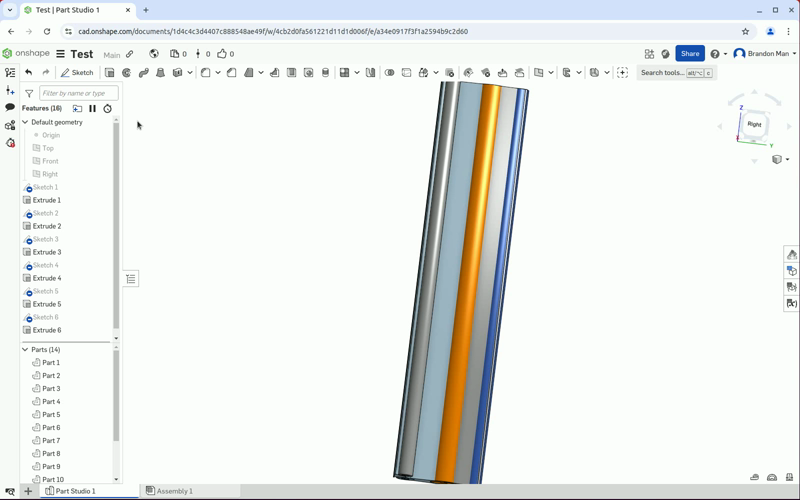
key(right, 3)
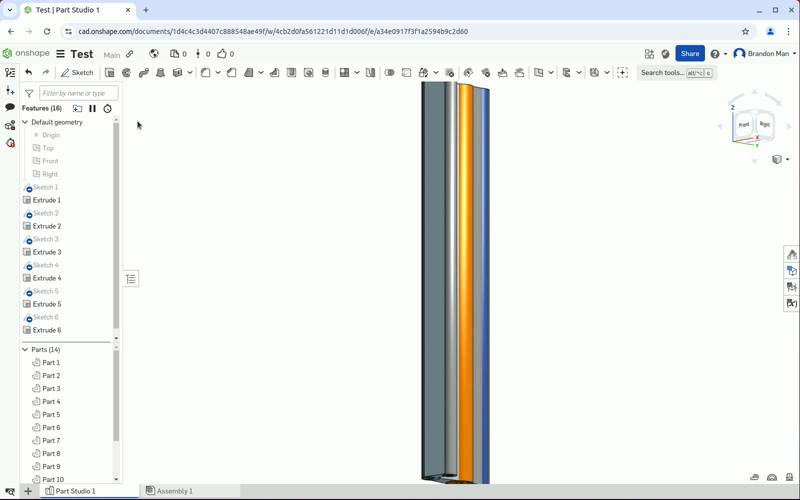
key(down, 3)
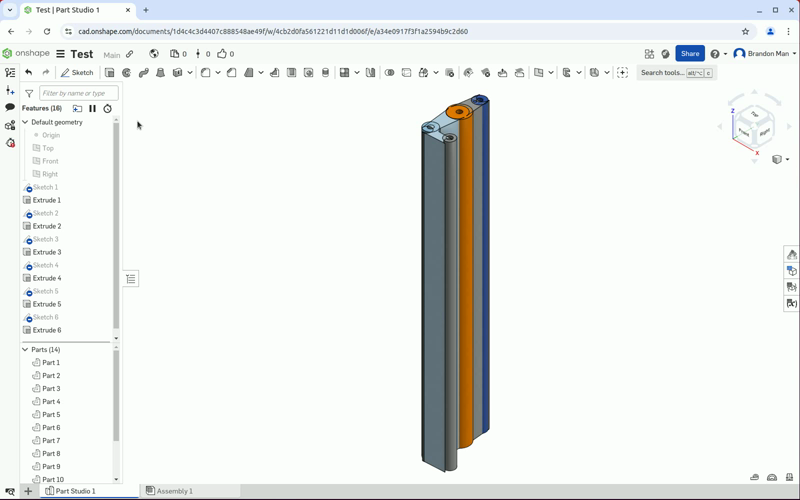
mouse_move(69, 189)
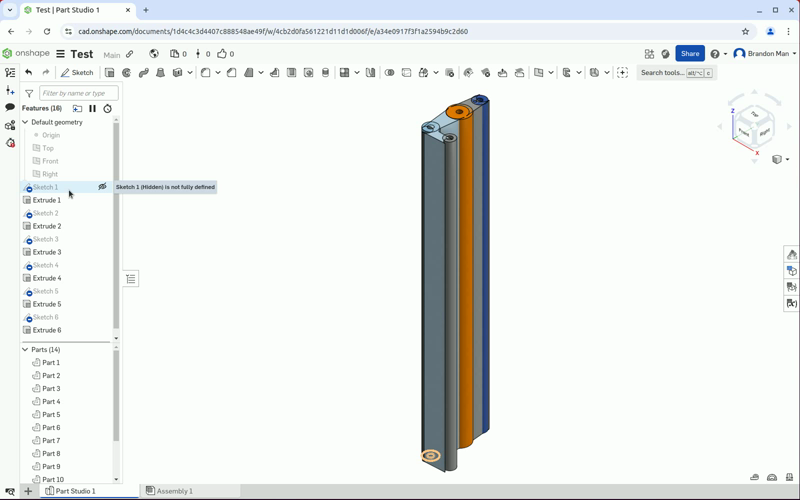
click(69, 189)